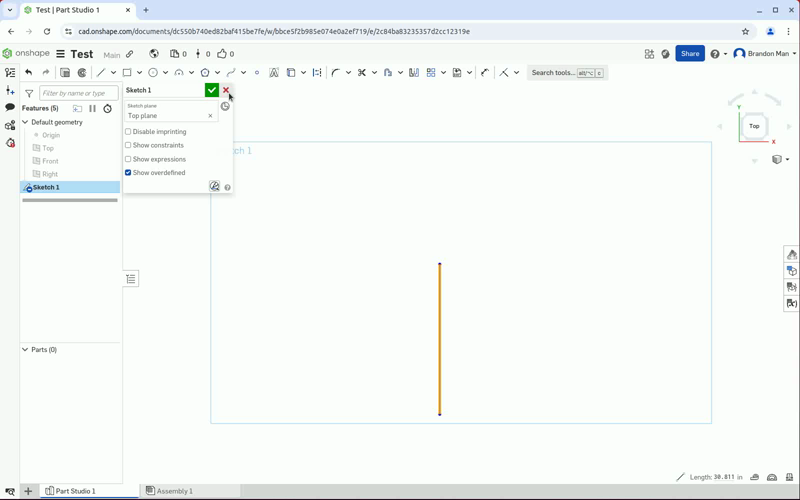
key(shift+h)
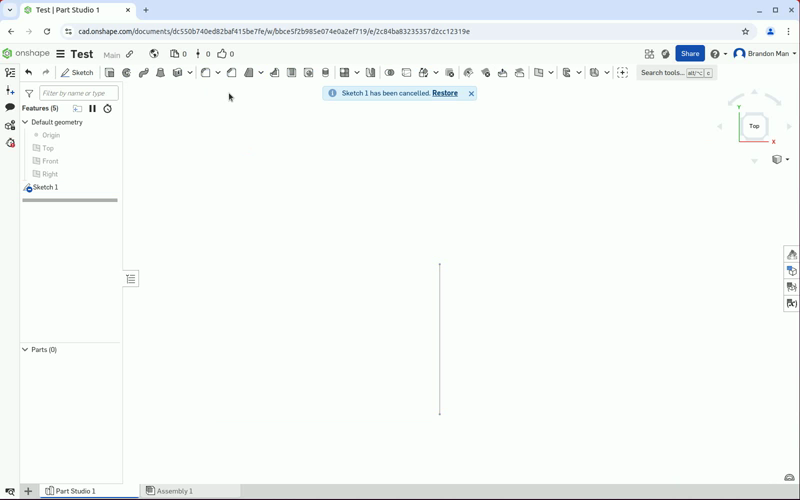
key(shift+s)
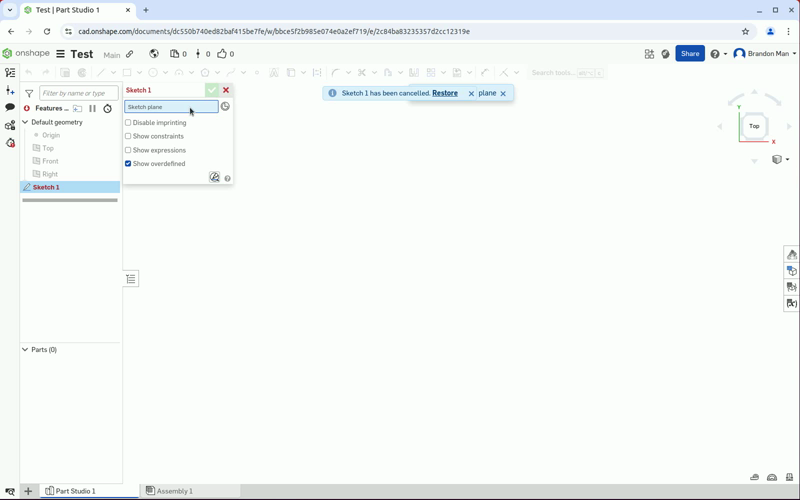
mouse_move(73, 150)
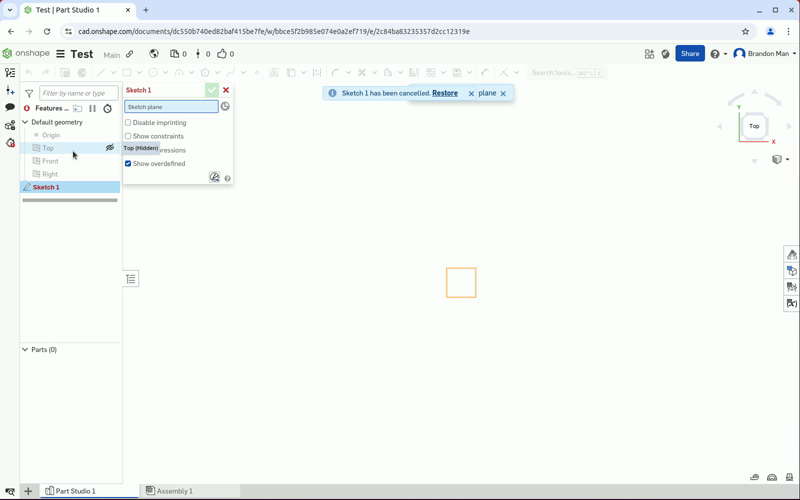
click(73, 150)
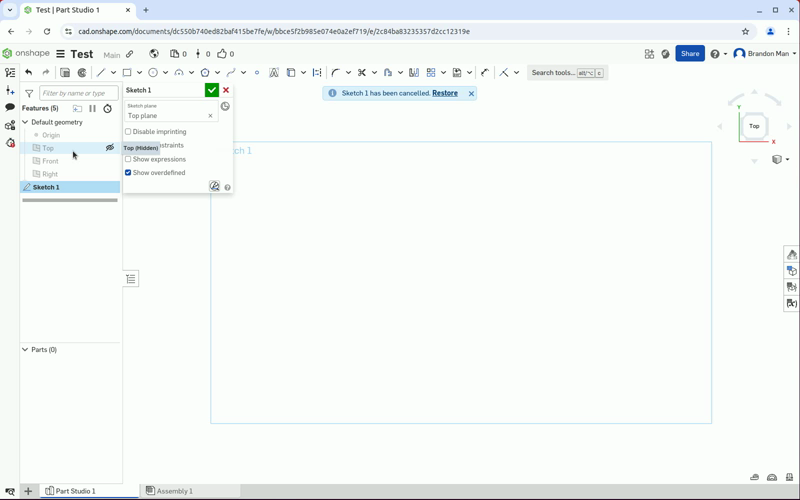
mouse_move(73, 352)
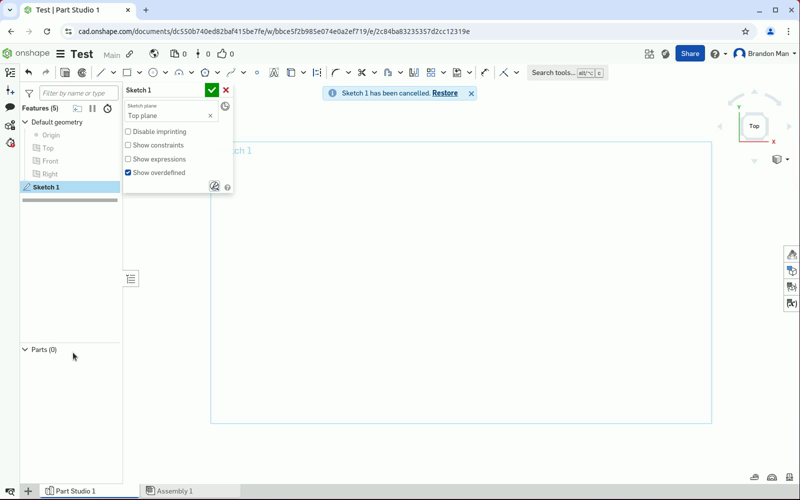
key(y)
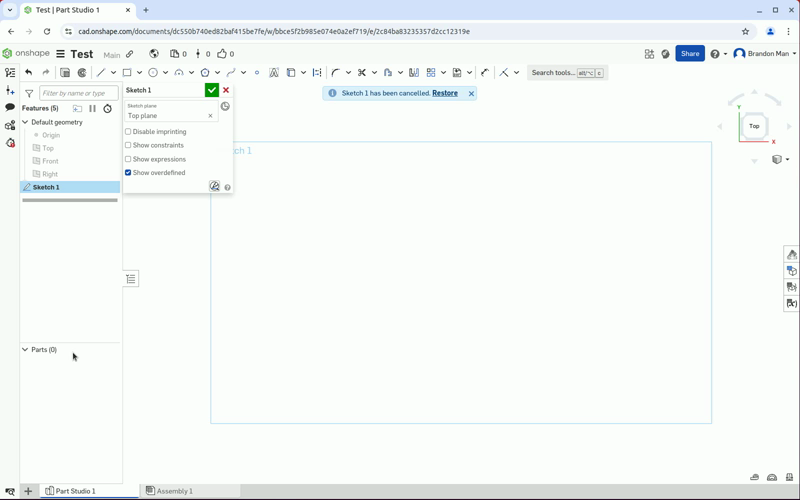
key(l)
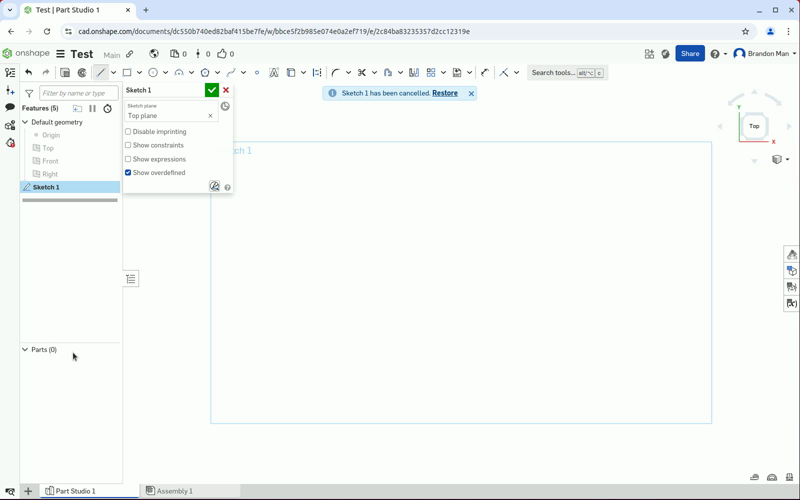
key_down(shift)
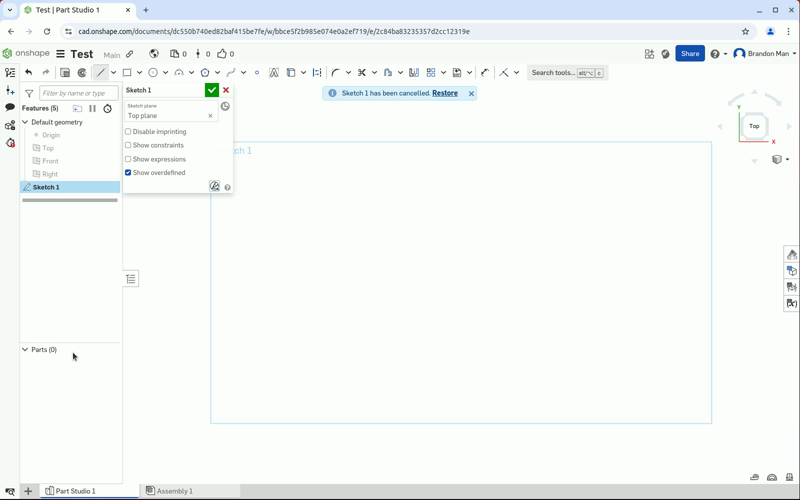
mouse_move(390, 290)
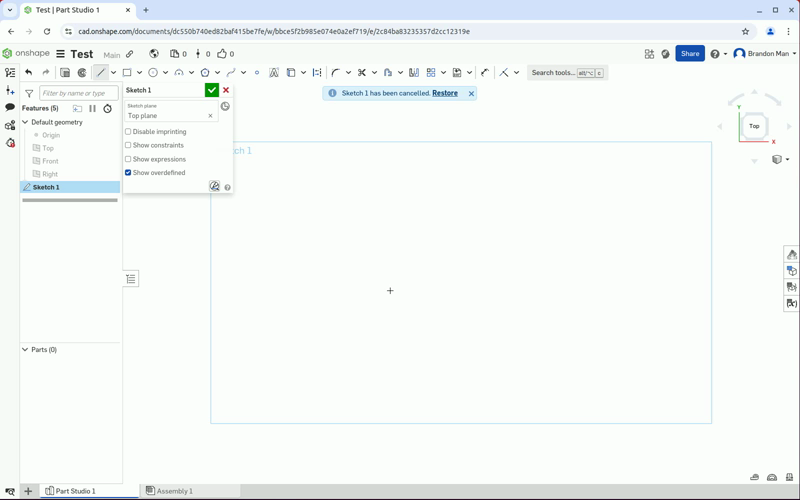
click(390, 290)
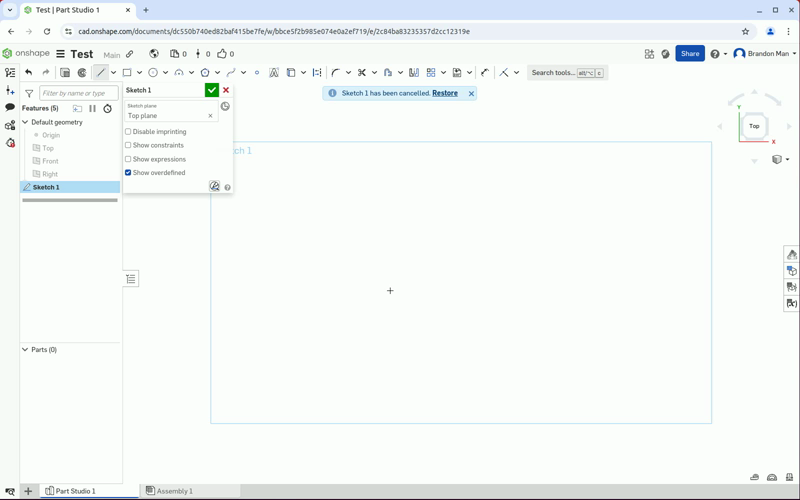
key_up(shift)
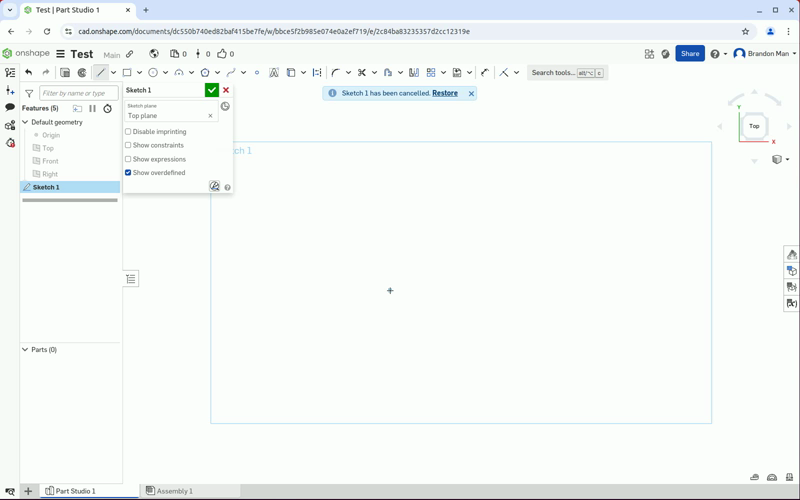
key_down(shift)
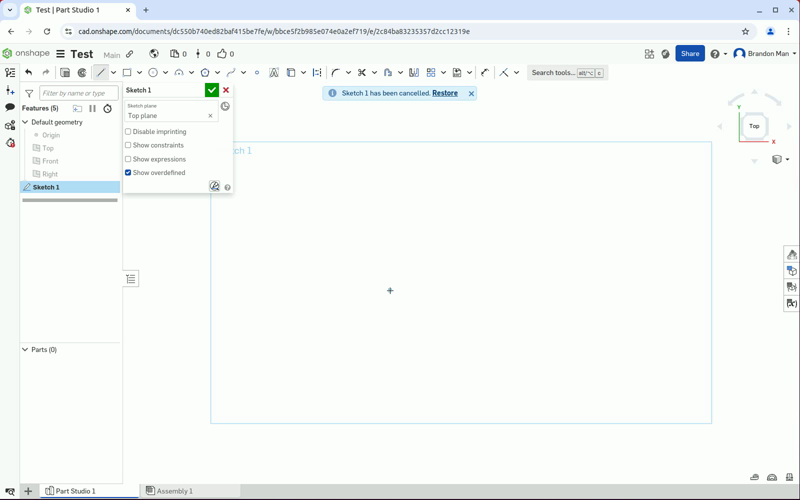
mouse_move(453, 353)
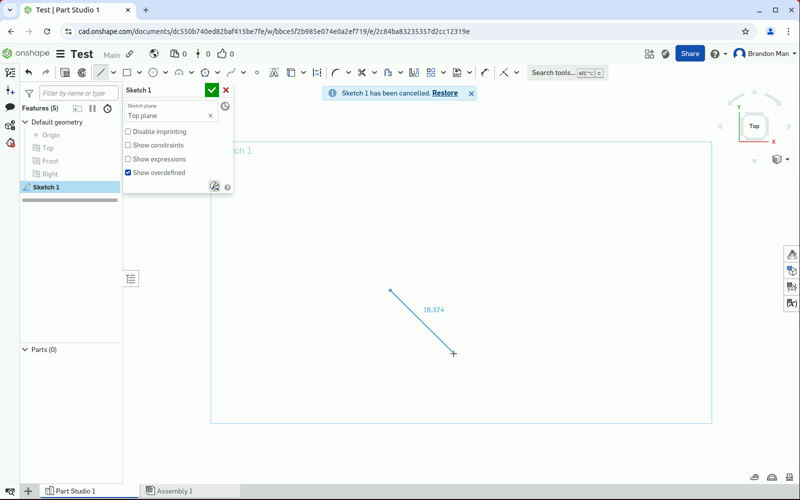
click(453, 353)
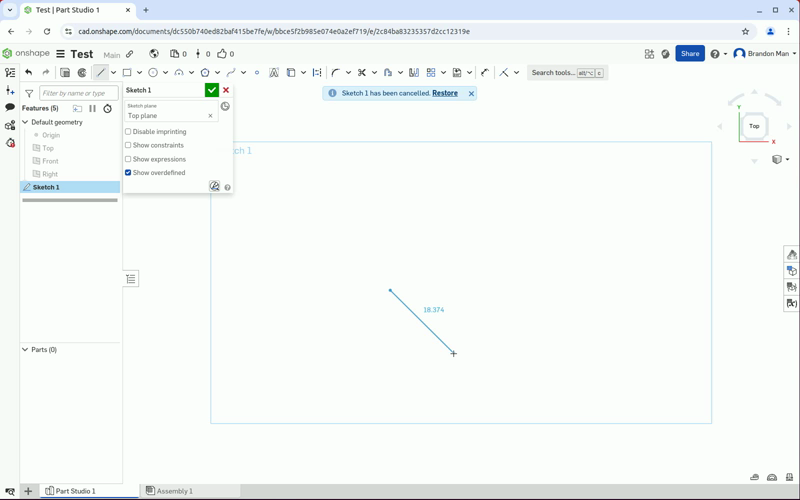
key_up(shift)
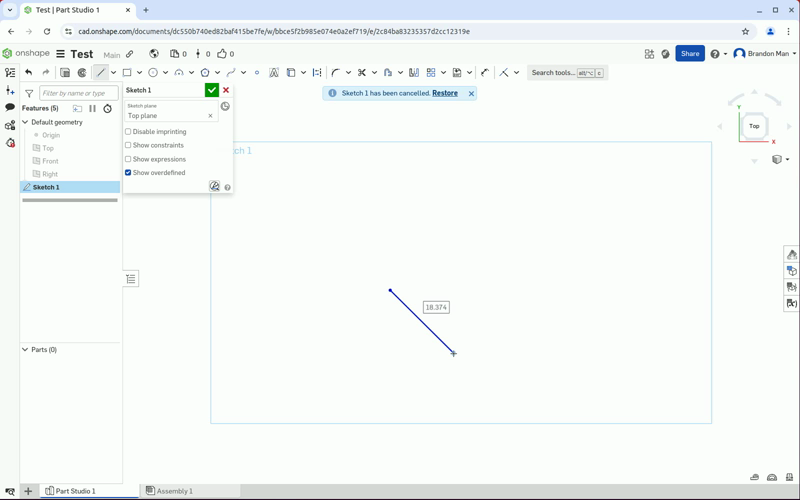
key_down(shift)
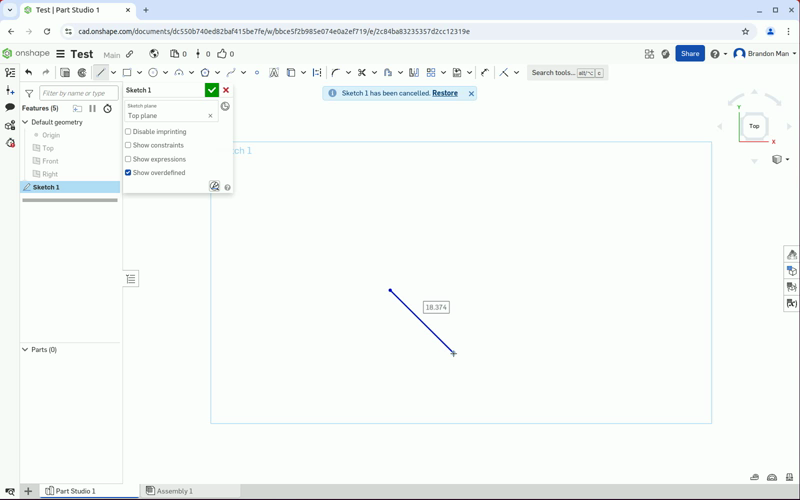
mouse_move(572, 353)
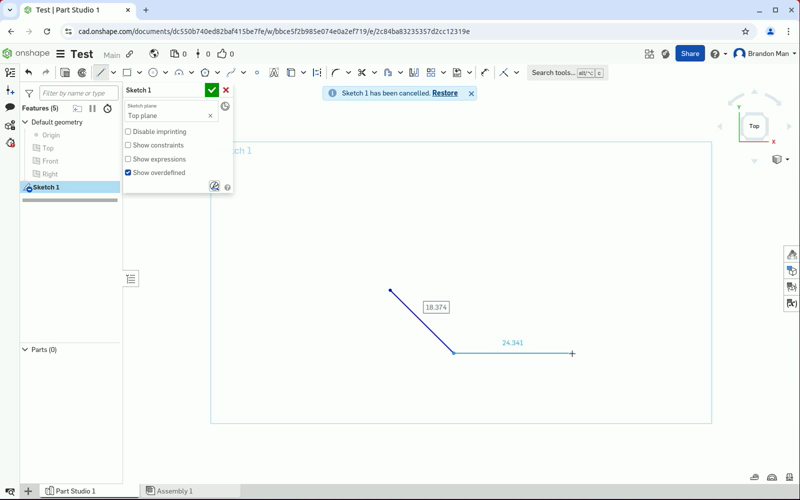
click(572, 353)
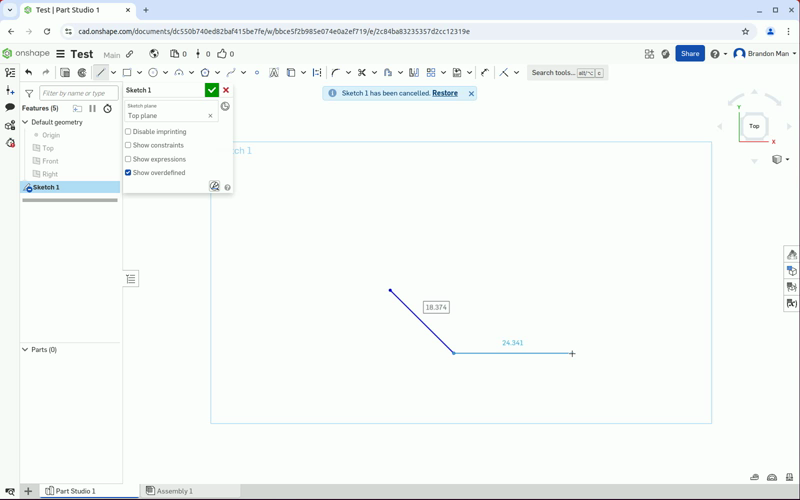
key_up(shift)
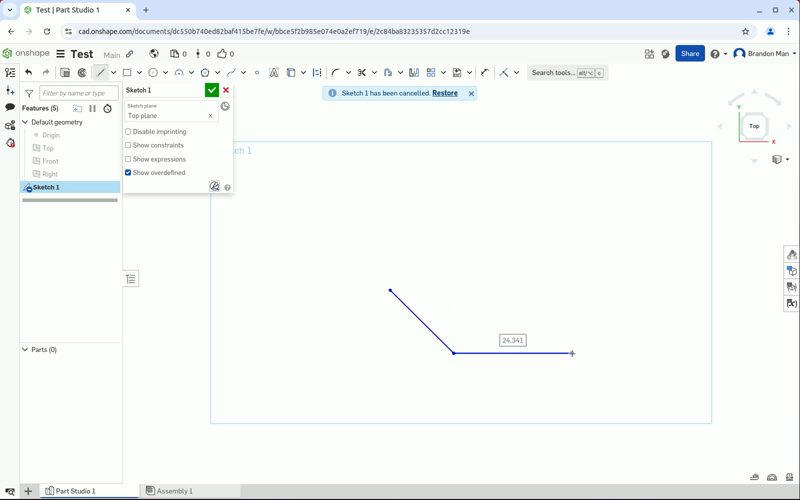
key_down(shift)
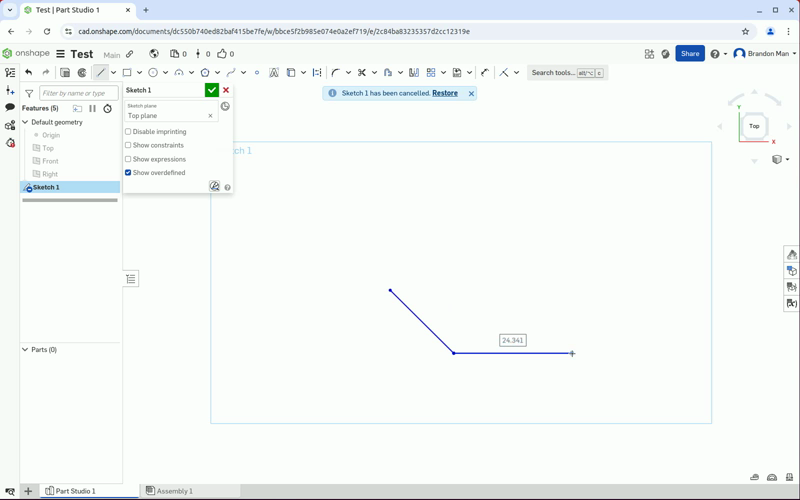
mouse_move(572, 226)
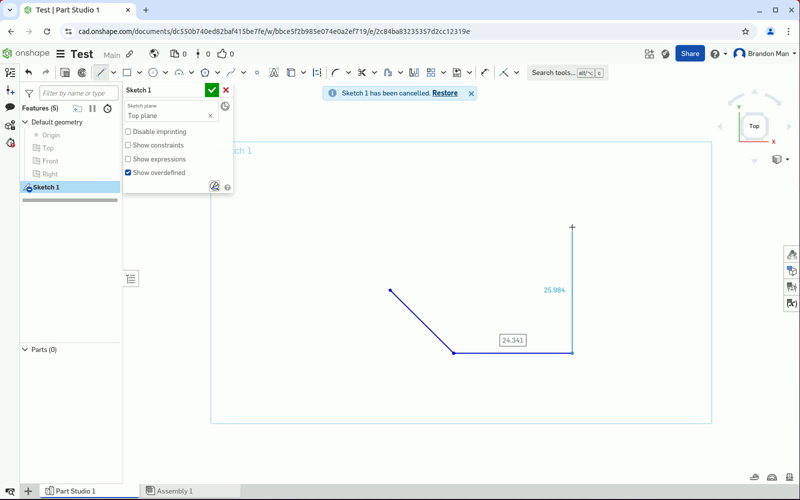
click(572, 226)
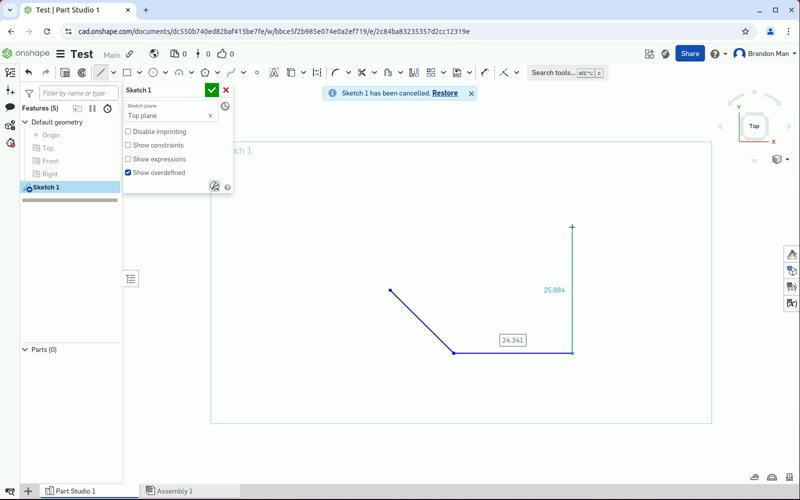
key_up(shift)
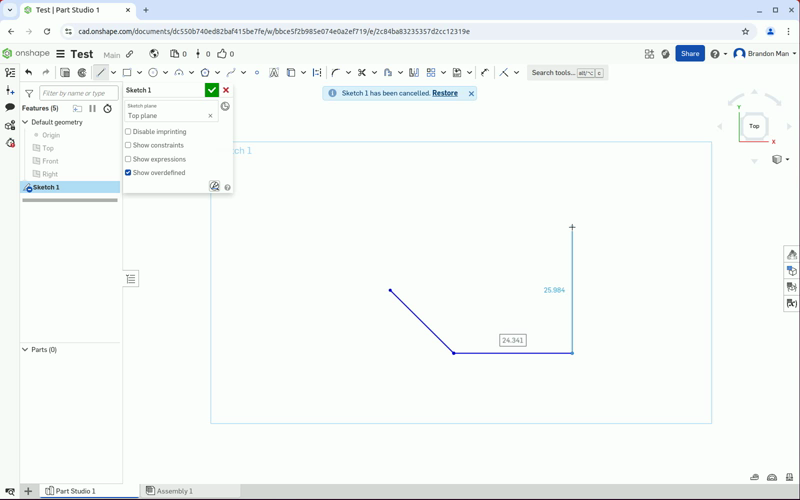
key_down(shift)
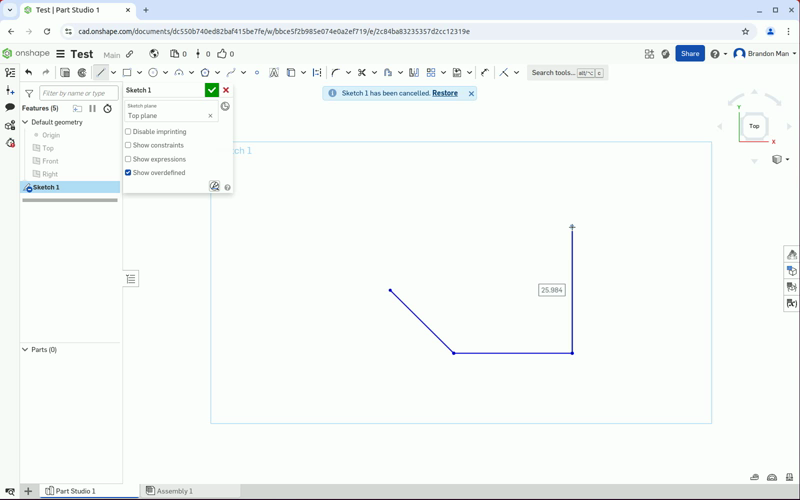
mouse_move(390, 226)
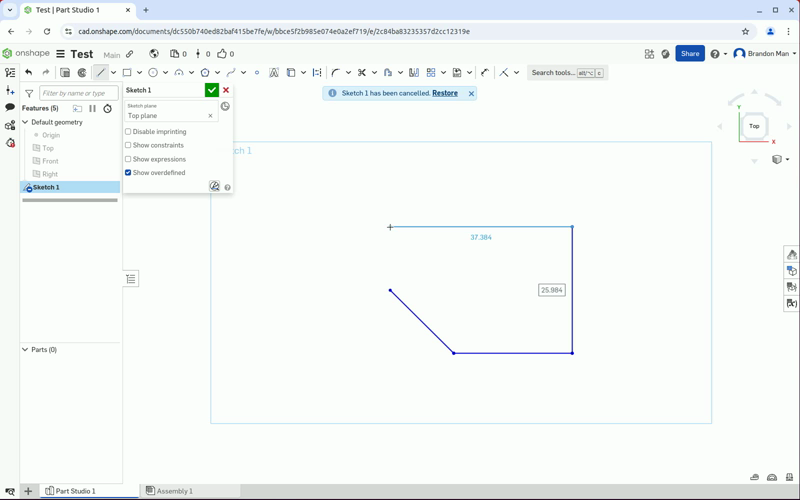
click(390, 226)
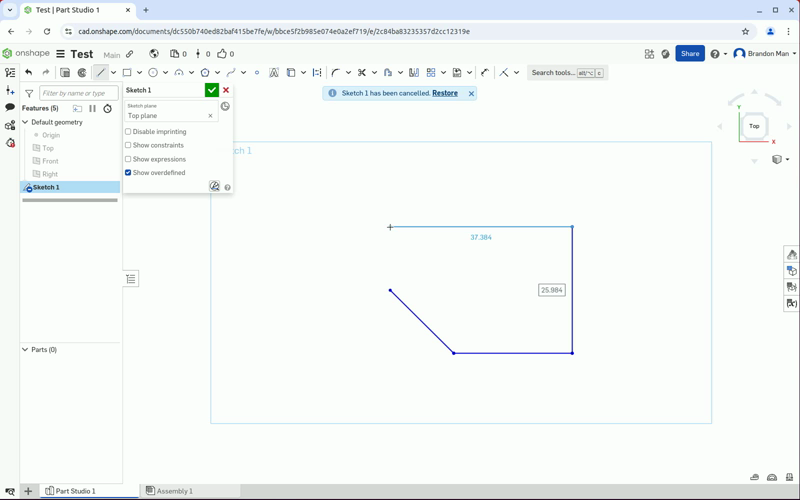
key_up(shift)
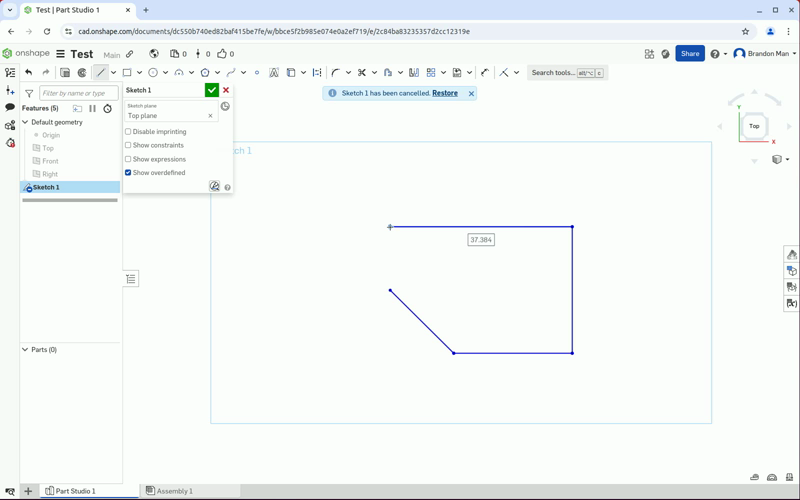
key_down(shift)
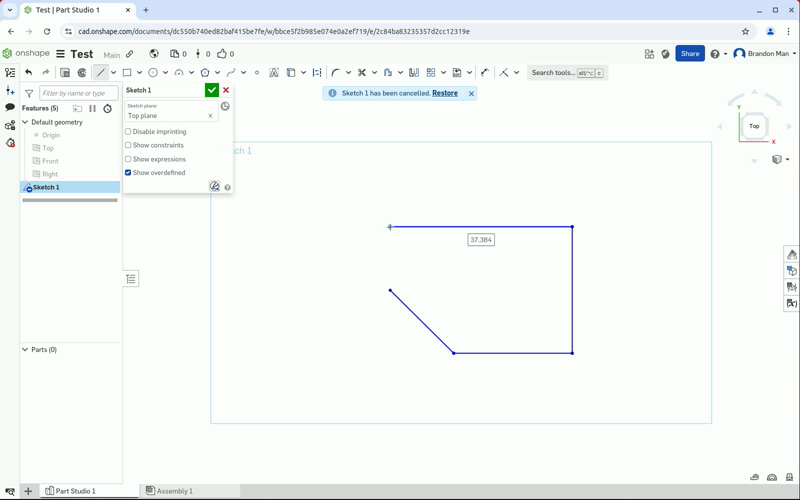
mouse_move(390, 290)
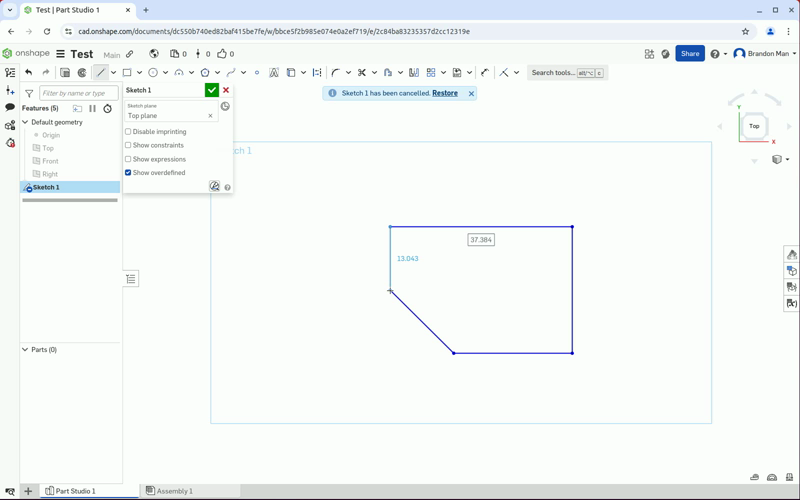
key_up(shift)
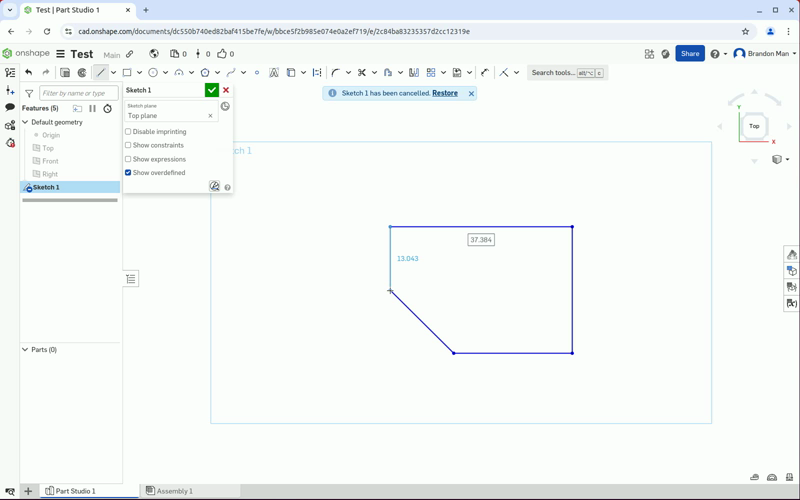
click(390, 290)
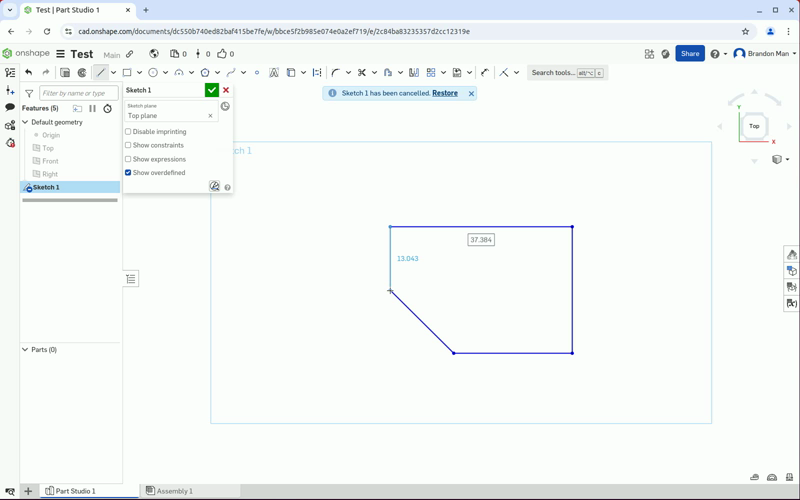
key(esc)
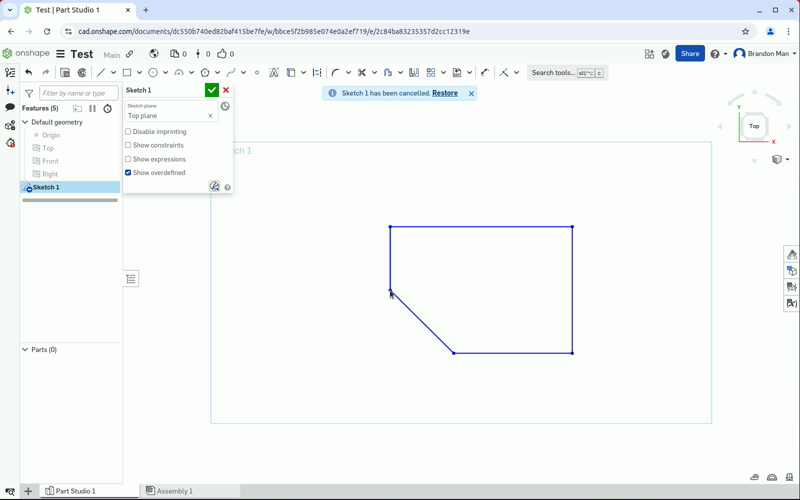
mouse_move(490, 321)
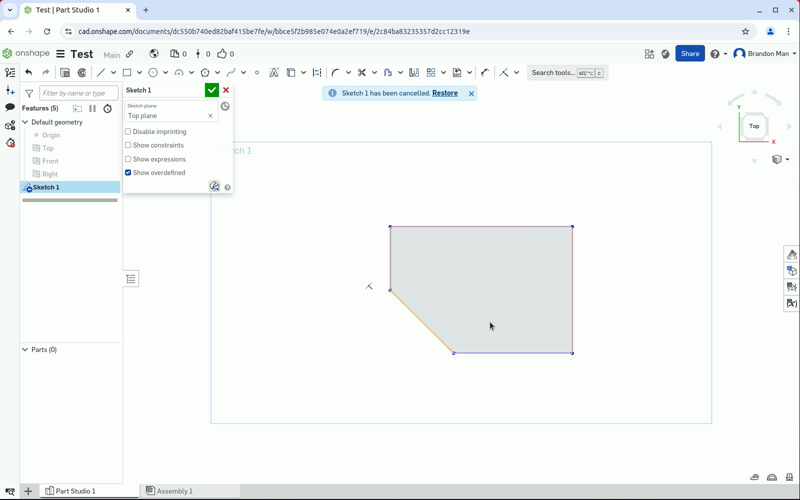
click(490, 321)
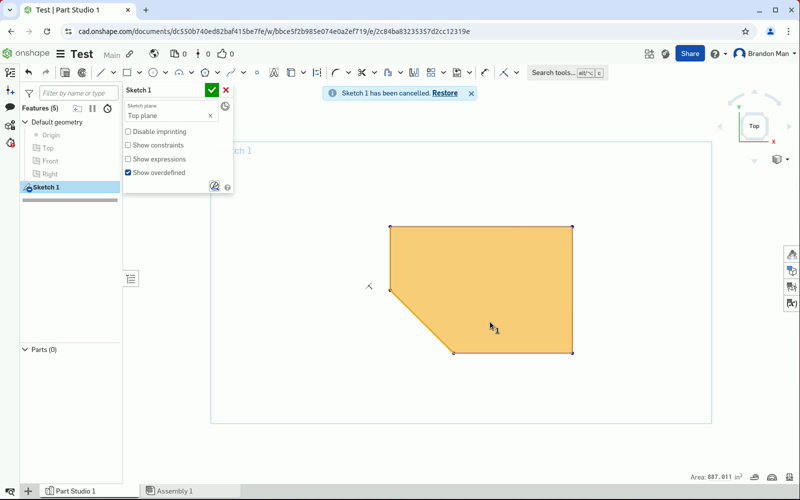
mouse_move(73, 352)
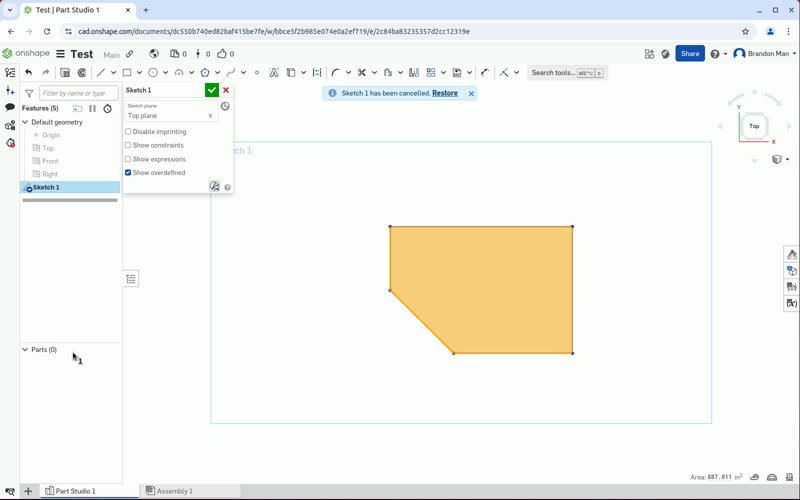
key(shift+y)
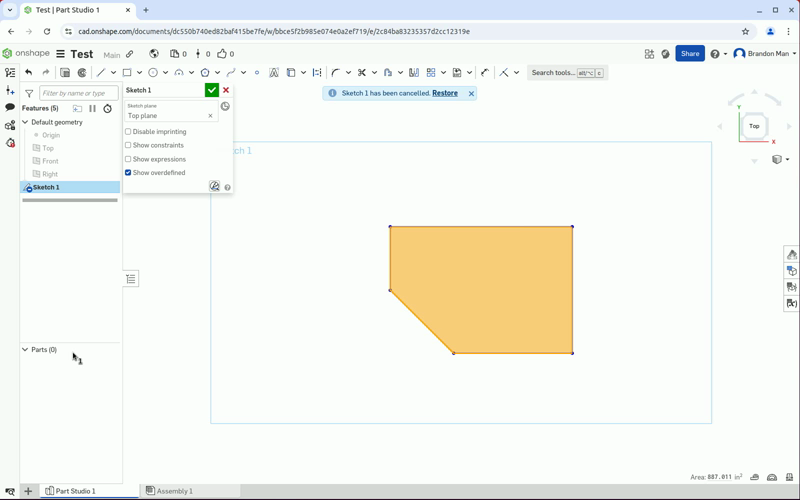
key(shift+e)
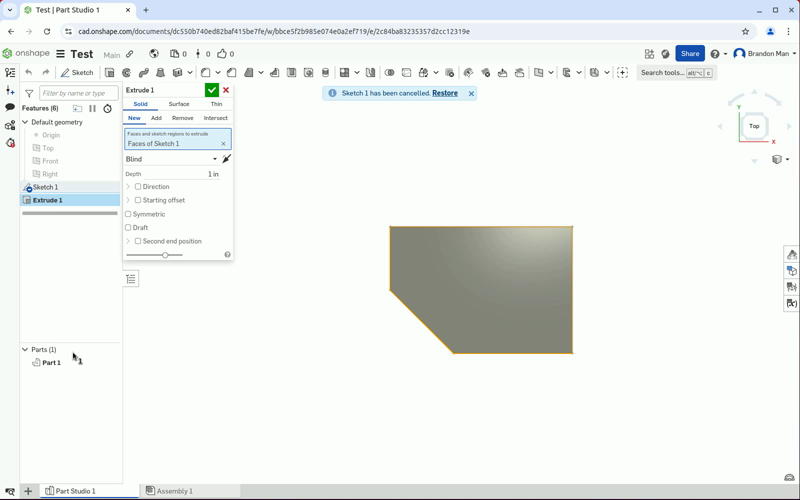
mouse_move(143, 106)
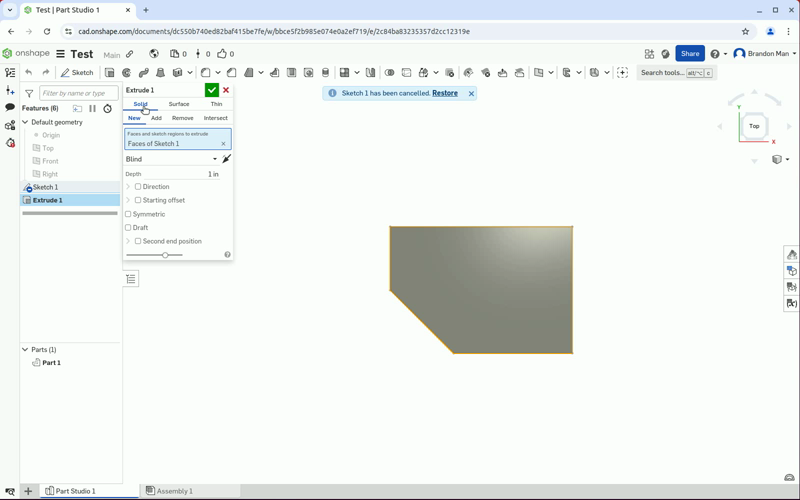
click(143, 106)
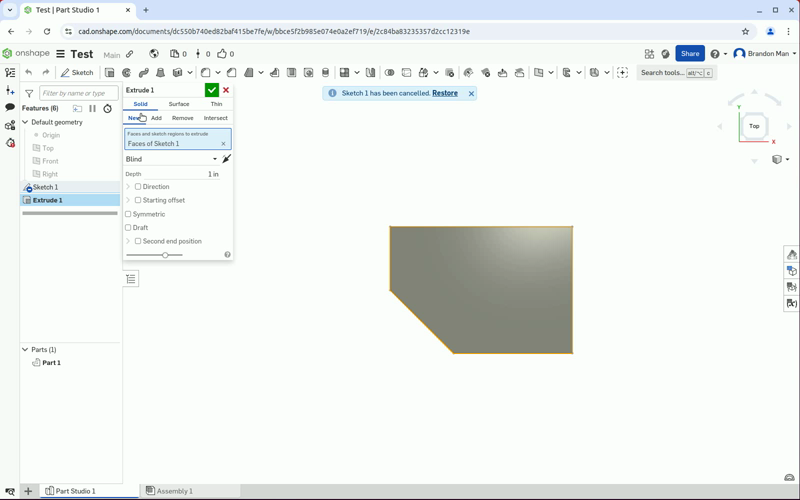
mouse_move(137, 120)
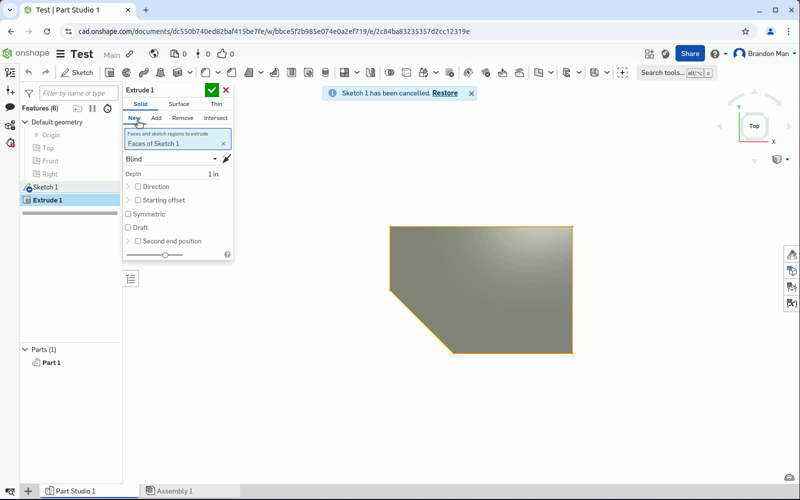
click(137, 120)
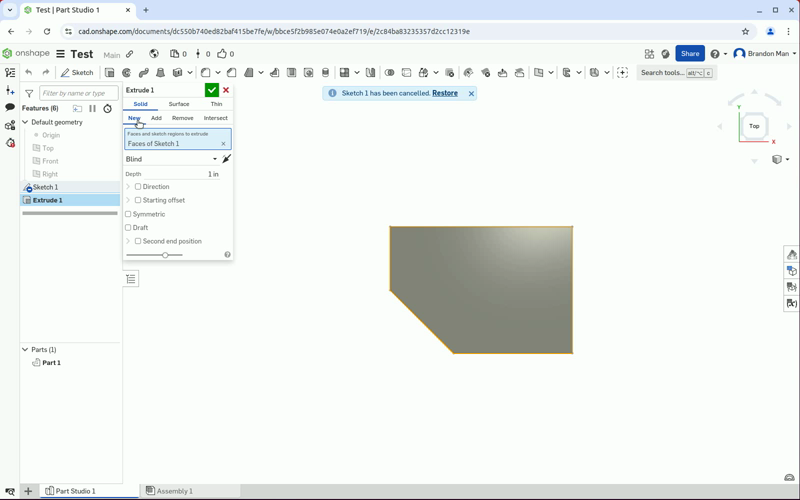
key(tab, 4)
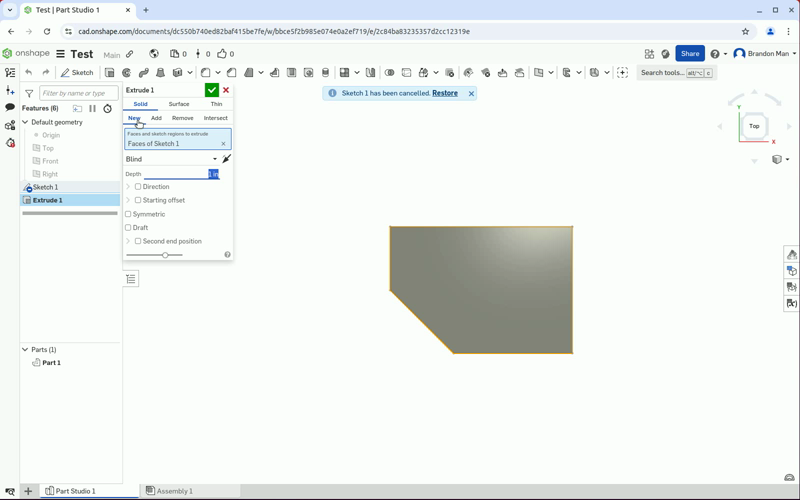
text(1.444)
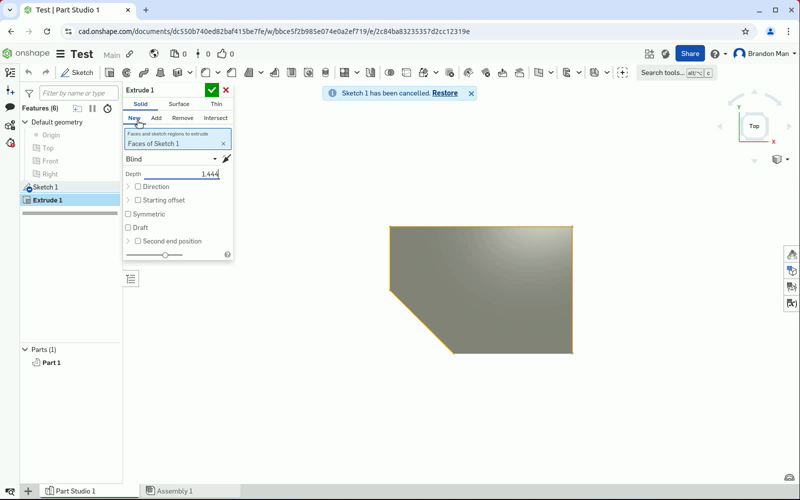
key(enter)
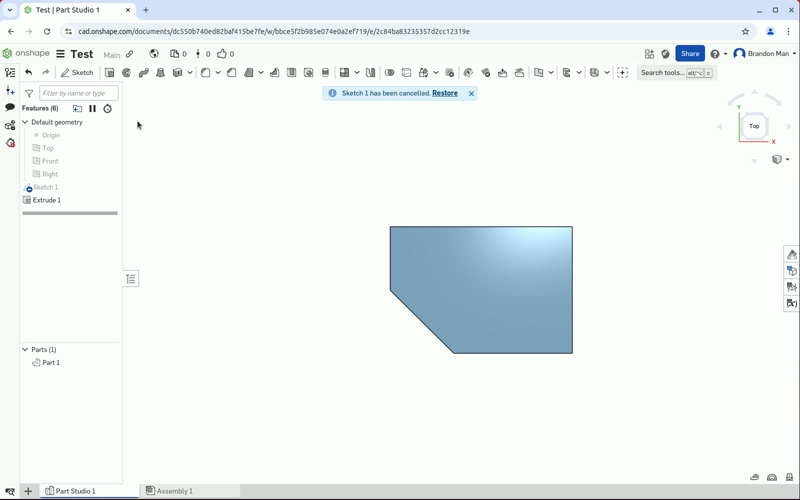
key(shift+h)
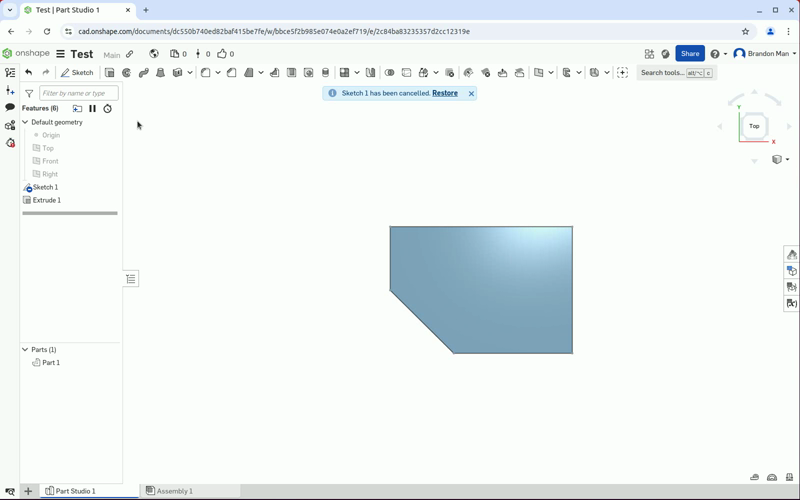
key(shift+h)
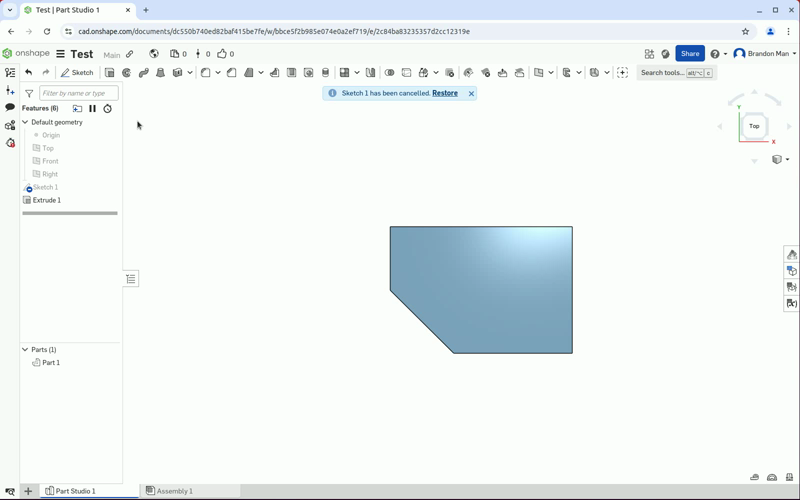
mouse_move(73, 189)
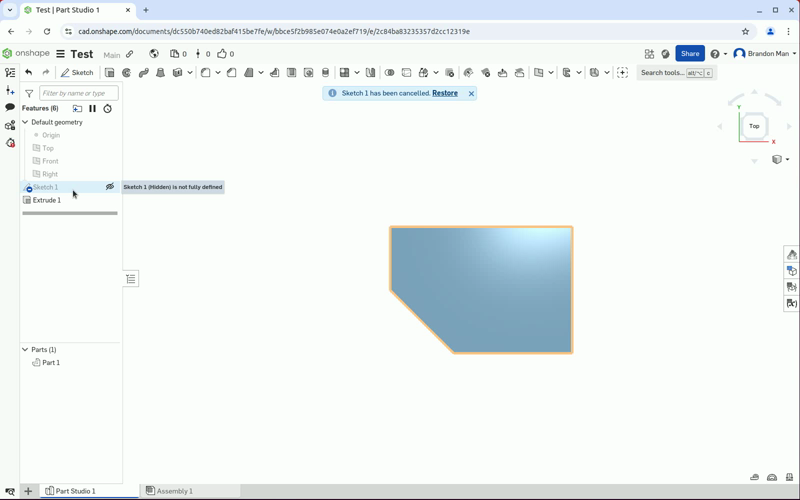
click(73, 189)
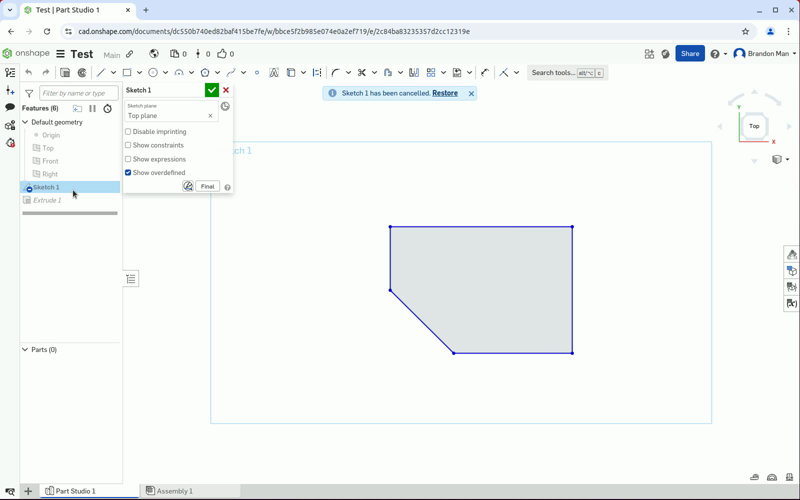
mouse_move(229, 92)
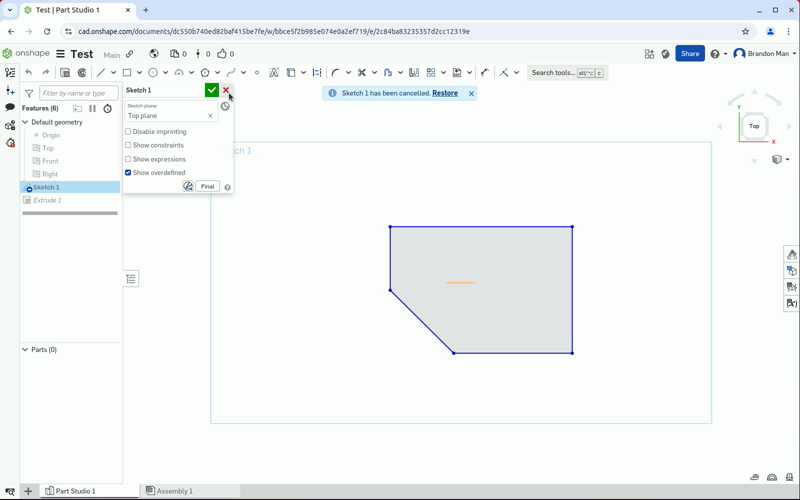
click(229, 92)
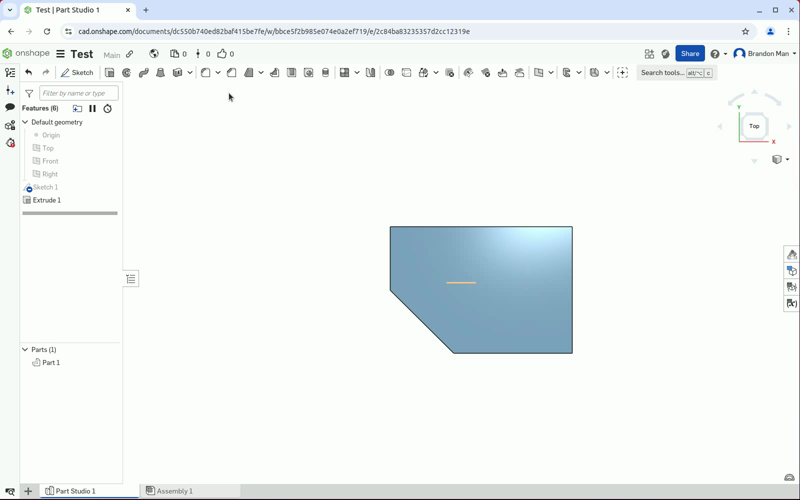
mouse_move(541, 75)
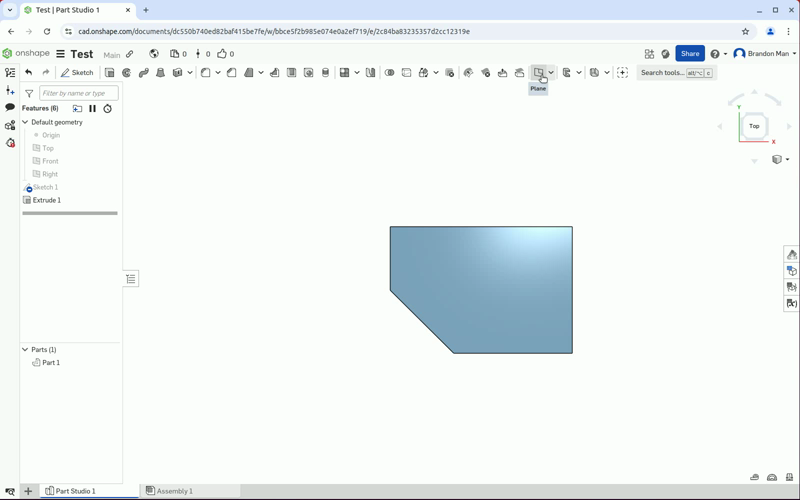
click(541, 75)
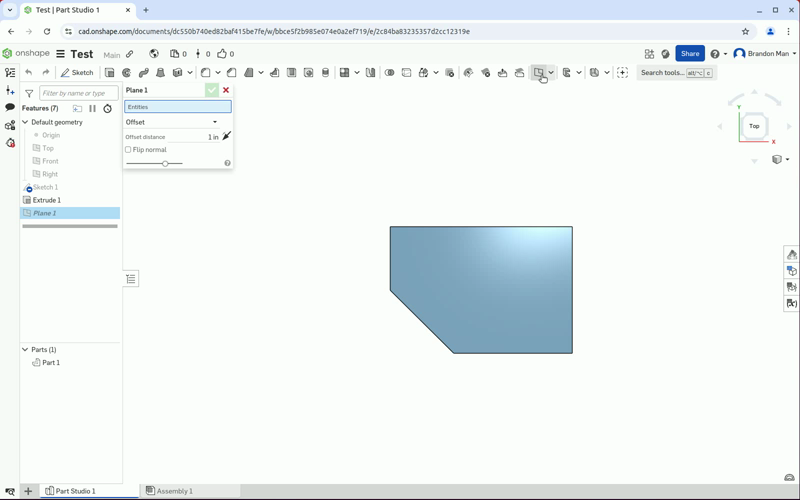
mouse_move(73, 150)
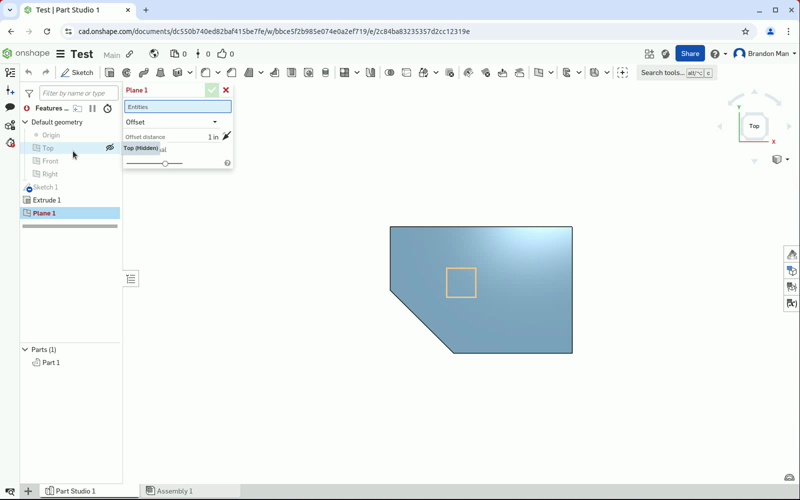
click(73, 150)
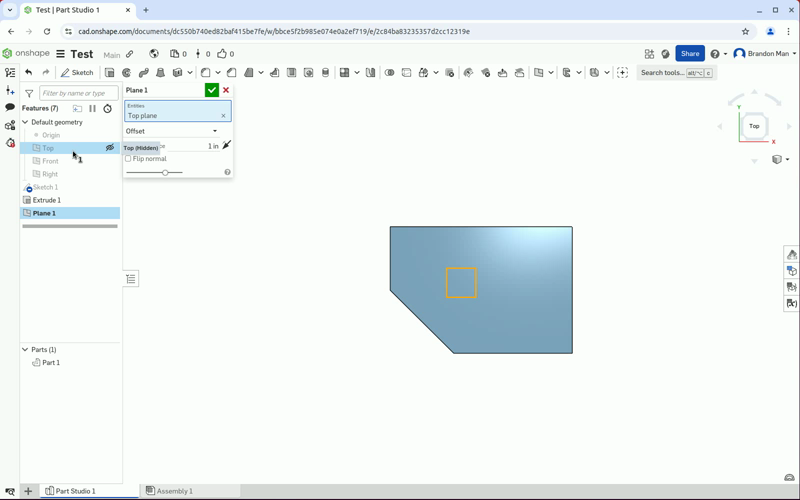
key(tab, 2)
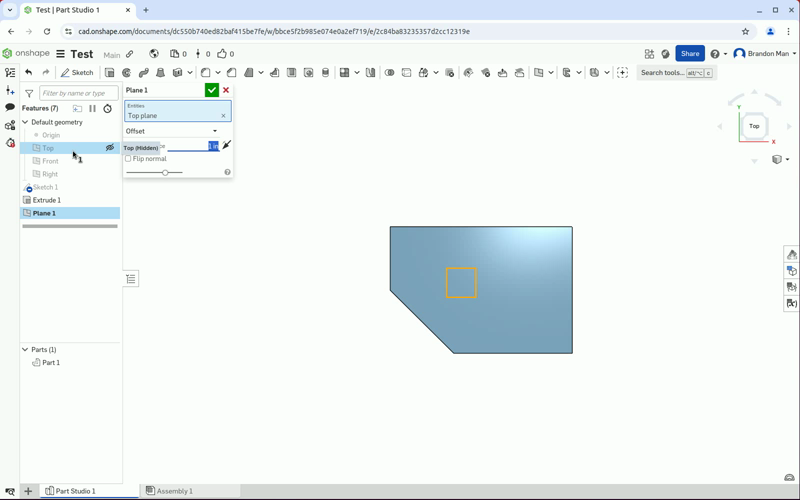
text(1.448)
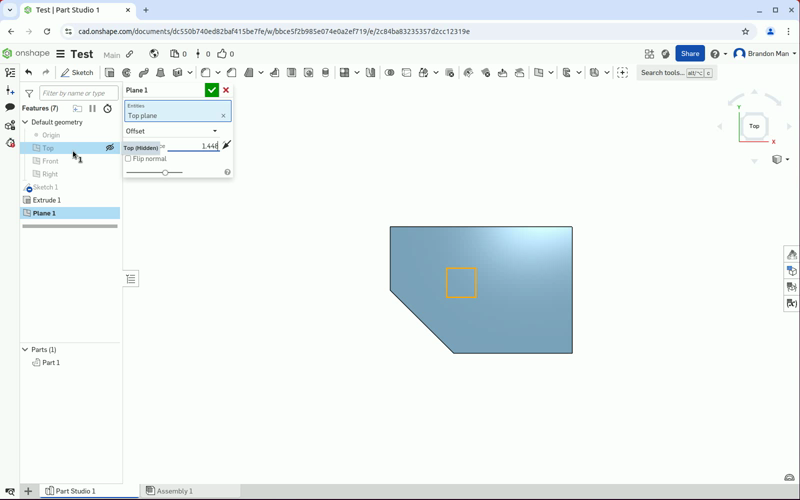
key(enter, 2)
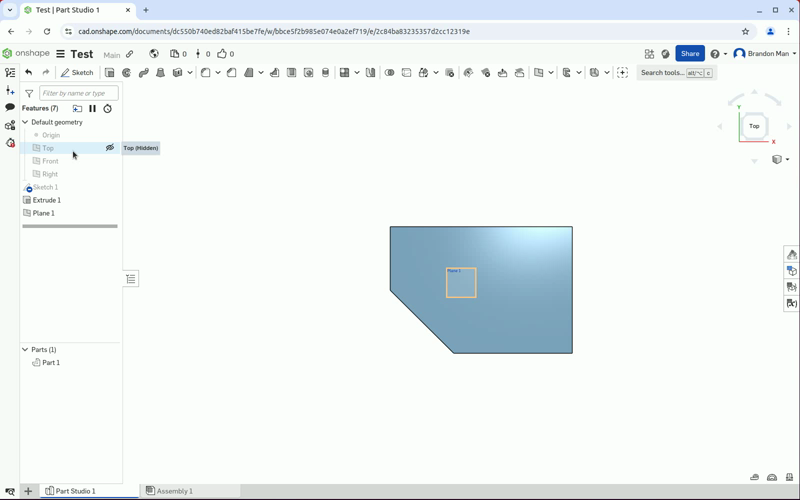
key(shift+s)
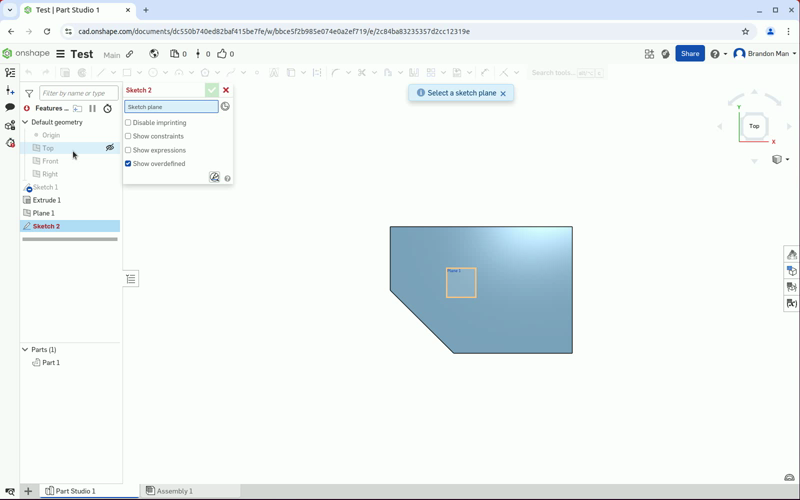
mouse_move(73, 215)
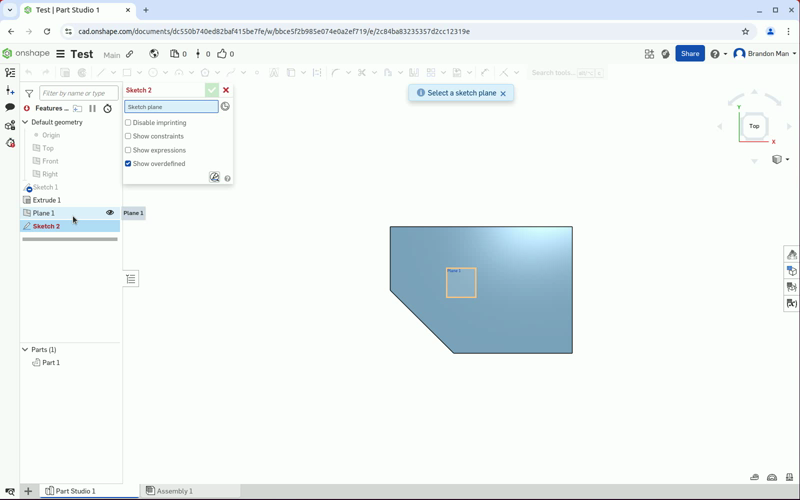
click(73, 215)
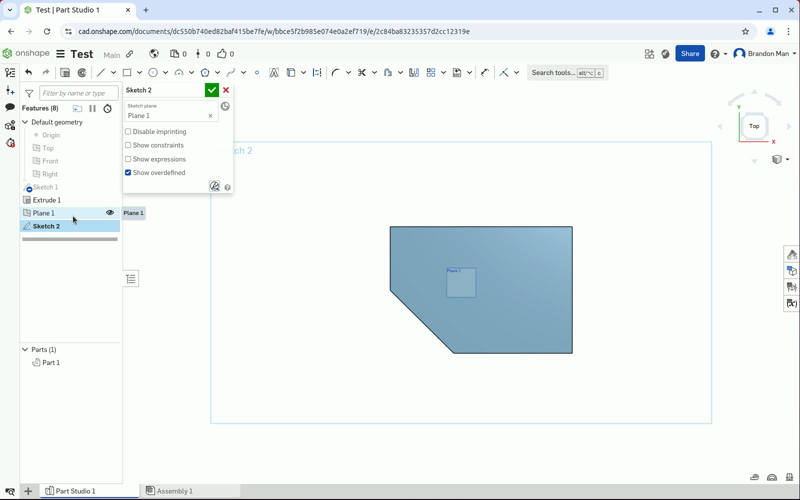
mouse_move(73, 352)
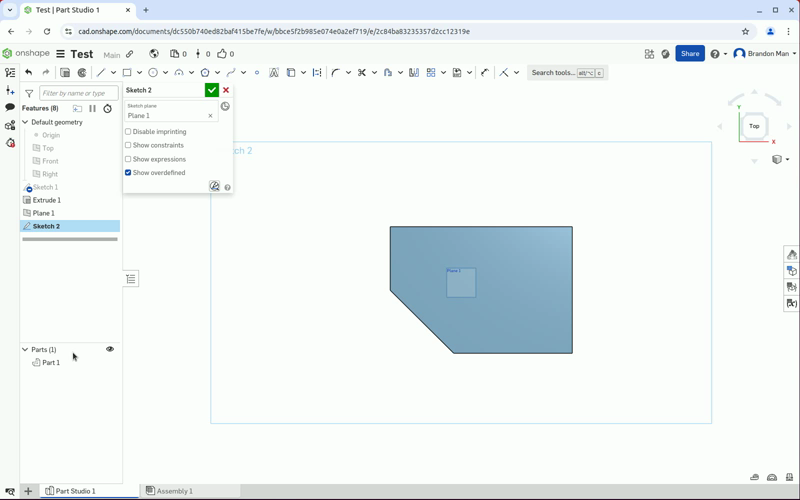
key(y)
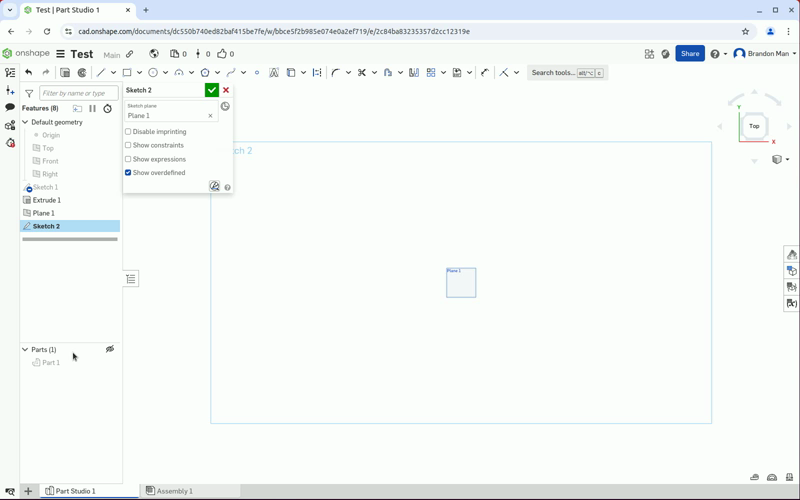
key(l)
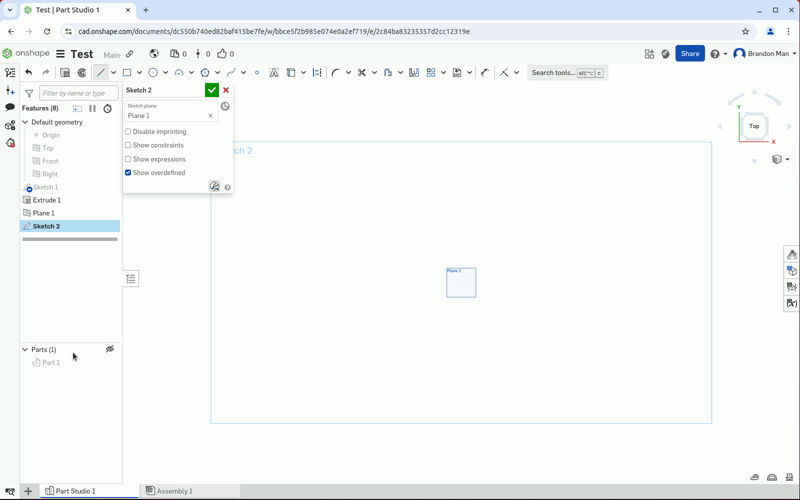
key_down(shift)
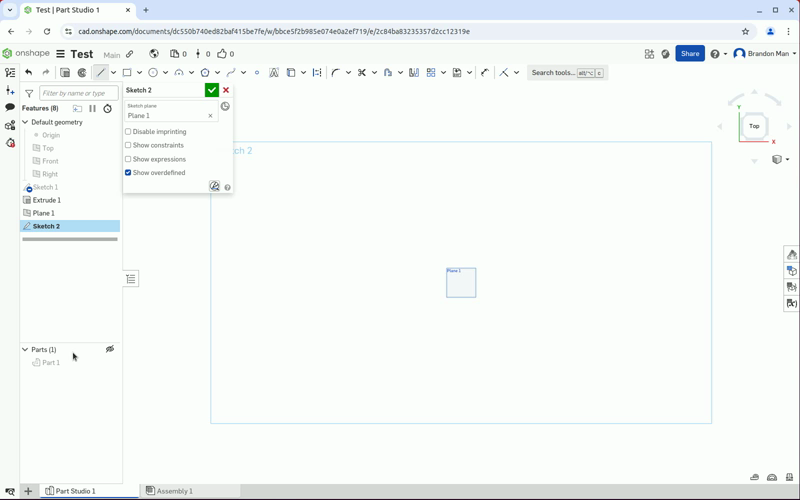
mouse_move(390, 240)
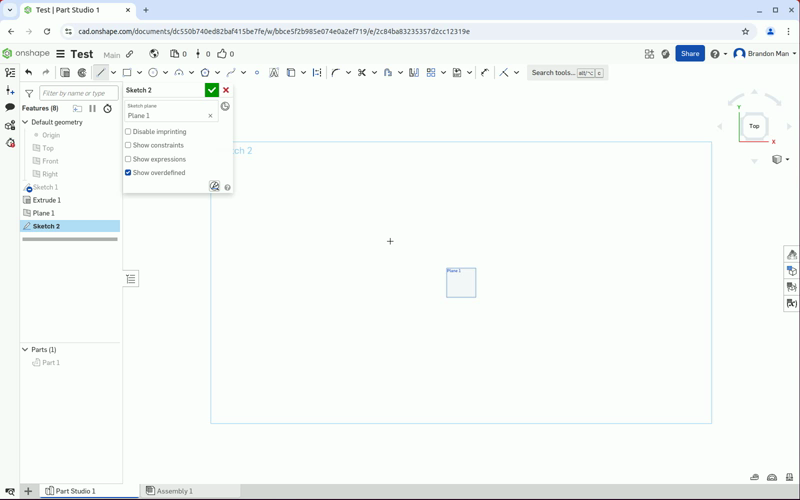
click(390, 240)
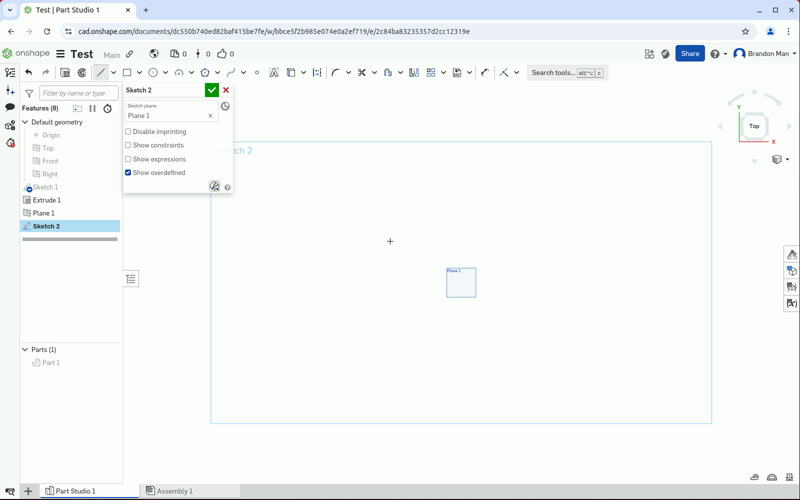
key_up(shift)
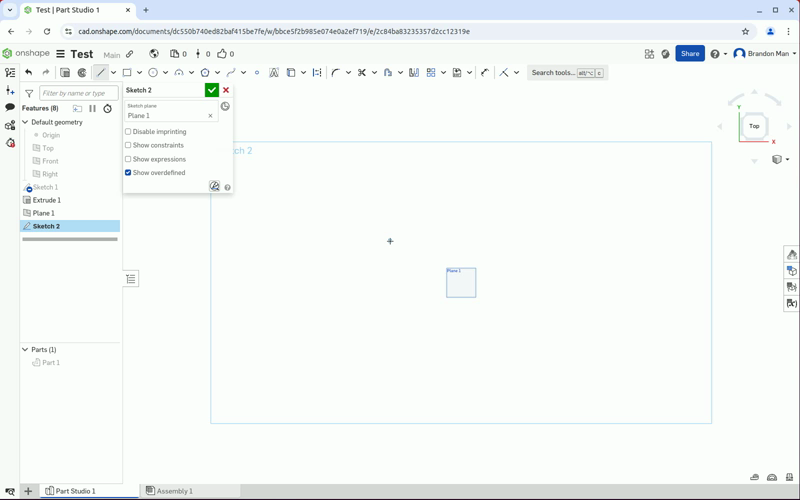
key_down(shift)
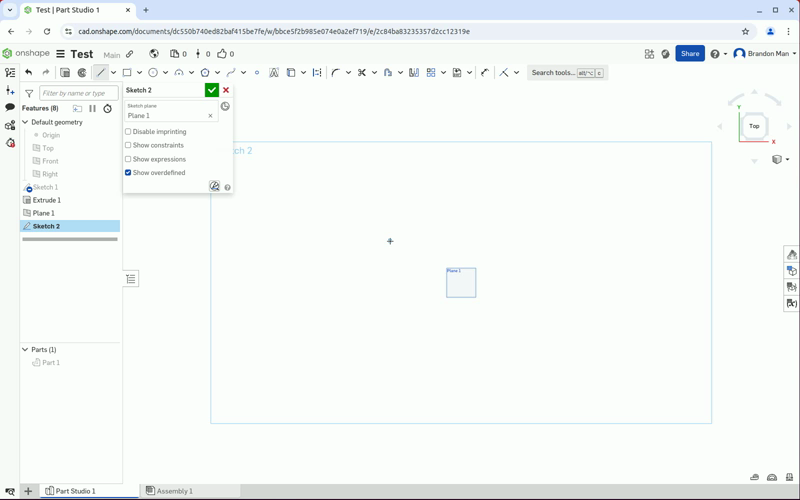
mouse_move(558, 240)
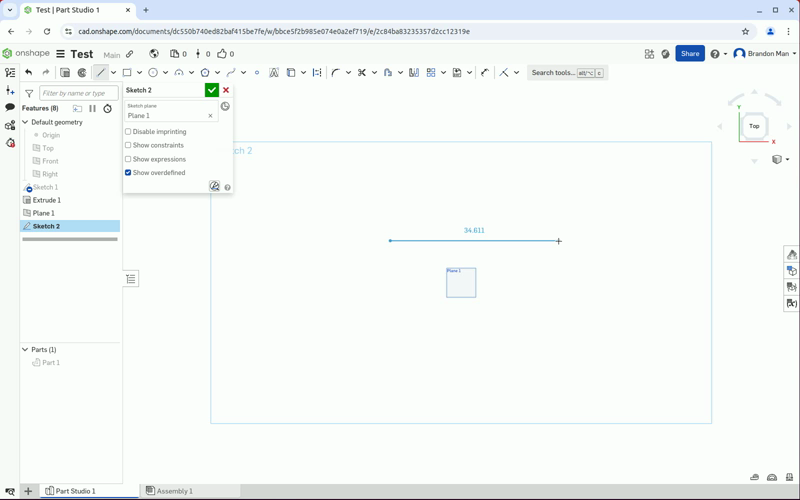
click(558, 240)
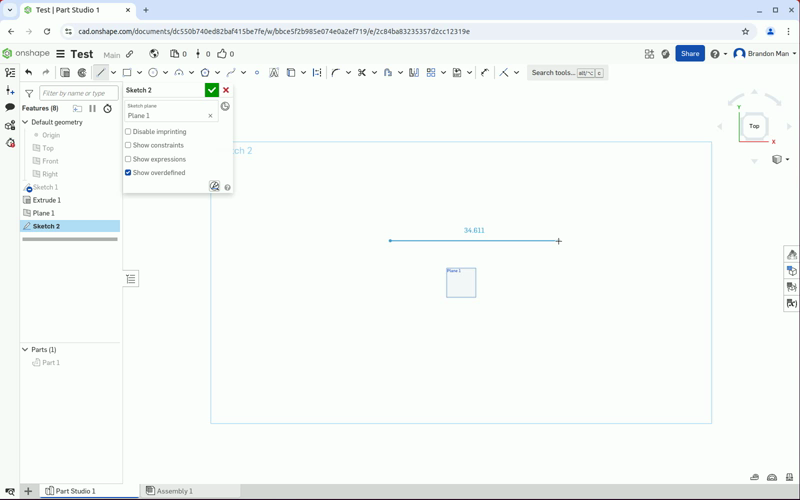
key_up(shift)
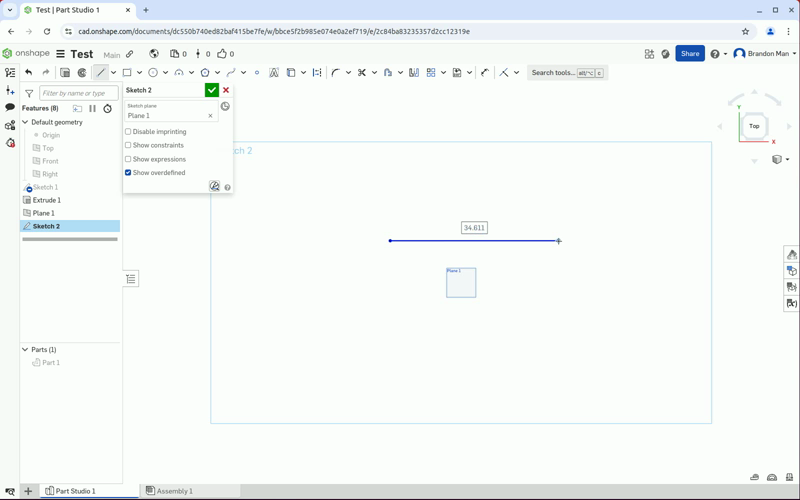
key_down(shift)
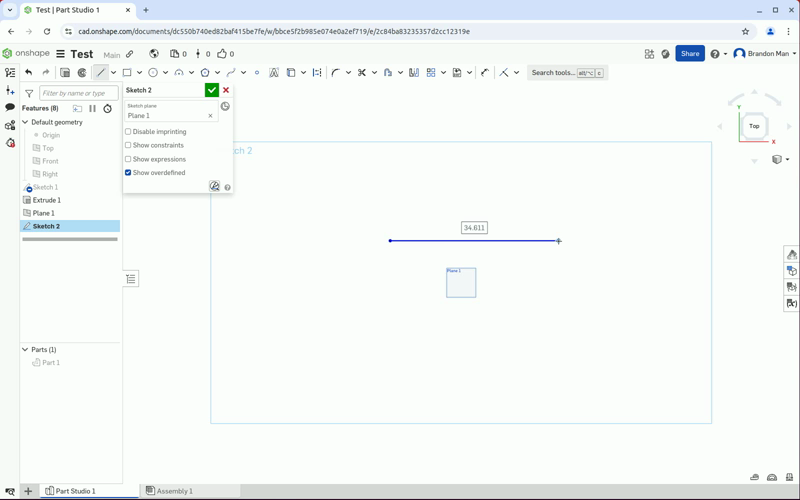
mouse_move(588, 240)
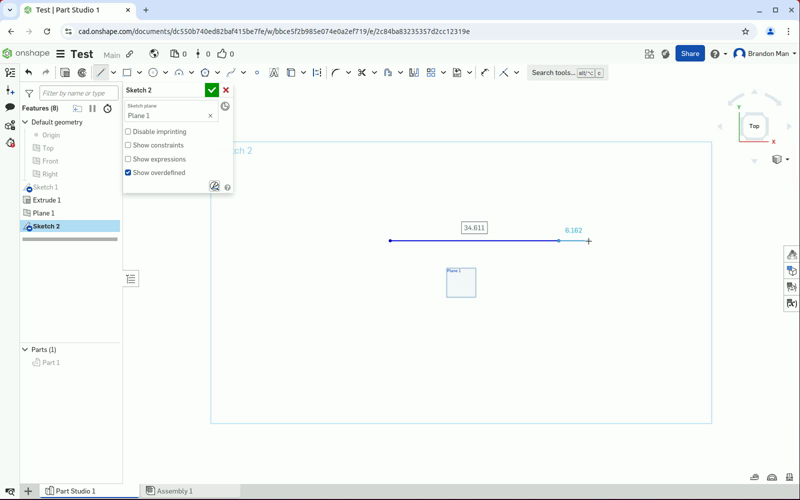
mouse_move(558, 226)
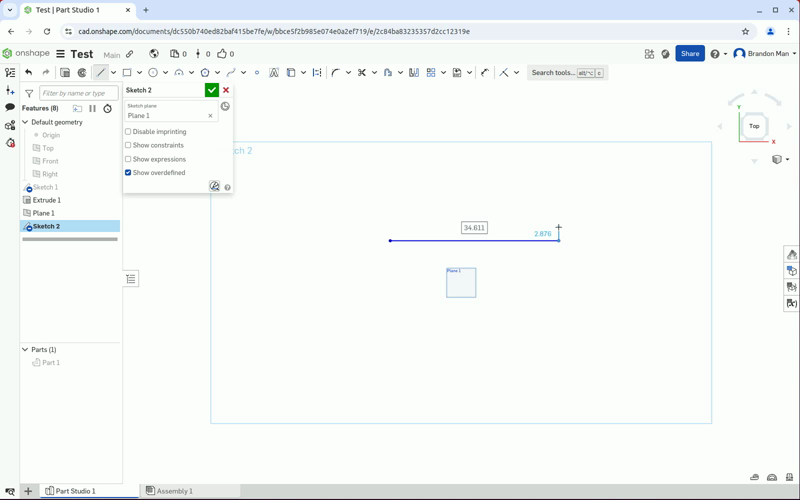
click(558, 226)
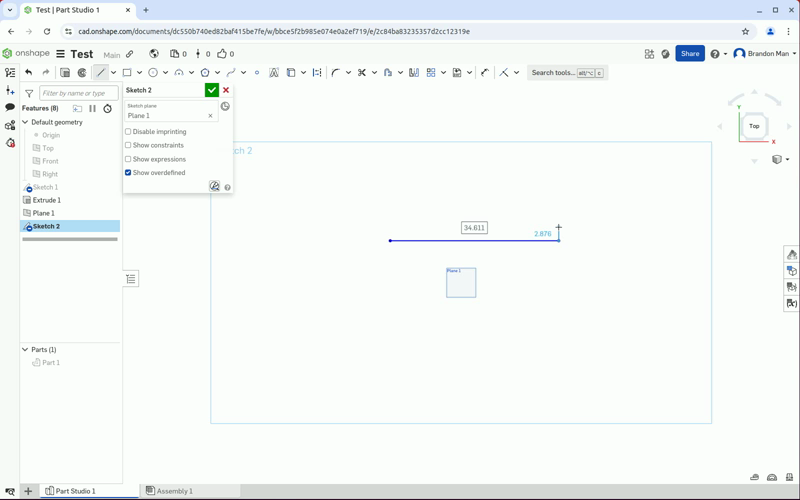
key_up(shift)
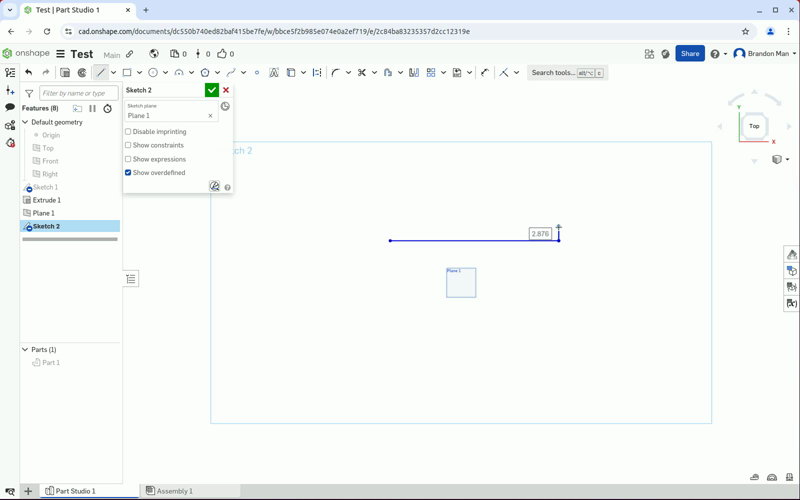
key_down(shift)
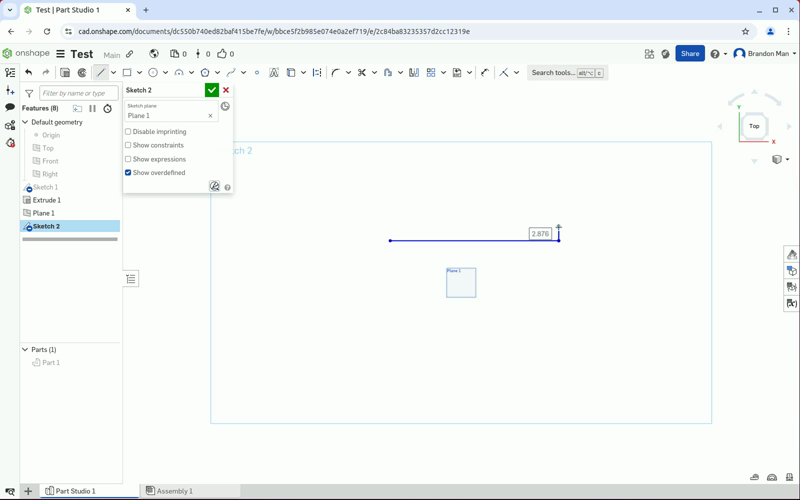
mouse_move(390, 226)
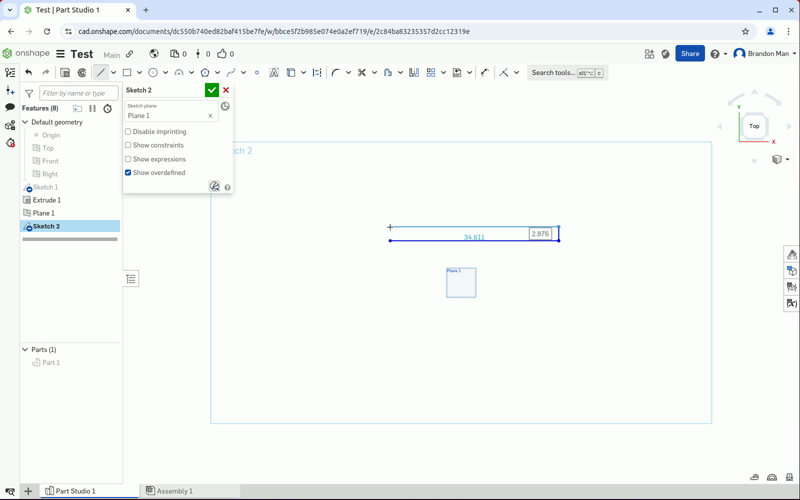
click(390, 226)
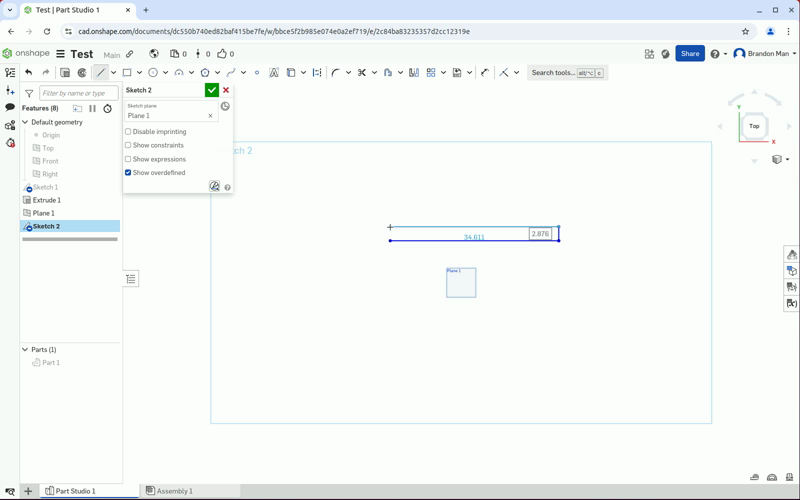
key_up(shift)
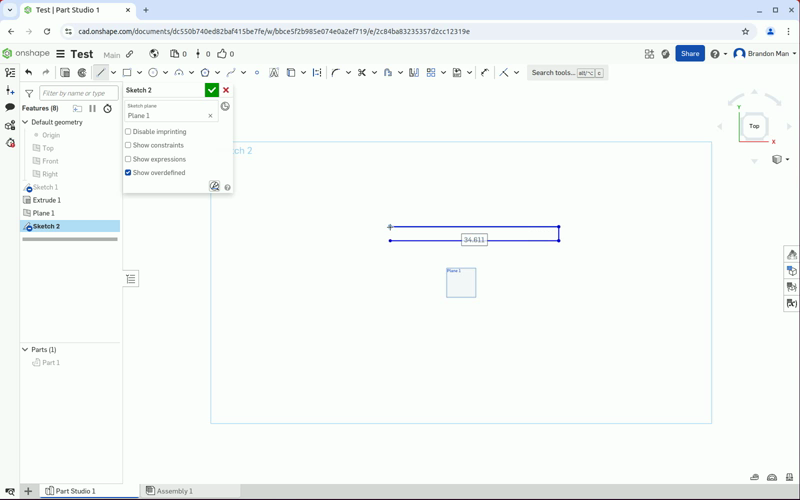
mouse_move(420, 226)
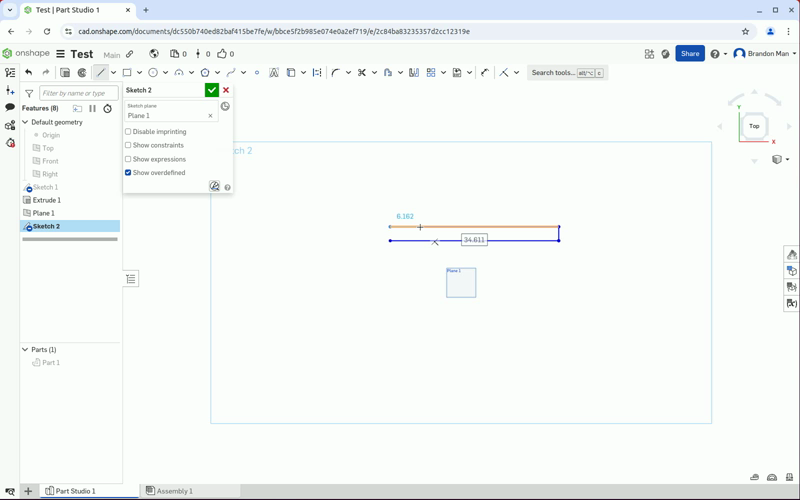
key_down(shift)
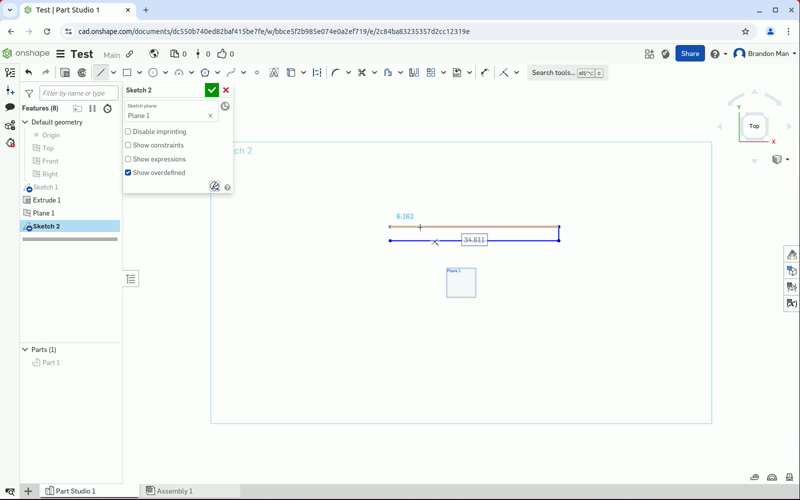
mouse_move(390, 240)
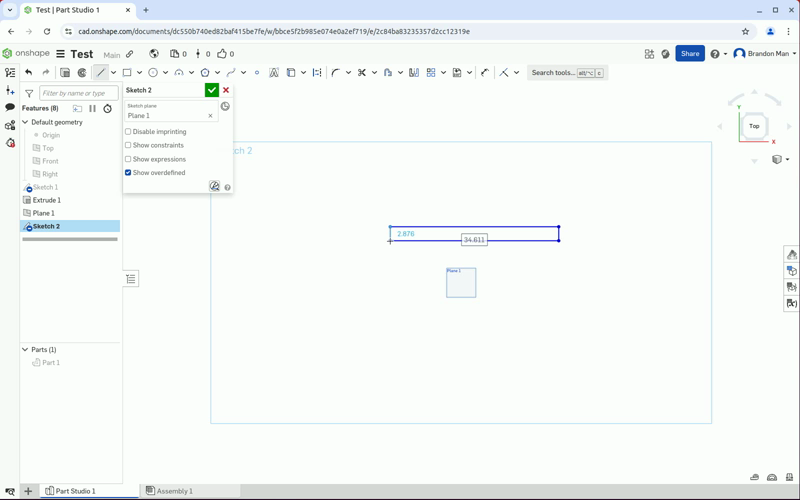
key_up(shift)
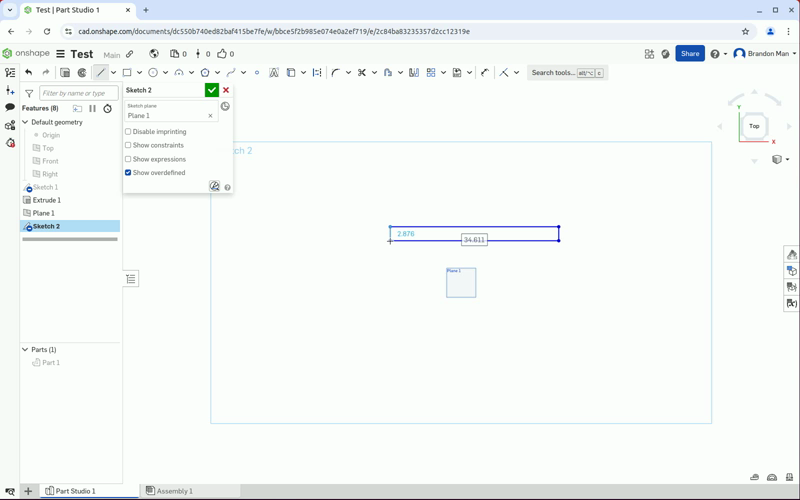
click(390, 240)
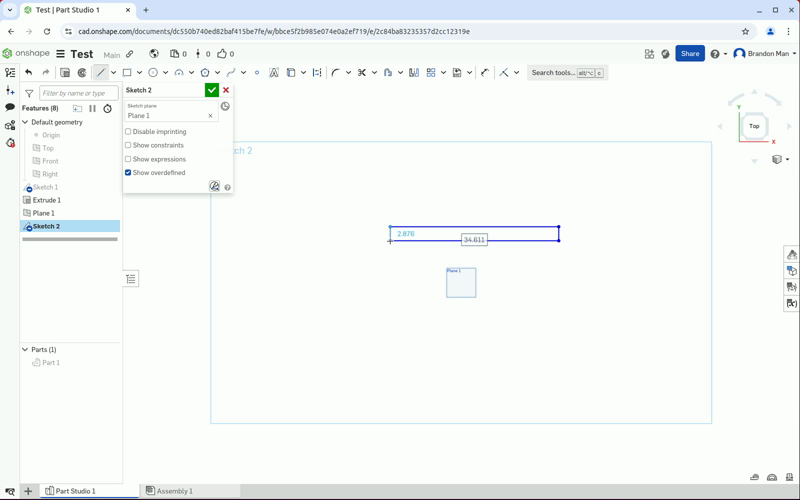
key(esc)
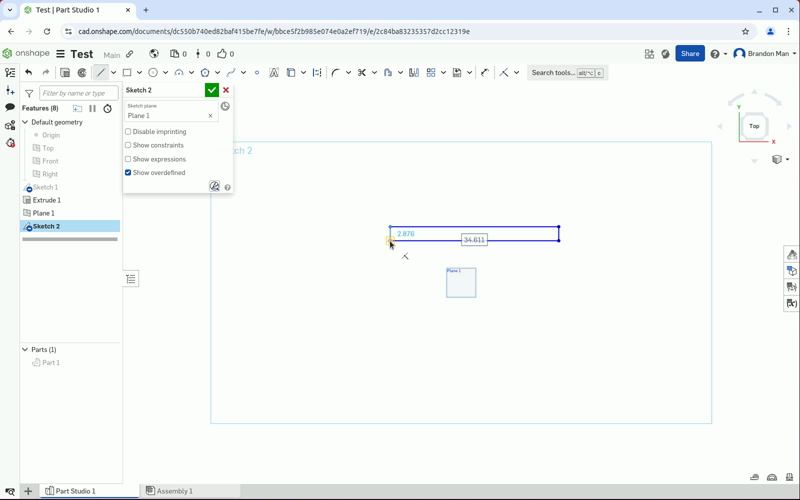
mouse_move(518, 229)
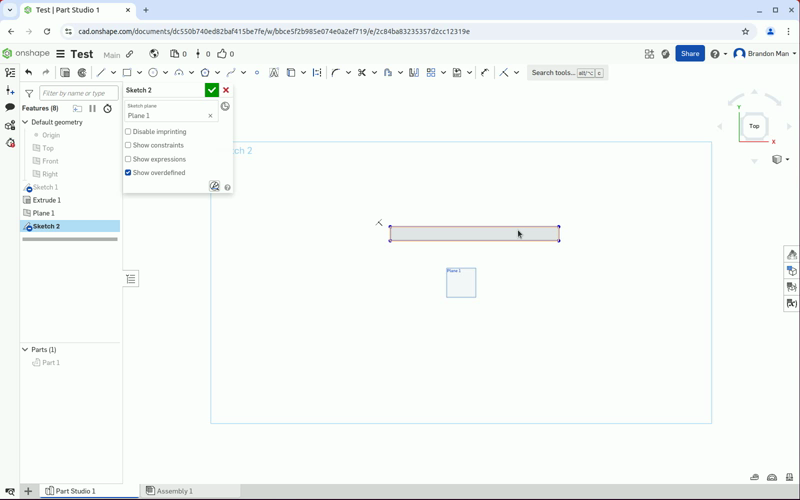
click(518, 229)
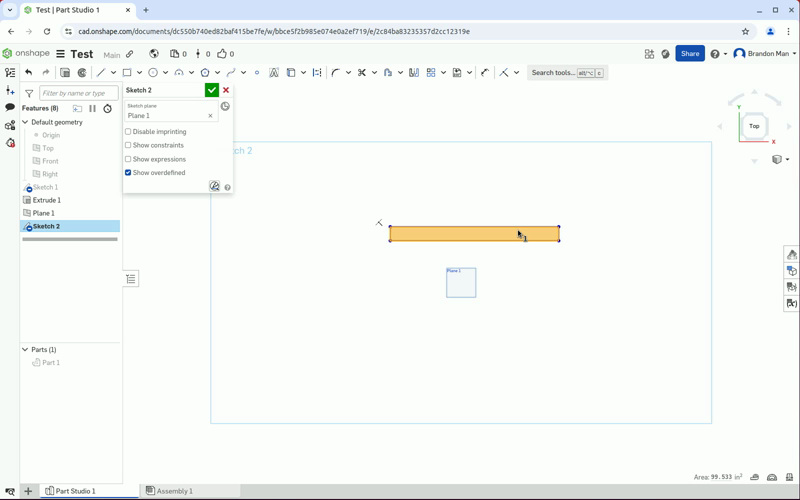
mouse_move(73, 352)
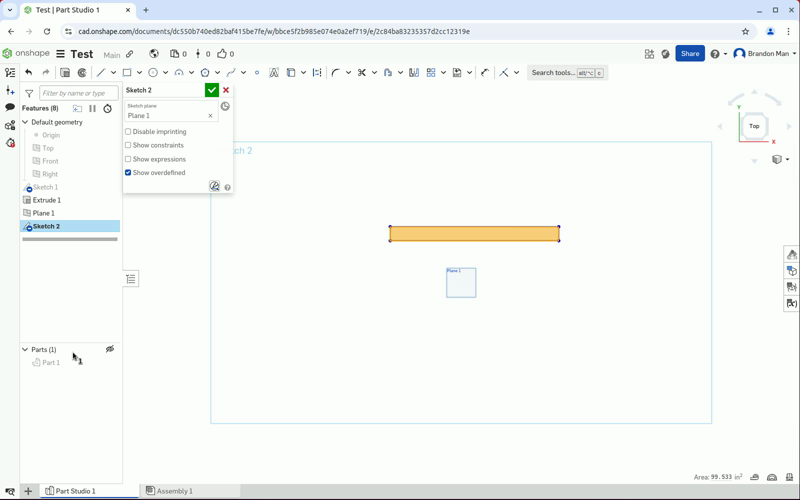
key(shift+y)
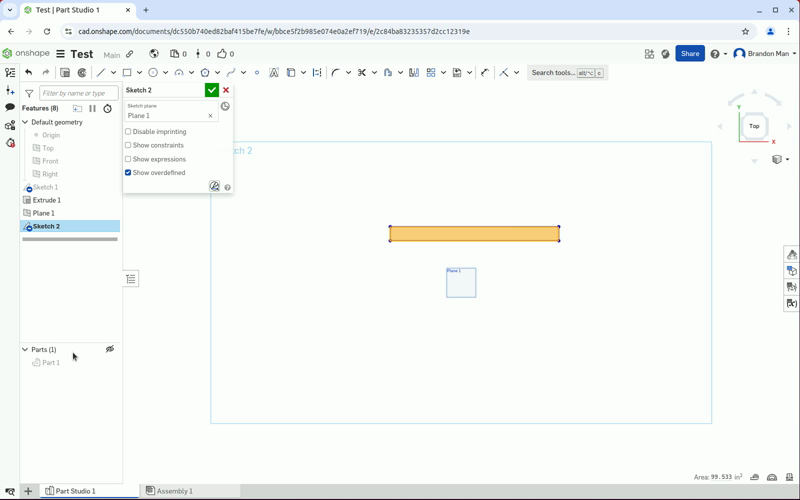
key(shift+e)
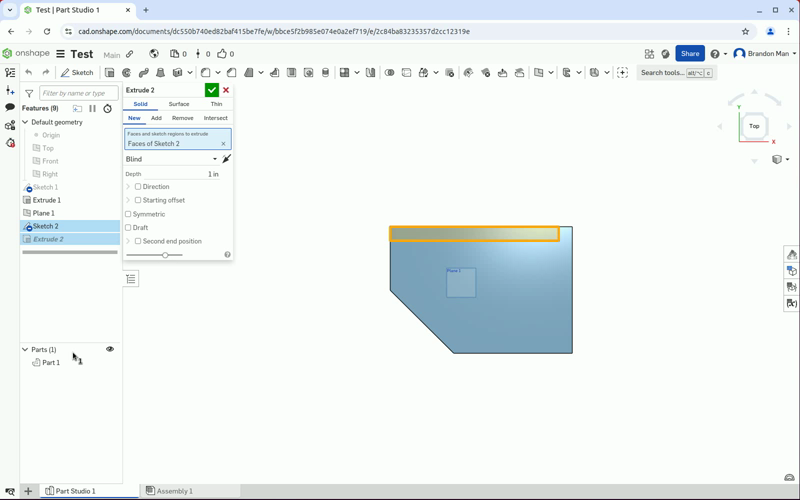
mouse_move(143, 106)
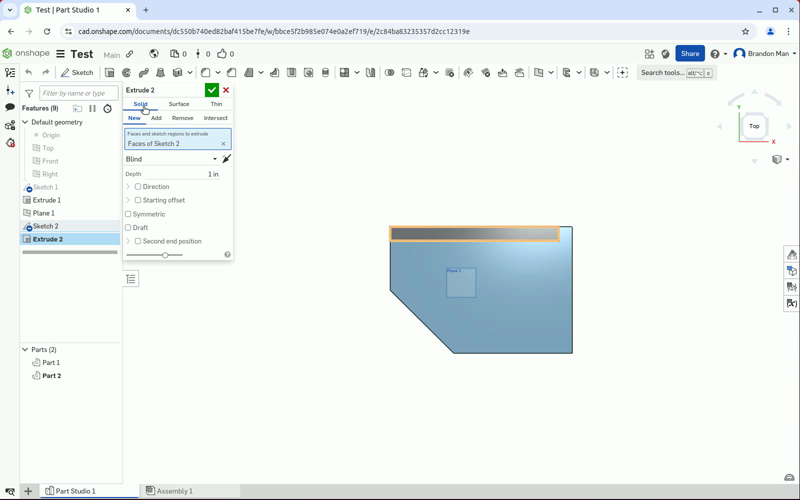
click(143, 106)
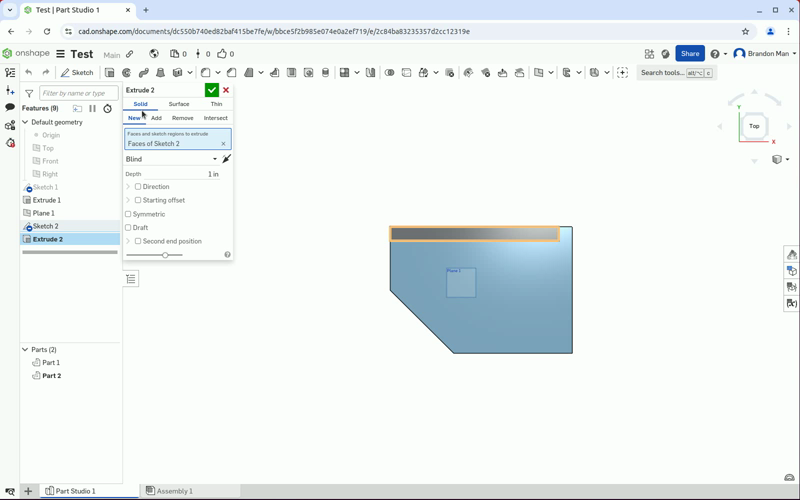
mouse_move(137, 120)
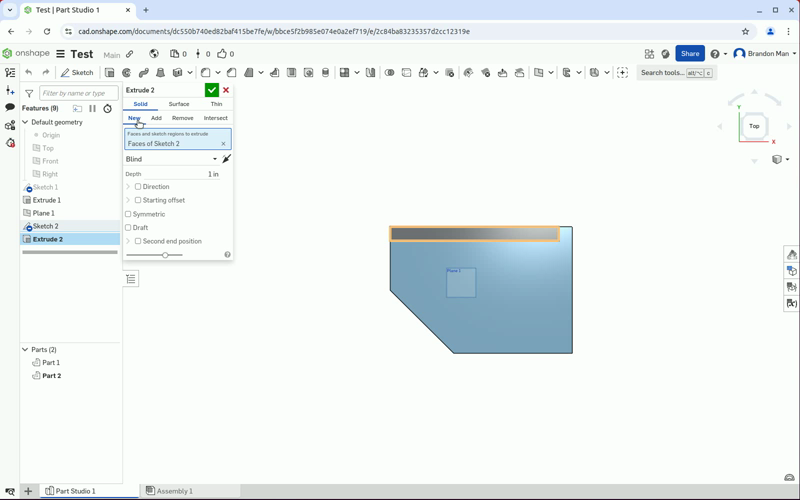
click(137, 120)
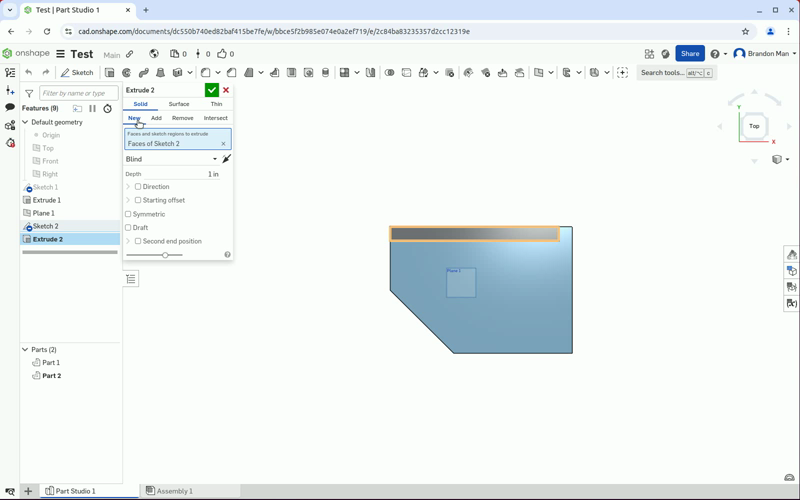
key(tab, 4)
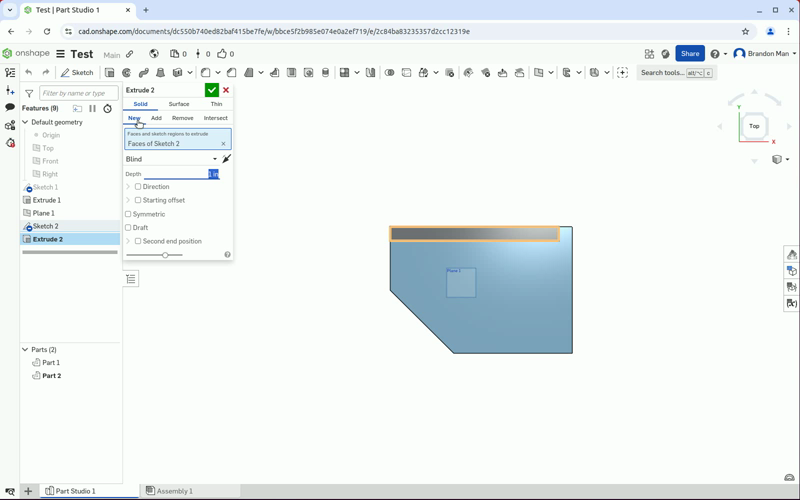
text(2.166)
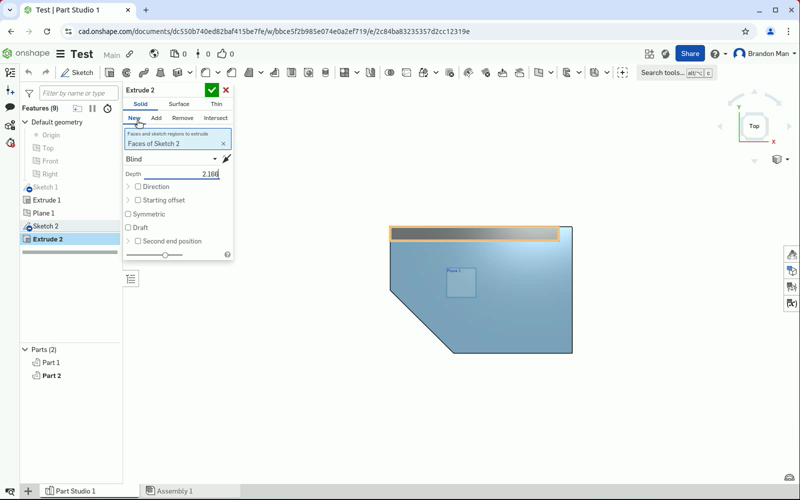
key(enter)
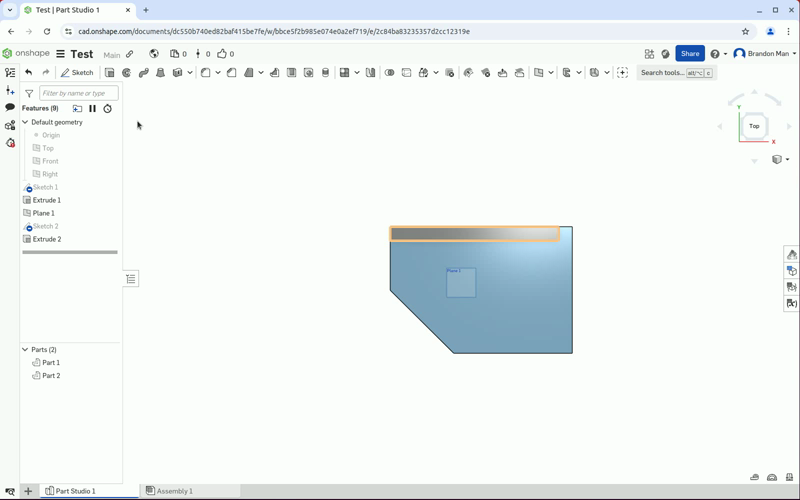
key(shift+h)
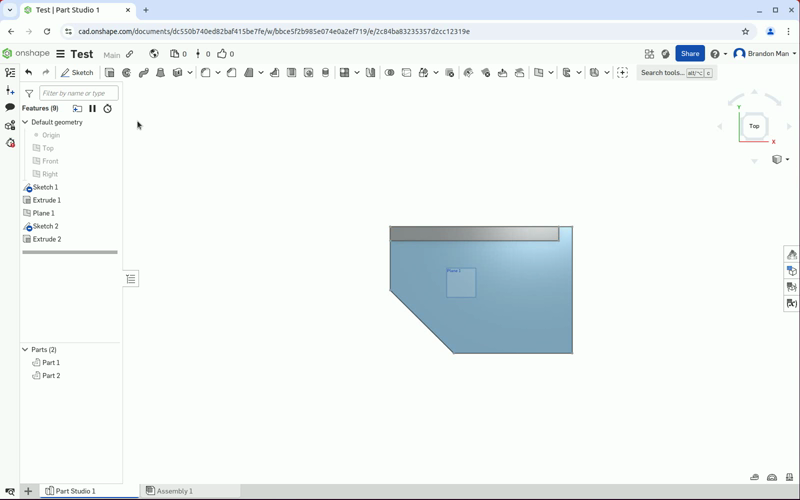
key(shift+h)
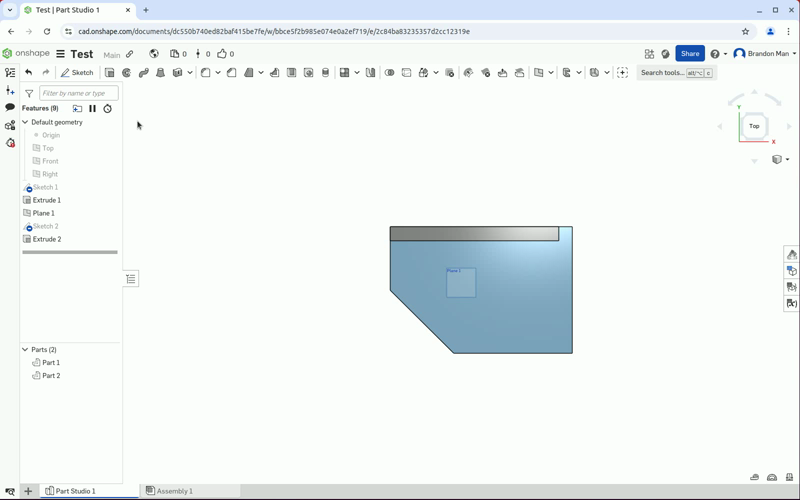
mouse_move(73, 189)
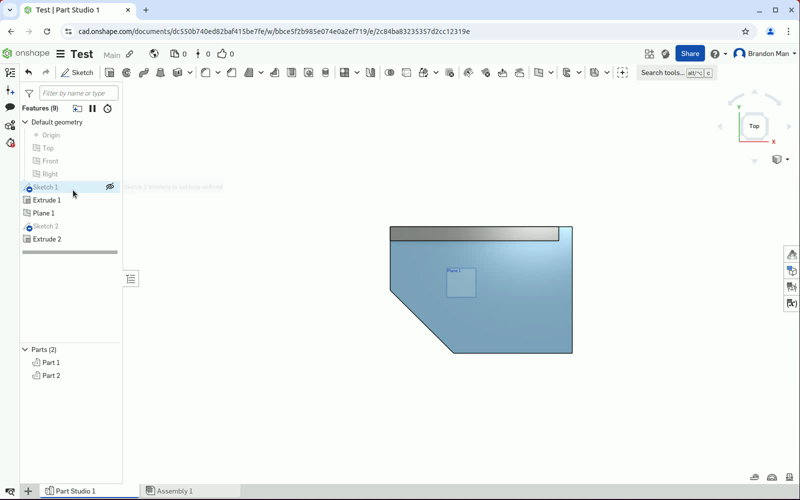
click(73, 189)
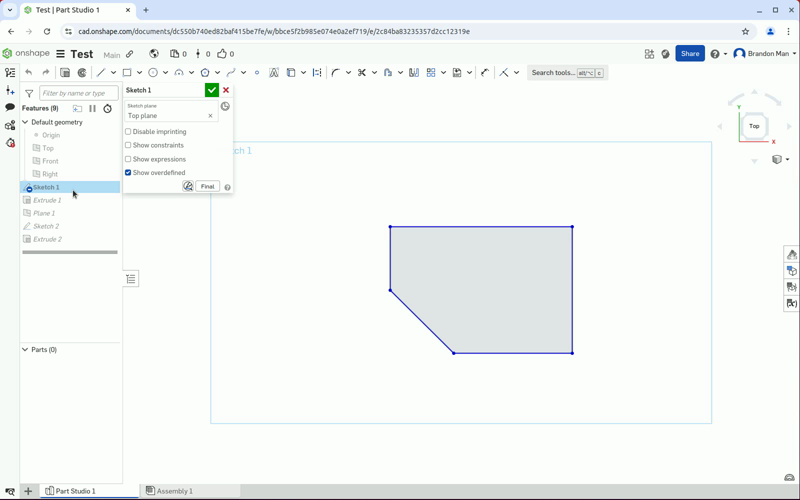
mouse_move(229, 92)
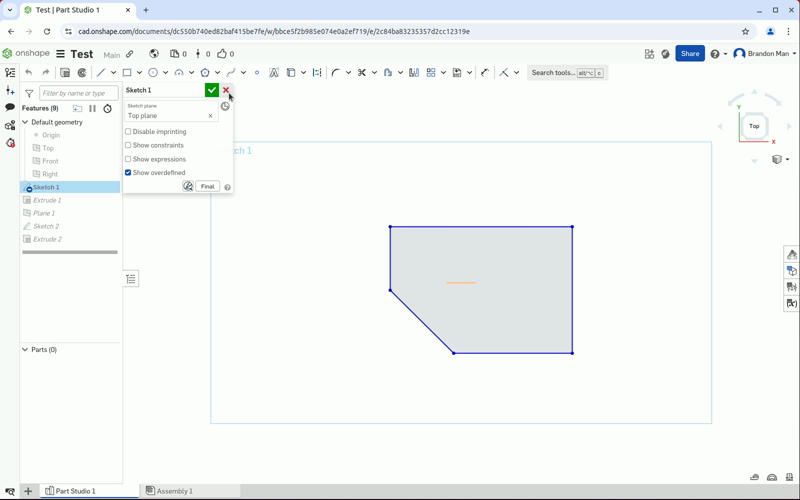
click(229, 92)
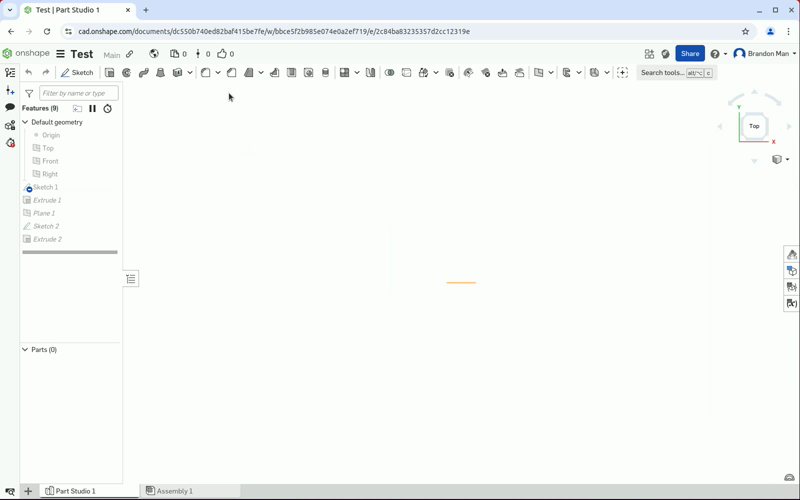
key(shift+s)
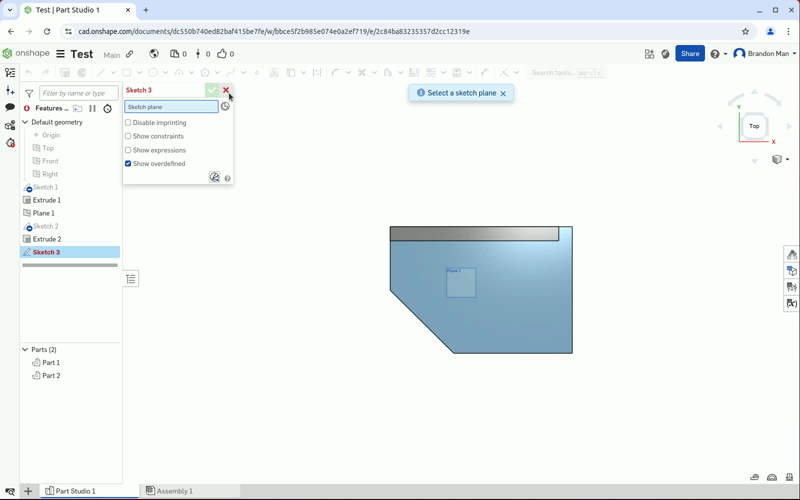
mouse_move(73, 215)
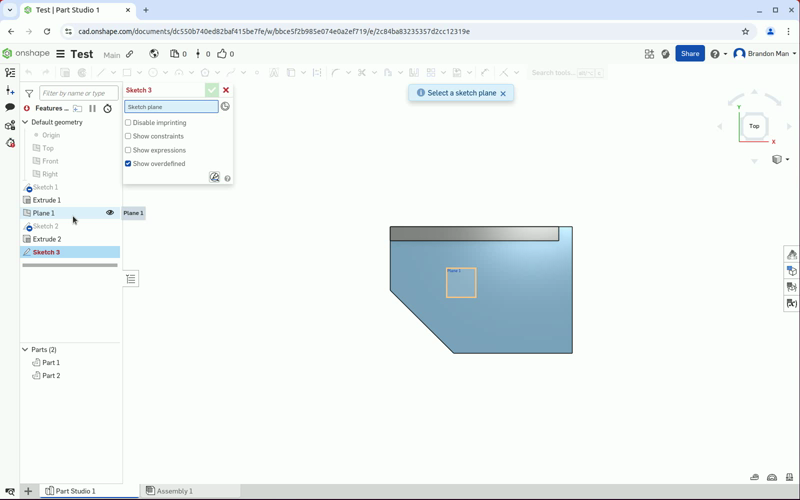
click(73, 215)
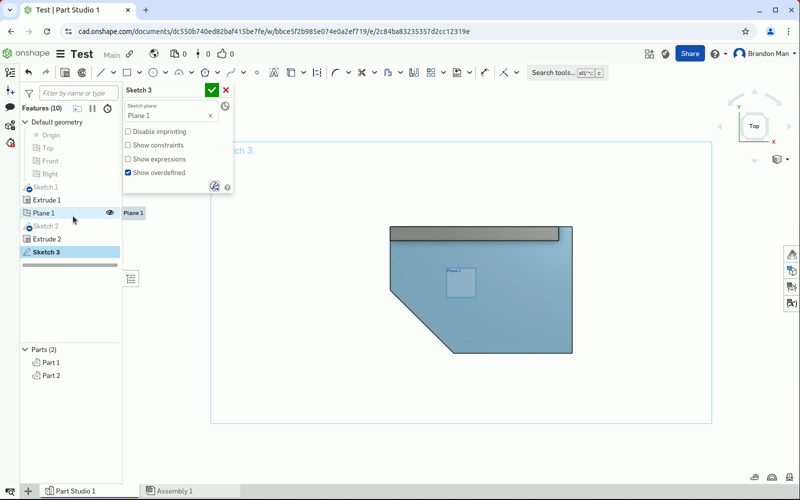
mouse_move(73, 352)
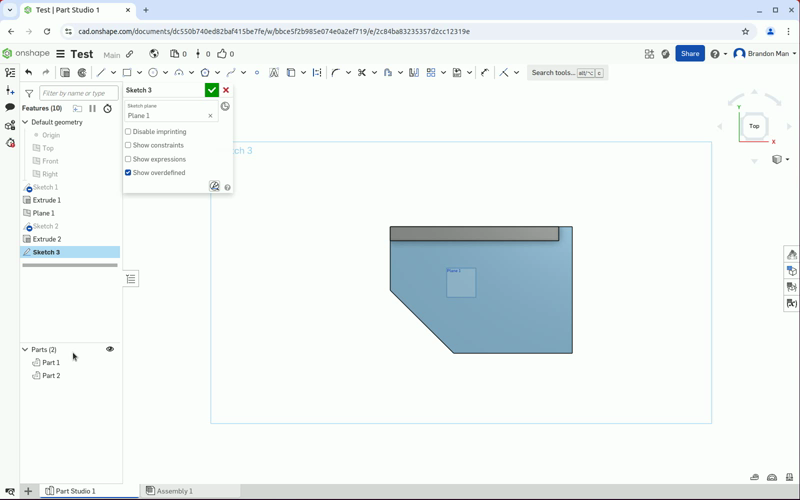
key(y)
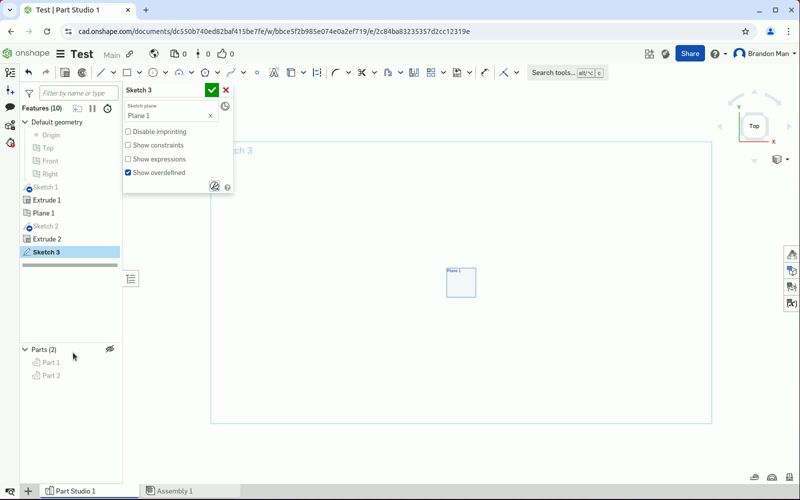
key(l)
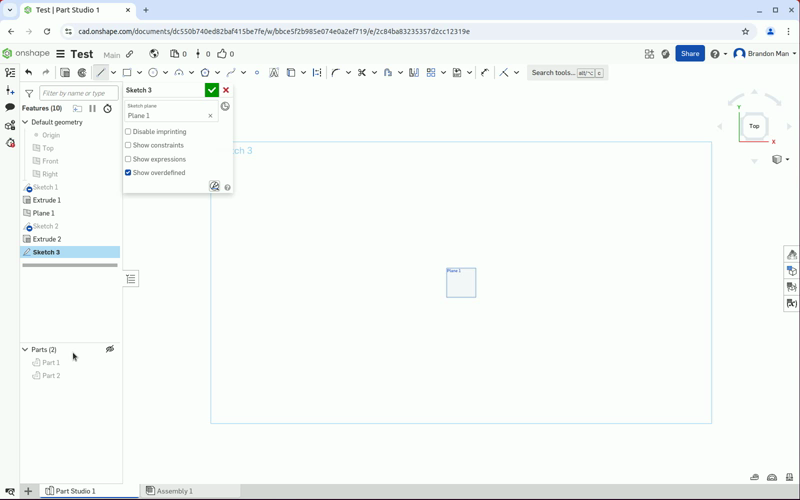
key_down(shift)
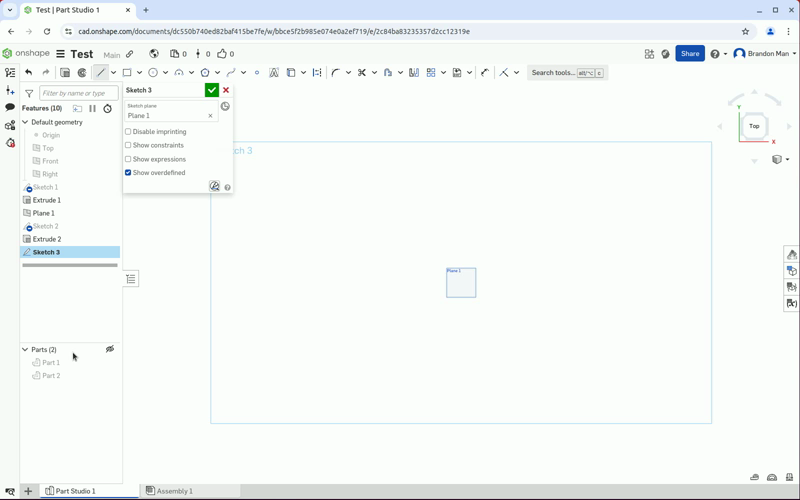
mouse_move(559, 240)
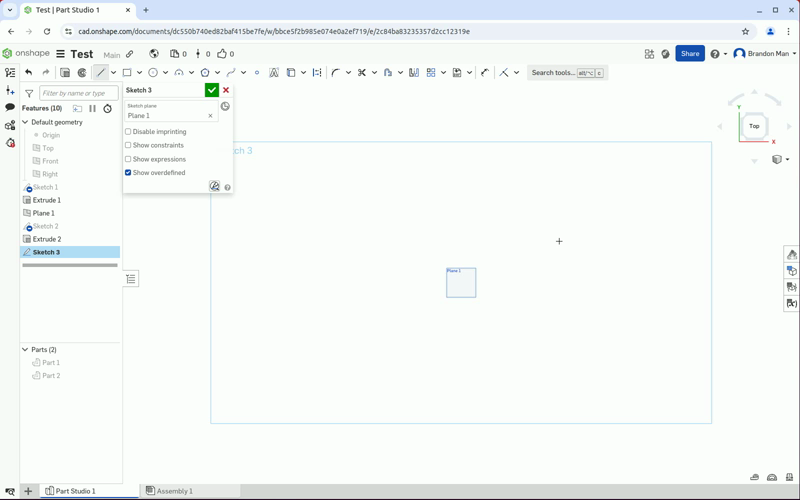
click(559, 240)
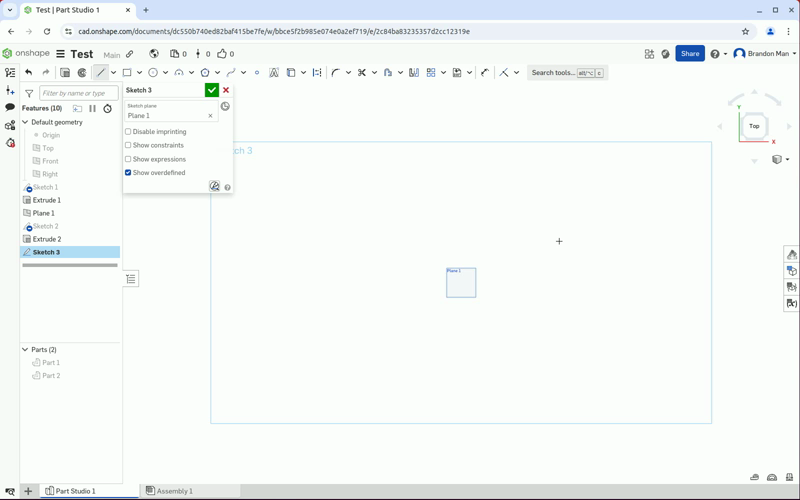
key_up(shift)
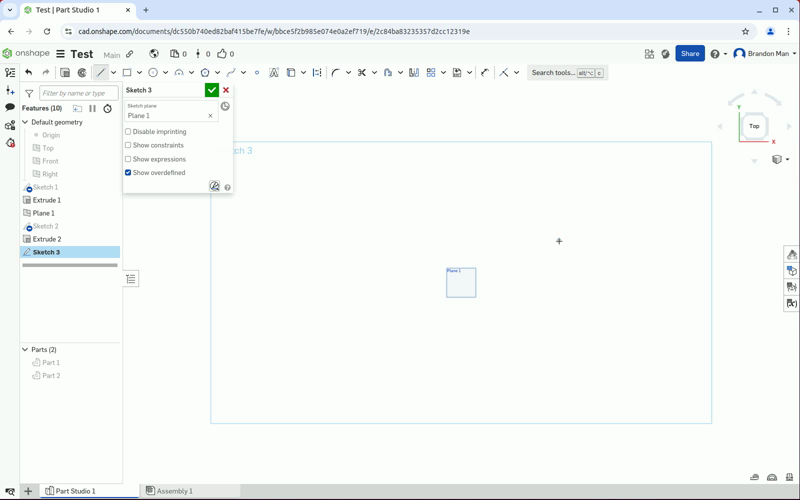
key_down(shift)
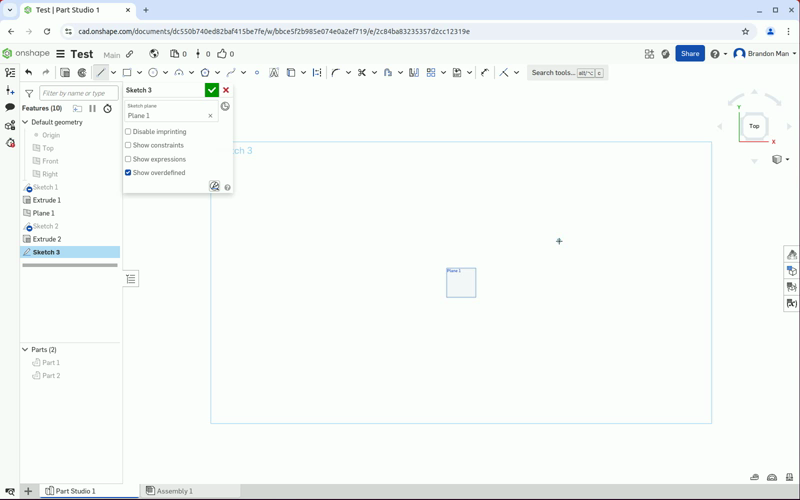
mouse_move(589, 240)
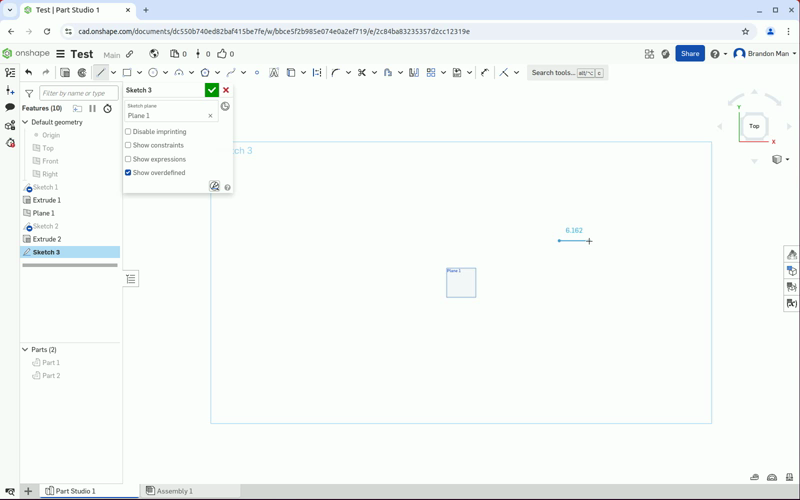
mouse_move(574, 240)
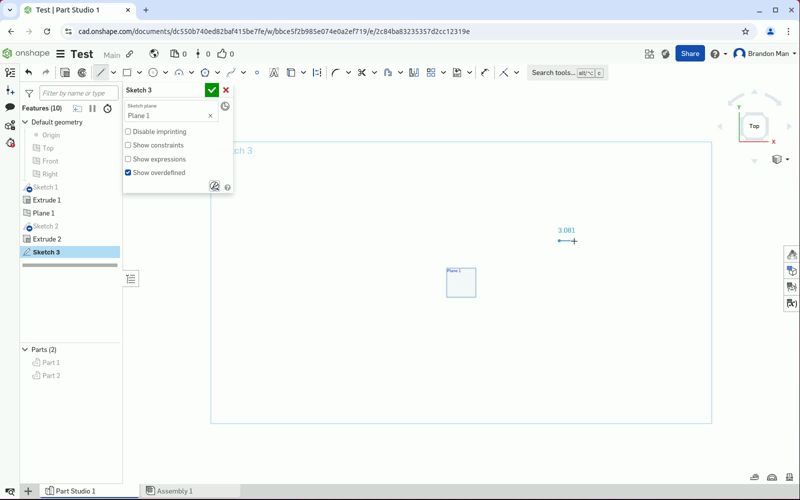
click(574, 240)
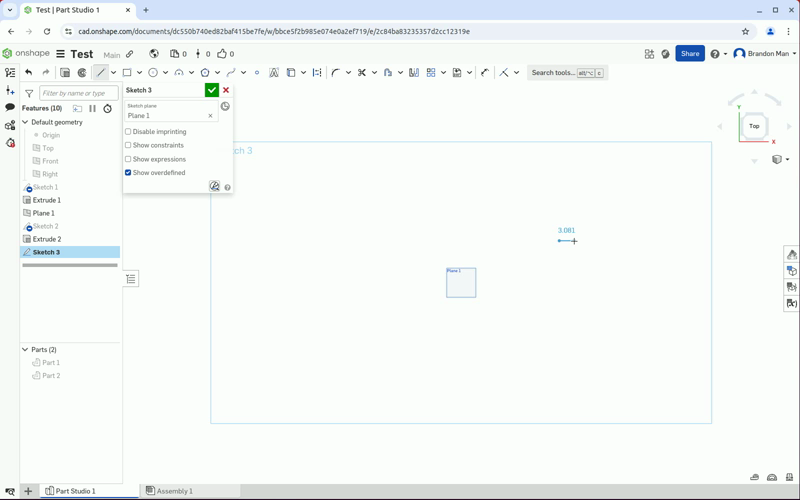
key_up(shift)
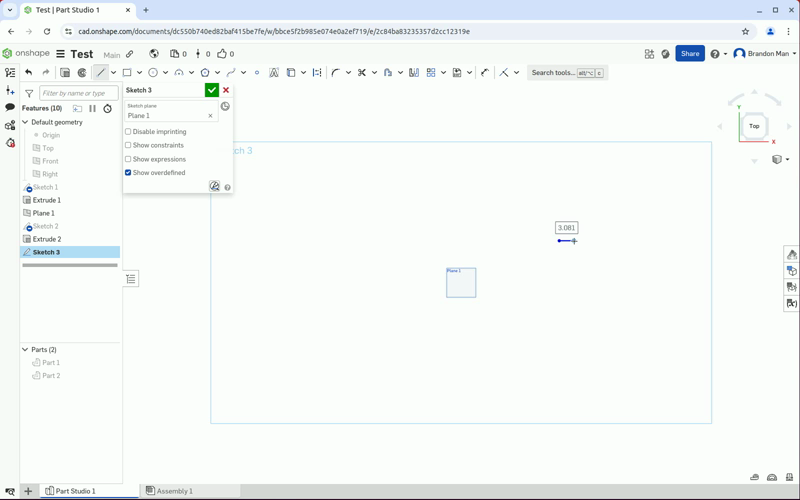
key_down(shift)
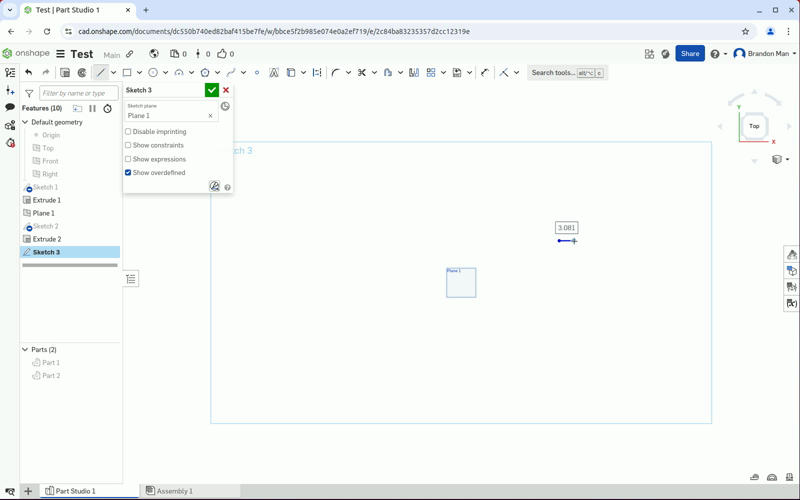
mouse_move(589, 240)
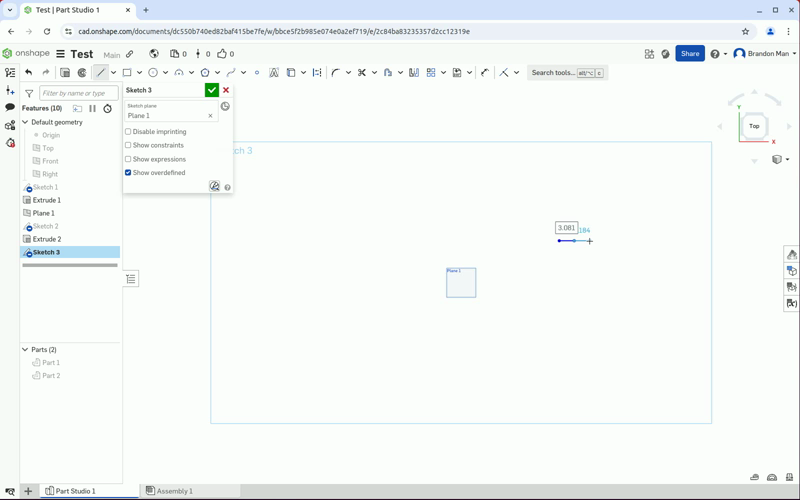
mouse_move(574, 225)
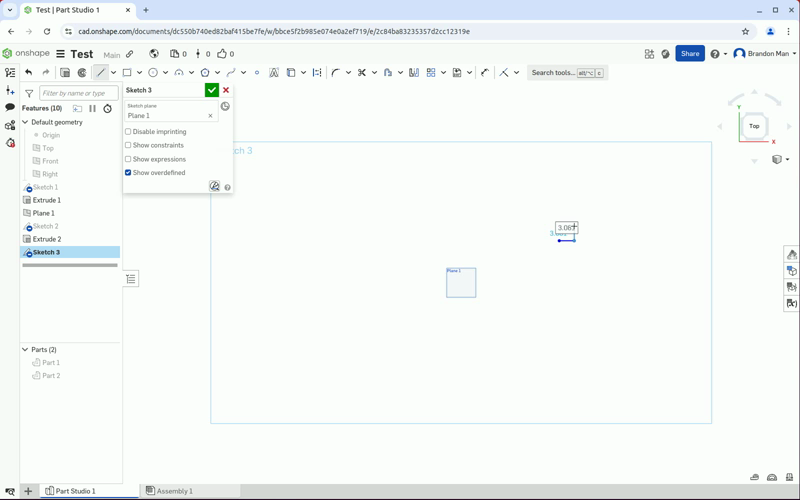
click(574, 225)
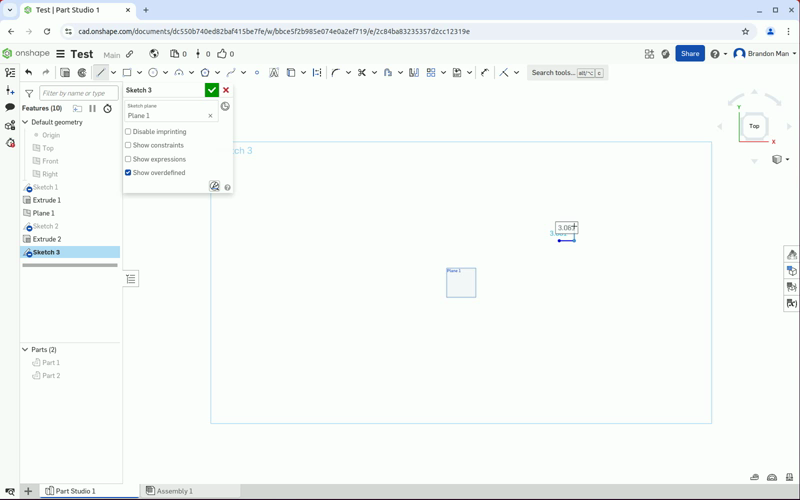
key_up(shift)
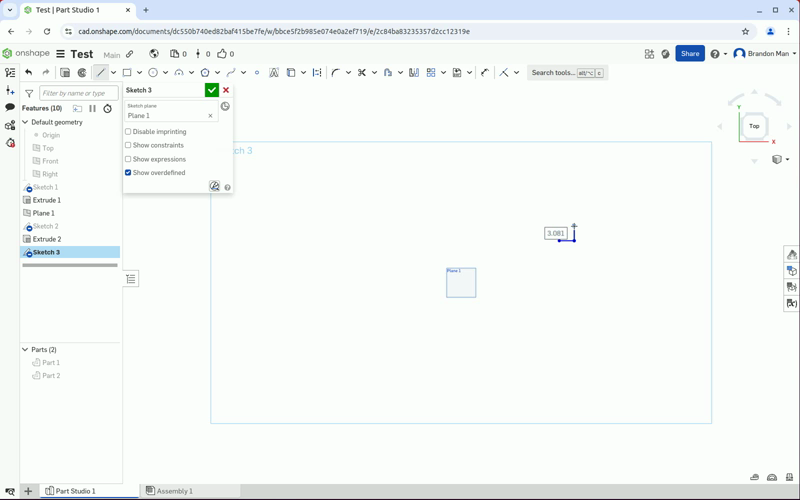
key_down(shift)
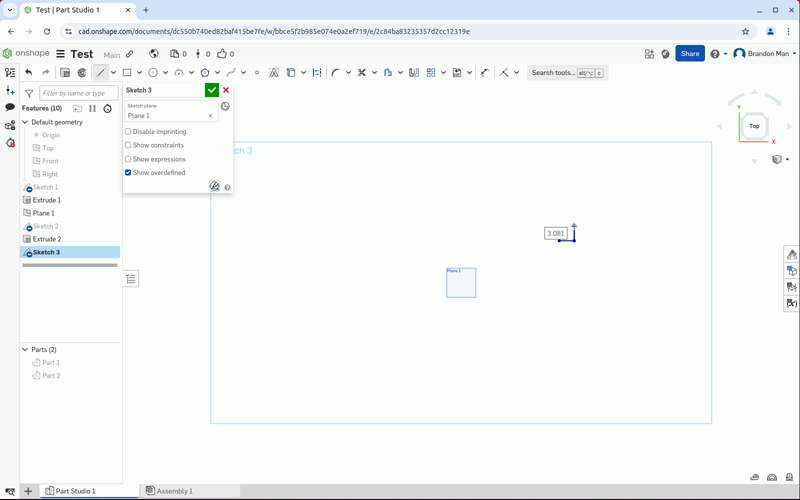
mouse_move(589, 225)
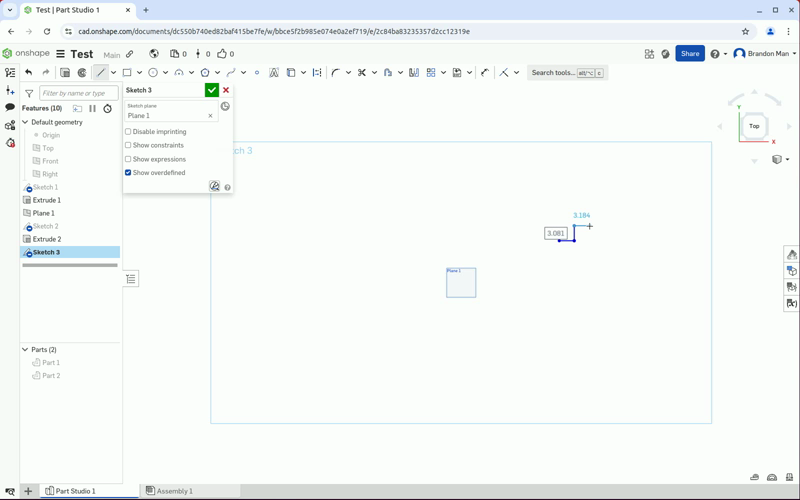
mouse_move(559, 225)
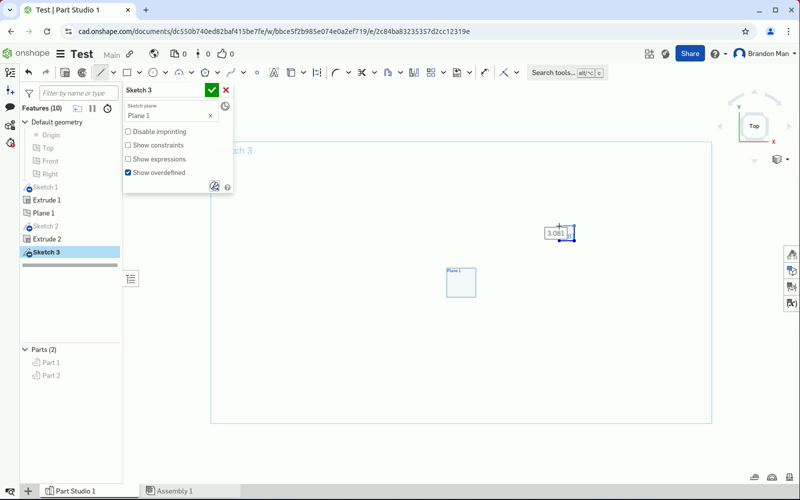
click(559, 225)
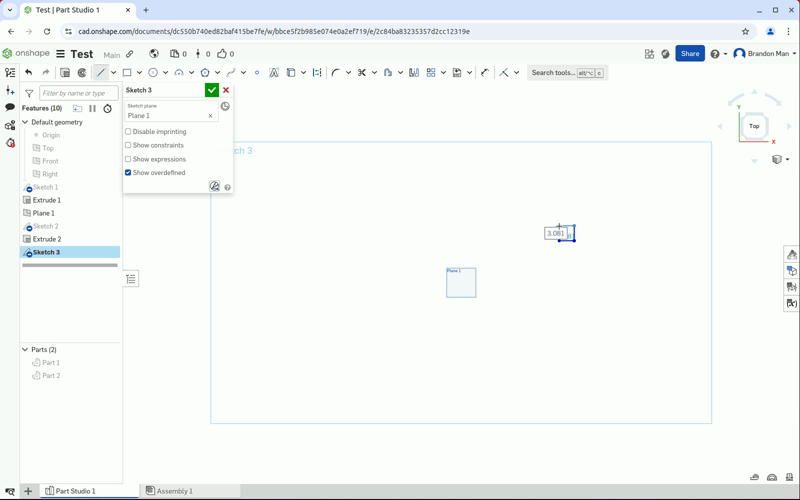
key_up(shift)
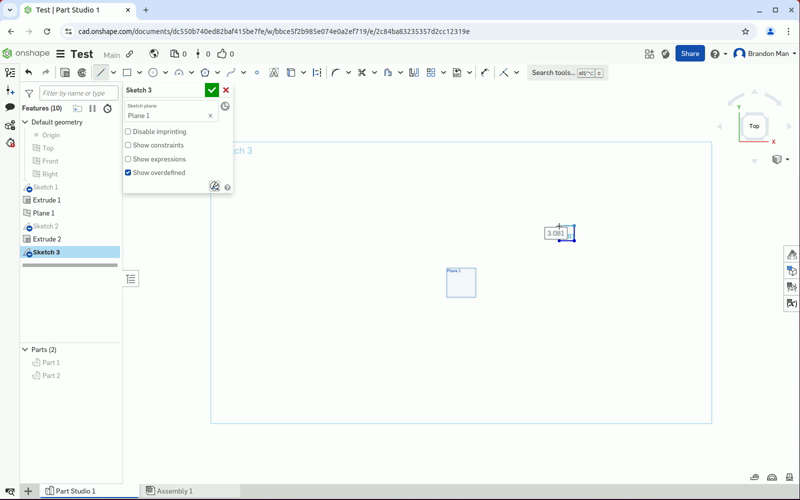
mouse_move(589, 225)
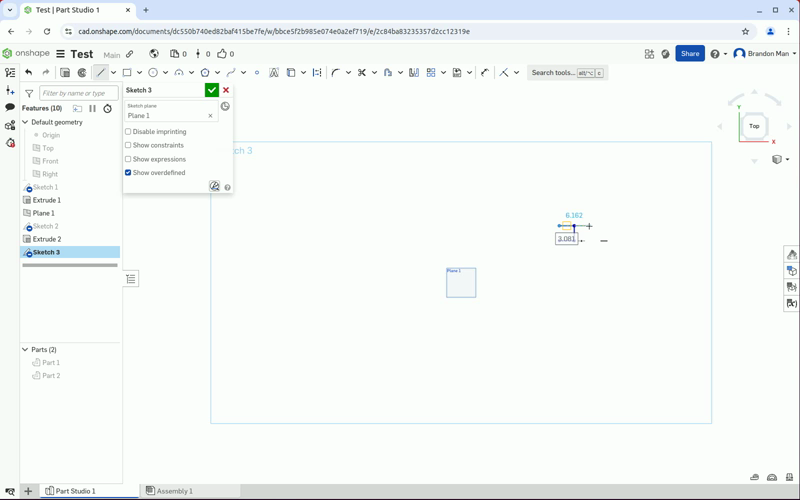
key_down(shift)
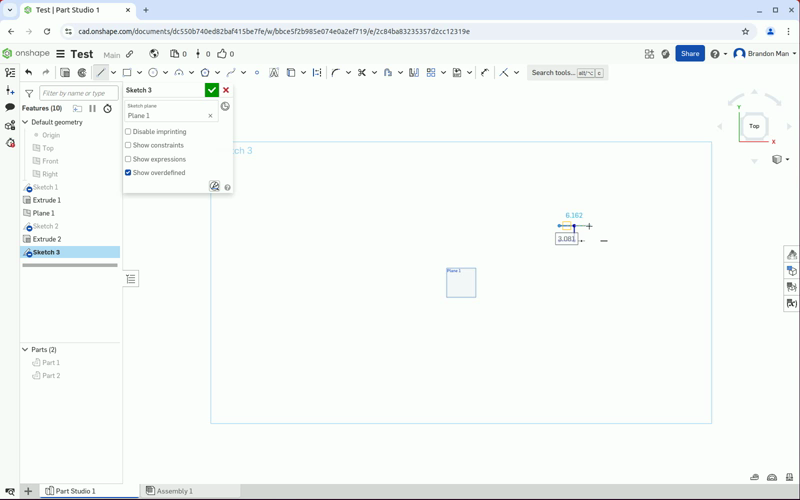
mouse_move(559, 240)
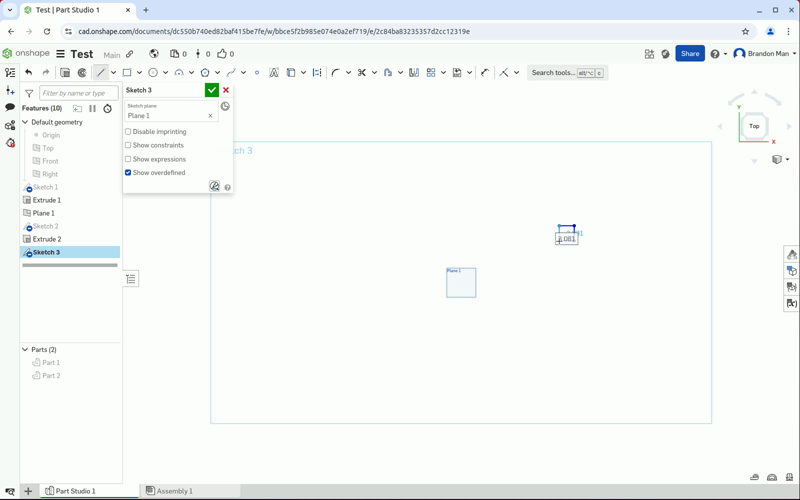
key_up(shift)
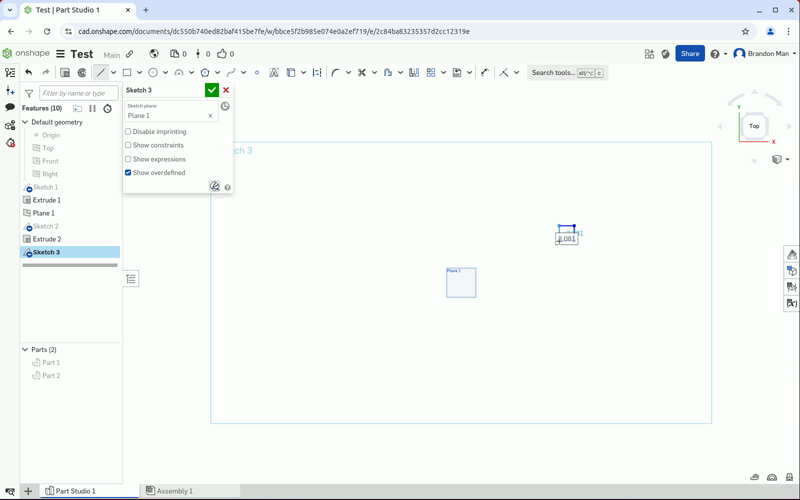
click(559, 240)
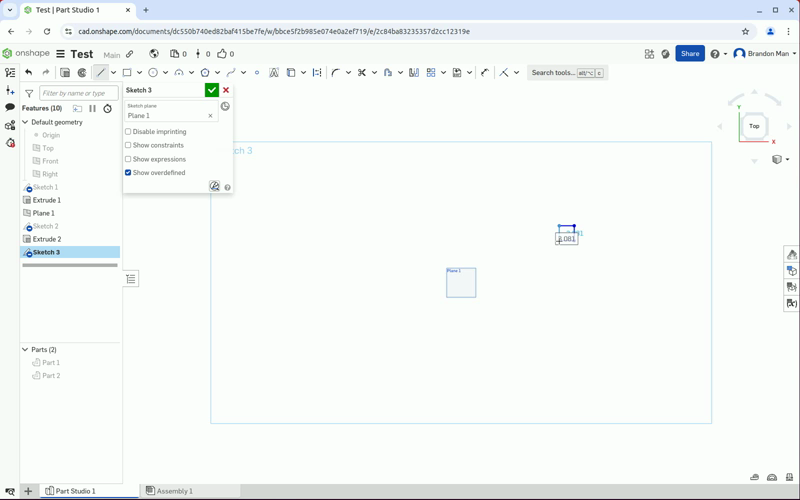
key(esc)
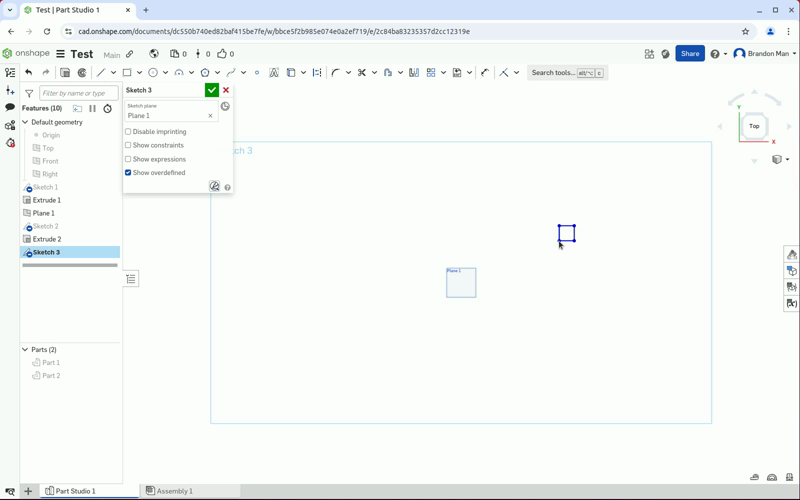
mouse_move(568, 239)
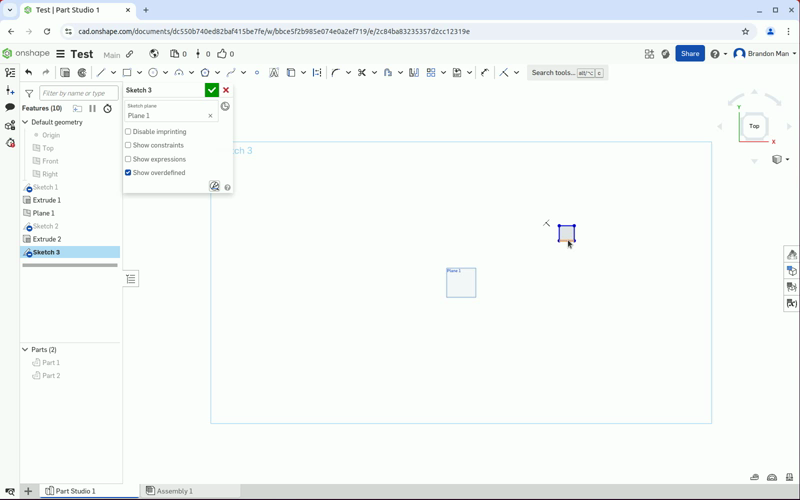
scroll(6)
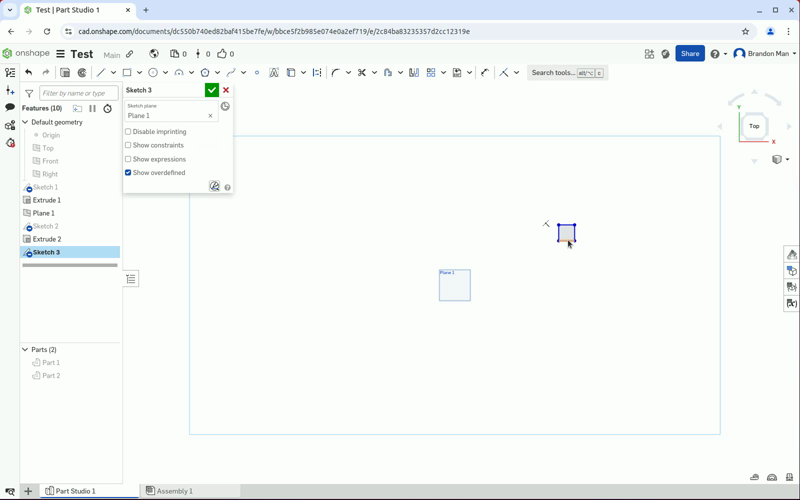
scroll(6)
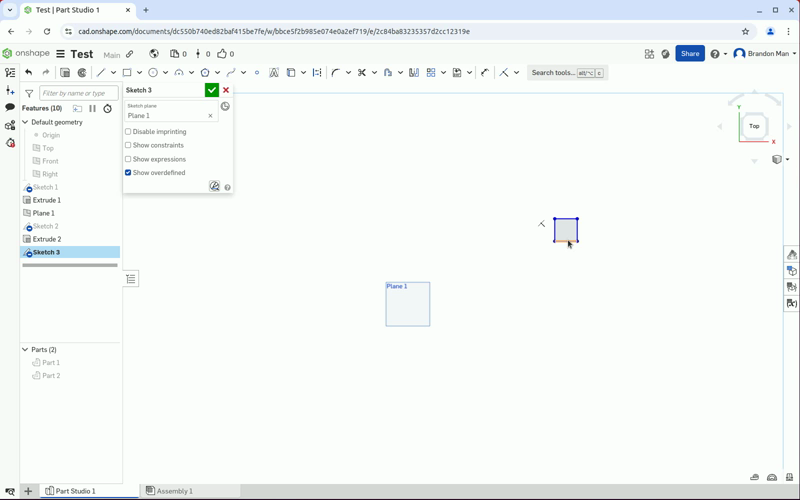
scroll(6)
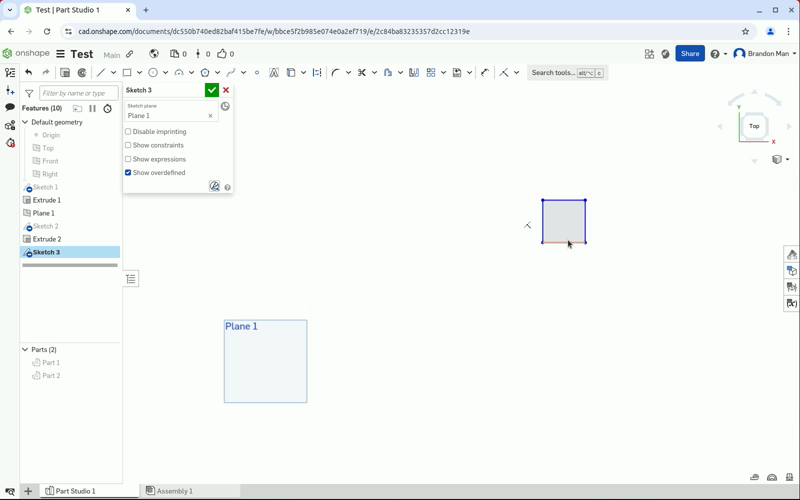
scroll(6)
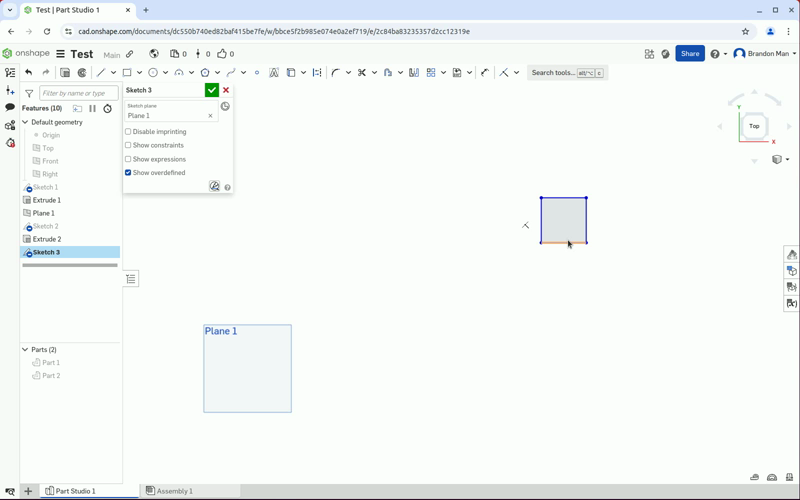
scroll(6)
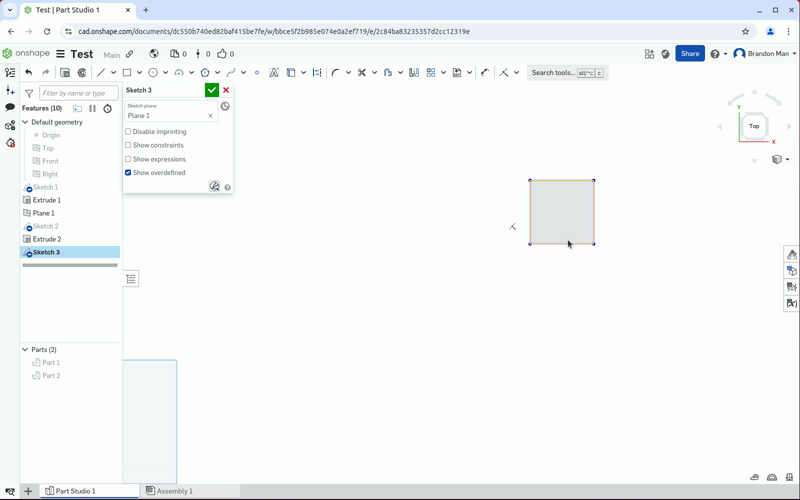
scroll(6)
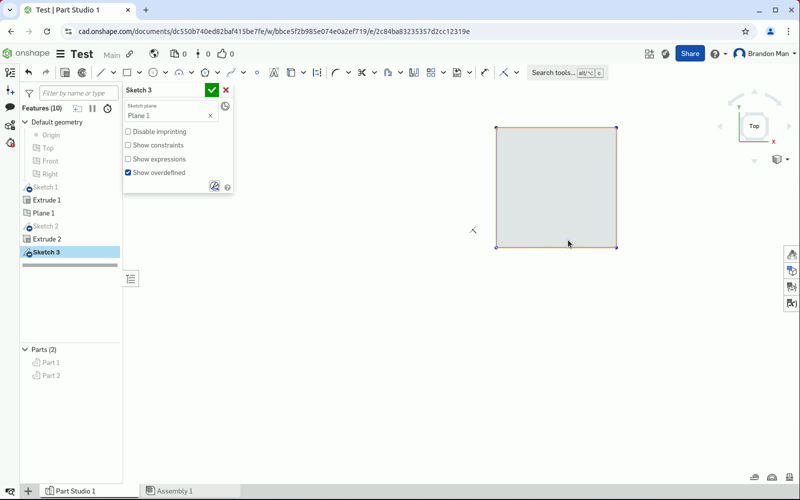
scroll(6)
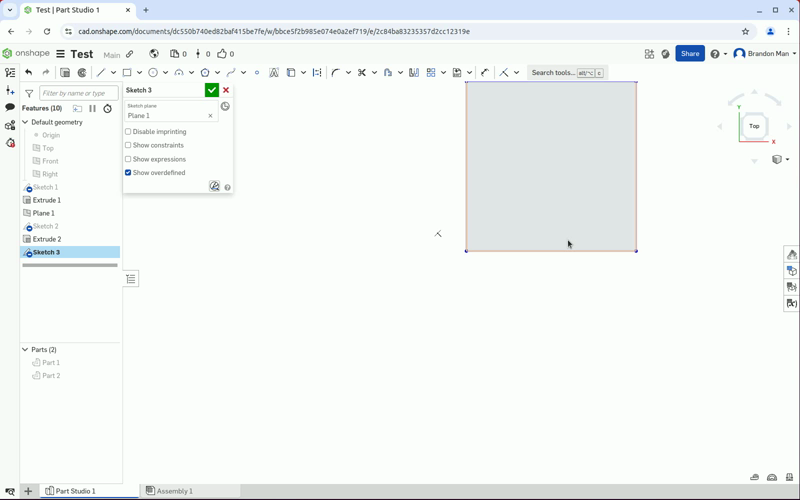
click(568, 239)
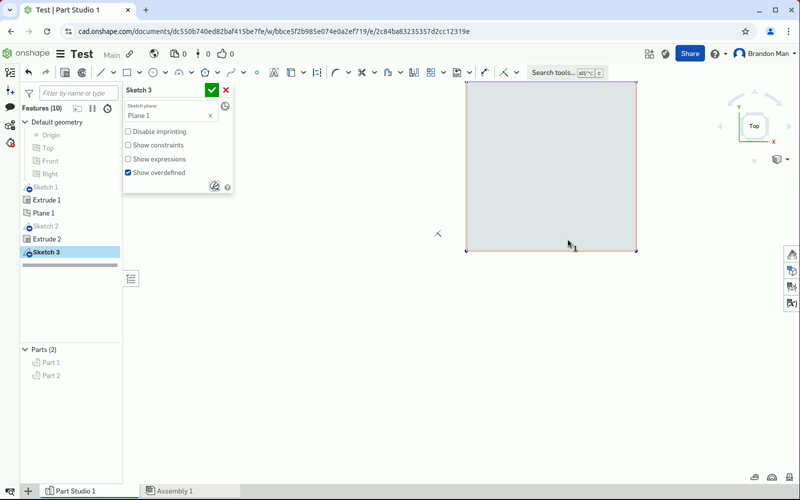
scroll(-6)
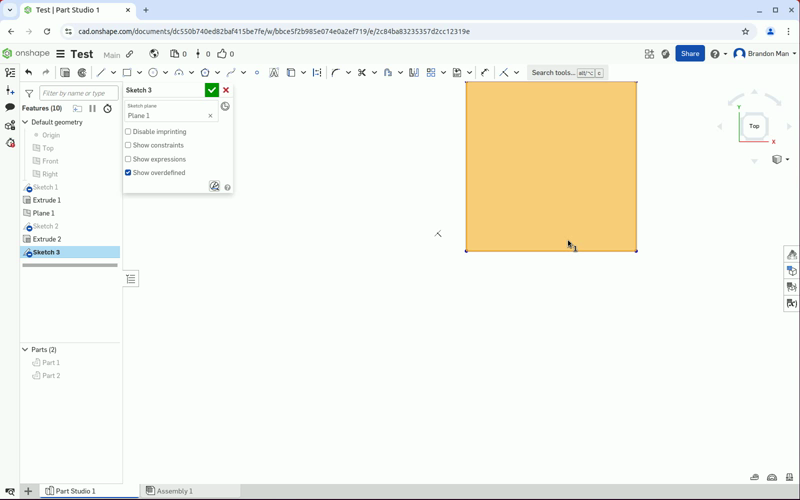
scroll(-6)
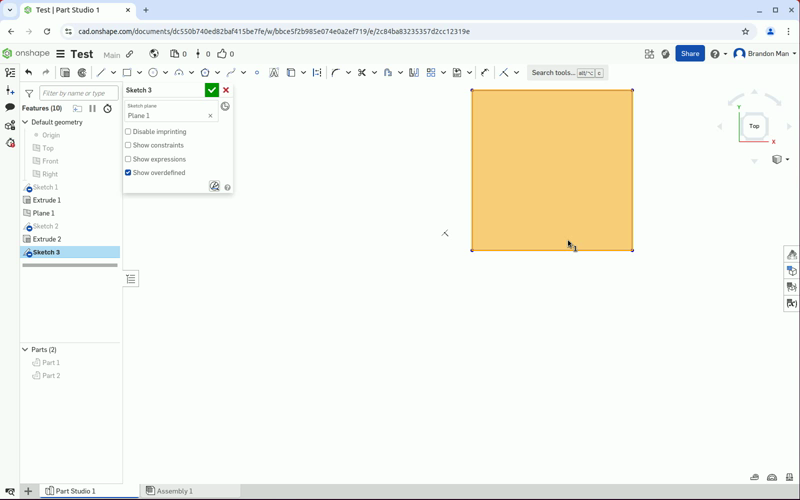
scroll(-6)
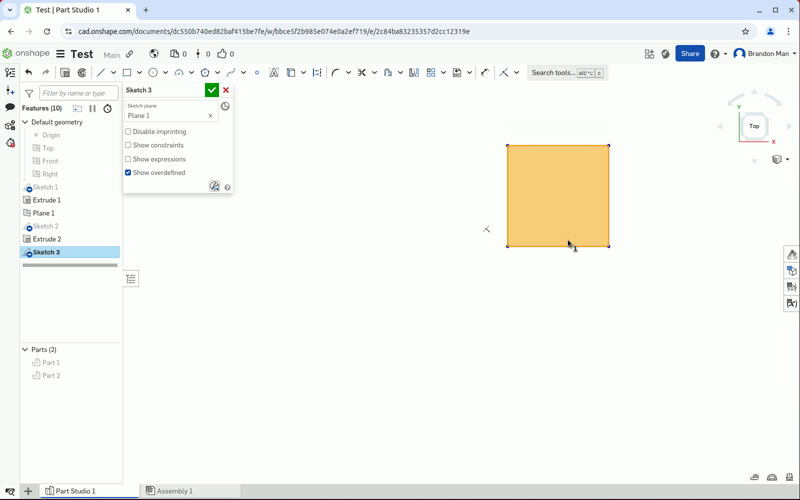
scroll(-6)
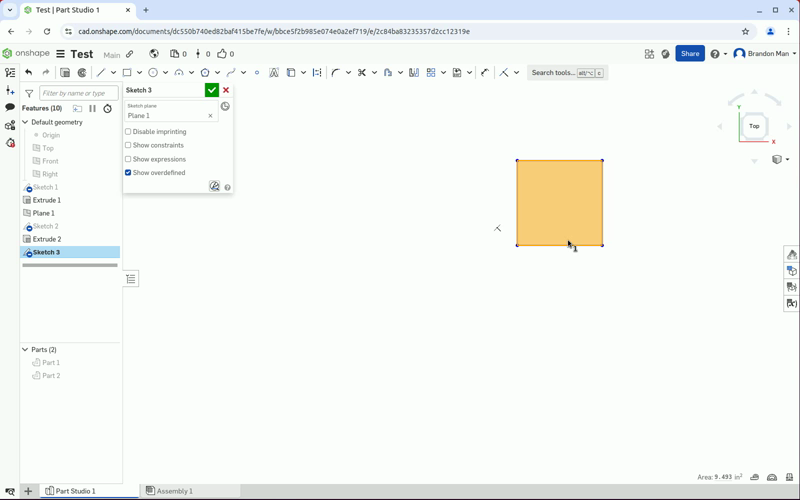
scroll(-6)
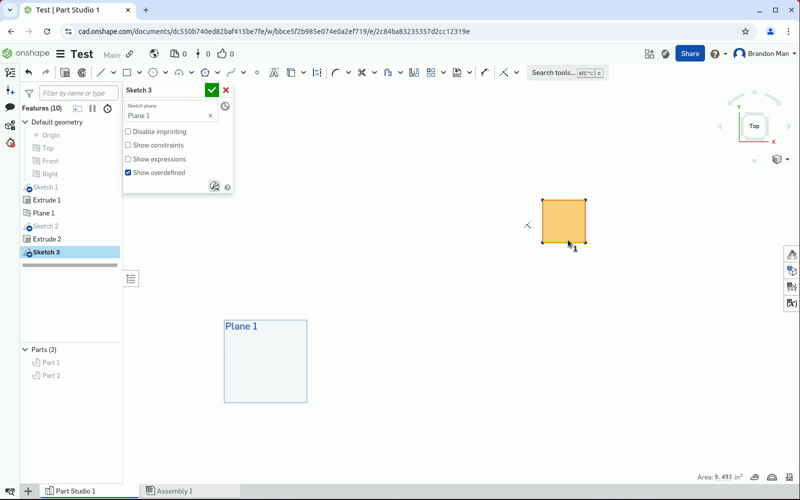
scroll(-6)
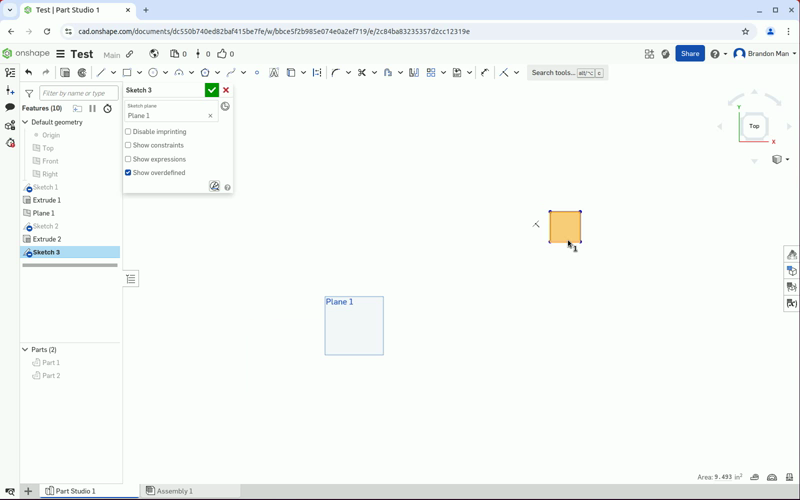
scroll(-6)
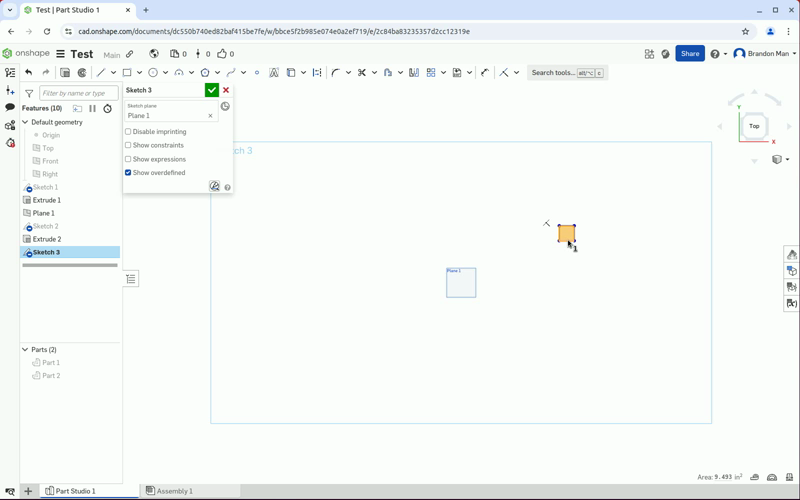
mouse_move(73, 352)
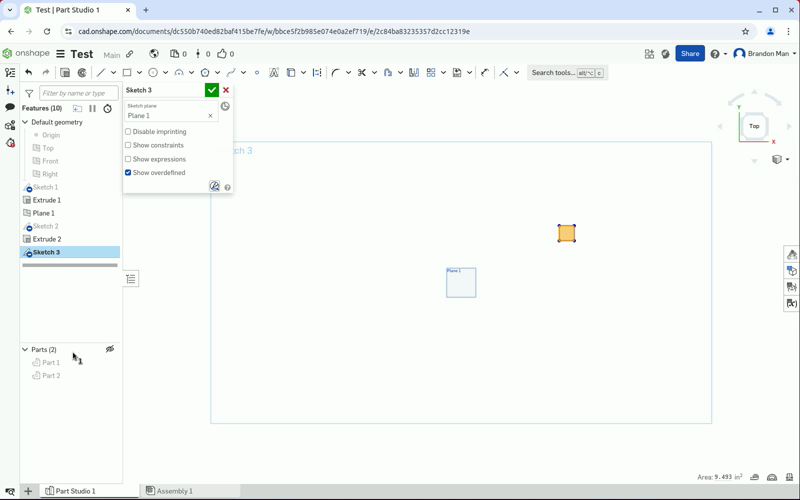
key(shift+y)
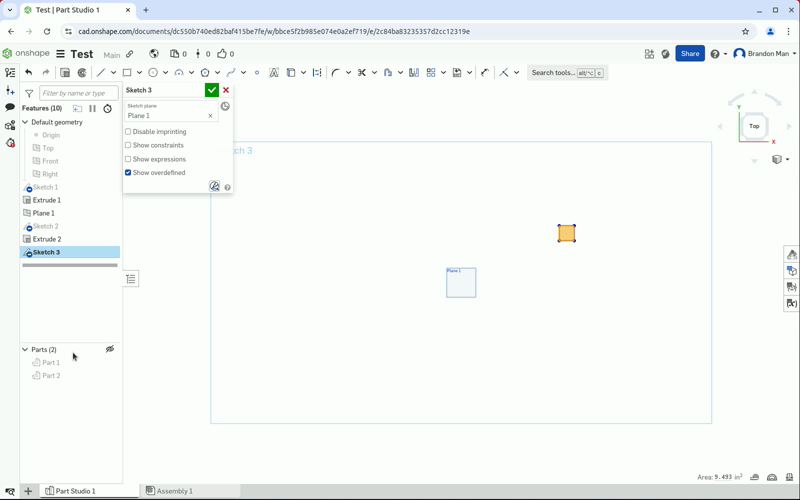
key(shift+e)
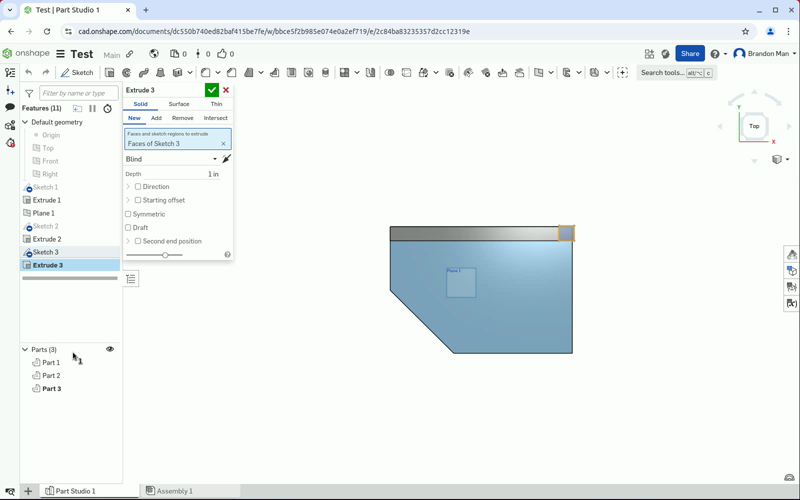
mouse_move(143, 106)
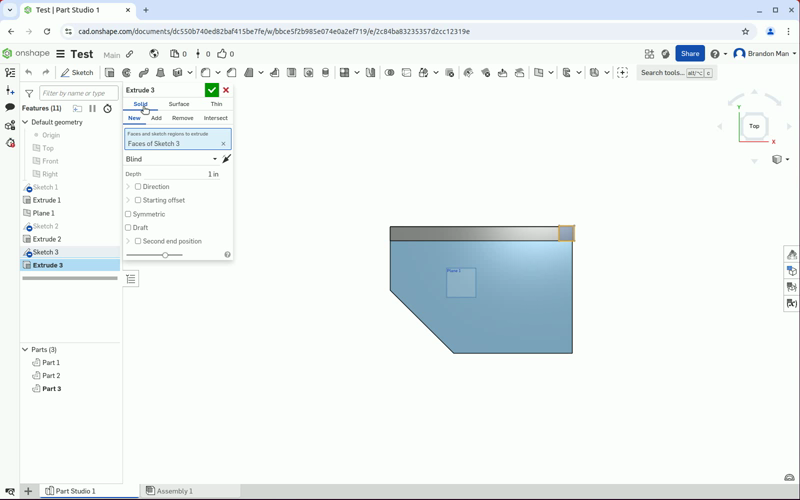
click(143, 106)
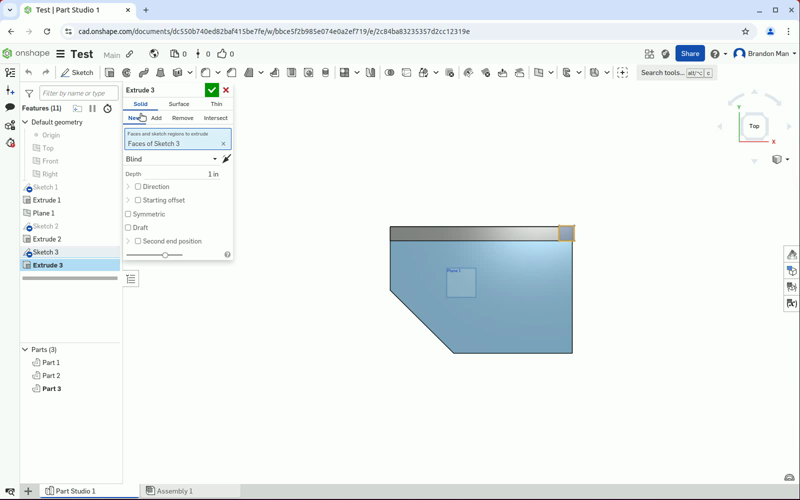
mouse_move(137, 120)
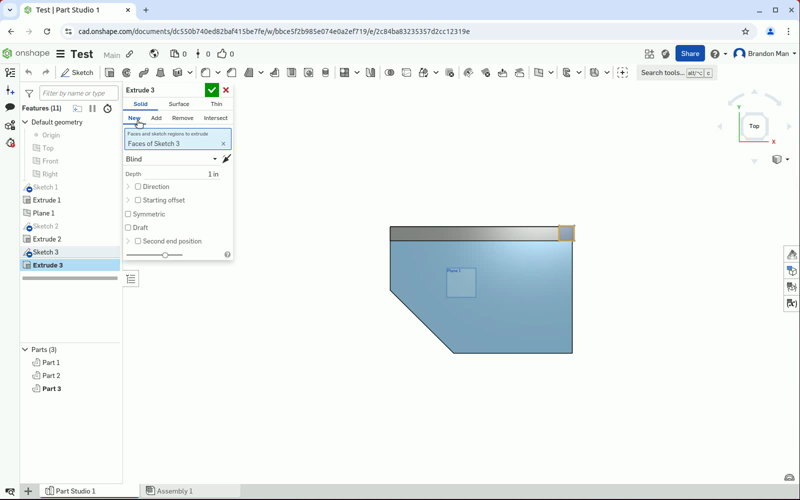
click(137, 120)
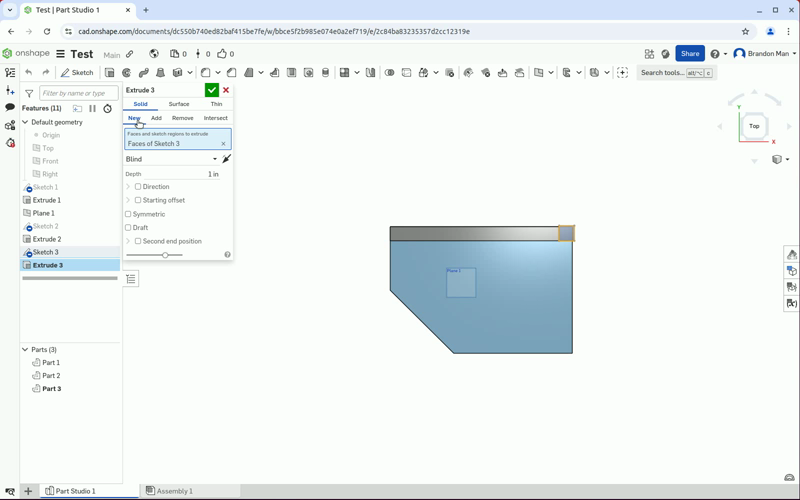
key(tab, 4)
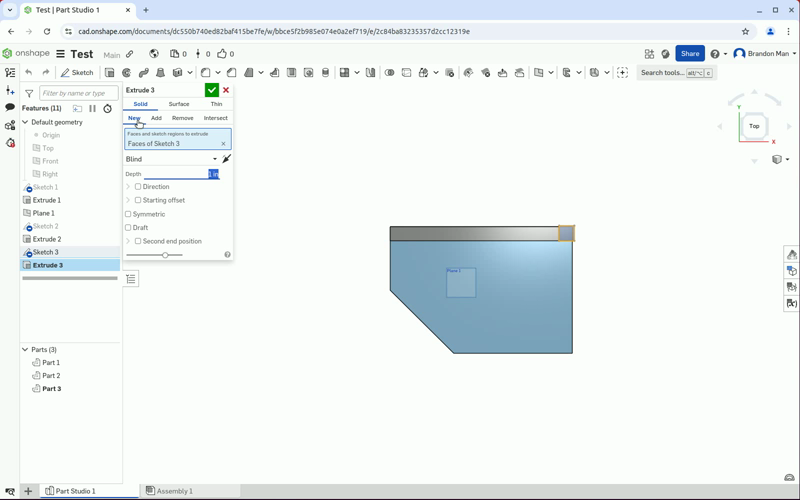
text(2.166)
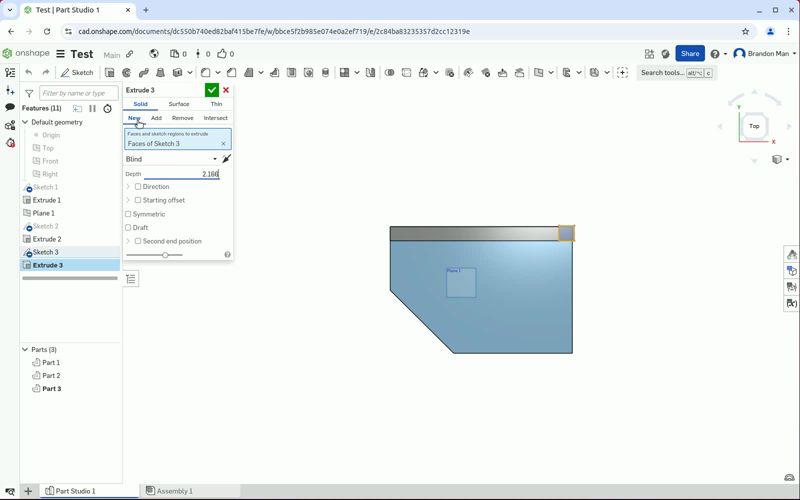
key(enter)
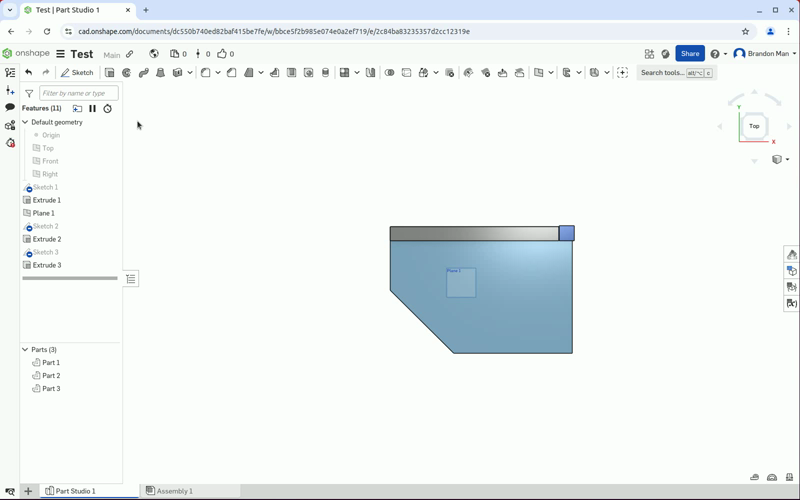
key(shift+h)
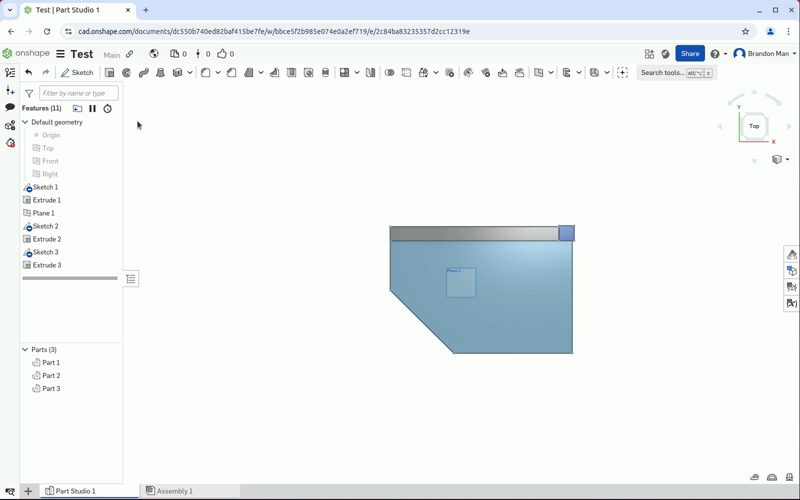
key(shift+h)
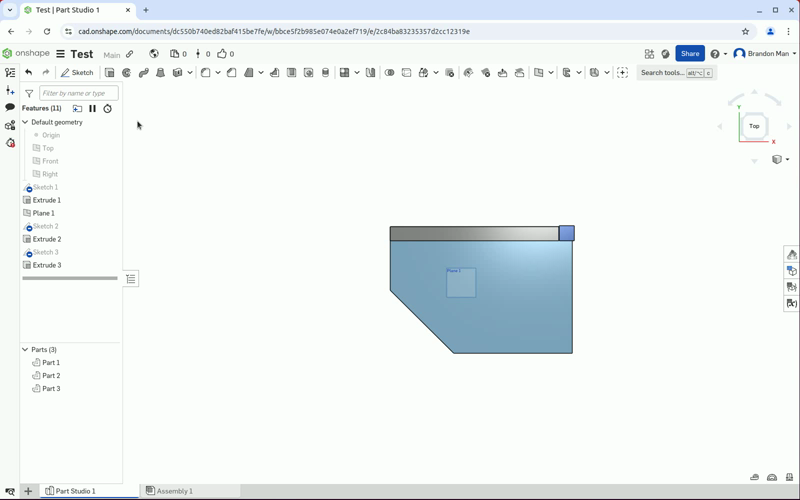
mouse_move(73, 189)
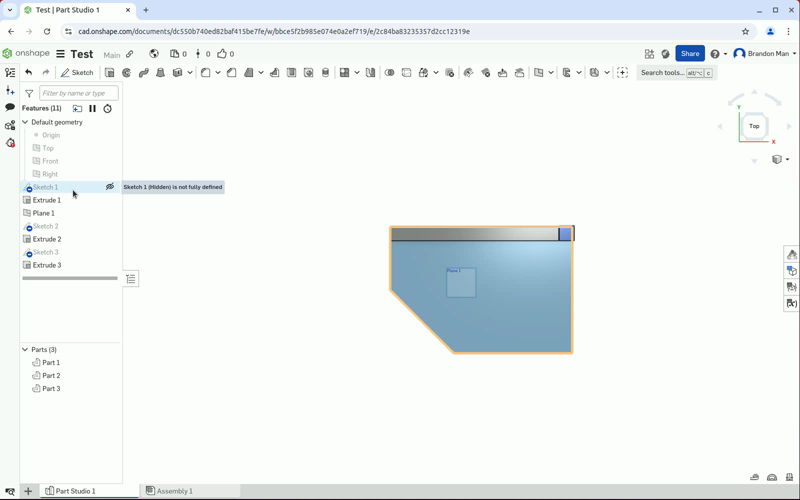
click(73, 189)
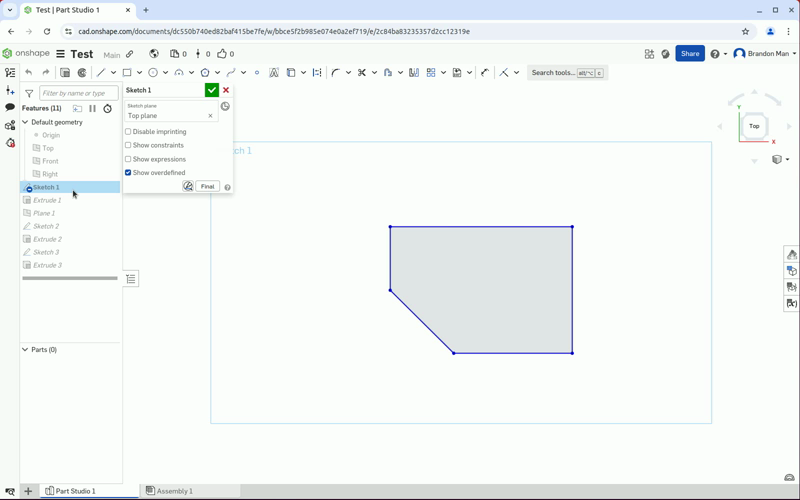
mouse_move(229, 92)
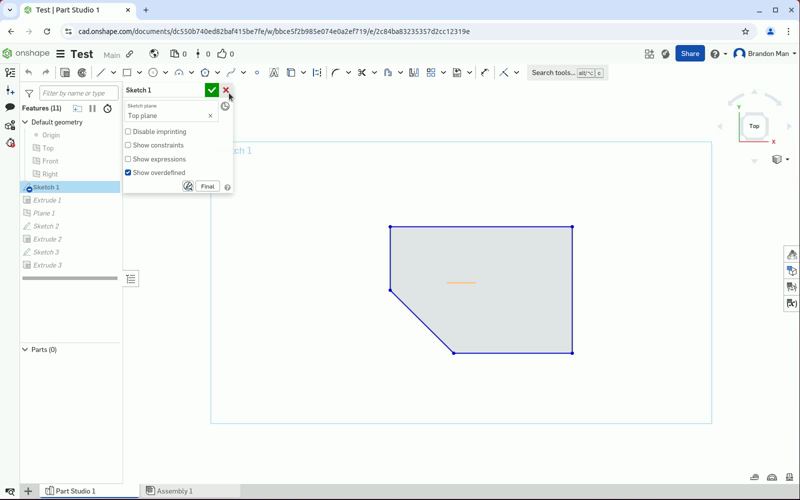
click(229, 92)
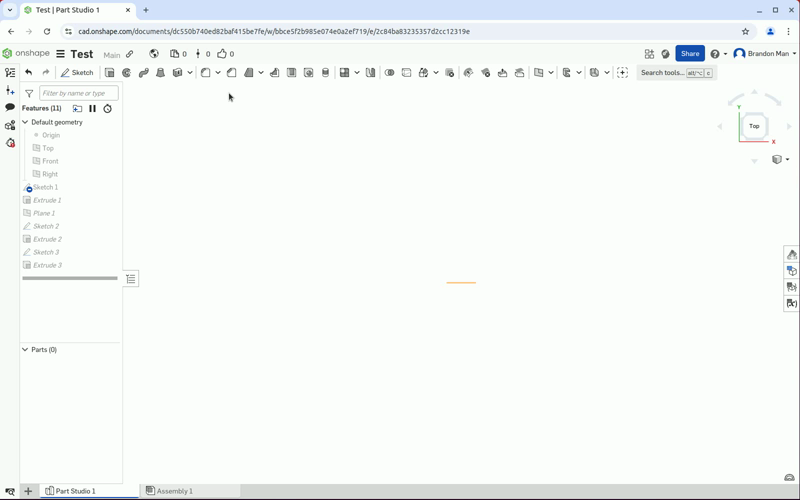
key(shift+s)
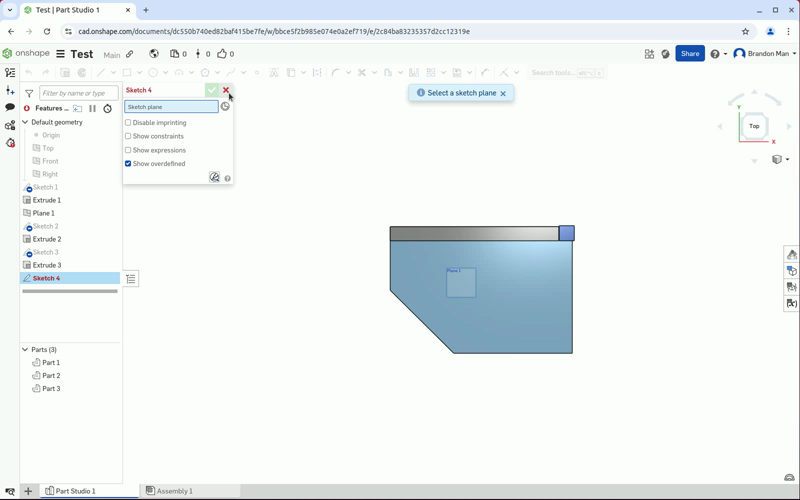
mouse_move(73, 215)
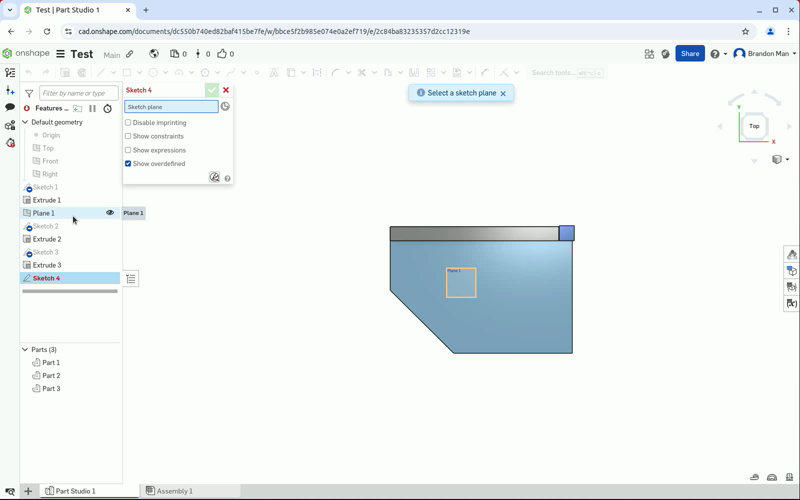
click(73, 215)
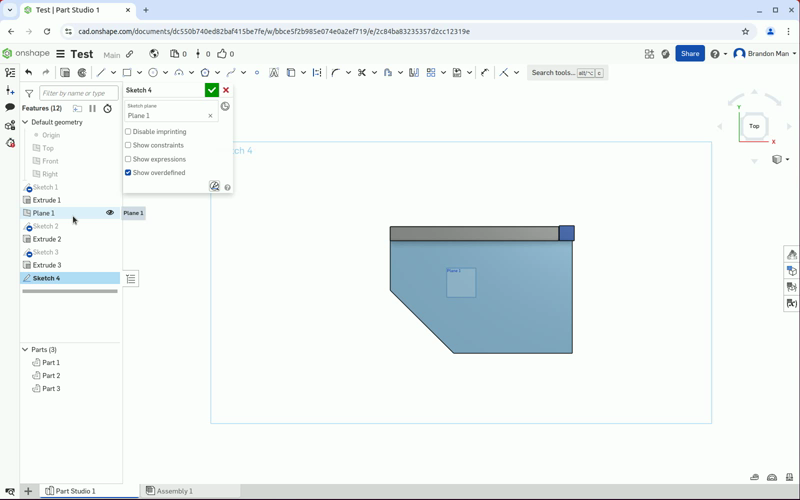
mouse_move(73, 352)
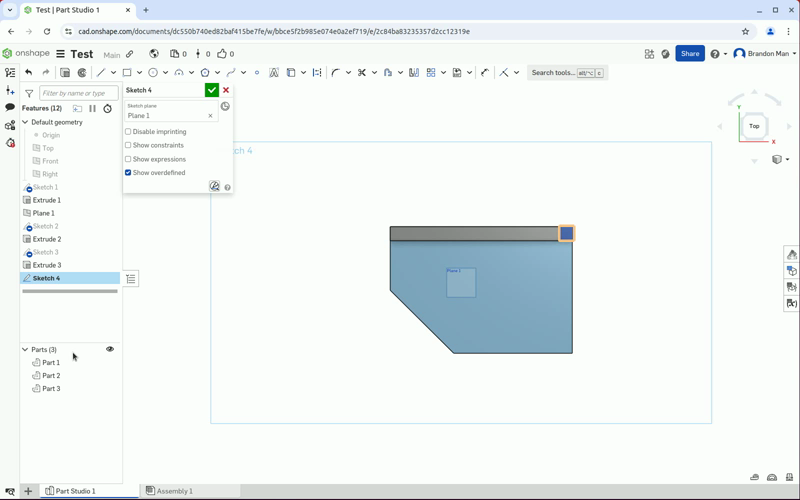
key(y)
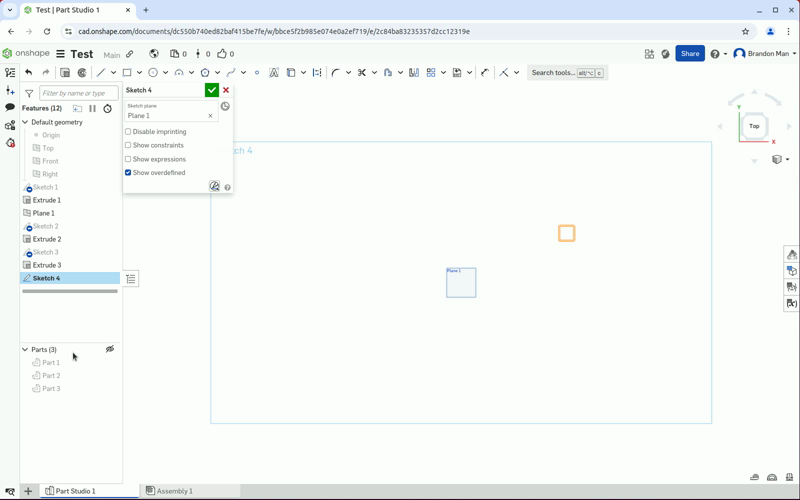
key(l)
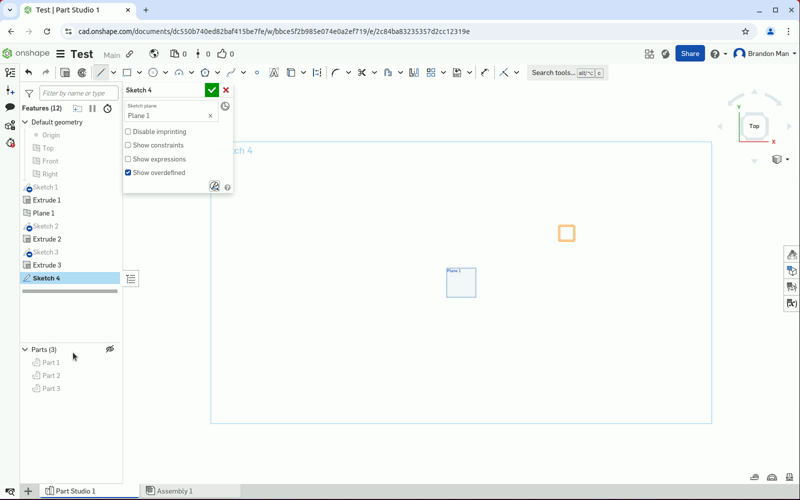
key_down(shift)
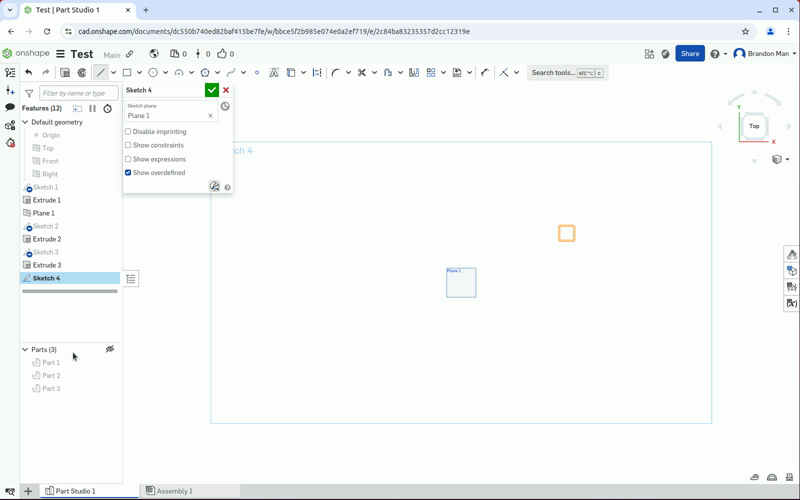
mouse_move(559, 353)
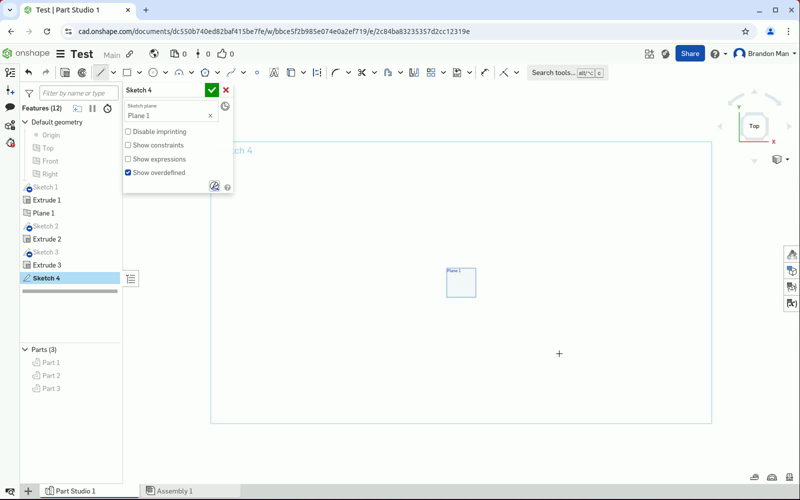
click(559, 353)
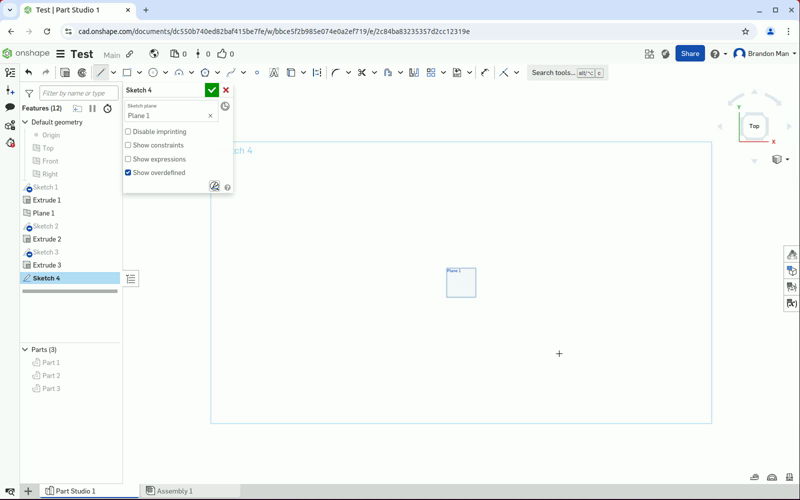
key_up(shift)
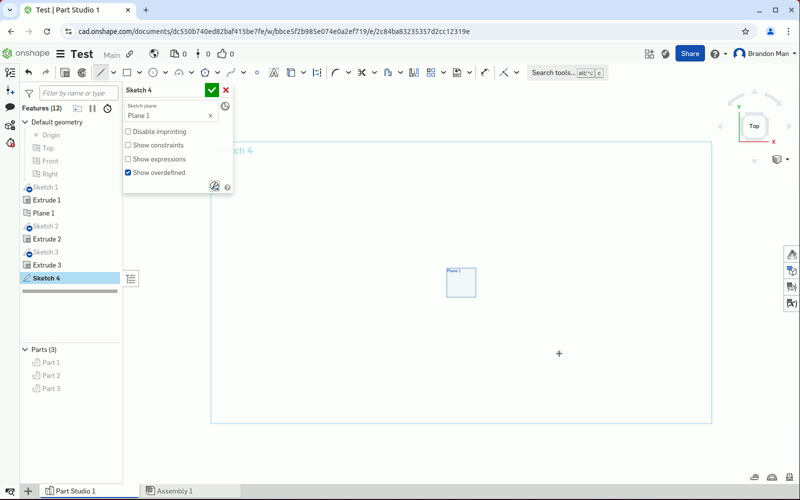
key_down(shift)
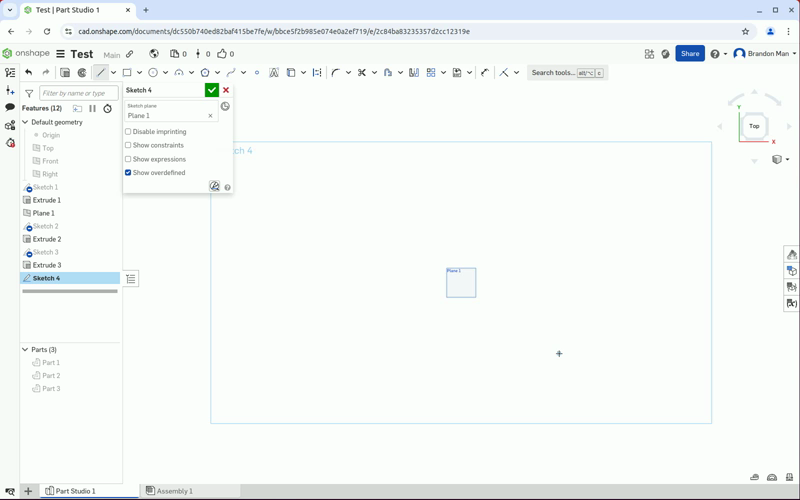
mouse_move(589, 353)
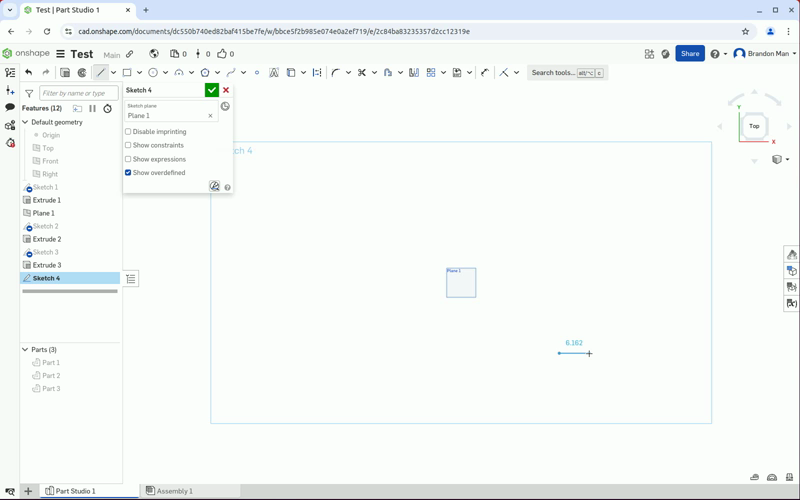
mouse_move(573, 353)
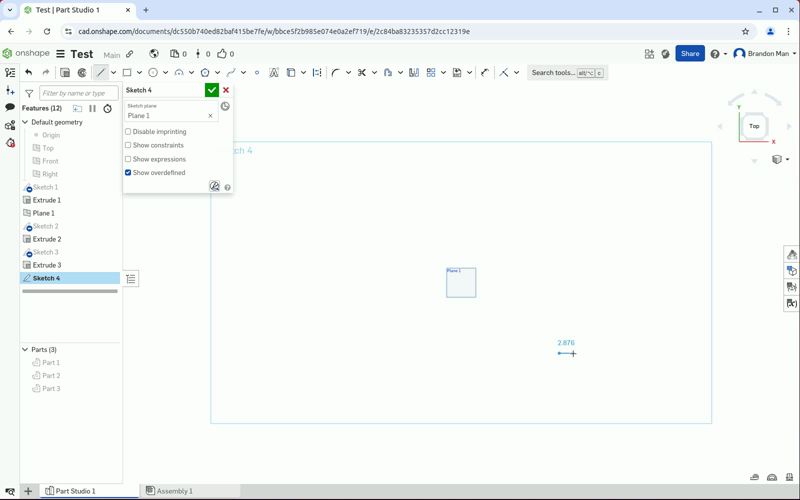
click(573, 353)
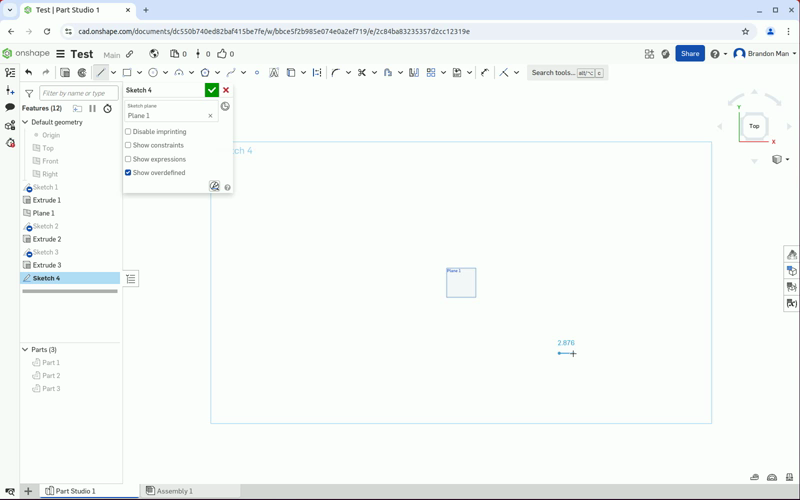
key_up(shift)
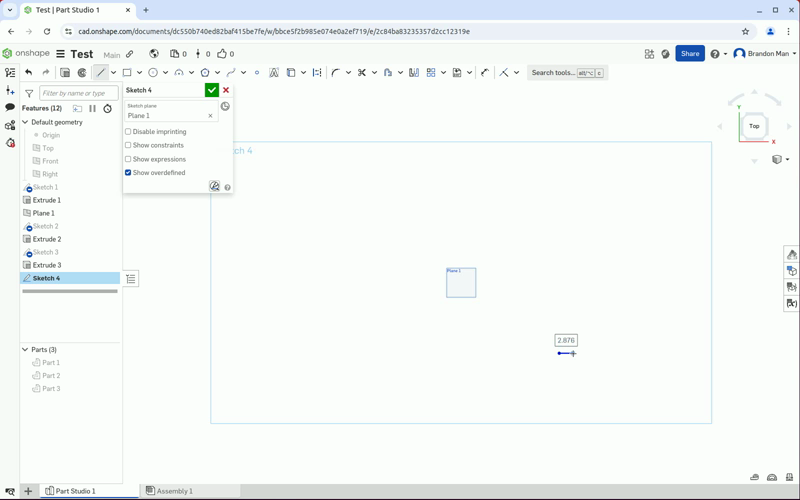
key_down(shift)
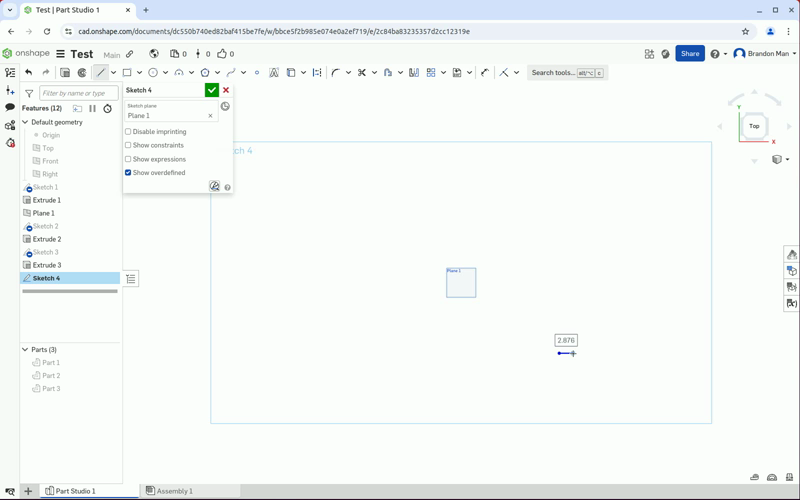
mouse_move(573, 240)
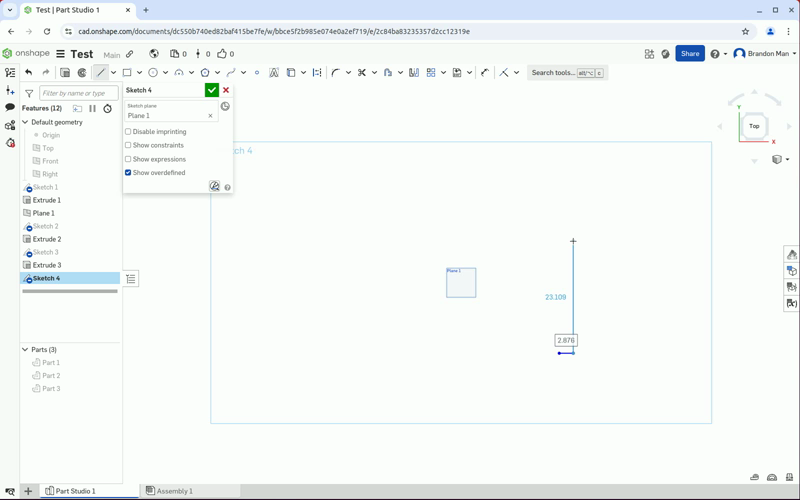
click(573, 240)
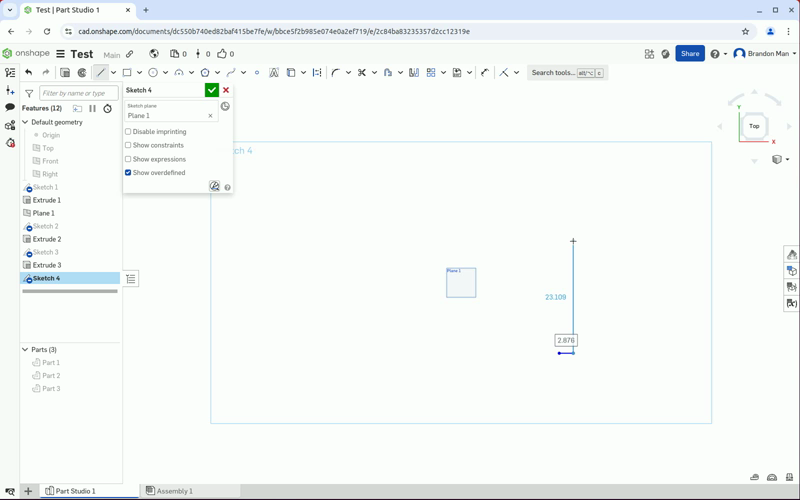
key_up(shift)
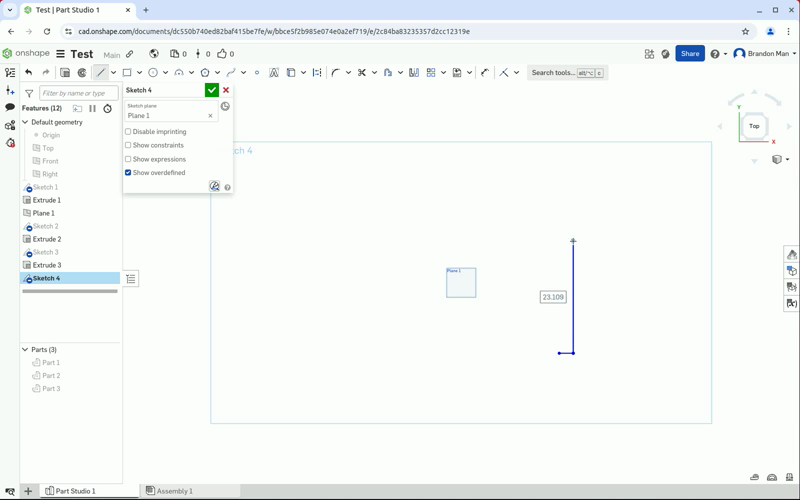
key_down(shift)
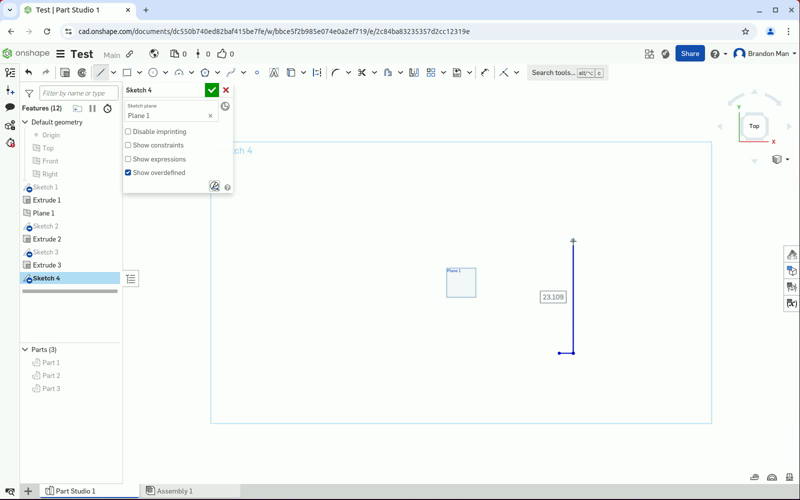
mouse_move(589, 240)
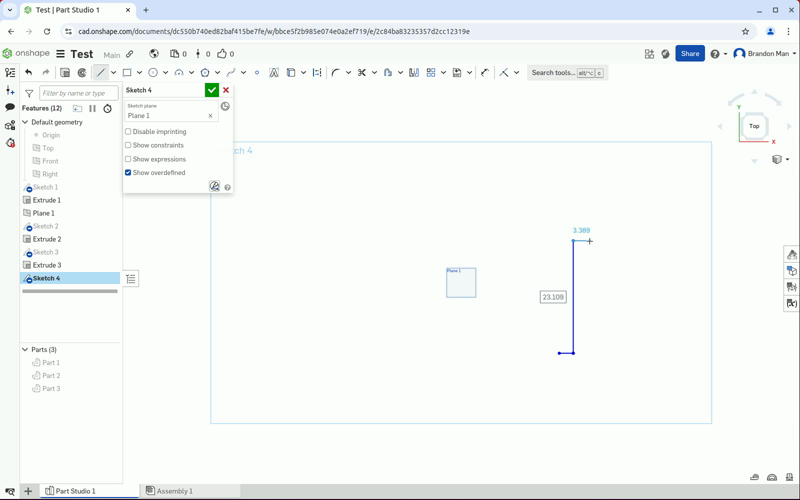
mouse_move(559, 240)
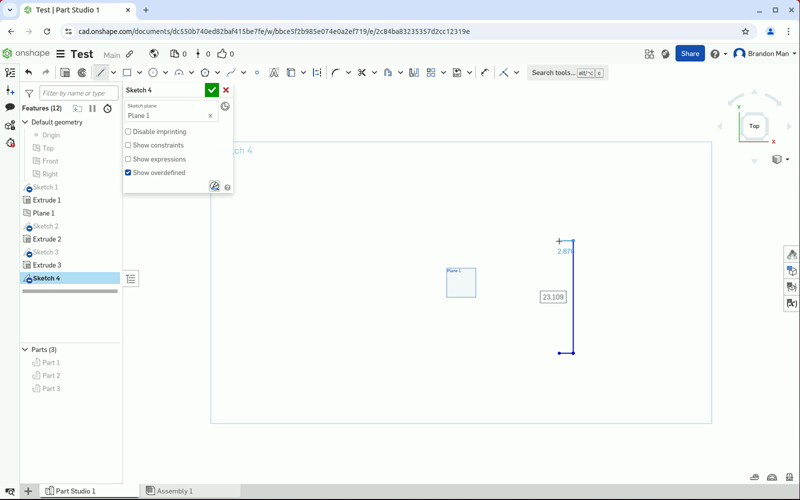
click(559, 240)
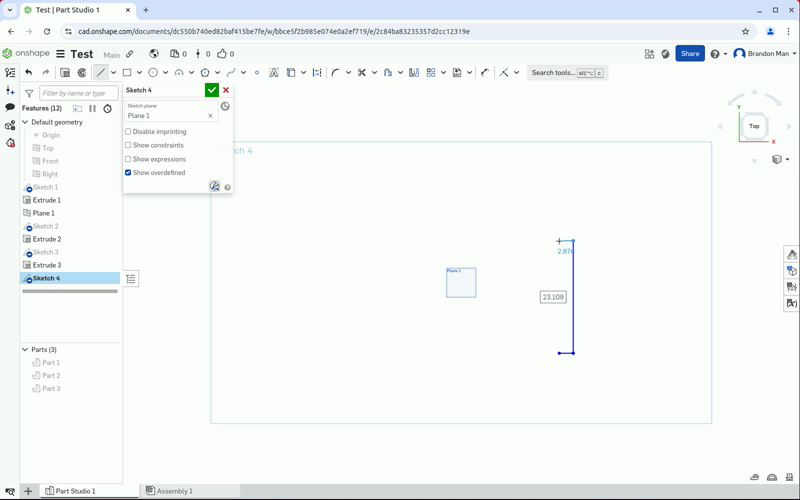
key_up(shift)
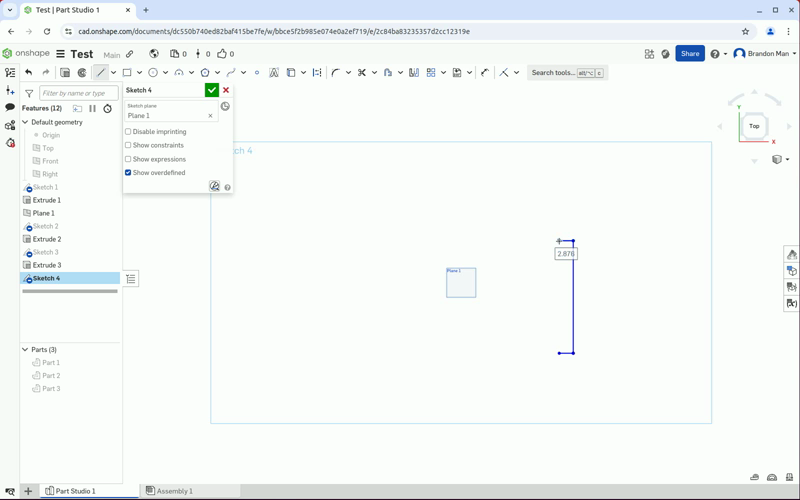
key_down(shift)
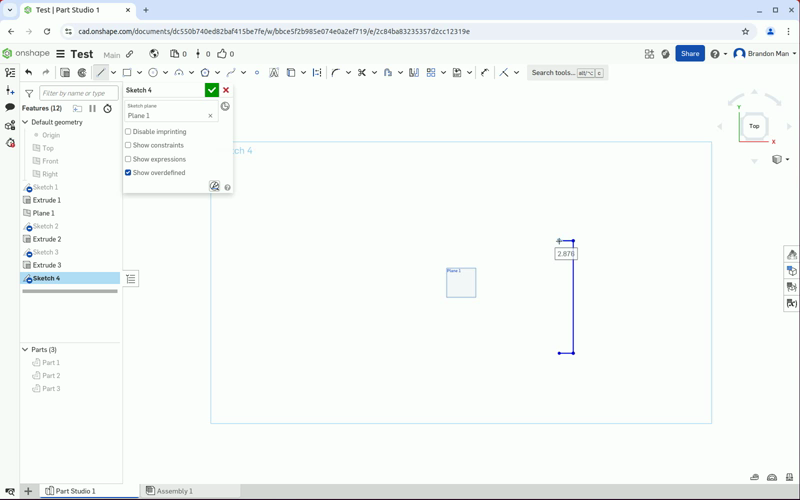
mouse_move(559, 353)
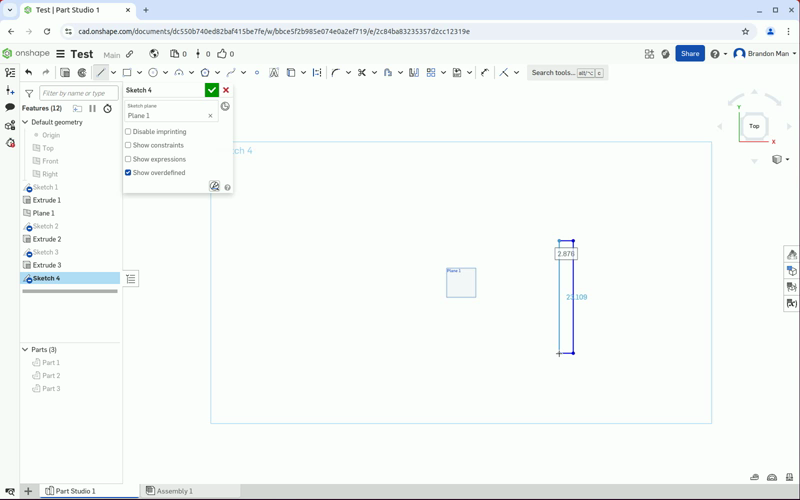
key_up(shift)
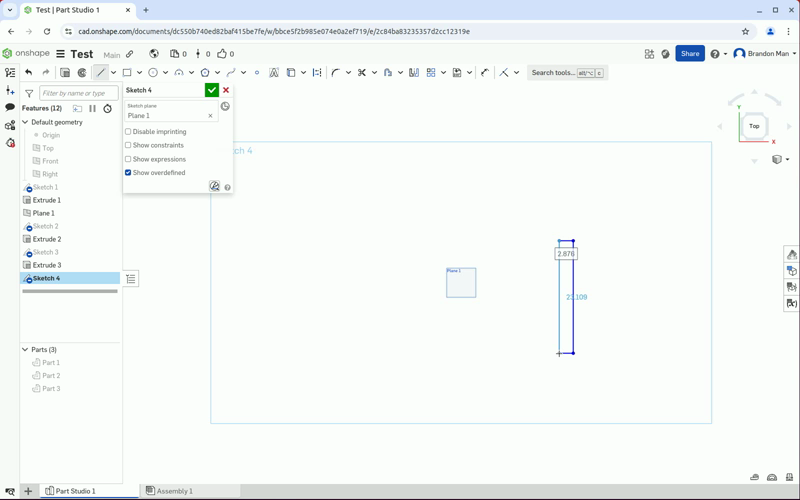
click(559, 353)
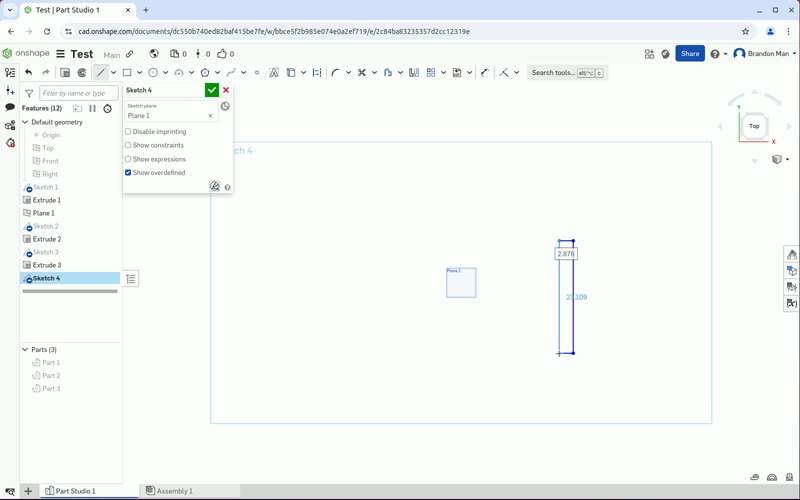
key(esc)
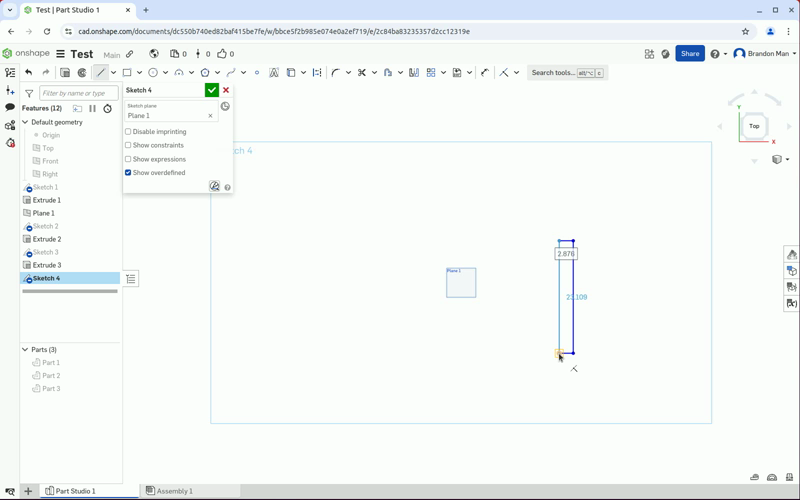
mouse_move(562, 249)
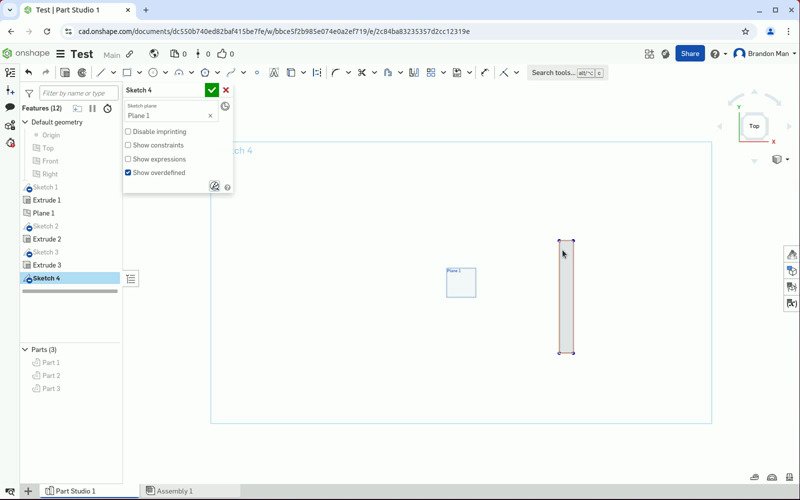
scroll(6)
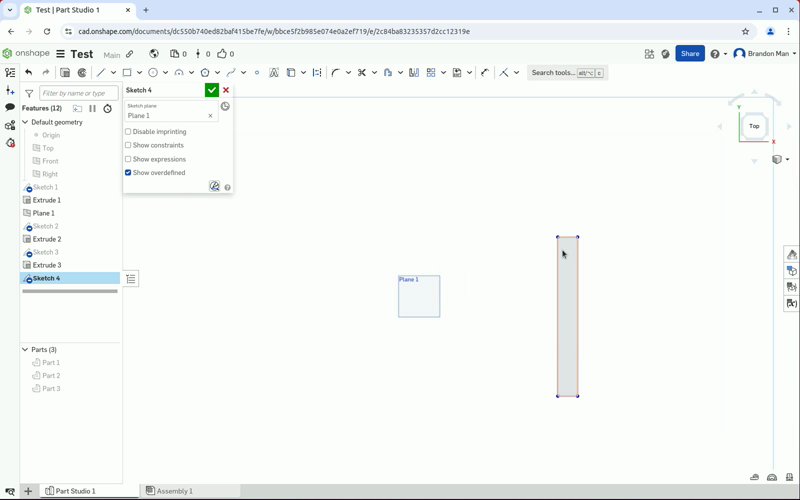
scroll(6)
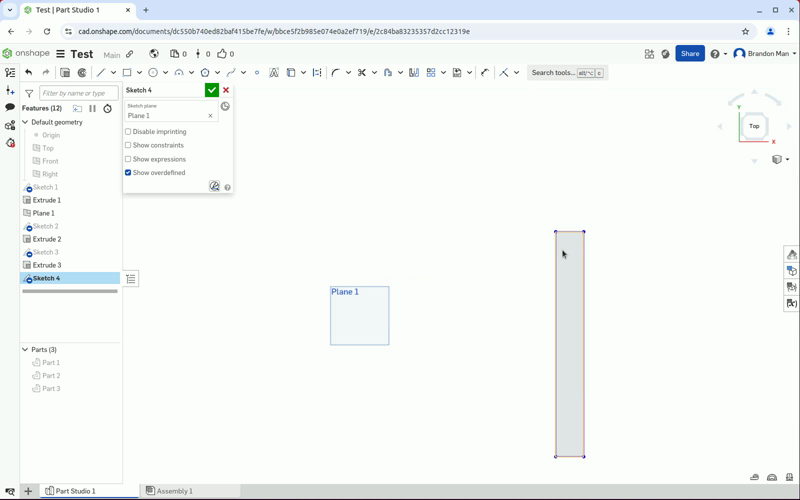
scroll(6)
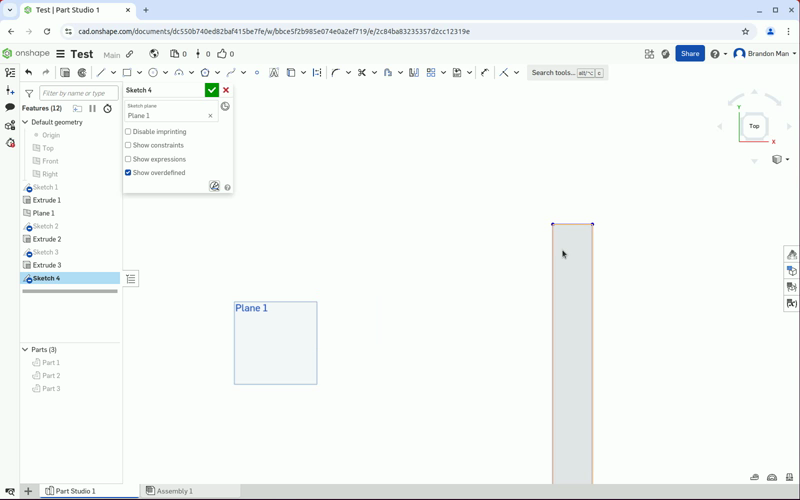
scroll(6)
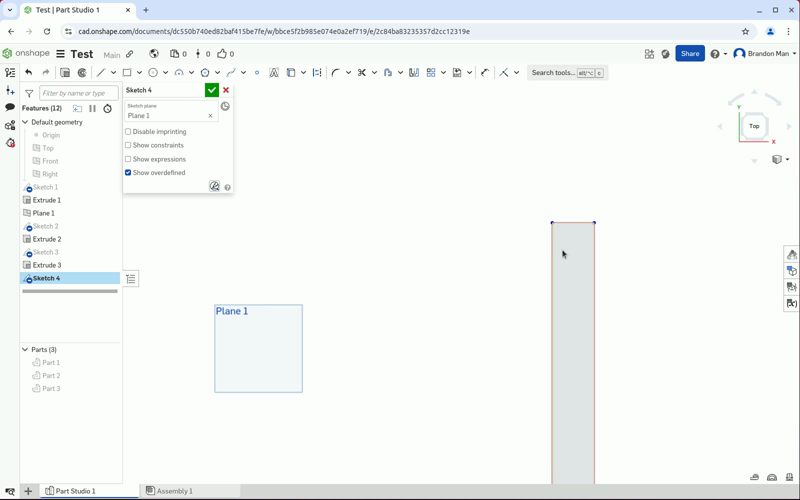
scroll(6)
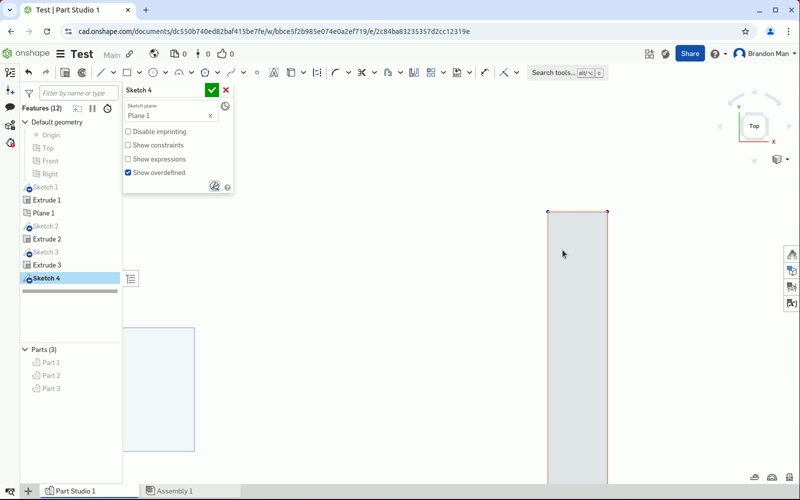
scroll(6)
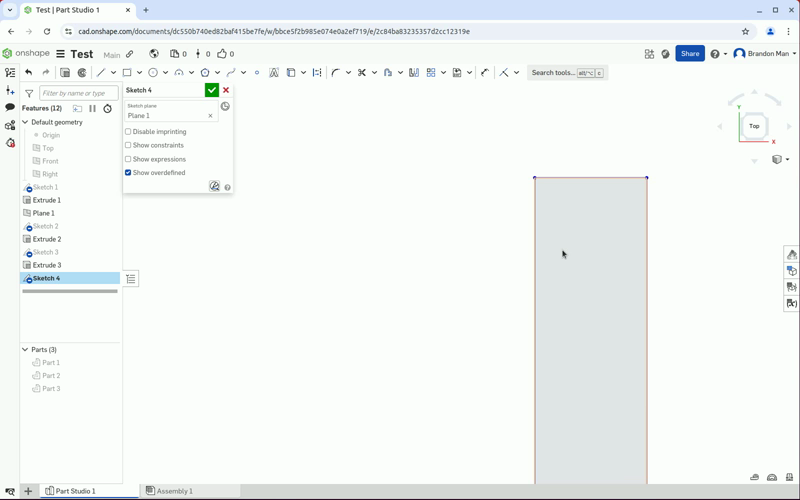
scroll(6)
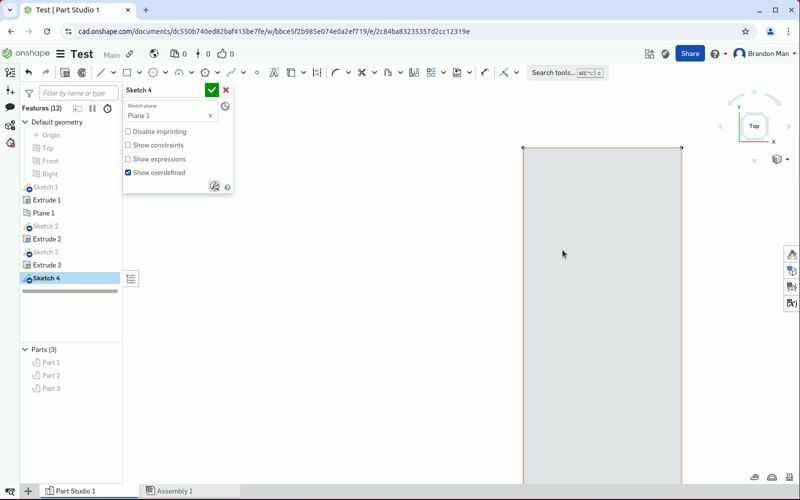
click(562, 249)
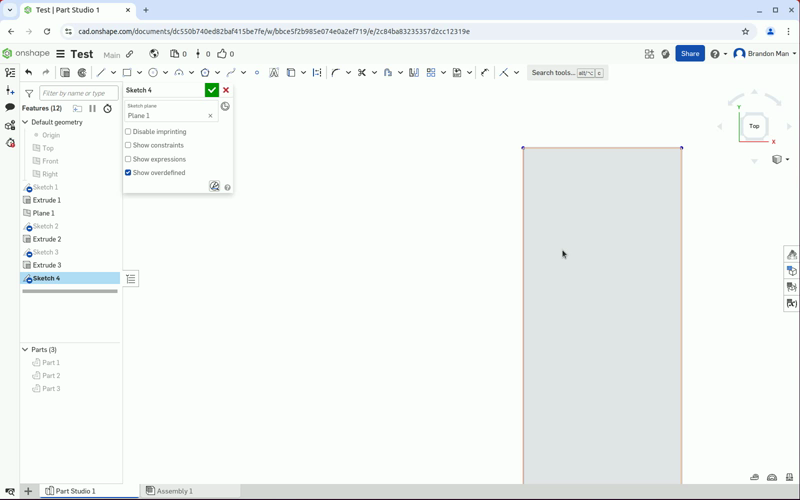
scroll(-6)
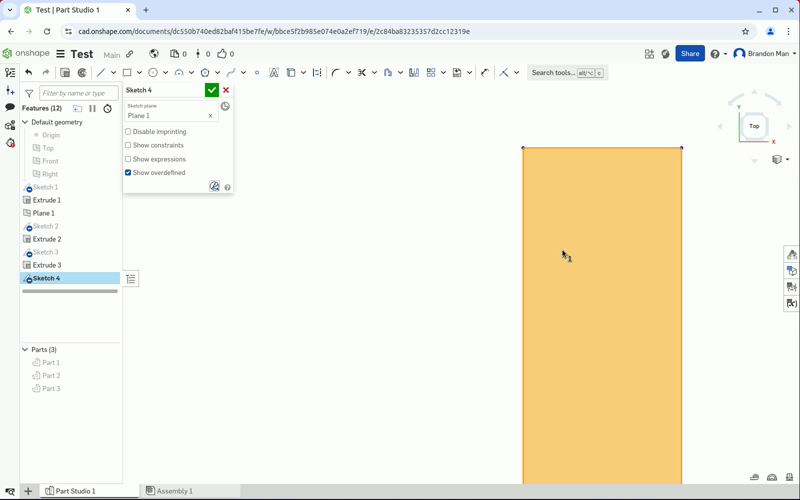
scroll(-6)
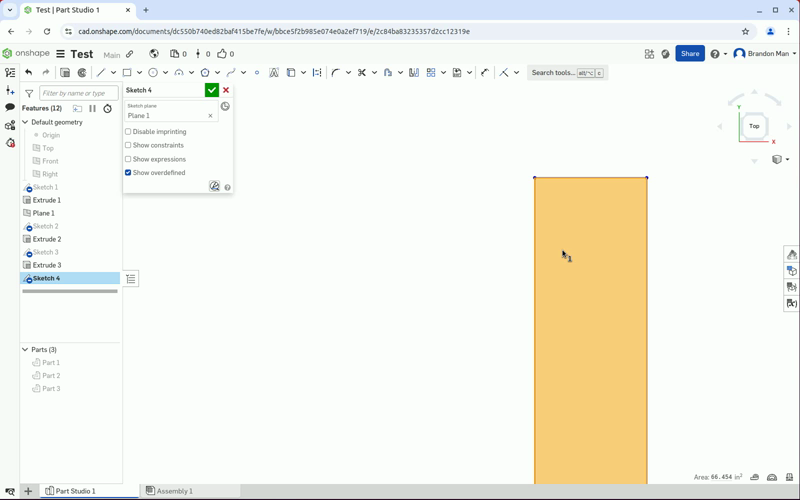
scroll(-6)
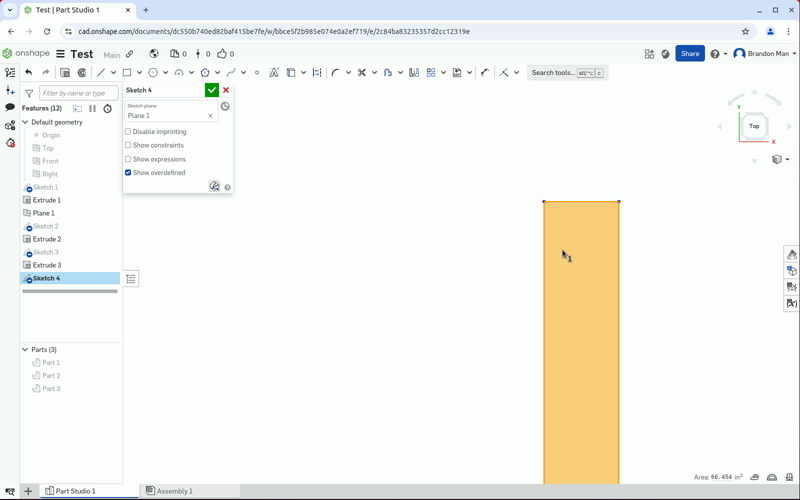
scroll(-6)
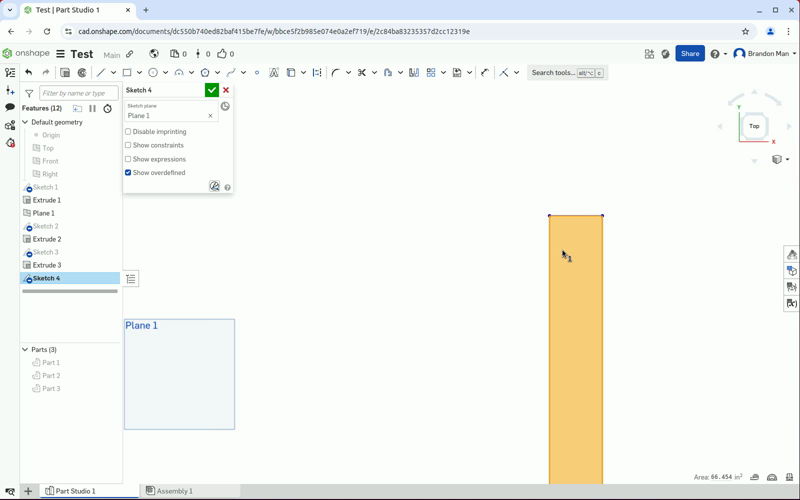
scroll(-6)
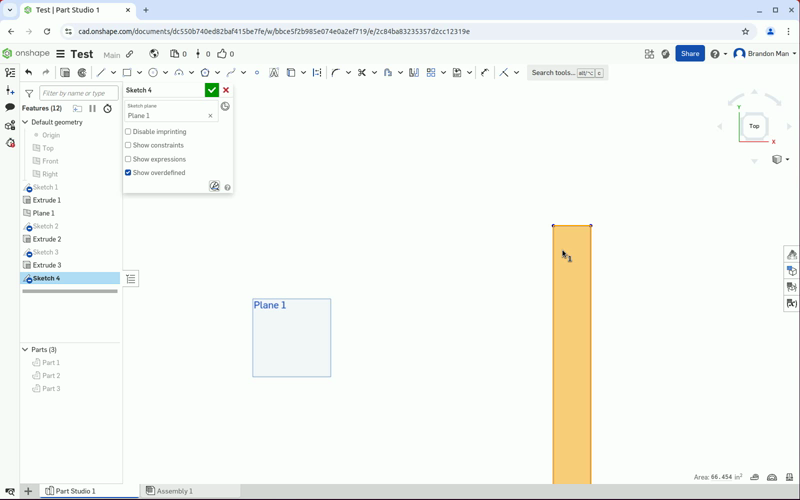
scroll(-6)
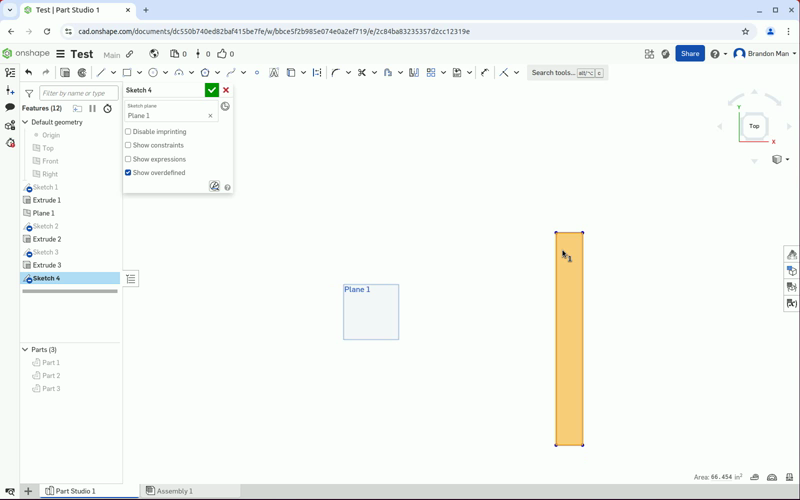
scroll(-6)
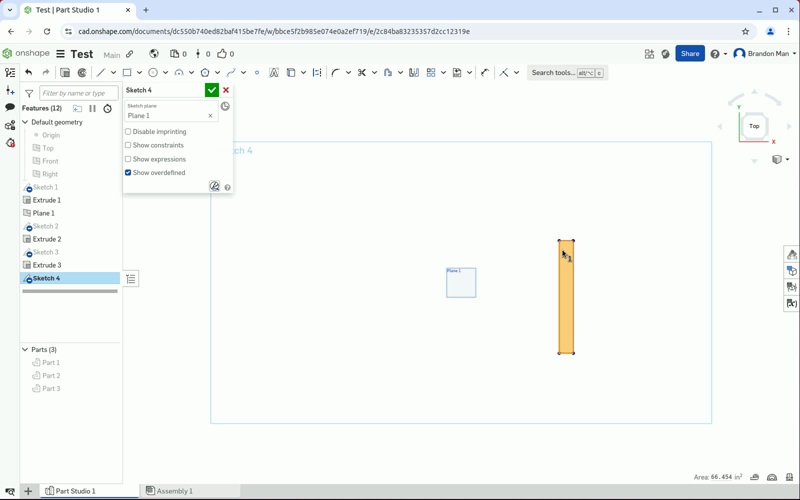
mouse_move(73, 352)
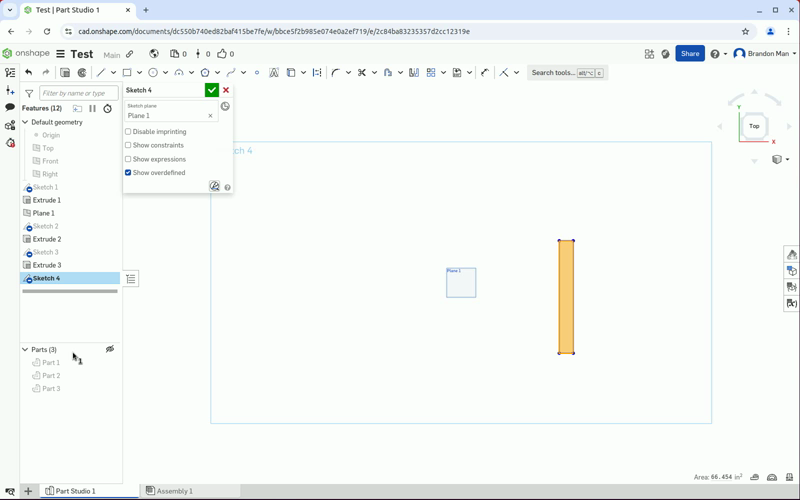
key(shift+y)
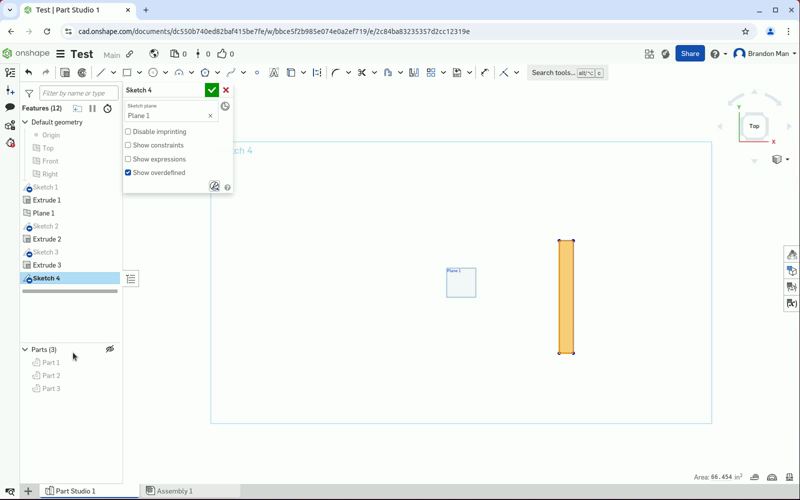
key(shift+e)
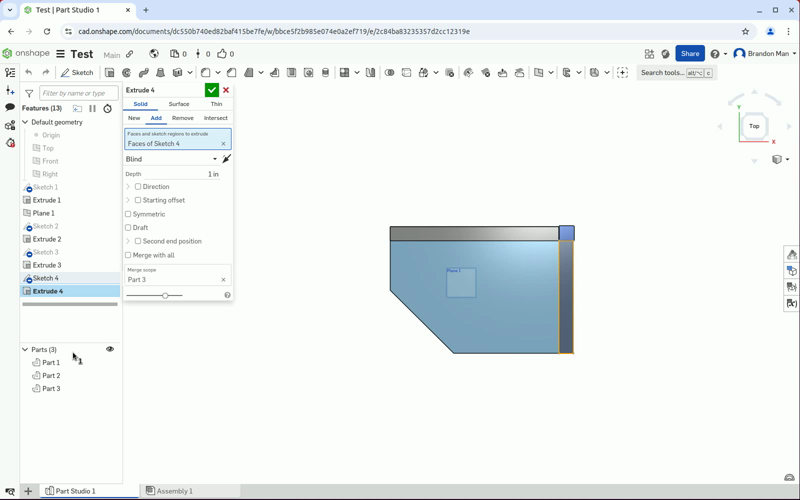
mouse_move(143, 106)
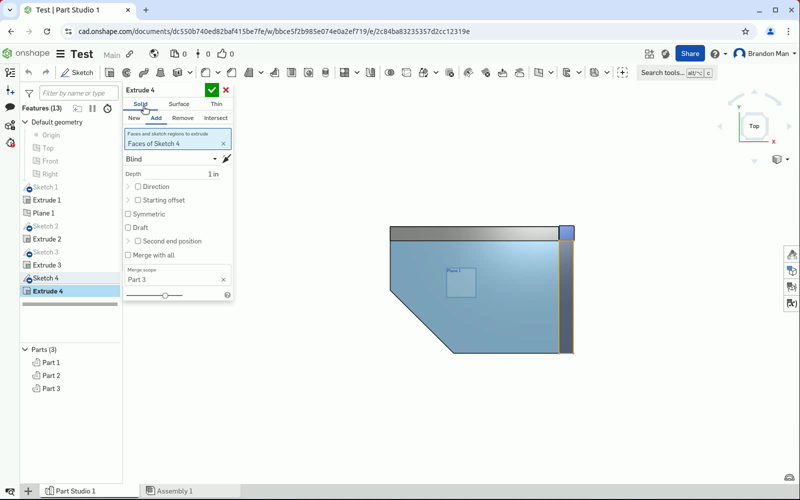
click(143, 106)
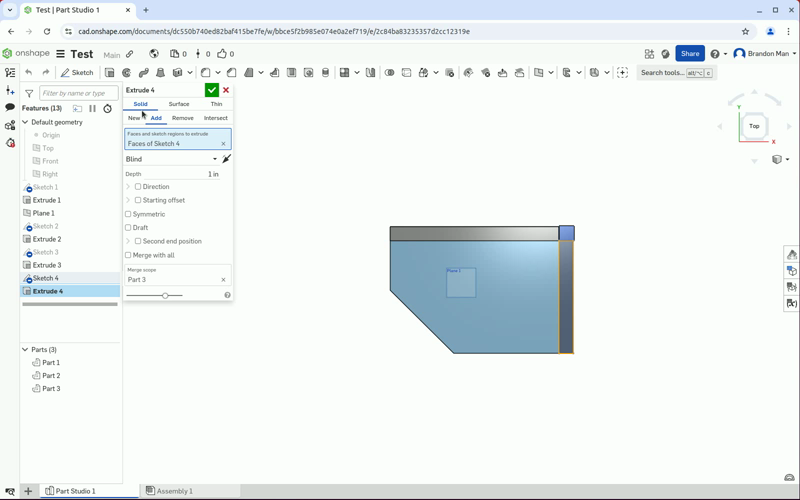
mouse_move(137, 120)
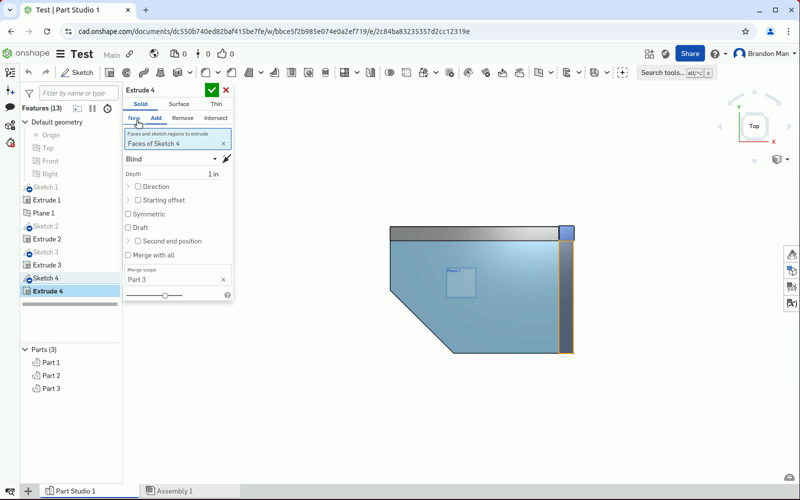
click(137, 120)
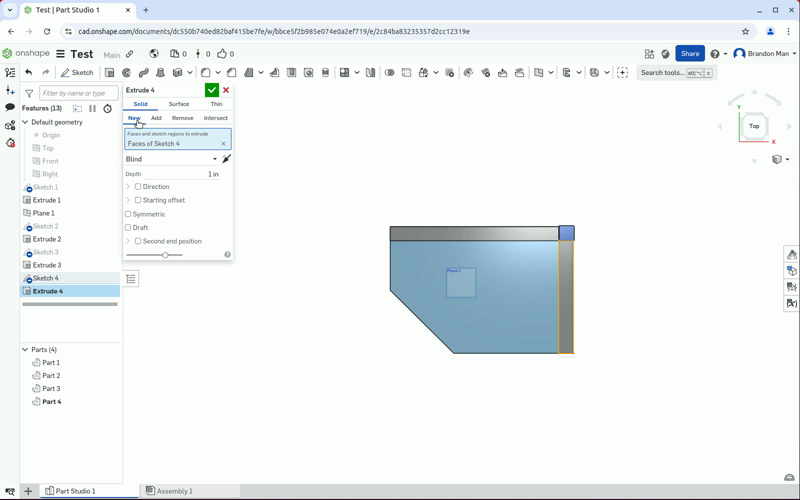
key(tab, 4)
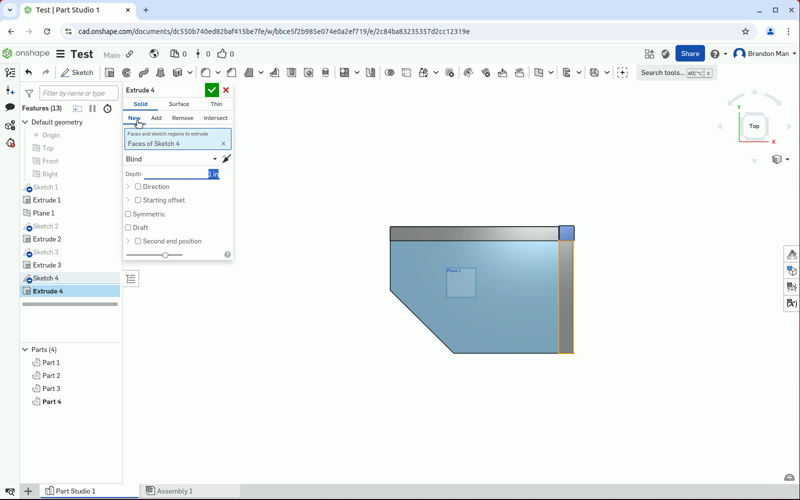
text(2.166)
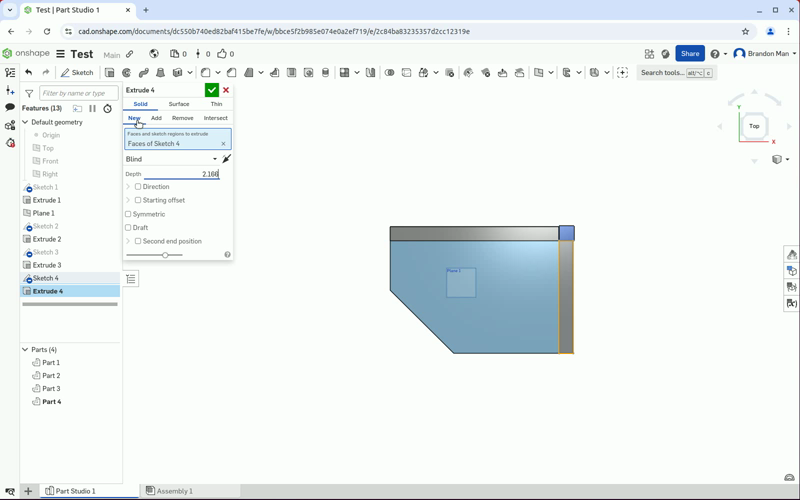
key(enter)
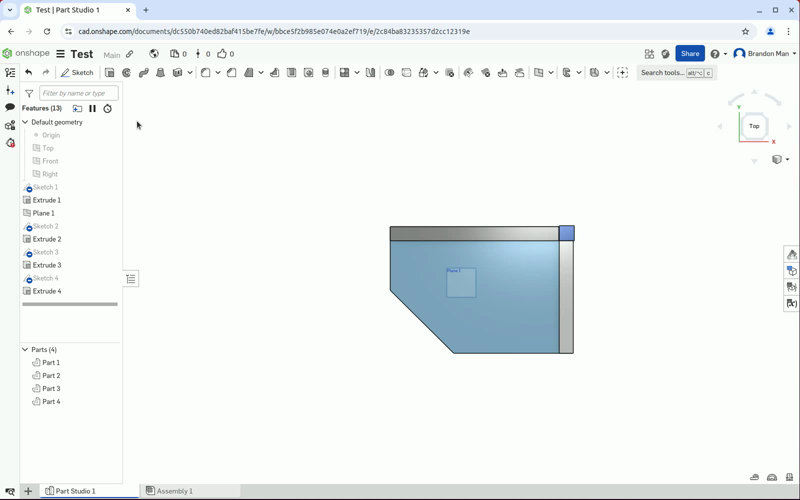
key(shift+h)
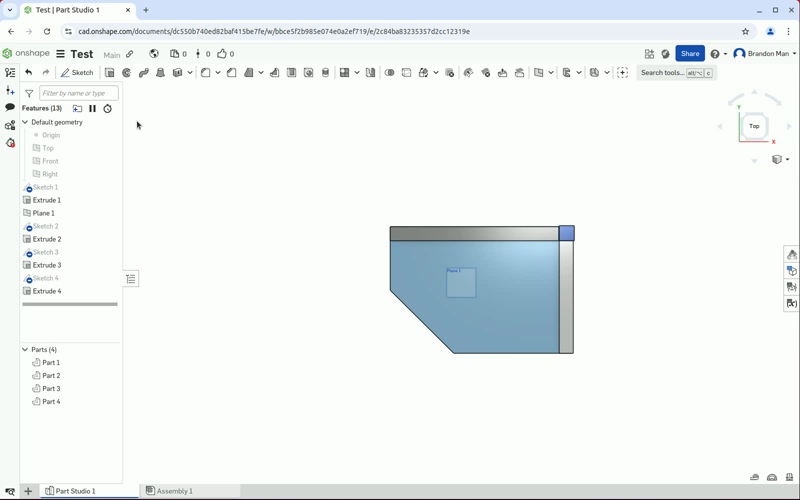
key(shift+h)
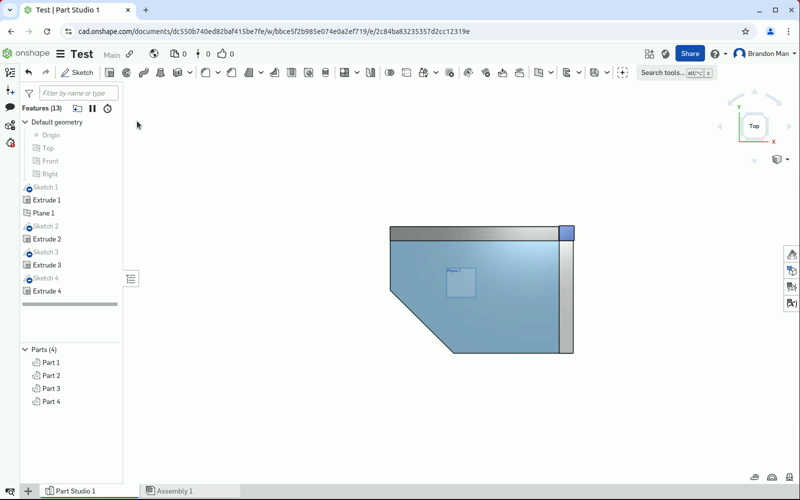
mouse_move(73, 189)
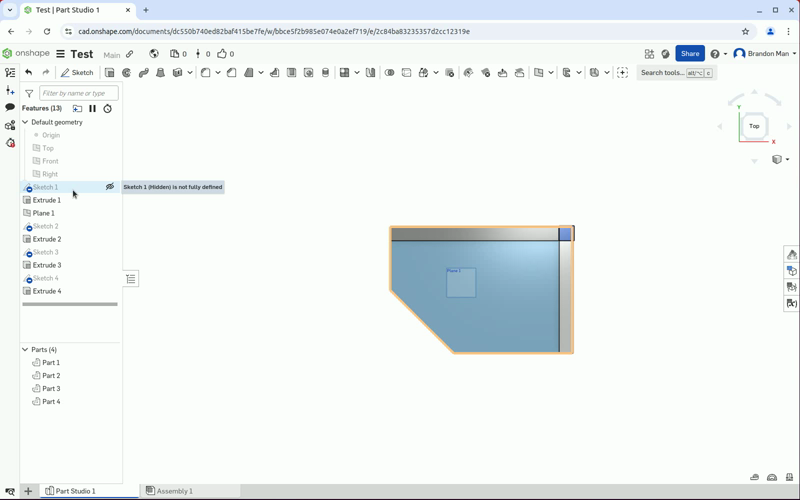
click(73, 189)
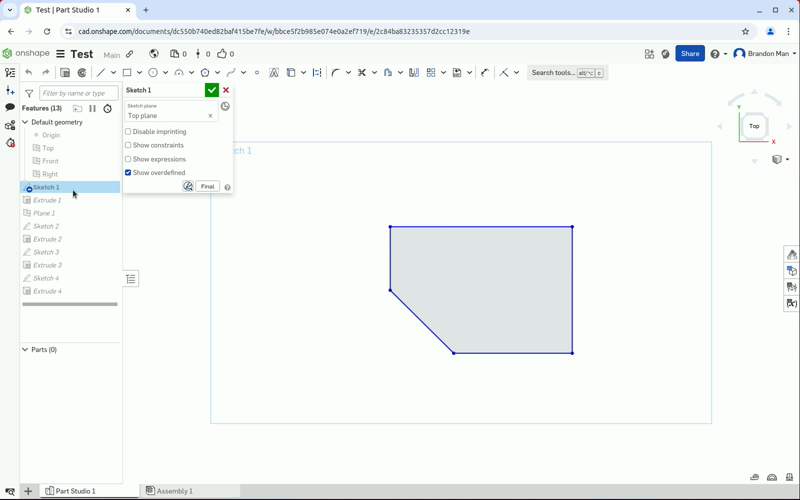
mouse_move(229, 92)
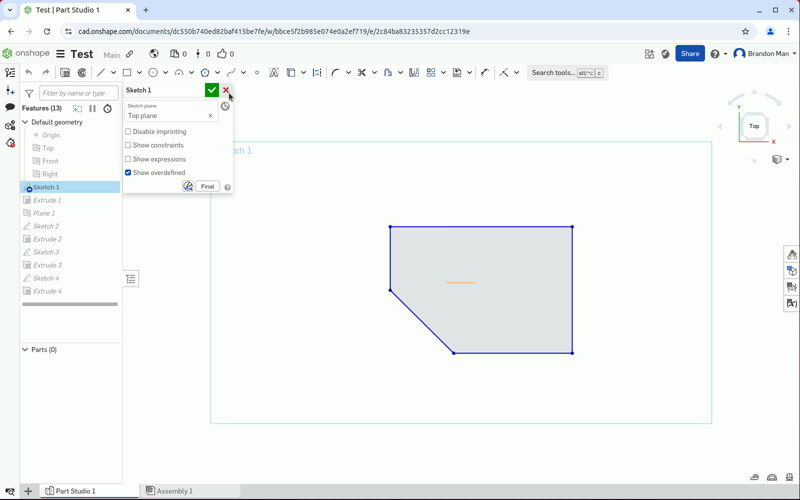
click(229, 92)
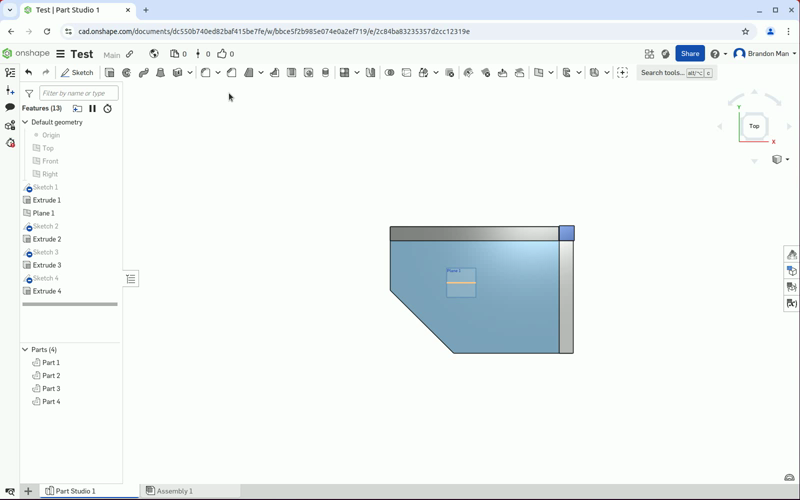
mouse_move(541, 75)
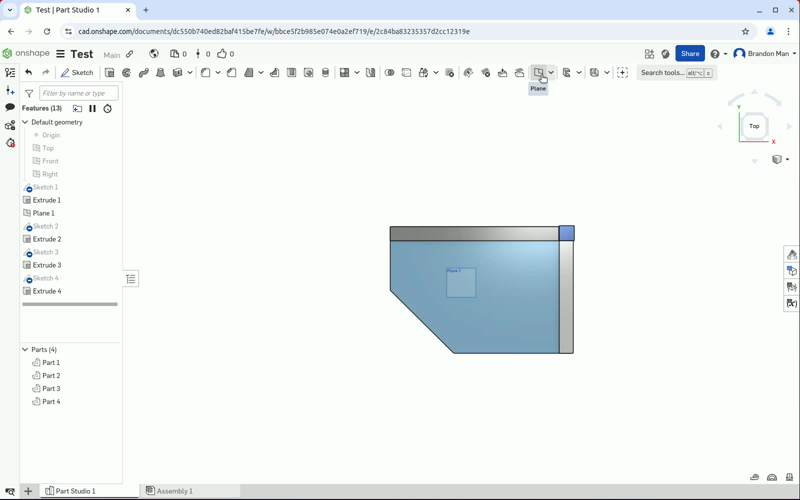
click(541, 75)
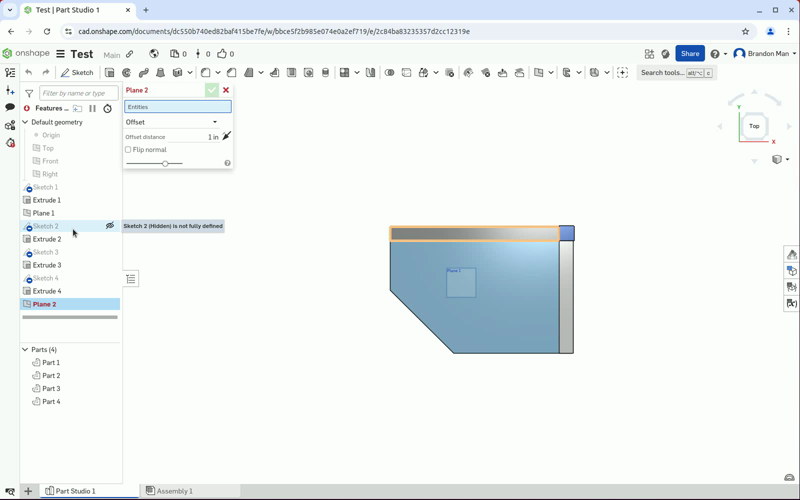
scroll(3)
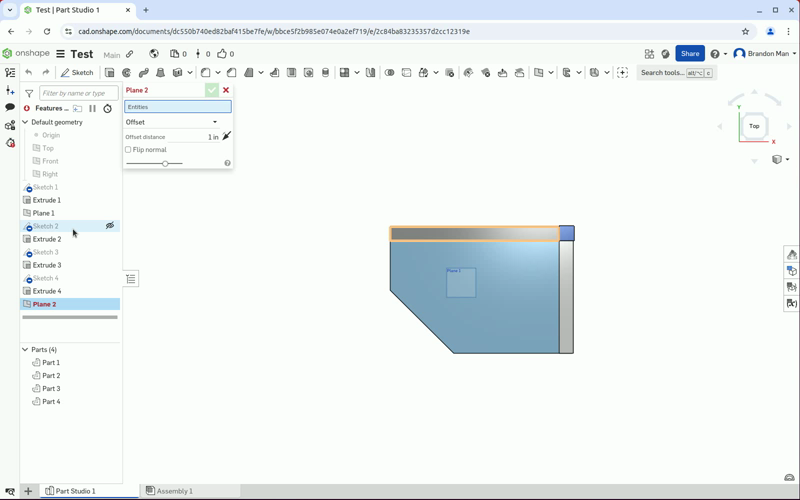
mouse_move(73, 150)
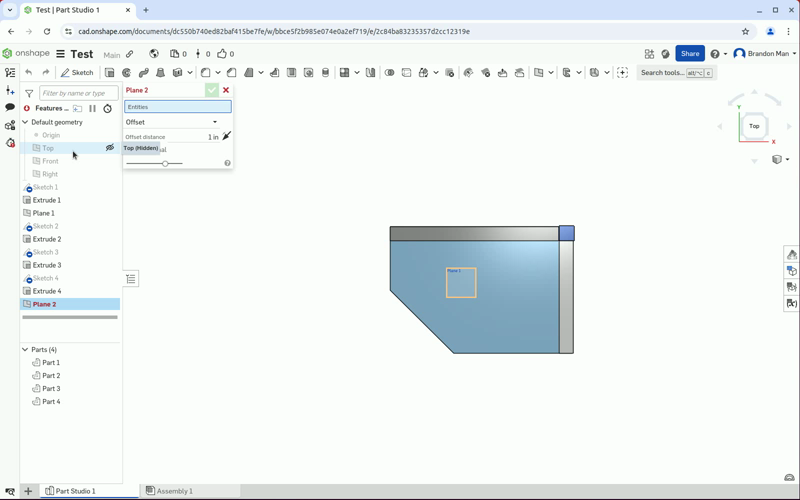
click(73, 150)
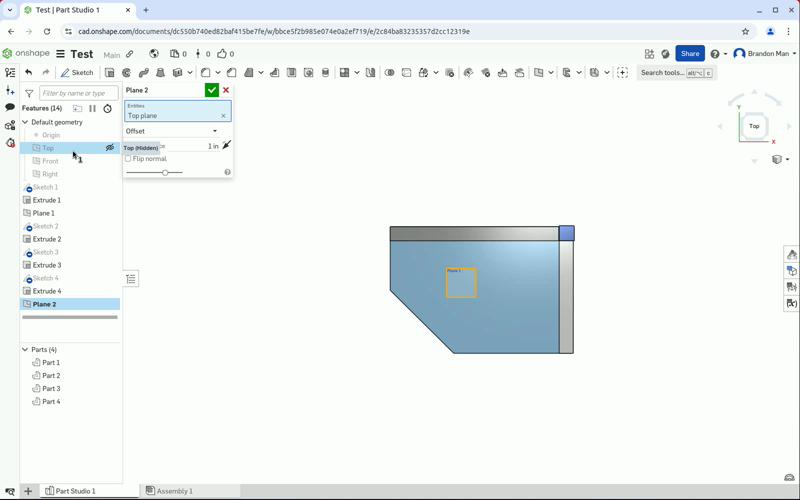
key(tab, 2)
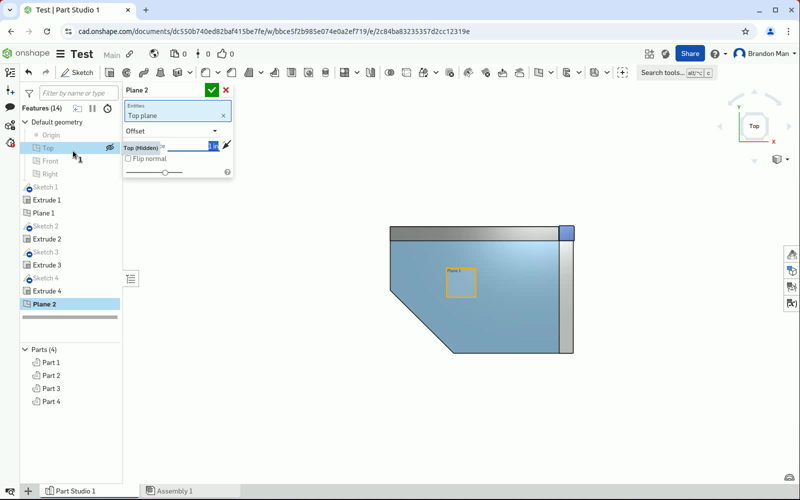
text(3.605)
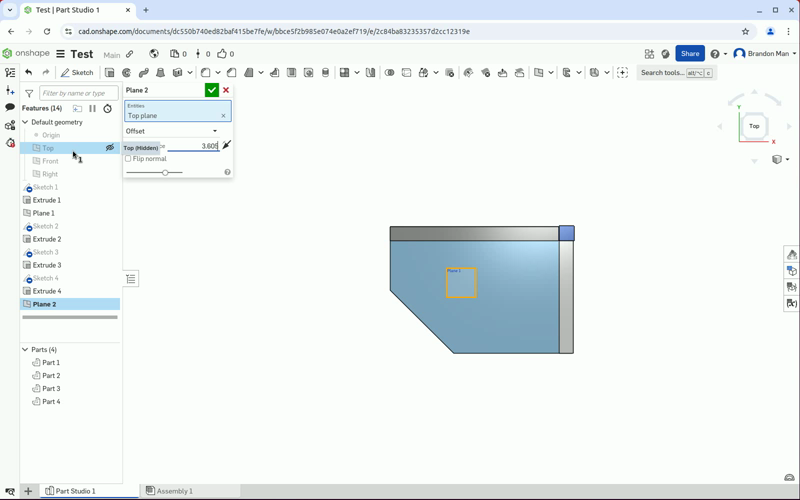
key(enter, 2)
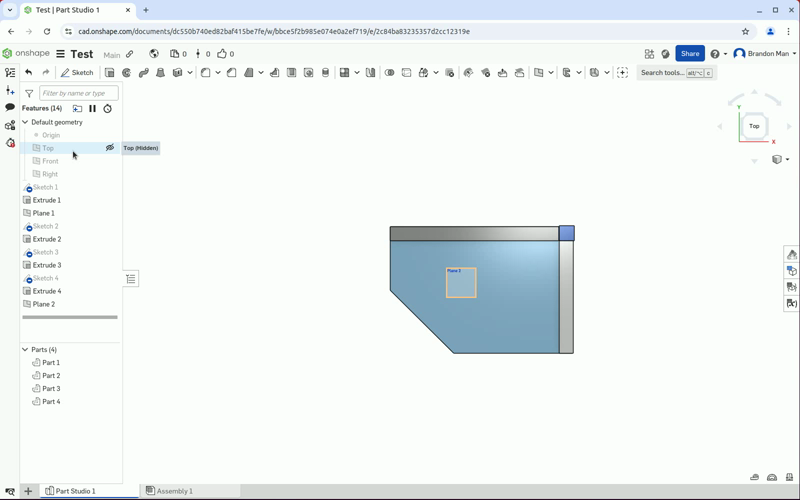
key(shift+s)
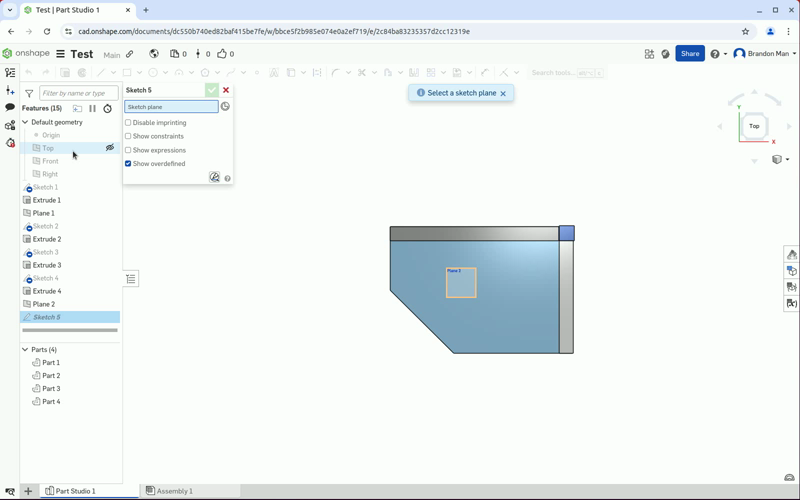
mouse_move(73, 306)
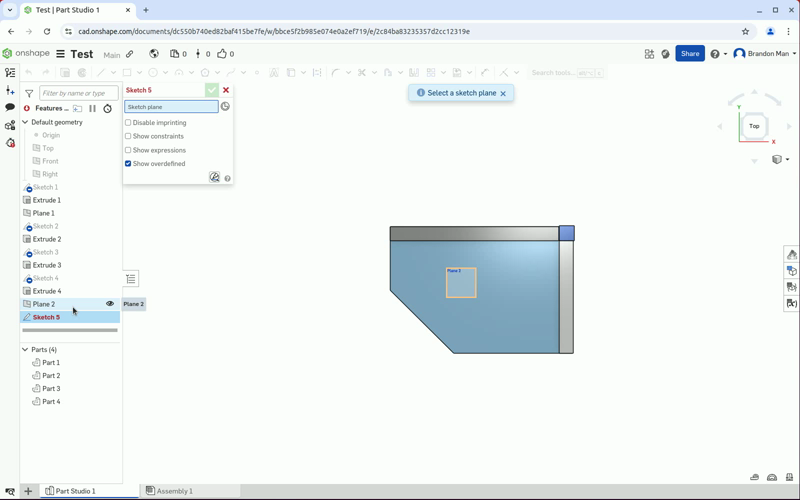
click(73, 306)
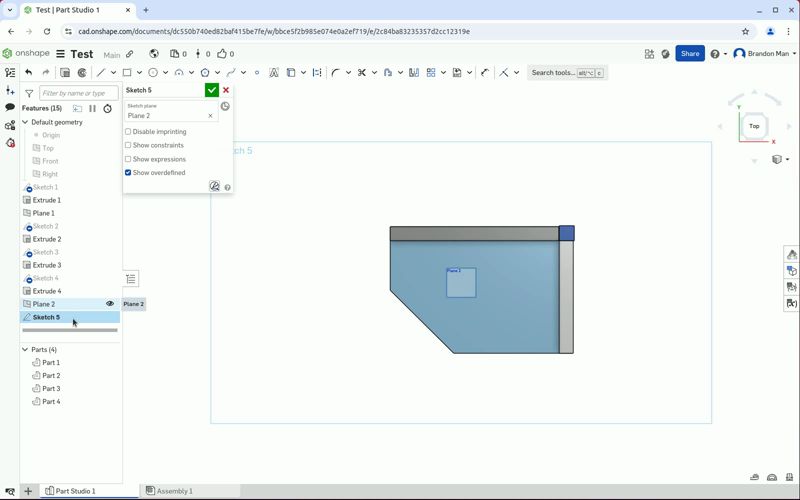
mouse_move(73, 352)
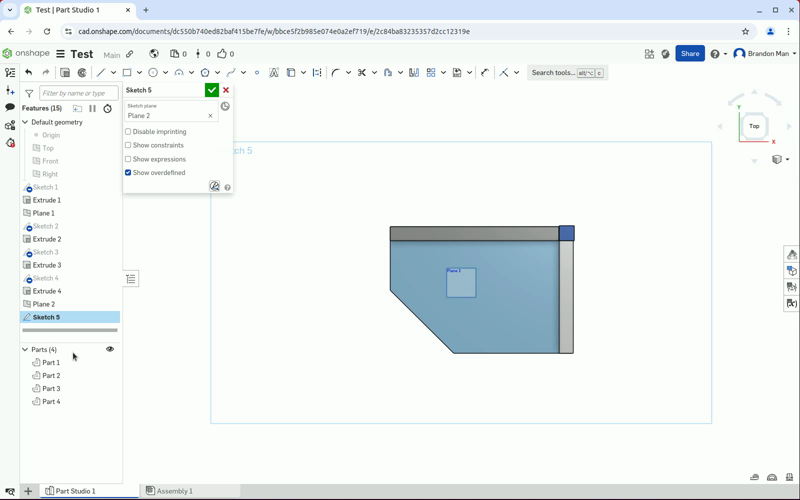
key(y)
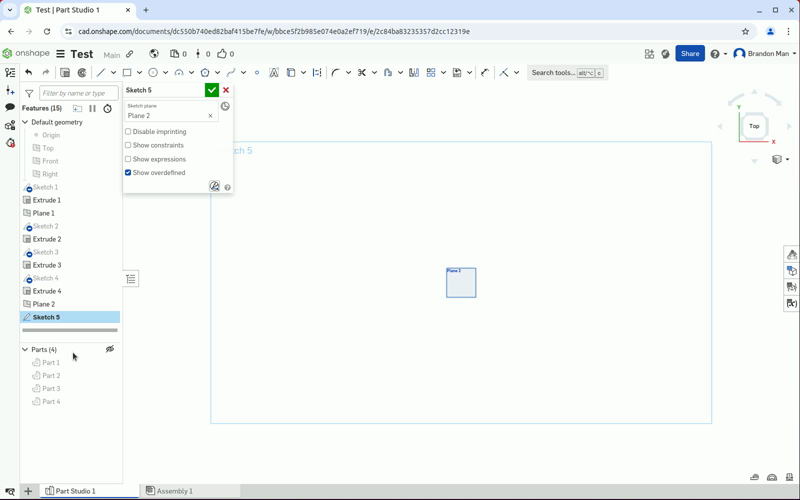
key(l)
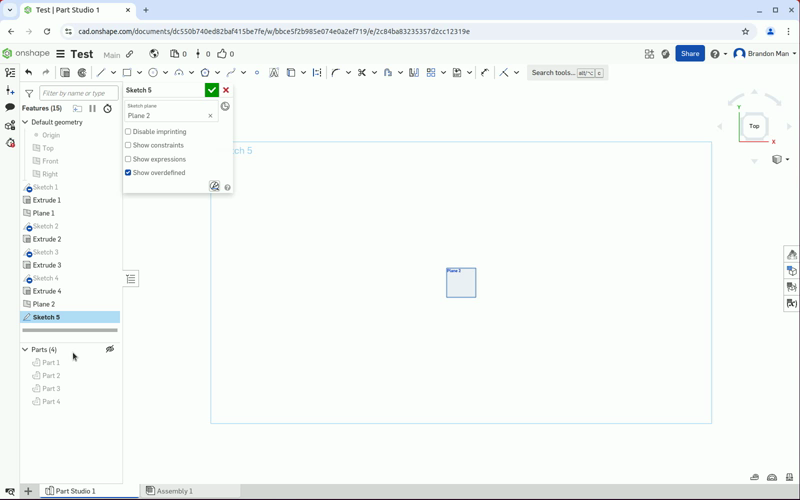
key_down(shift)
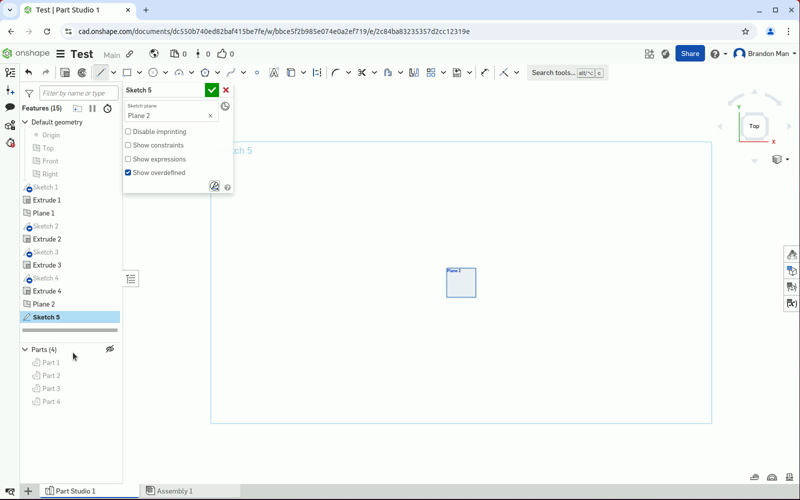
mouse_move(390, 228)
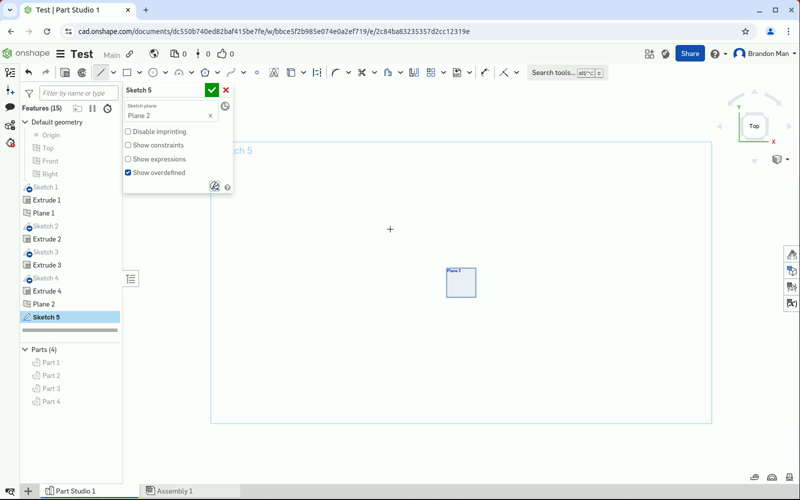
click(390, 228)
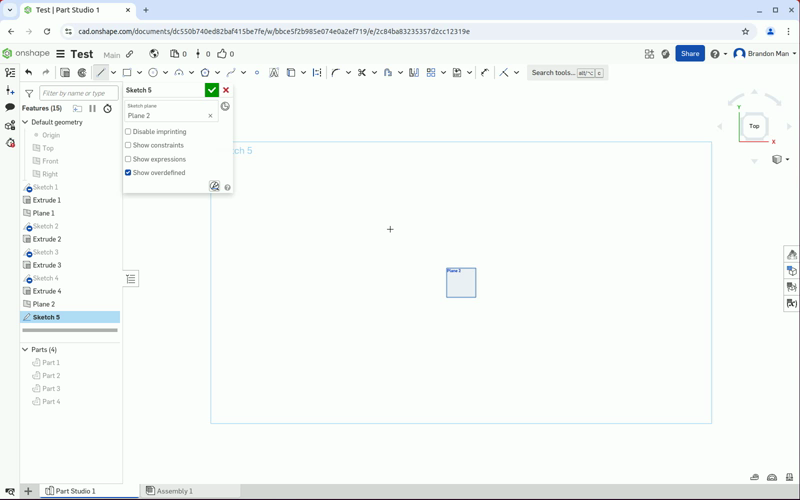
key_up(shift)
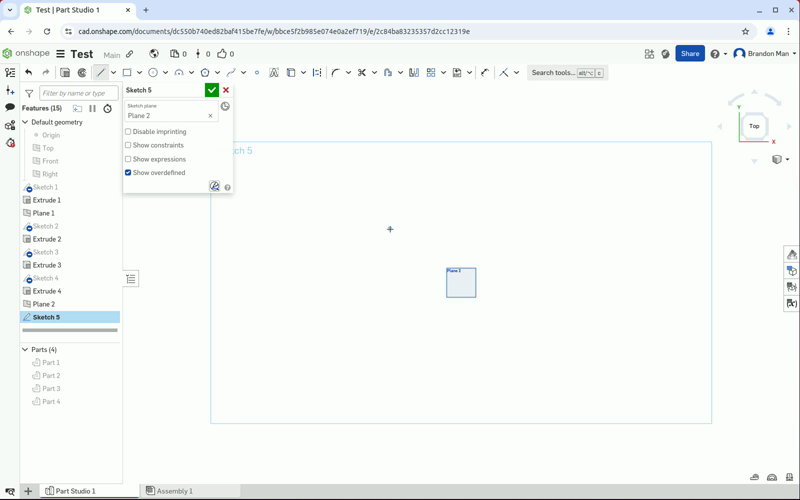
key_down(shift)
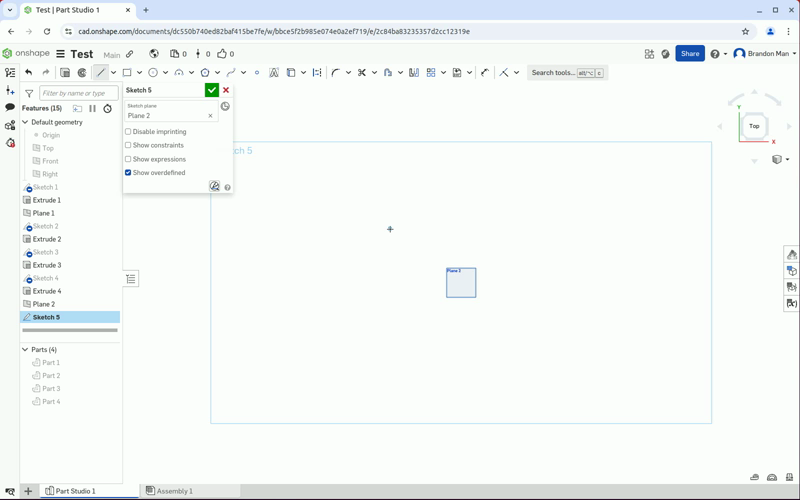
mouse_move(570, 228)
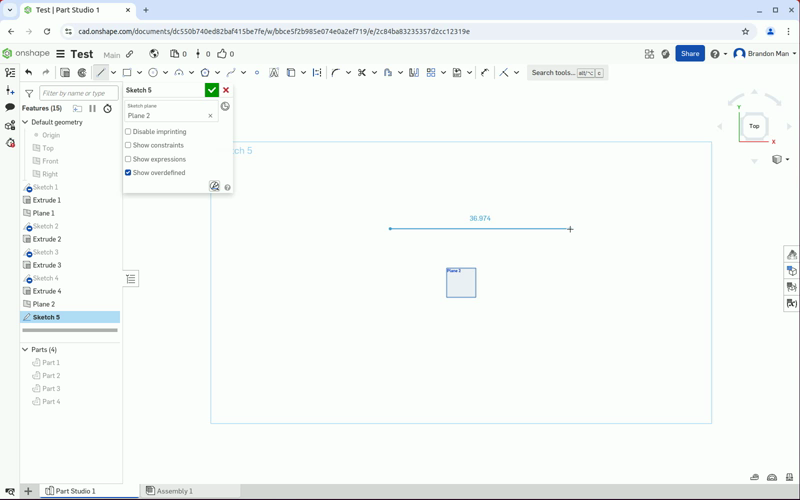
click(570, 228)
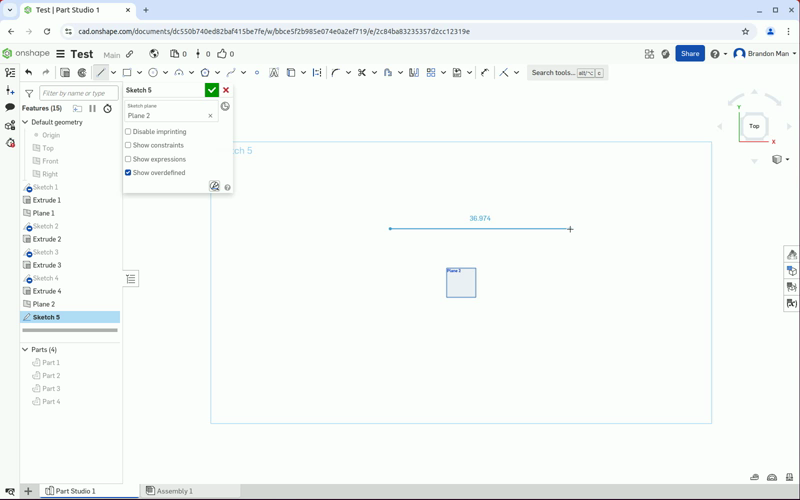
key_up(shift)
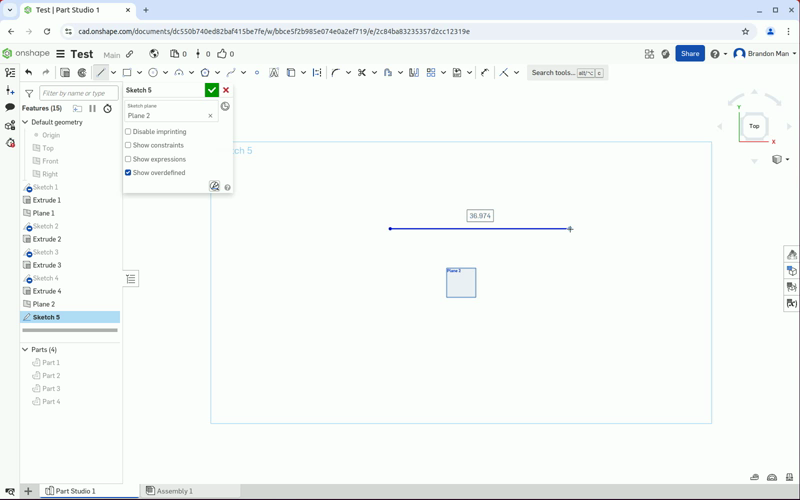
key_down(shift)
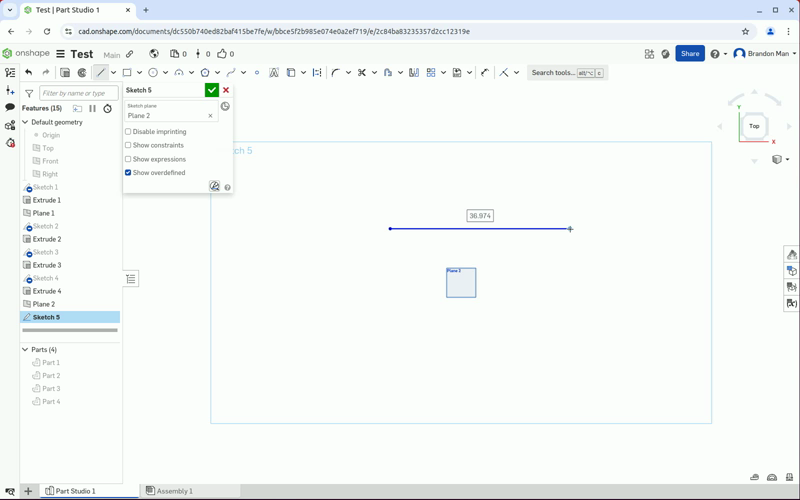
mouse_move(589, 228)
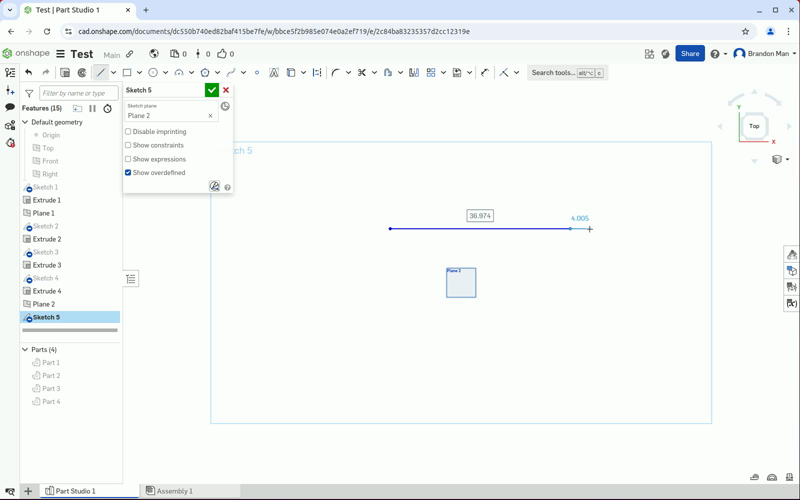
mouse_move(570, 227)
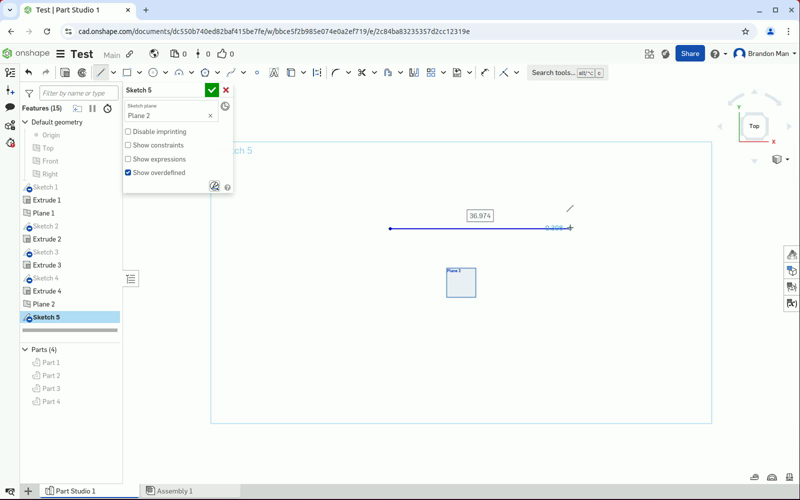
scroll(6)
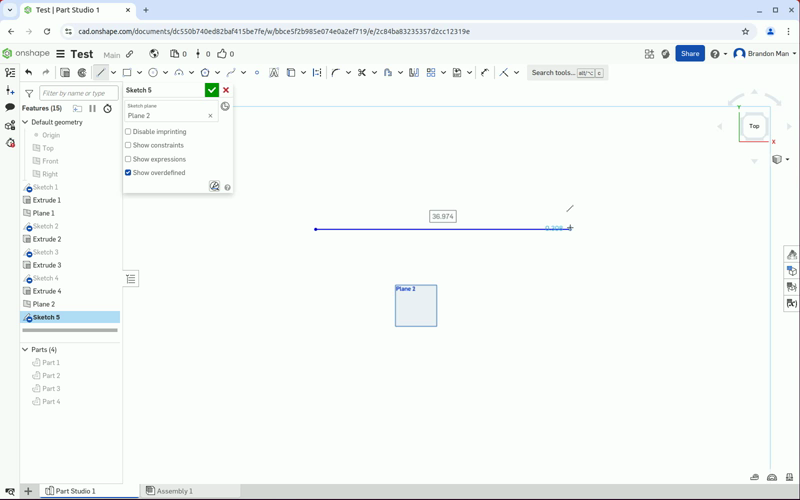
scroll(6)
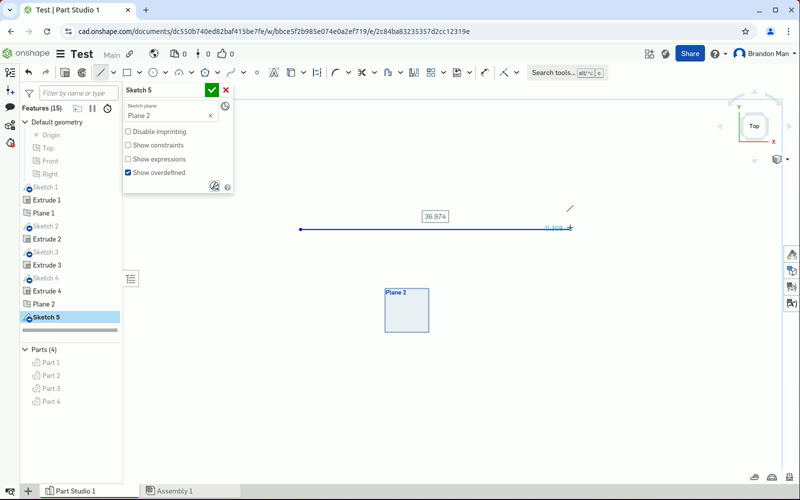
scroll(6)
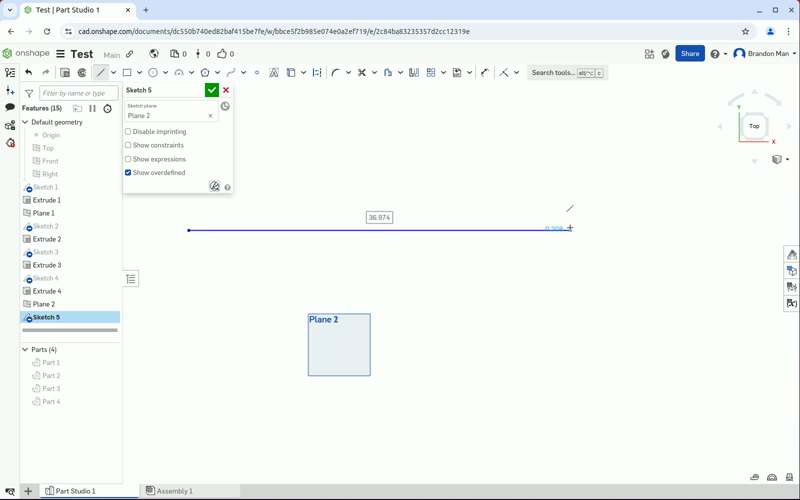
scroll(6)
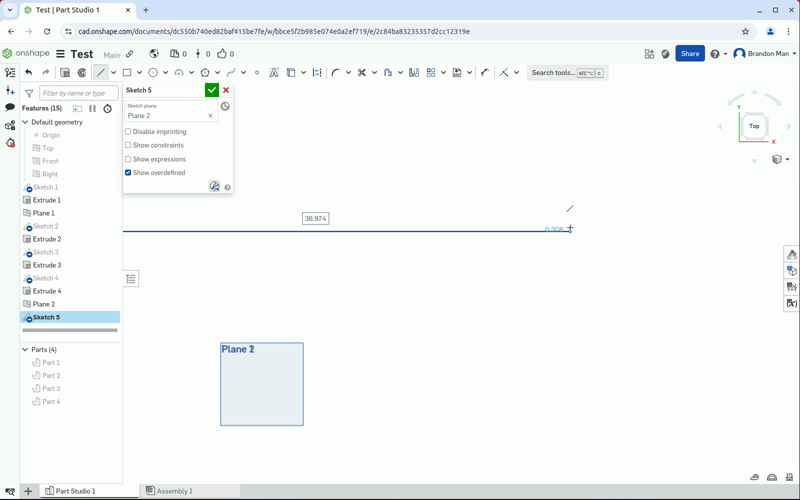
scroll(6)
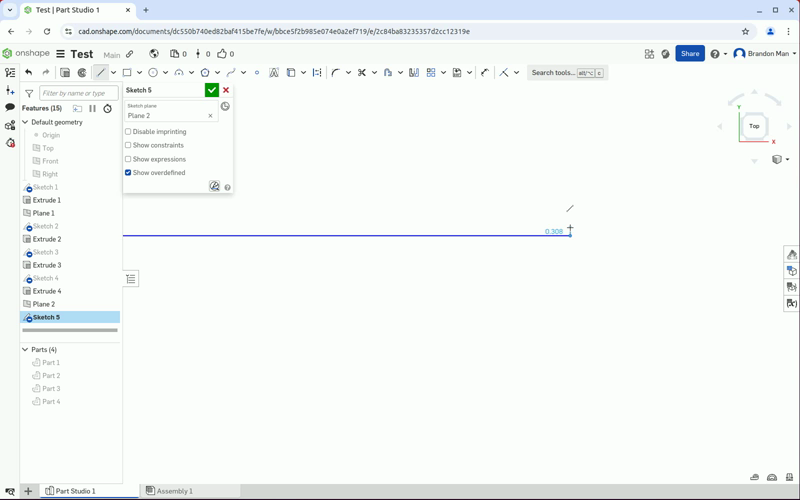
scroll(6)
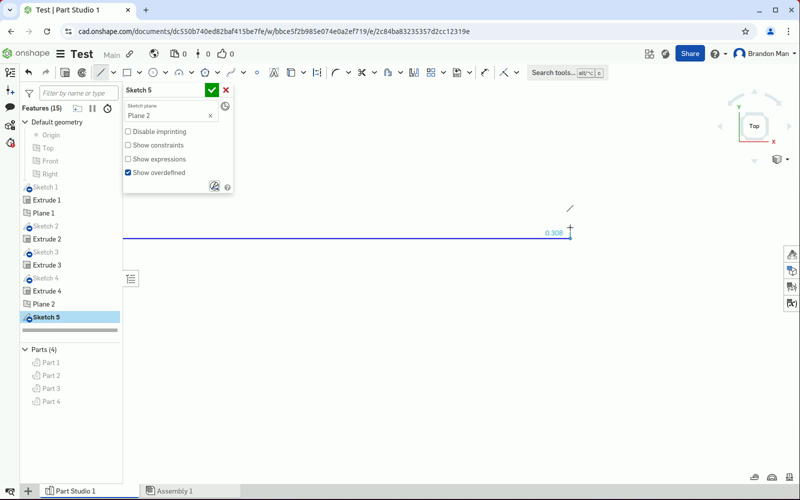
scroll(6)
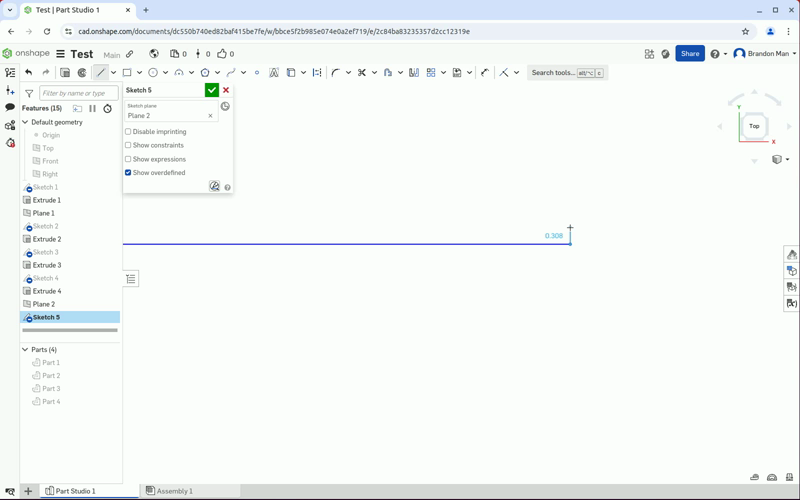
click(570, 227)
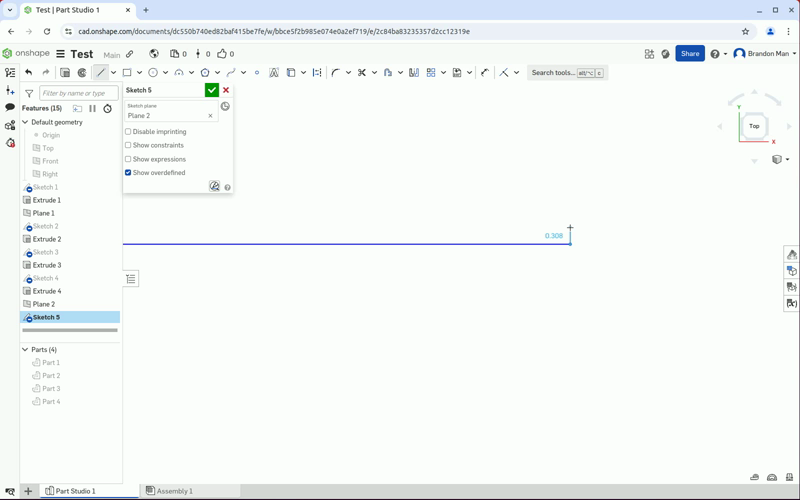
scroll(-6)
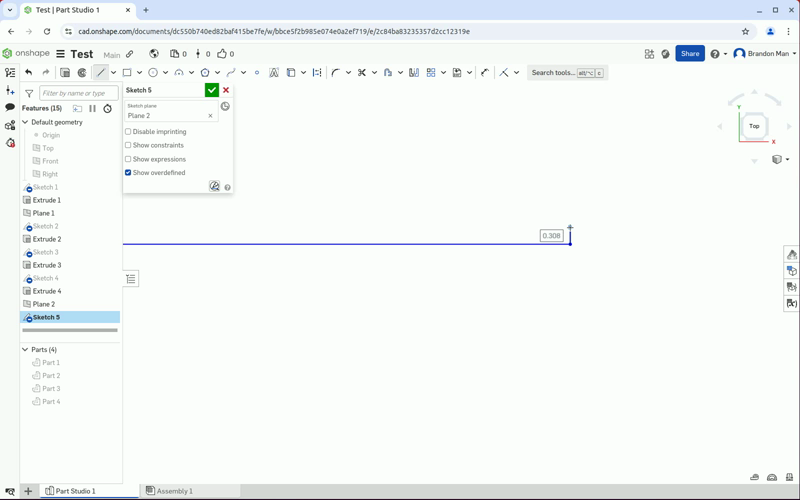
scroll(-6)
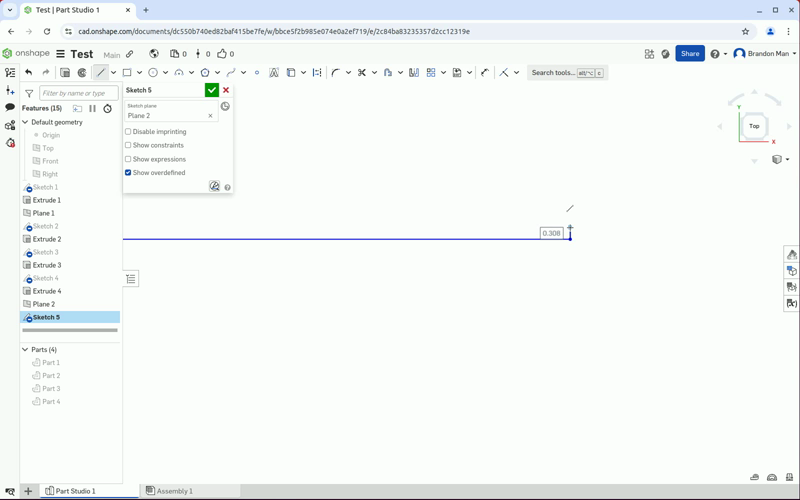
scroll(-6)
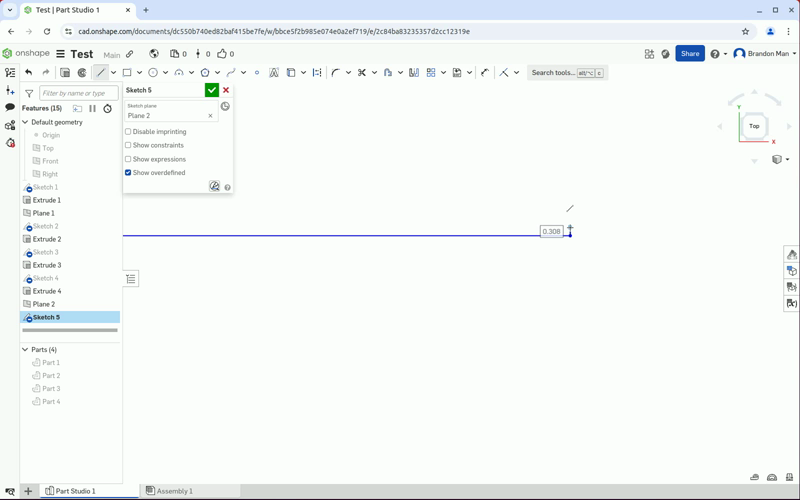
scroll(-6)
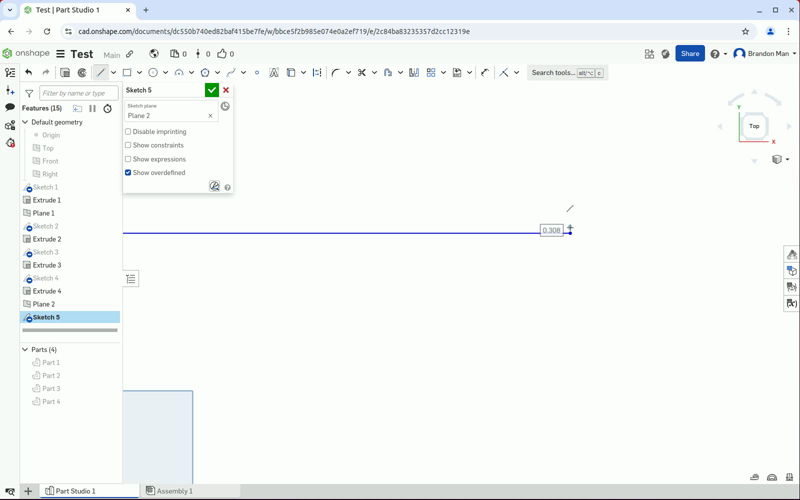
scroll(-6)
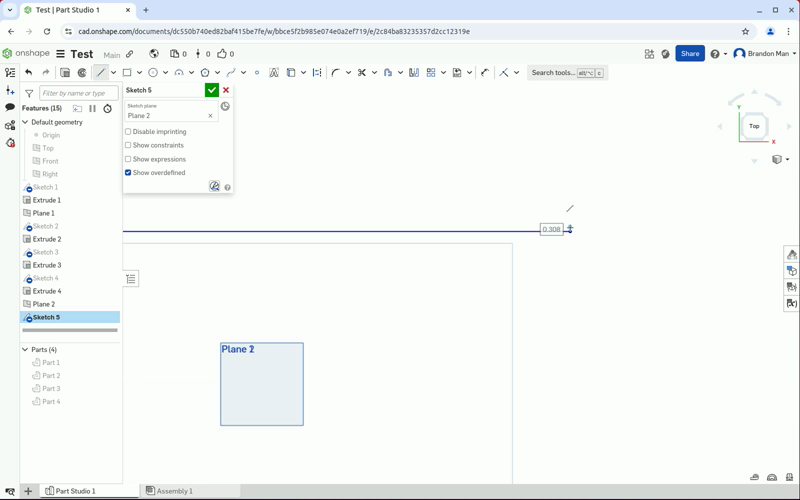
scroll(-6)
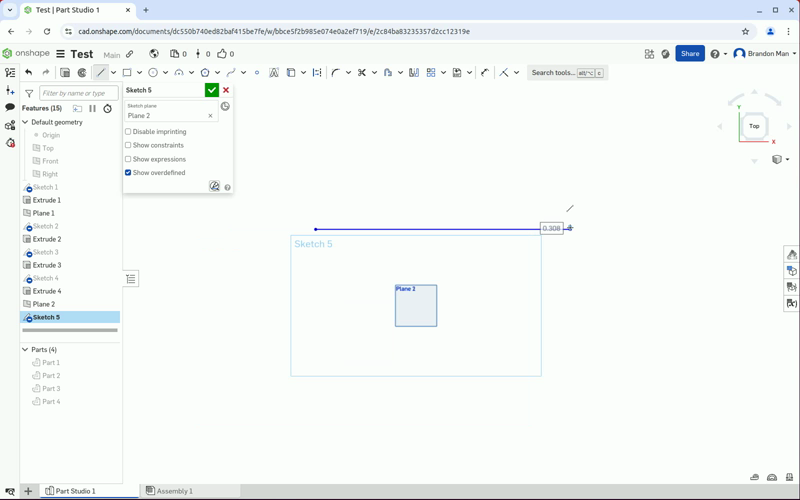
scroll(-6)
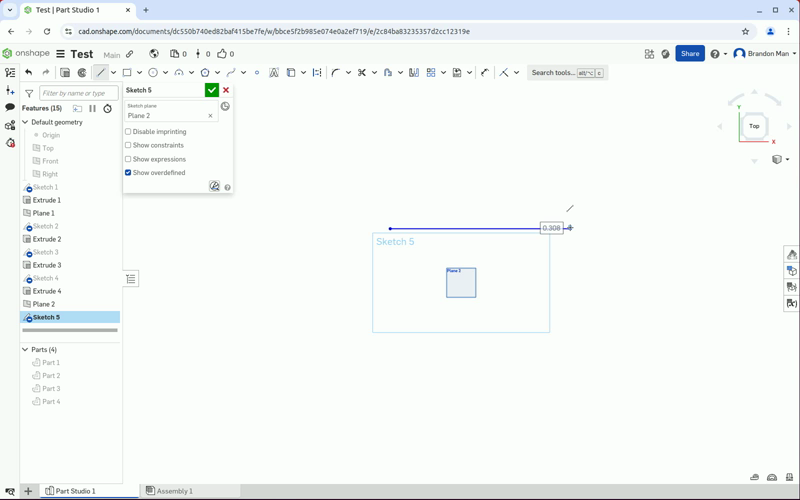
key_up(shift)
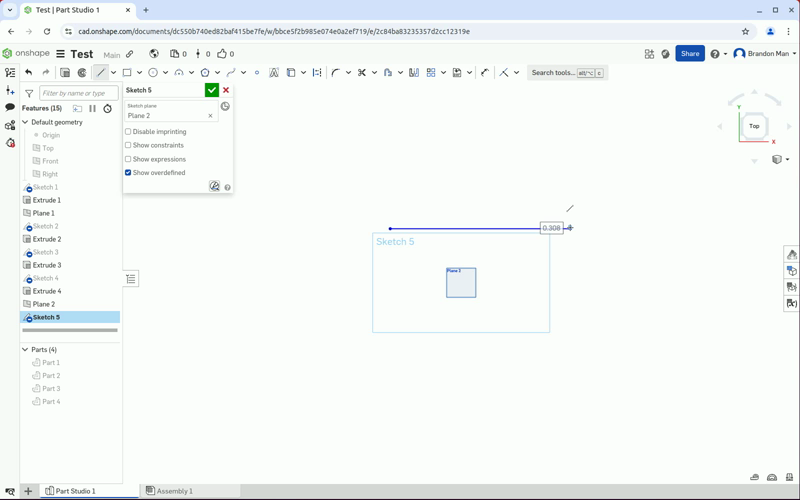
key_down(shift)
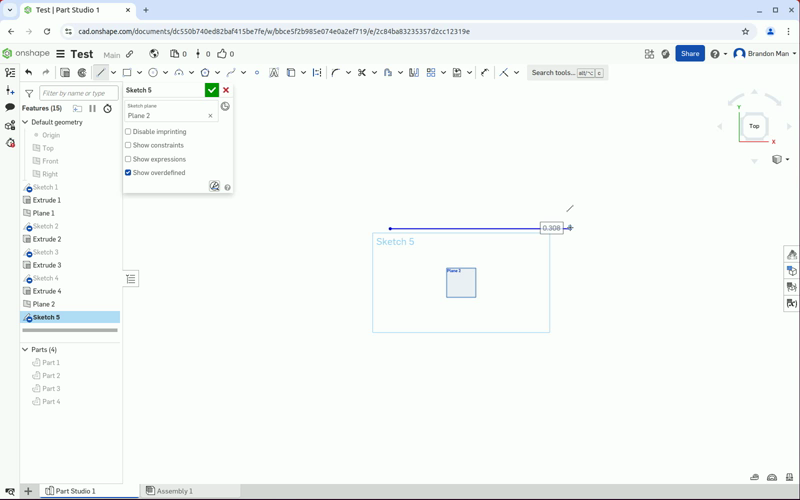
mouse_move(390, 227)
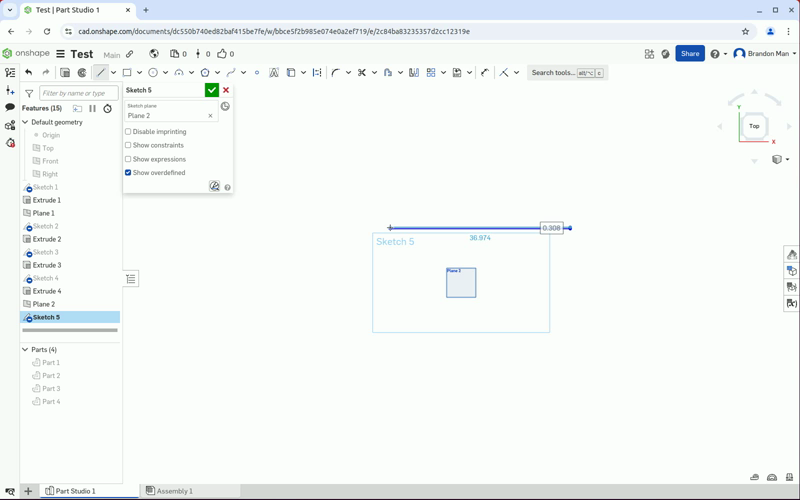
scroll(6)
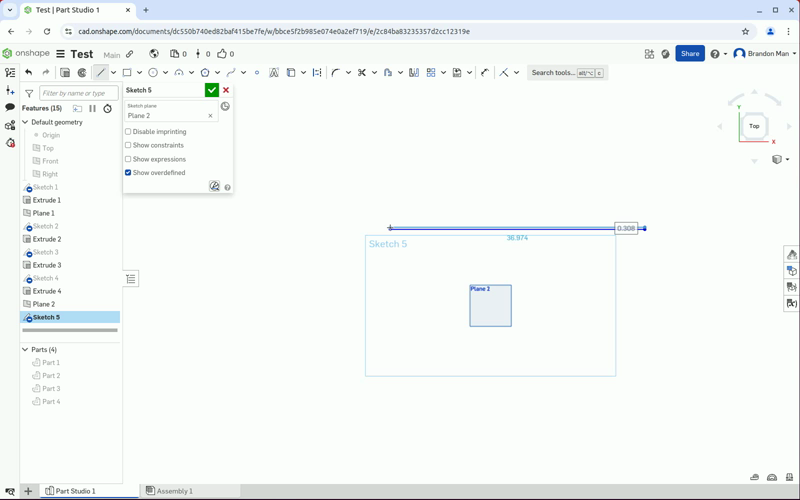
scroll(6)
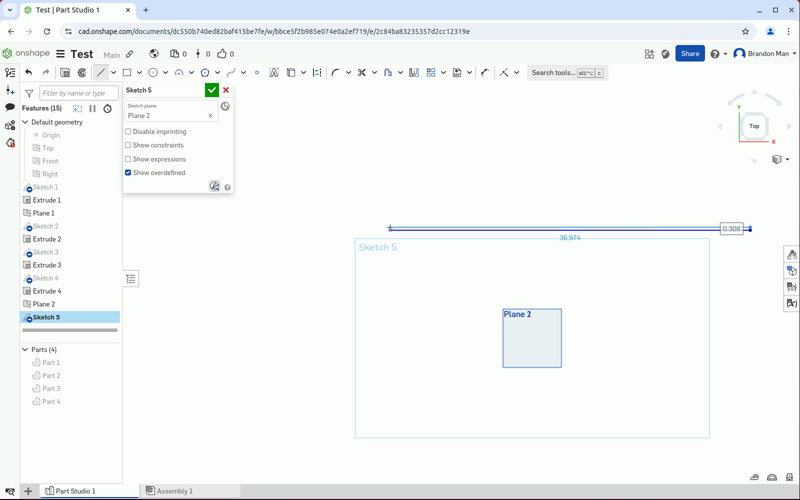
scroll(6)
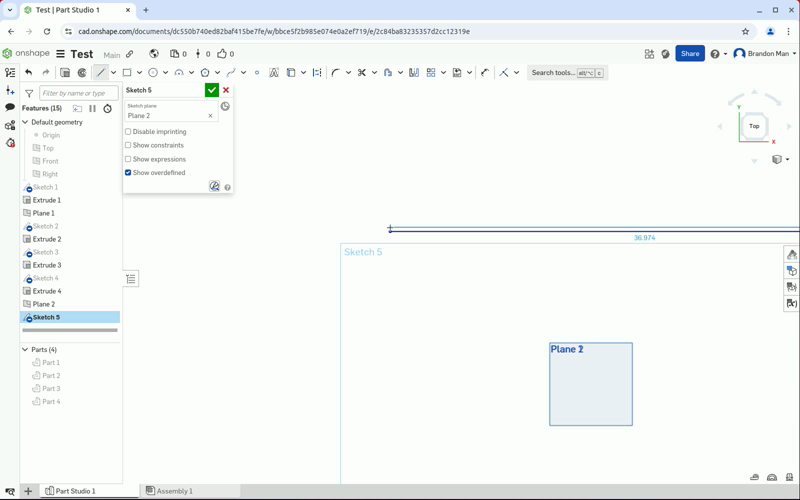
scroll(6)
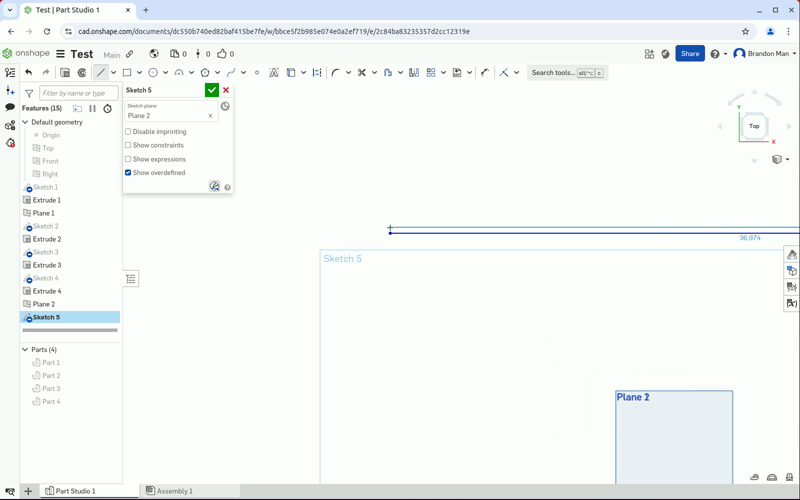
scroll(6)
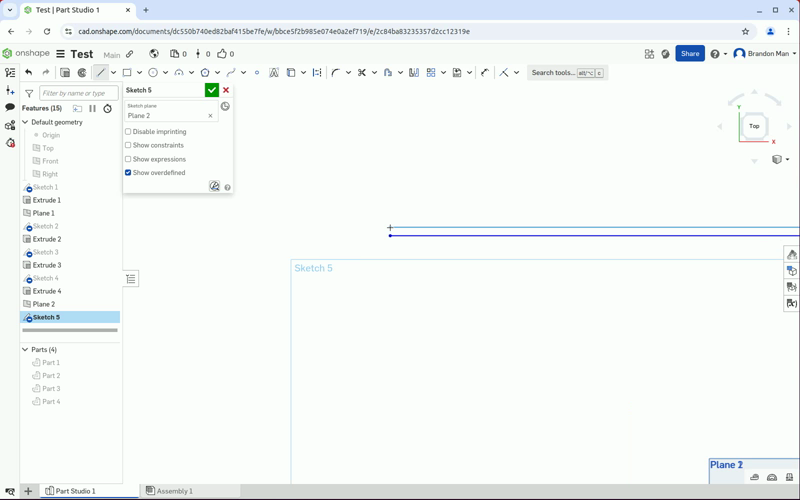
scroll(6)
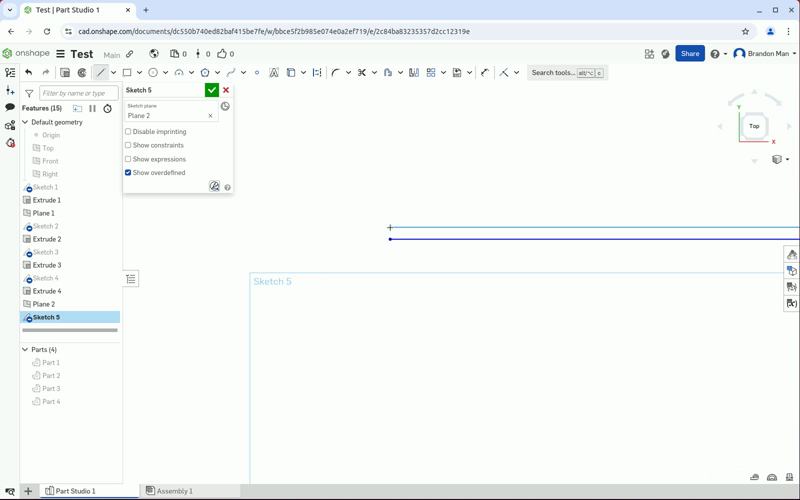
scroll(6)
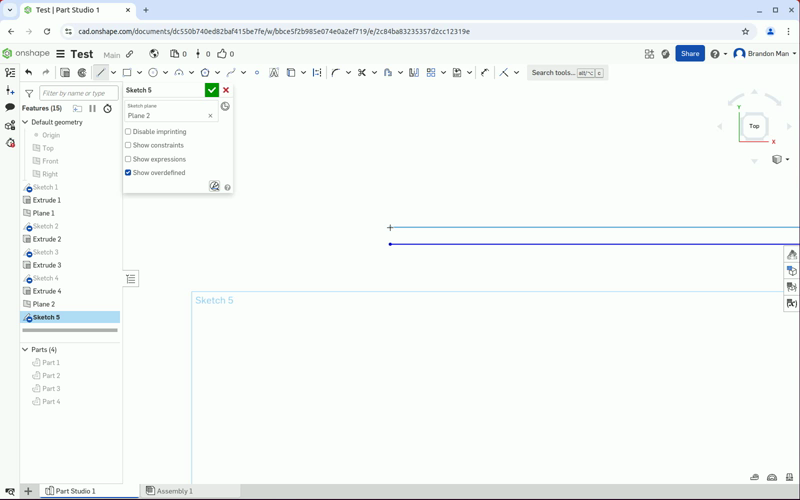
click(390, 227)
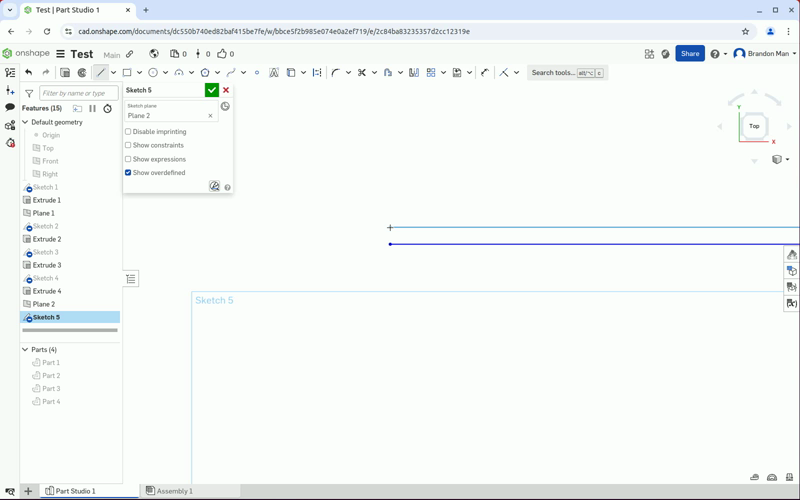
scroll(-6)
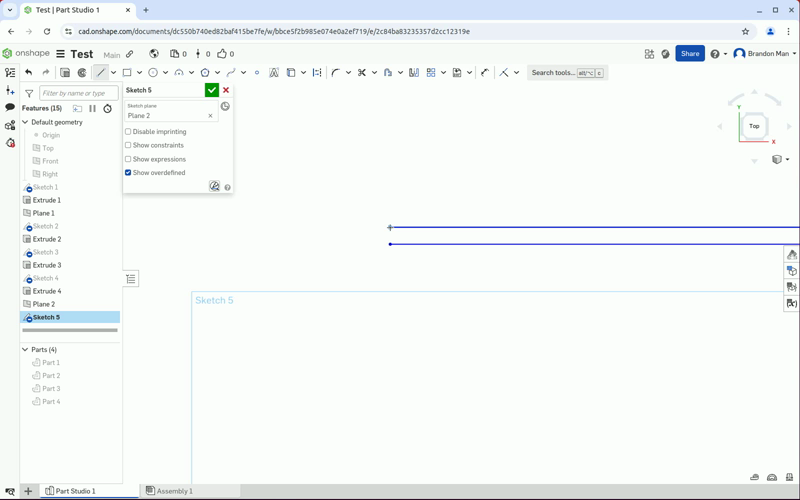
scroll(-6)
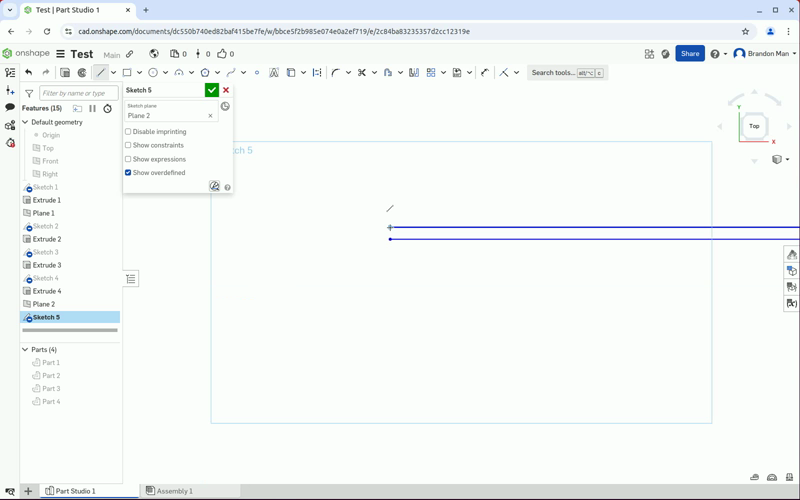
scroll(-6)
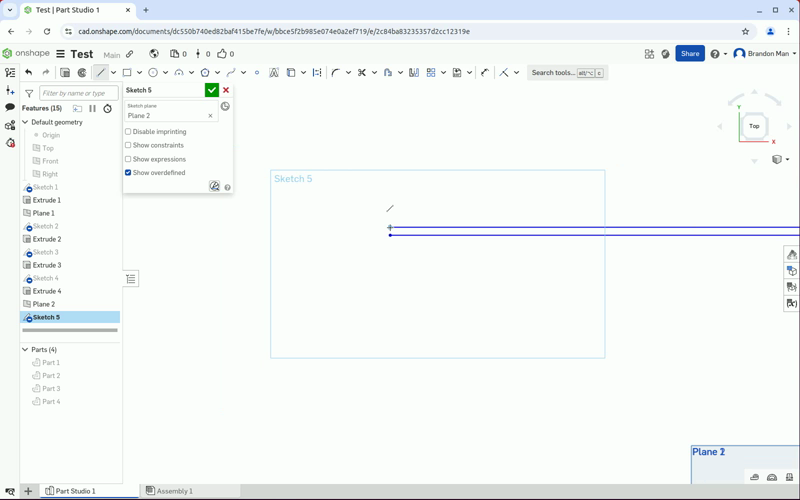
scroll(-6)
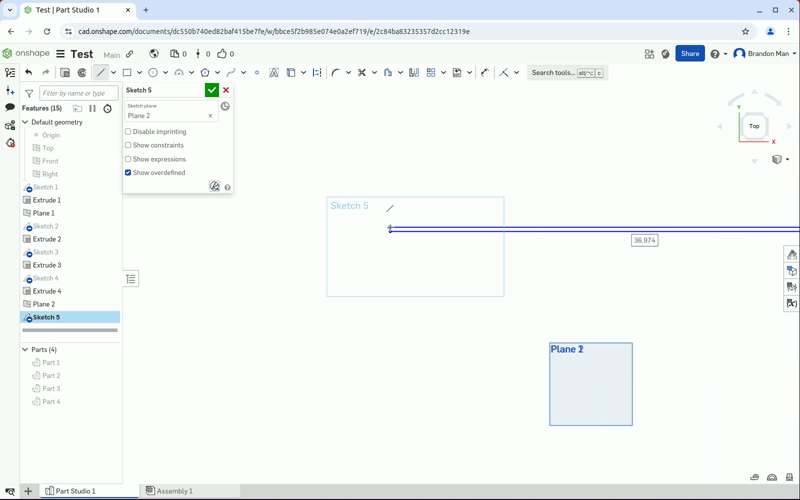
scroll(-6)
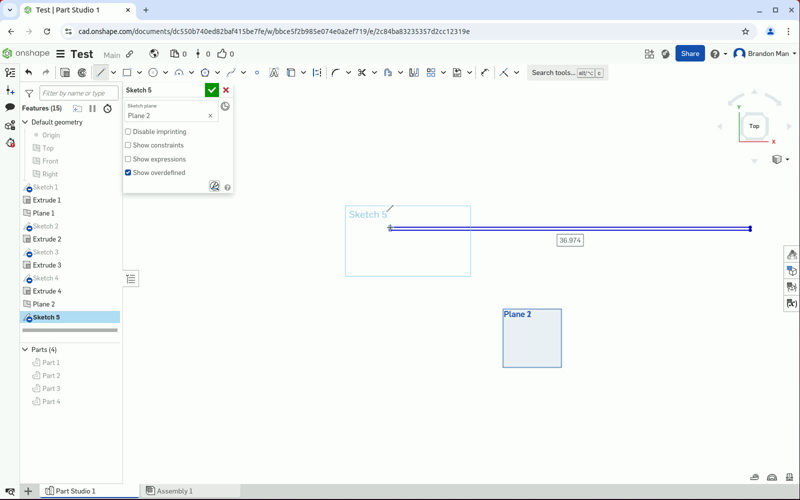
scroll(-6)
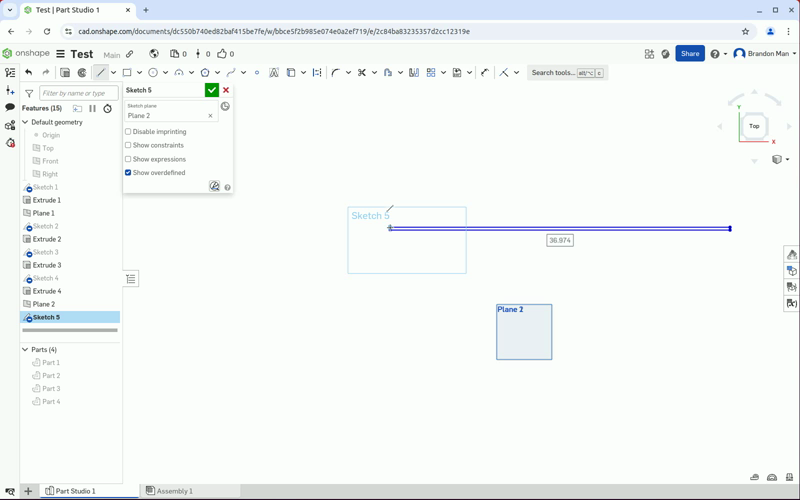
scroll(-6)
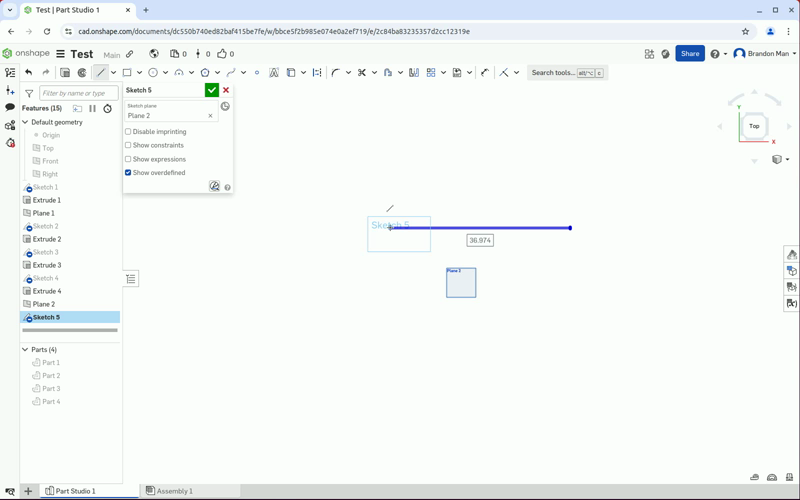
key_up(shift)
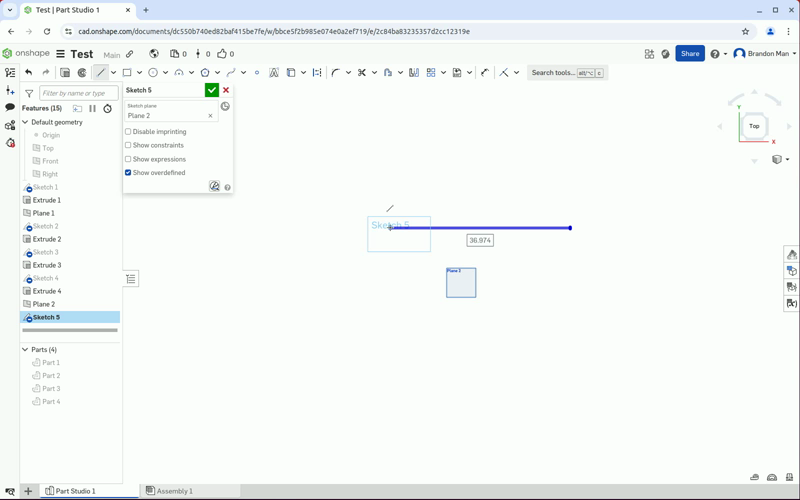
mouse_move(420, 227)
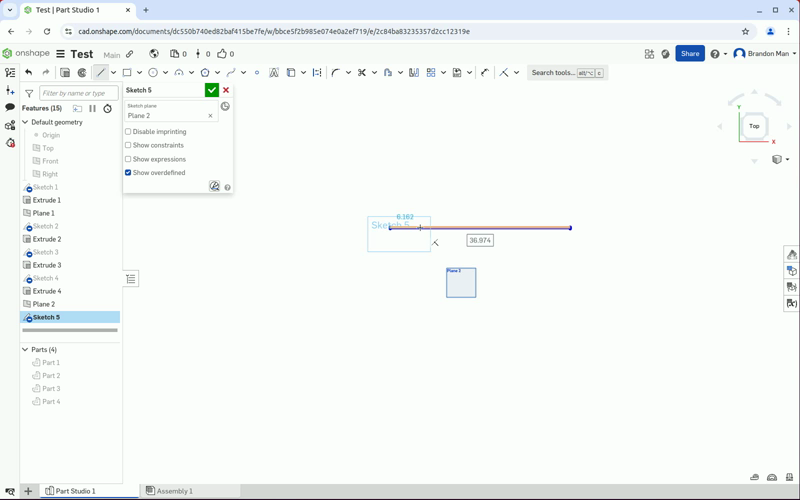
key_down(shift)
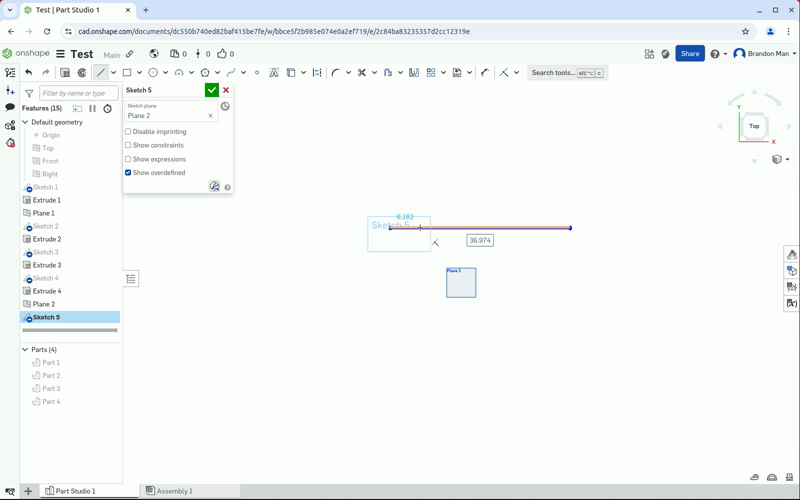
mouse_move(390, 228)
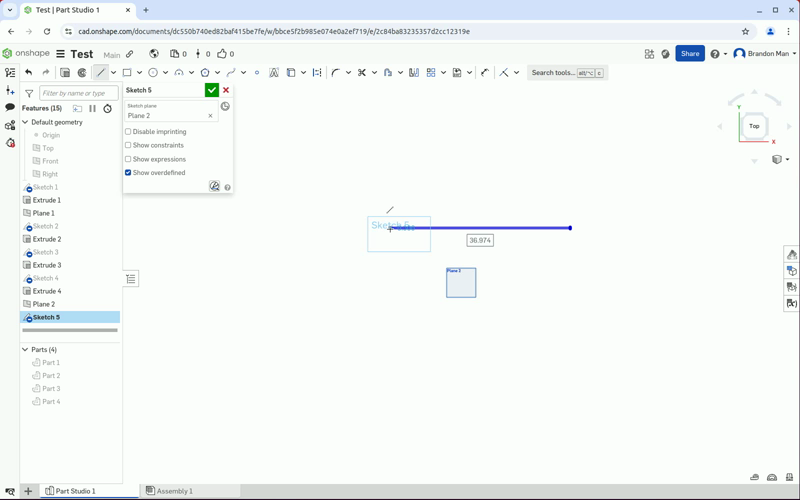
scroll(6)
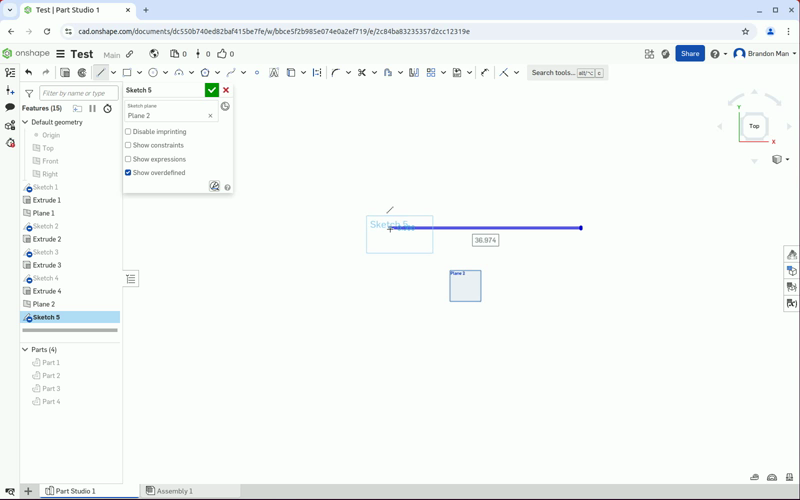
scroll(6)
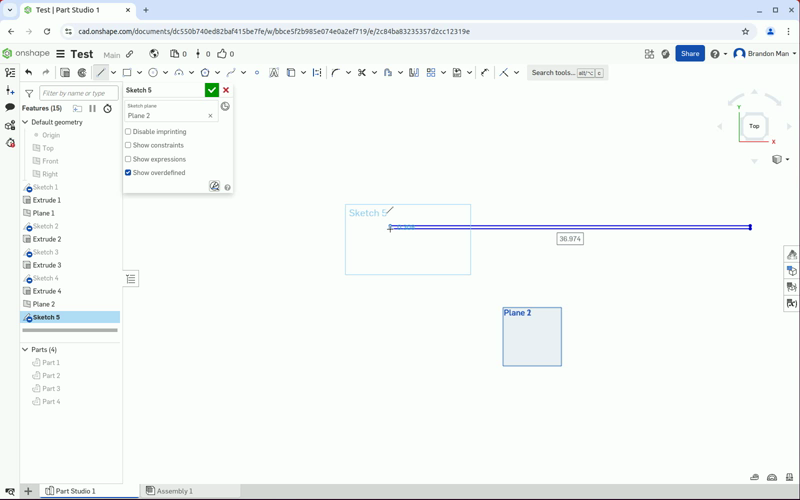
scroll(6)
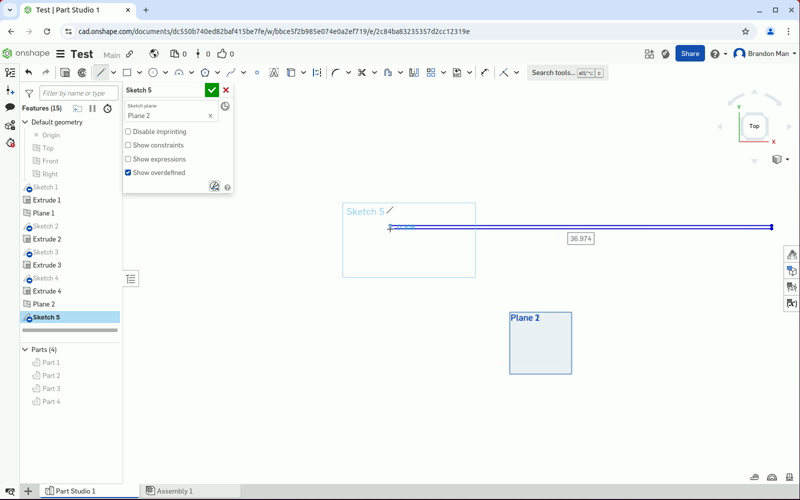
scroll(6)
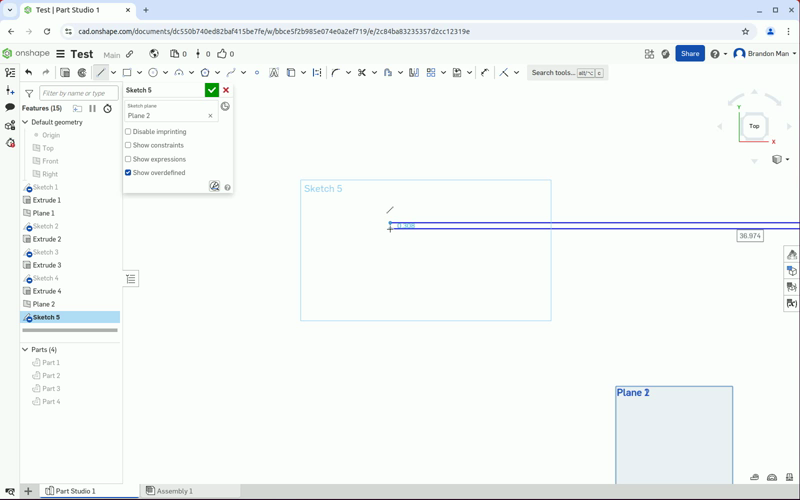
scroll(6)
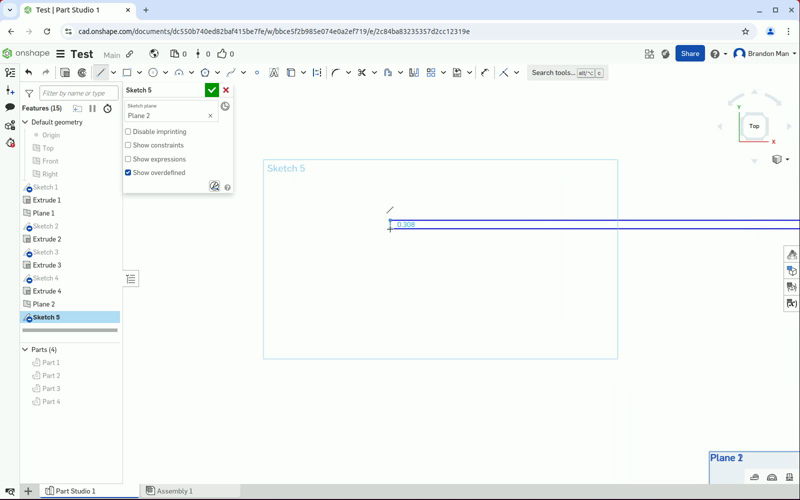
scroll(6)
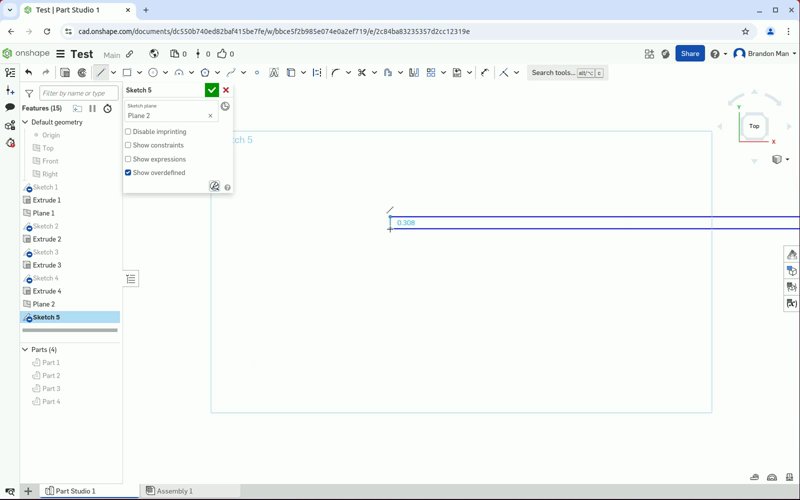
scroll(6)
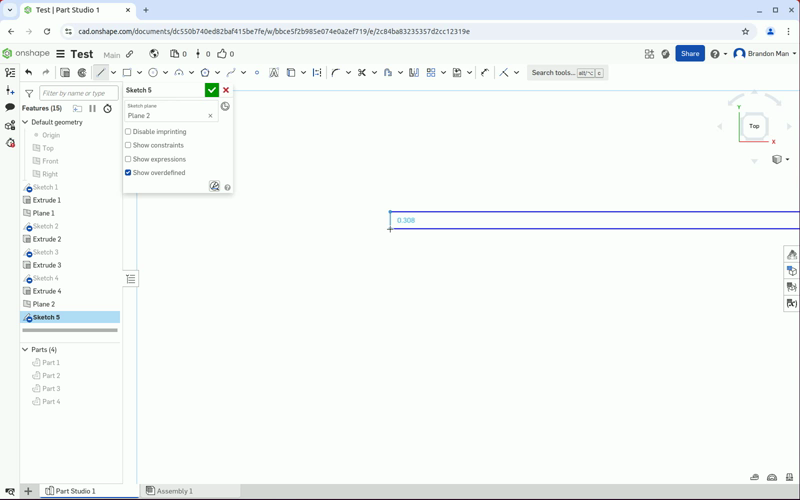
key_up(shift)
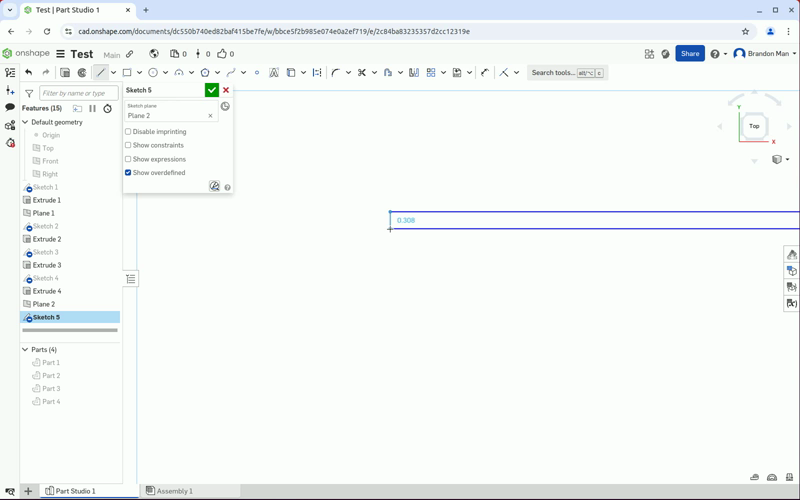
click(390, 228)
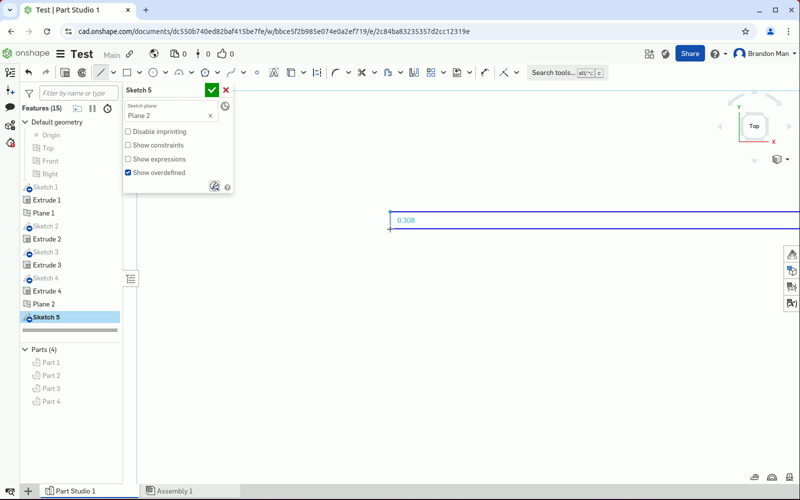
scroll(-6)
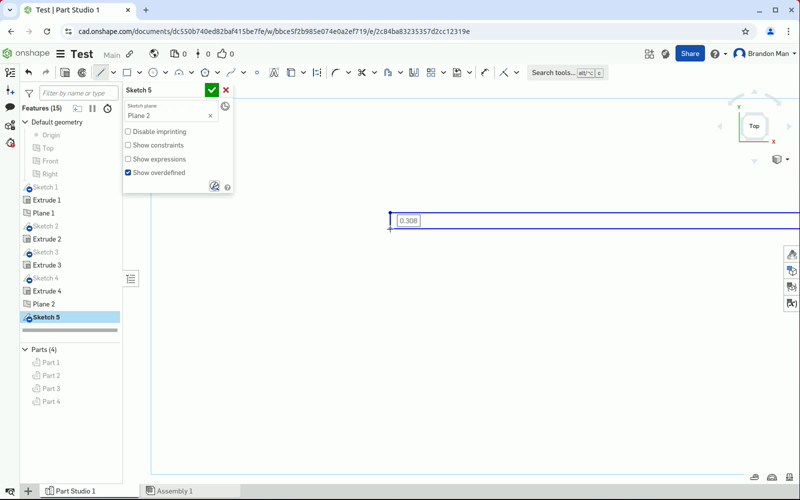
scroll(-6)
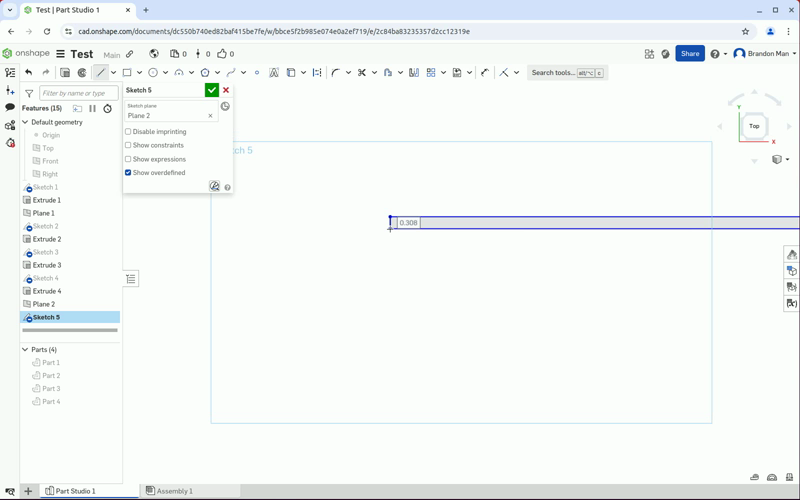
scroll(-6)
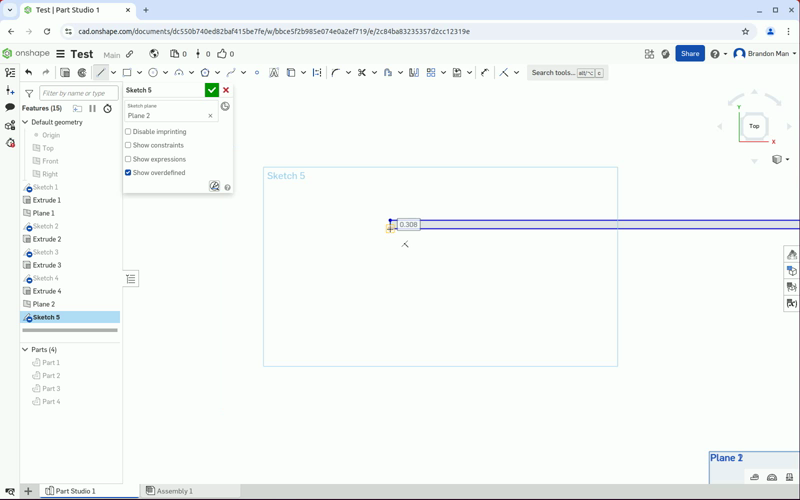
scroll(-6)
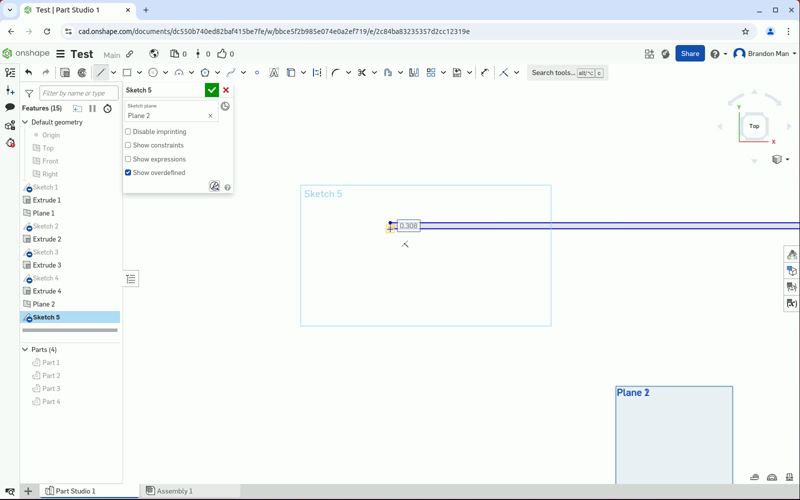
scroll(-6)
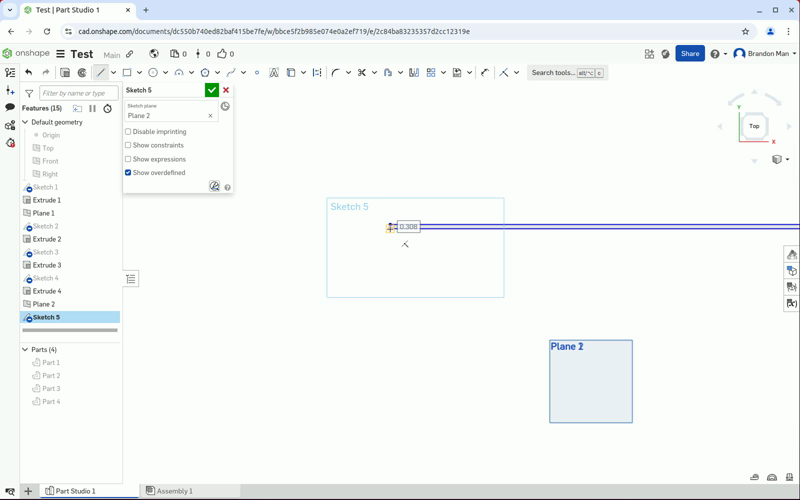
scroll(-6)
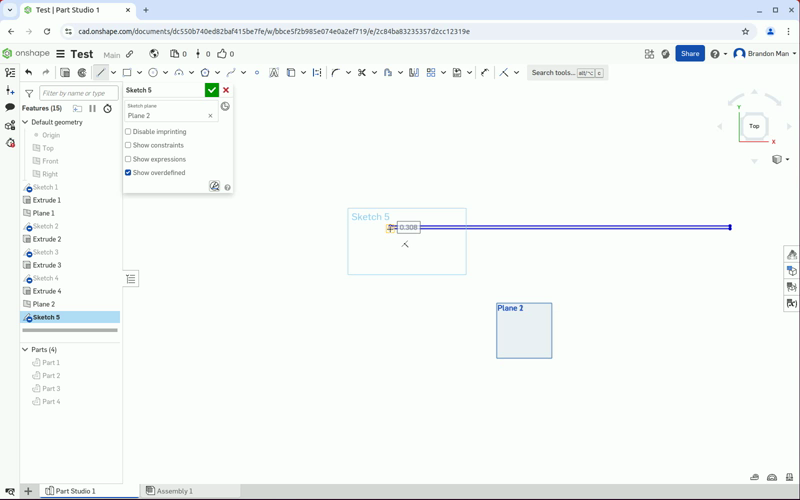
scroll(-6)
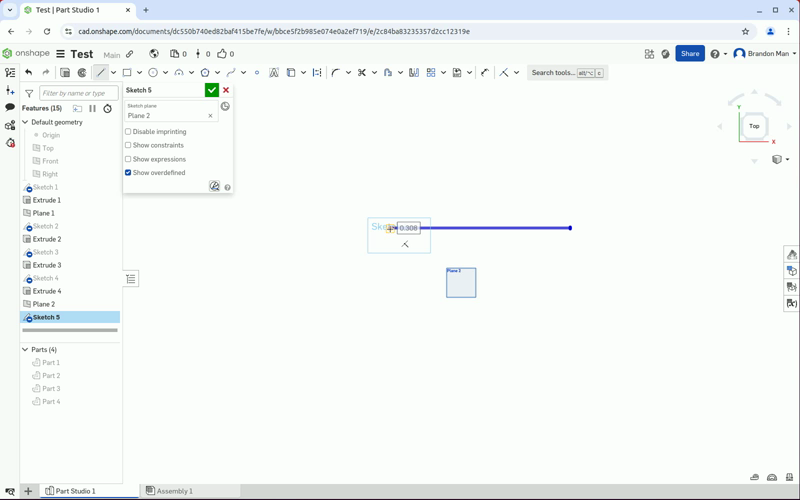
key(esc)
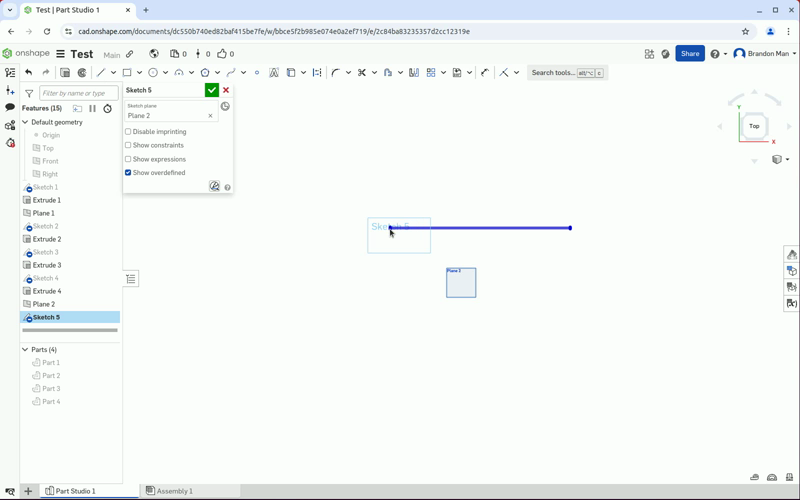
mouse_move(401, 227)
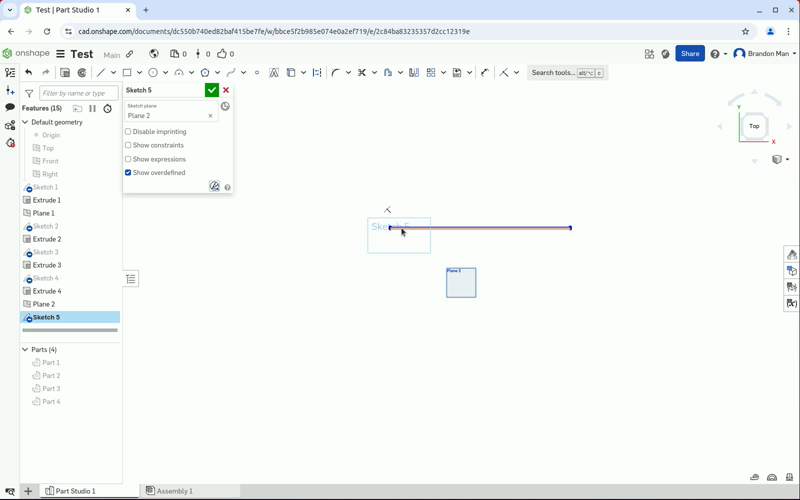
scroll(6)
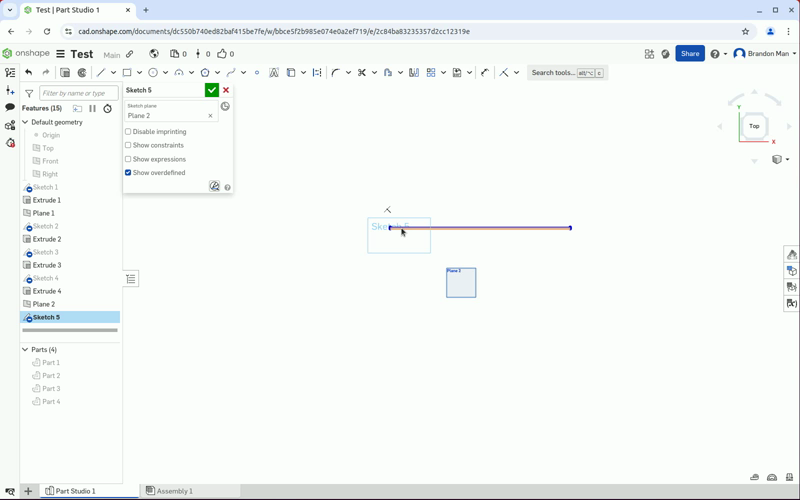
scroll(6)
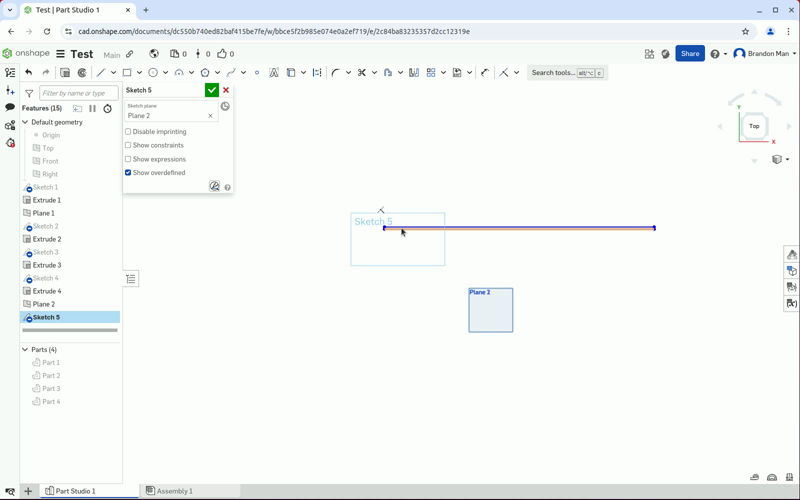
scroll(6)
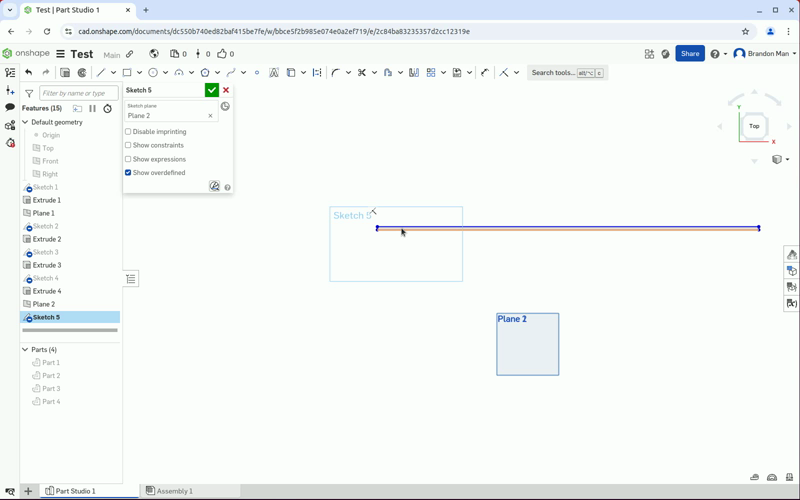
scroll(6)
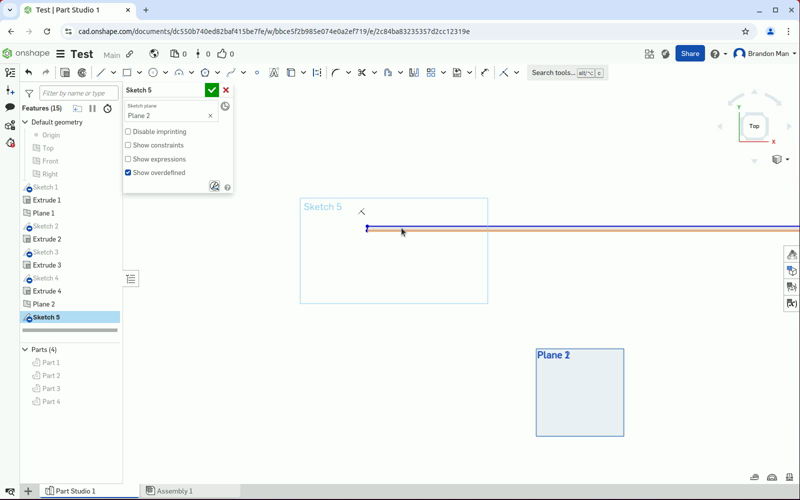
scroll(6)
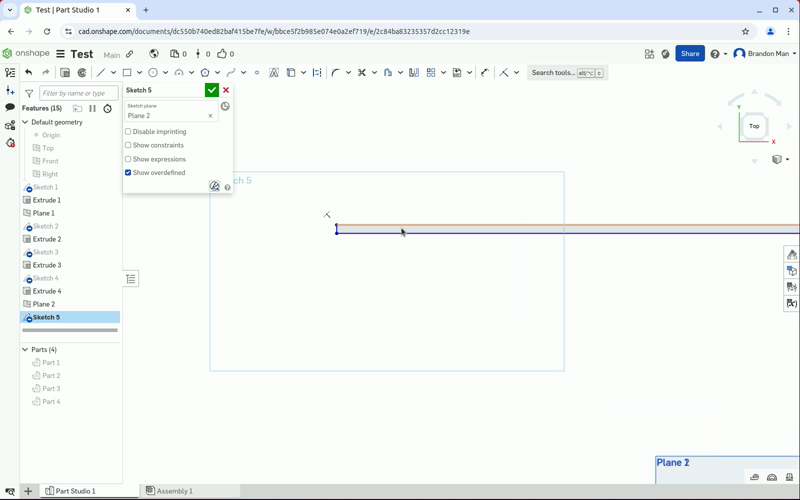
scroll(6)
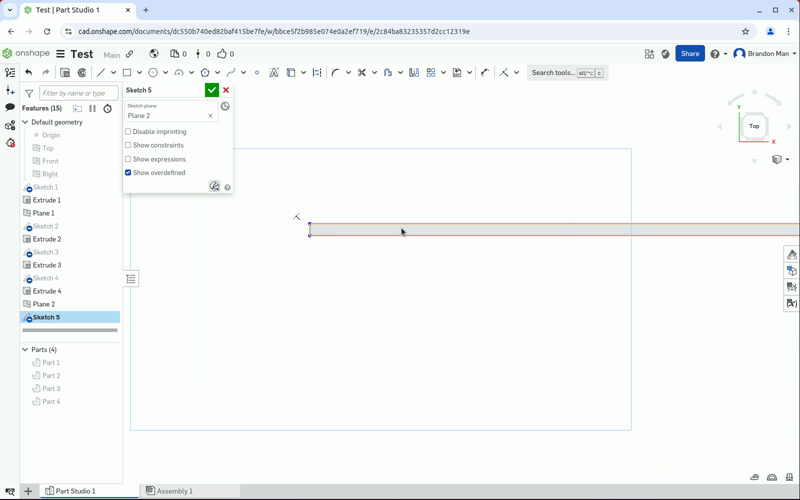
scroll(6)
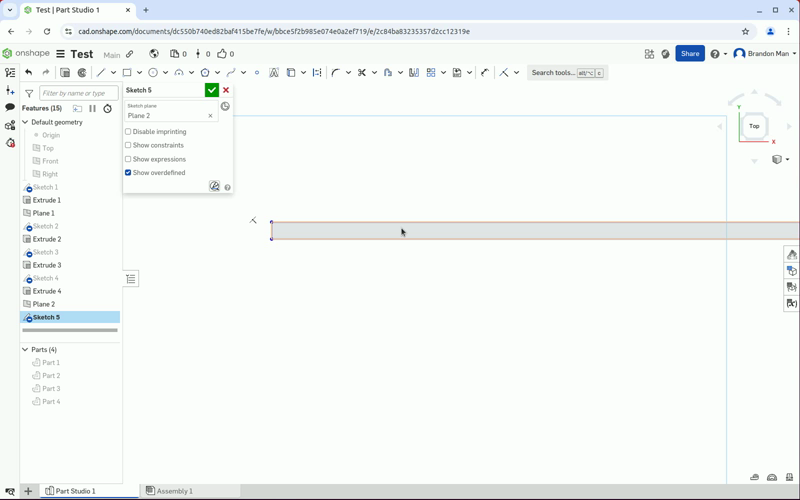
click(401, 227)
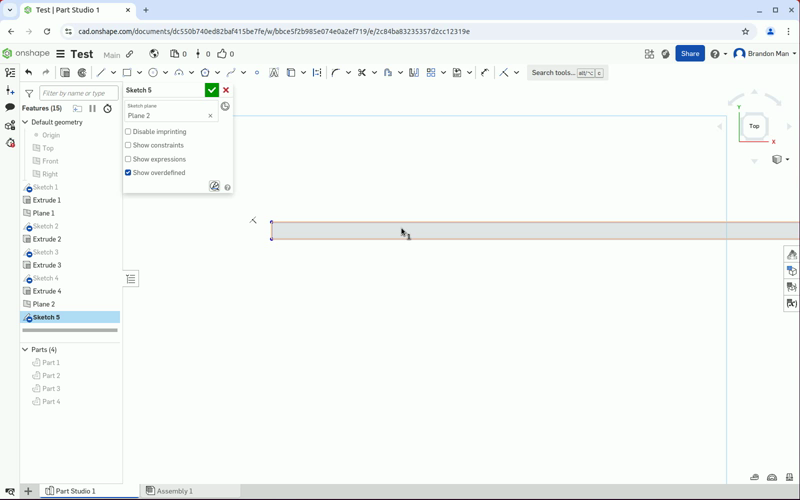
scroll(-6)
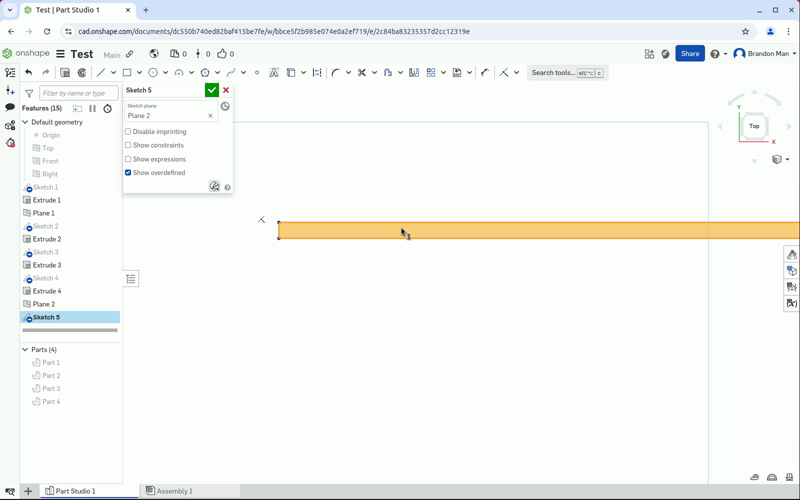
scroll(-6)
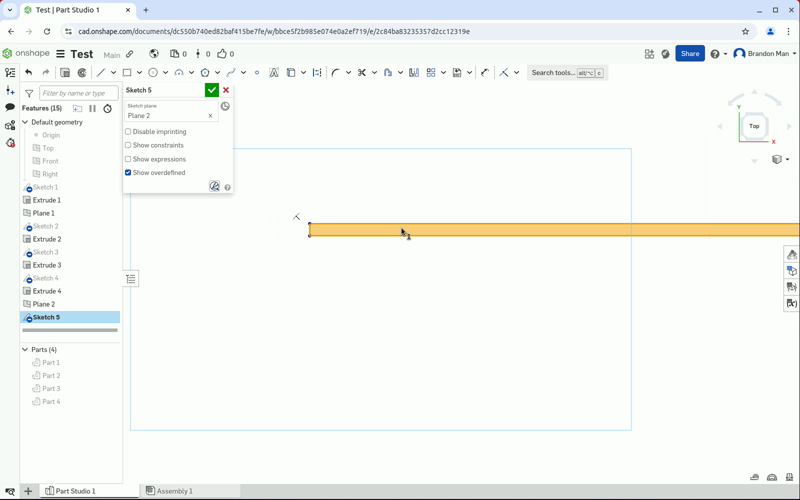
scroll(-6)
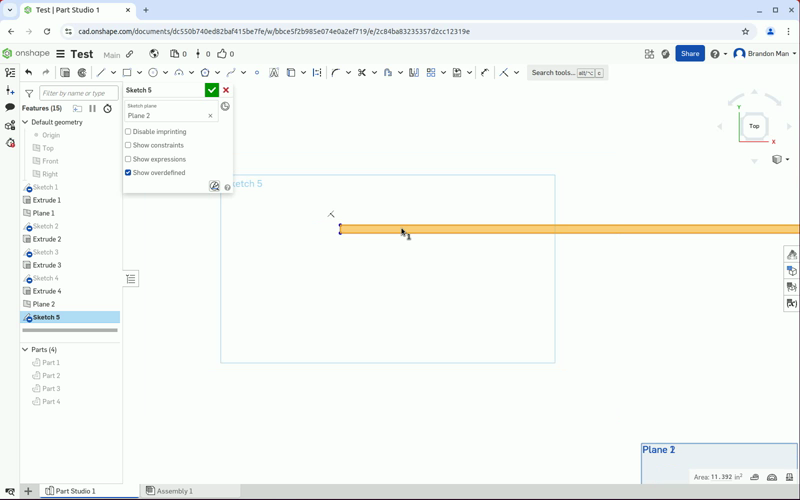
scroll(-6)
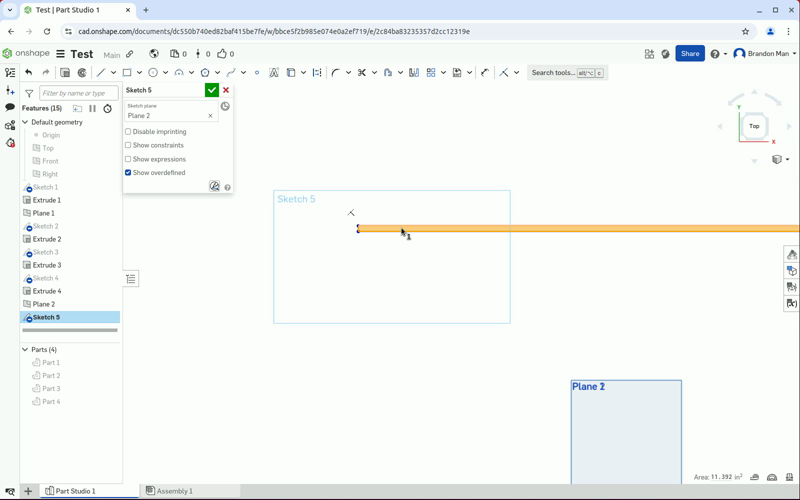
scroll(-6)
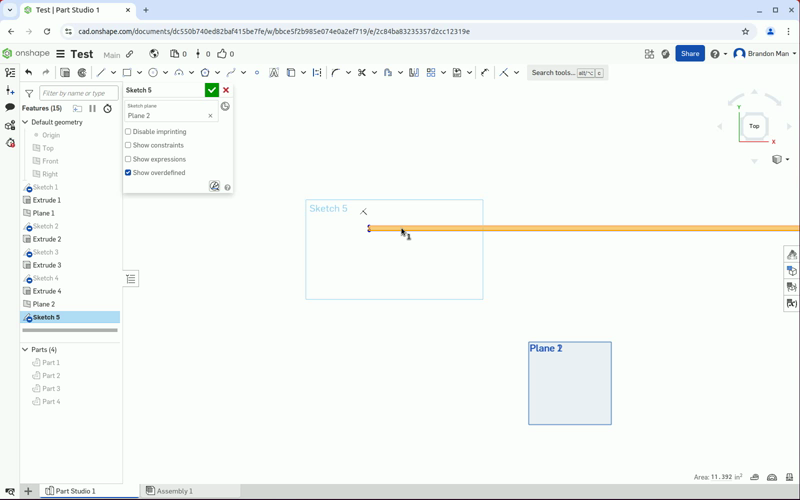
scroll(-6)
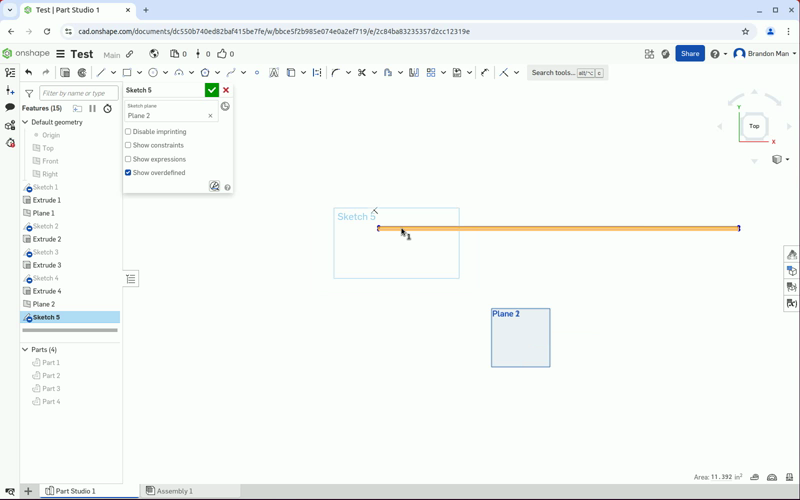
scroll(-6)
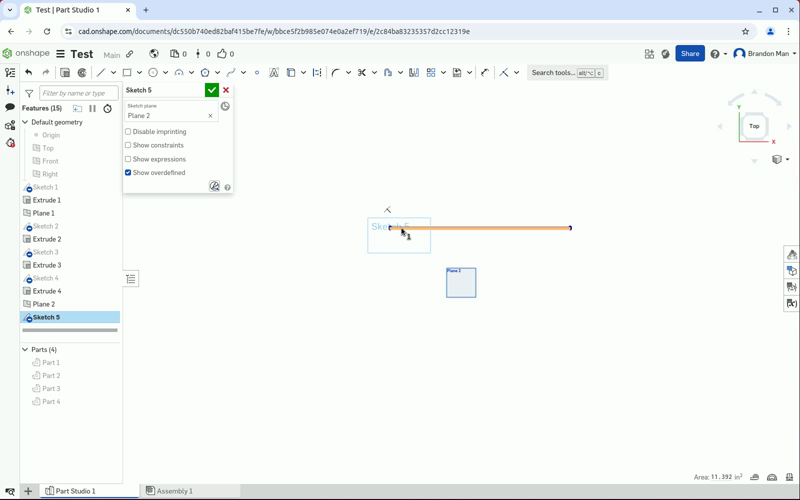
mouse_move(73, 352)
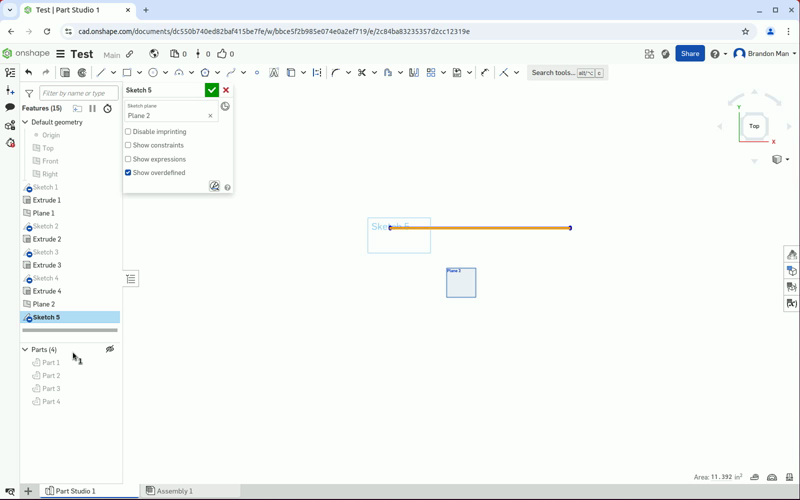
key(shift+y)
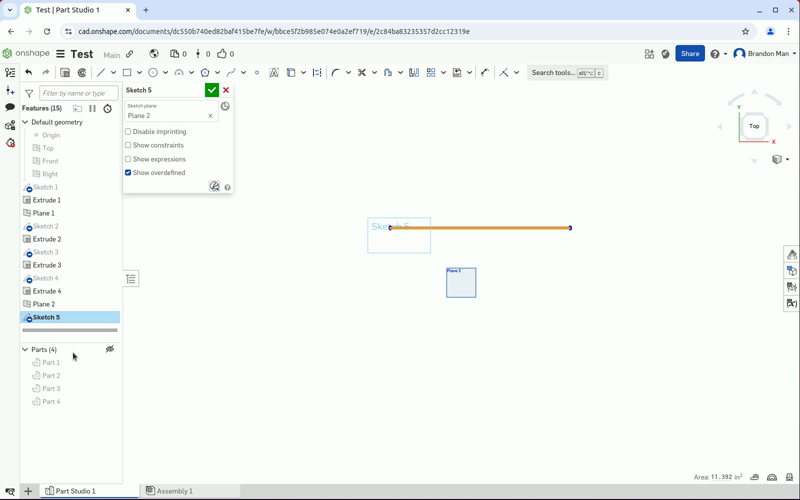
key(shift+e)
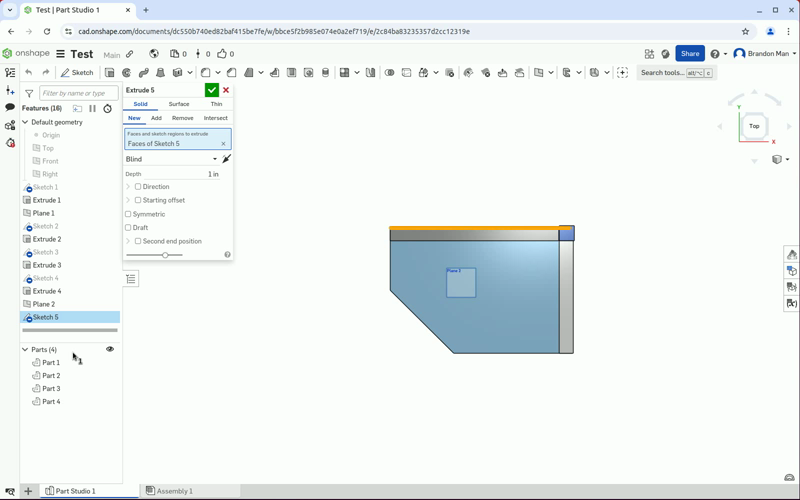
mouse_move(143, 106)
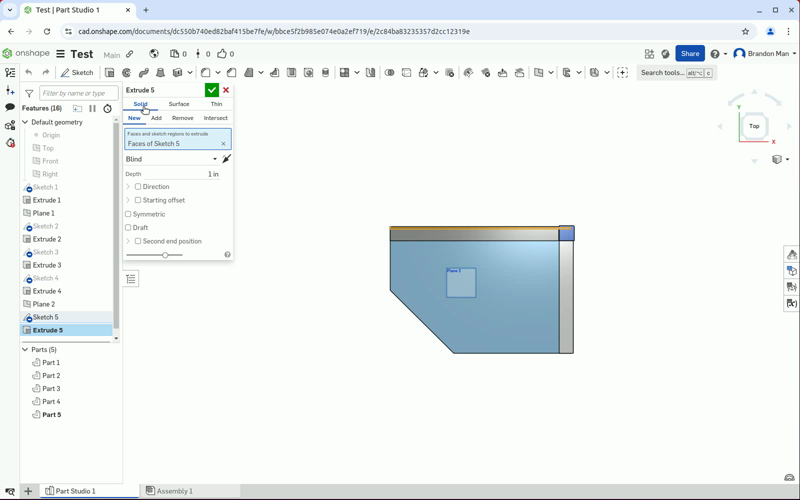
click(143, 106)
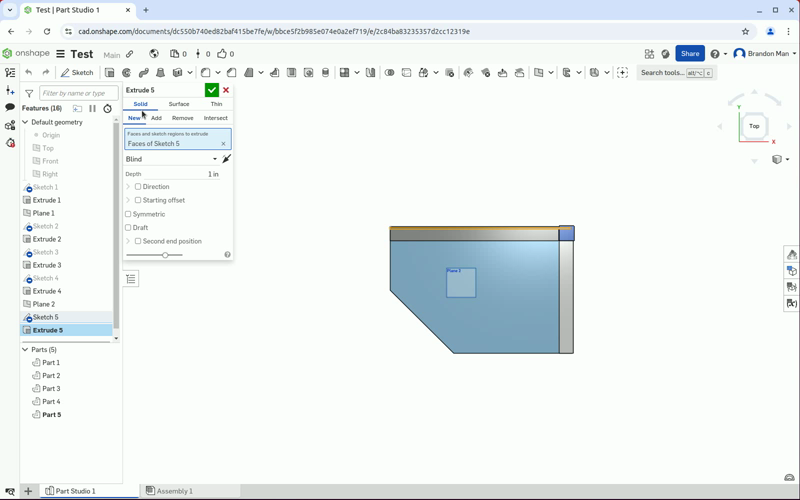
mouse_move(137, 120)
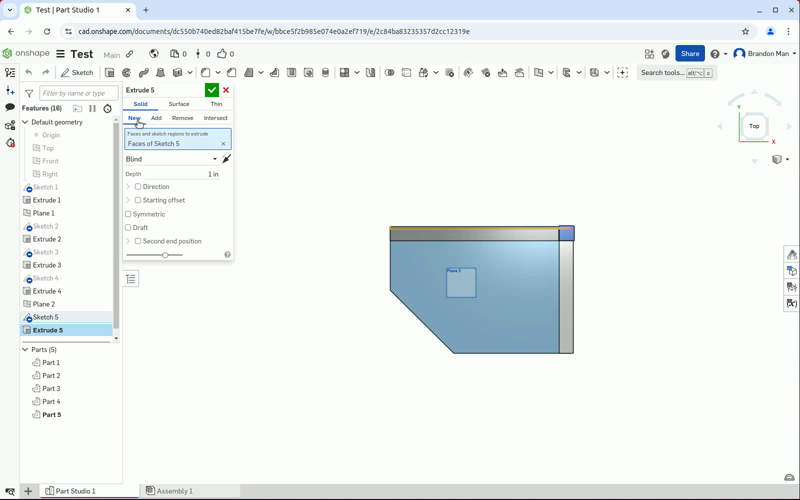
click(137, 120)
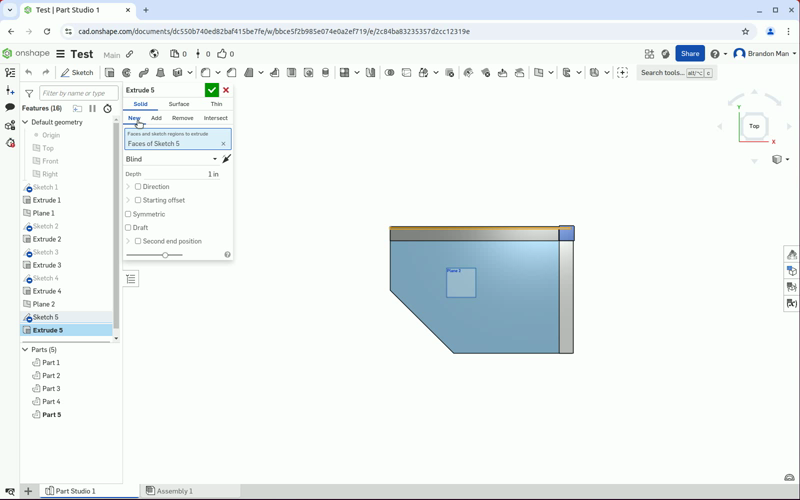
key(tab, 4)
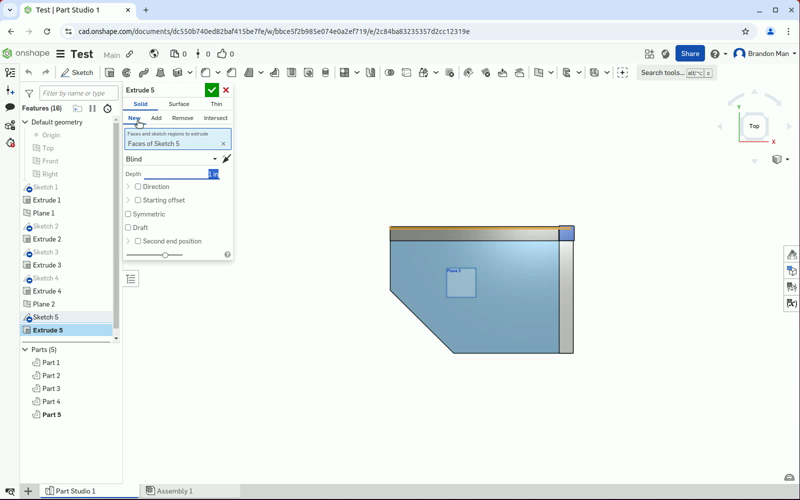
text(2.889)
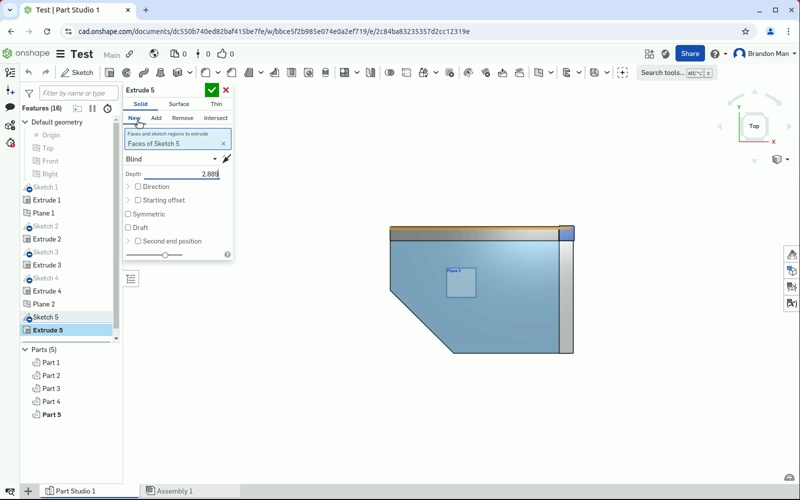
key(enter)
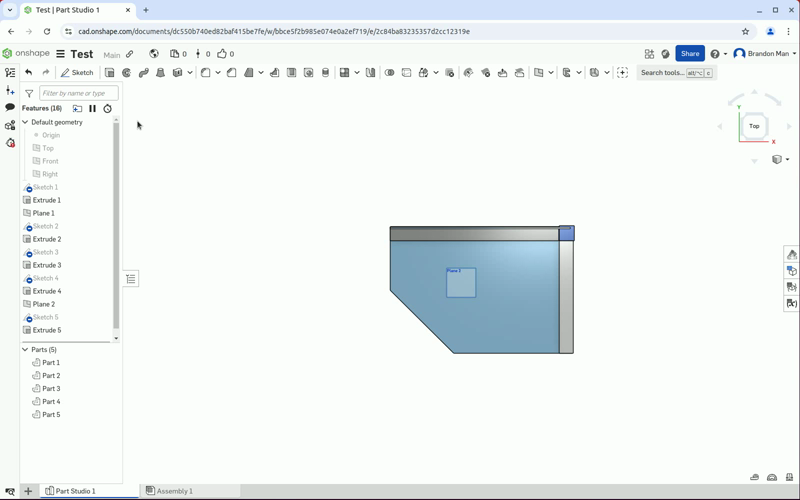
key(shift+h)
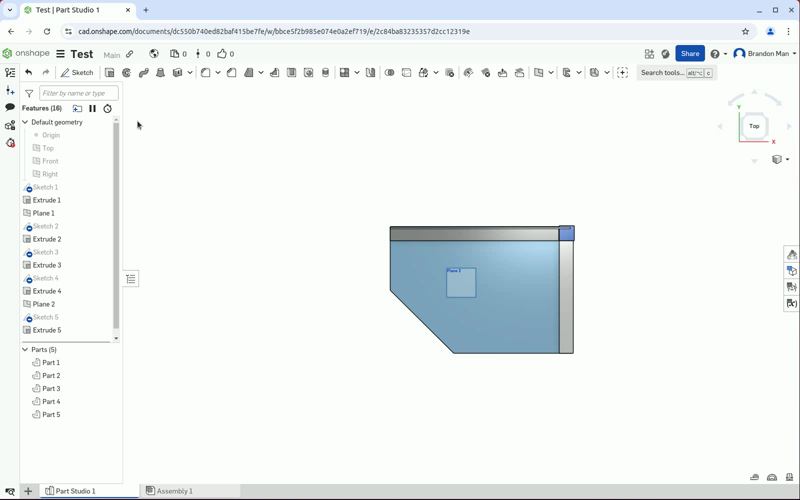
key(shift+h)
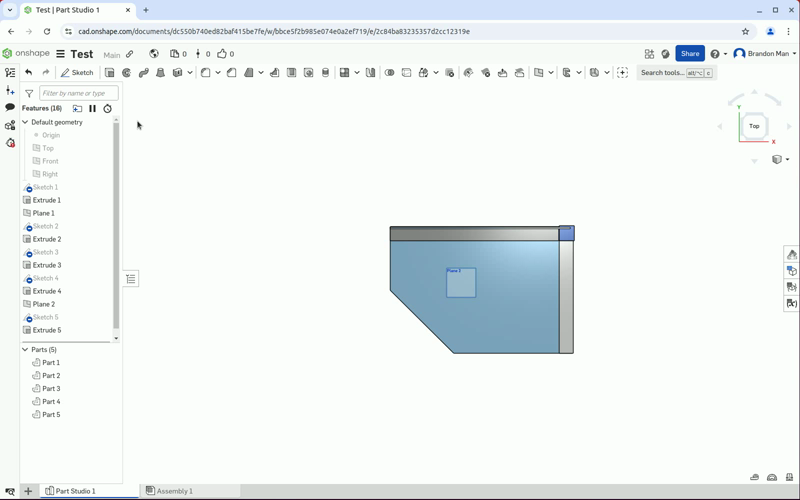
mouse_move(69, 189)
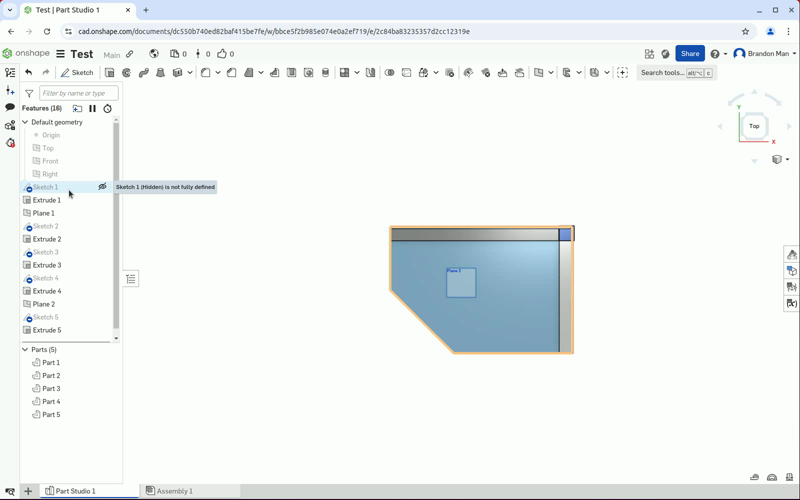
click(69, 189)
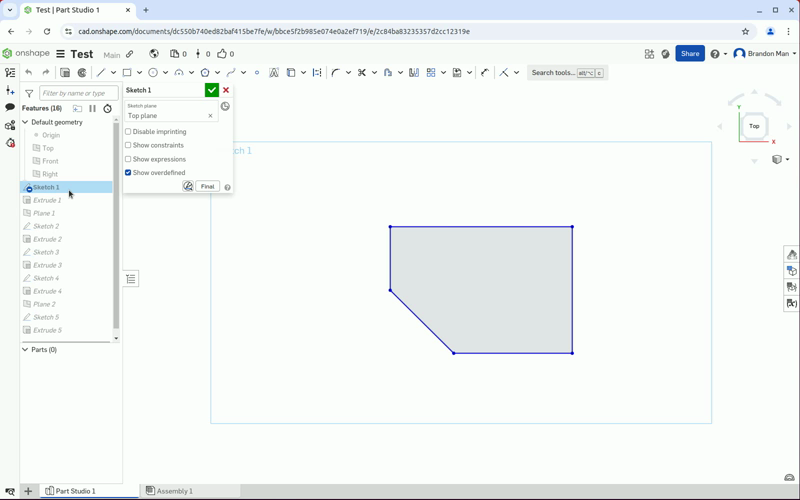
mouse_move(229, 92)
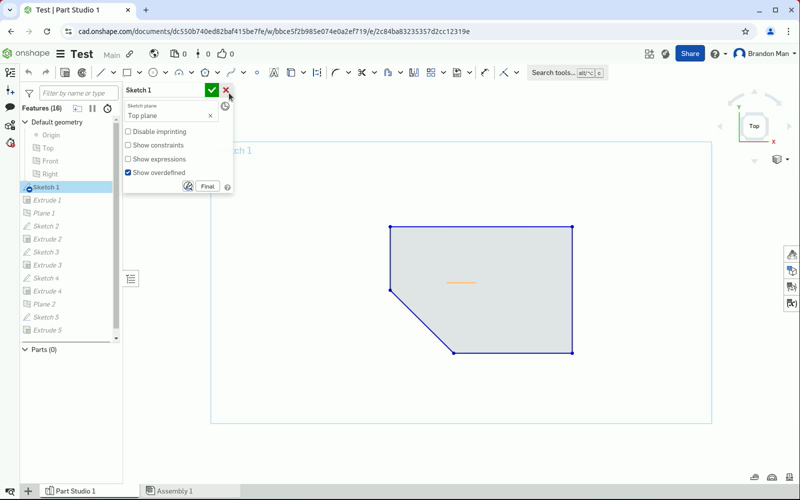
click(229, 92)
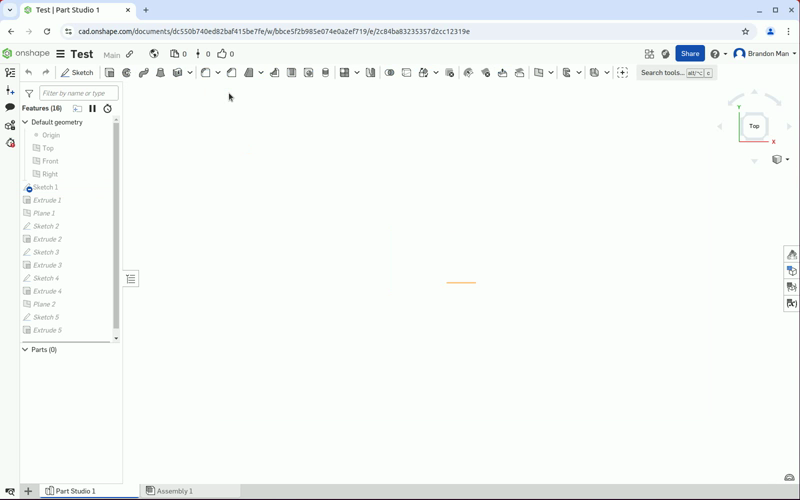
key(shift+s)
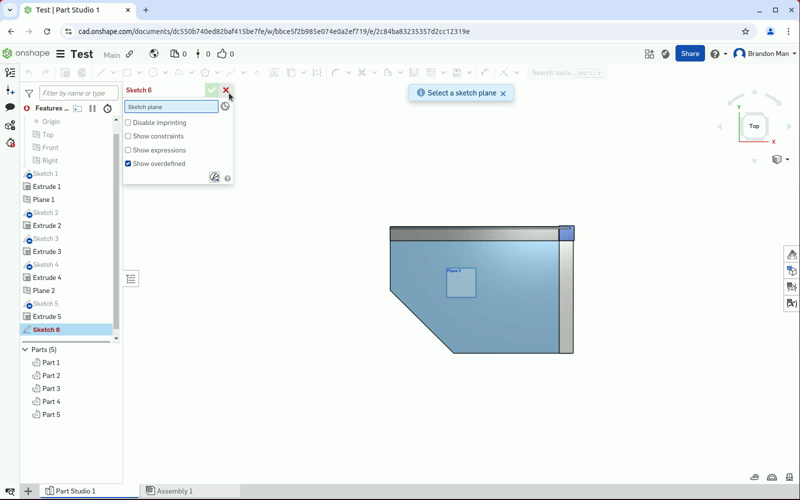
mouse_move(69, 293)
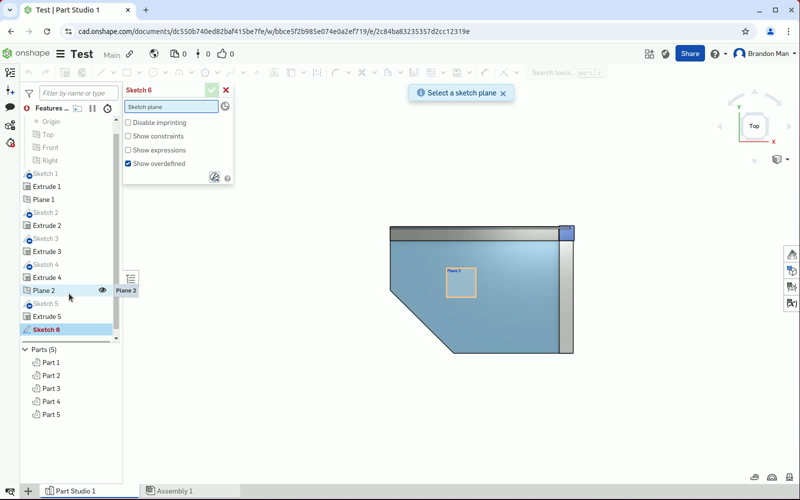
click(69, 293)
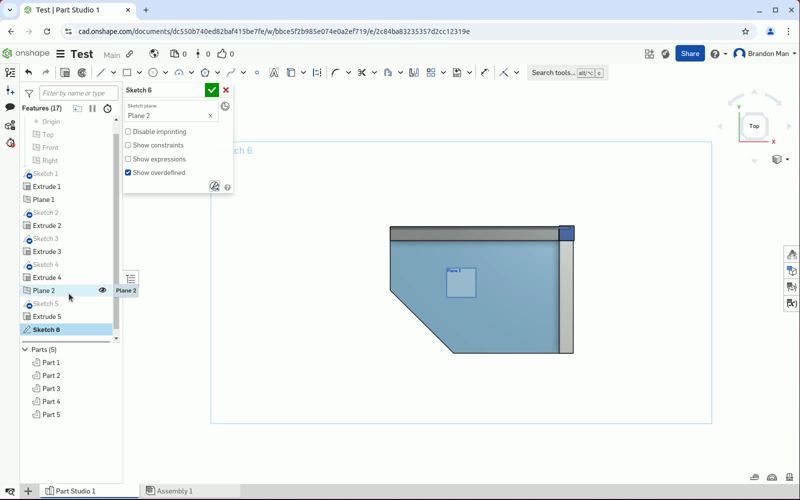
mouse_move(73, 352)
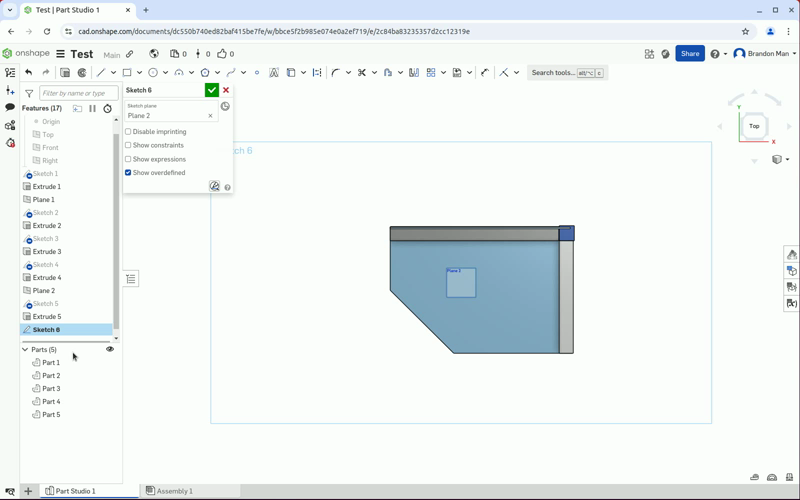
key(y)
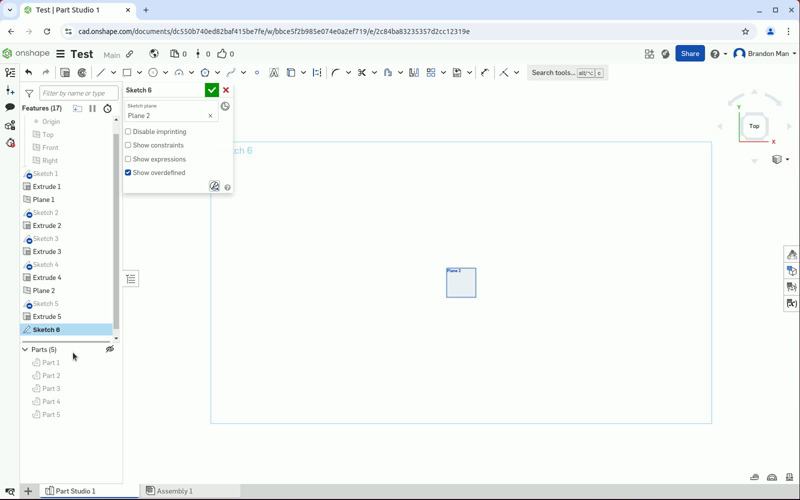
key(l)
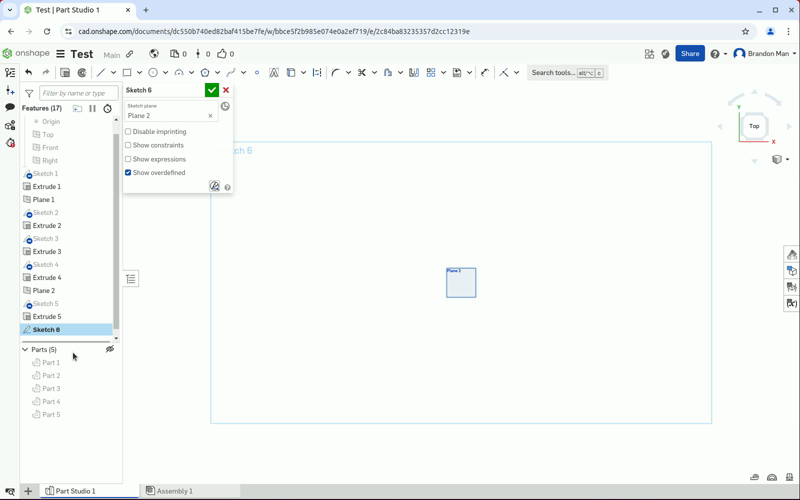
key_down(shift)
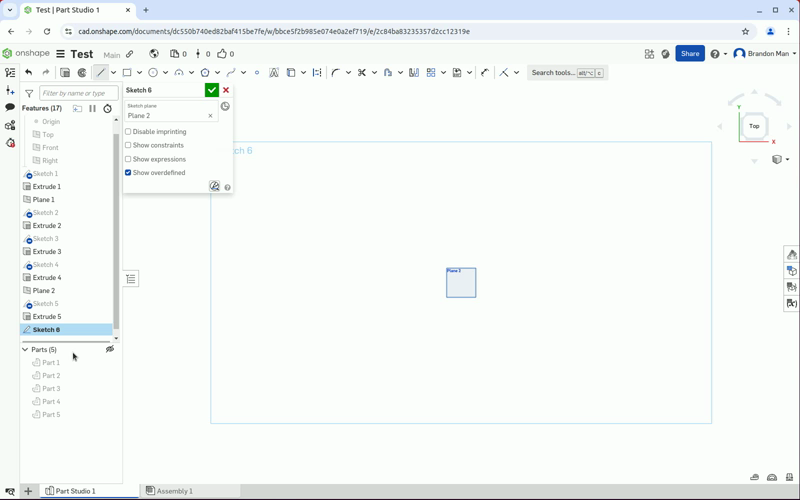
mouse_move(572, 228)
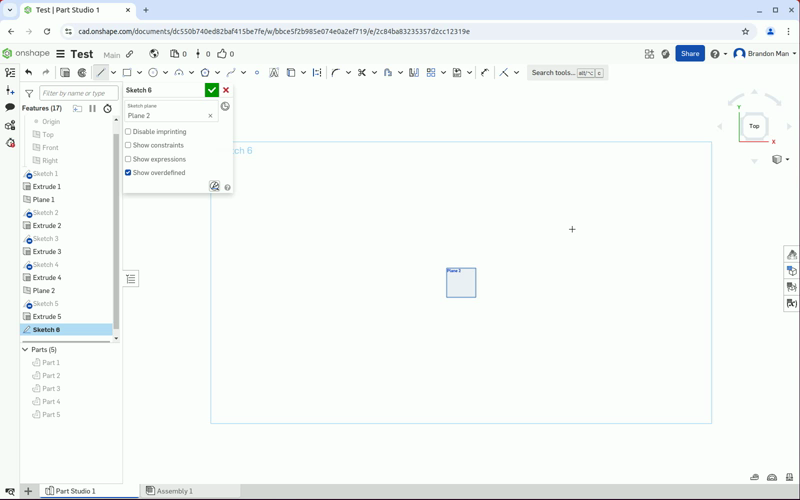
click(572, 228)
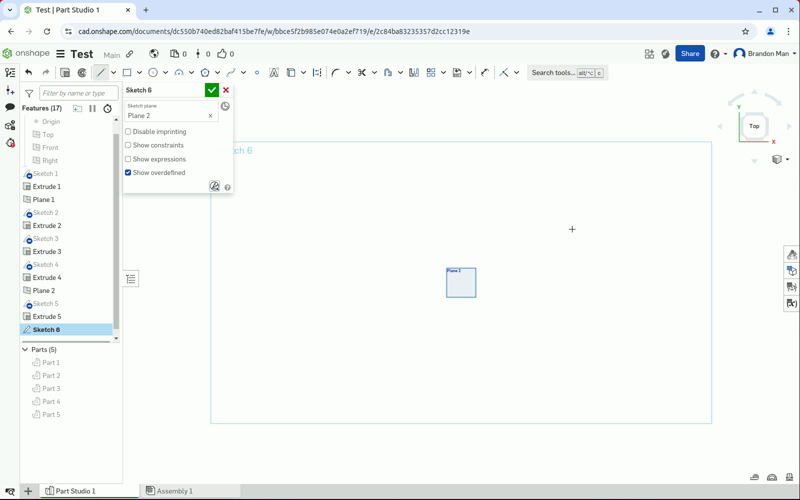
key_up(shift)
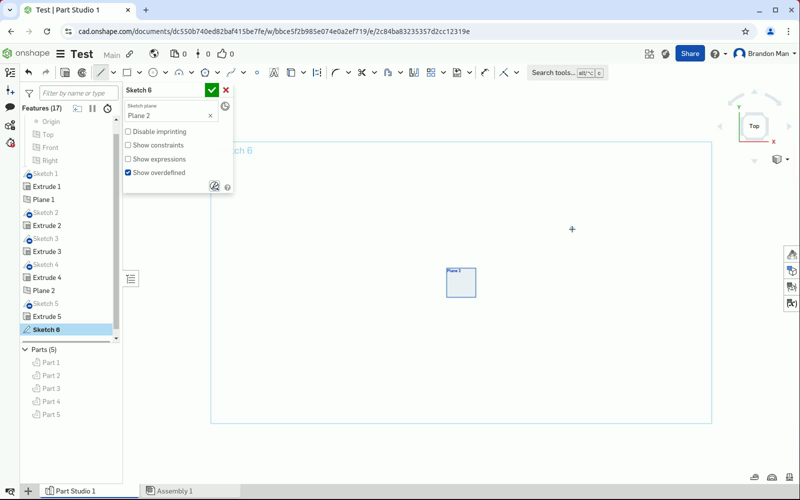
key_down(shift)
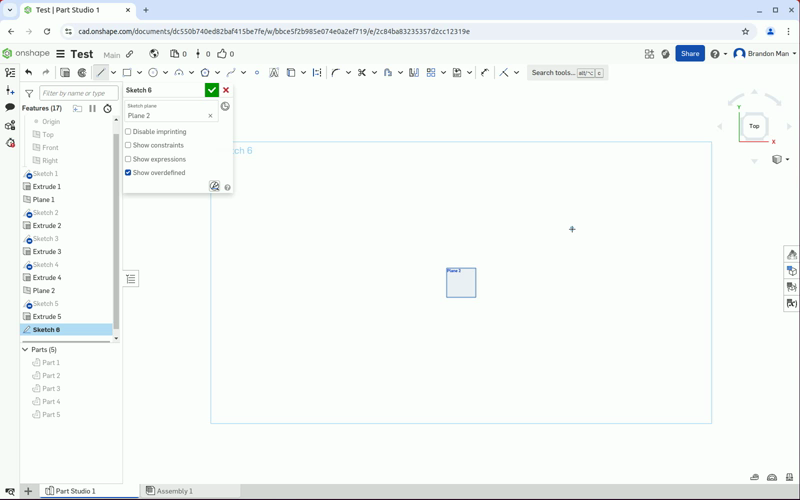
mouse_move(589, 228)
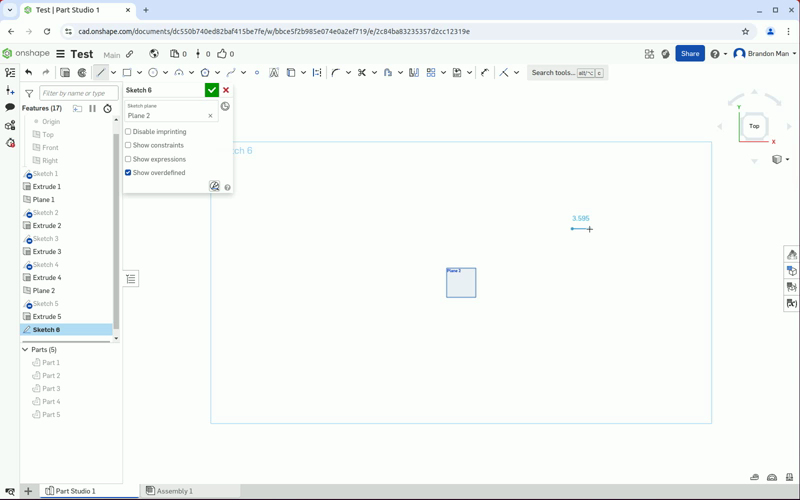
mouse_move(575, 228)
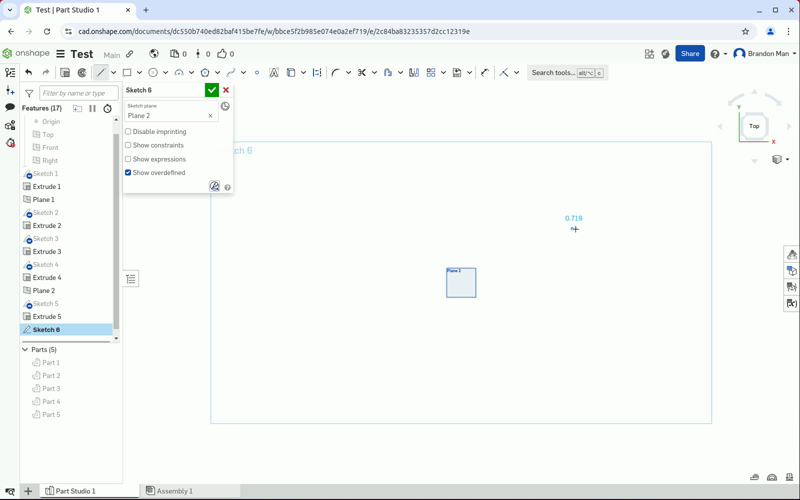
scroll(6)
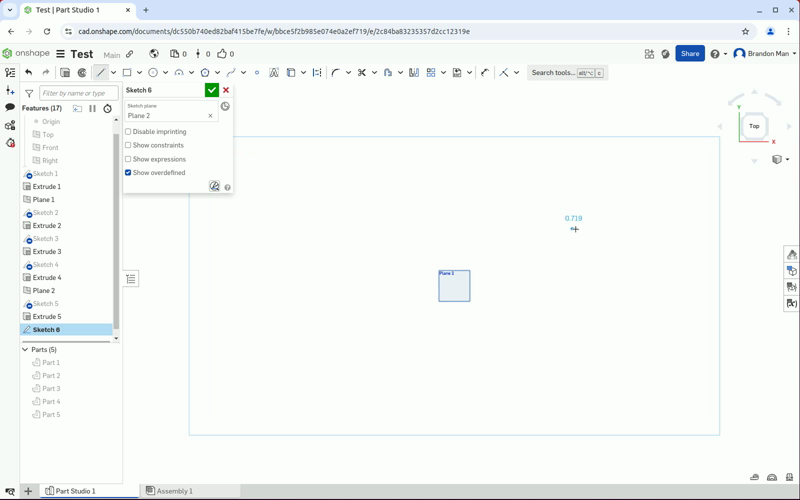
scroll(6)
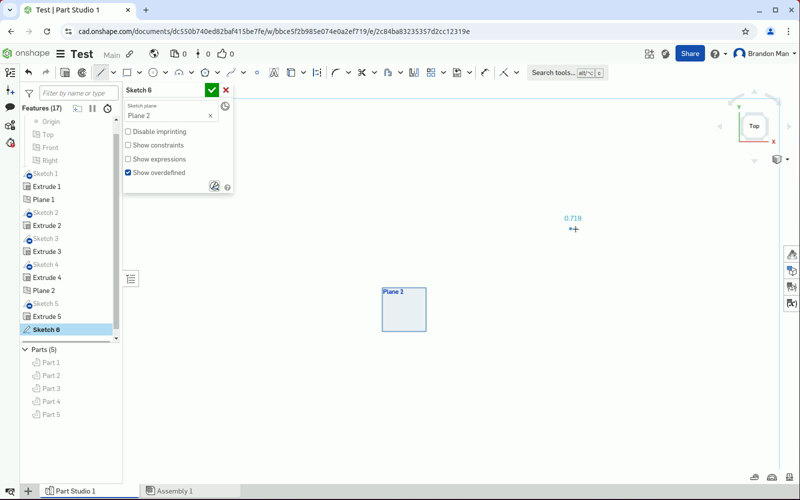
scroll(6)
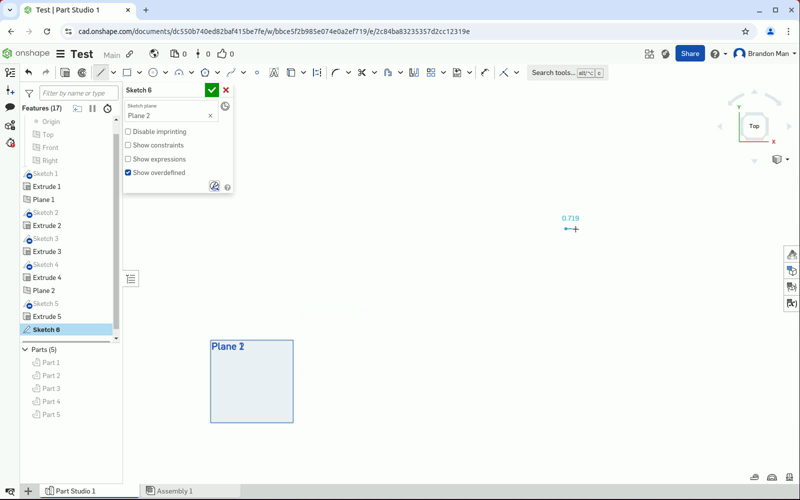
scroll(6)
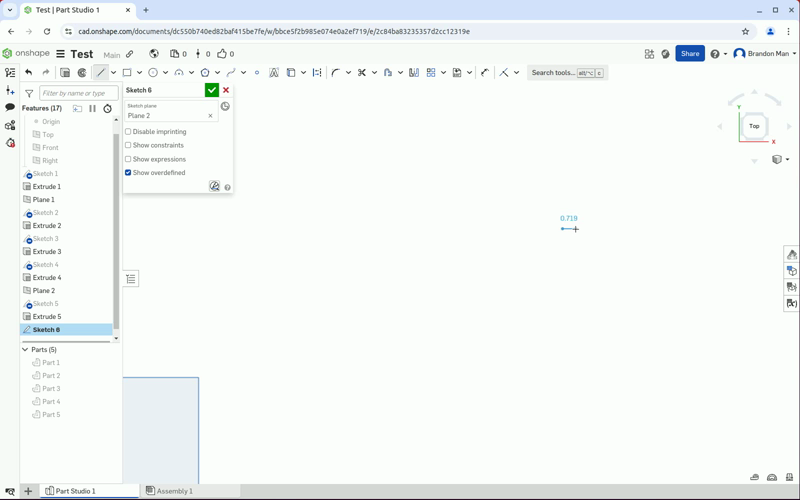
scroll(6)
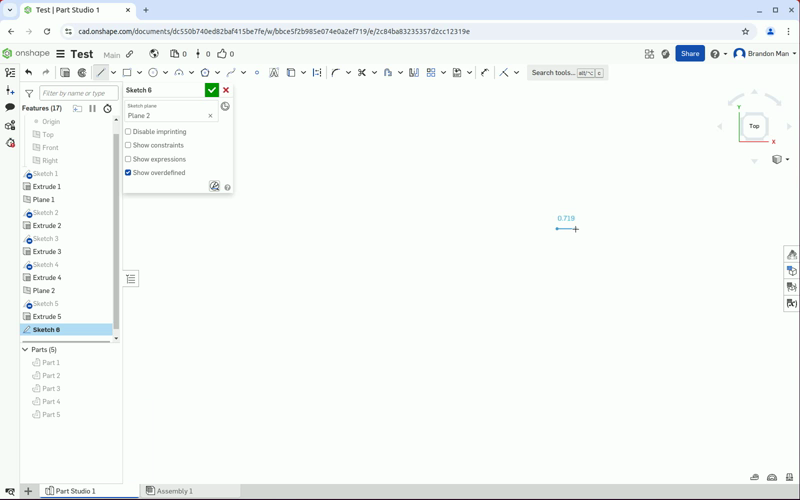
scroll(6)
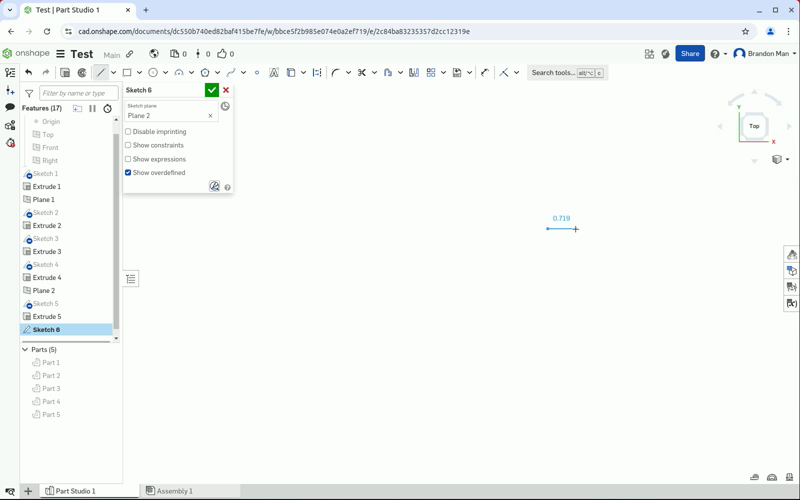
scroll(6)
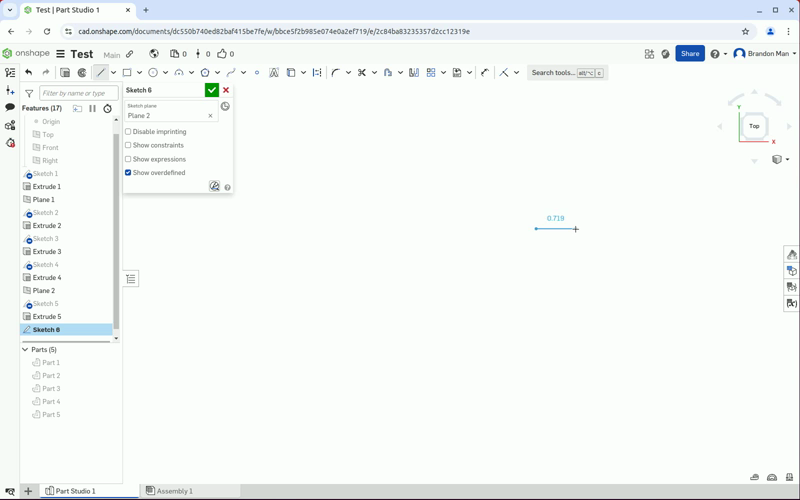
click(575, 228)
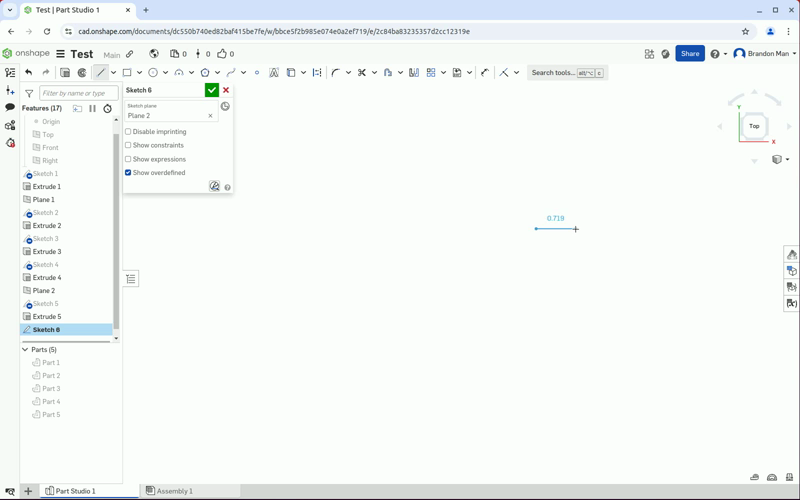
scroll(-6)
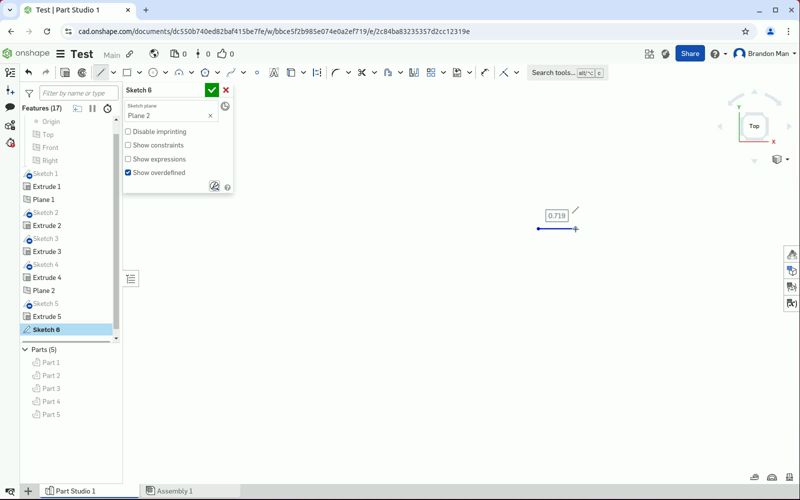
scroll(-6)
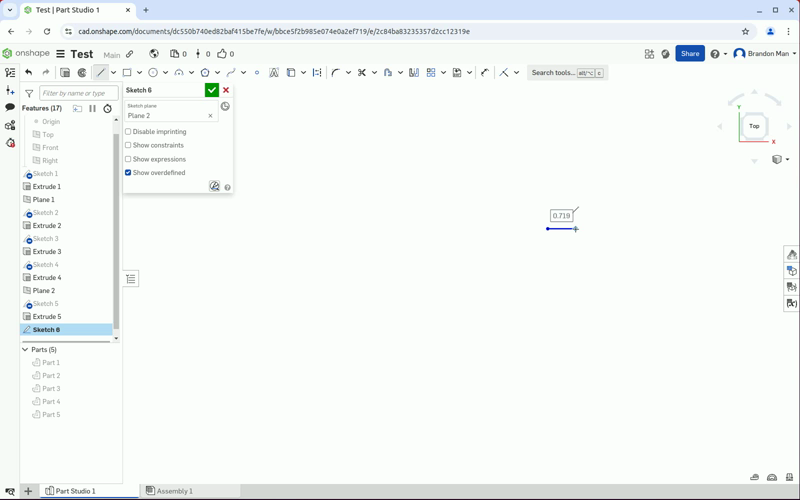
scroll(-6)
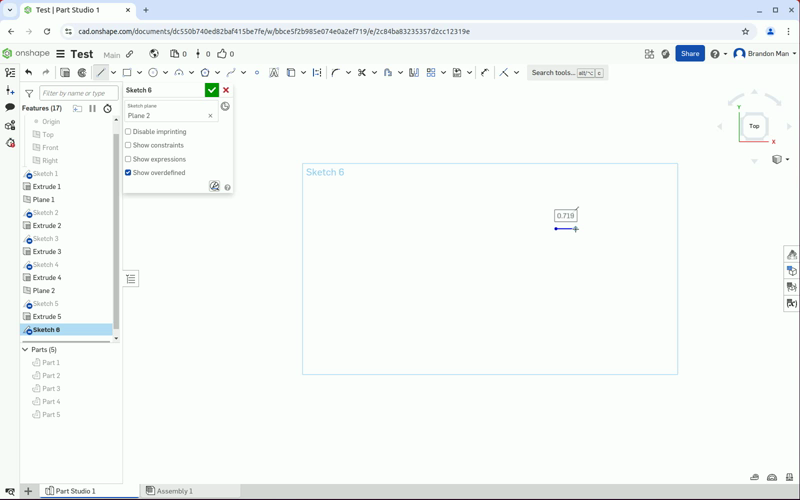
scroll(-6)
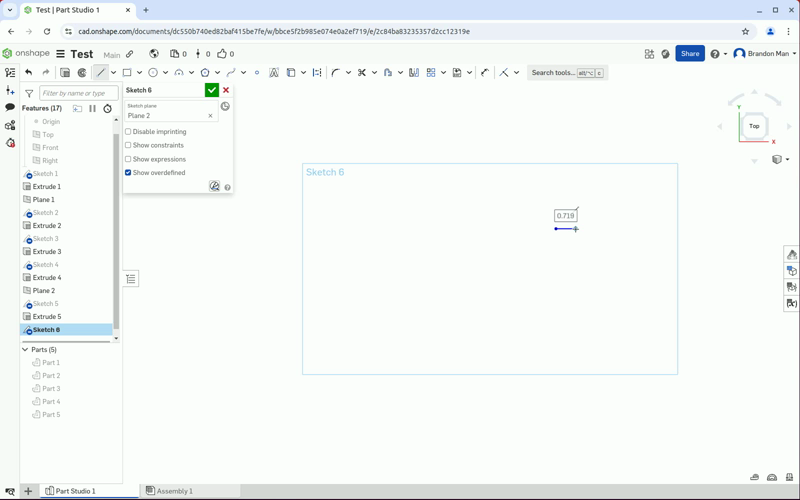
scroll(-6)
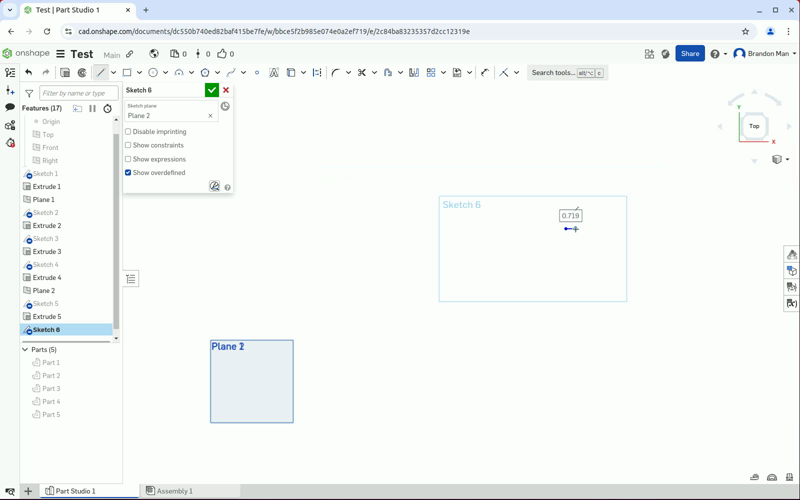
scroll(-6)
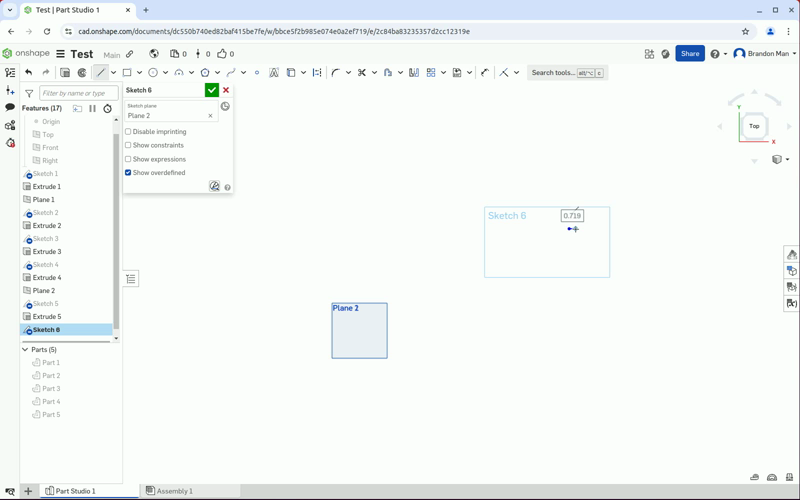
scroll(-6)
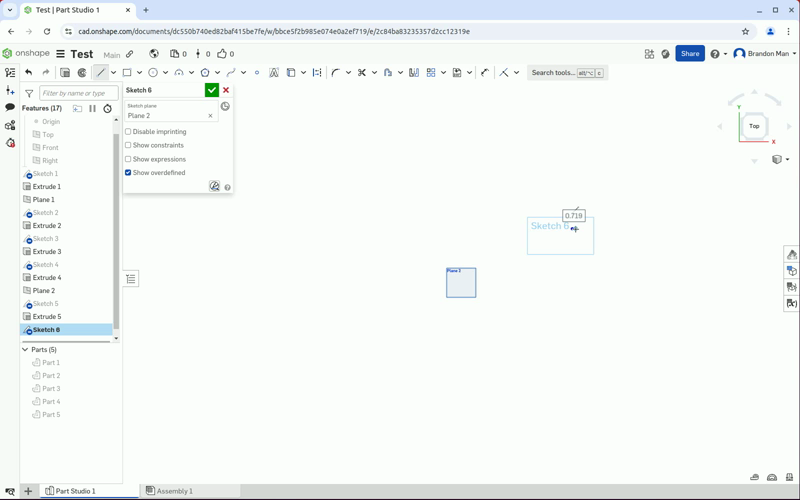
key_up(shift)
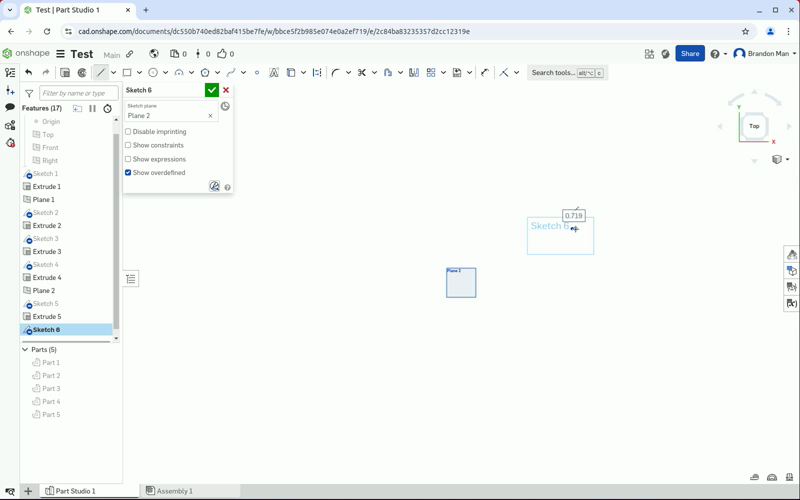
key_down(shift)
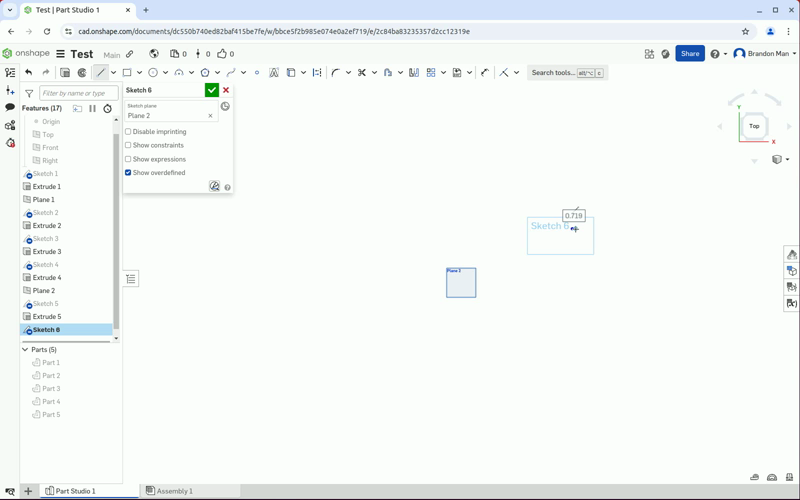
mouse_move(589, 228)
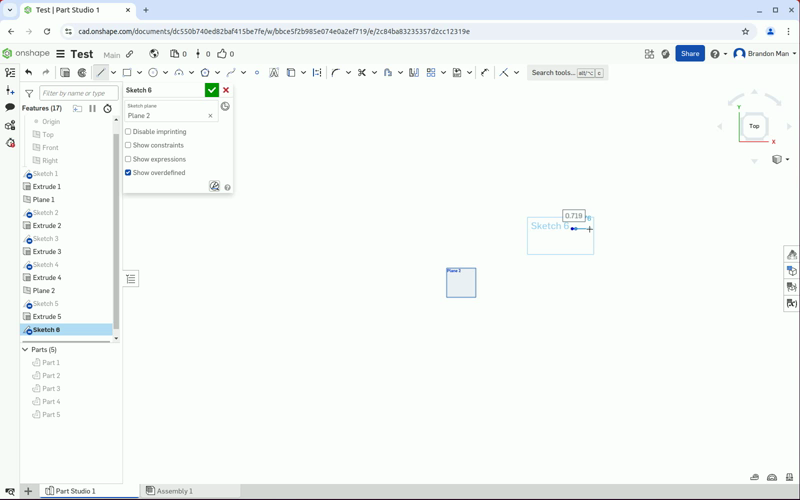
mouse_move(575, 225)
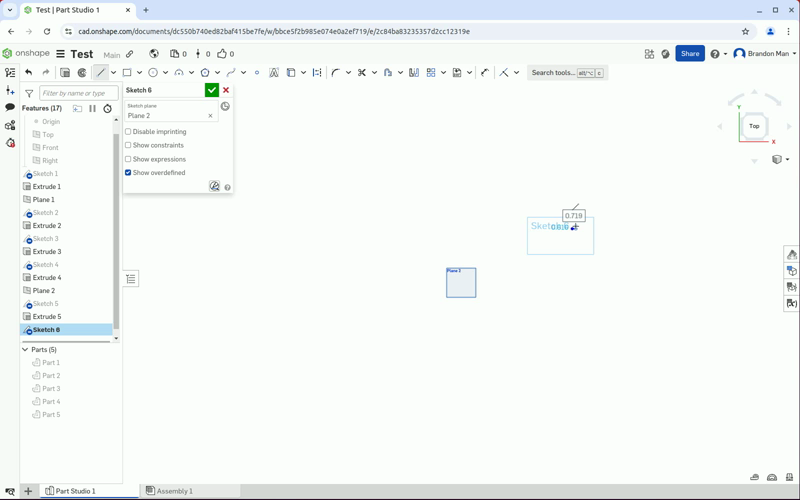
scroll(6)
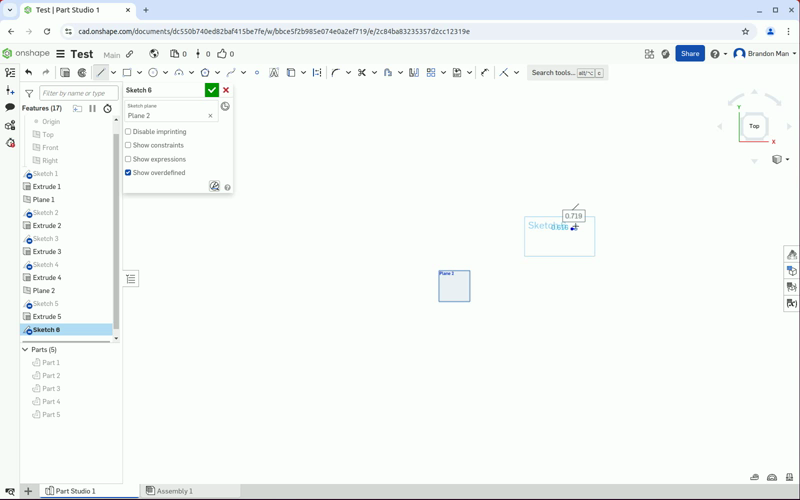
scroll(6)
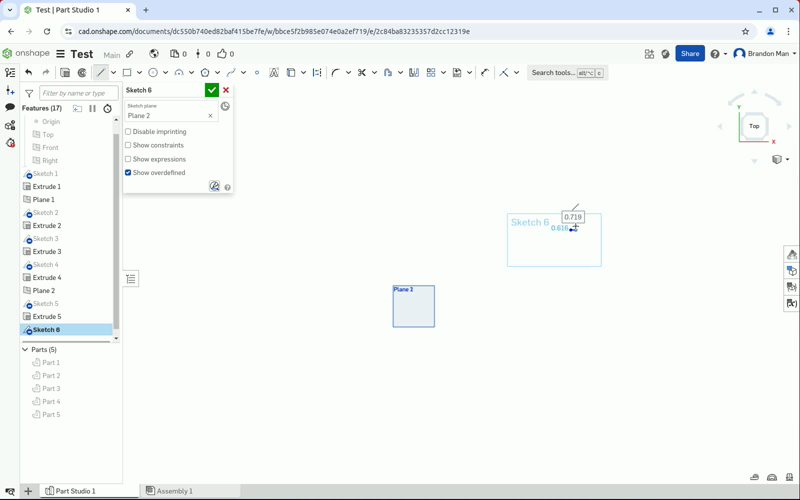
scroll(6)
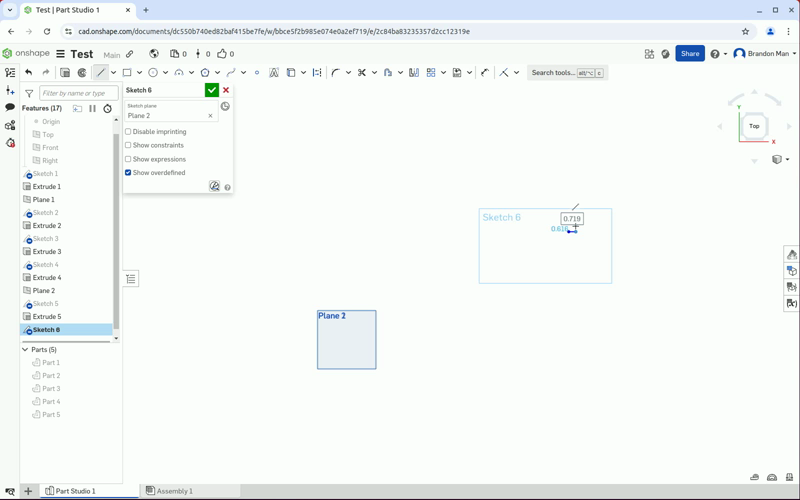
scroll(6)
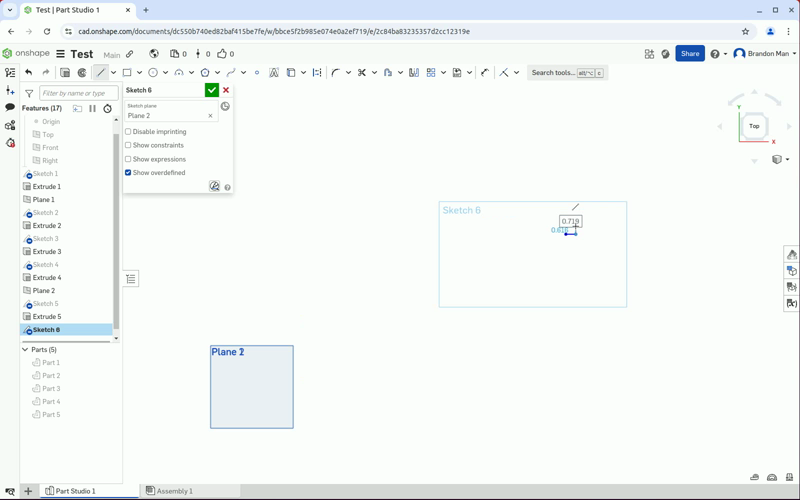
scroll(6)
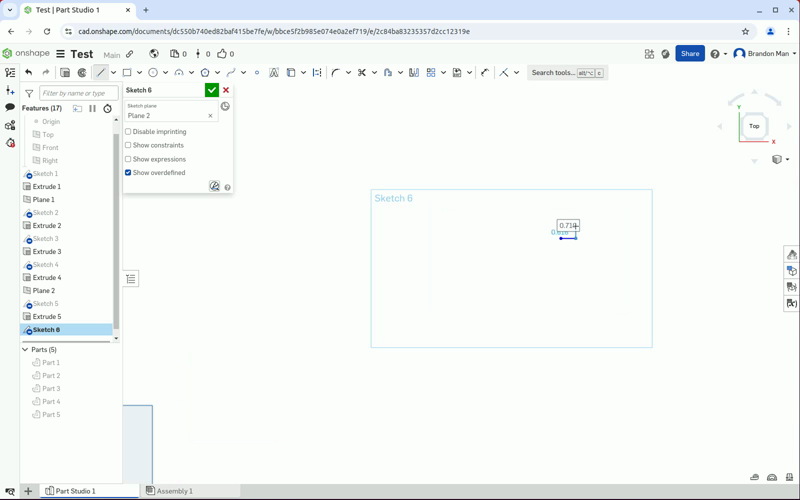
scroll(6)
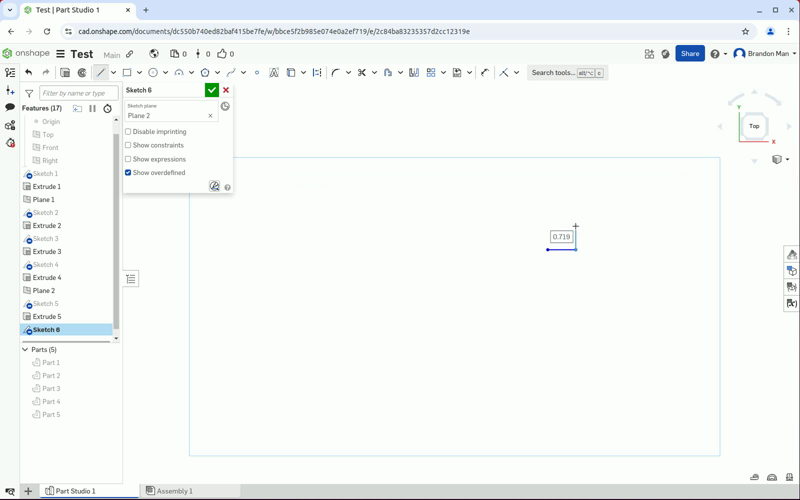
scroll(6)
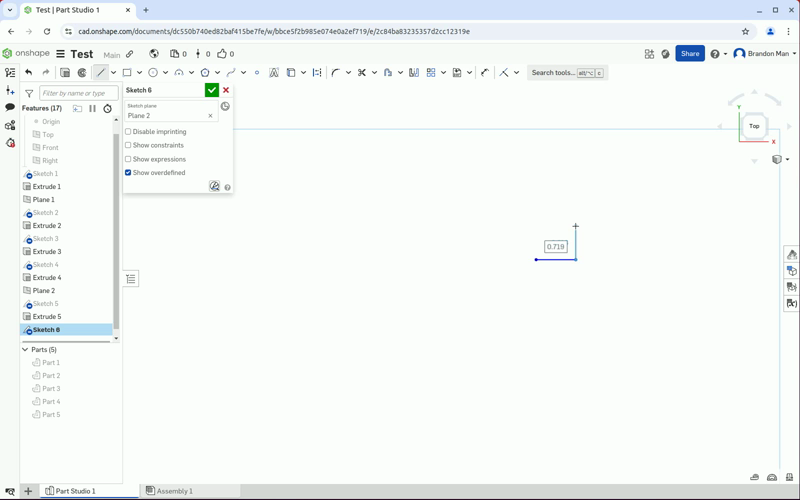
click(575, 225)
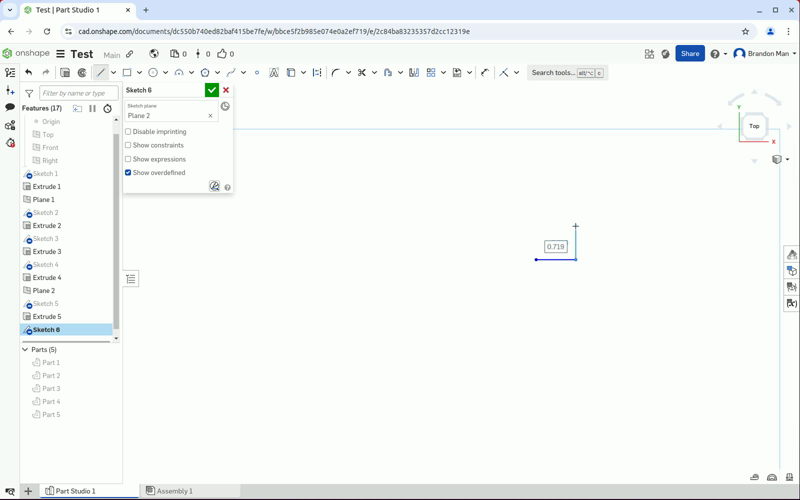
scroll(-6)
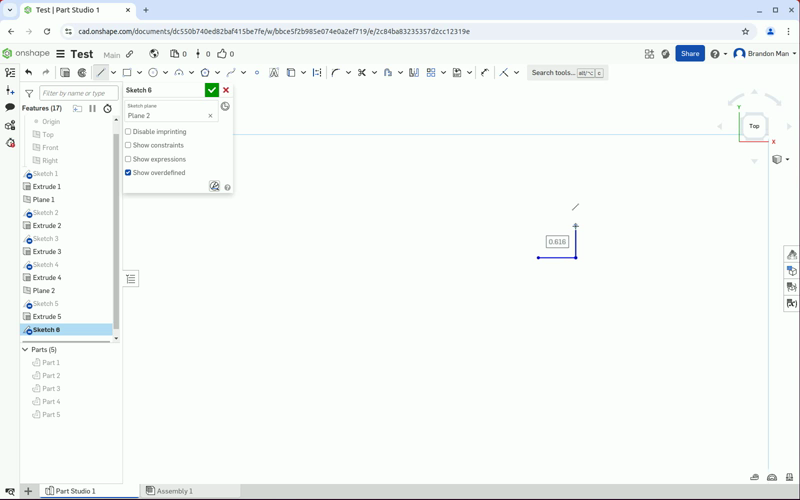
scroll(-6)
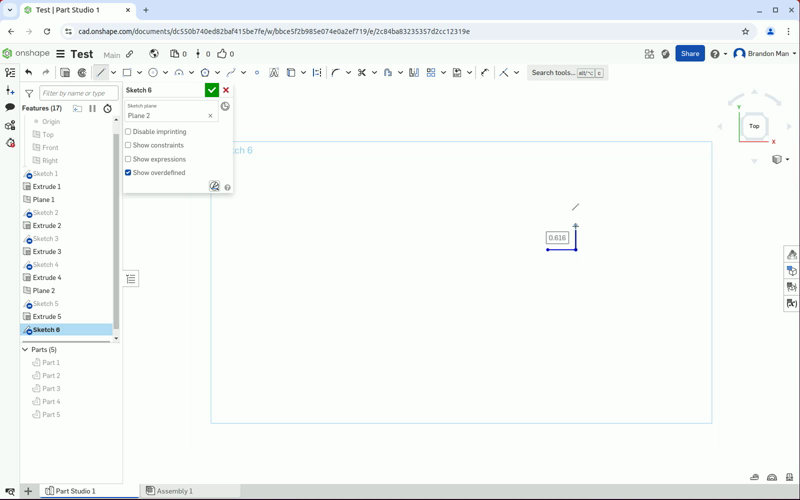
scroll(-6)
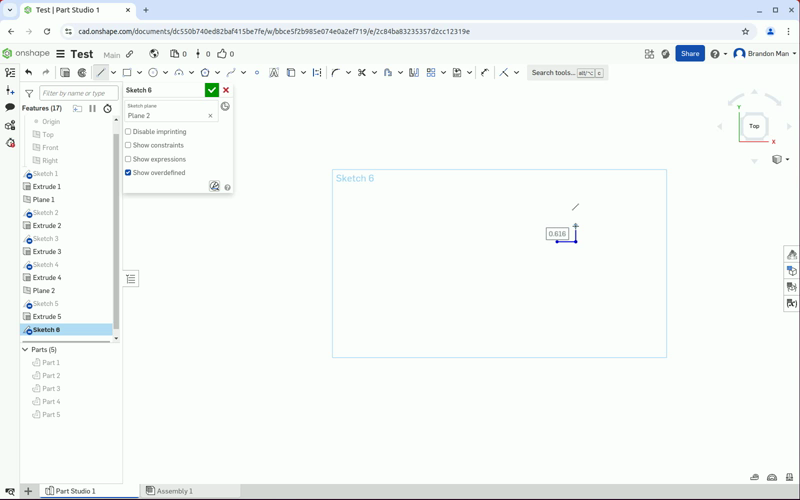
scroll(-6)
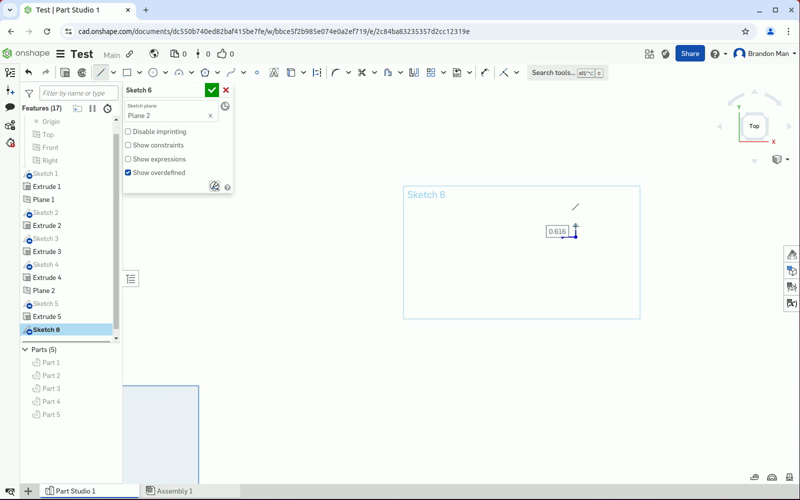
scroll(-6)
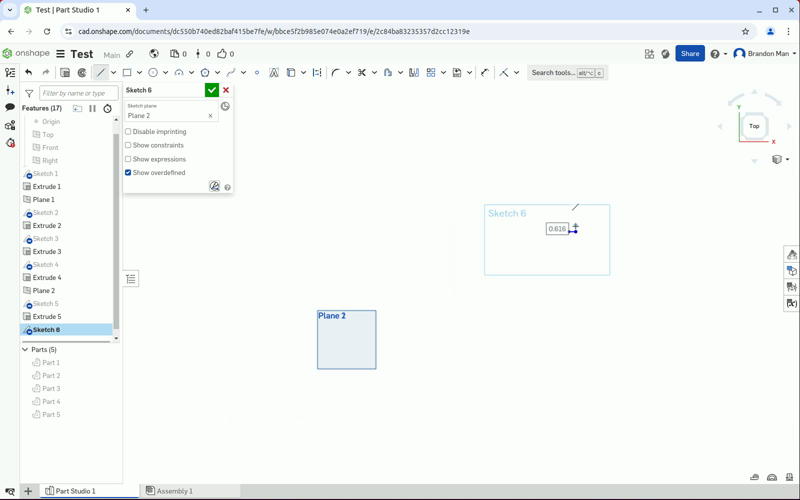
scroll(-6)
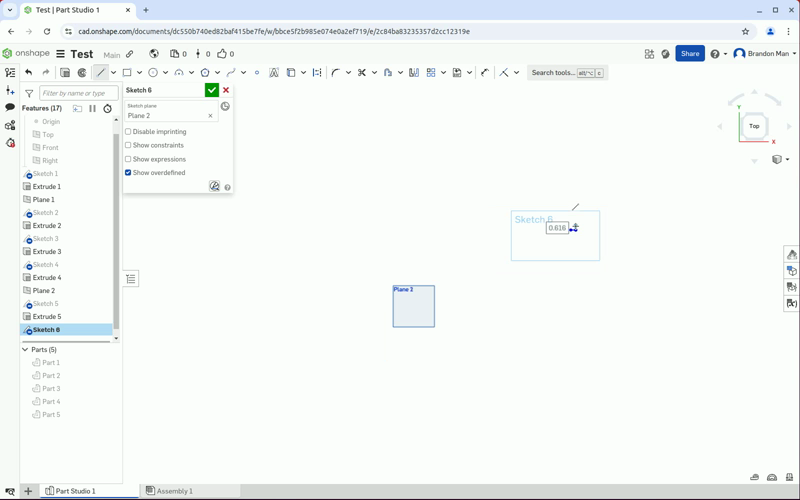
scroll(-6)
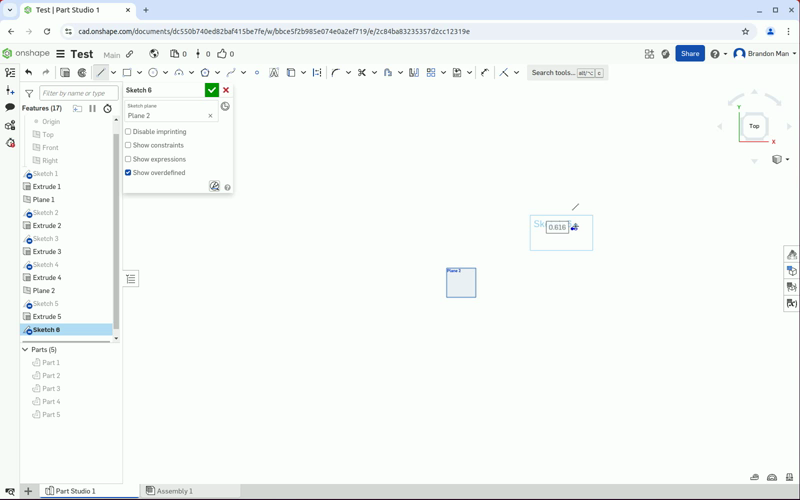
key_up(shift)
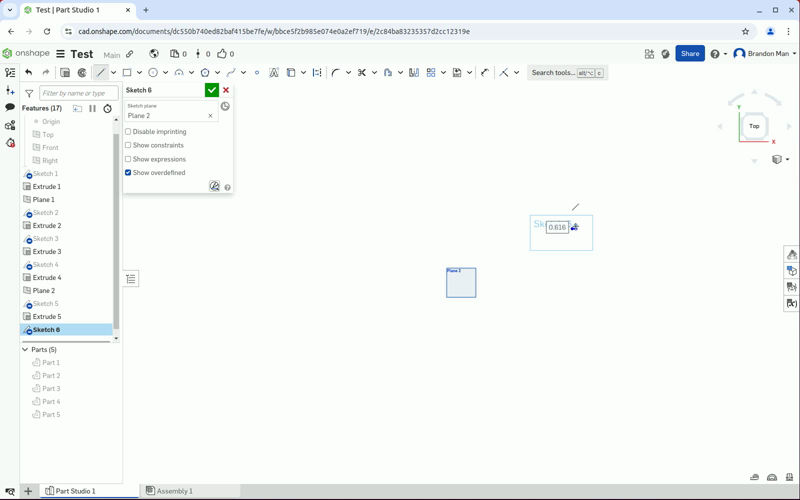
key_down(shift)
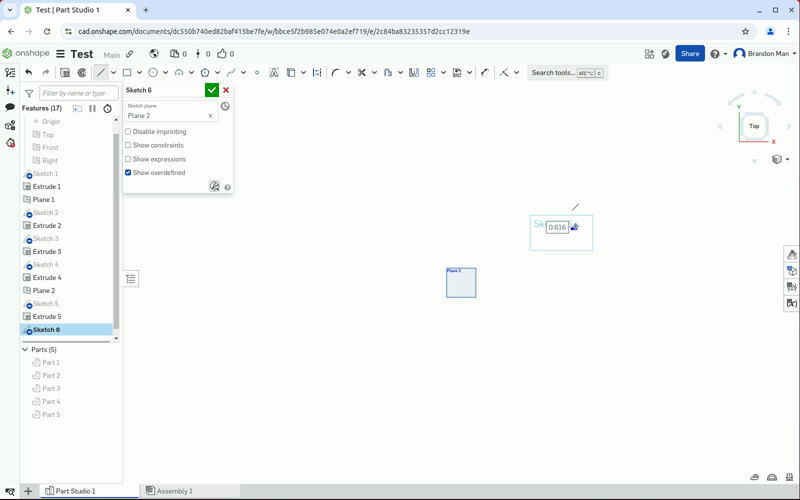
mouse_move(589, 225)
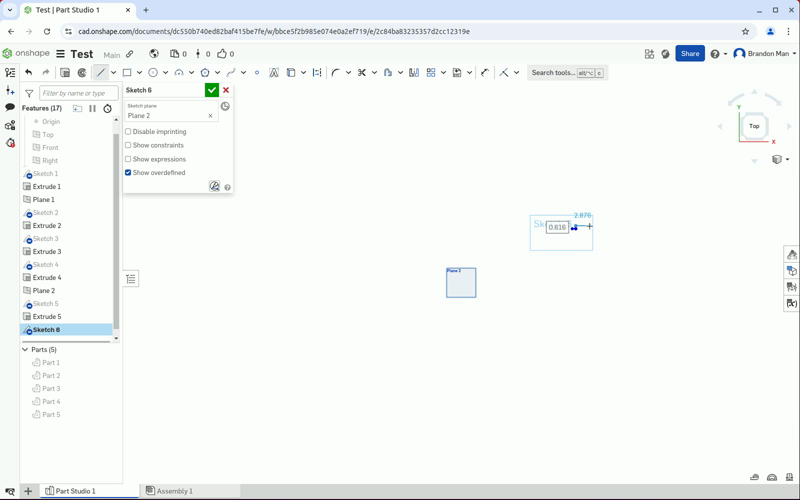
mouse_move(572, 225)
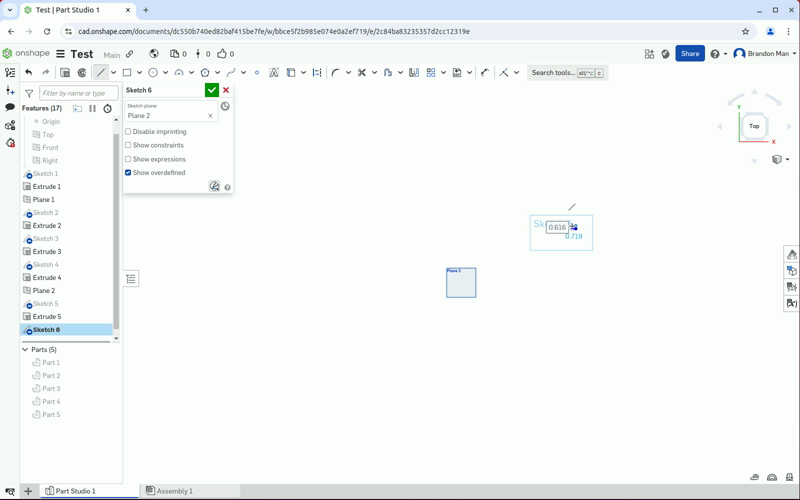
scroll(6)
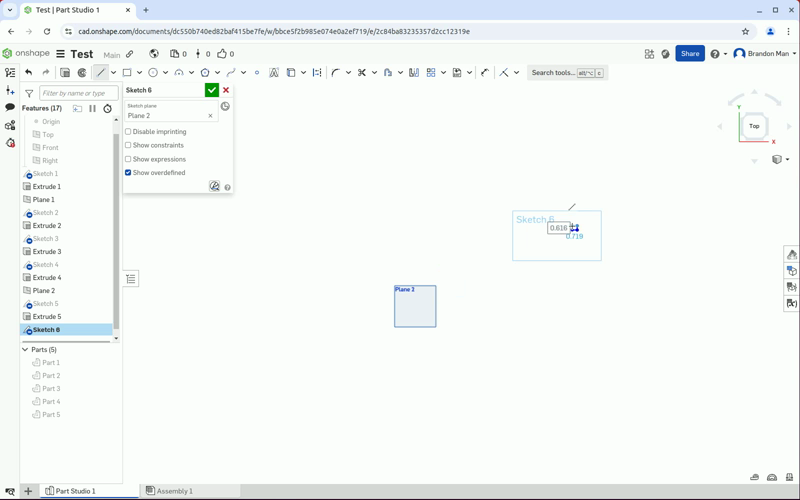
scroll(6)
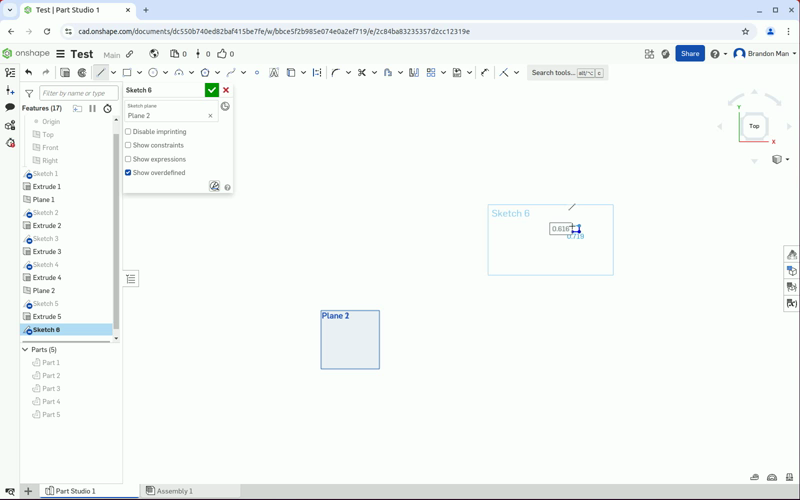
scroll(6)
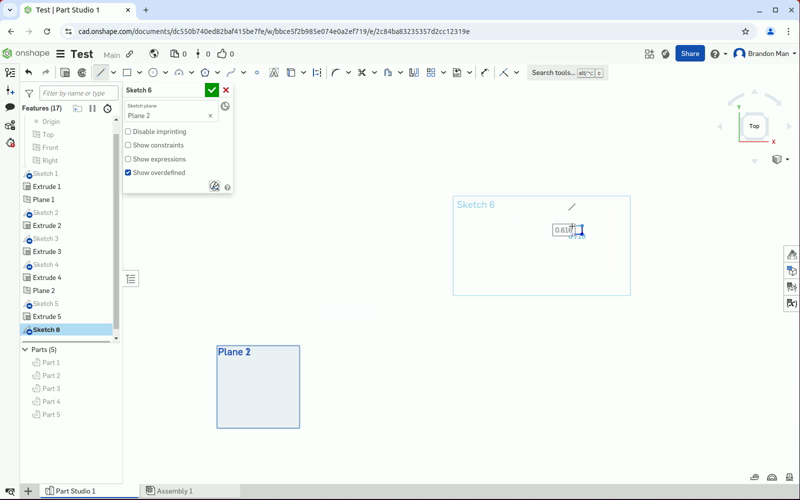
scroll(6)
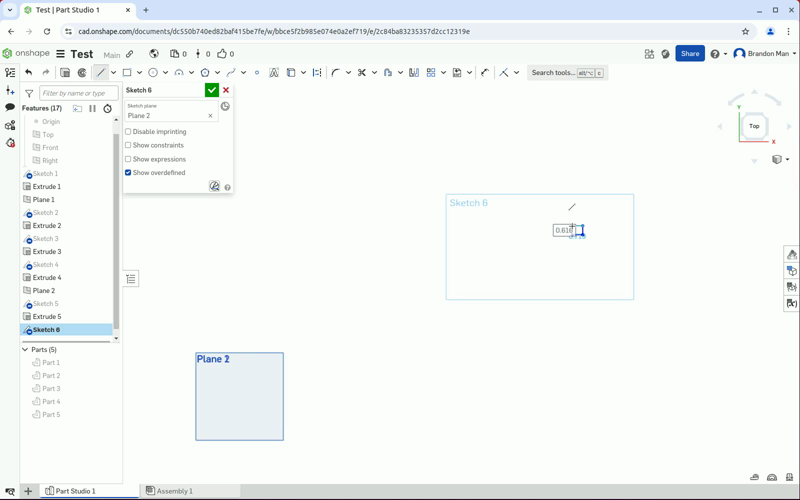
scroll(6)
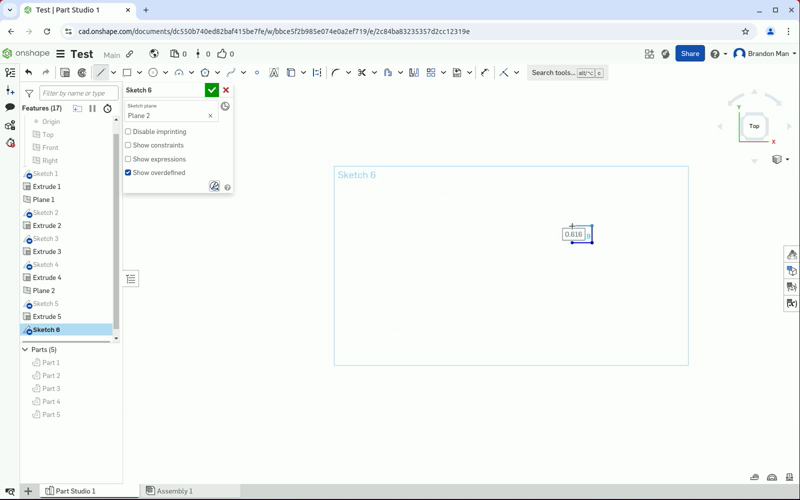
scroll(6)
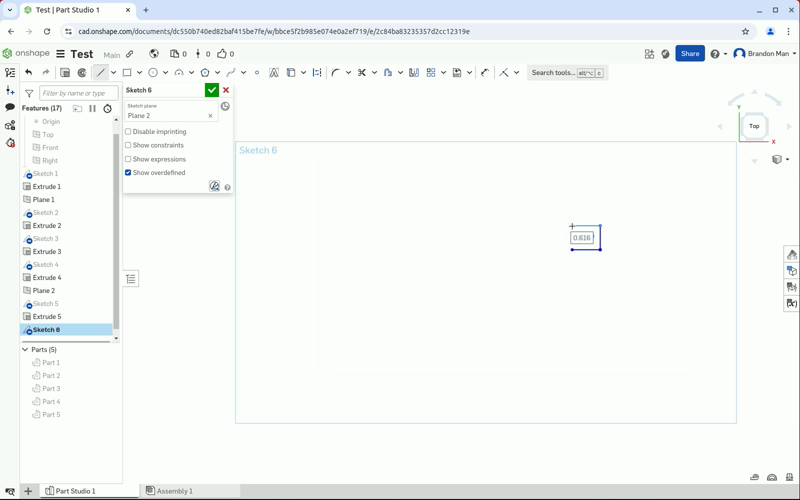
scroll(6)
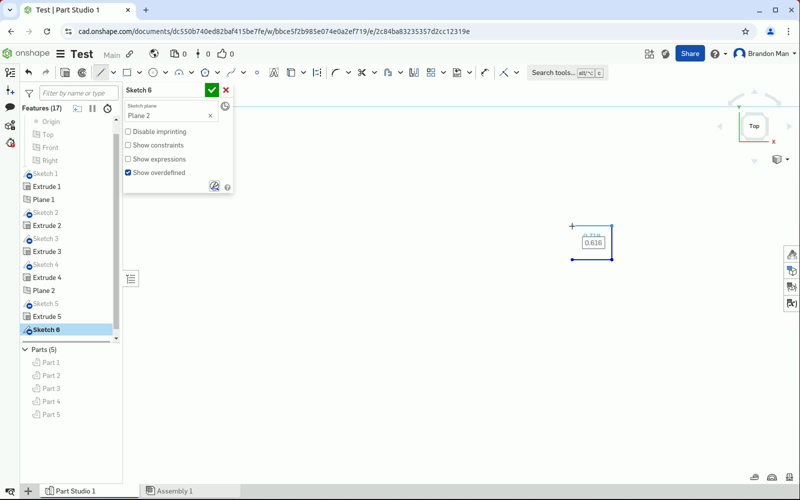
click(572, 225)
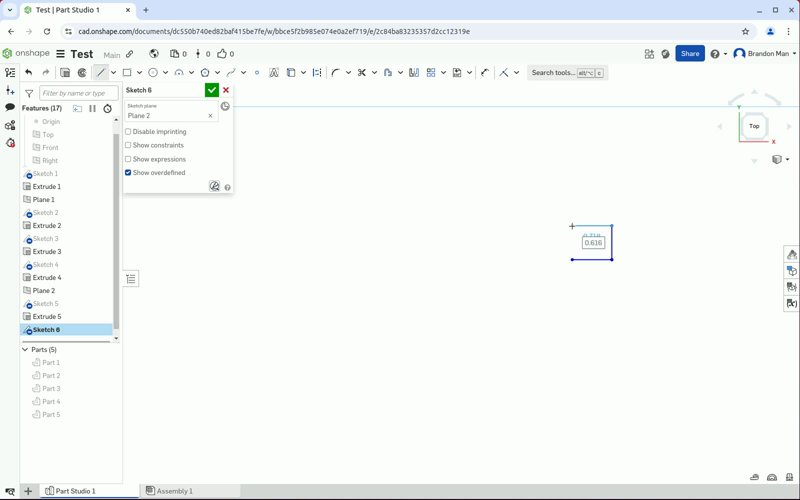
scroll(-6)
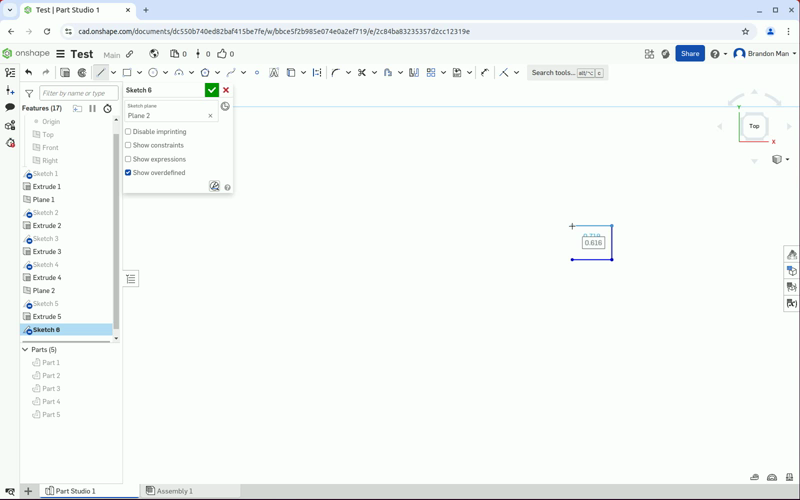
scroll(-6)
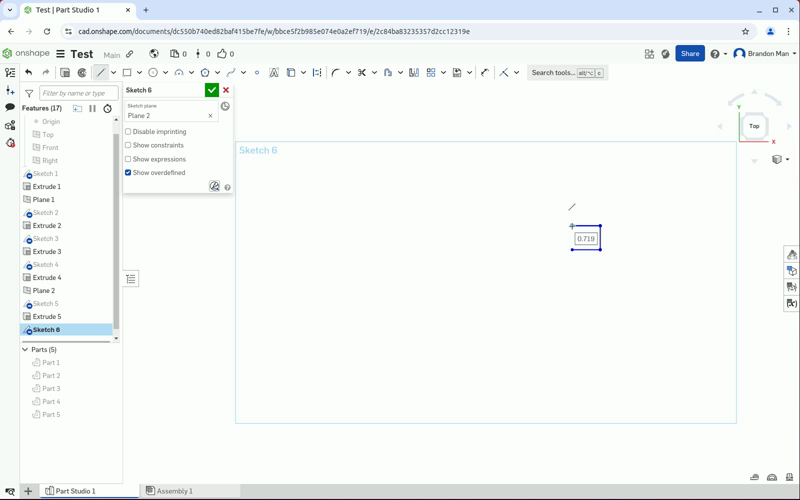
scroll(-6)
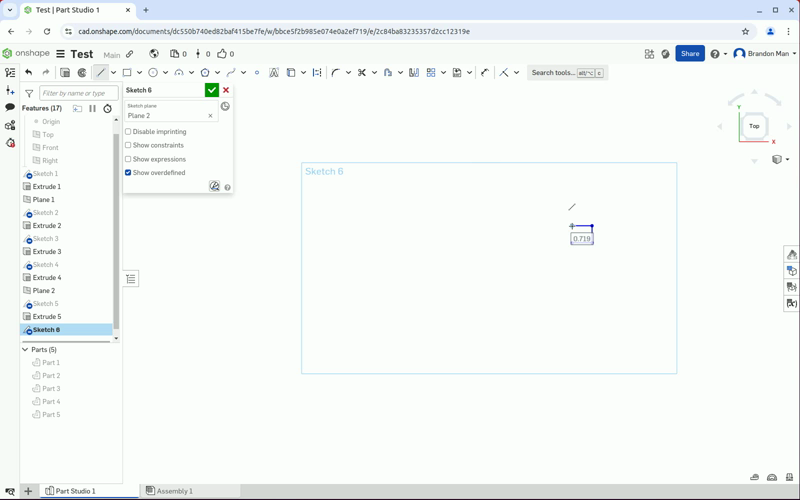
scroll(-6)
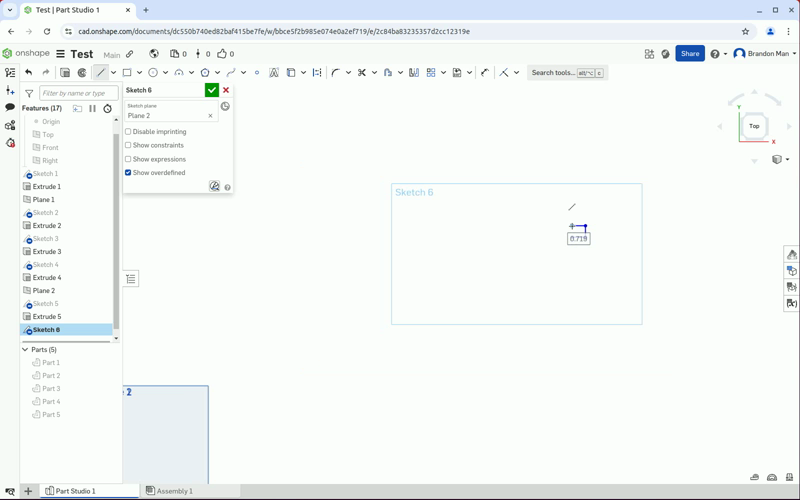
scroll(-6)
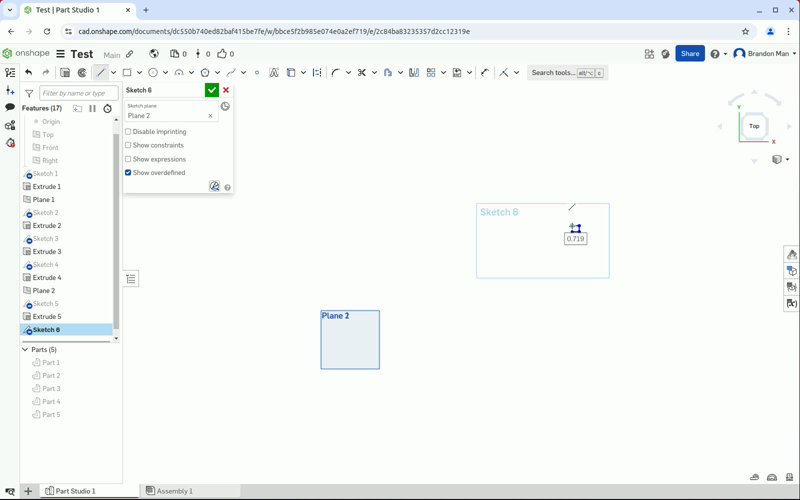
scroll(-6)
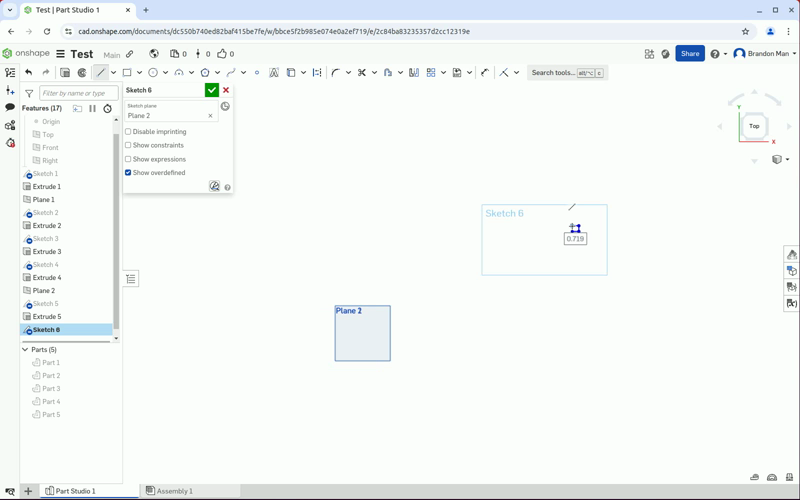
scroll(-6)
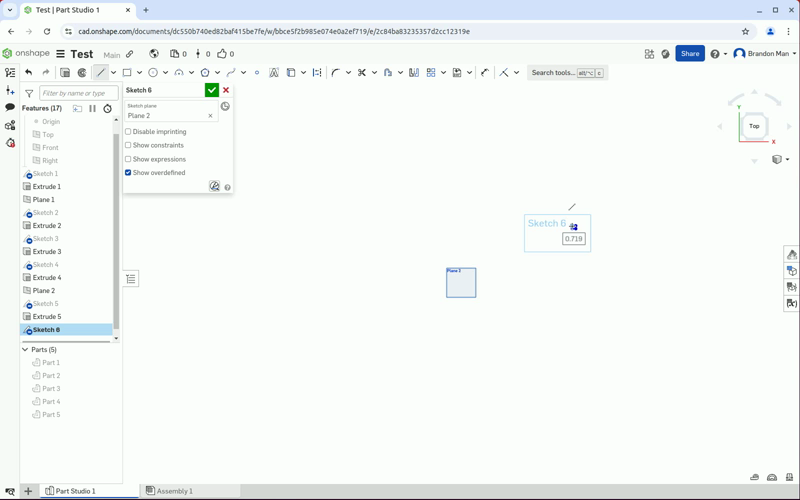
key_up(shift)
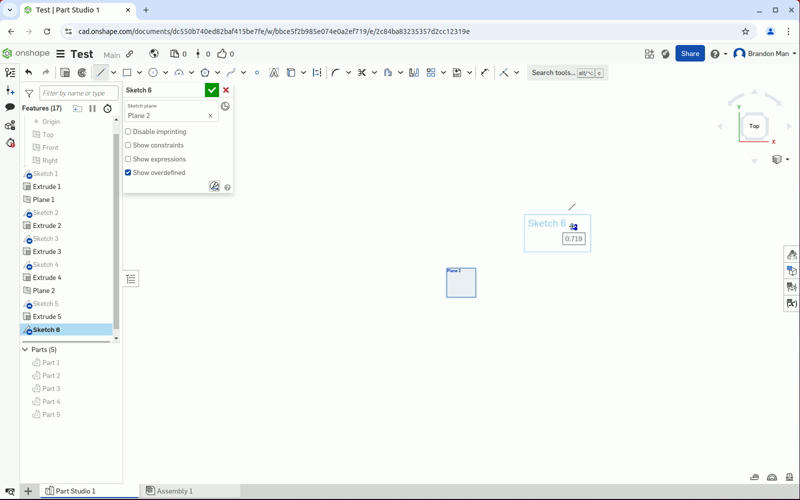
mouse_move(589, 225)
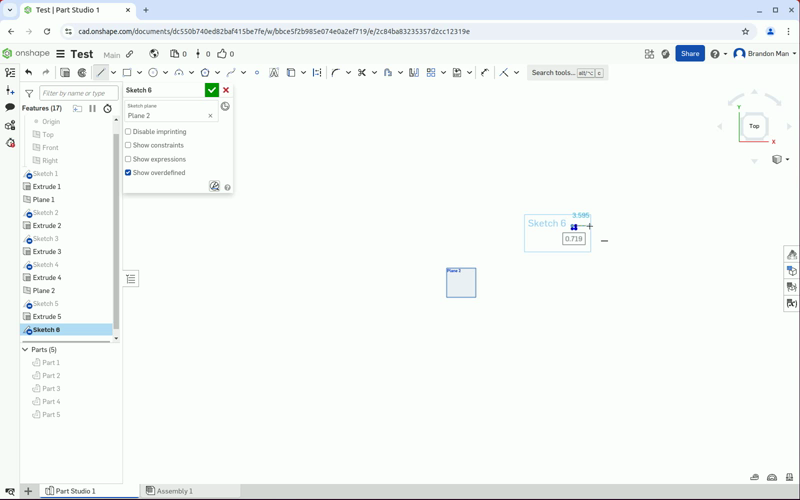
key_down(shift)
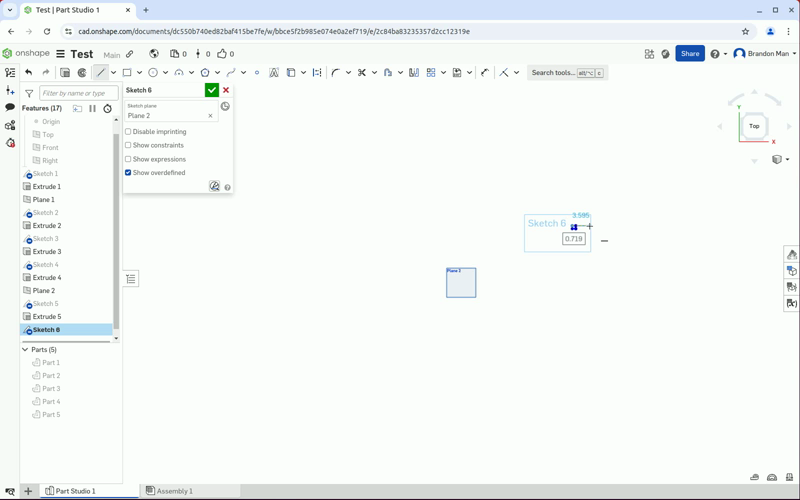
mouse_move(572, 228)
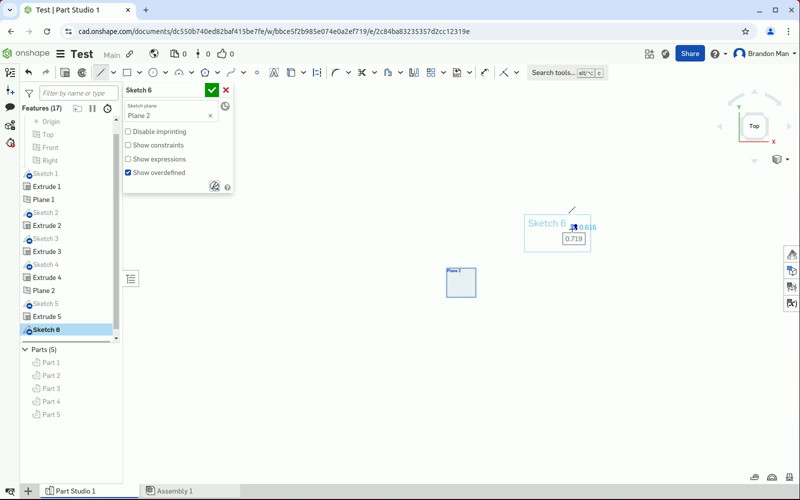
scroll(6)
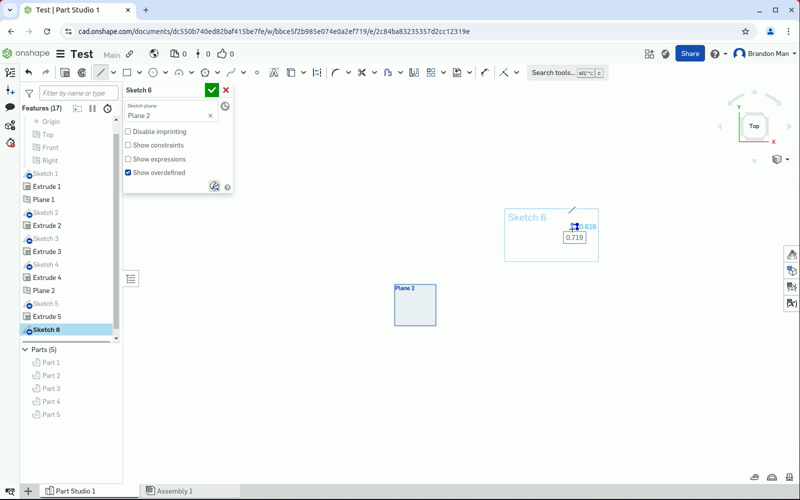
scroll(6)
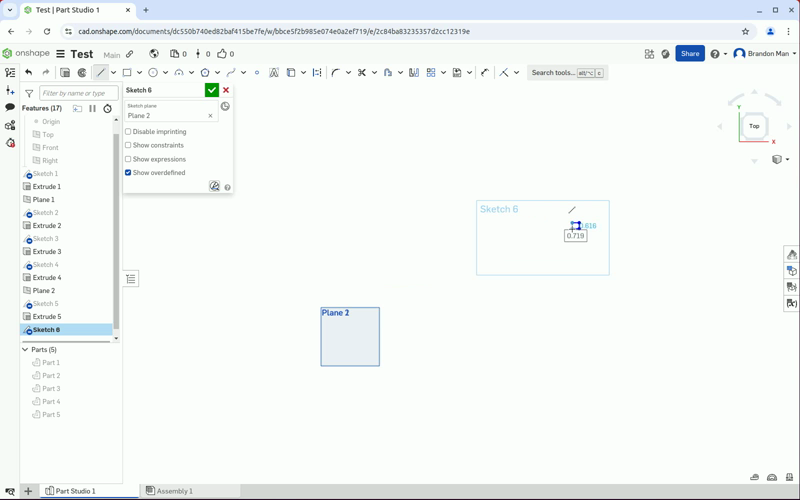
scroll(6)
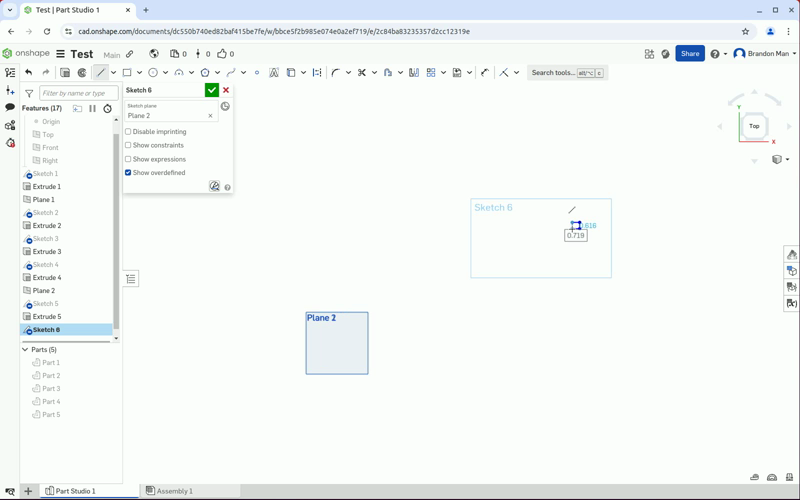
scroll(6)
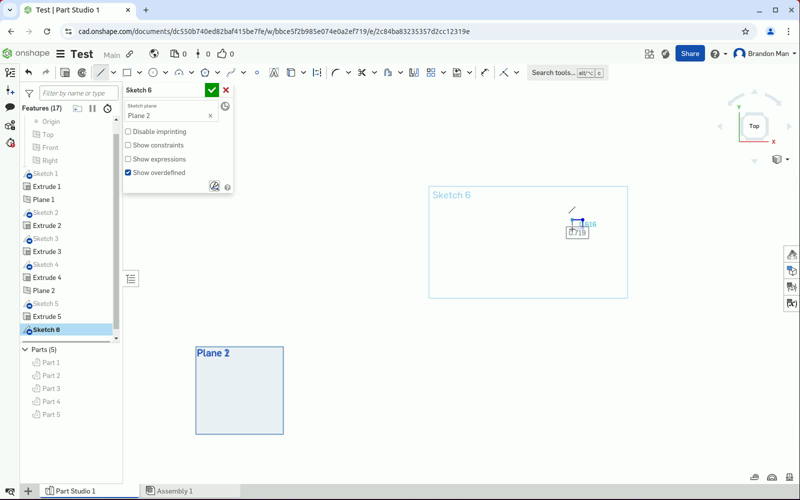
scroll(6)
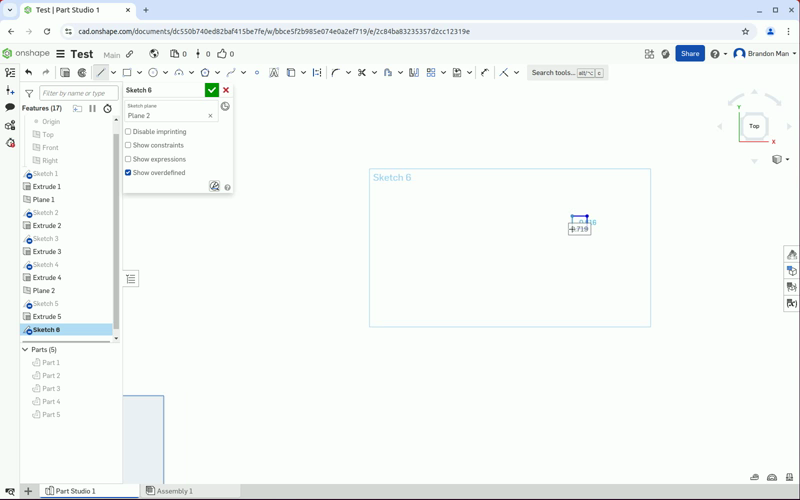
scroll(6)
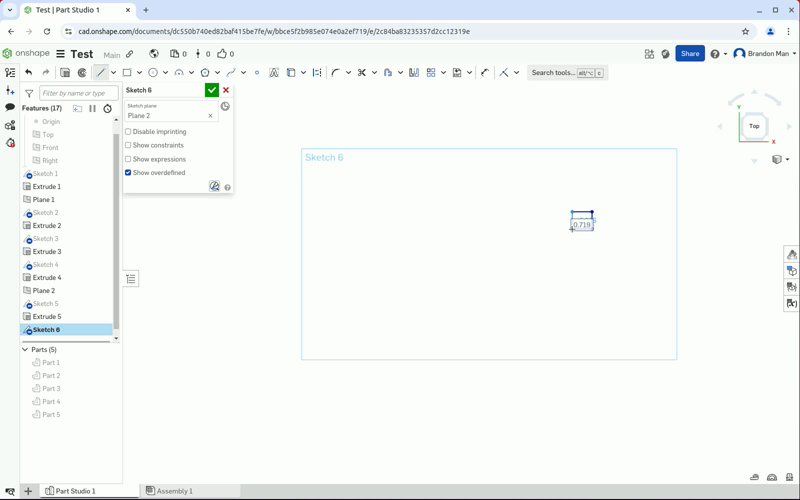
scroll(6)
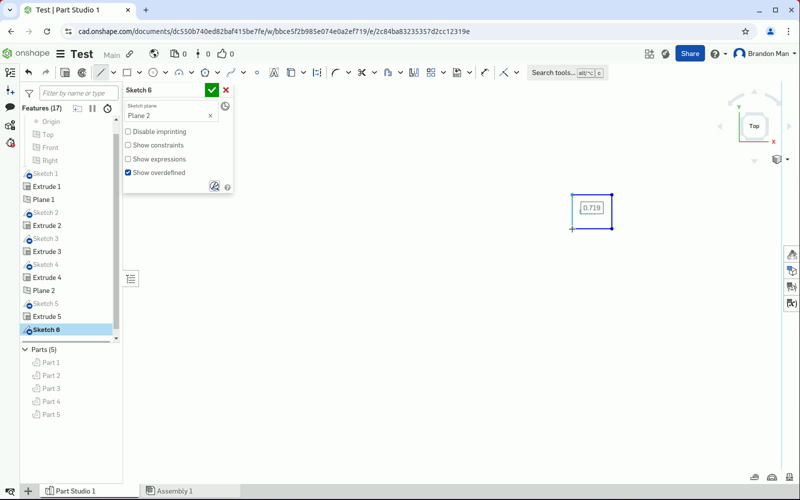
key_up(shift)
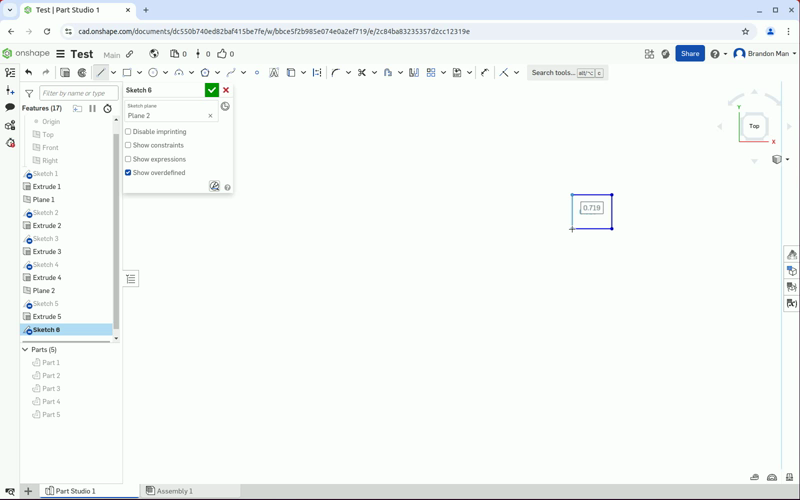
click(572, 228)
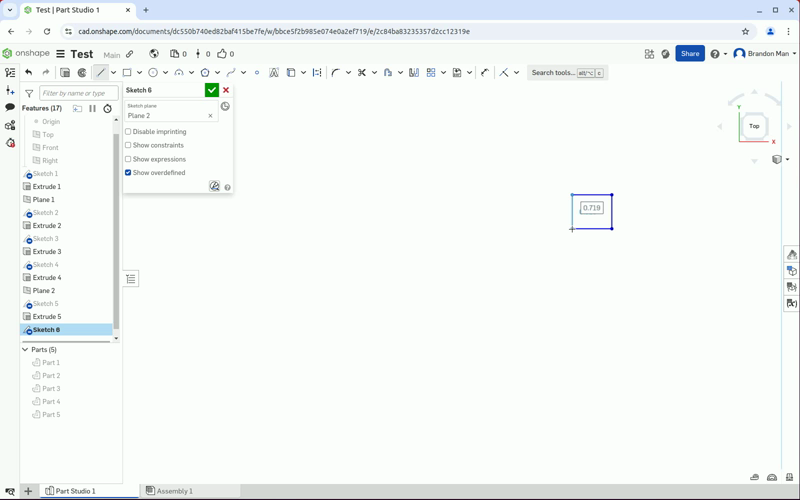
scroll(-6)
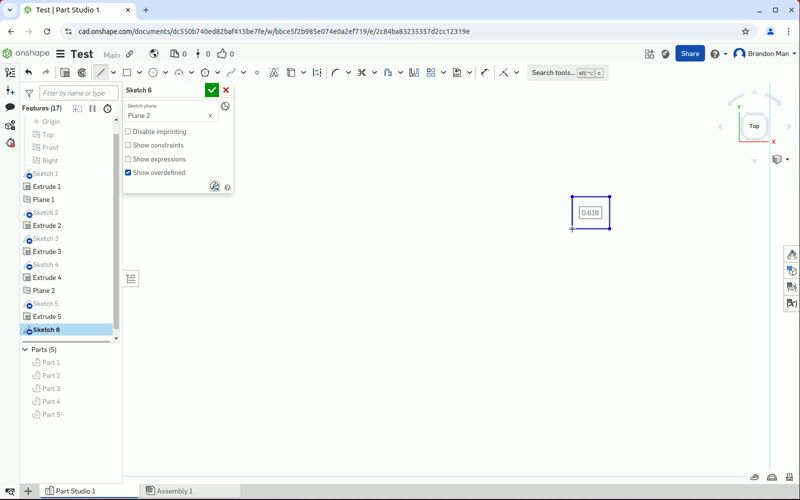
scroll(-6)
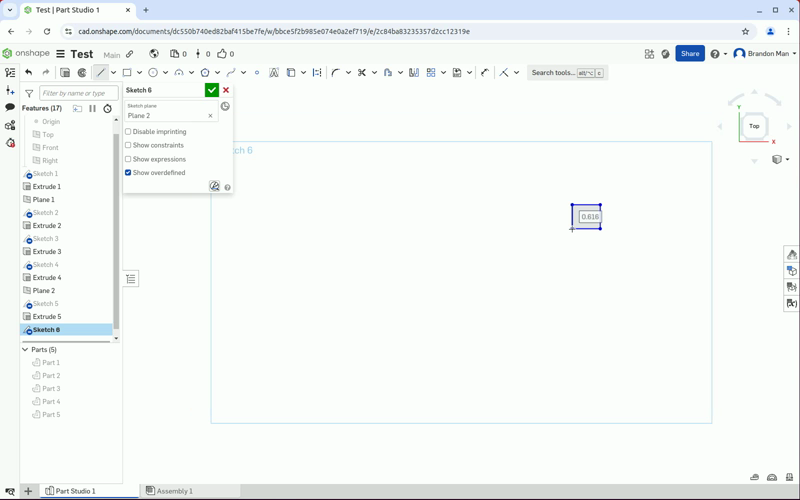
scroll(-6)
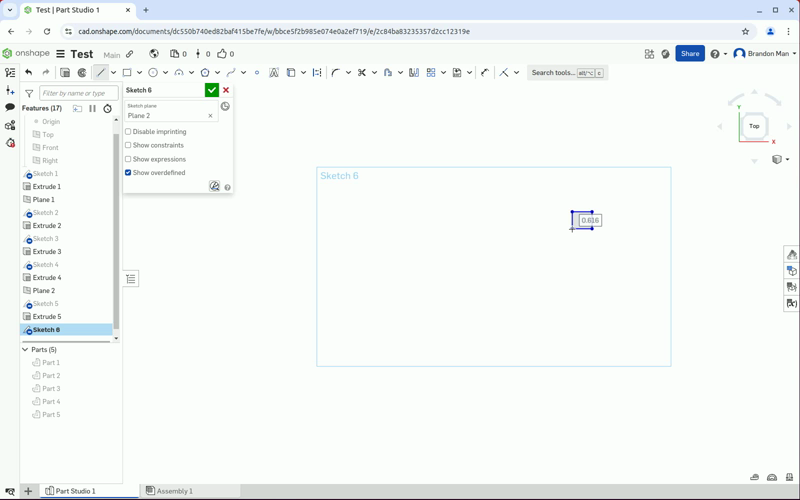
scroll(-6)
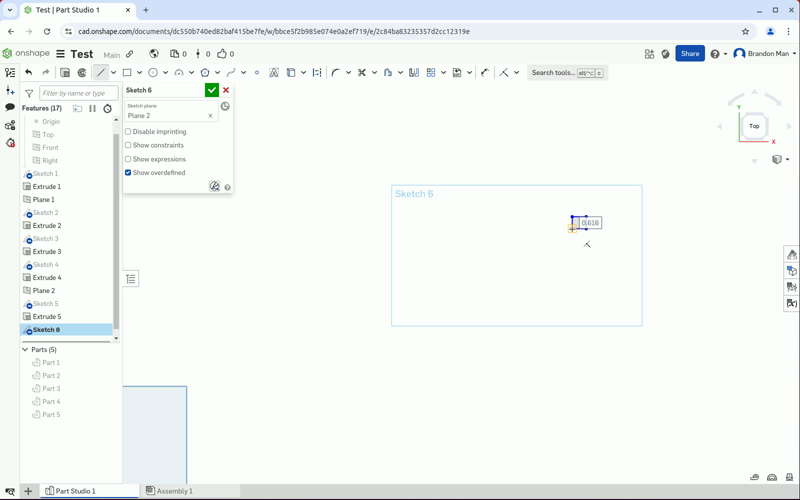
scroll(-6)
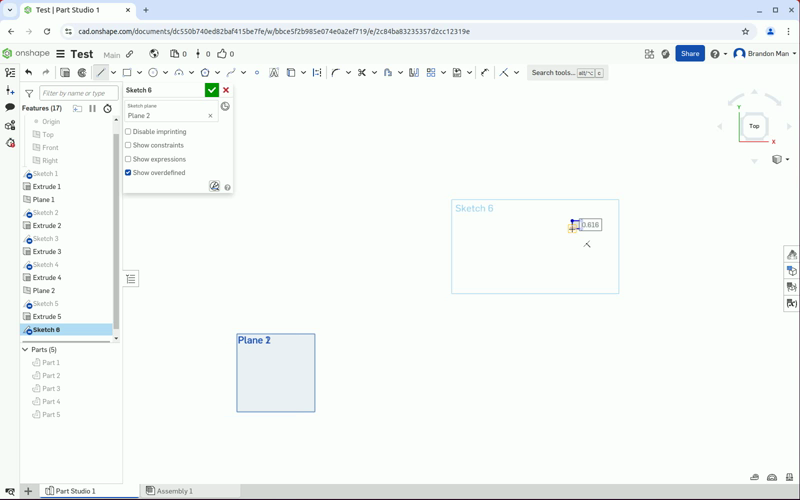
scroll(-6)
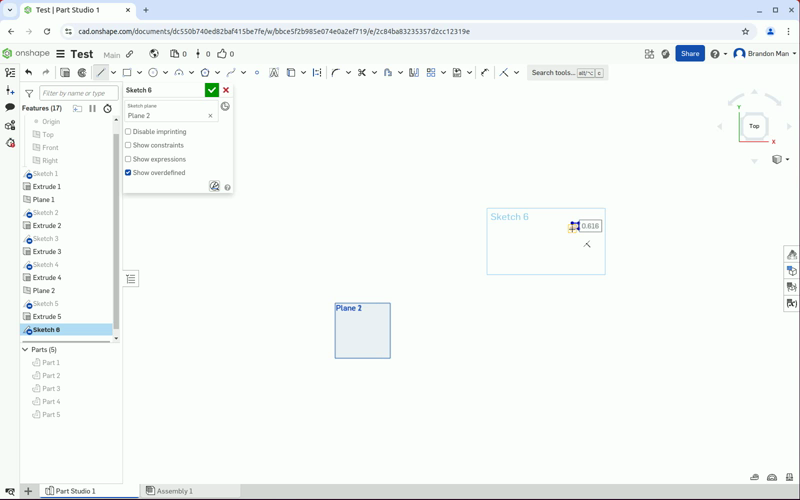
scroll(-6)
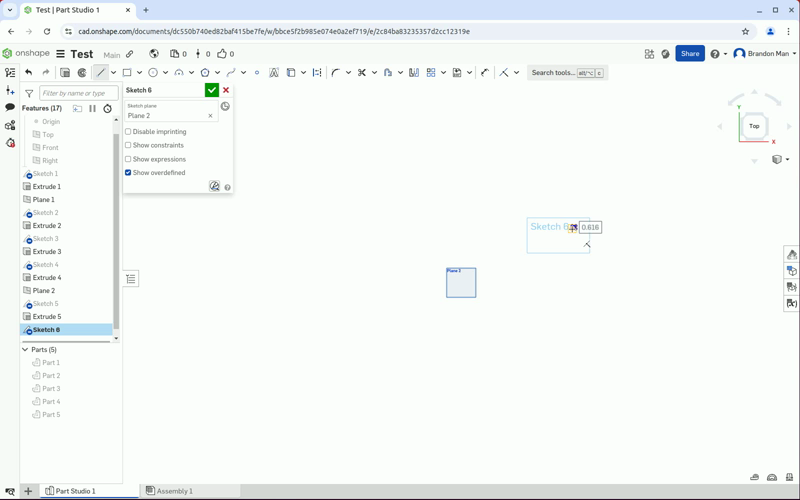
key(esc)
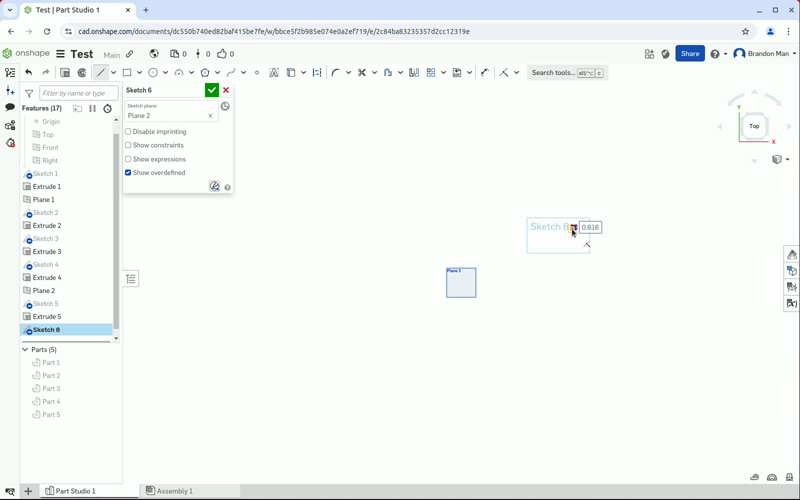
mouse_move(575, 228)
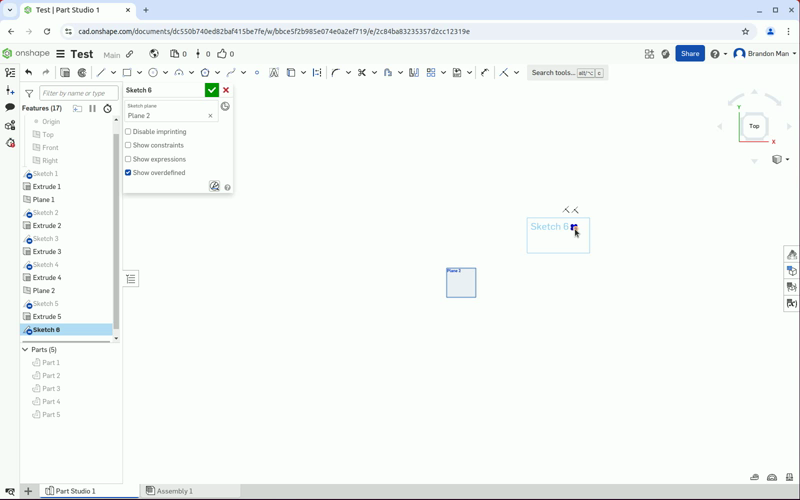
scroll(6)
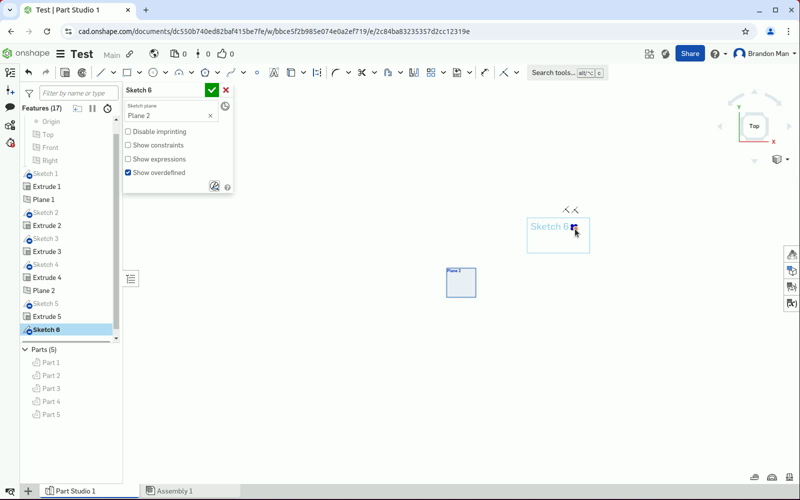
scroll(6)
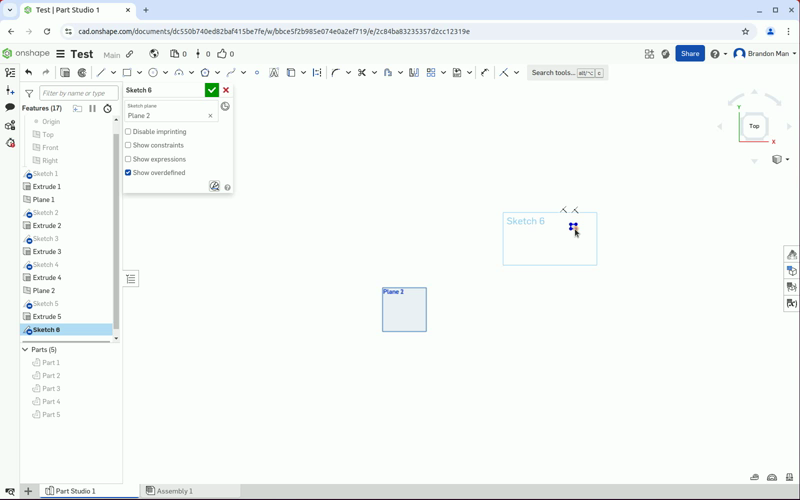
scroll(6)
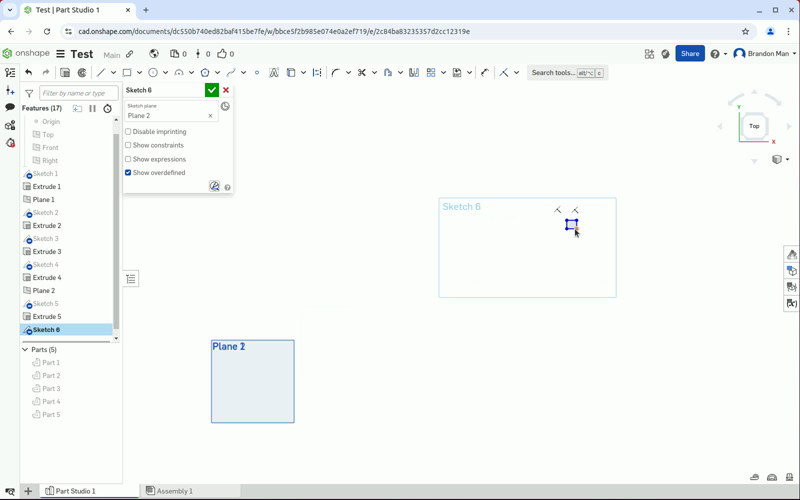
scroll(6)
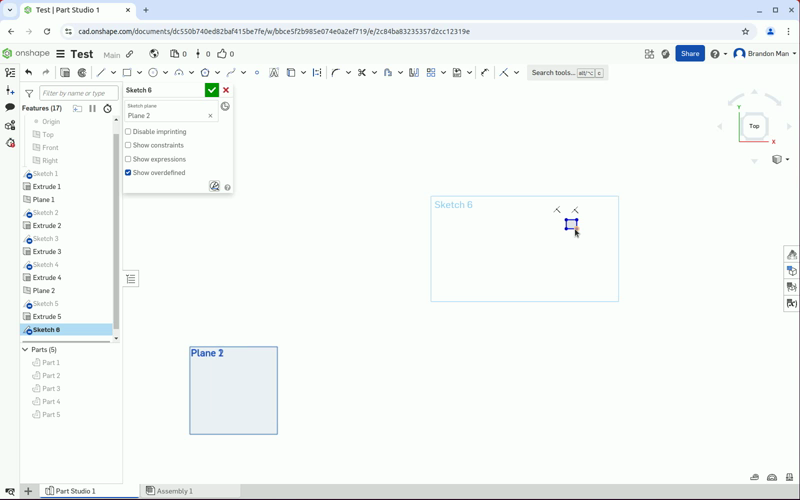
scroll(6)
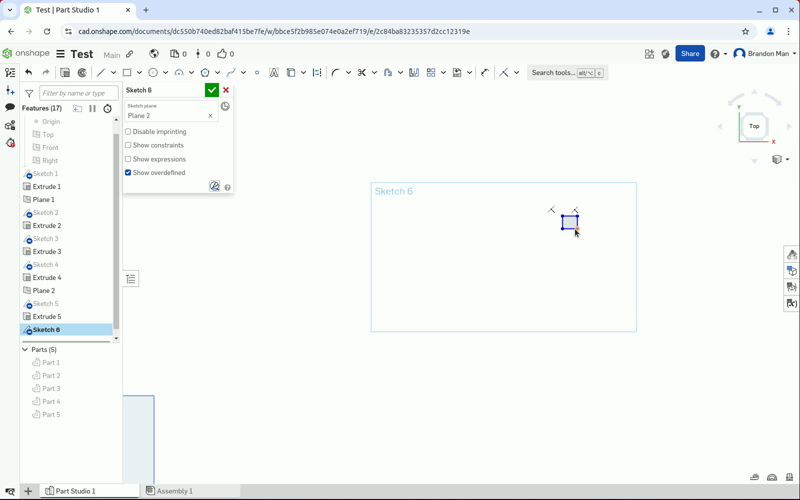
scroll(6)
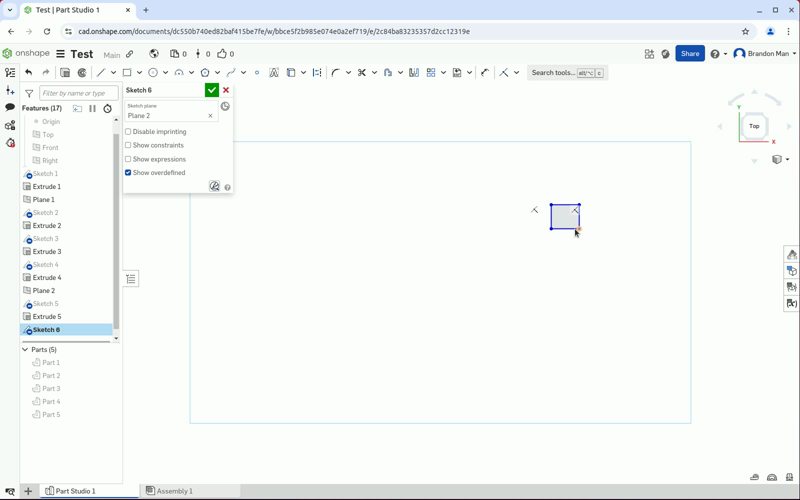
scroll(6)
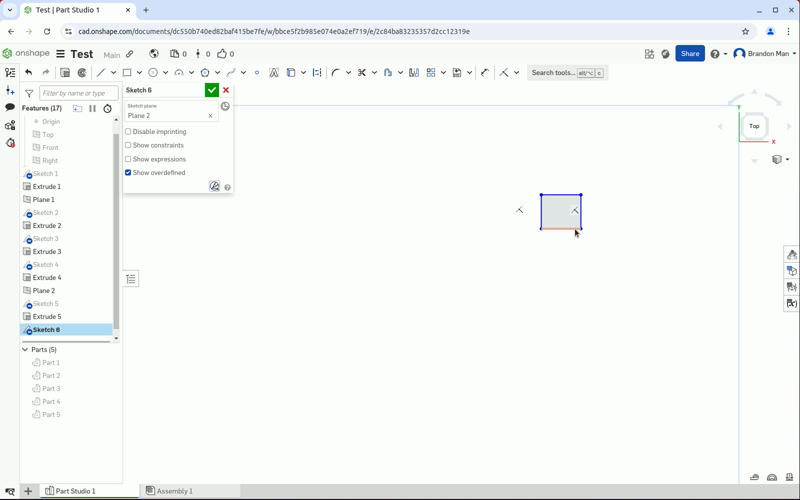
click(575, 228)
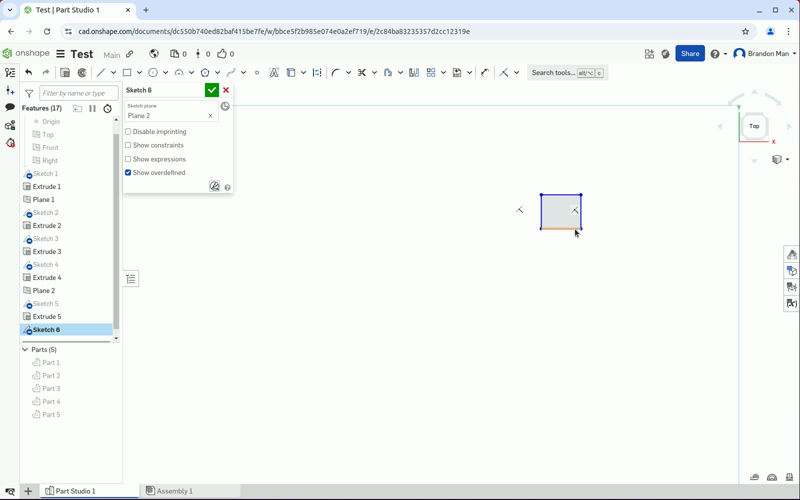
scroll(-6)
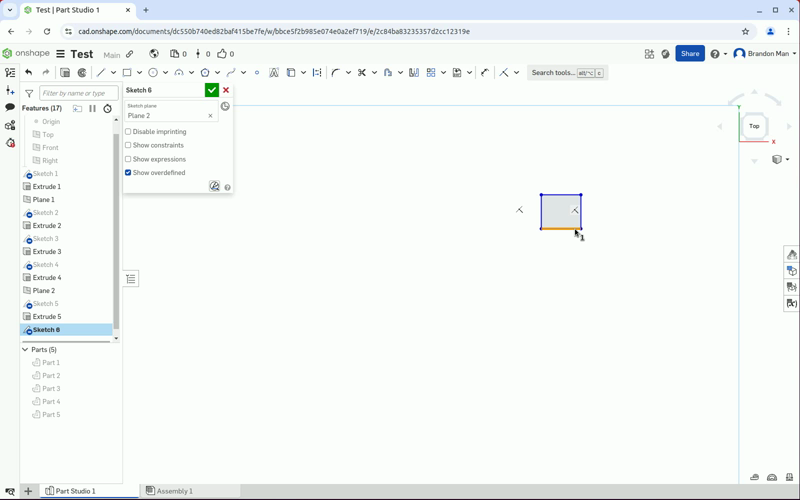
scroll(-6)
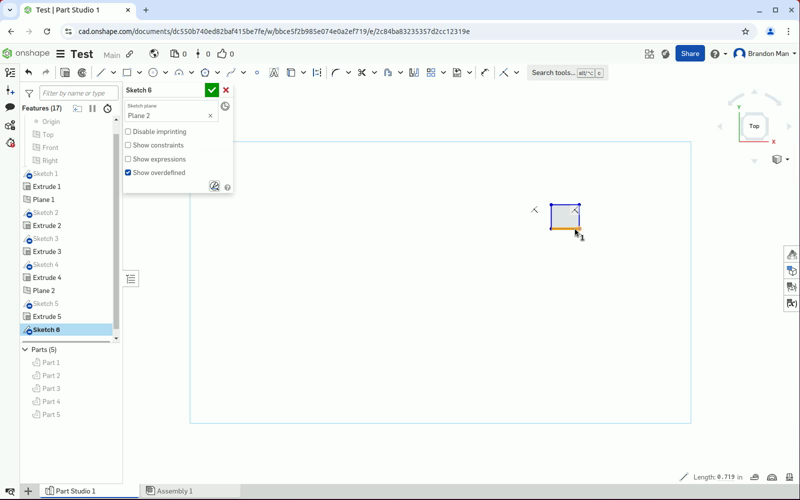
scroll(-6)
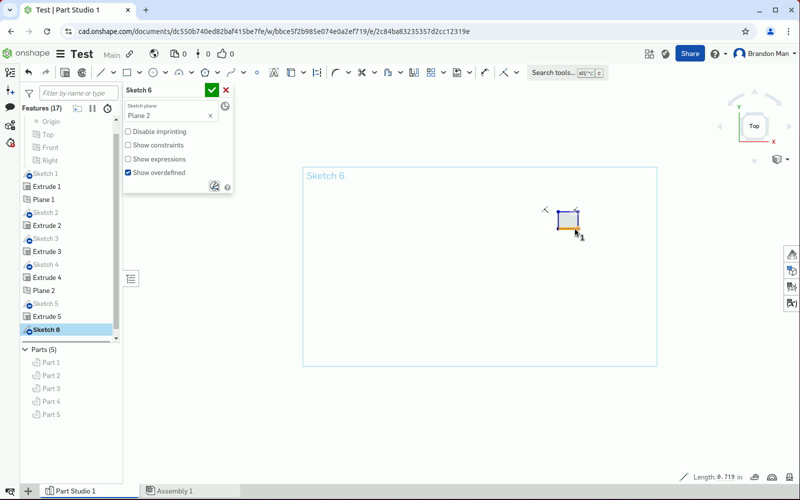
scroll(-6)
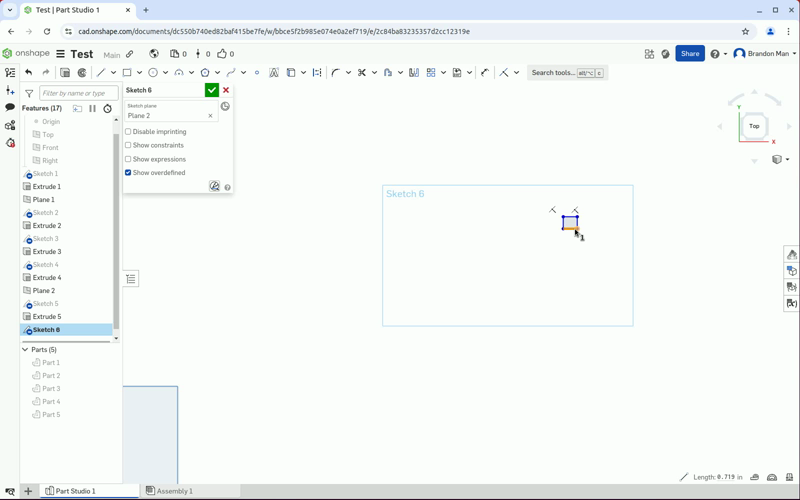
scroll(-6)
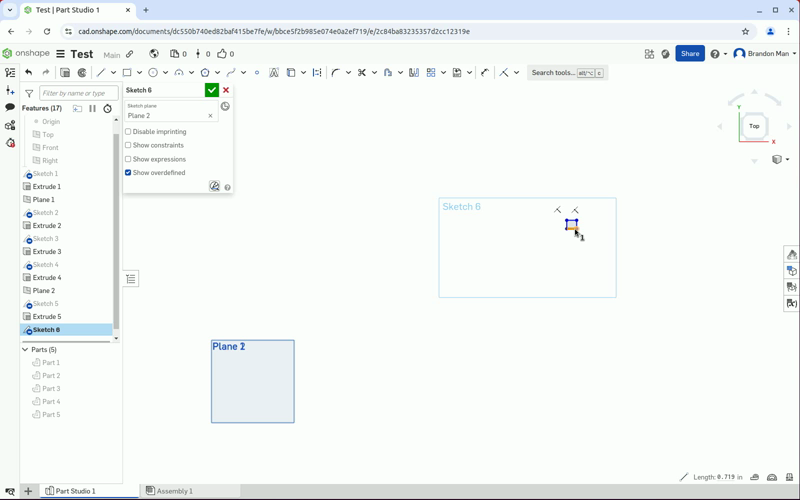
scroll(-6)
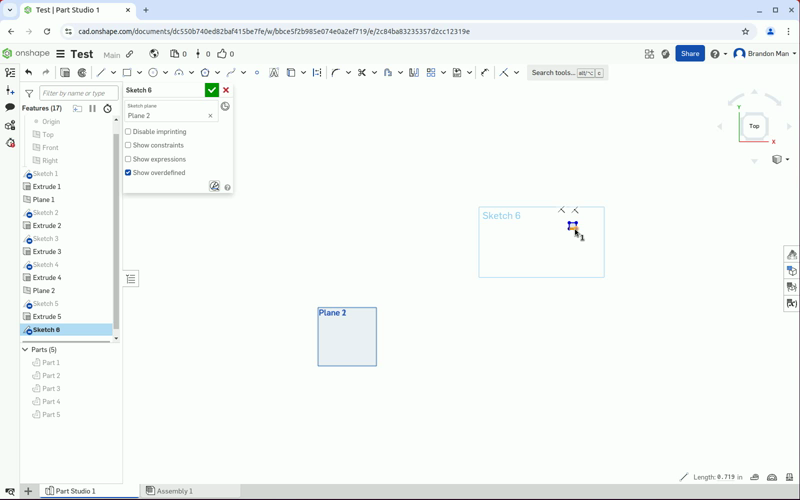
scroll(-6)
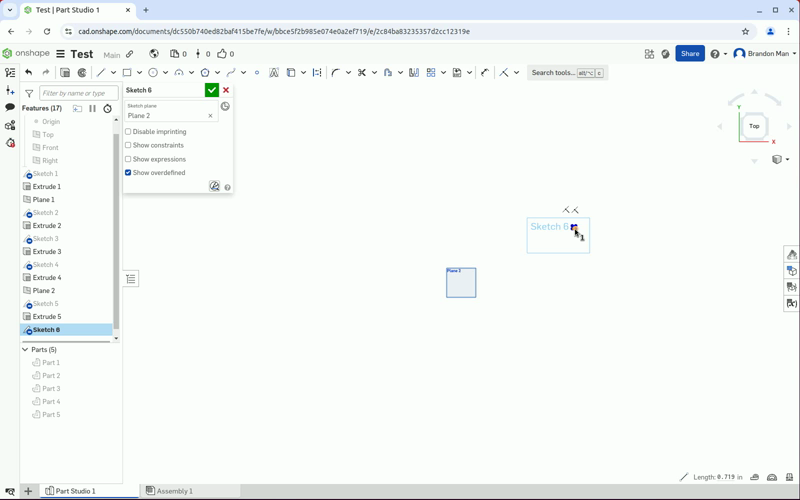
mouse_move(73, 352)
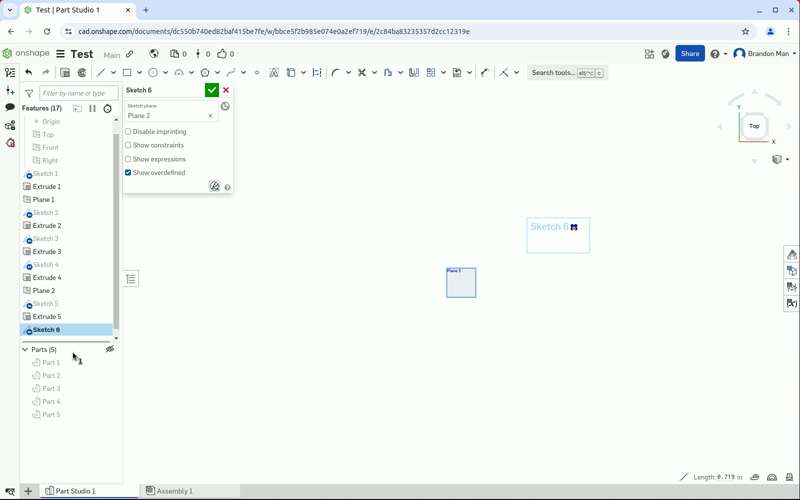
key(shift+y)
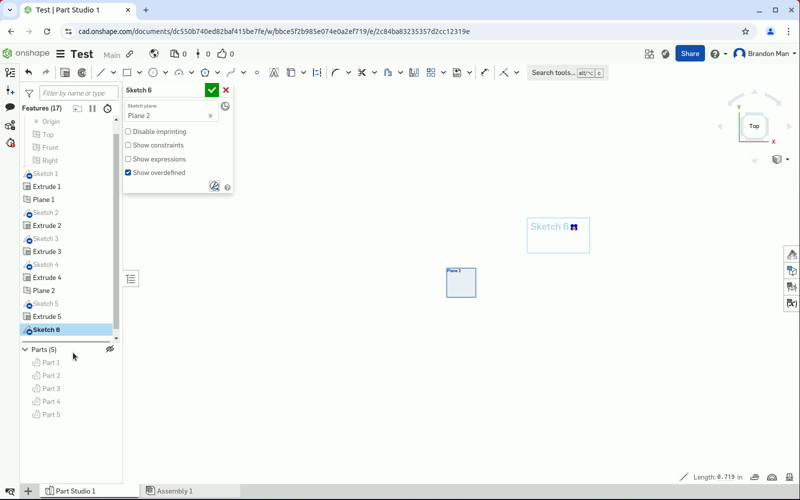
key(shift+e)
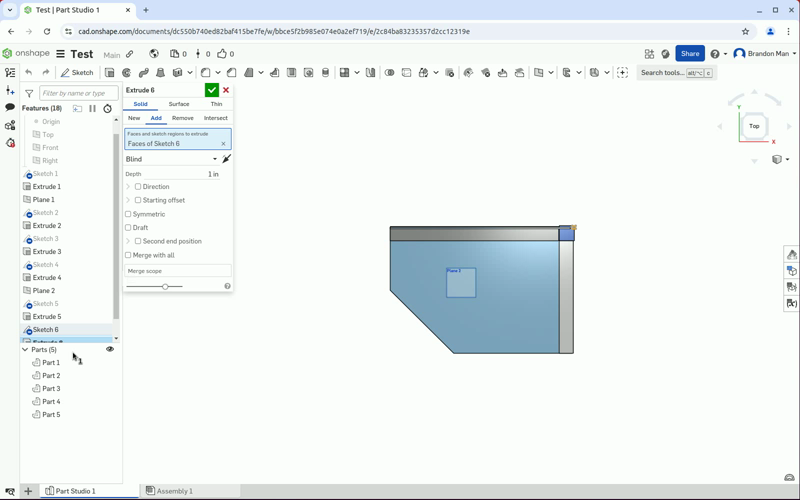
mouse_move(143, 106)
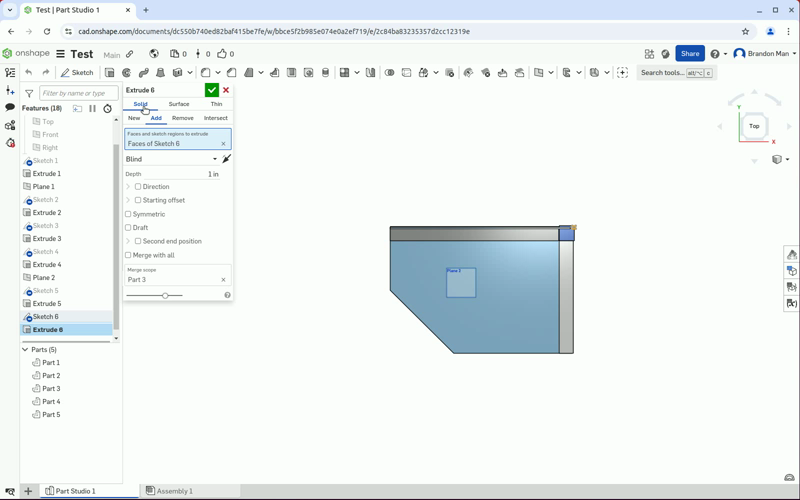
click(143, 106)
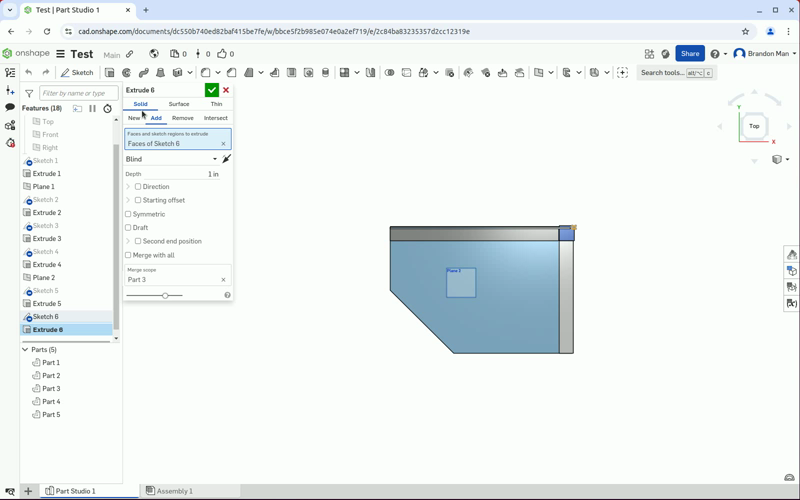
mouse_move(137, 120)
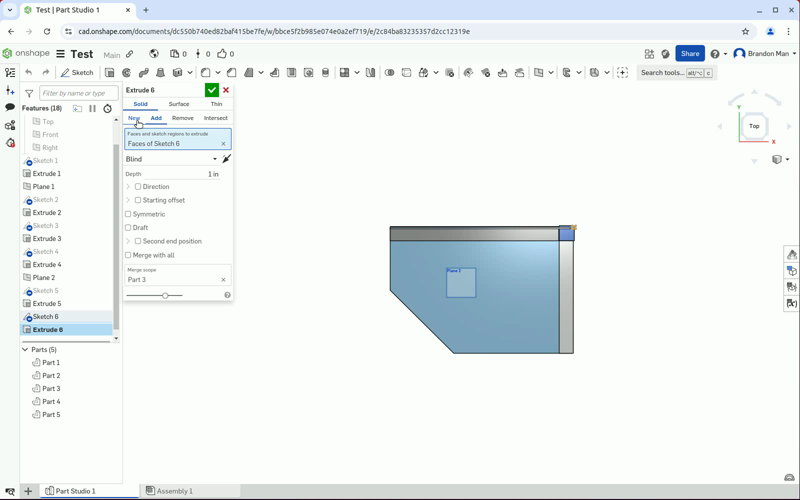
click(137, 120)
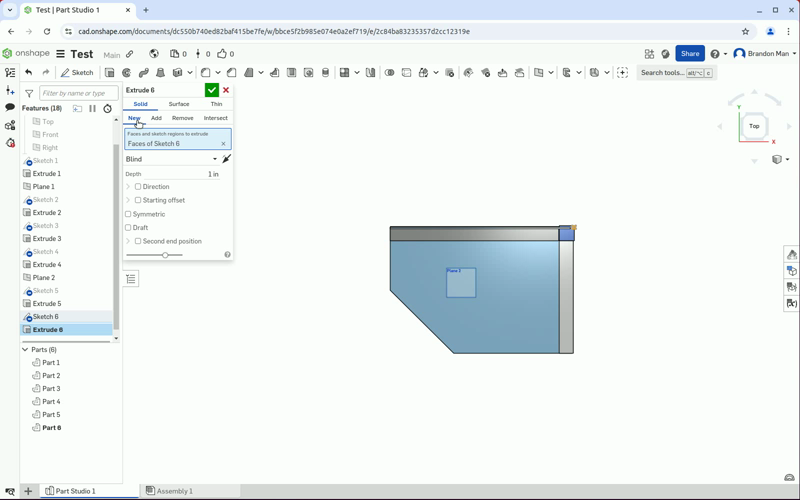
key(tab, 4)
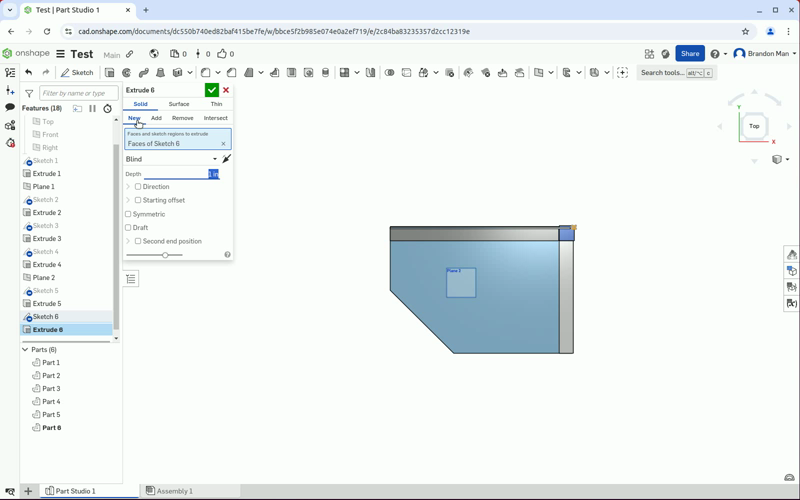
text(2.889)
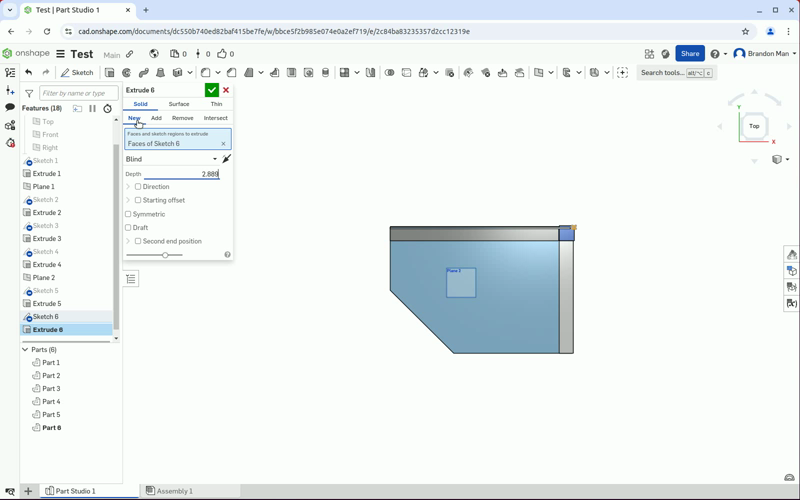
key(enter)
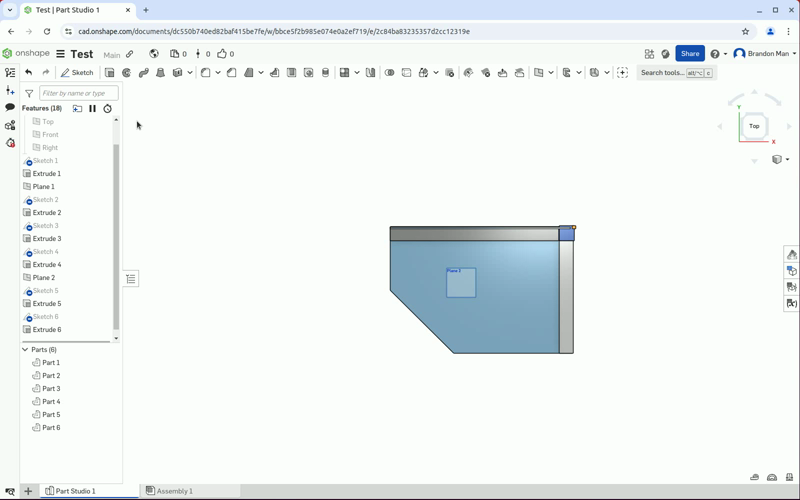
key(shift+h)
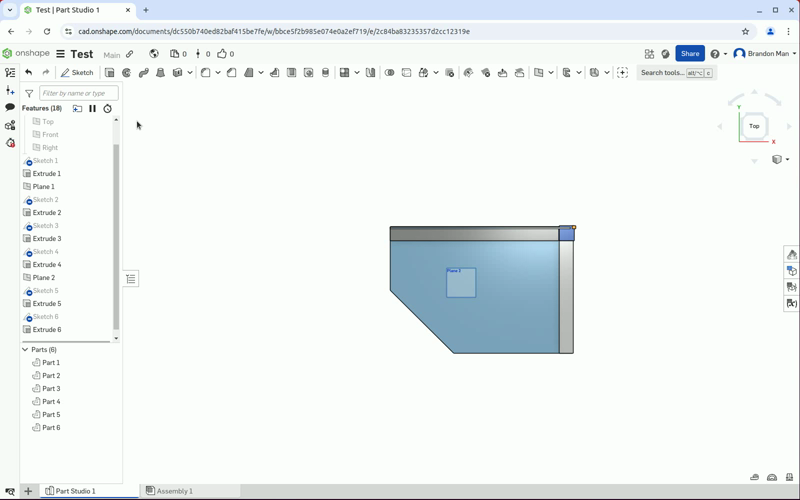
key(shift+h)
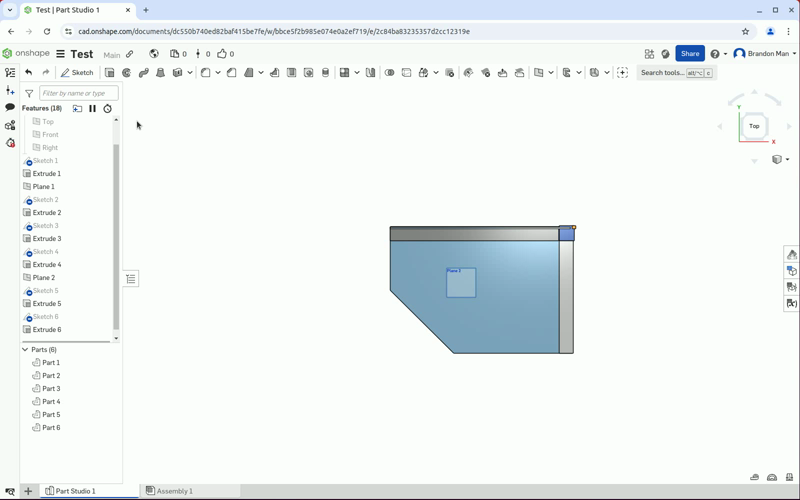
mouse_move(69, 163)
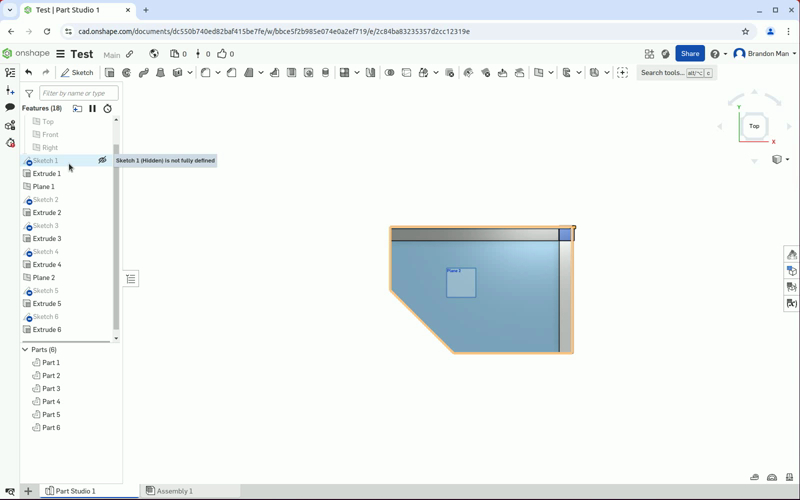
click(69, 163)
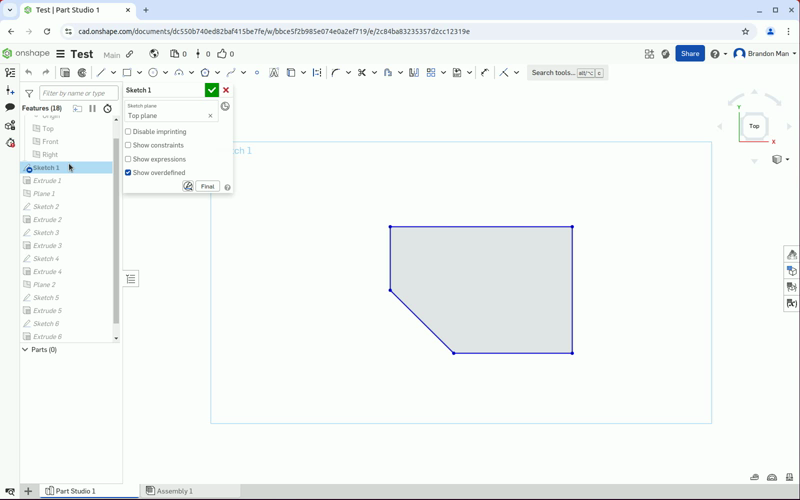
mouse_move(229, 92)
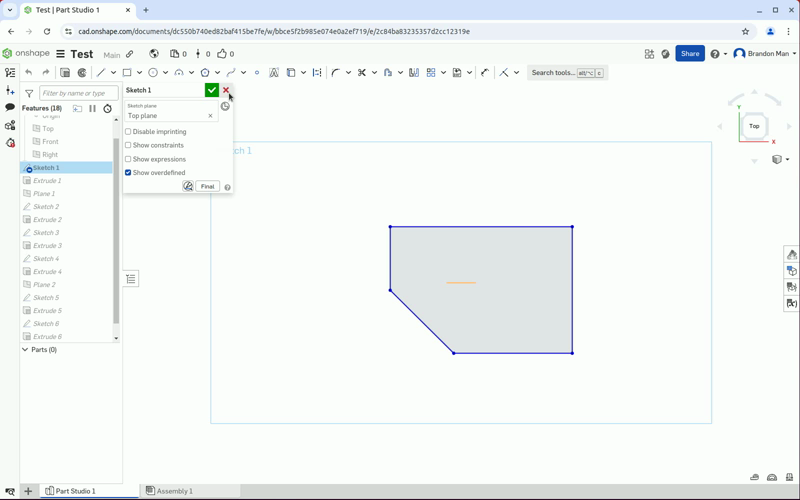
click(229, 92)
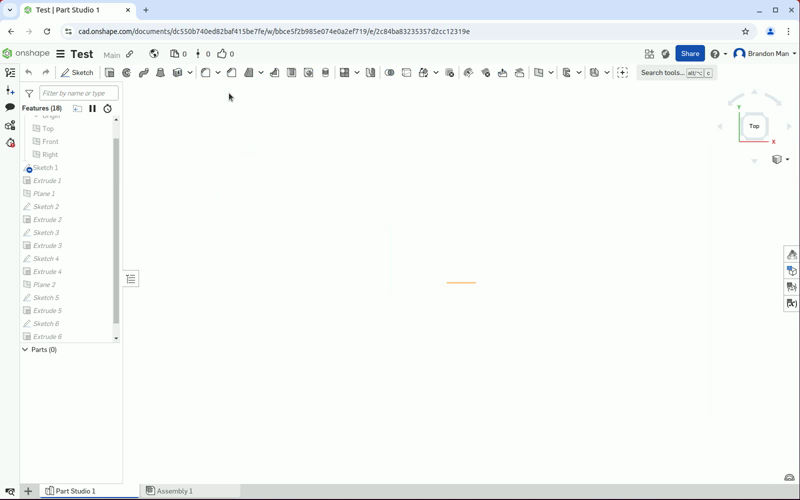
key(shift+s)
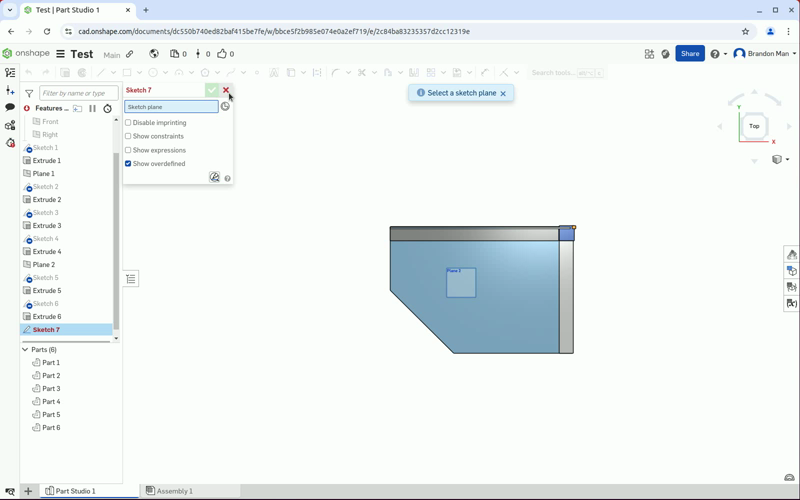
mouse_move(69, 267)
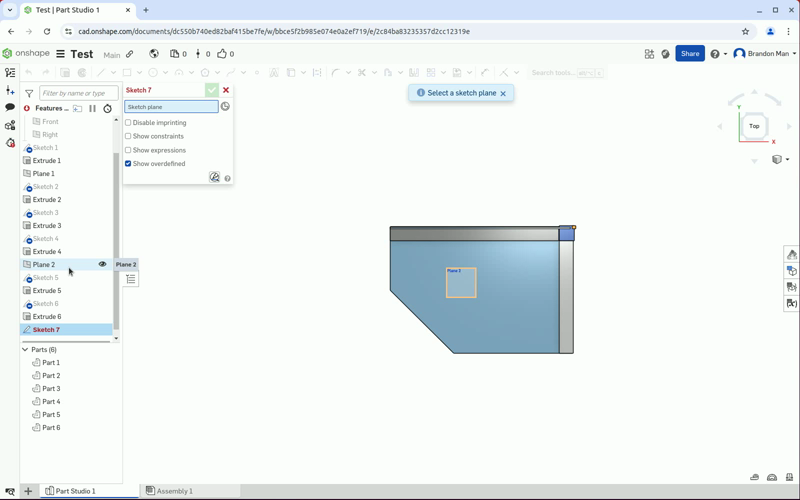
click(69, 267)
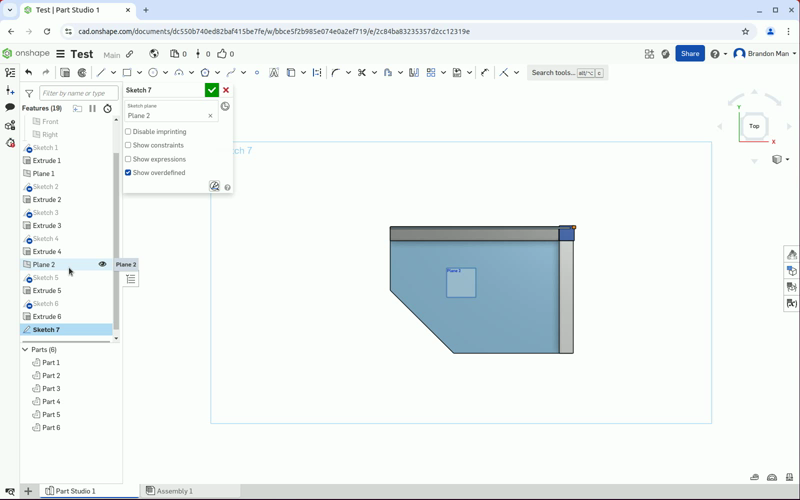
mouse_move(73, 352)
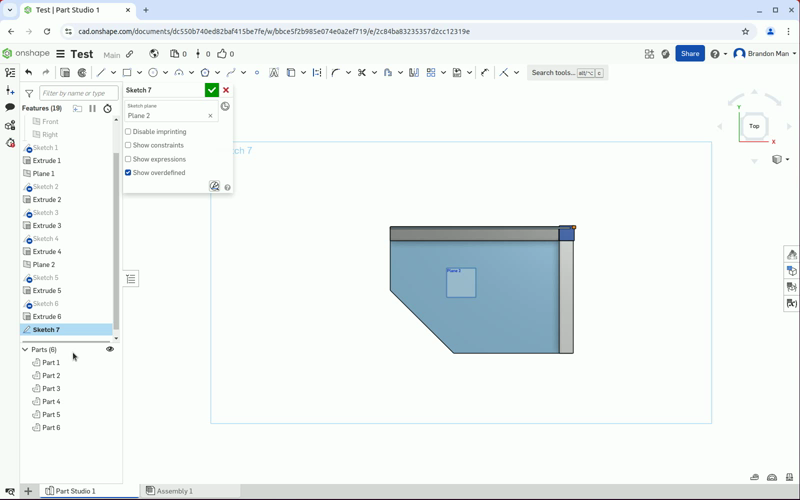
key(y)
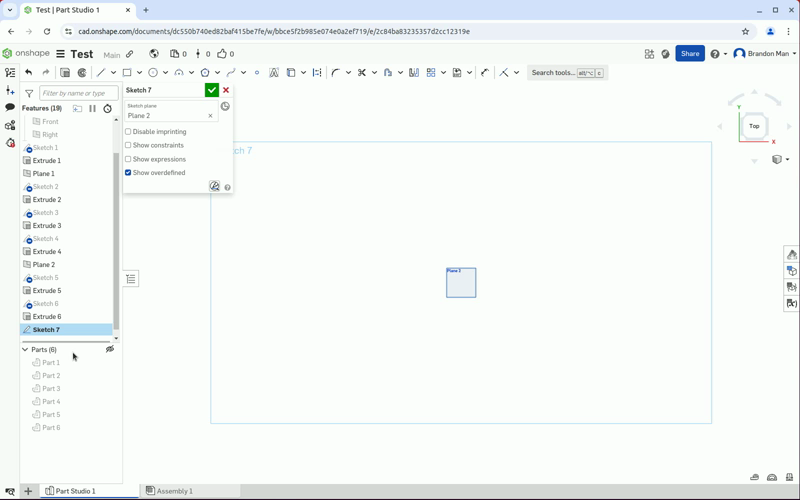
key(l)
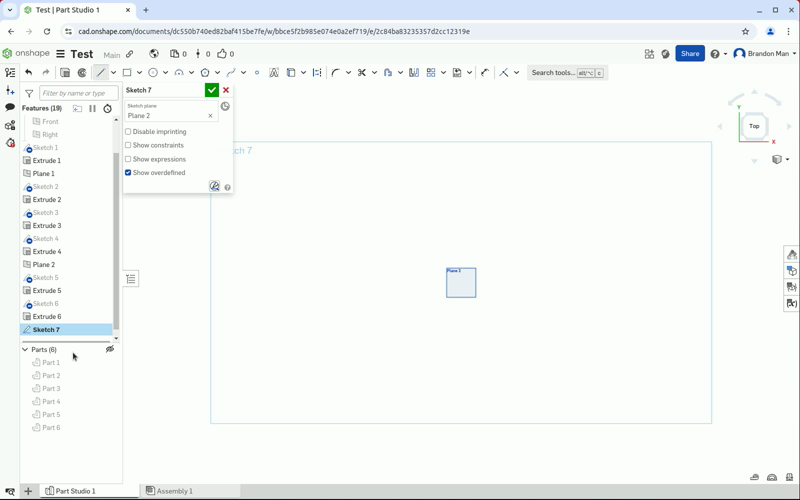
key_down(shift)
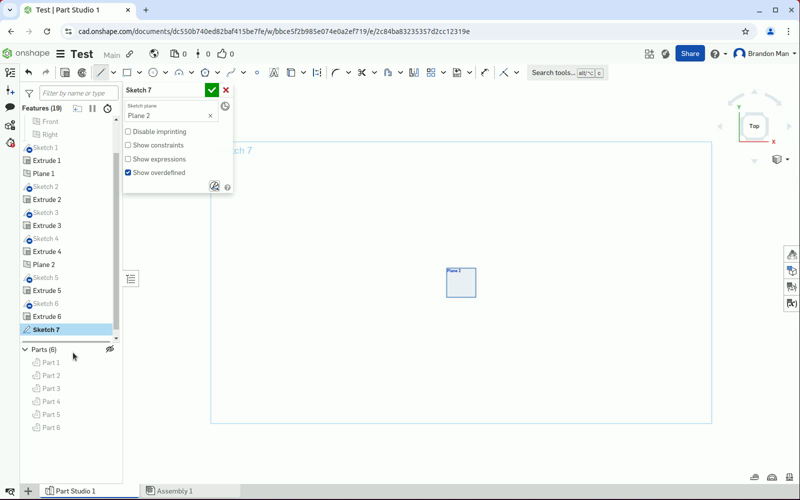
mouse_move(570, 353)
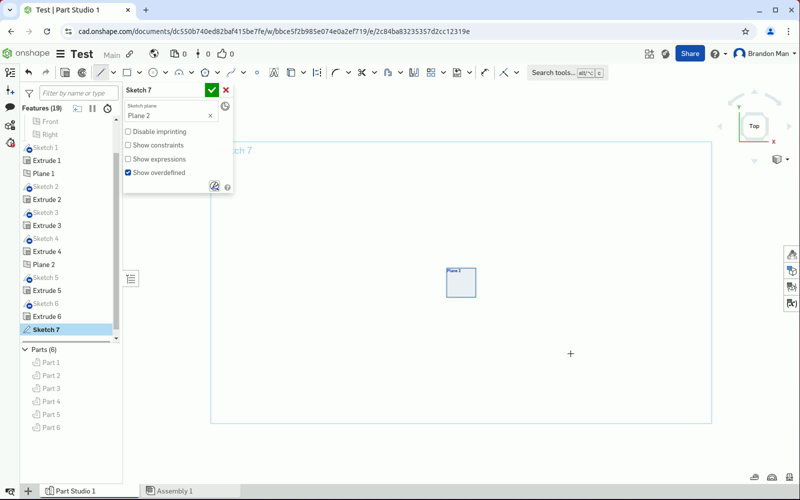
click(570, 353)
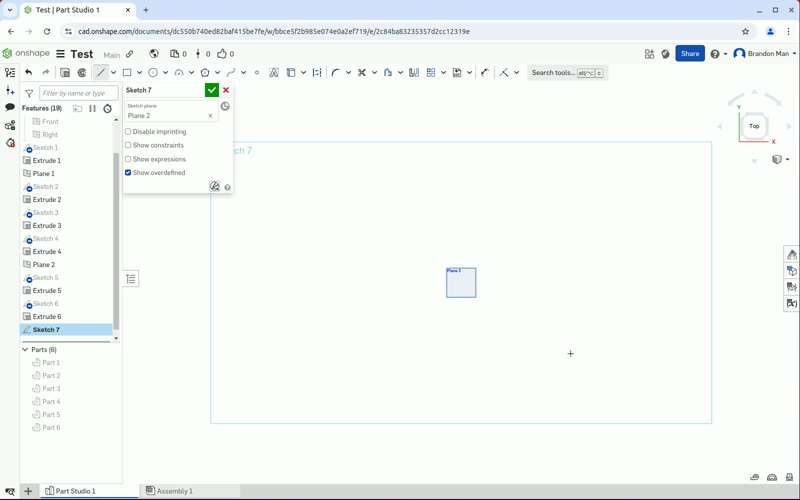
key_up(shift)
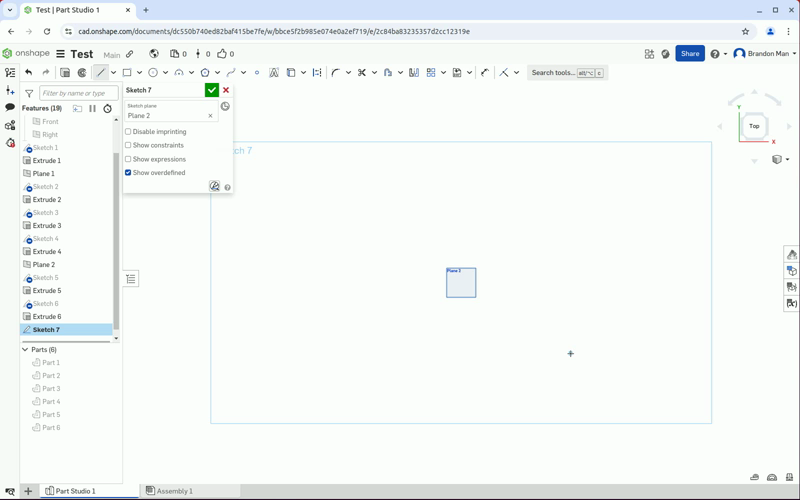
key_down(shift)
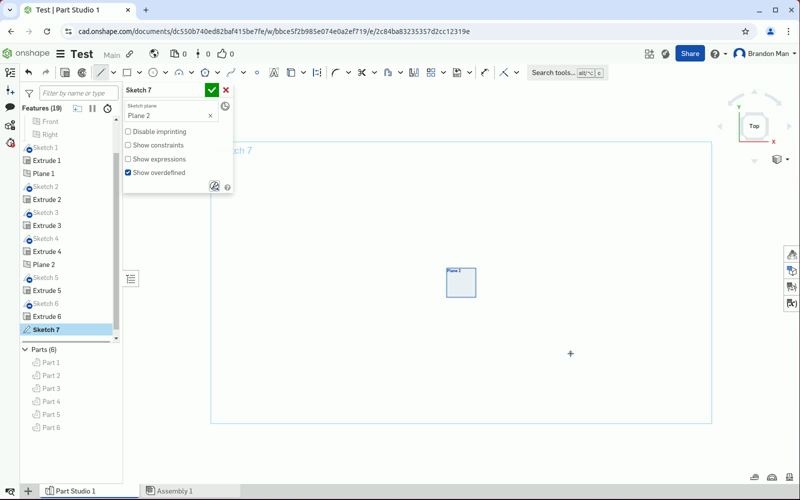
mouse_move(589, 353)
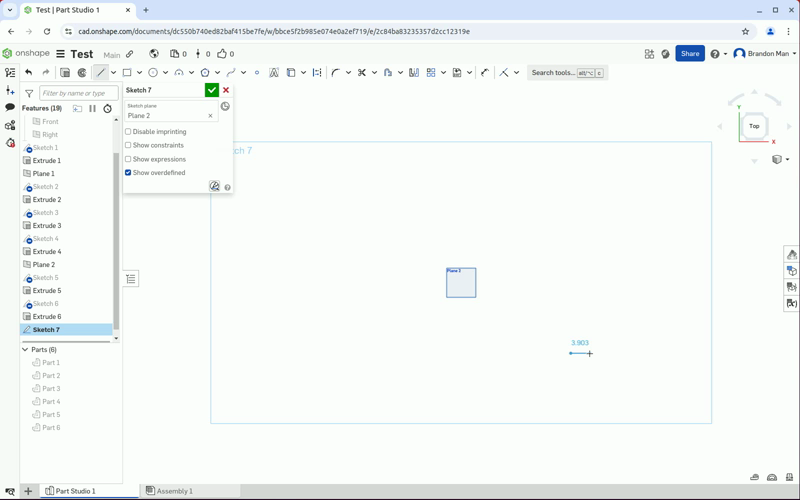
mouse_move(572, 353)
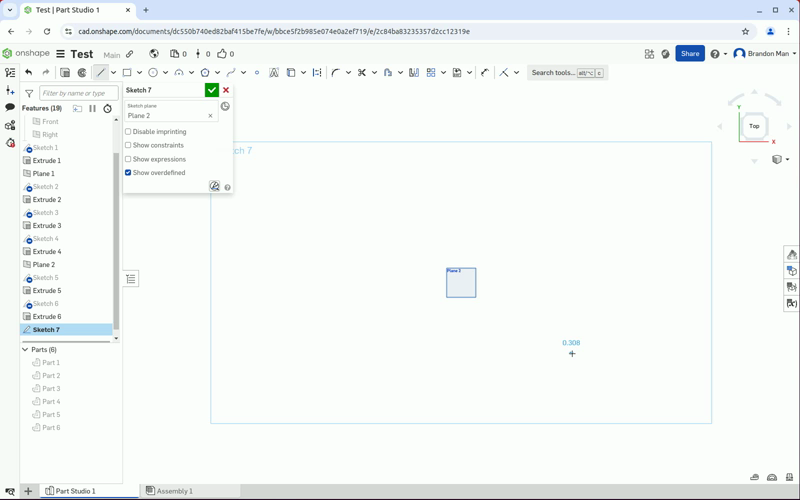
scroll(6)
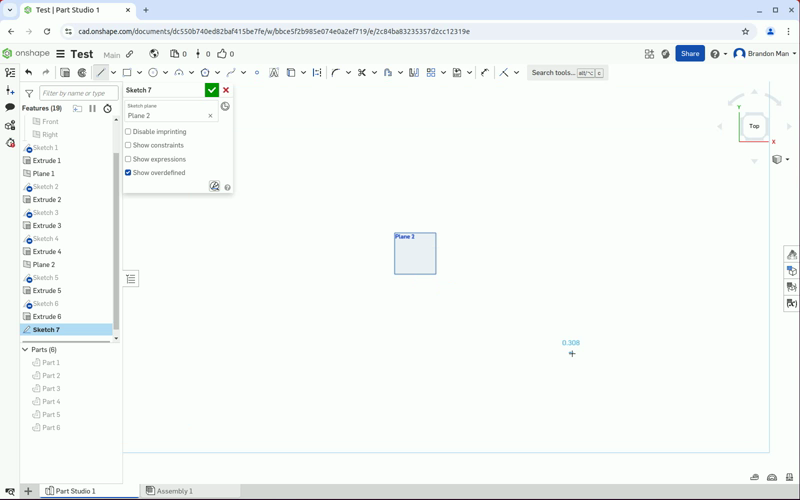
scroll(6)
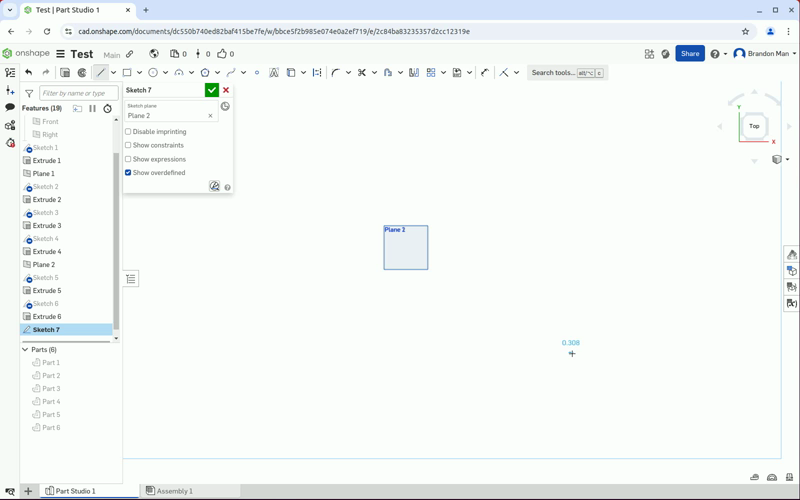
scroll(6)
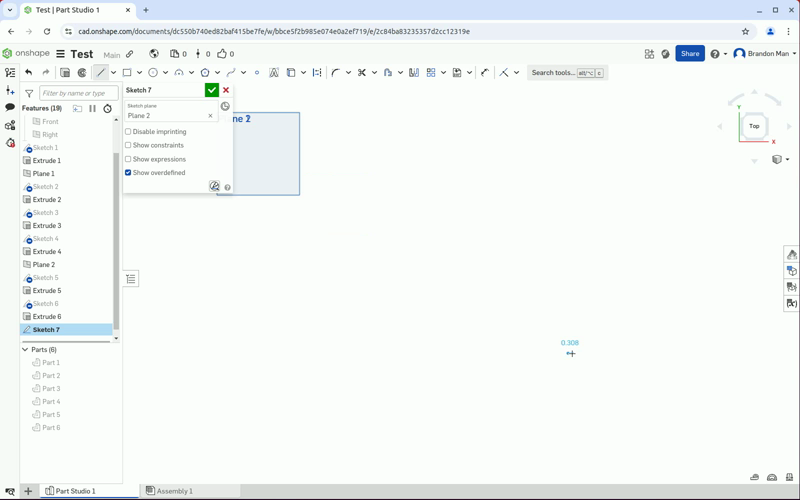
scroll(6)
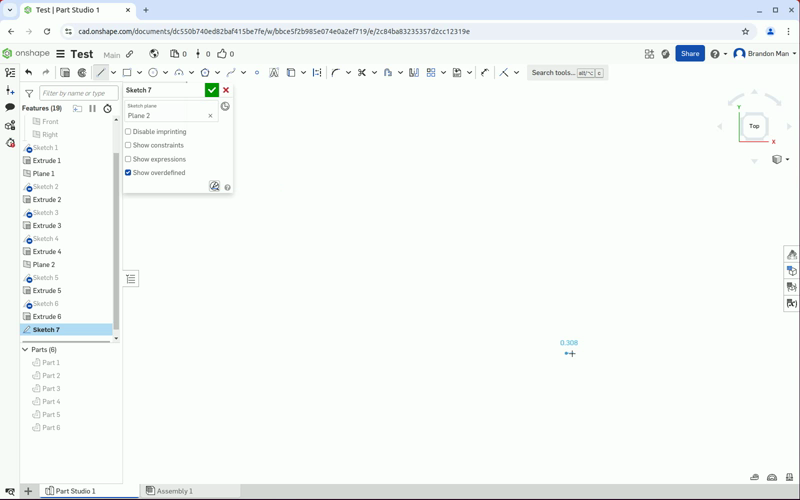
scroll(6)
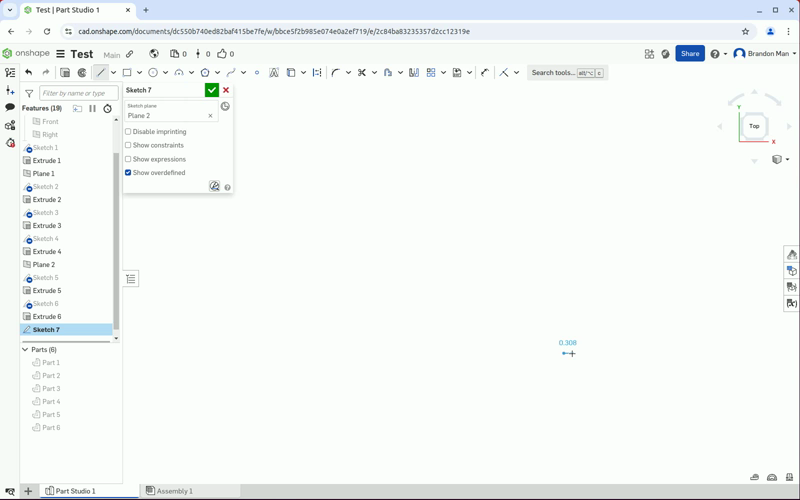
scroll(6)
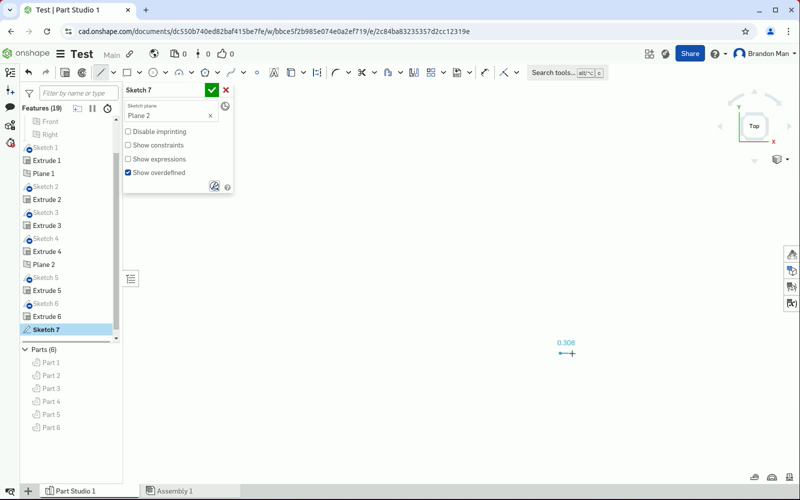
scroll(6)
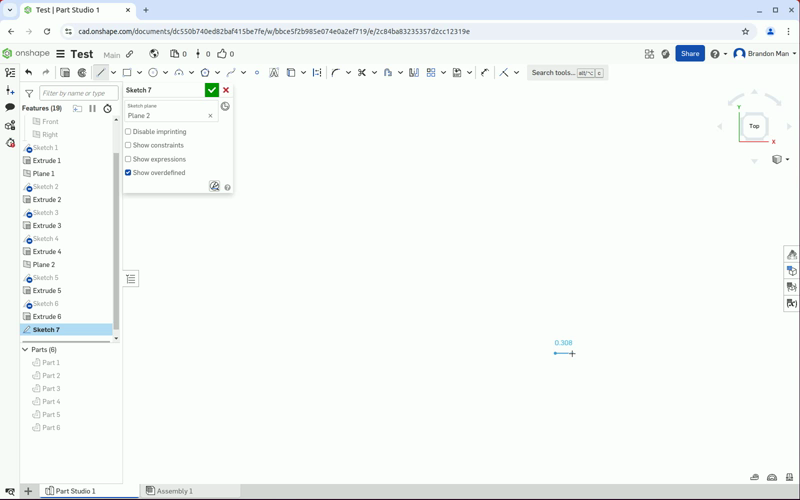
click(572, 353)
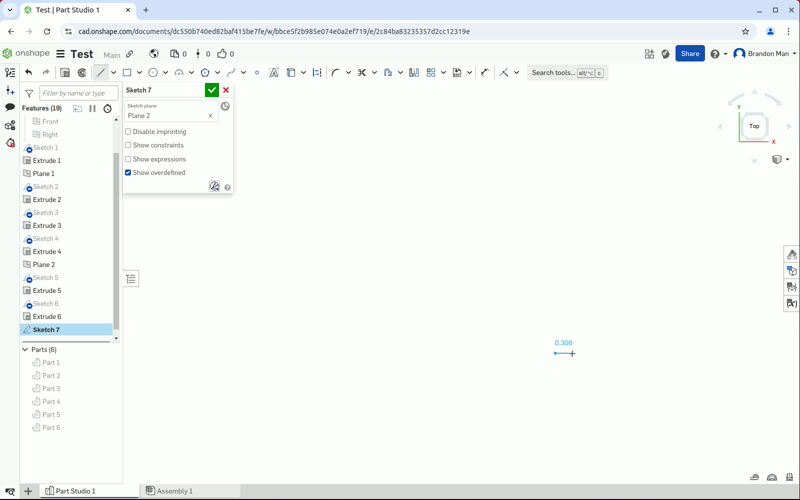
scroll(-6)
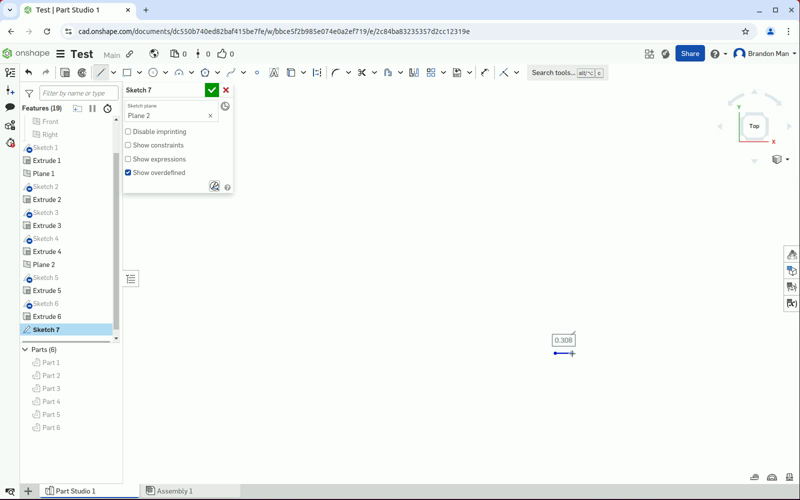
scroll(-6)
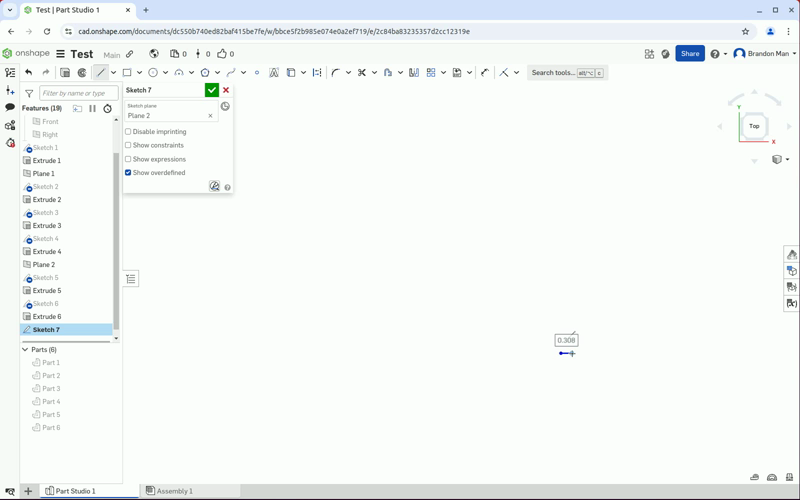
scroll(-6)
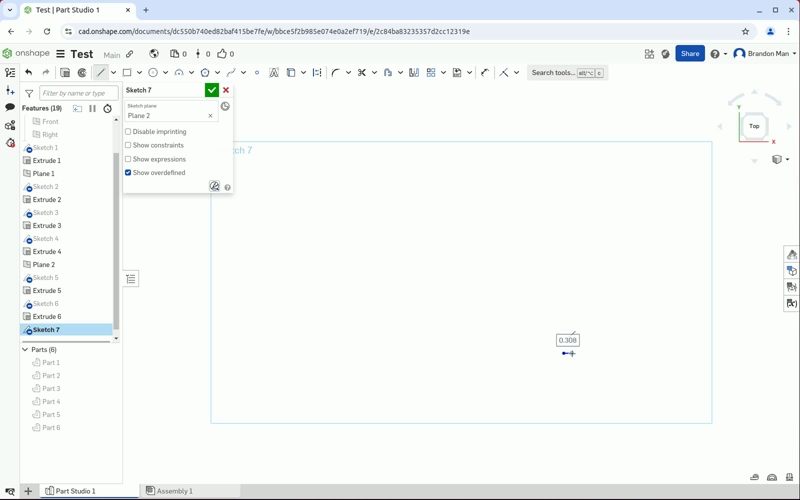
scroll(-6)
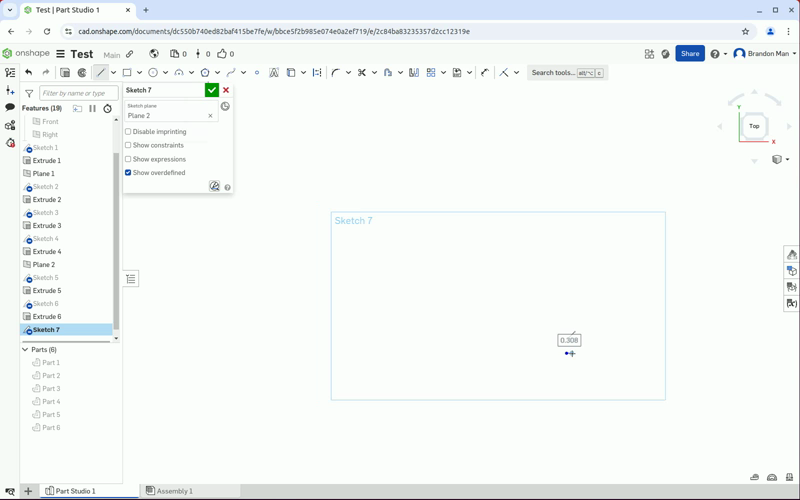
scroll(-6)
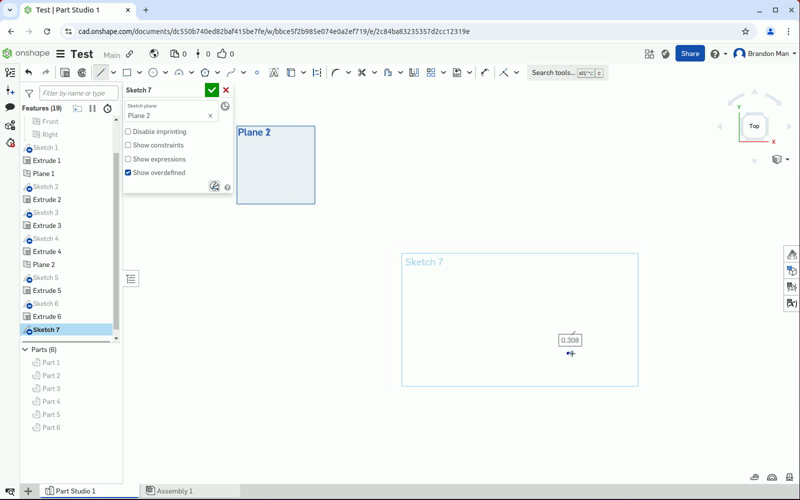
scroll(-6)
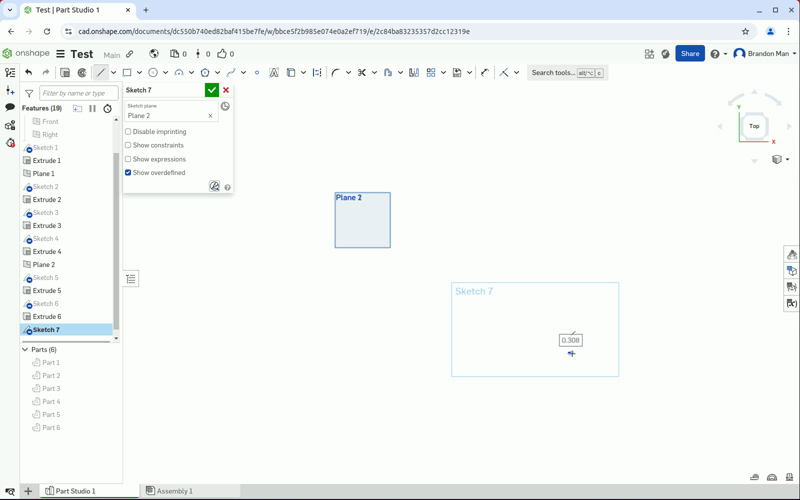
scroll(-6)
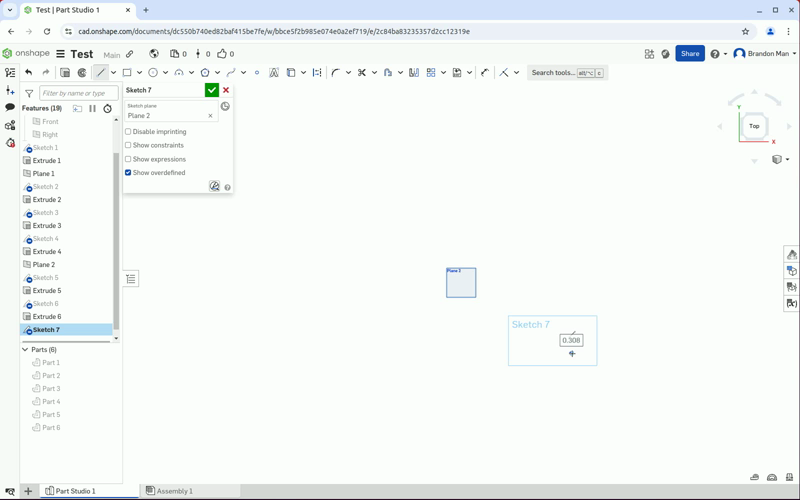
key_up(shift)
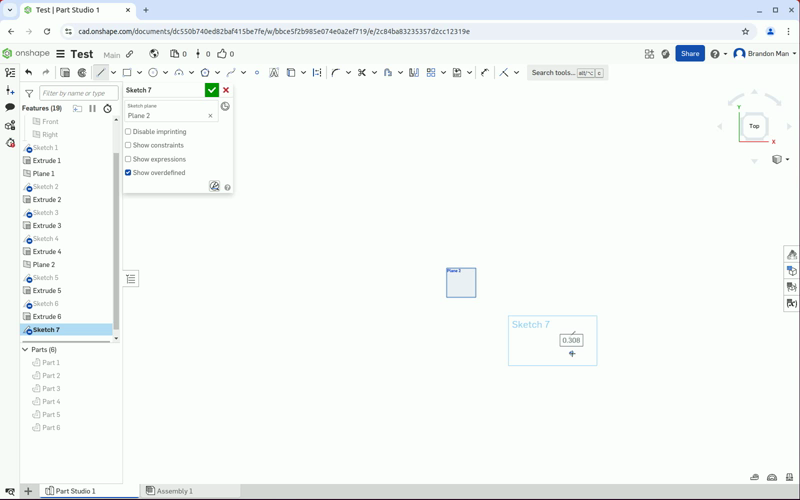
key_down(shift)
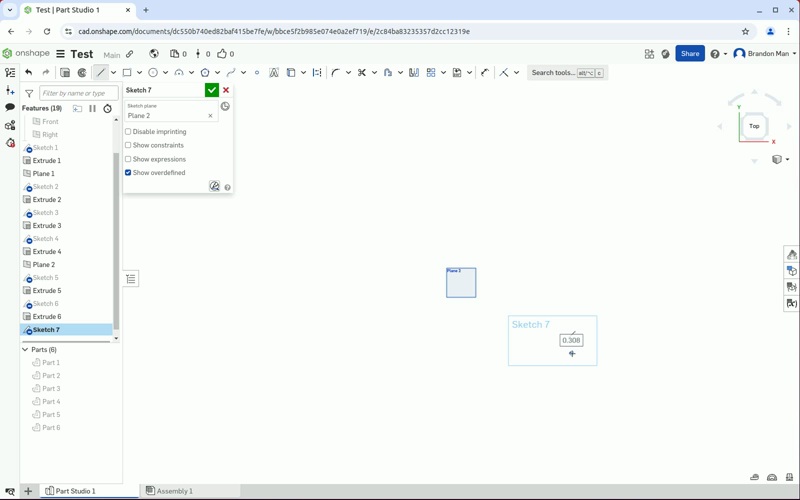
mouse_move(572, 229)
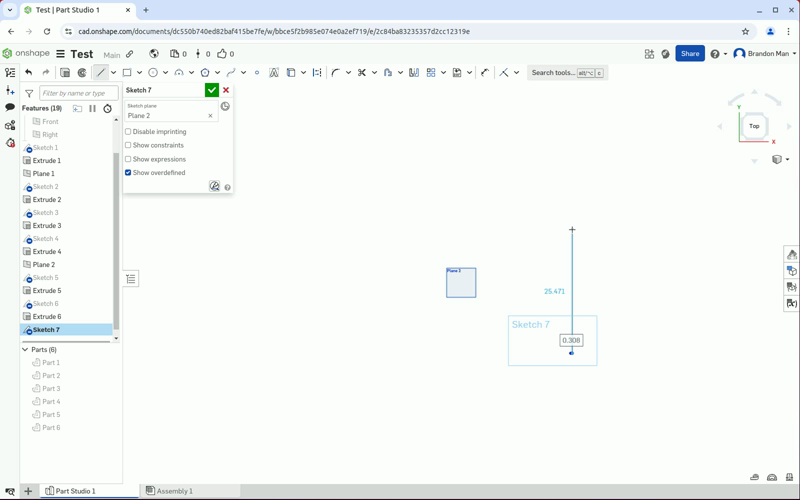
click(572, 229)
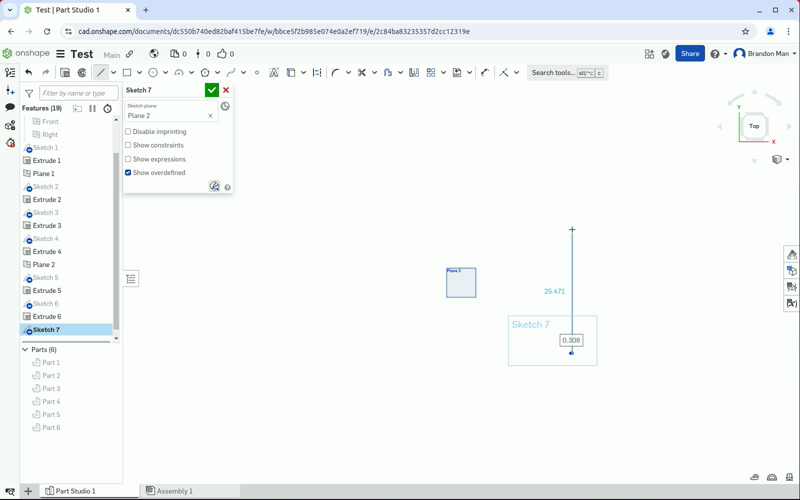
key_up(shift)
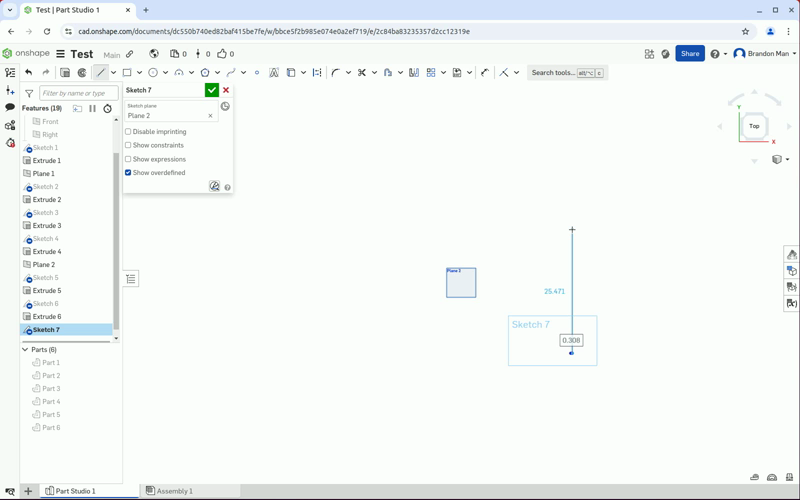
key_down(shift)
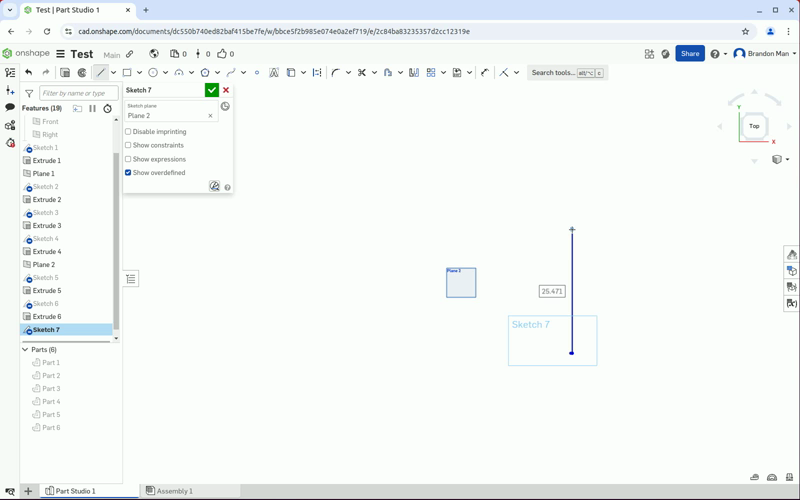
mouse_move(589, 229)
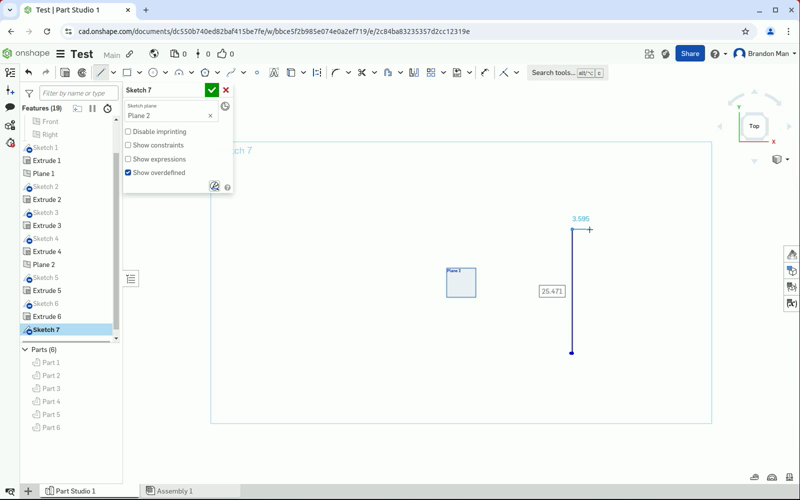
mouse_move(570, 229)
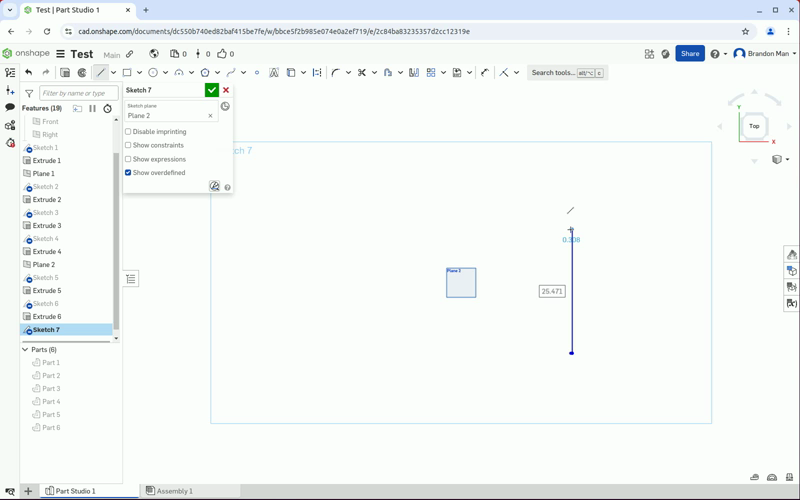
scroll(6)
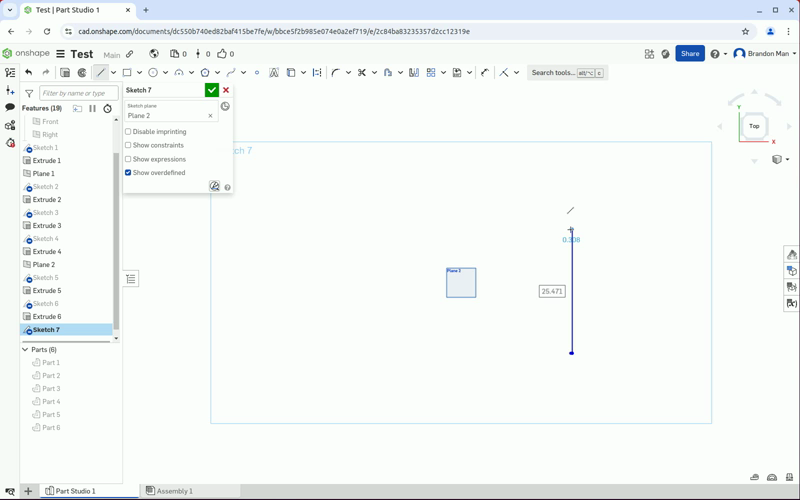
scroll(6)
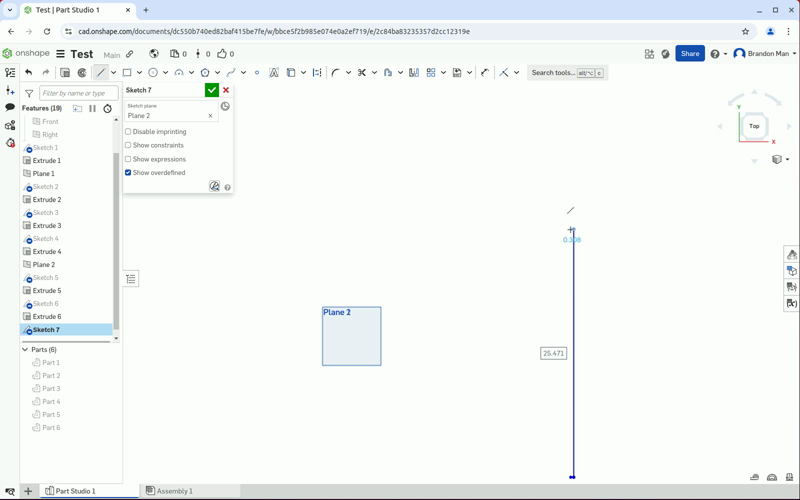
scroll(6)
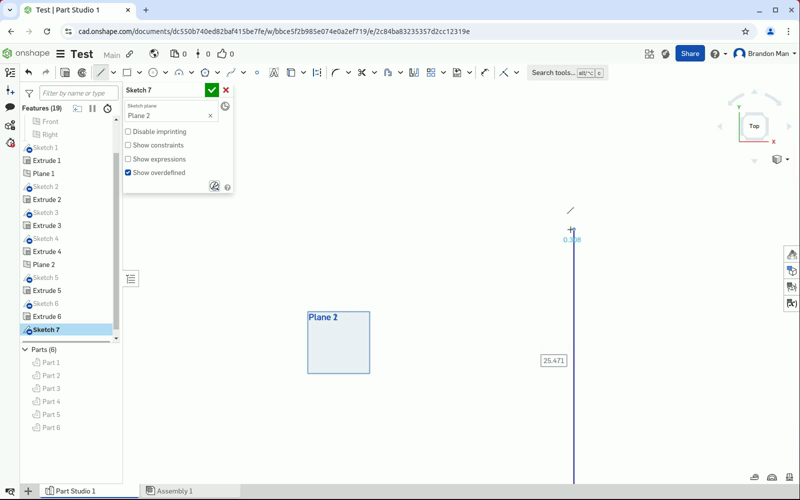
scroll(6)
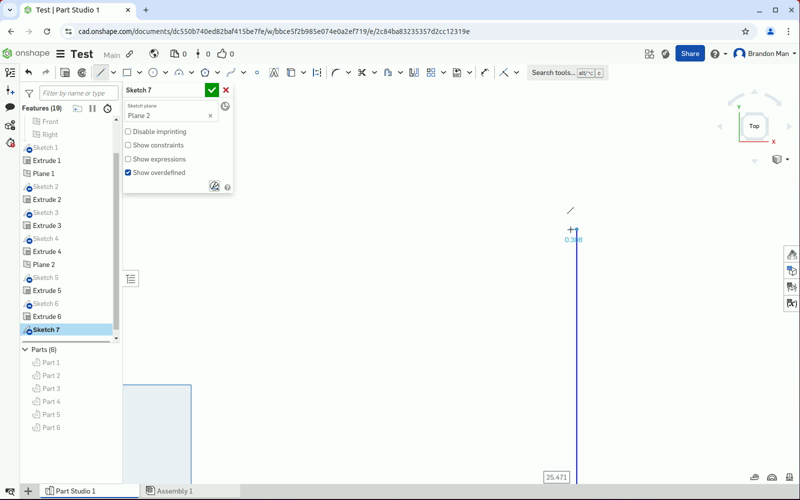
scroll(6)
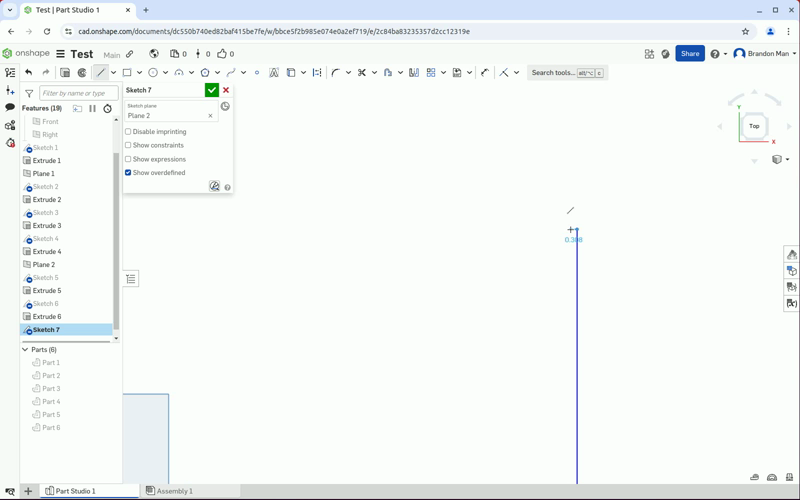
scroll(6)
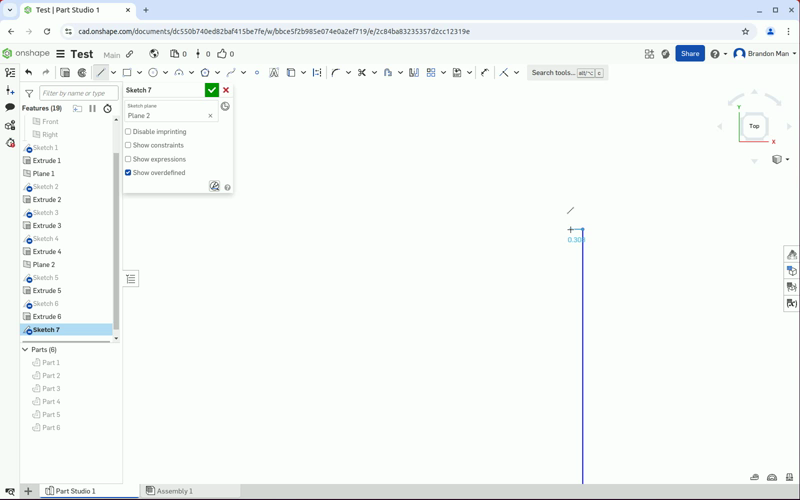
scroll(6)
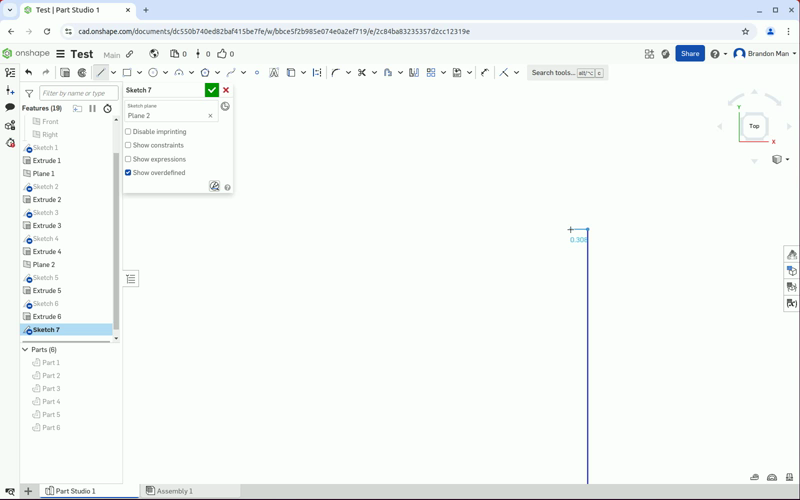
click(570, 229)
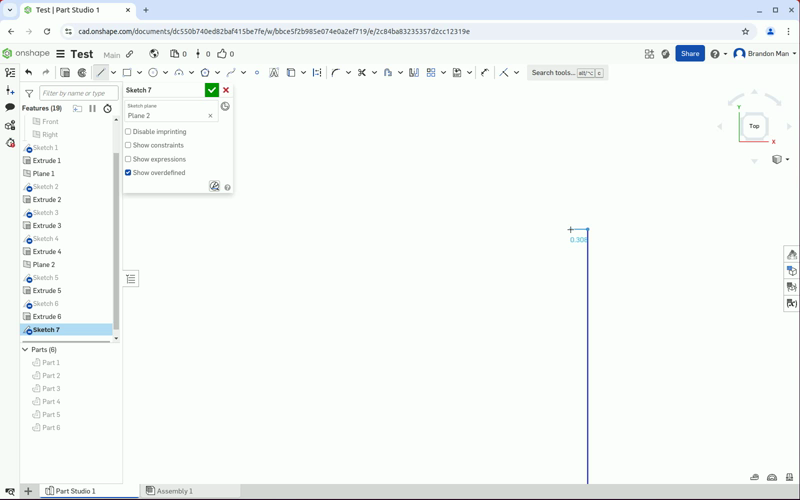
scroll(-6)
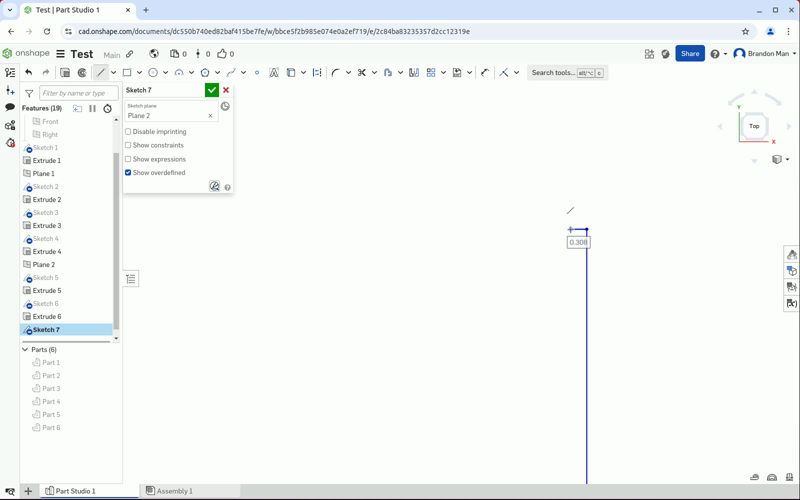
scroll(-6)
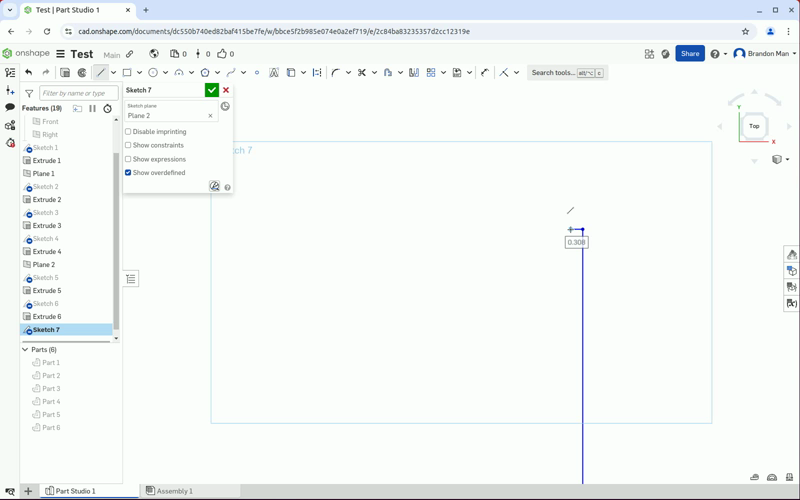
scroll(-6)
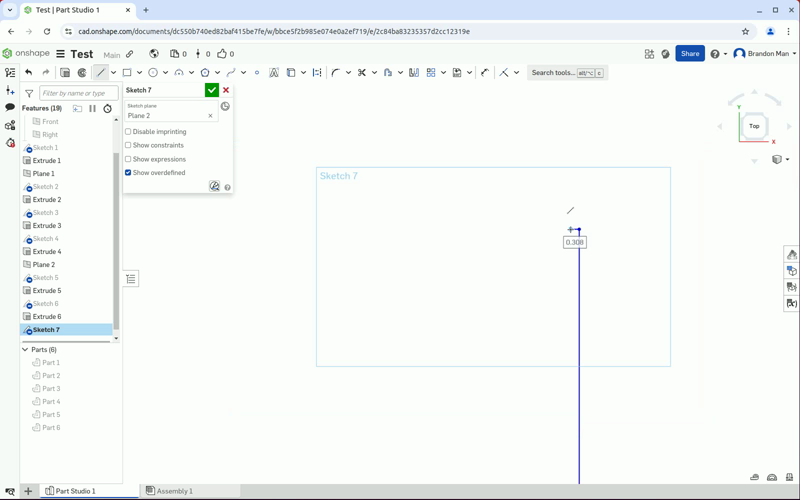
scroll(-6)
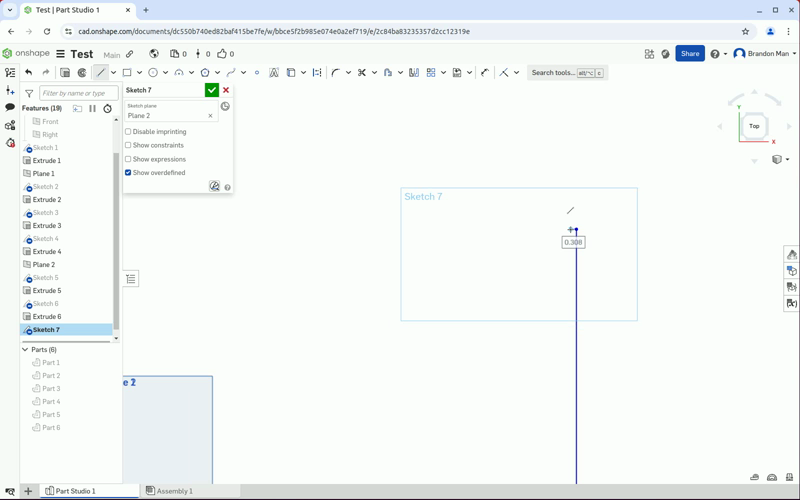
scroll(-6)
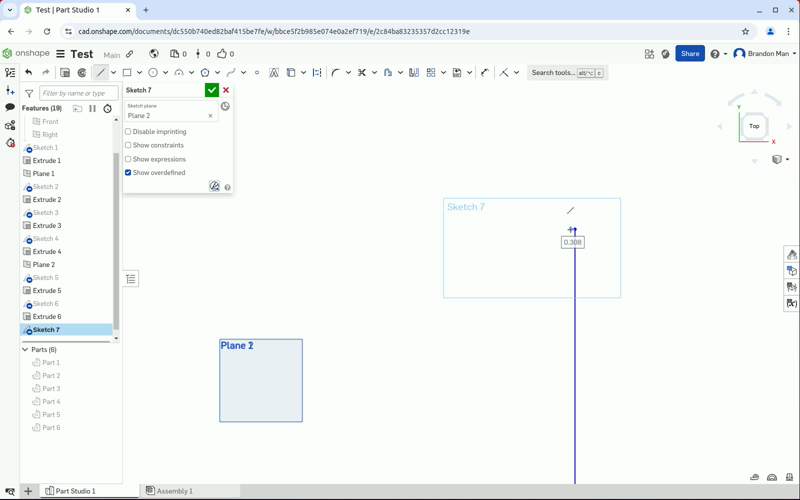
scroll(-6)
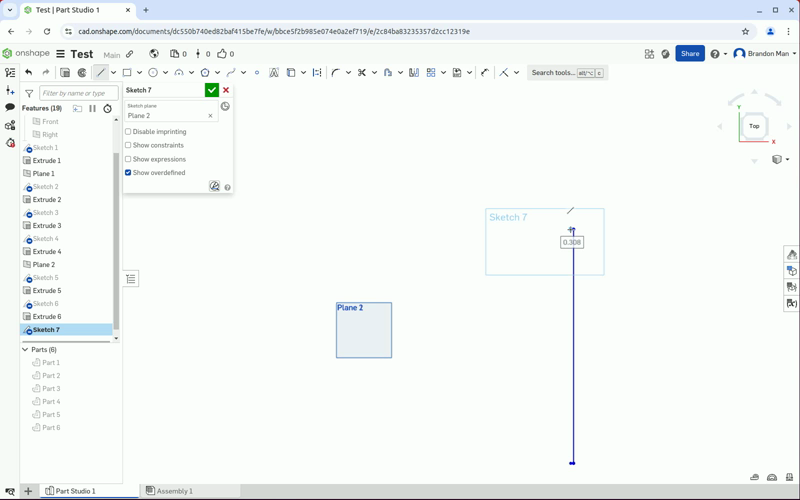
scroll(-6)
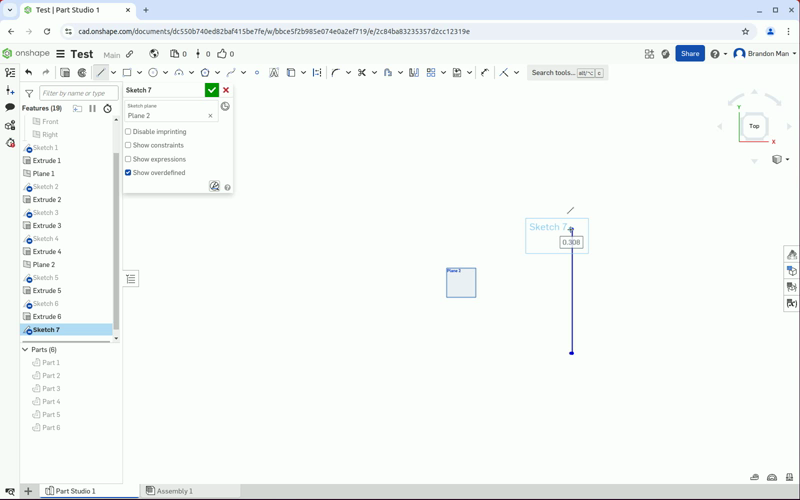
key_up(shift)
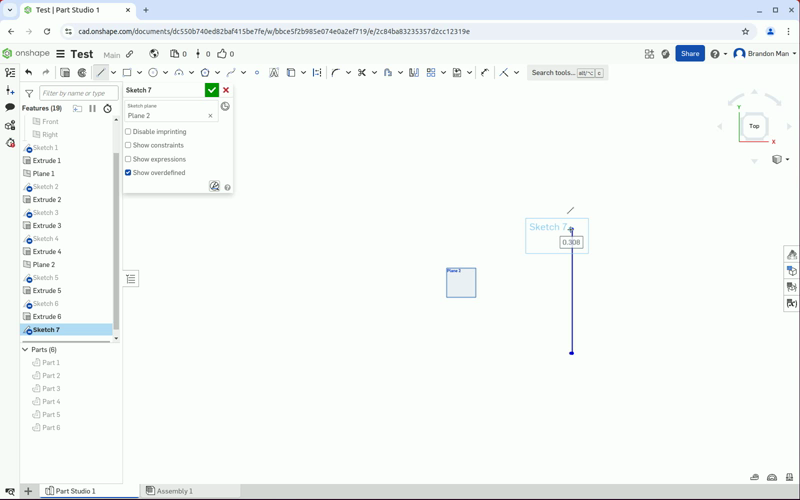
key_down(shift)
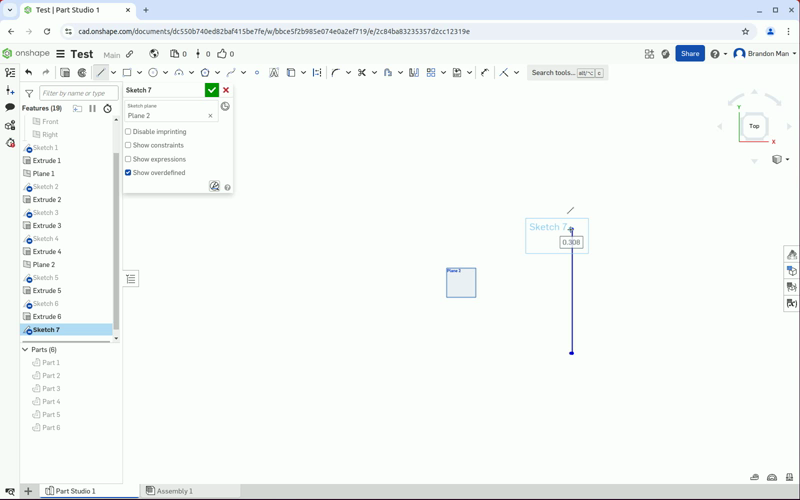
mouse_move(570, 353)
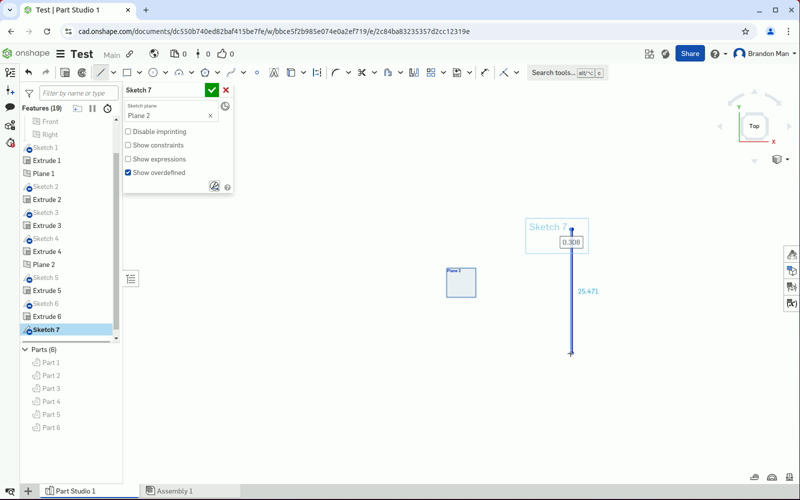
scroll(6)
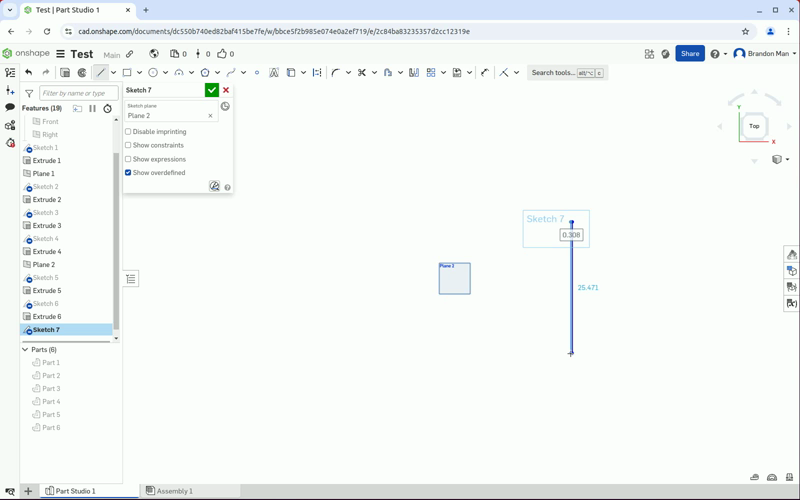
scroll(6)
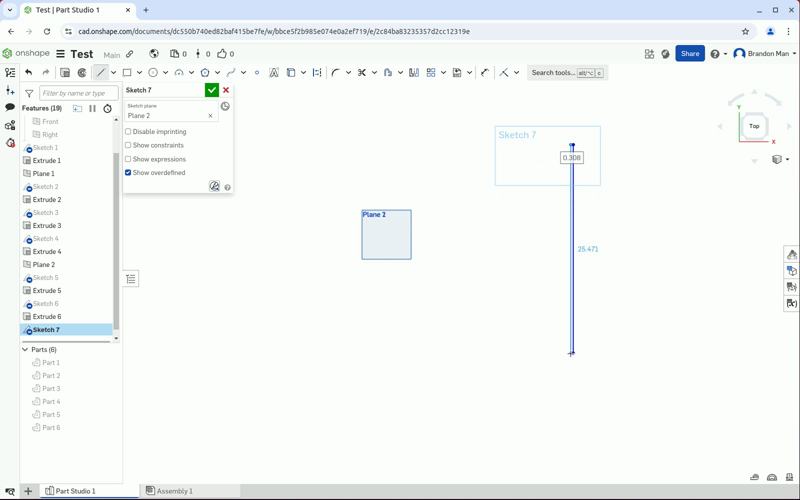
scroll(6)
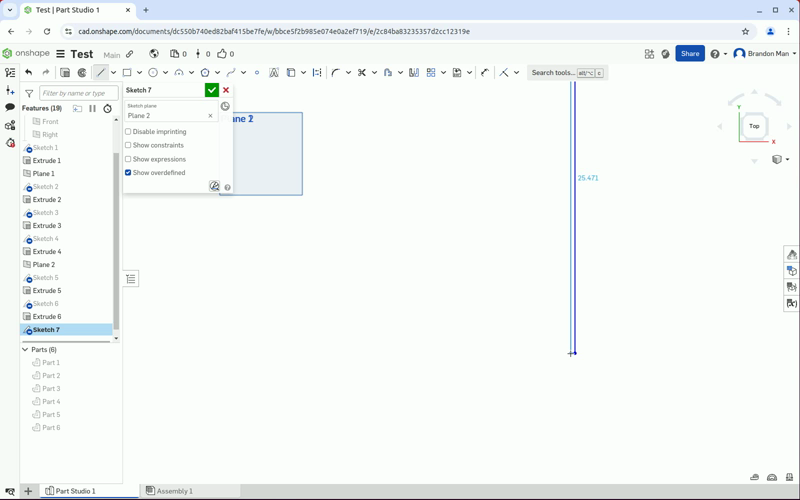
scroll(6)
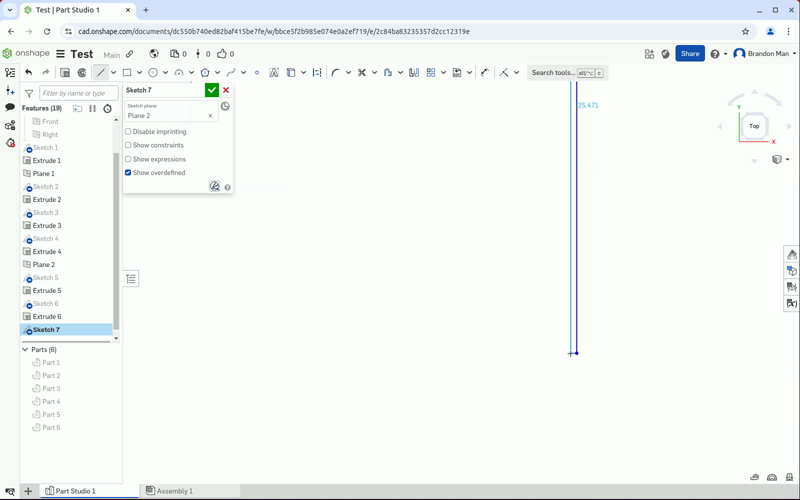
scroll(6)
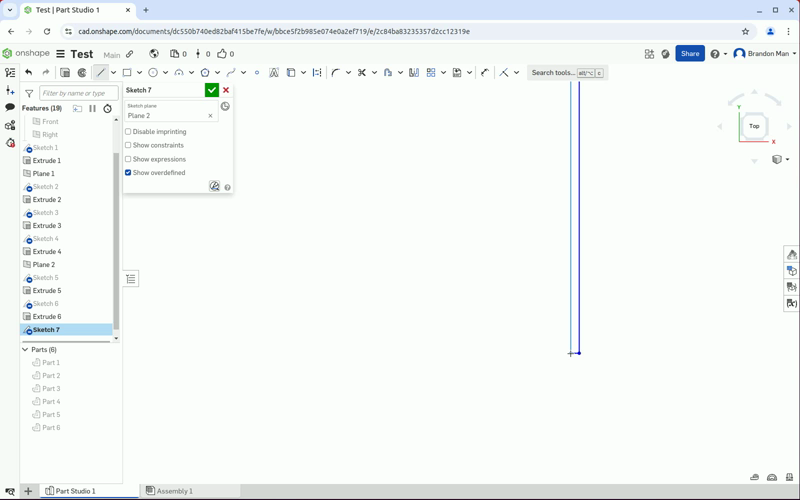
scroll(6)
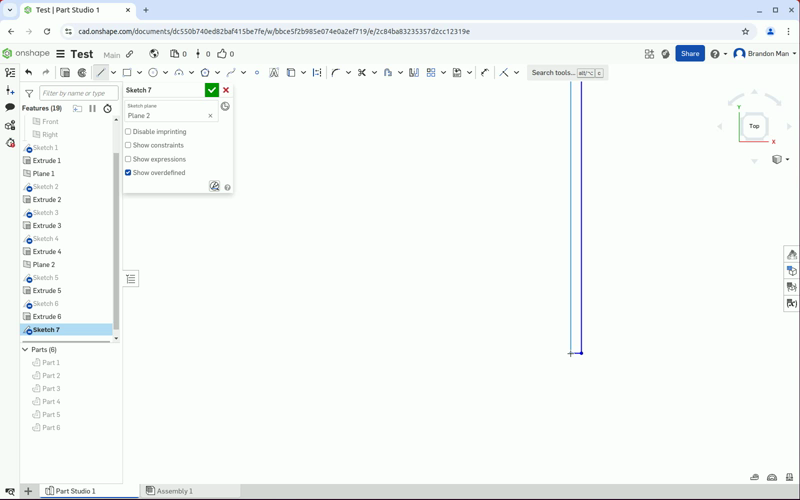
scroll(6)
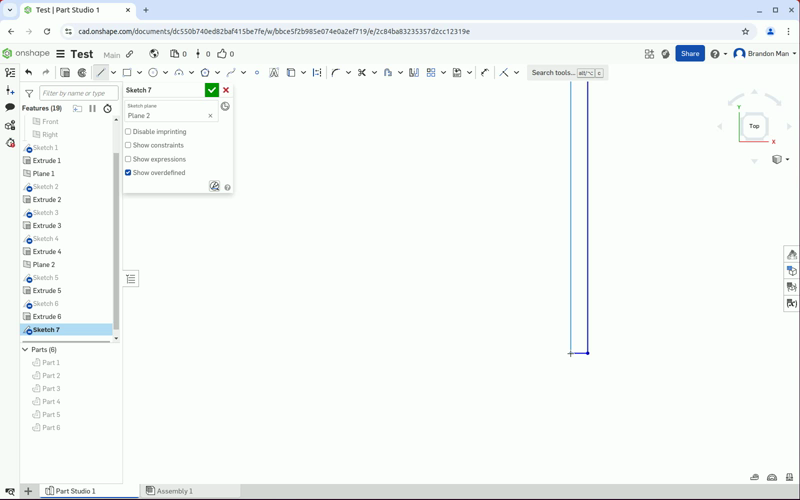
key_up(shift)
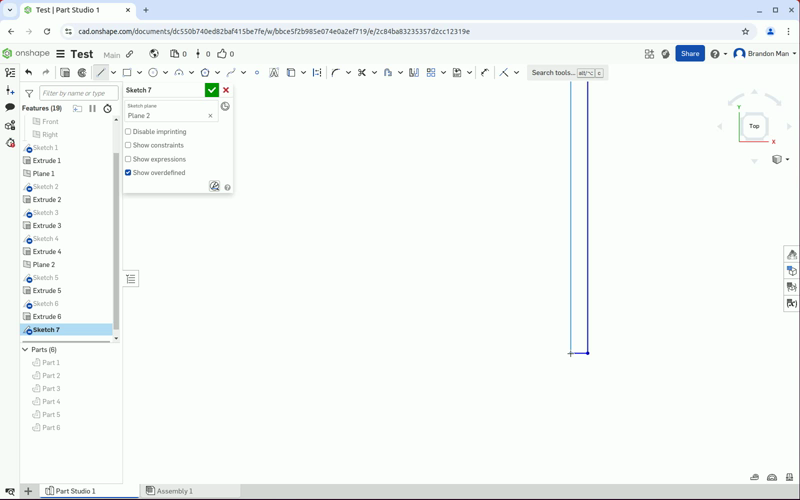
click(570, 353)
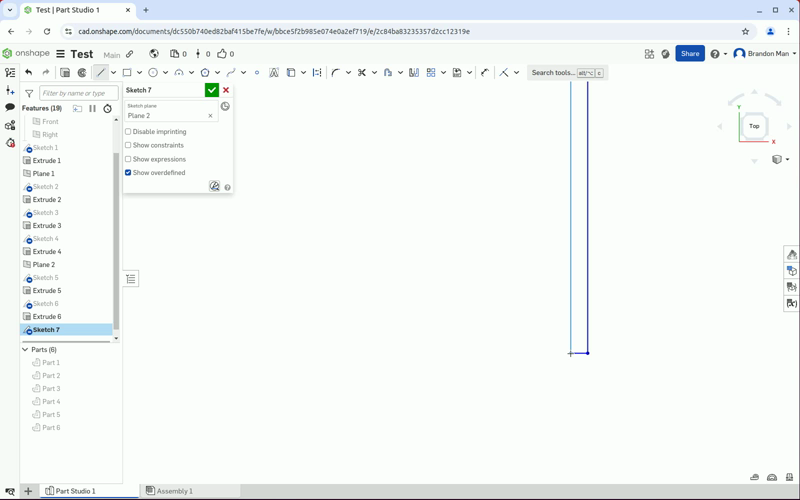
scroll(-6)
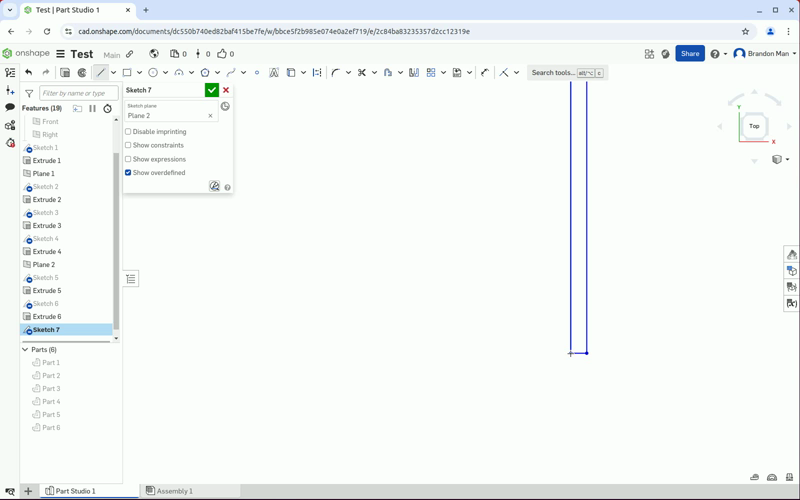
scroll(-6)
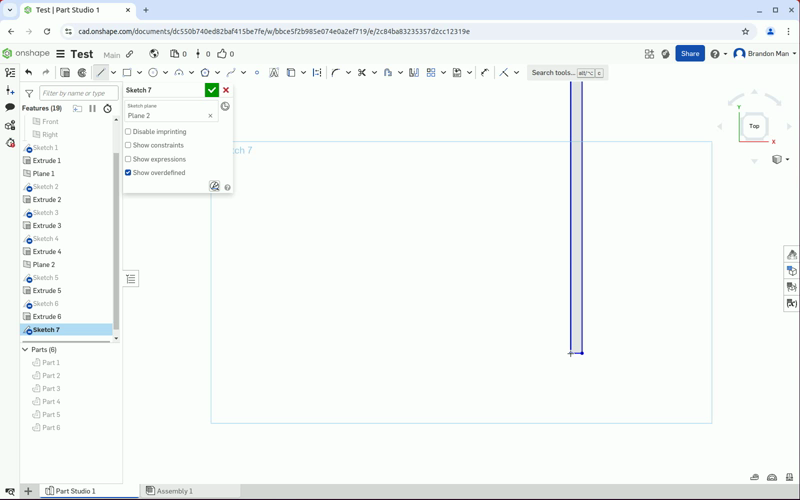
scroll(-6)
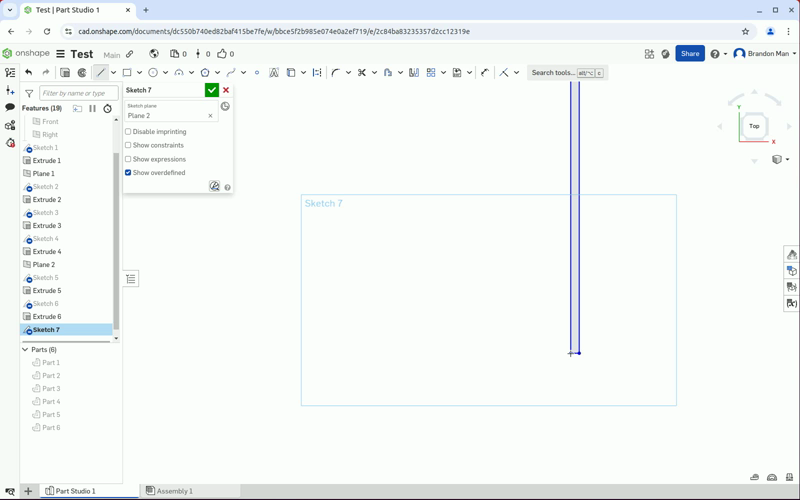
scroll(-6)
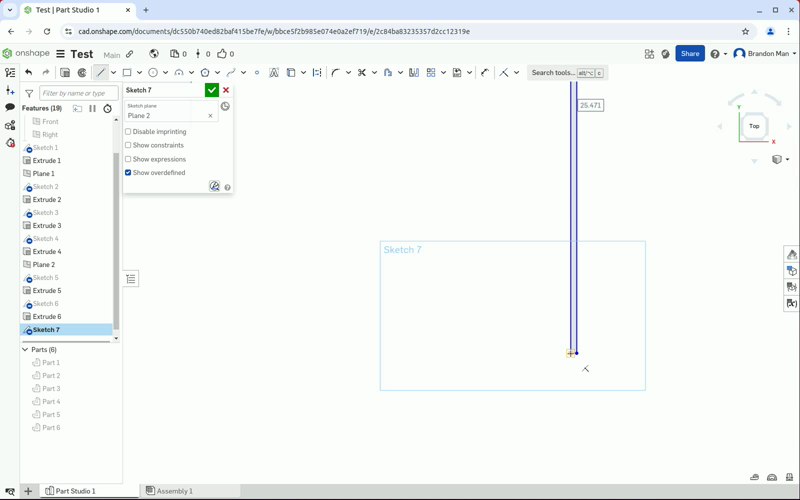
scroll(-6)
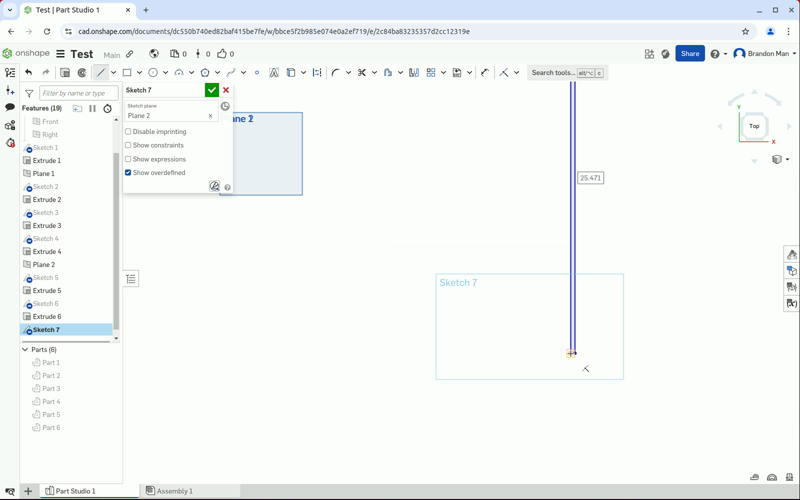
scroll(-6)
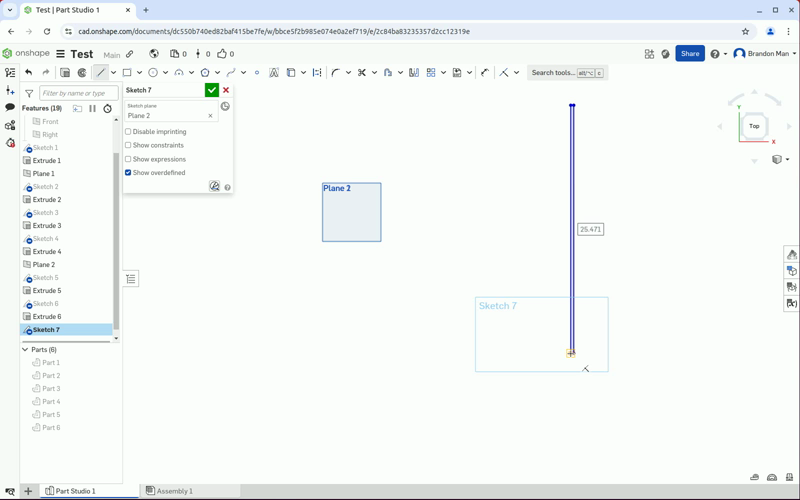
scroll(-6)
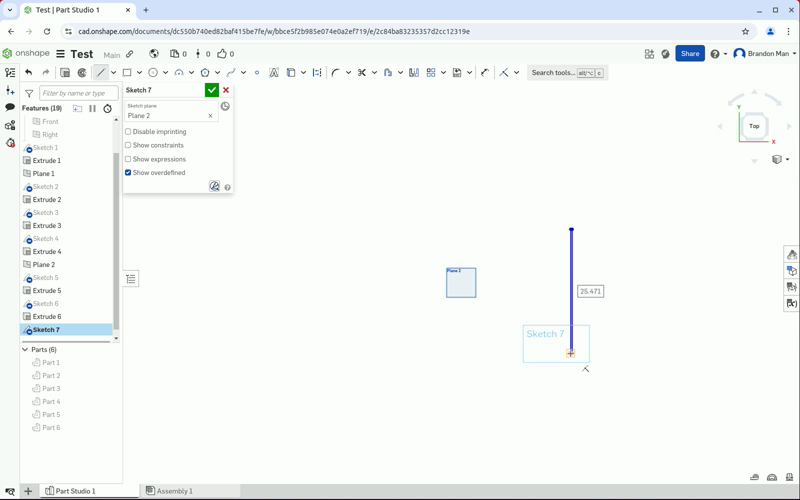
key(esc)
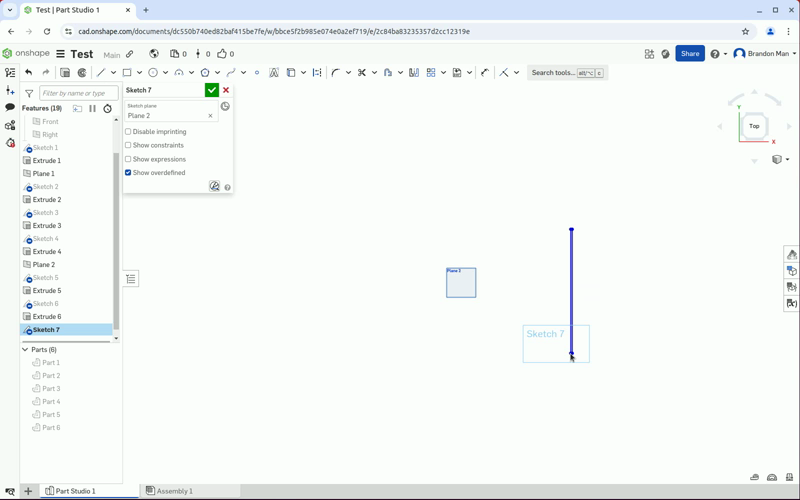
mouse_move(571, 260)
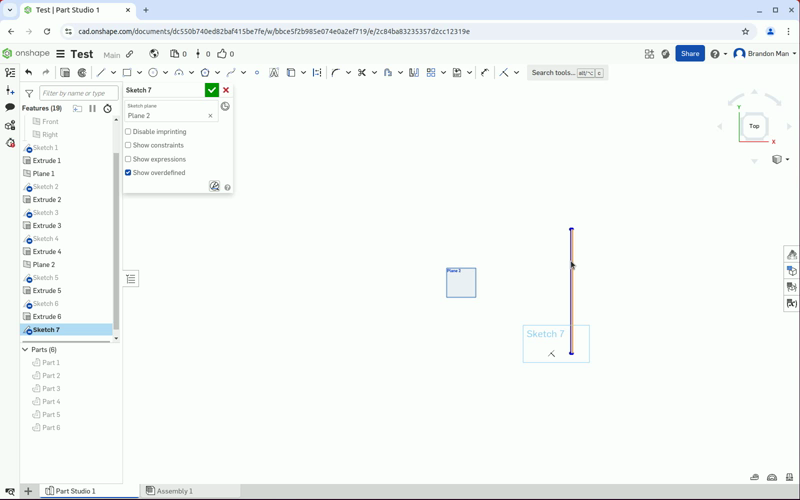
scroll(6)
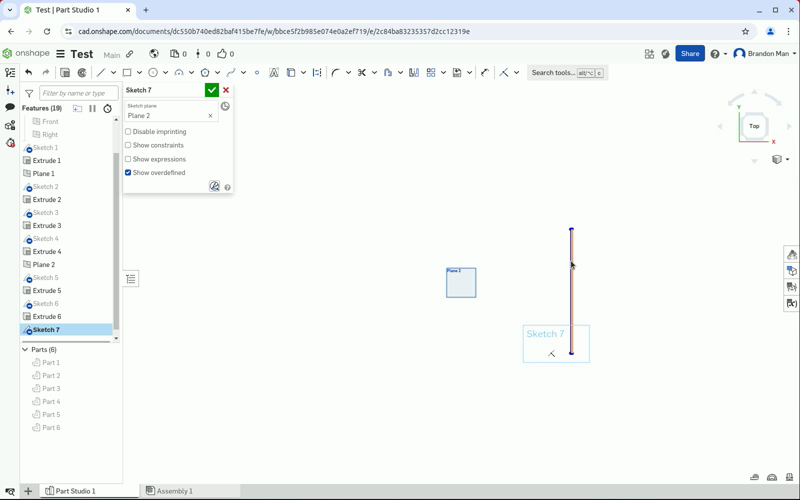
scroll(6)
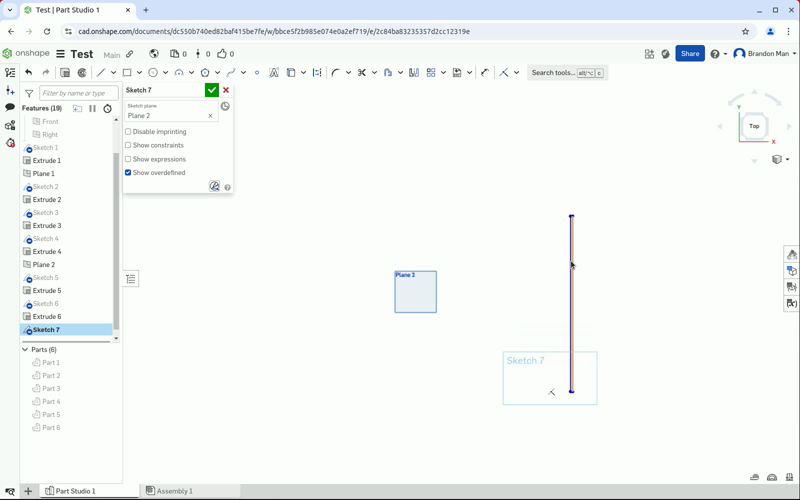
scroll(6)
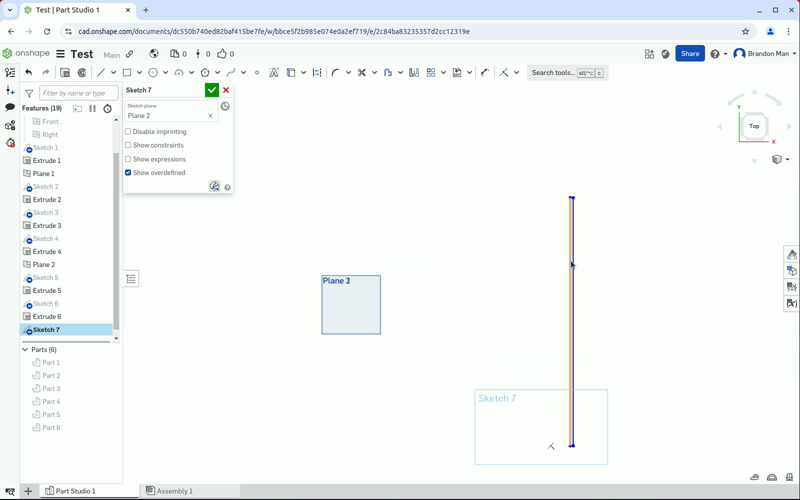
scroll(6)
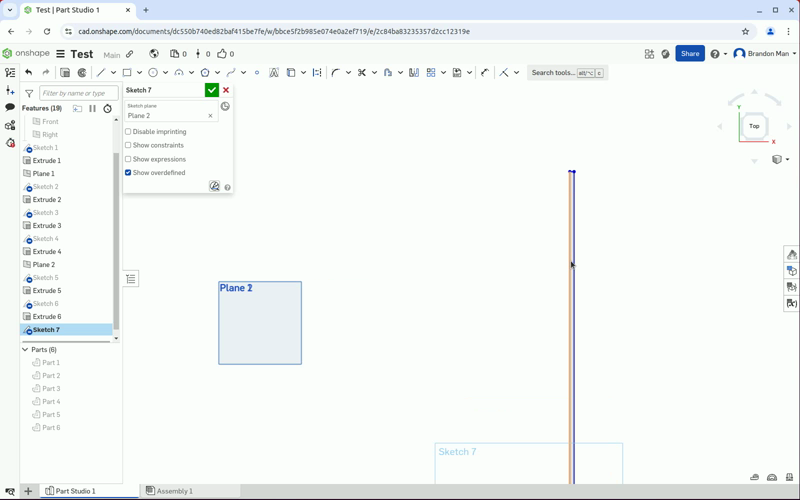
scroll(6)
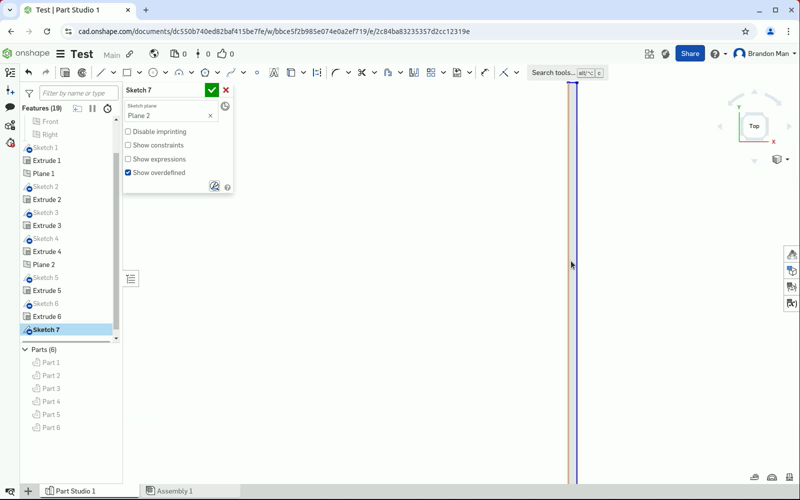
scroll(6)
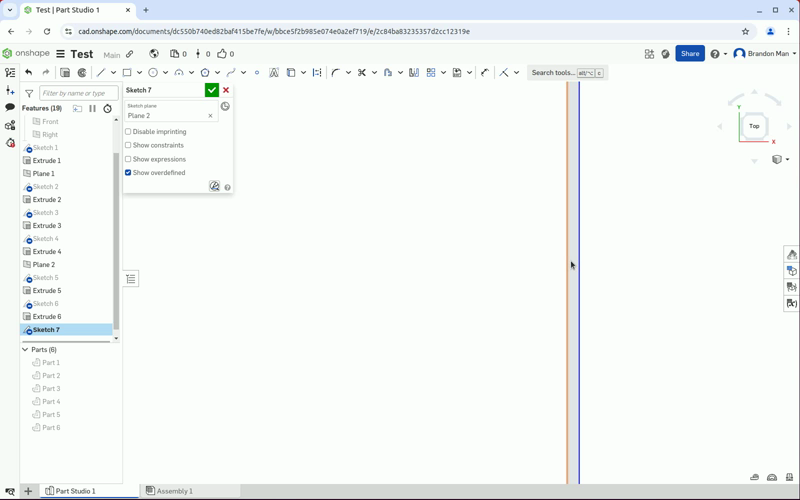
scroll(6)
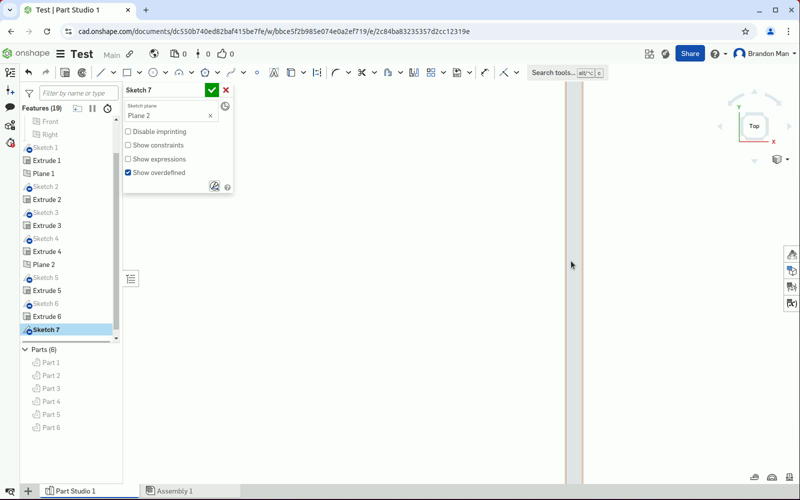
click(571, 260)
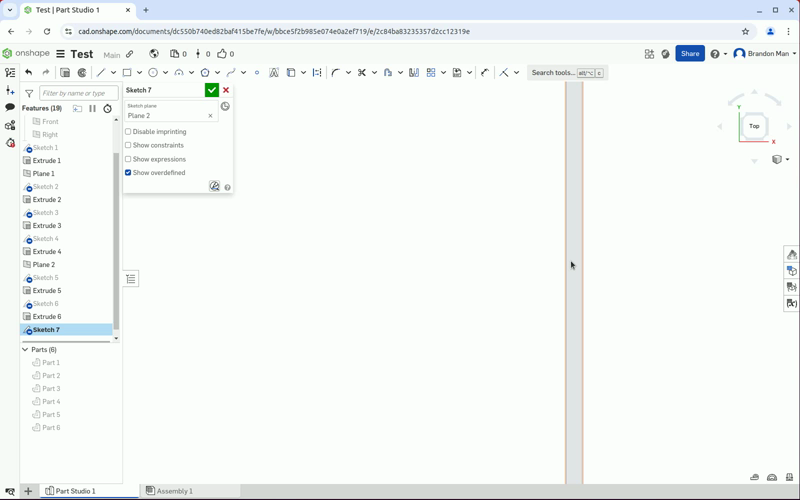
scroll(-6)
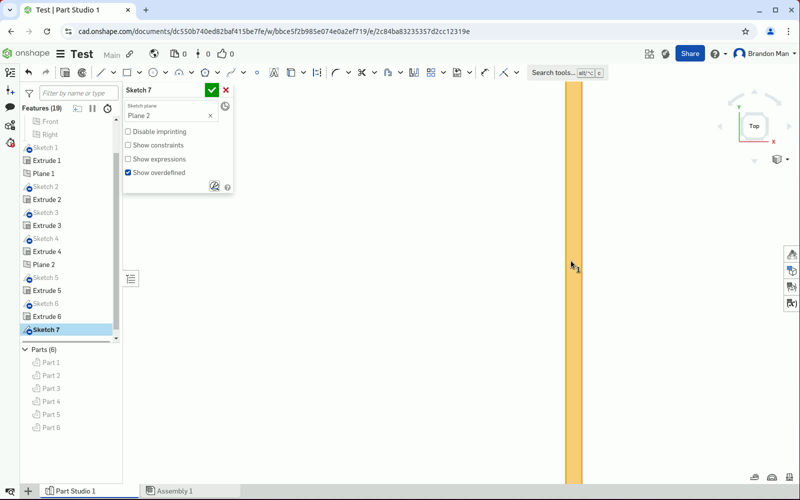
scroll(-6)
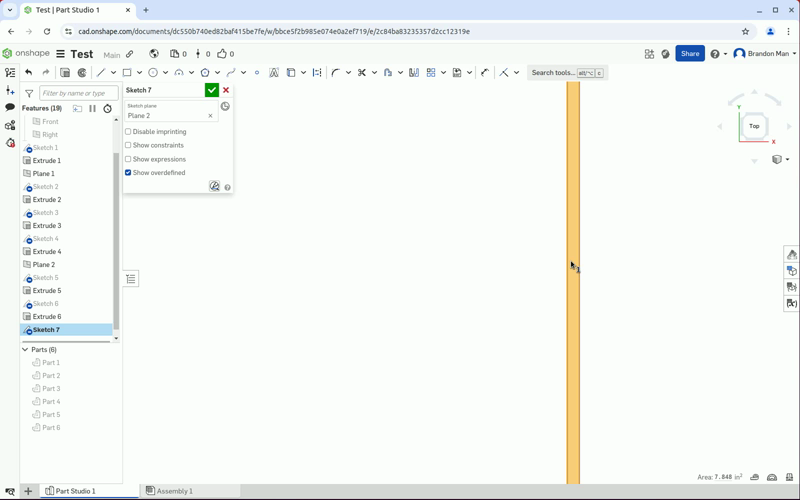
scroll(-6)
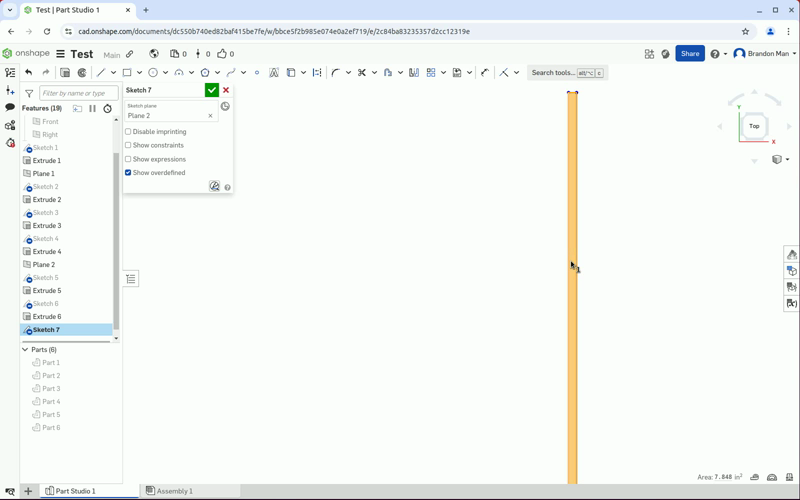
scroll(-6)
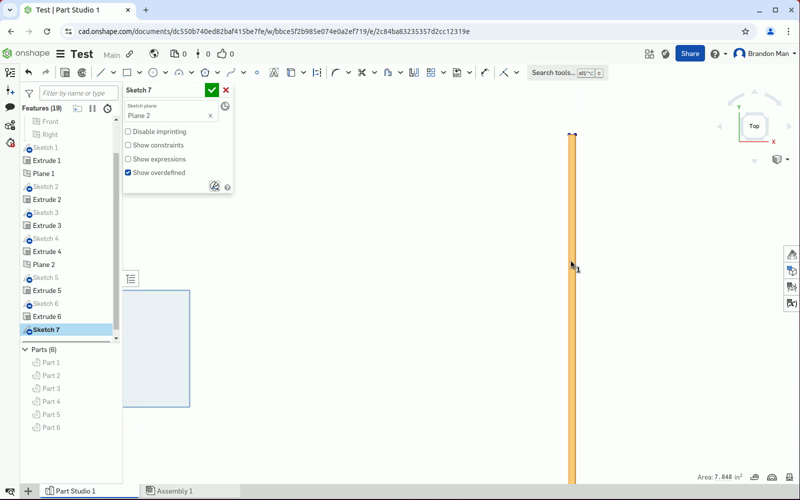
scroll(-6)
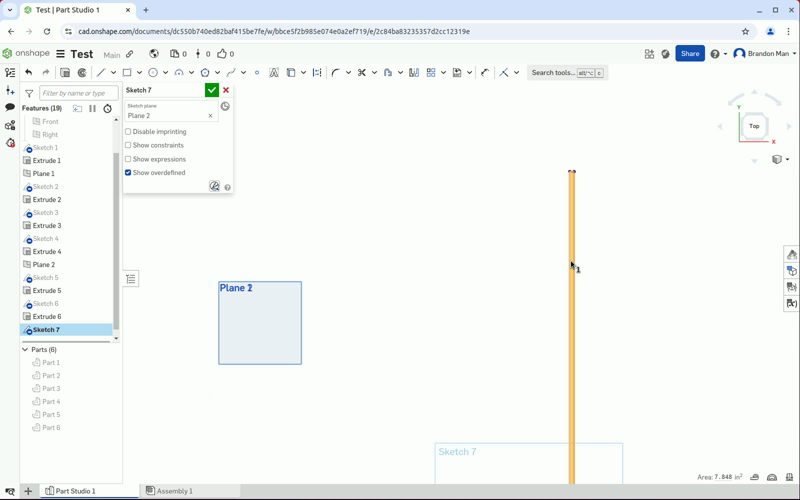
scroll(-6)
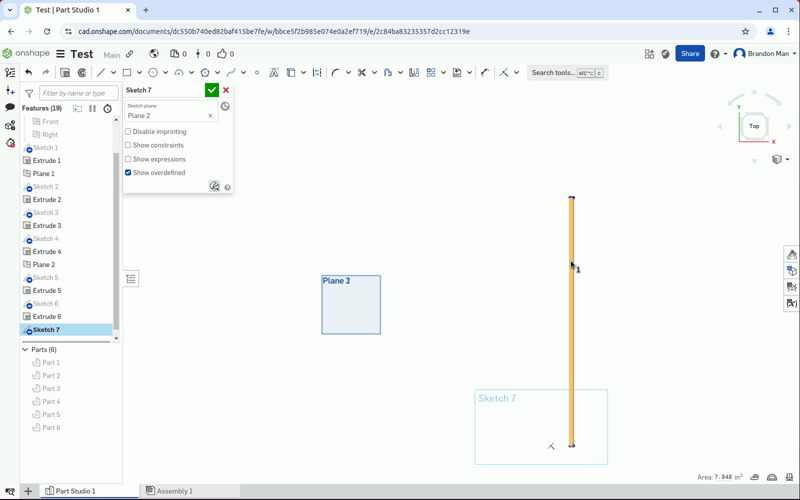
scroll(-6)
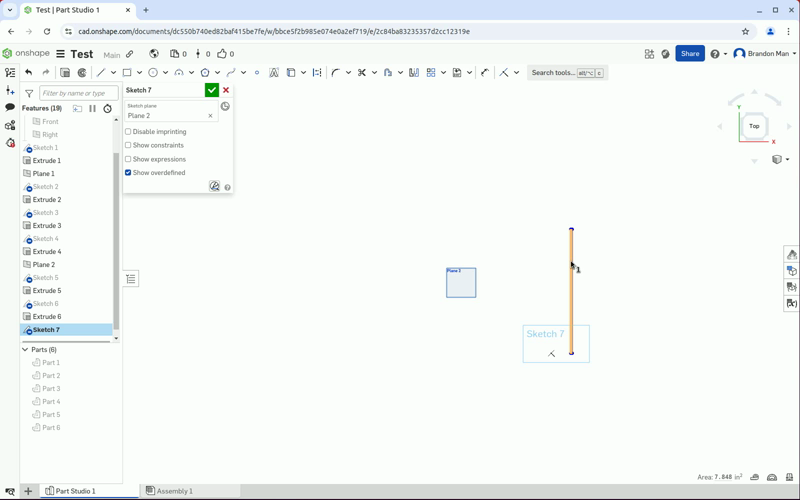
mouse_move(73, 352)
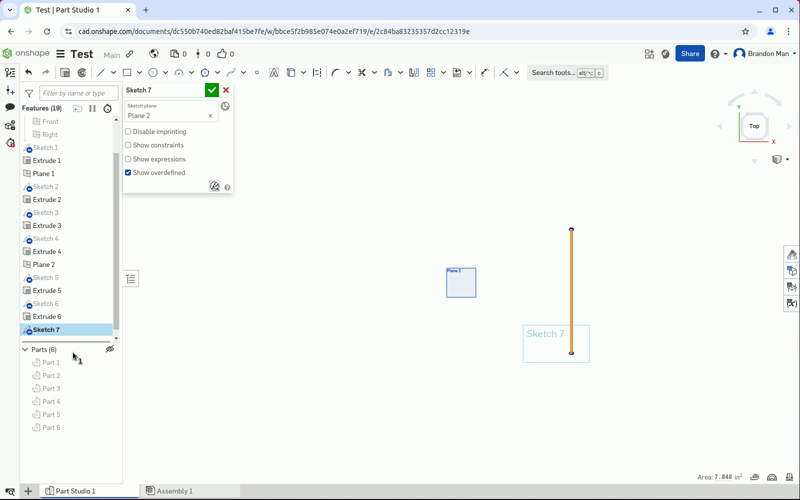
key(shift+y)
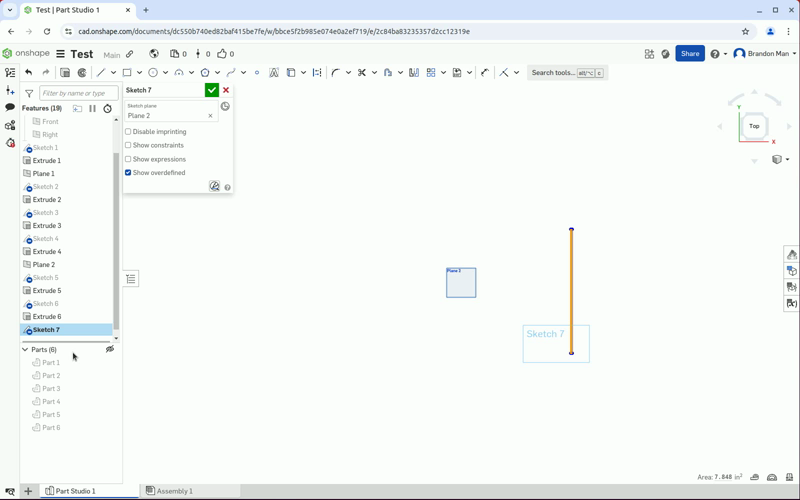
key(shift+e)
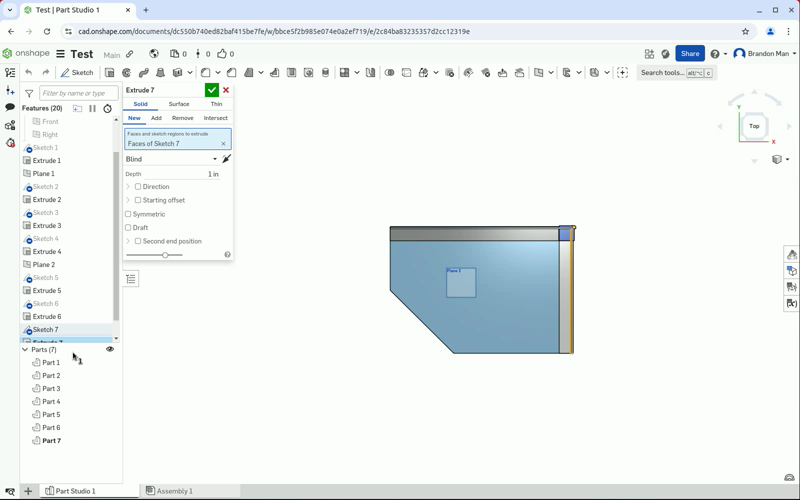
mouse_move(143, 106)
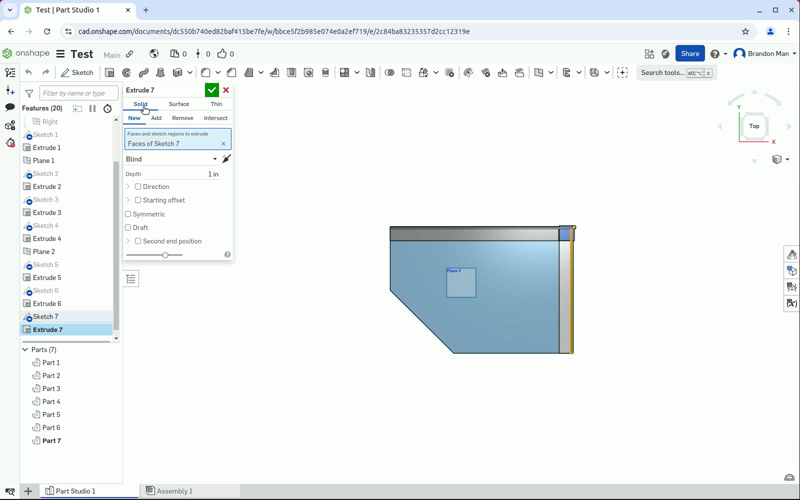
click(143, 106)
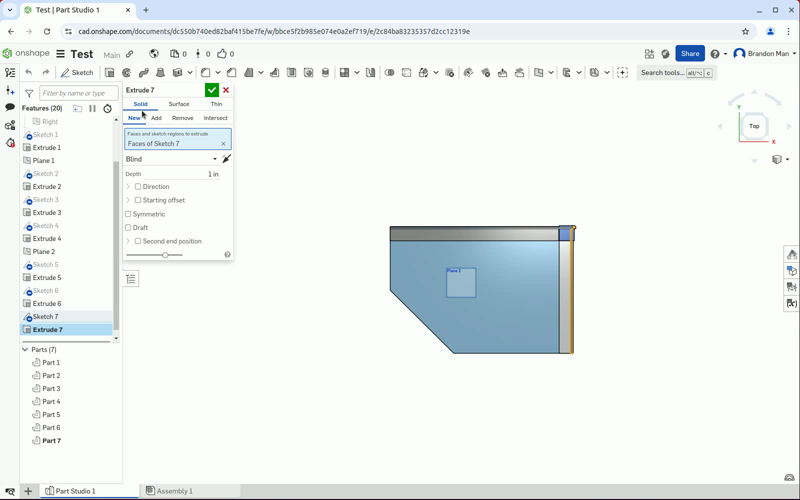
mouse_move(137, 120)
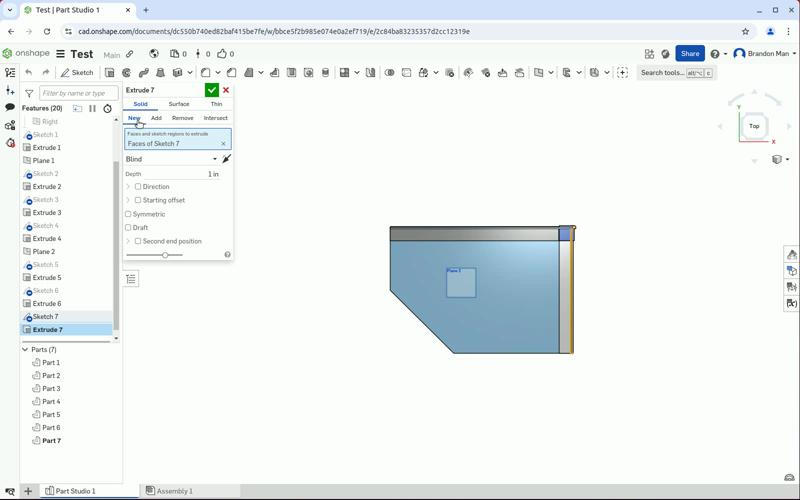
click(137, 120)
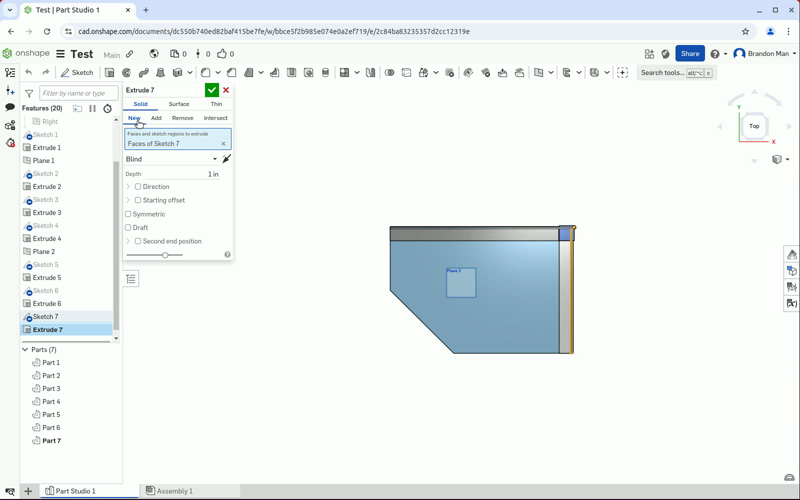
key(tab, 4)
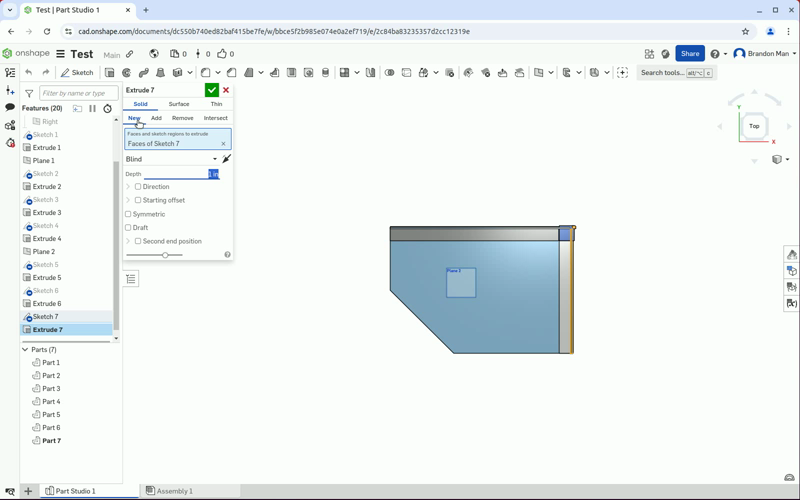
text(2.889)
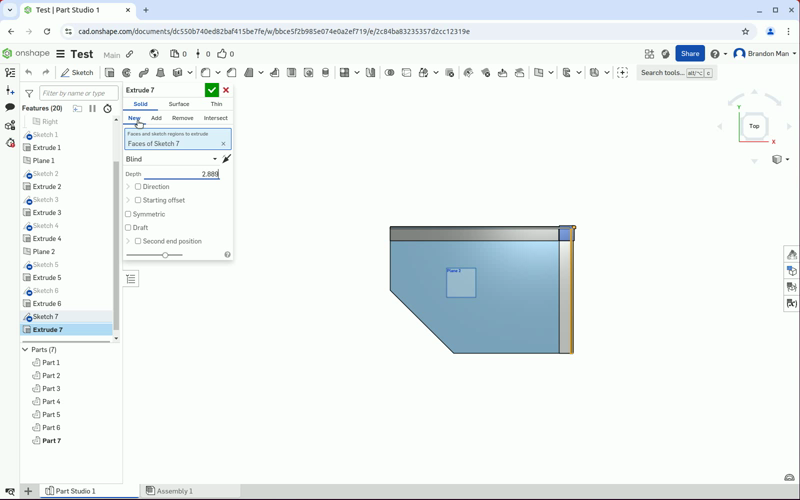
key(enter)
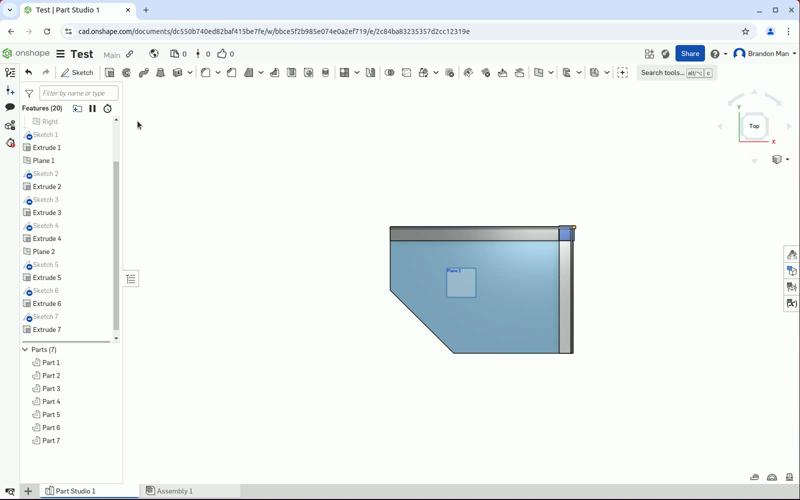
key(shift+h)
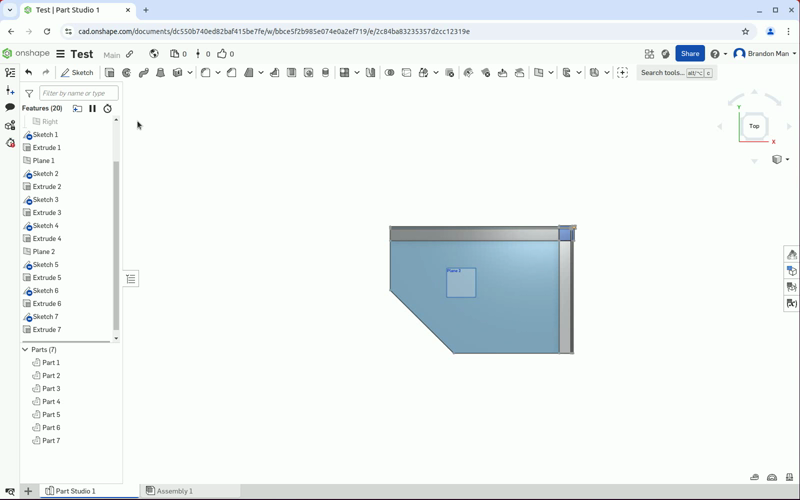
key(shift+h)
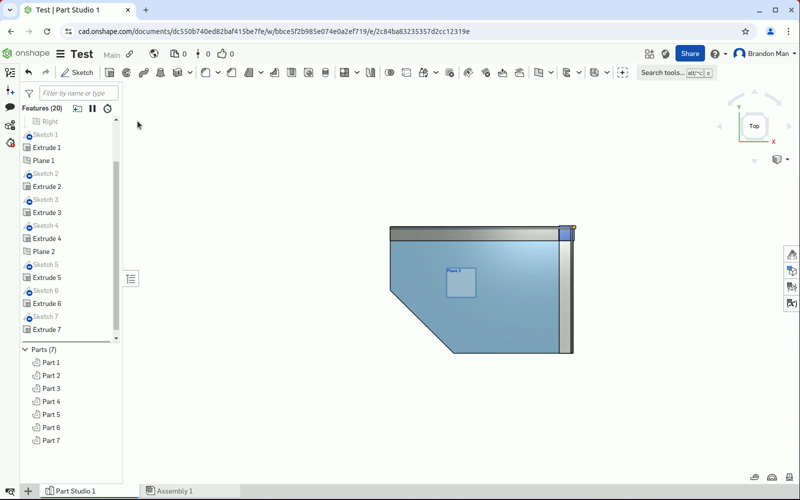
mouse_move(69, 137)
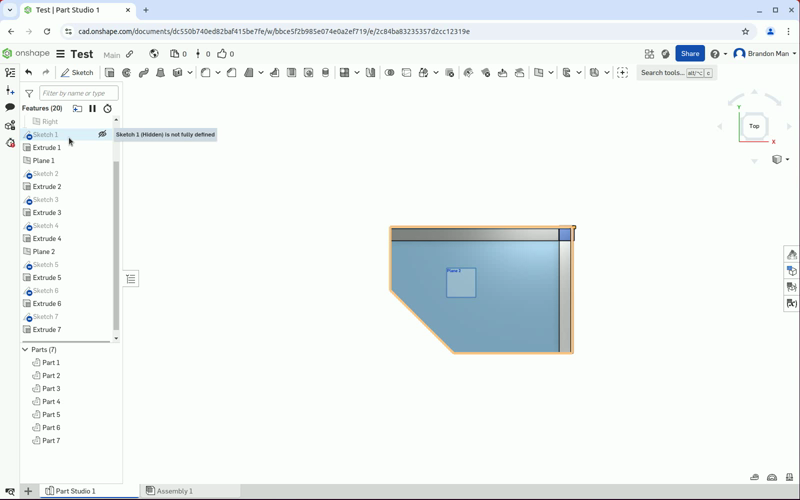
click(69, 137)
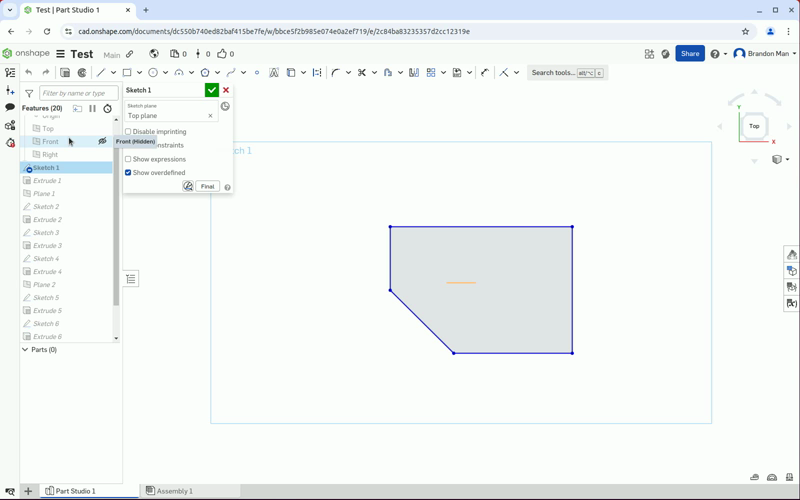
mouse_move(229, 92)
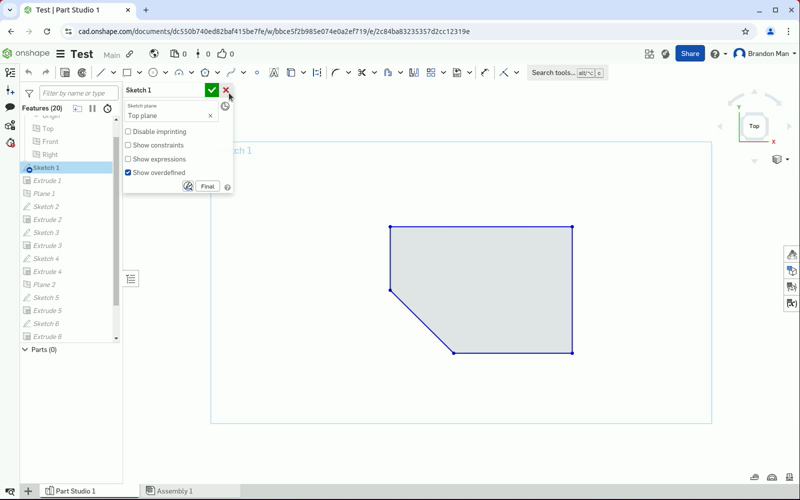
click(229, 92)
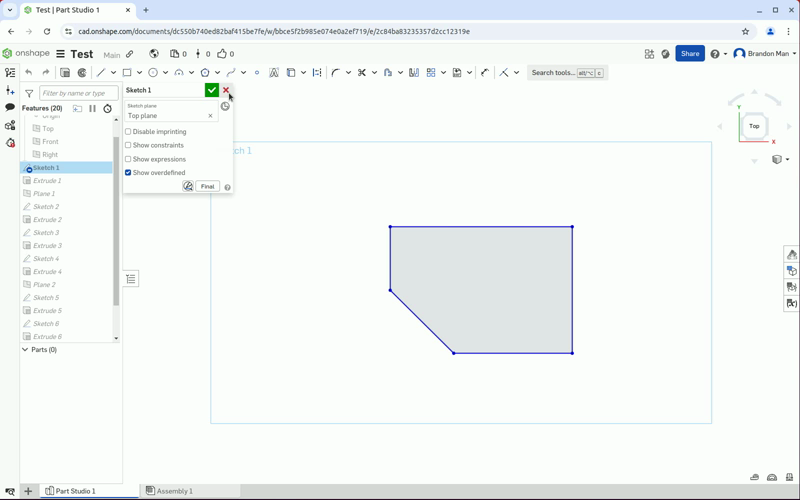
key(shift+s)
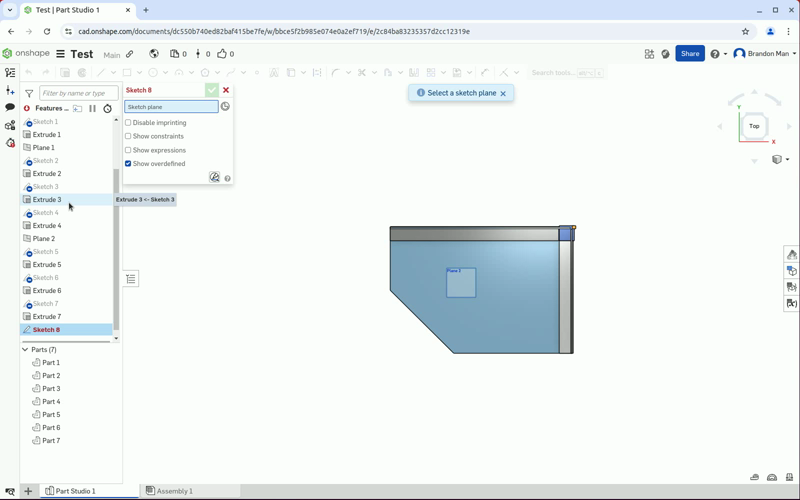
scroll(3)
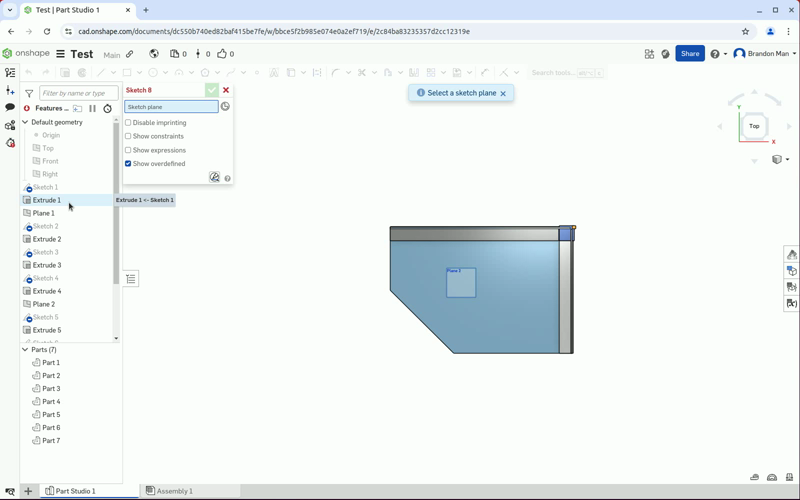
mouse_move(69, 150)
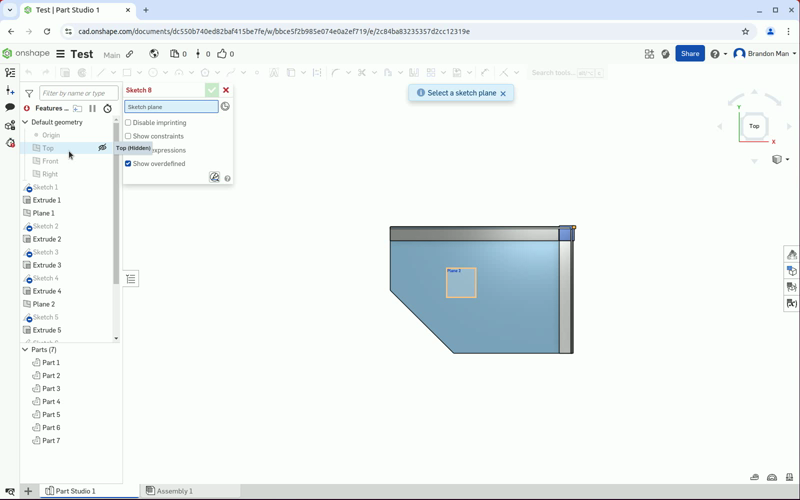
click(69, 150)
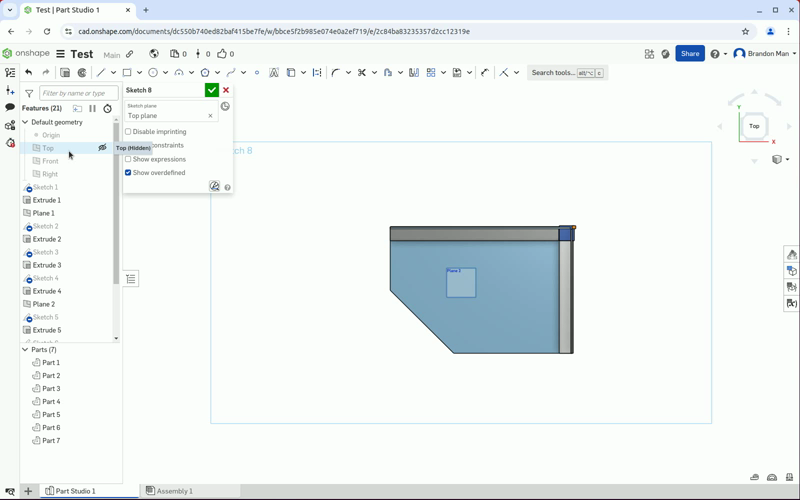
mouse_move(73, 352)
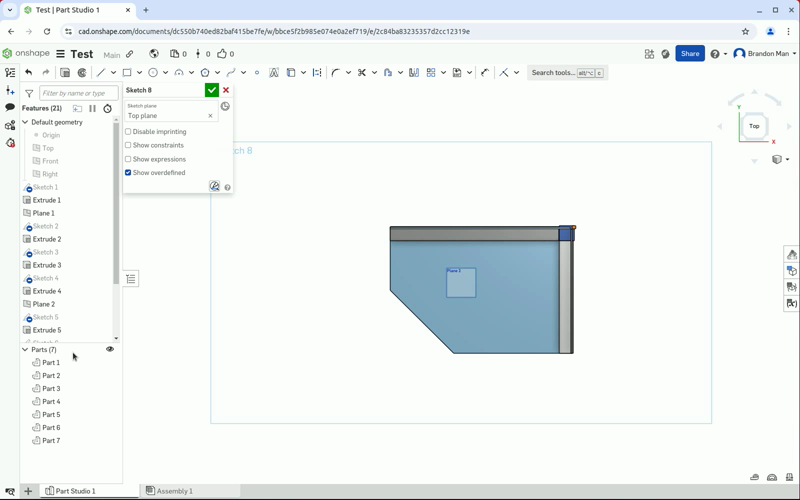
key(y)
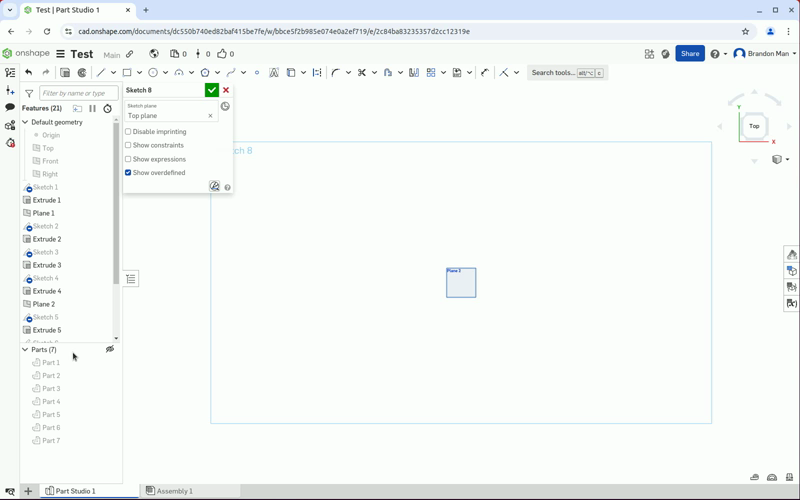
key(l)
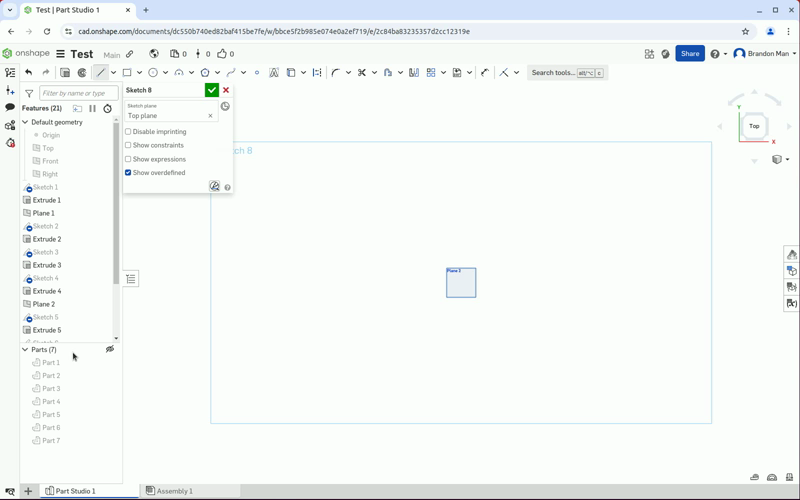
key_down(shift)
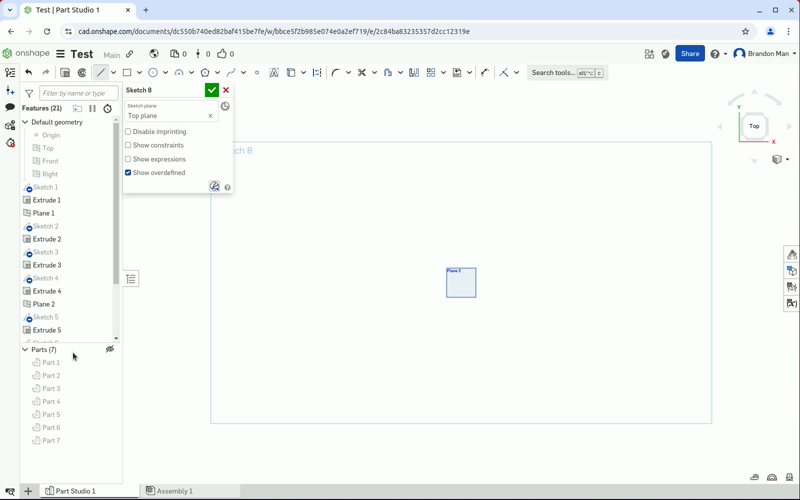
mouse_move(383, 308)
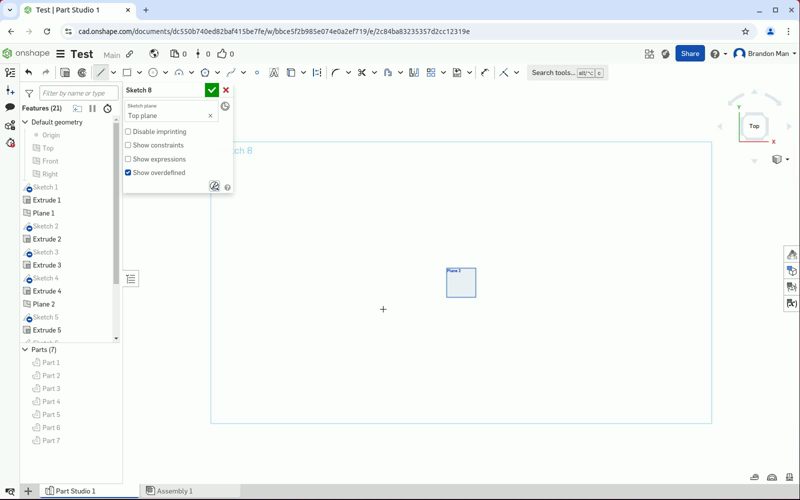
click(383, 308)
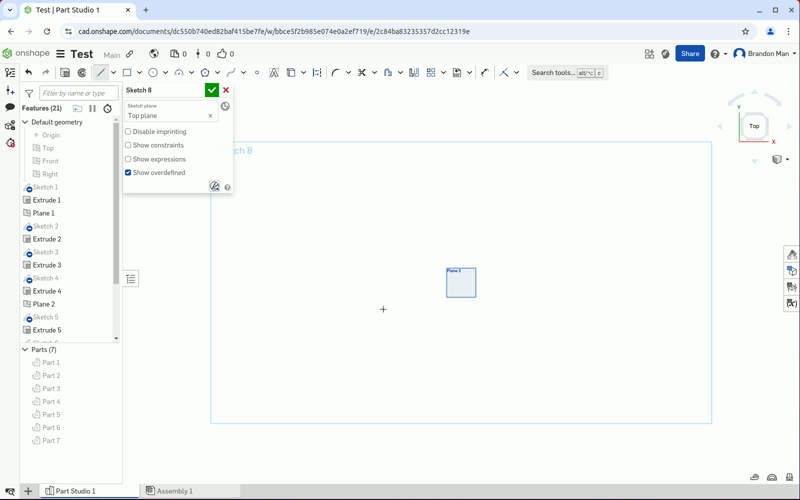
key_up(shift)
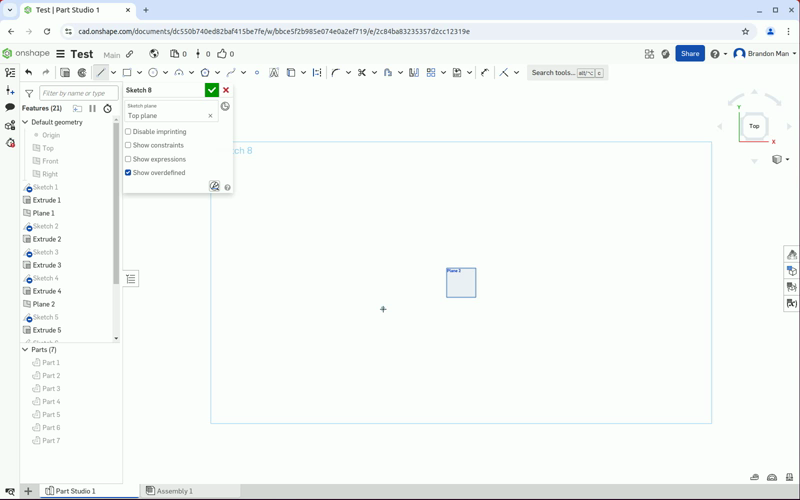
key_down(shift)
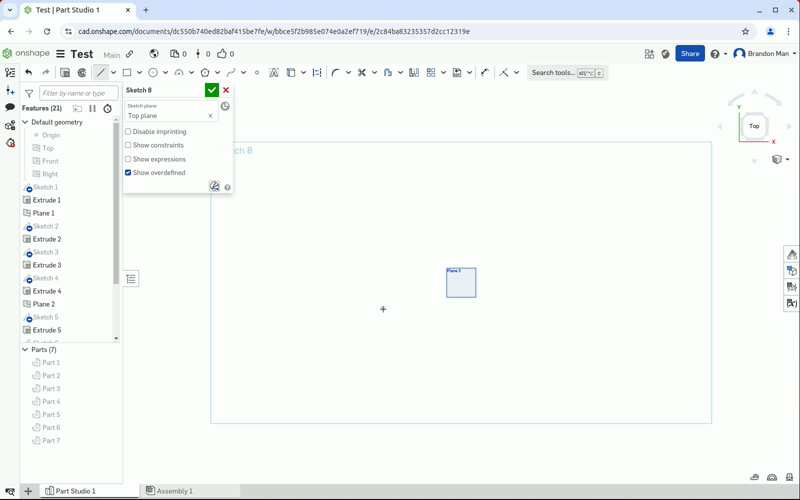
mouse_move(413, 308)
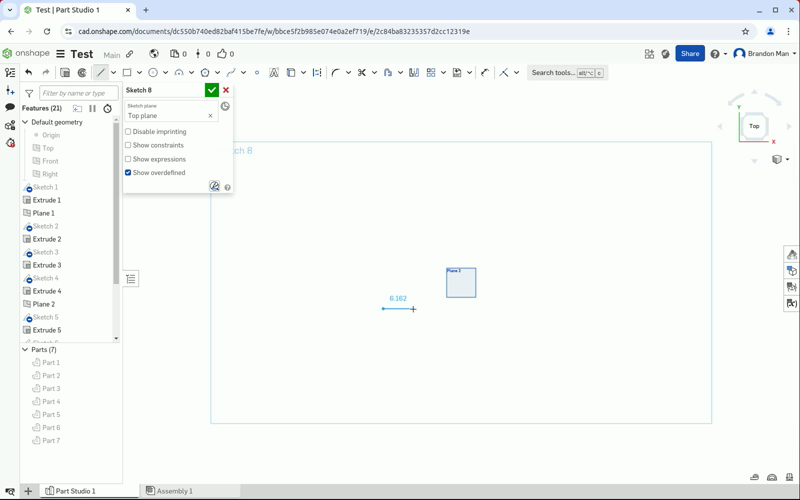
mouse_move(390, 308)
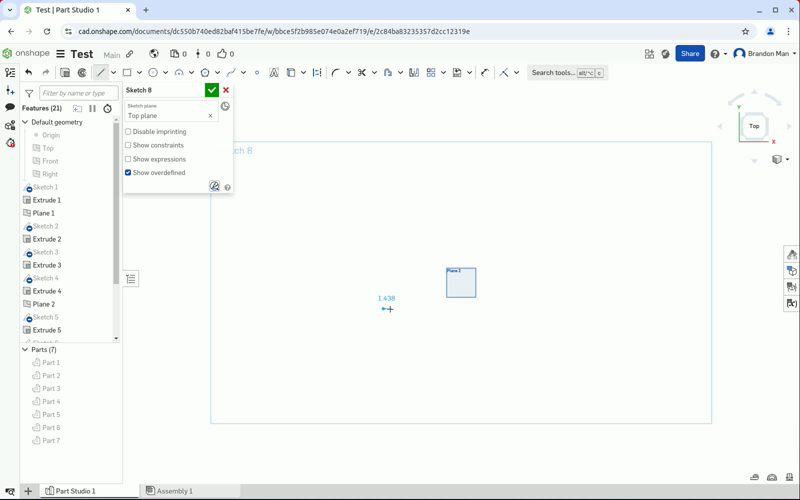
scroll(6)
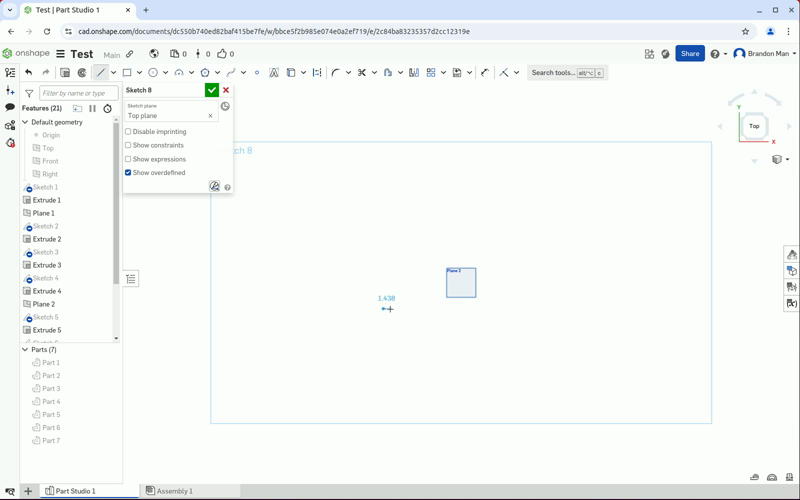
scroll(6)
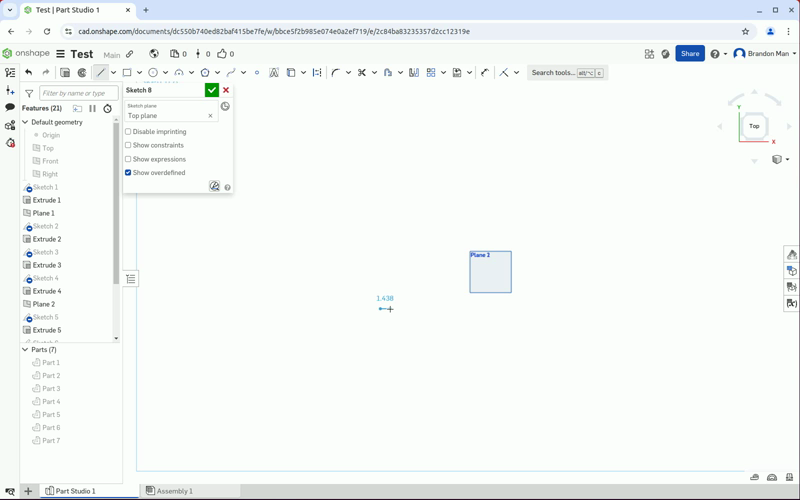
scroll(6)
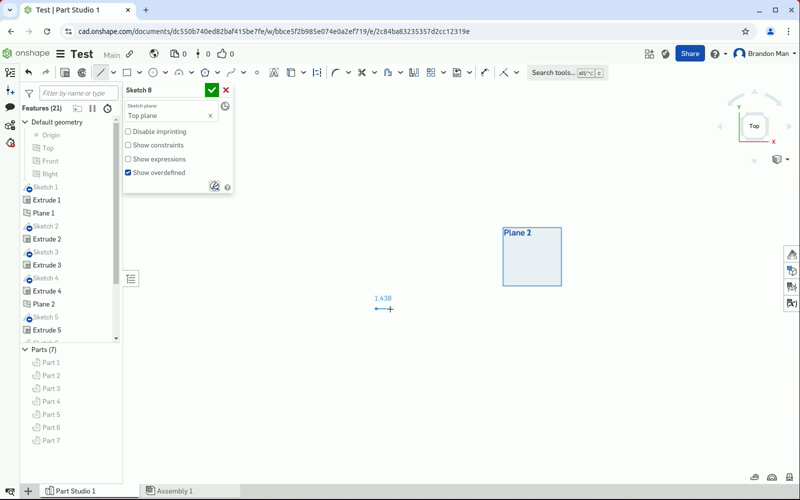
scroll(6)
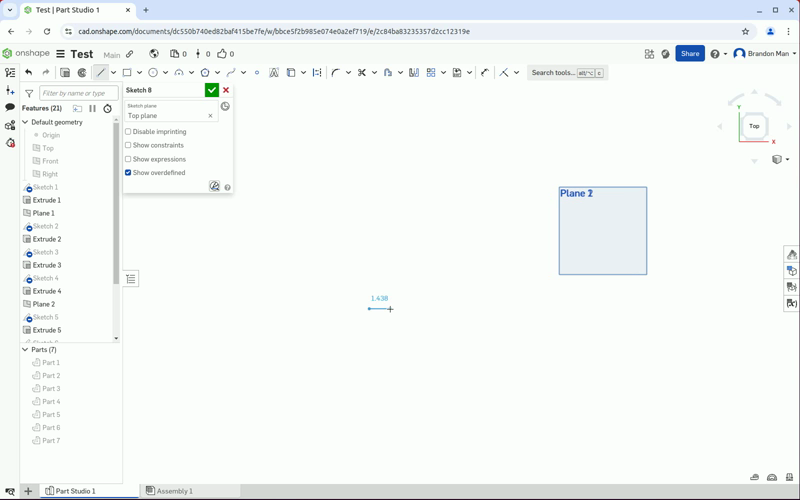
scroll(6)
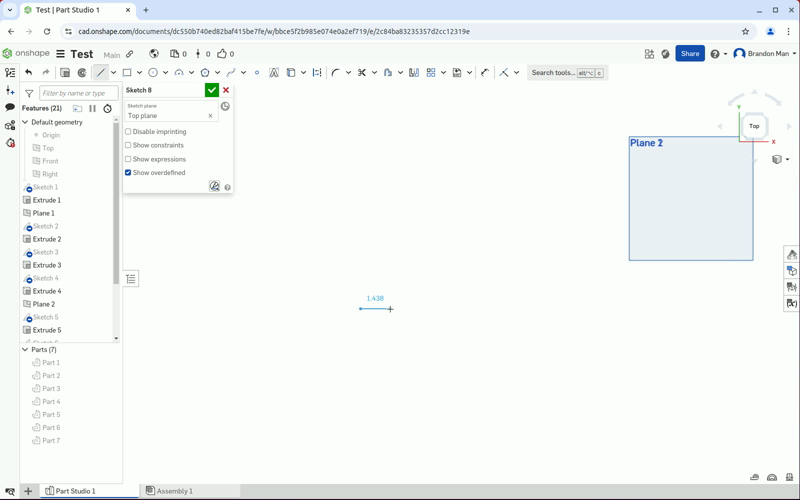
scroll(6)
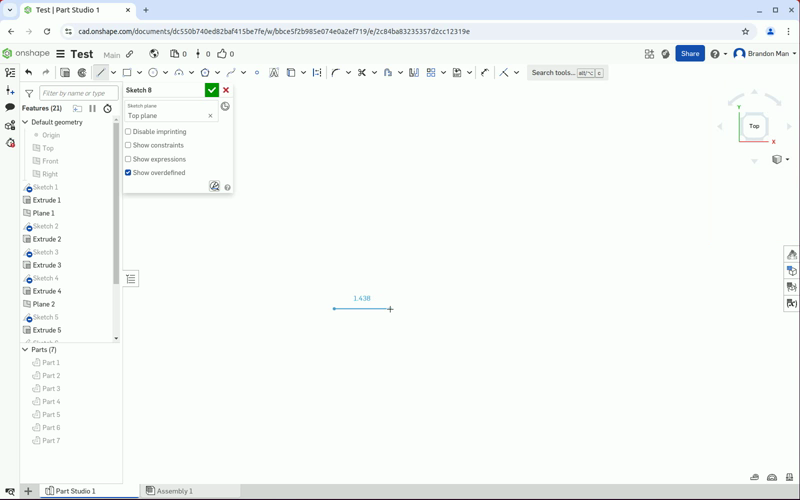
scroll(6)
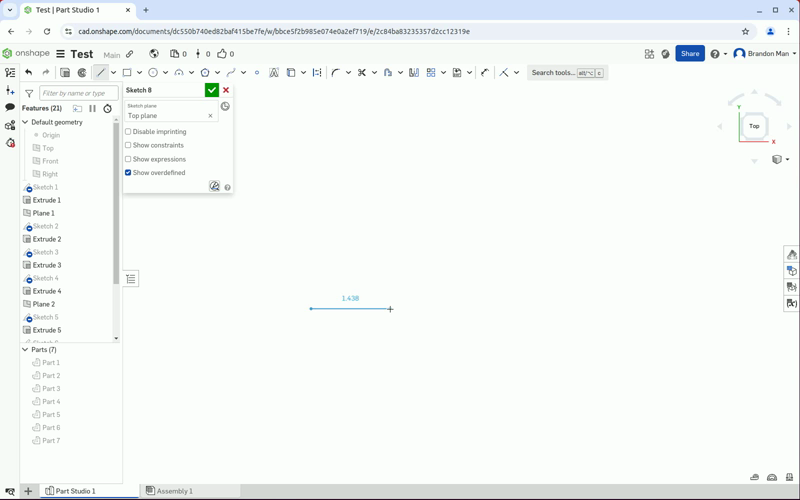
click(390, 308)
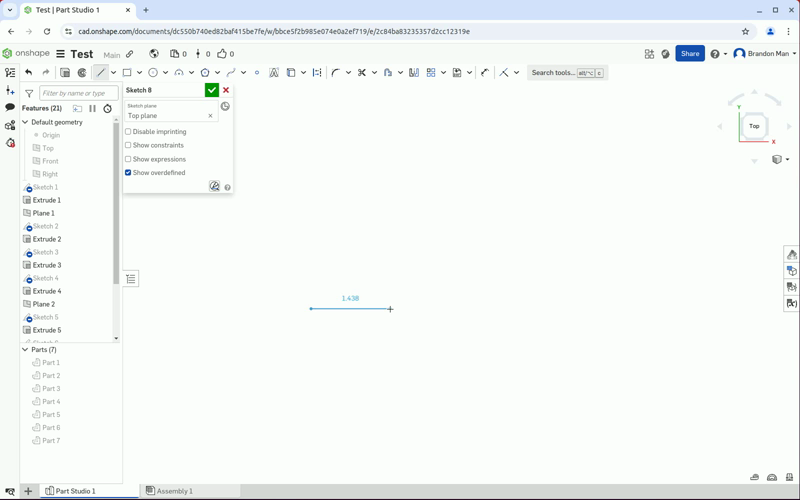
scroll(-6)
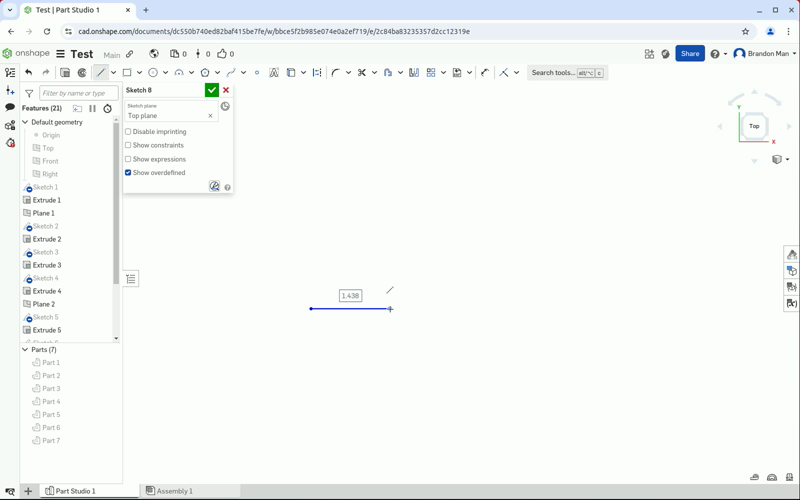
scroll(-6)
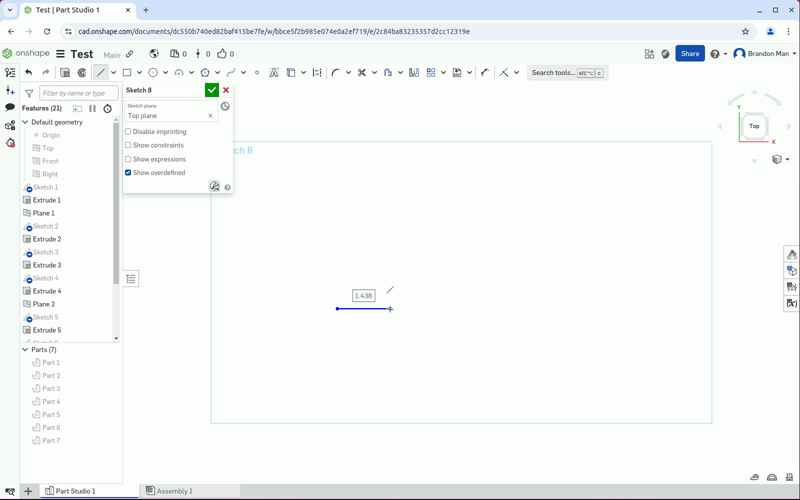
scroll(-6)
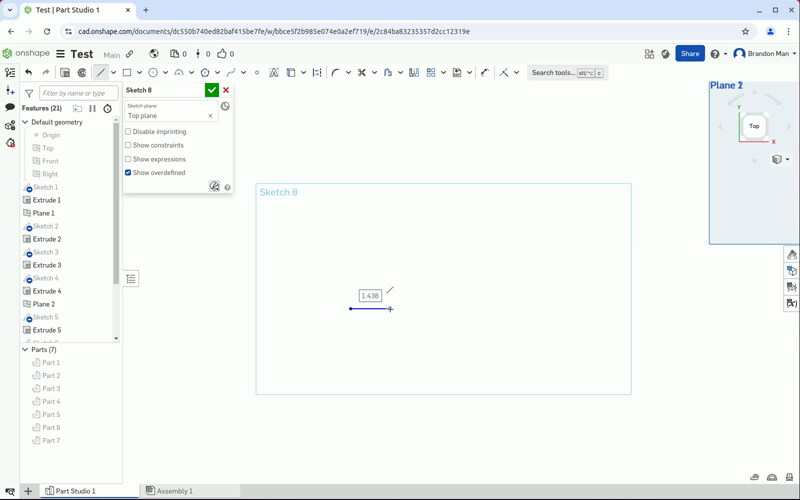
scroll(-6)
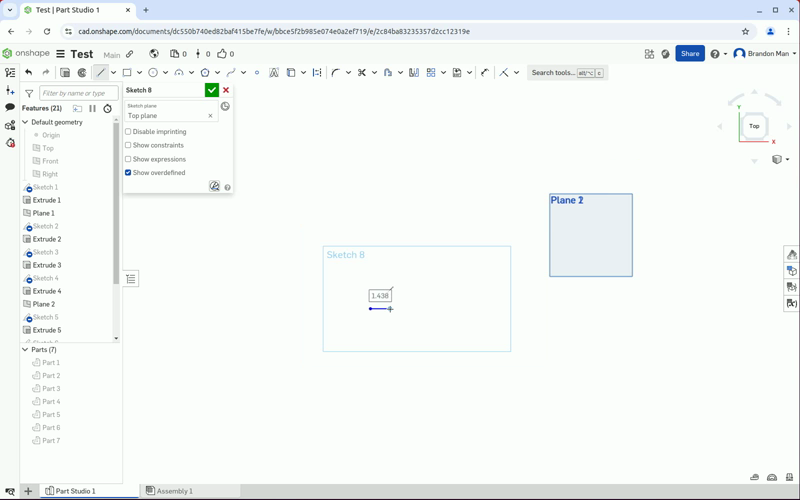
scroll(-6)
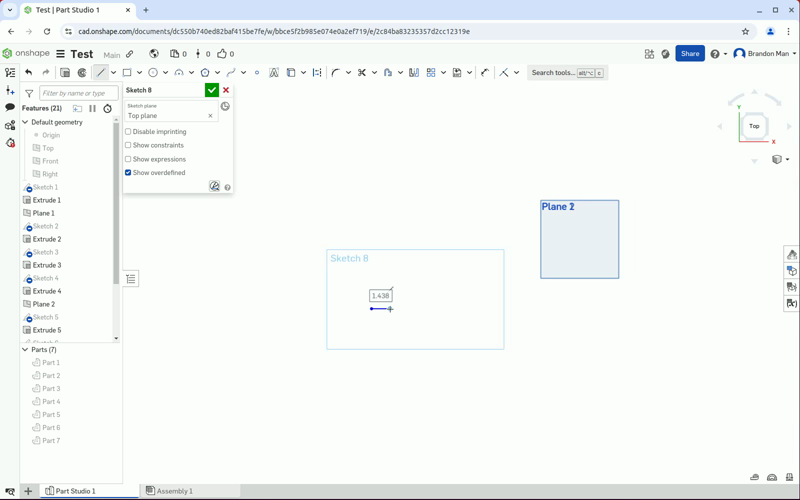
scroll(-6)
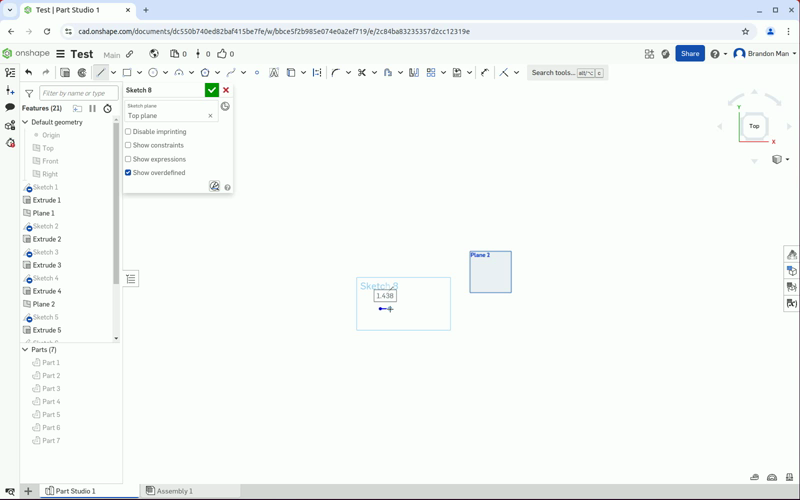
scroll(-6)
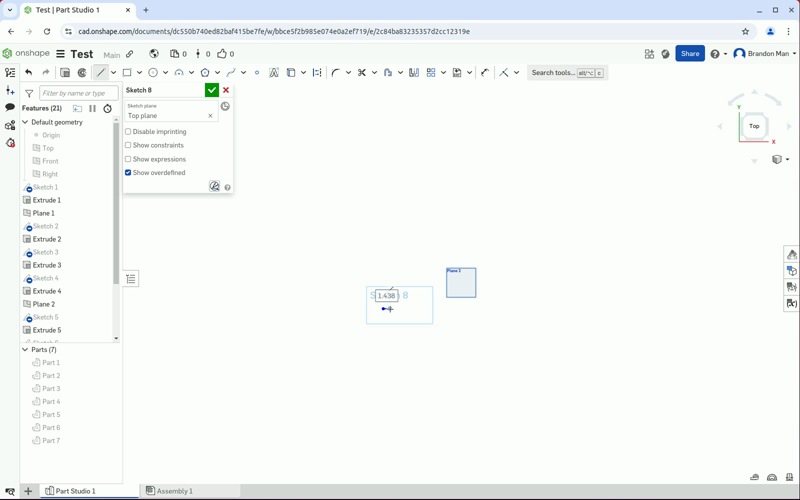
key_up(shift)
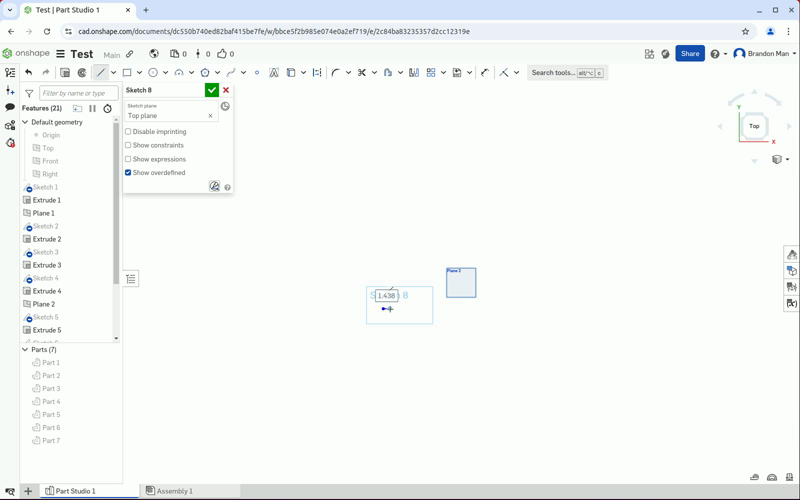
key_down(shift)
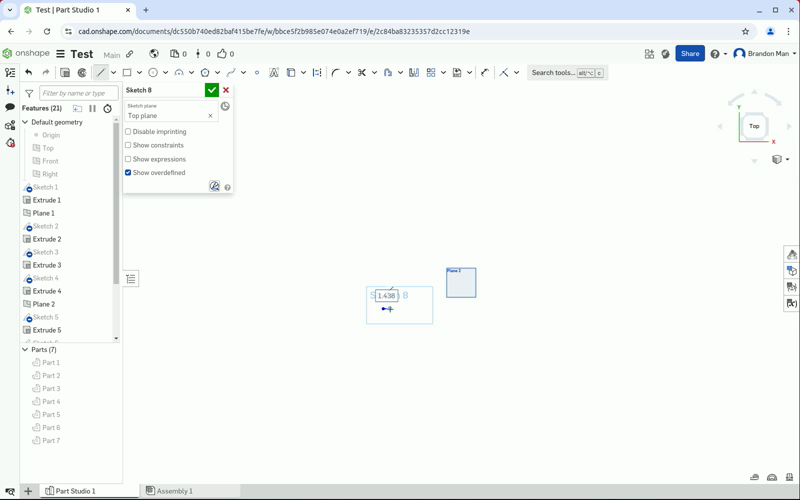
mouse_move(390, 226)
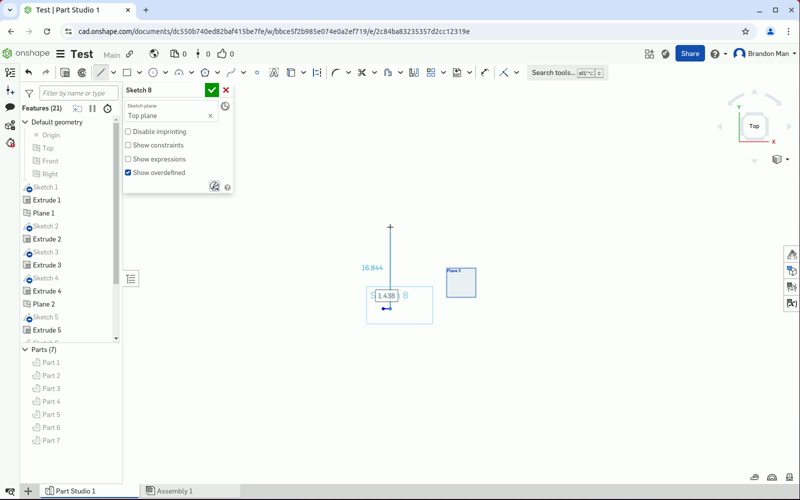
click(390, 226)
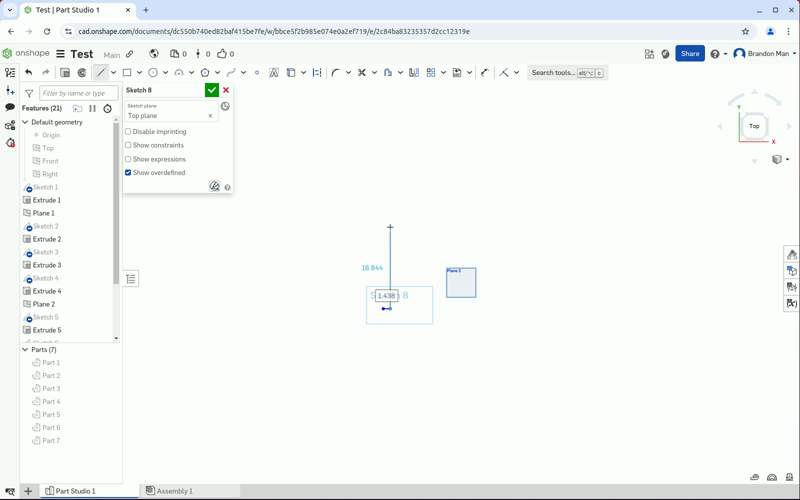
key_up(shift)
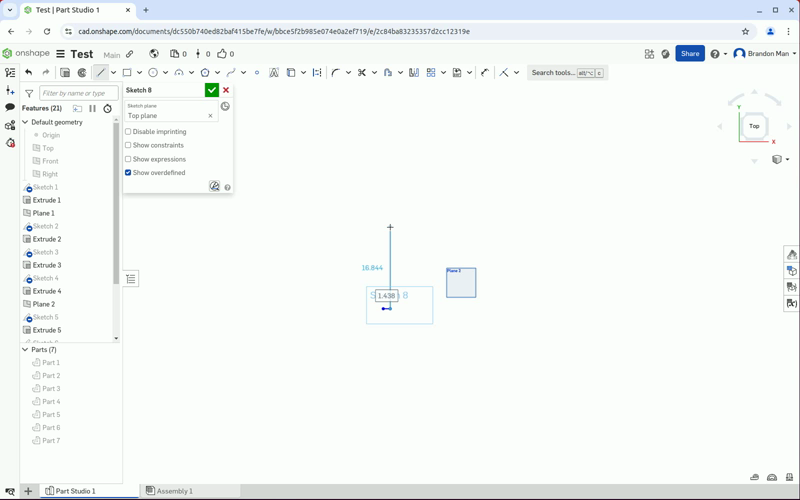
key_down(shift)
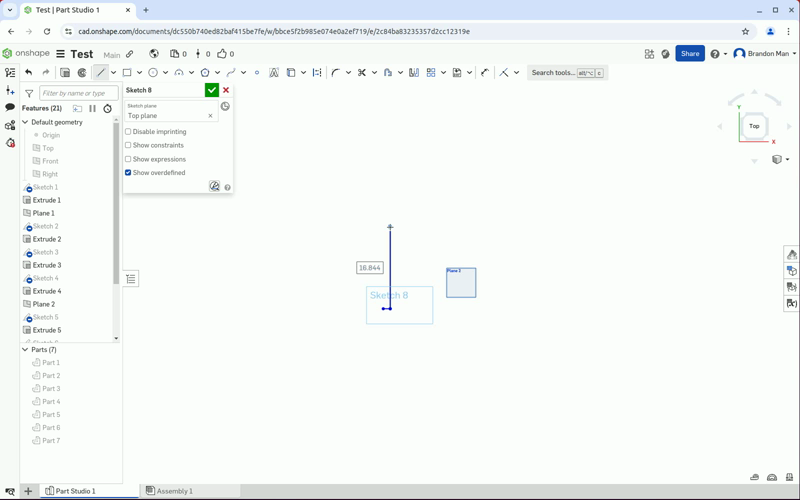
mouse_move(420, 226)
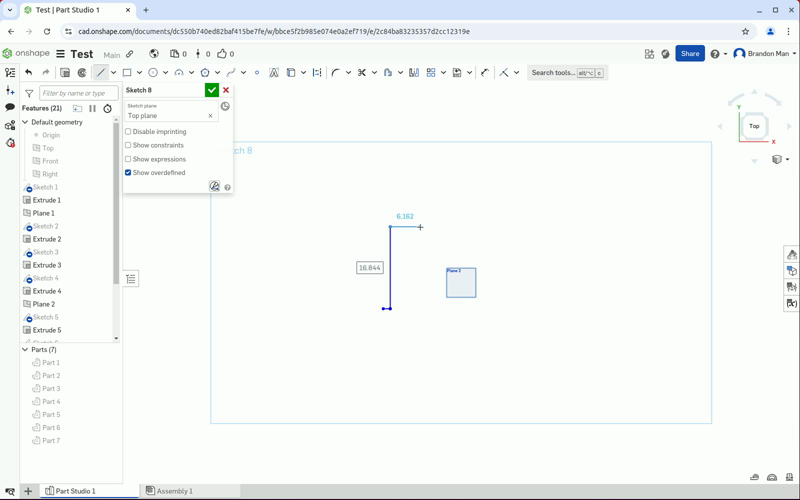
mouse_move(383, 226)
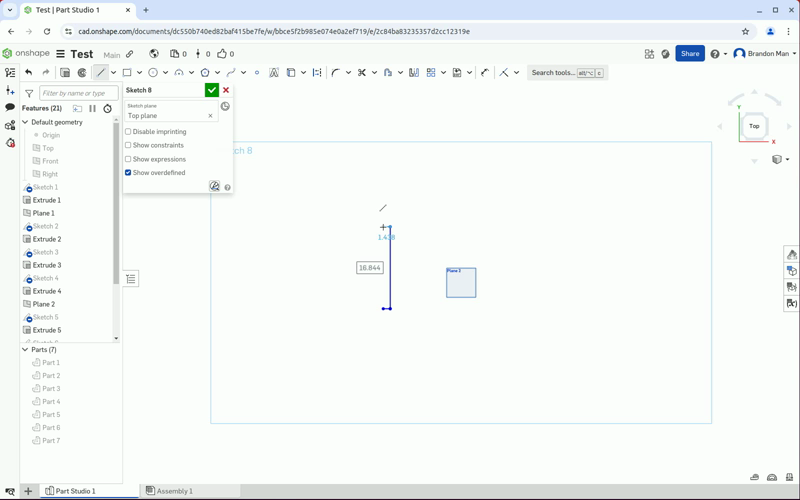
scroll(6)
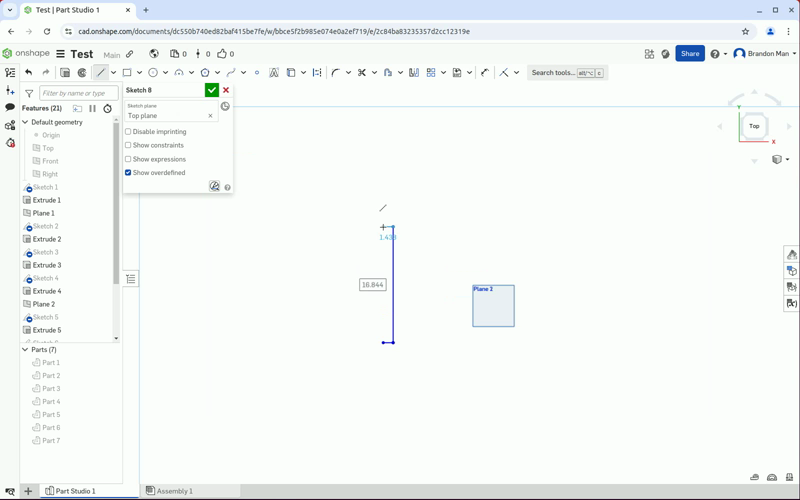
scroll(6)
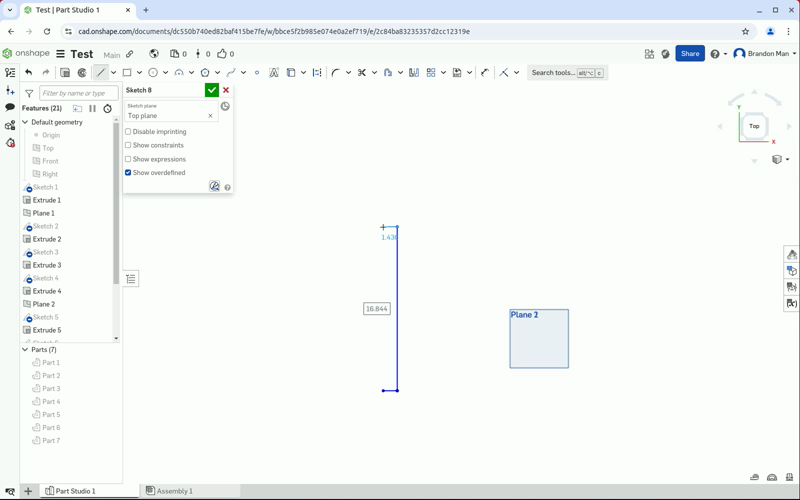
scroll(6)
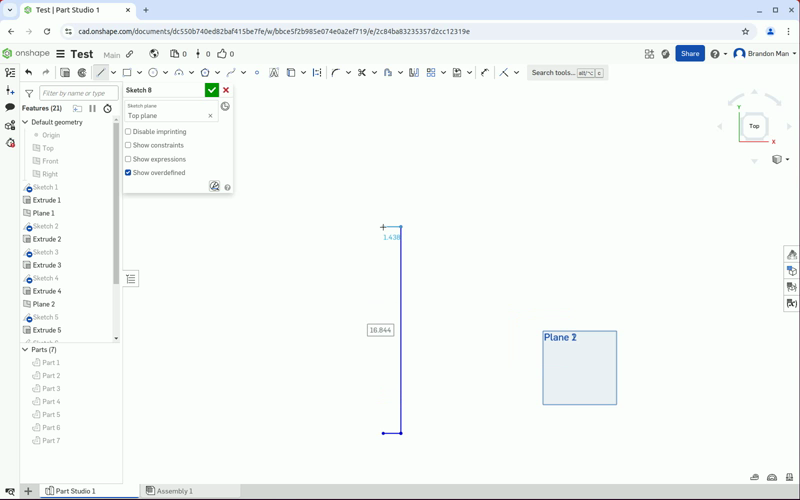
scroll(6)
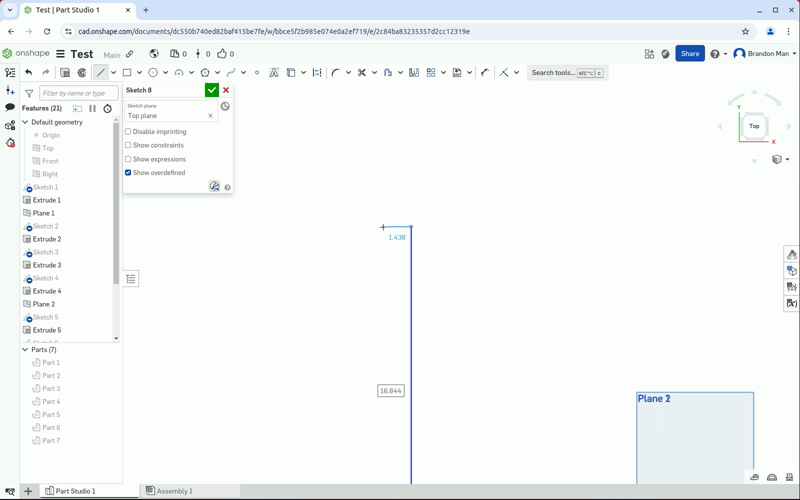
scroll(6)
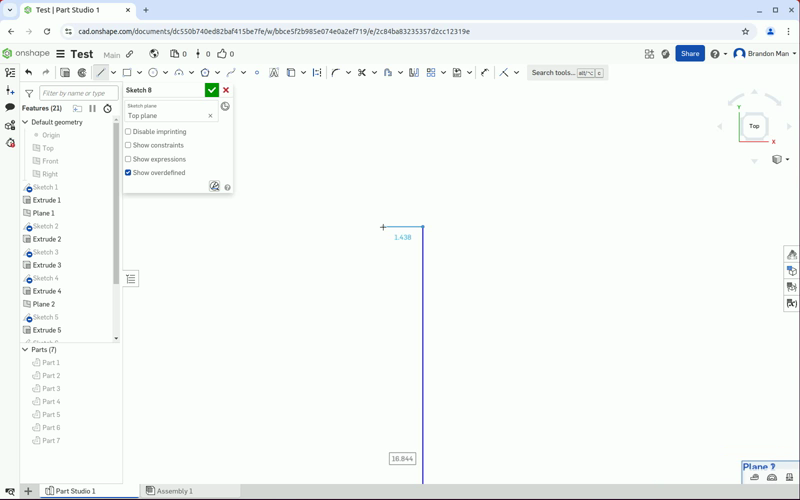
scroll(6)
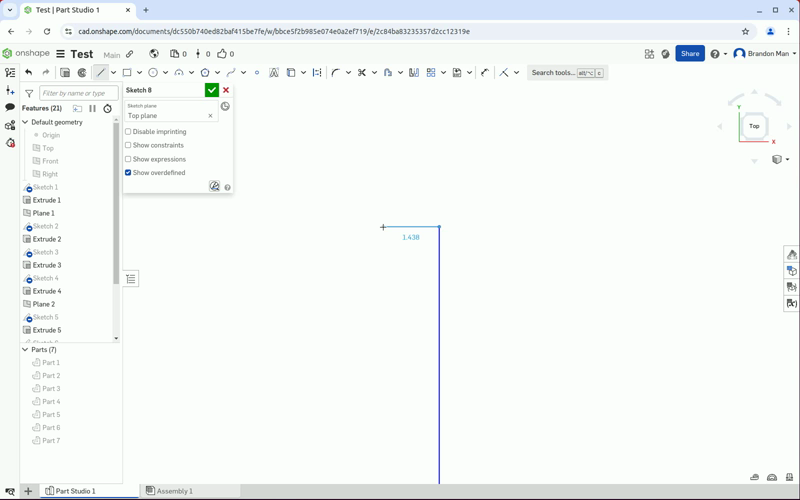
scroll(6)
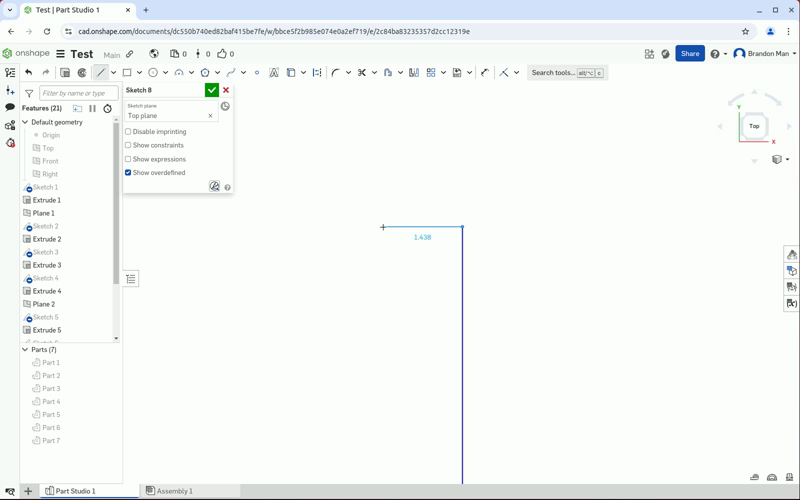
click(383, 226)
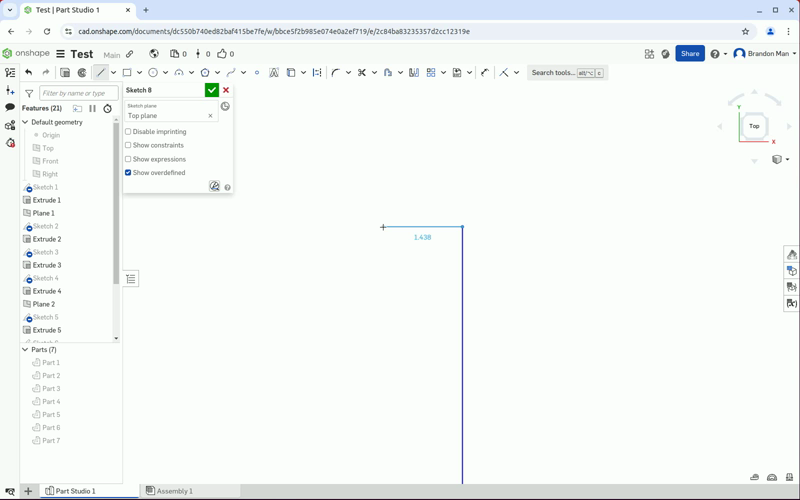
scroll(-6)
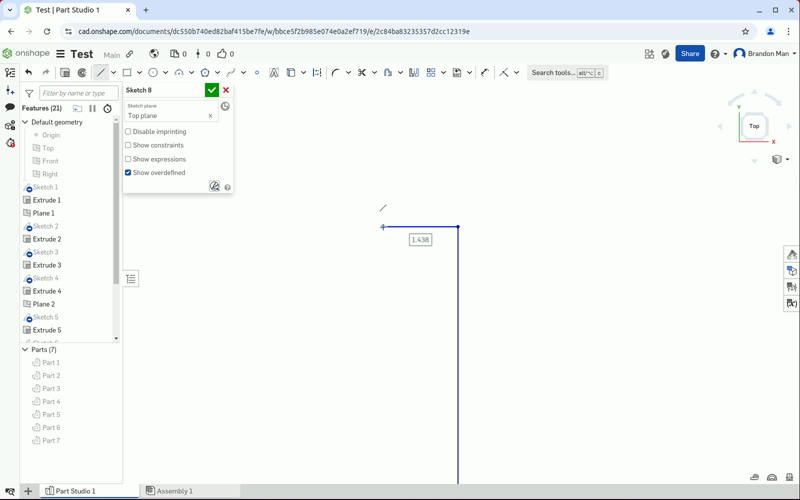
scroll(-6)
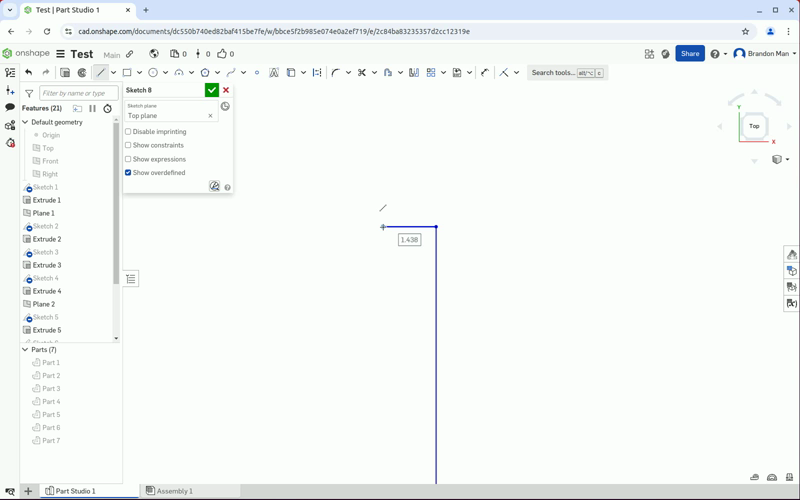
scroll(-6)
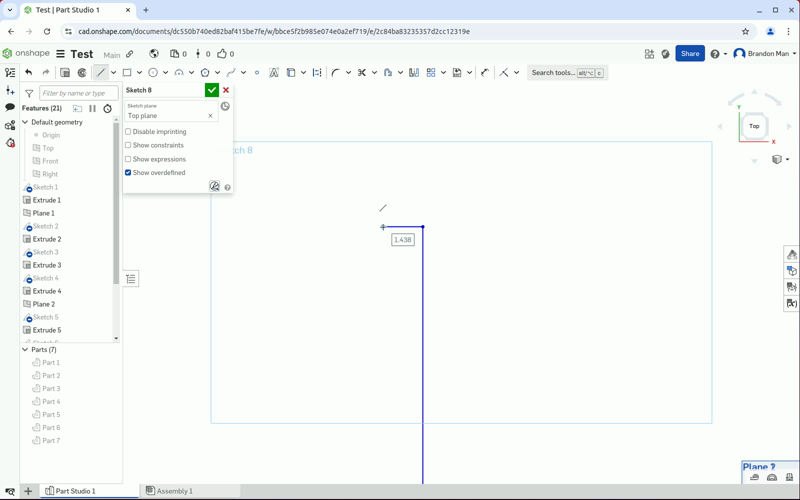
scroll(-6)
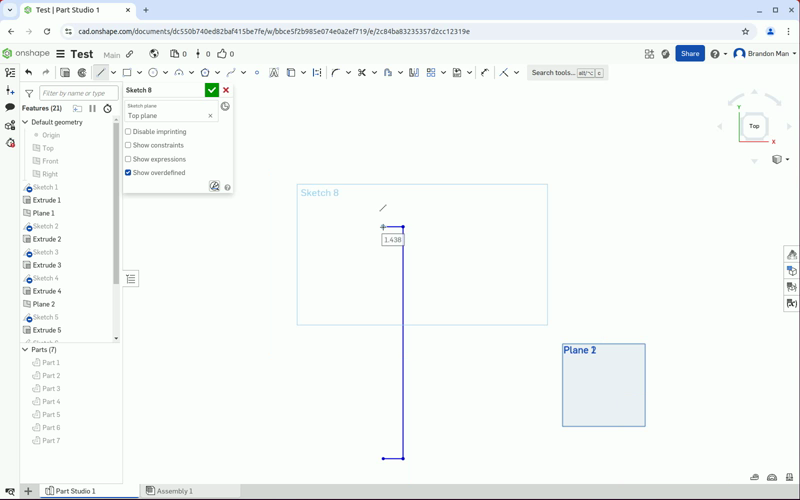
scroll(-6)
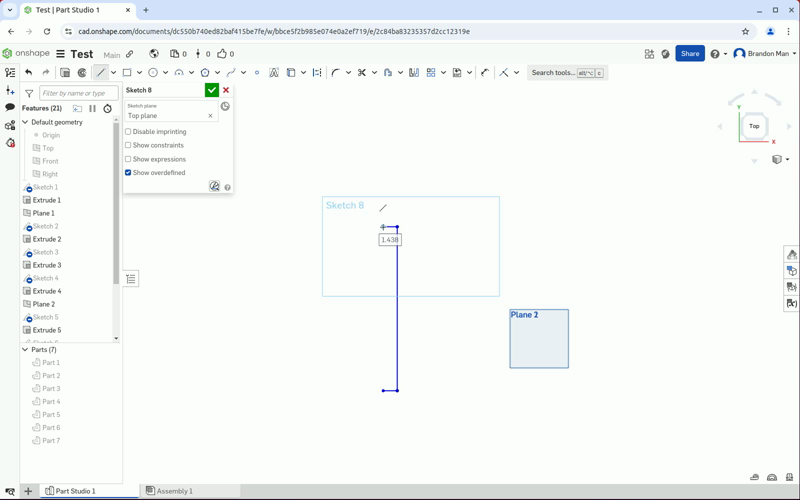
scroll(-6)
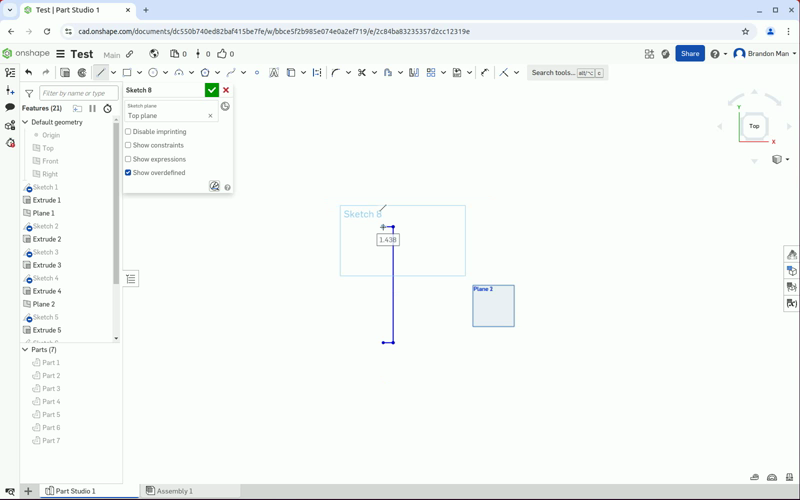
scroll(-6)
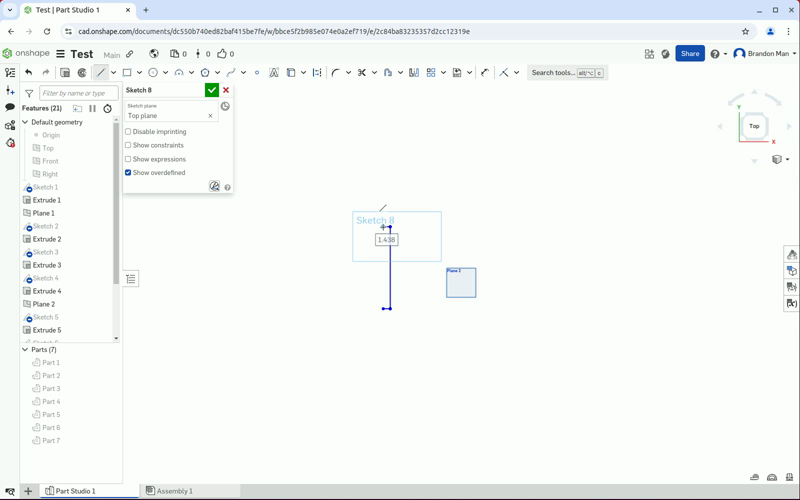
key_up(shift)
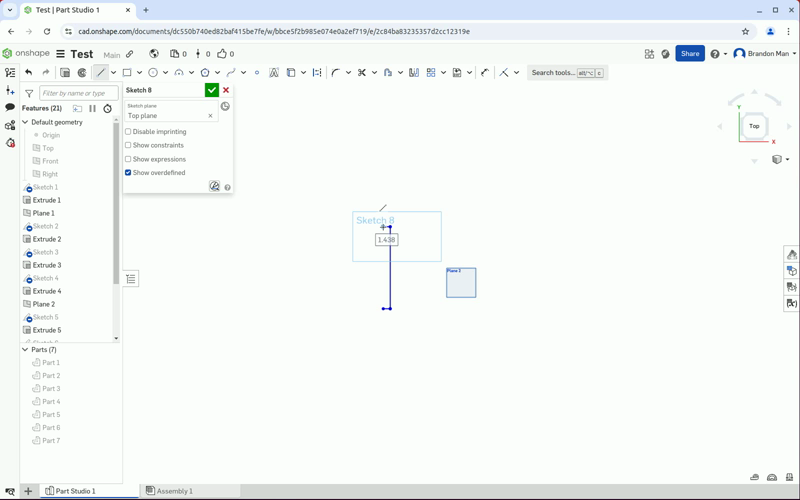
key_down(shift)
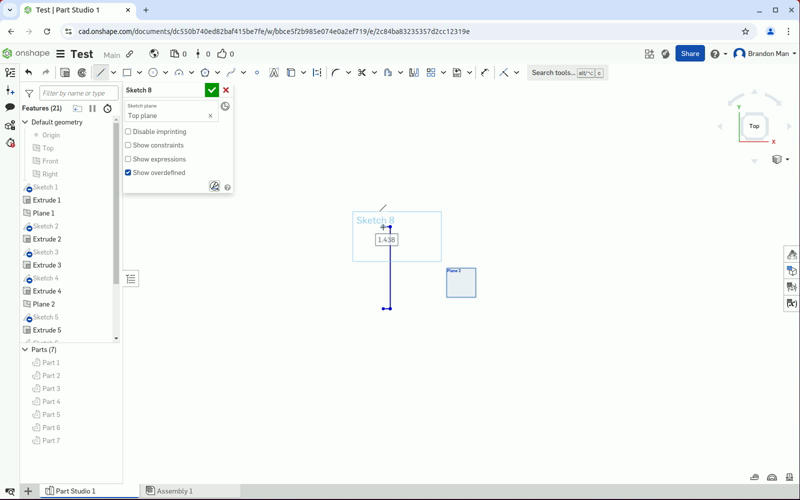
mouse_move(383, 308)
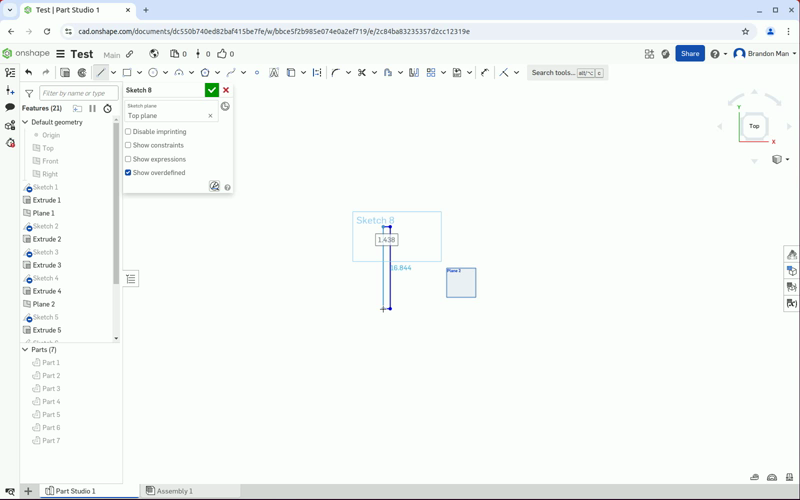
key_up(shift)
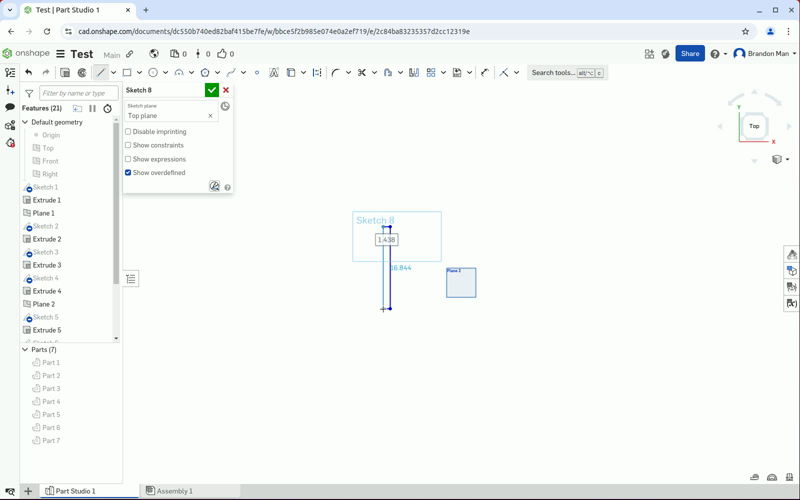
click(383, 308)
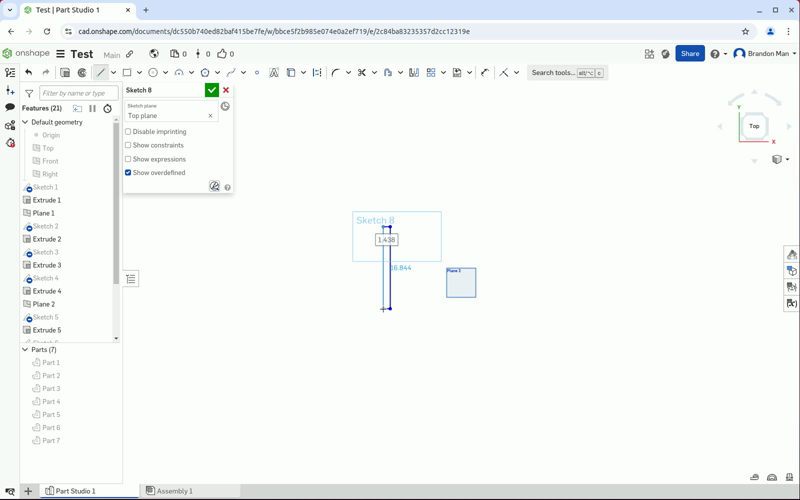
key(esc)
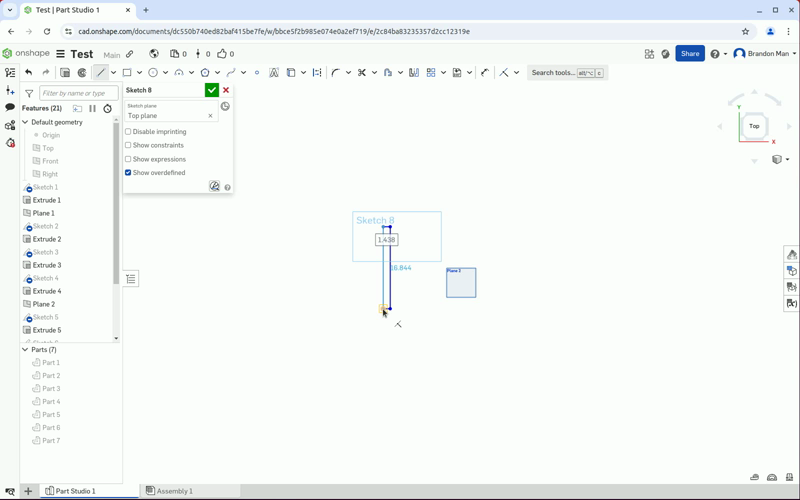
mouse_move(387, 272)
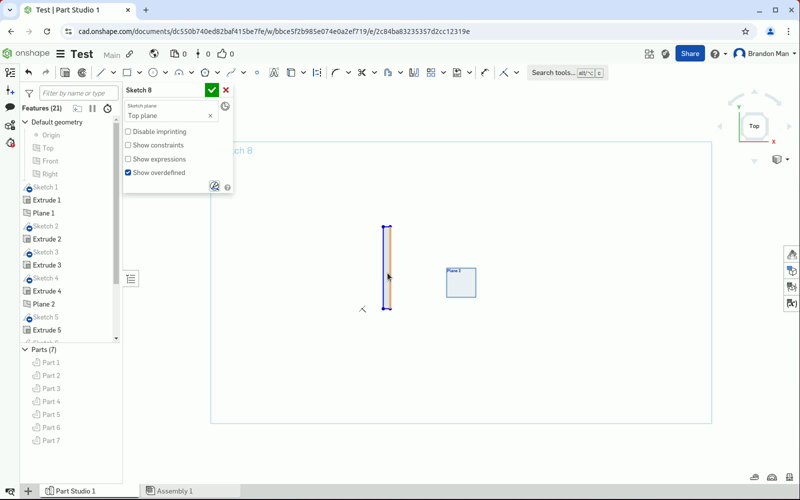
scroll(6)
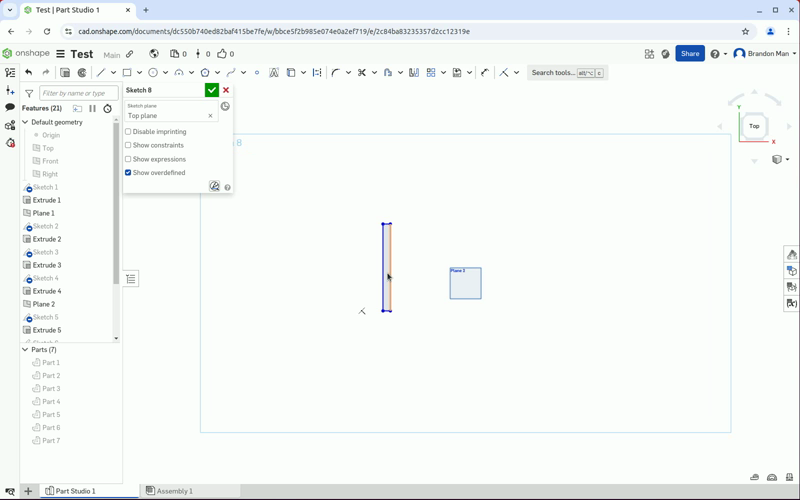
scroll(6)
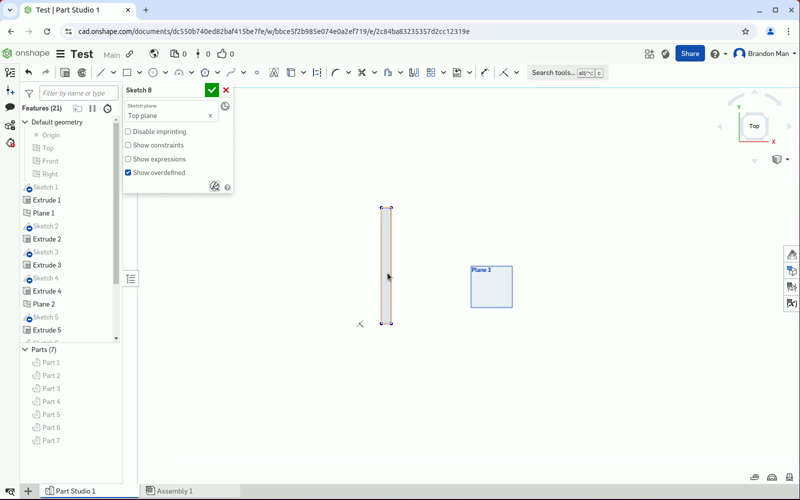
scroll(6)
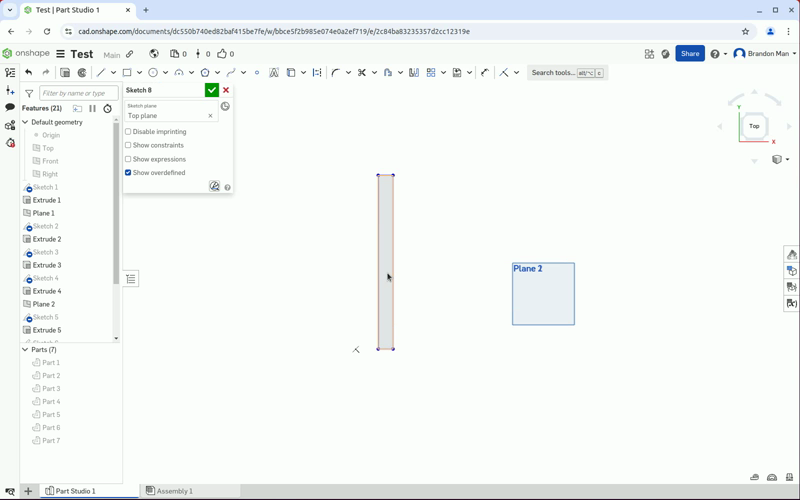
scroll(6)
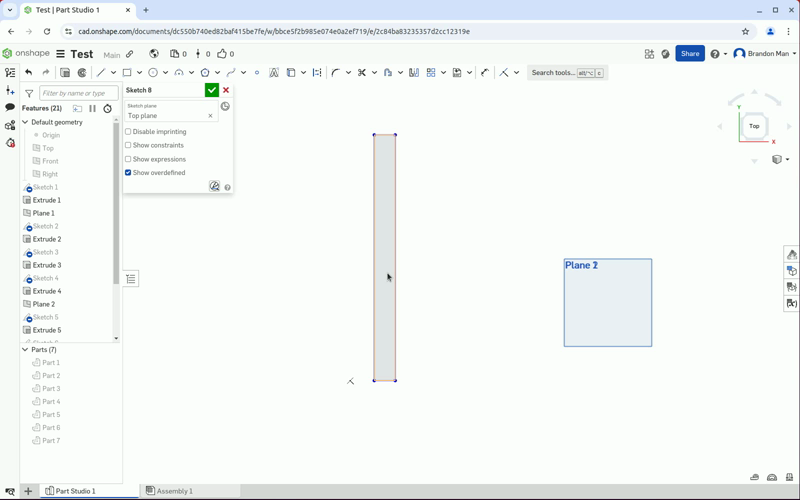
scroll(6)
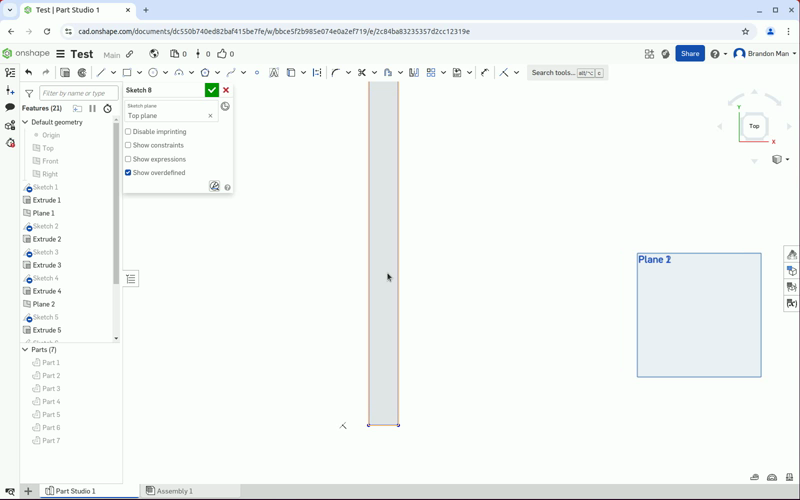
scroll(6)
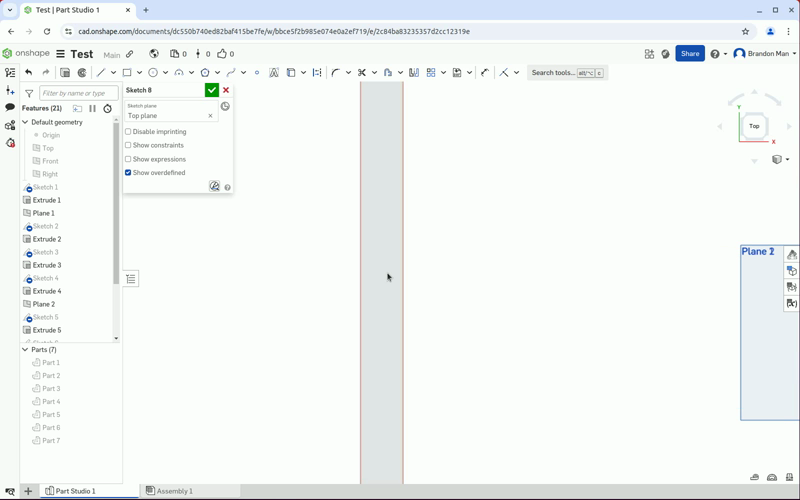
scroll(6)
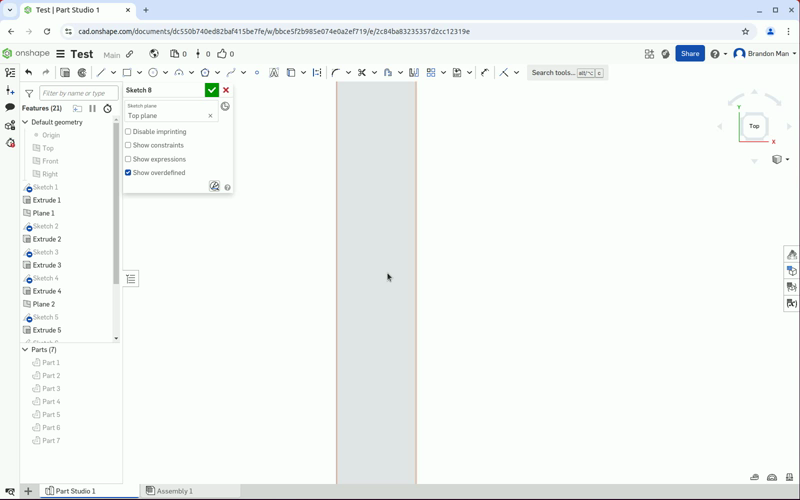
click(387, 272)
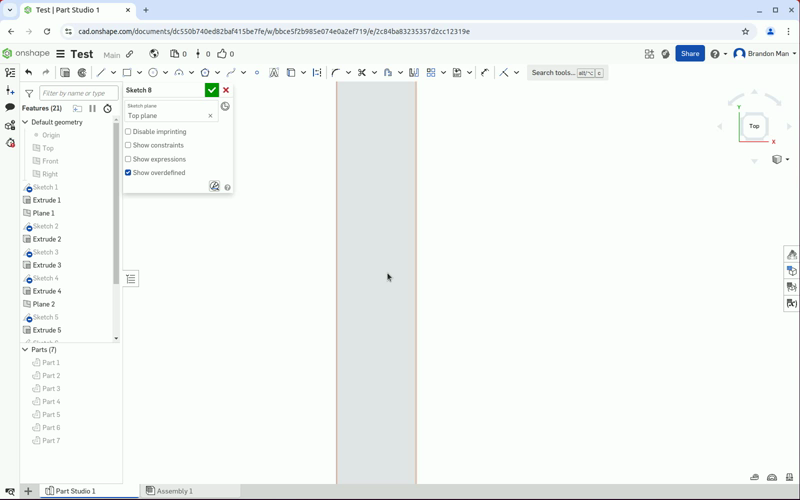
scroll(-6)
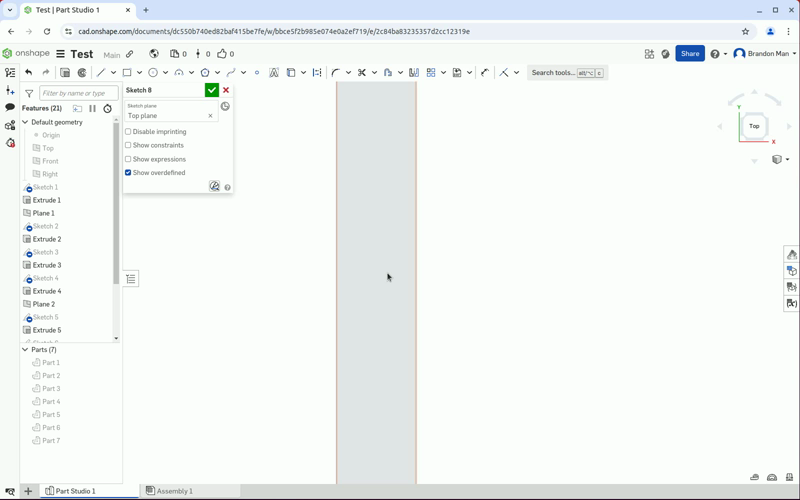
scroll(-6)
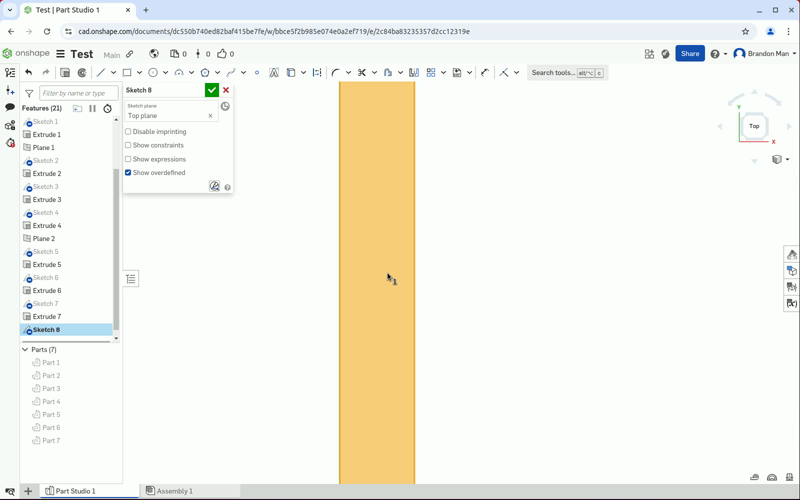
scroll(-6)
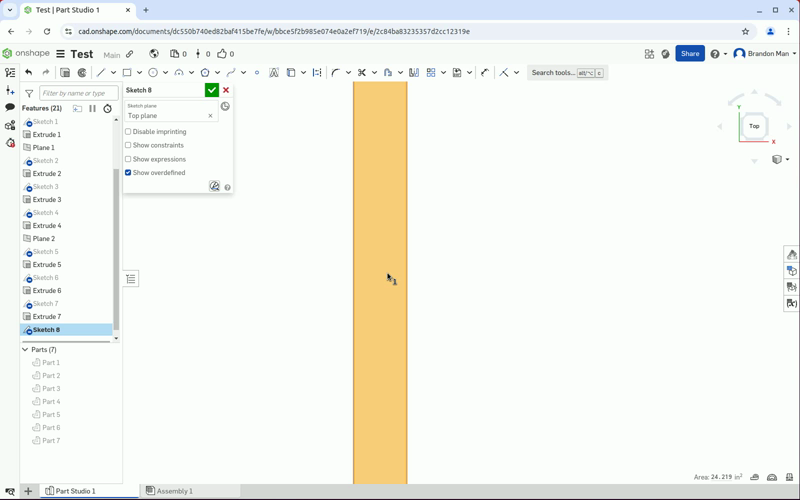
scroll(-6)
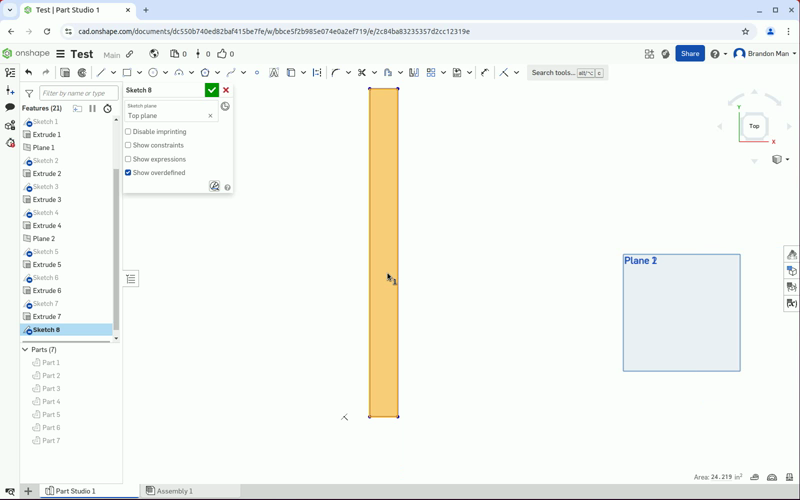
scroll(-6)
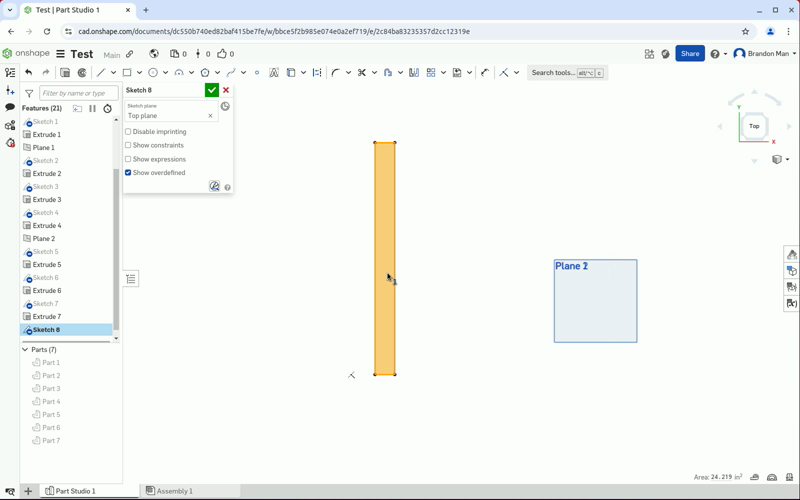
scroll(-6)
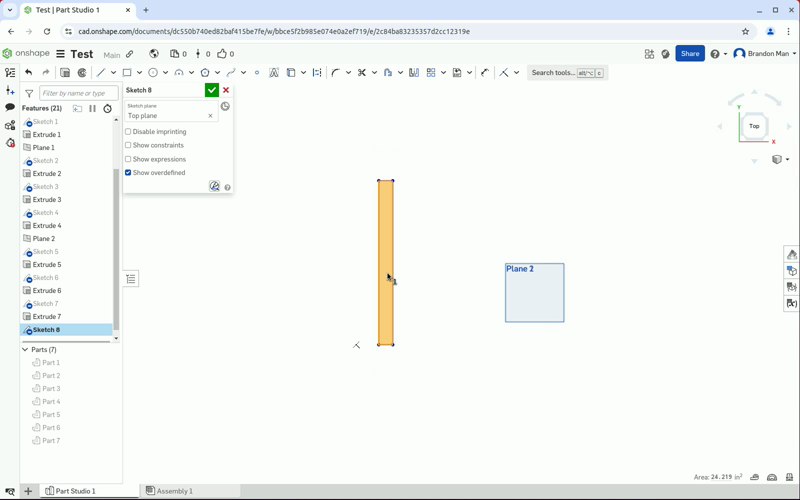
scroll(-6)
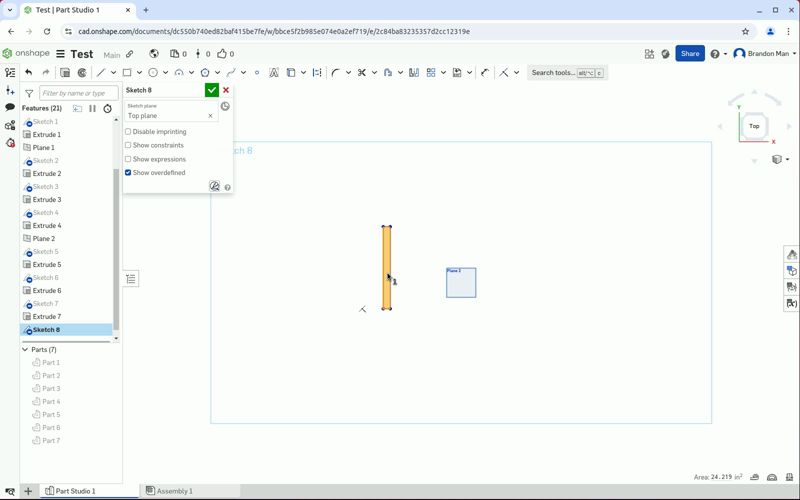
mouse_move(73, 352)
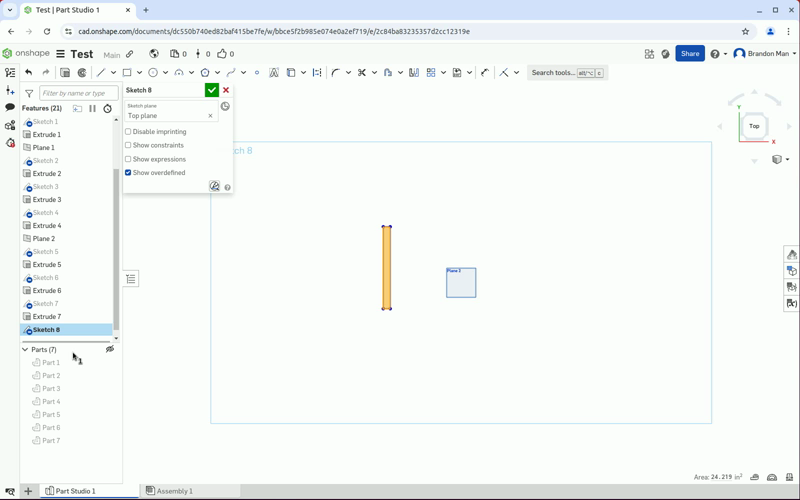
key(shift+y)
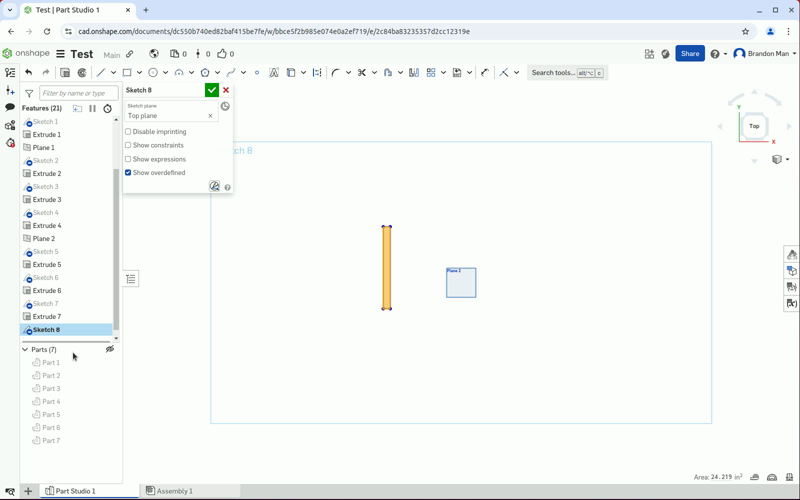
key(shift+e)
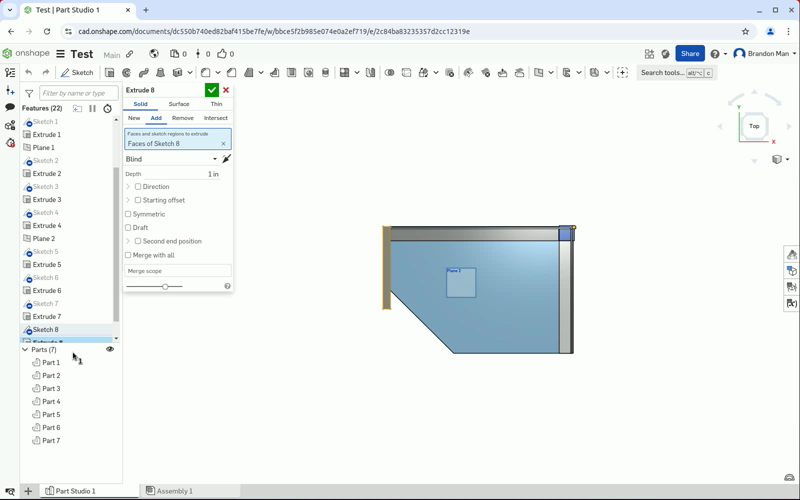
mouse_move(143, 106)
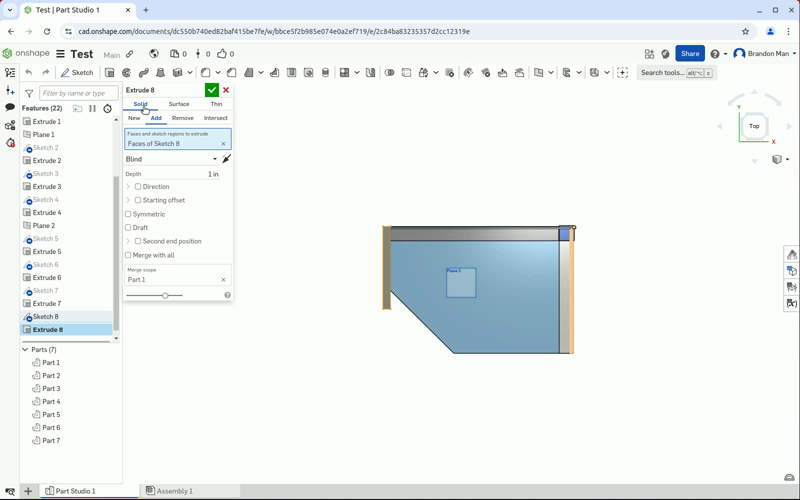
click(143, 106)
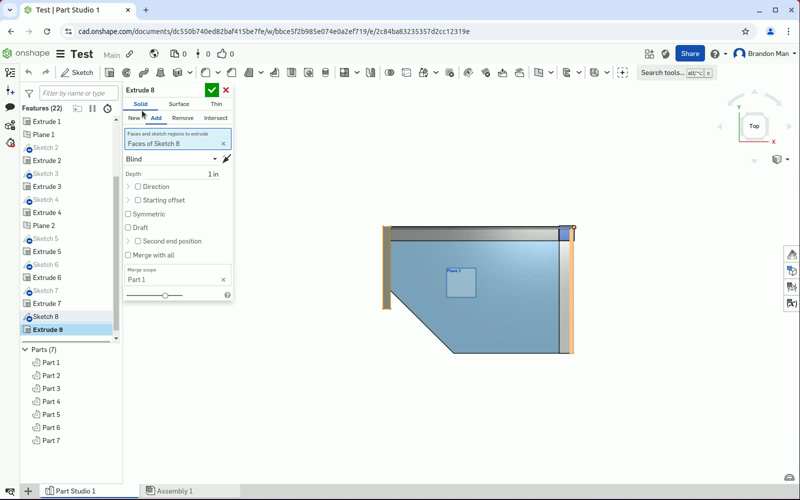
mouse_move(137, 120)
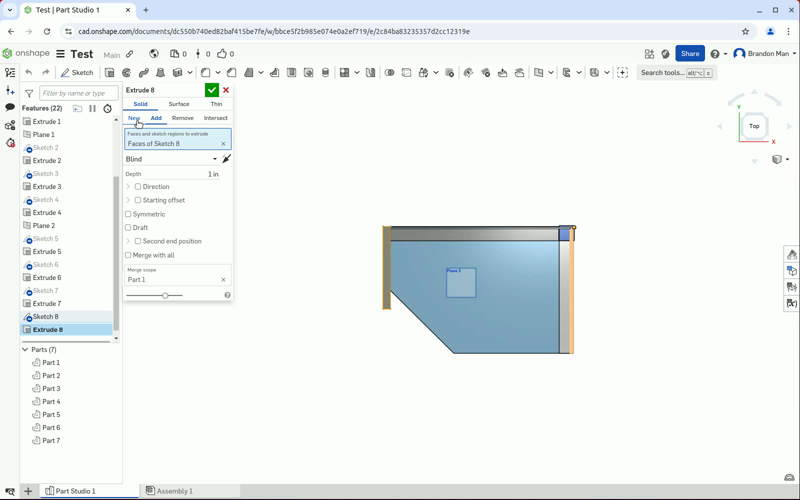
click(137, 120)
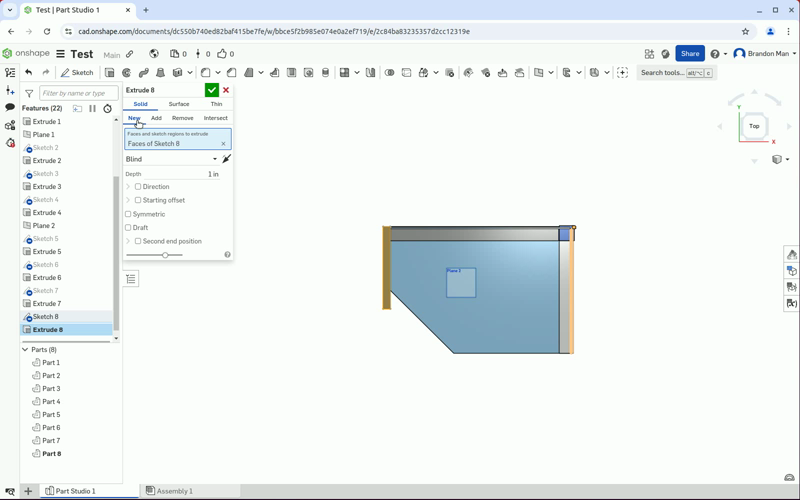
key(tab, 4)
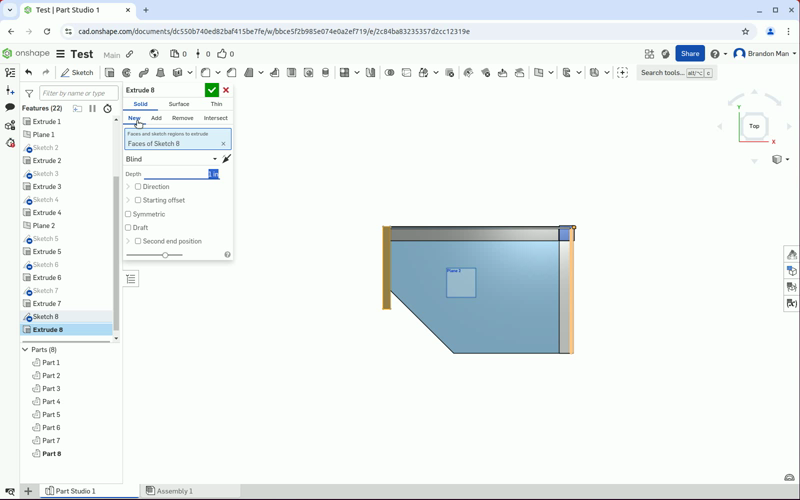
text(0.722)
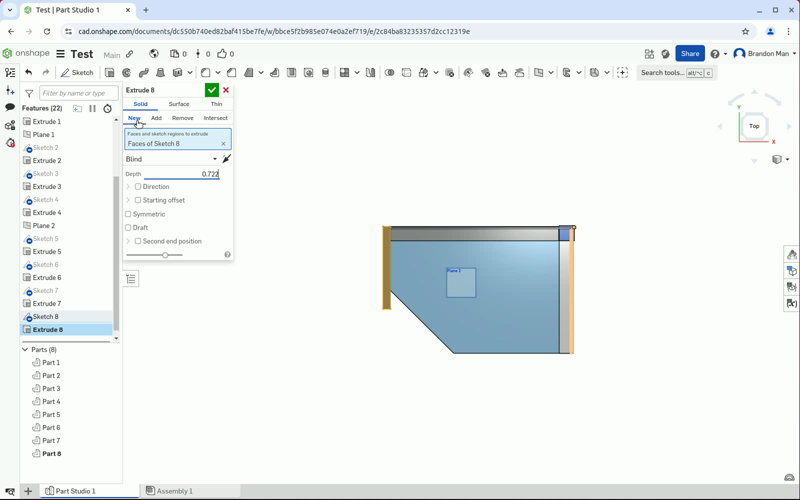
key(enter)
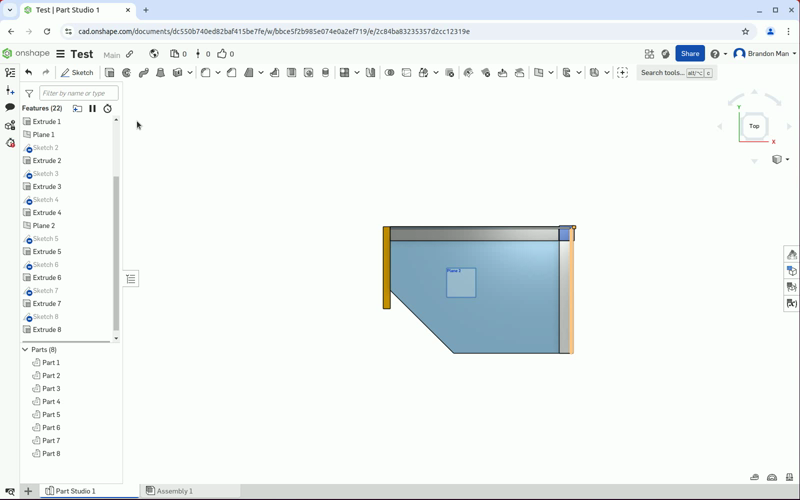
key(shift+h)
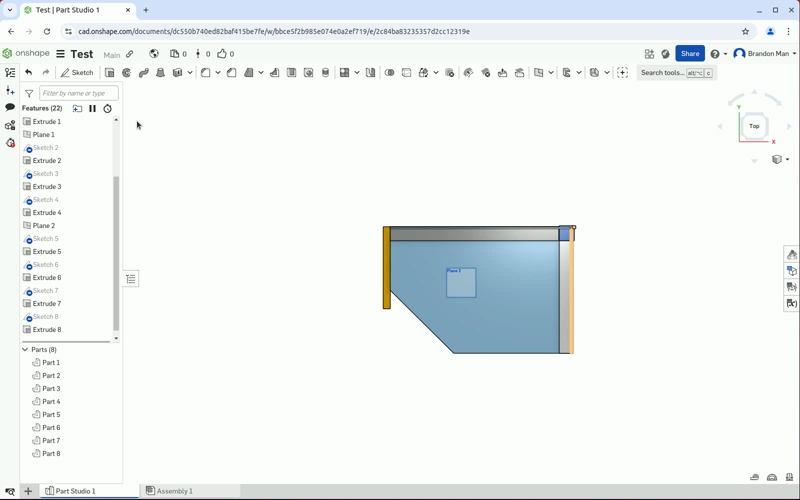
key(shift+h)
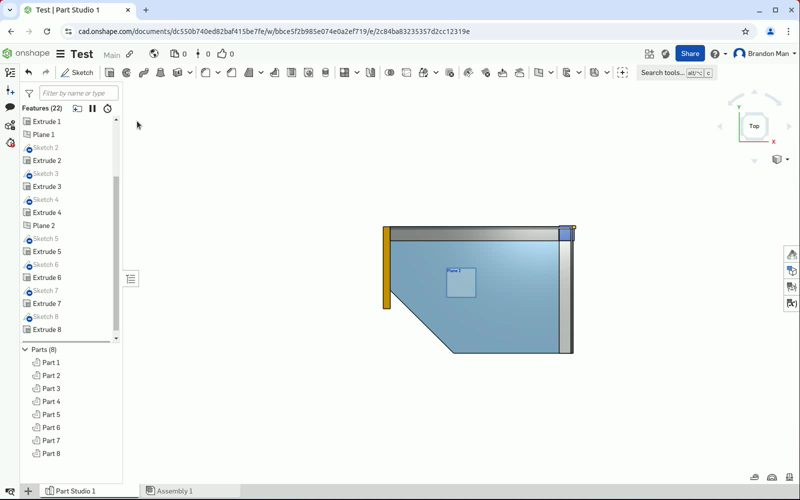
mouse_move(69, 111)
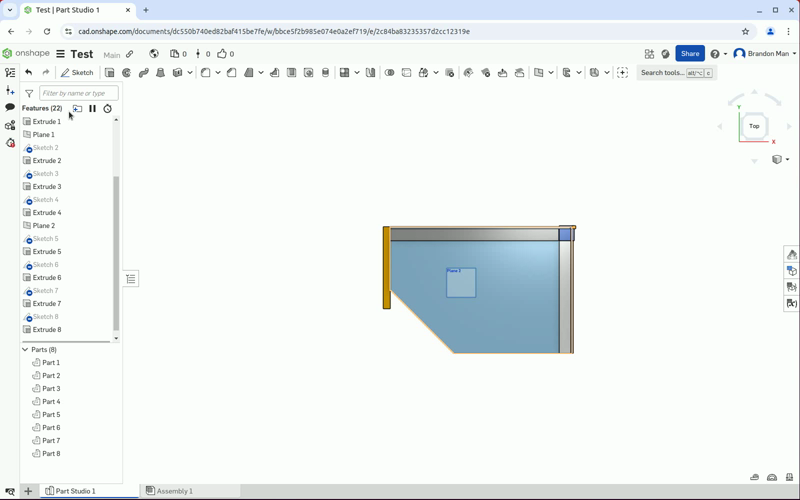
click(69, 111)
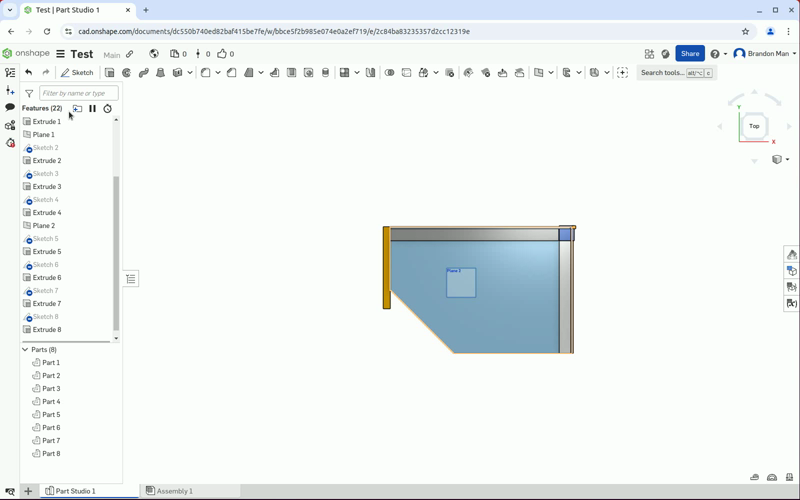
key(shift+s)
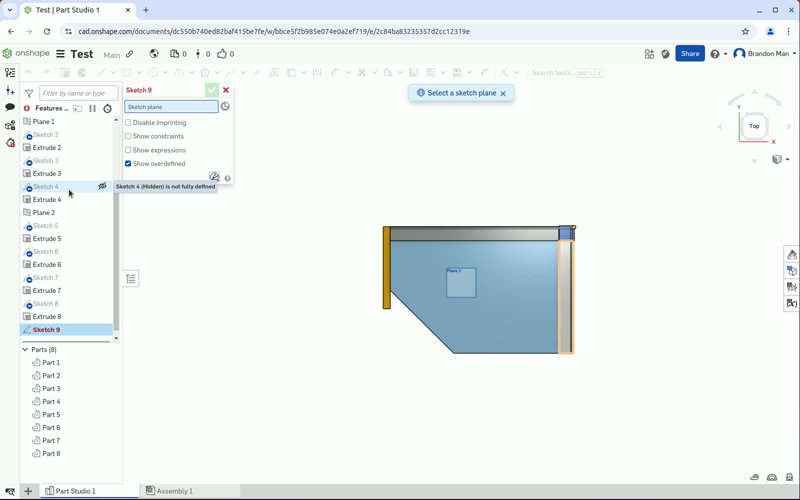
scroll(3)
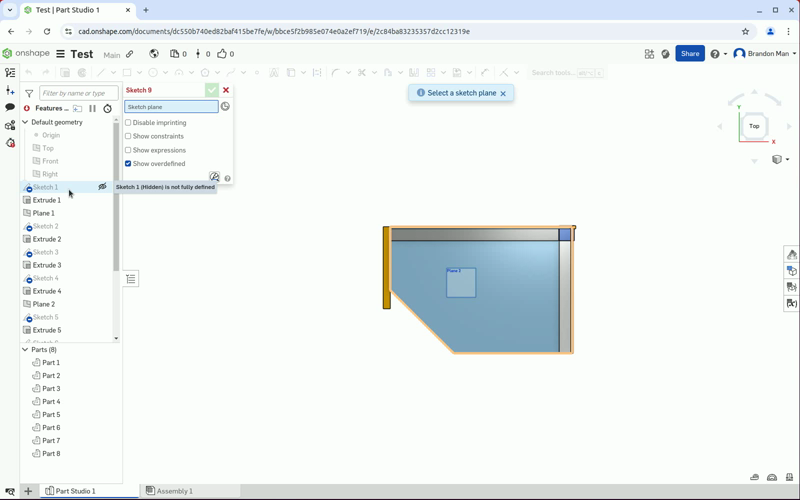
mouse_move(69, 150)
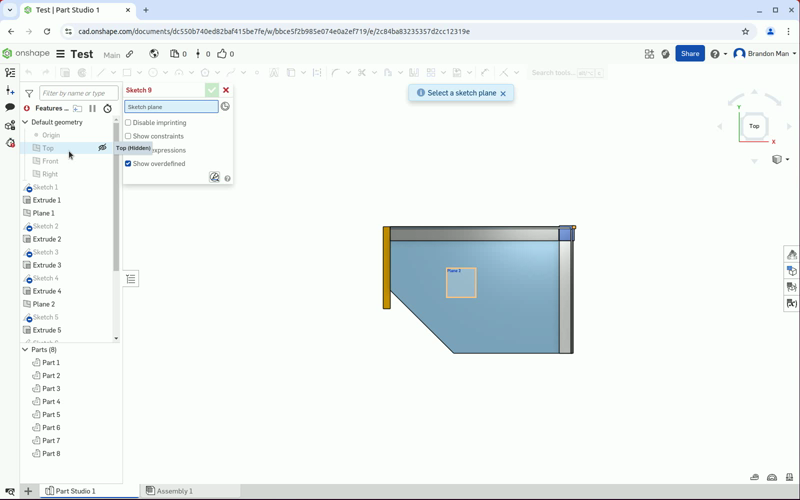
click(69, 150)
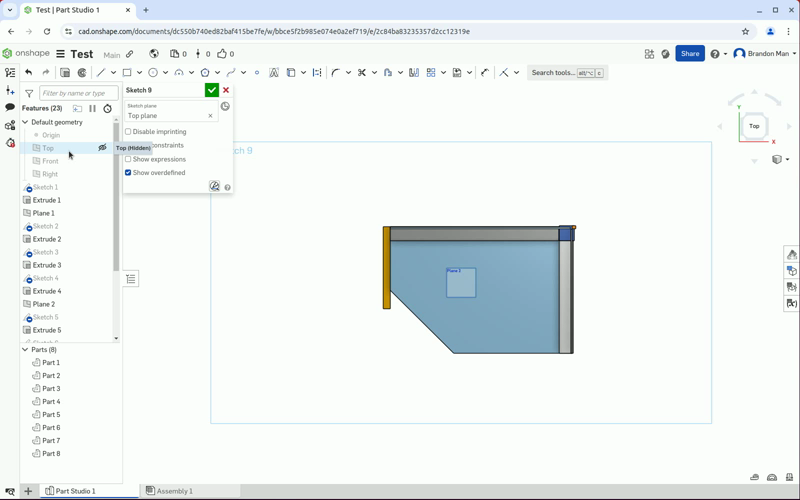
mouse_move(73, 352)
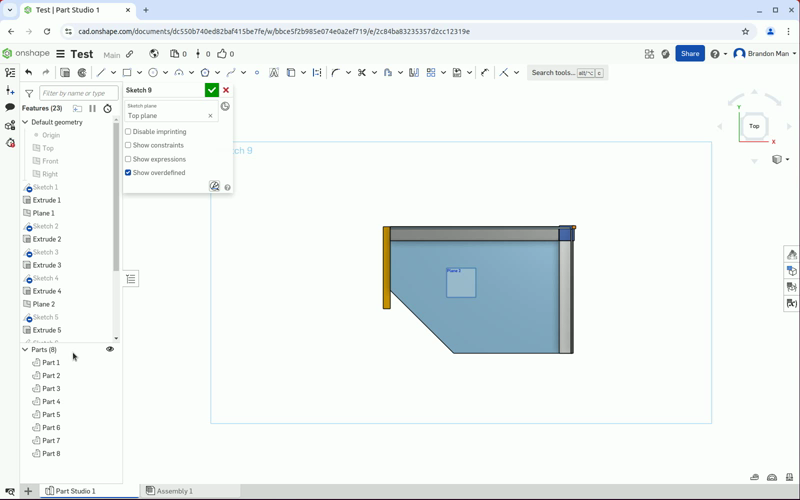
key(y)
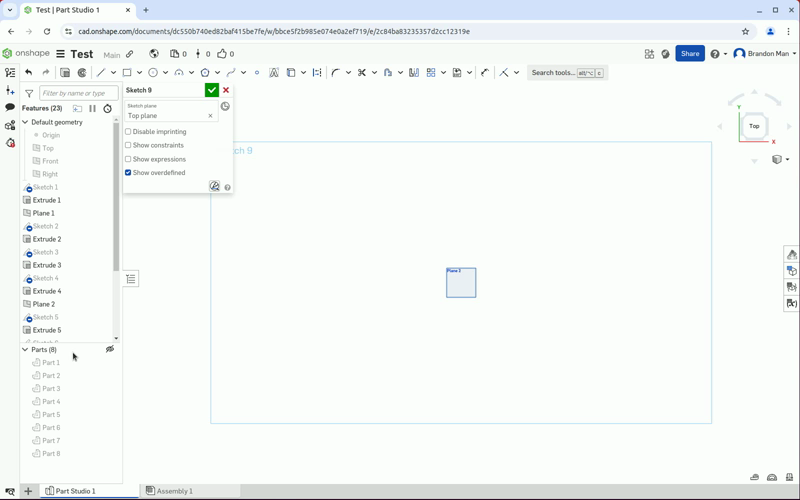
key(l)
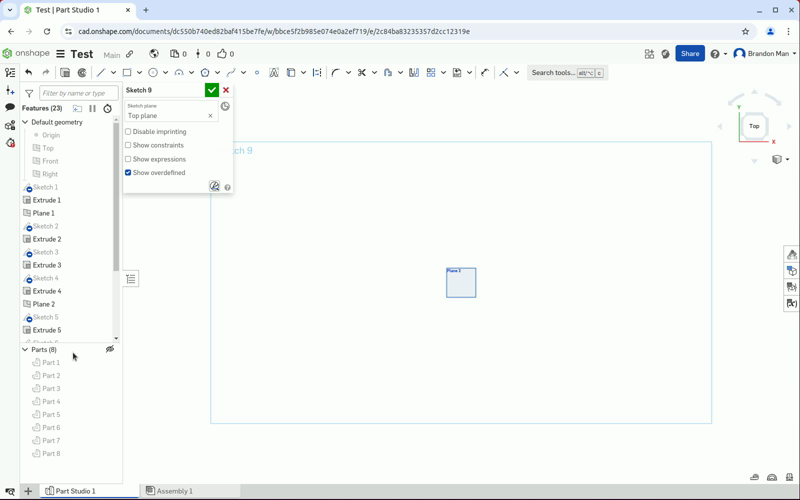
key_down(shift)
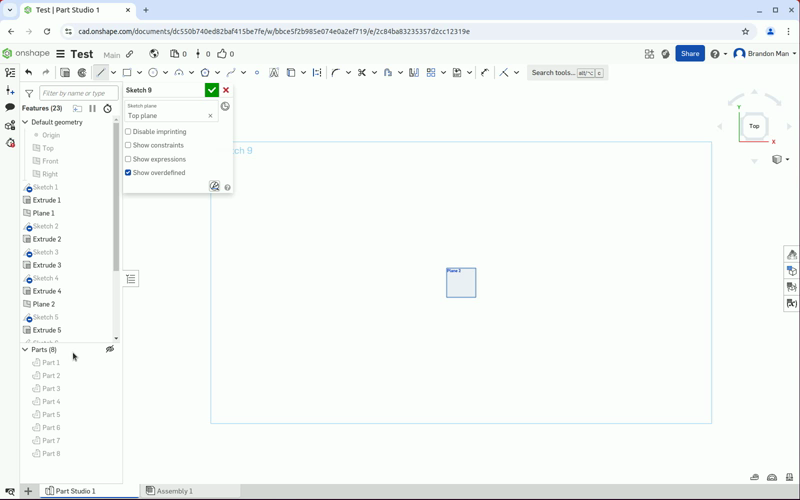
mouse_move(429, 360)
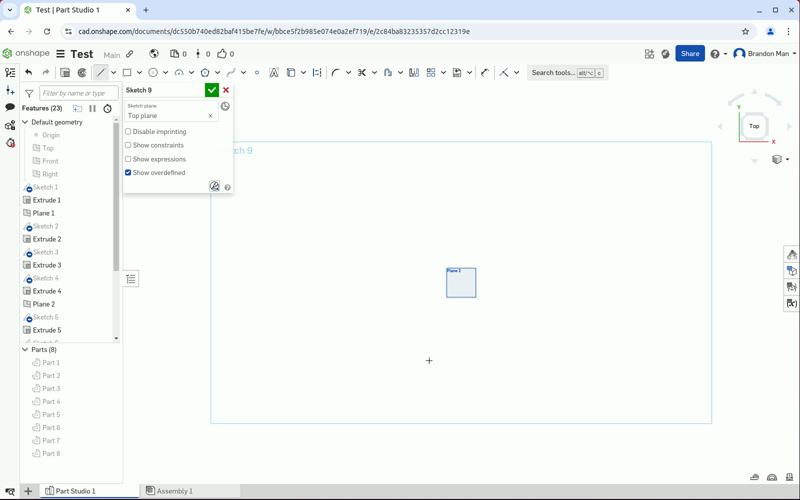
click(429, 360)
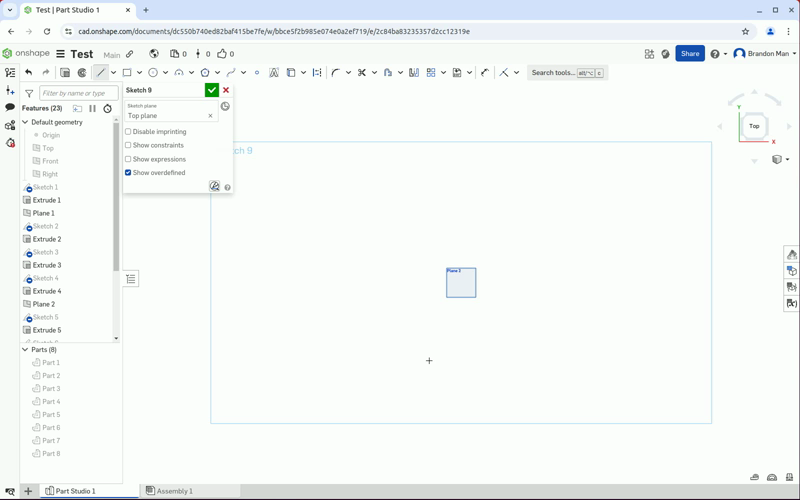
key_up(shift)
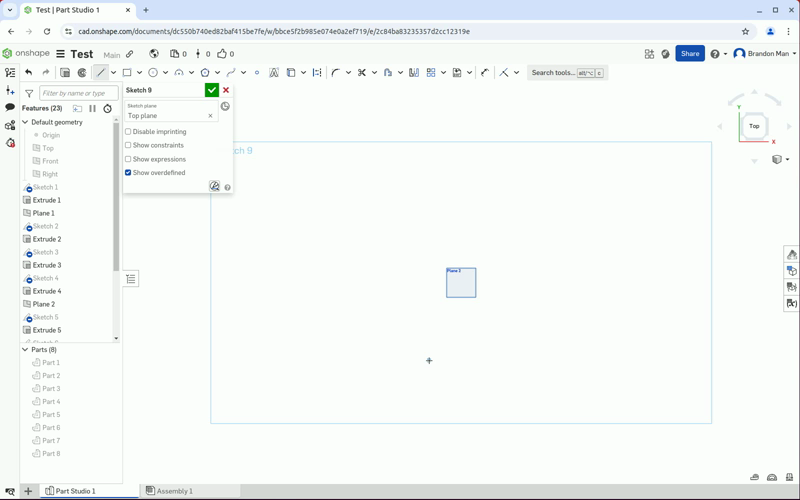
key_down(shift)
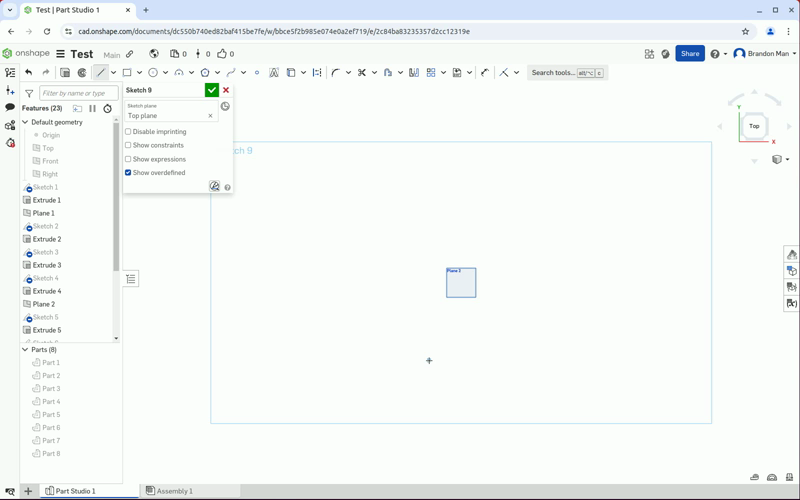
mouse_move(573, 360)
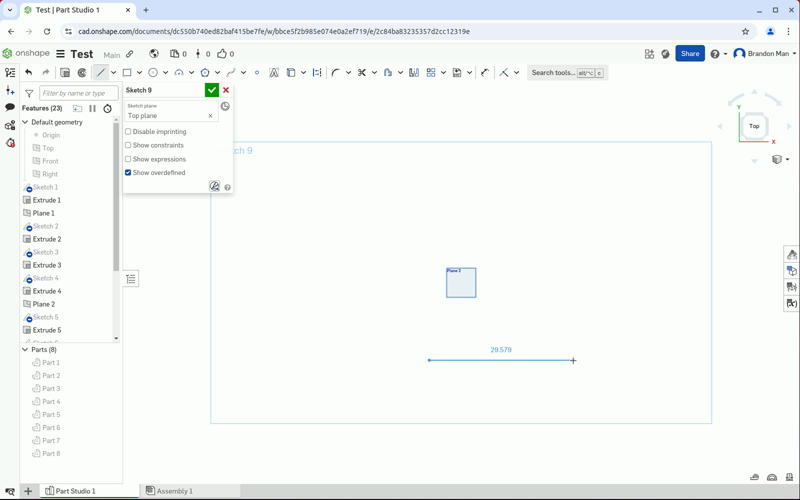
click(573, 360)
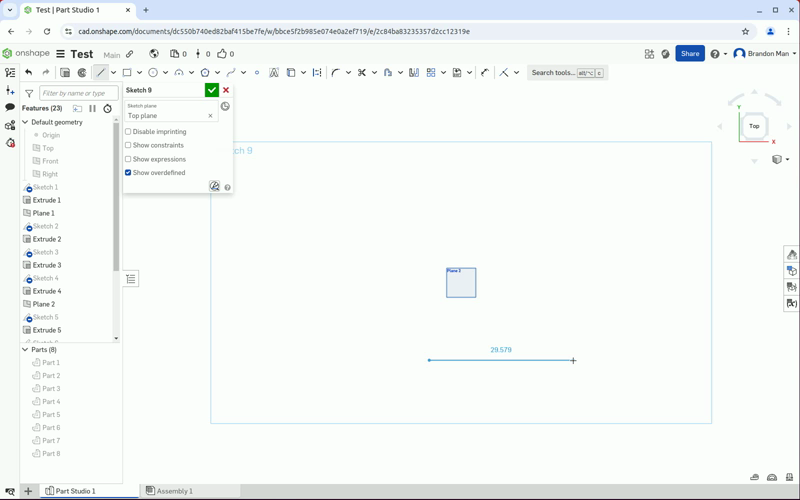
key_up(shift)
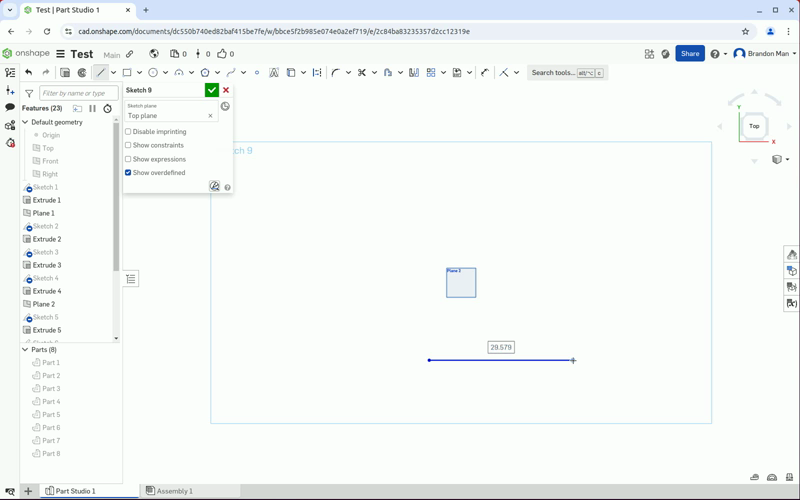
key_down(shift)
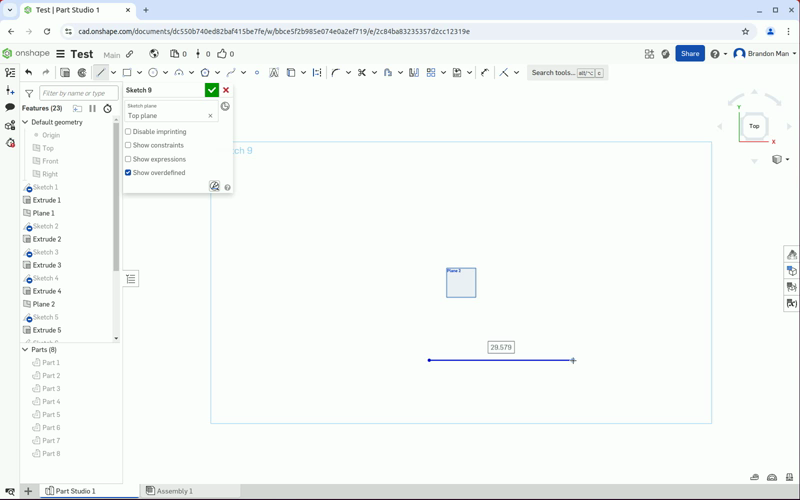
mouse_move(589, 360)
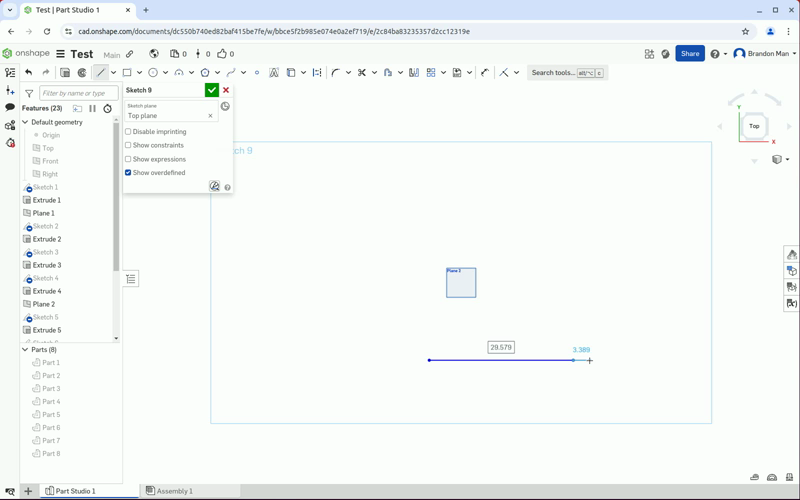
mouse_move(573, 352)
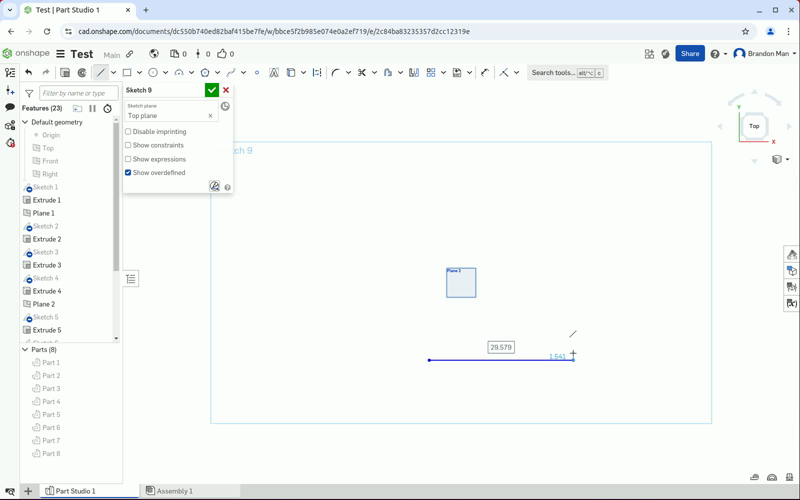
scroll(6)
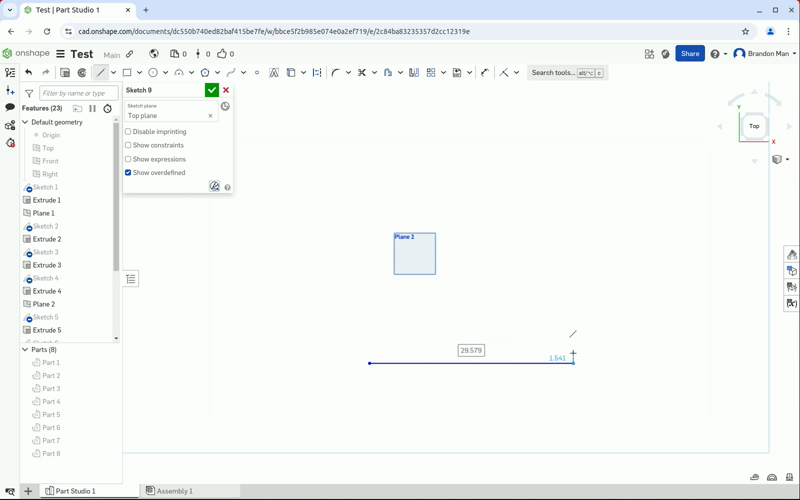
scroll(6)
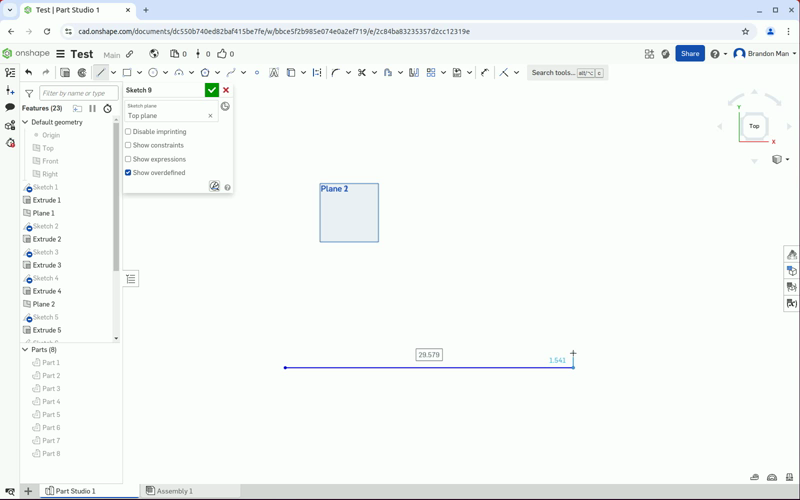
scroll(6)
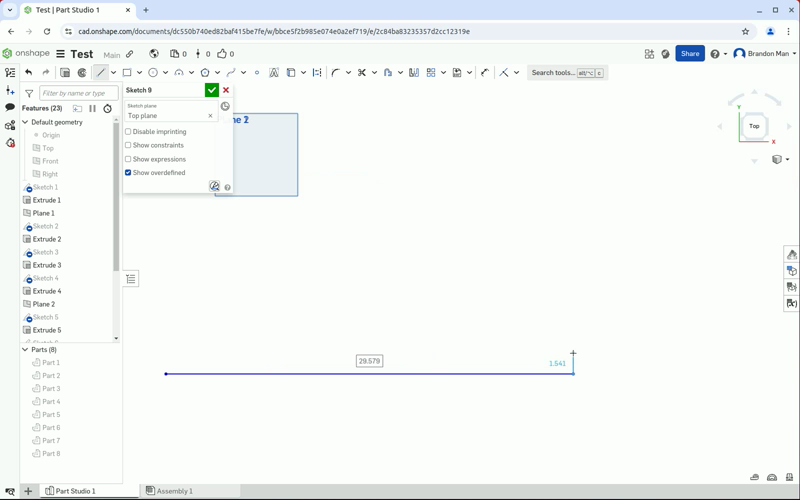
scroll(6)
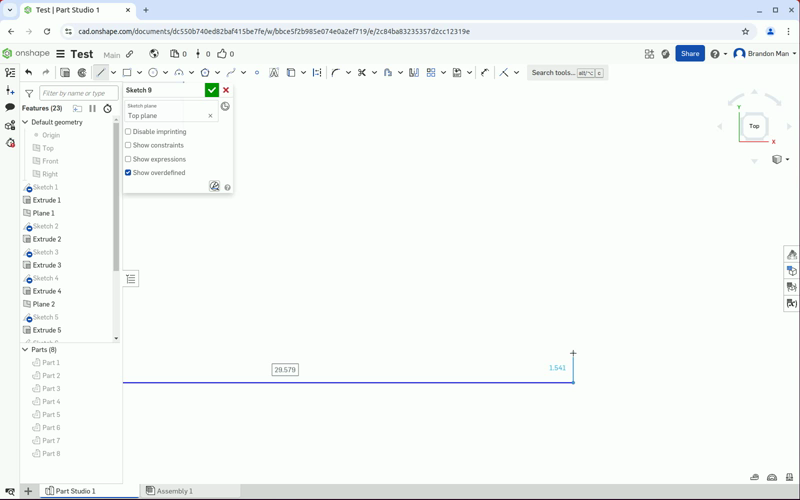
scroll(6)
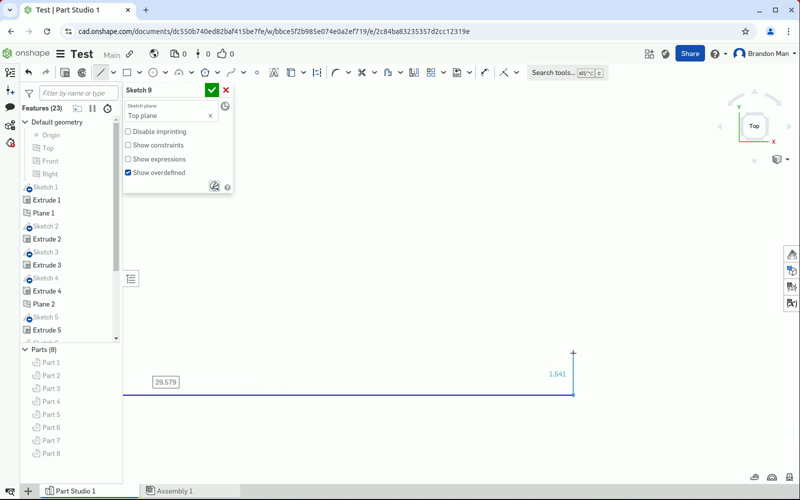
scroll(6)
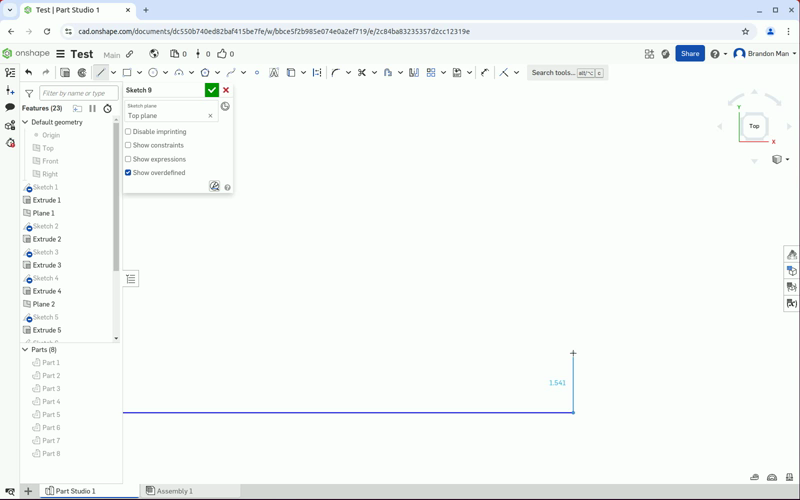
scroll(6)
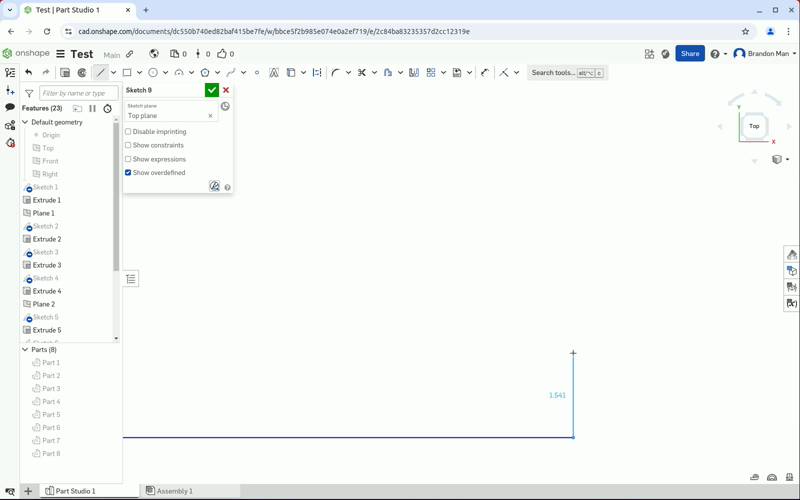
click(573, 352)
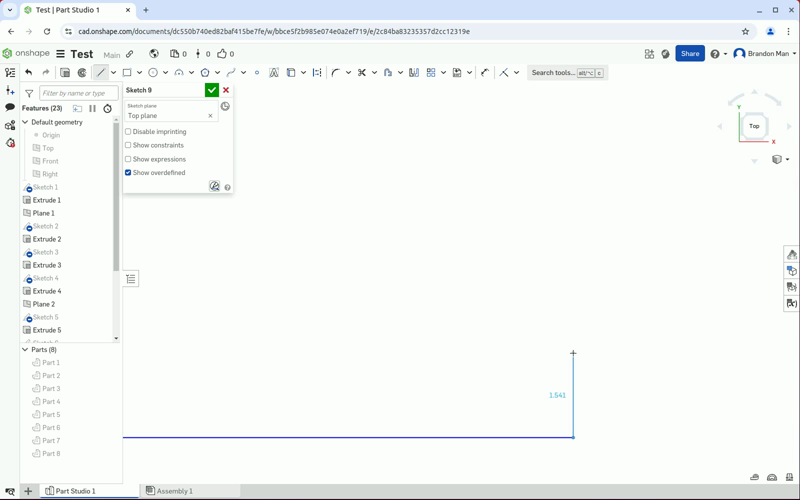
scroll(-6)
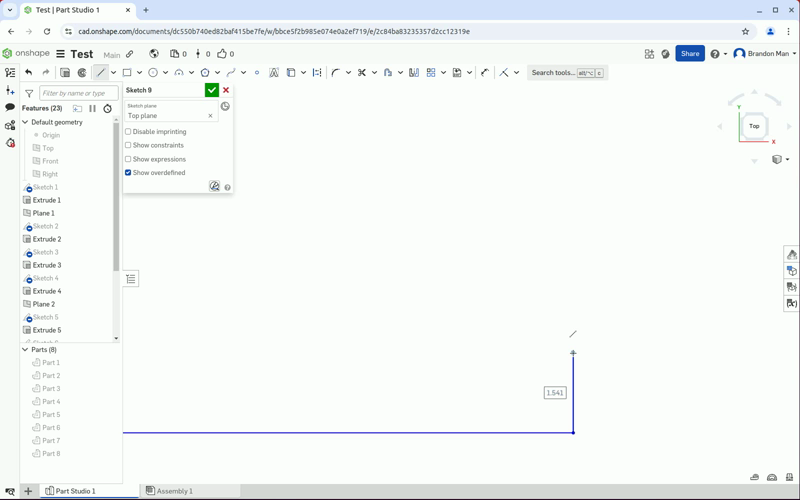
scroll(-6)
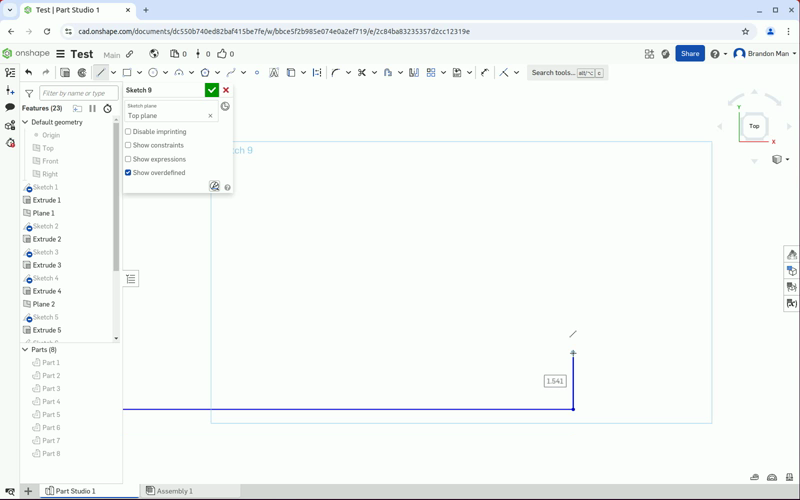
scroll(-6)
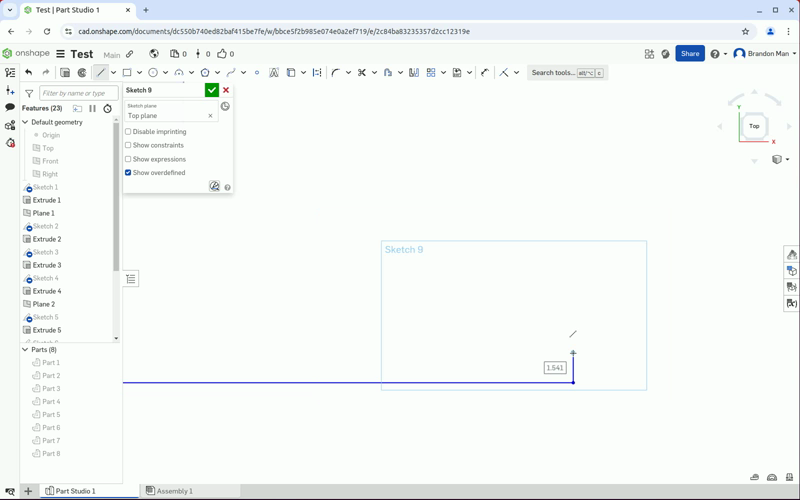
scroll(-6)
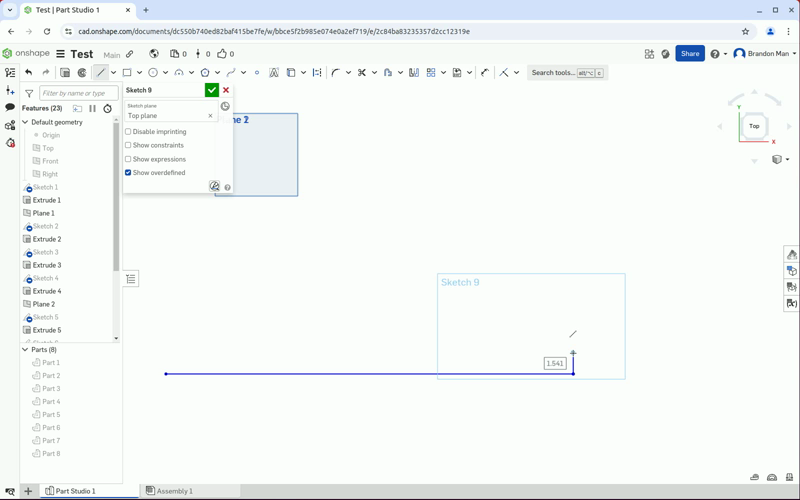
scroll(-6)
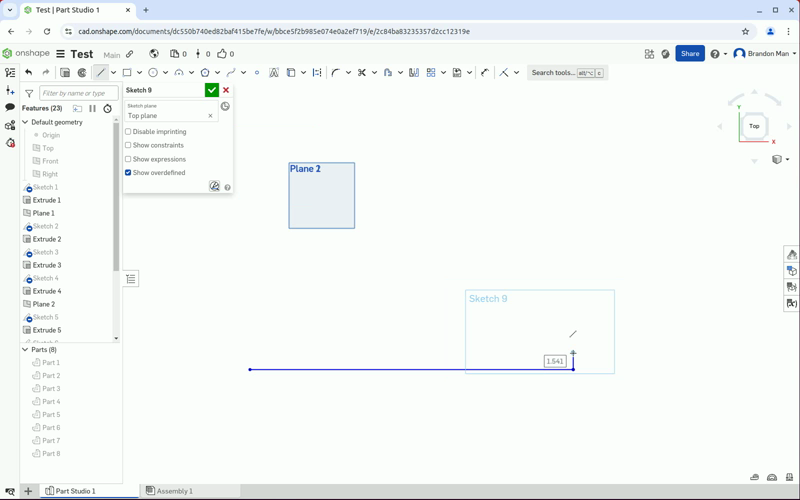
scroll(-6)
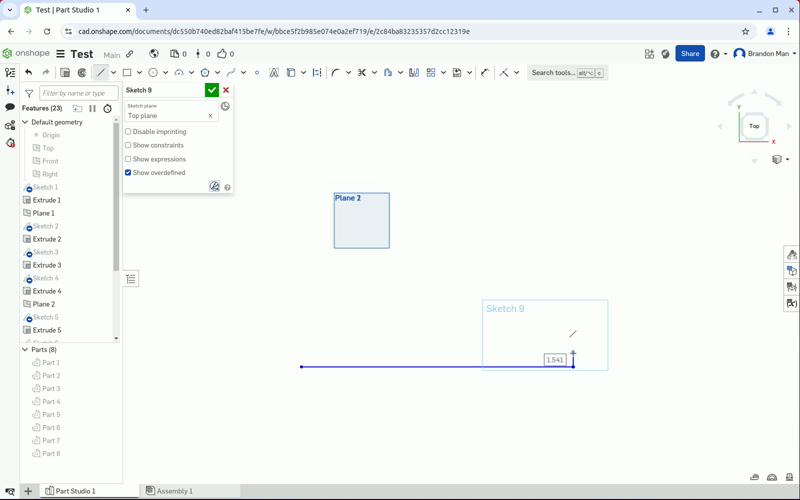
scroll(-6)
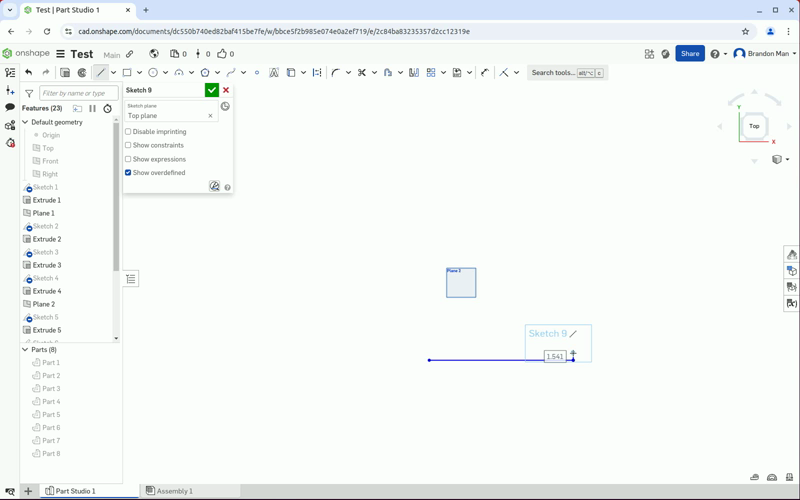
key_up(shift)
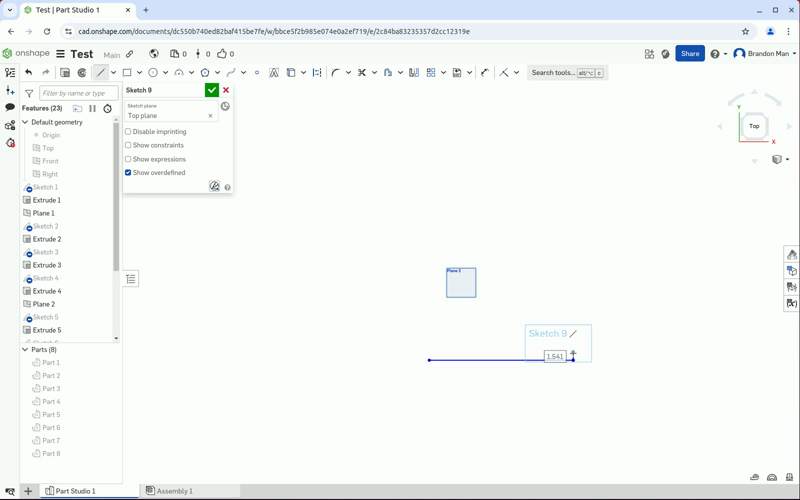
key_down(shift)
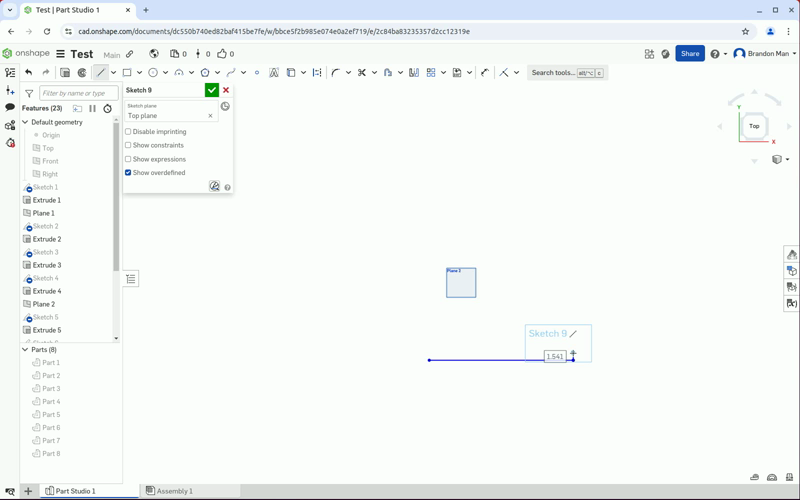
mouse_move(429, 352)
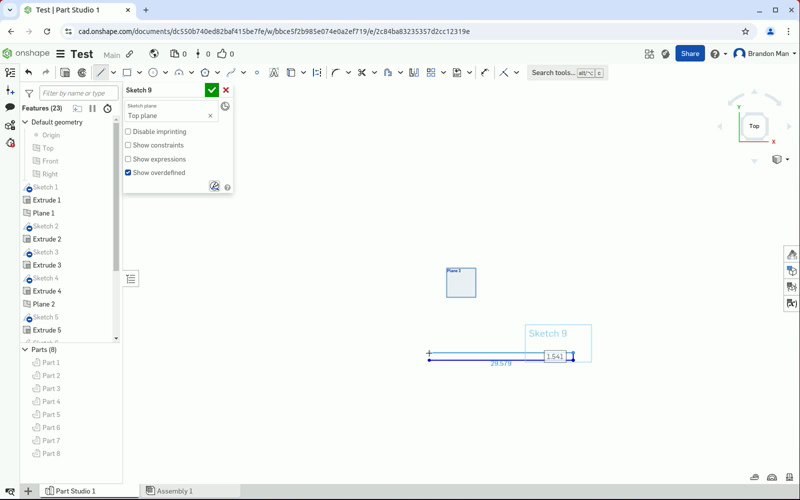
click(429, 352)
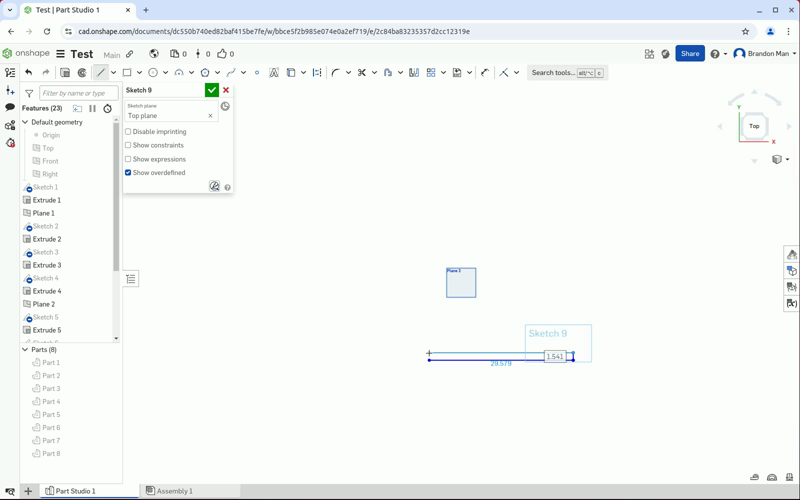
key_up(shift)
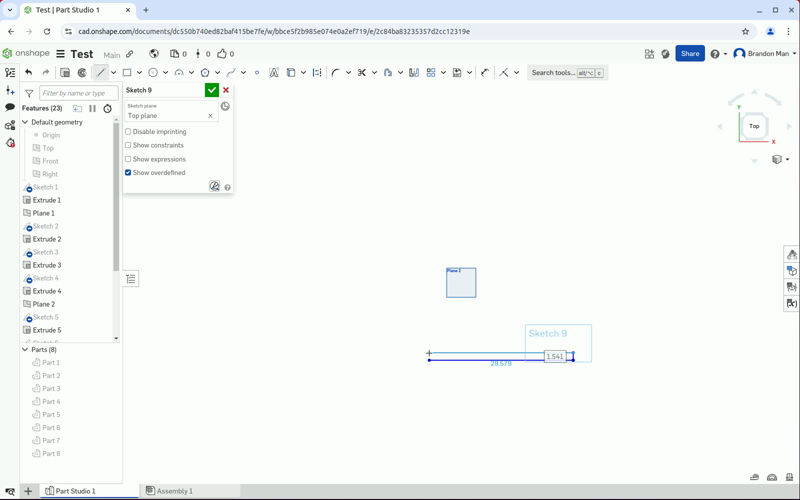
mouse_move(459, 352)
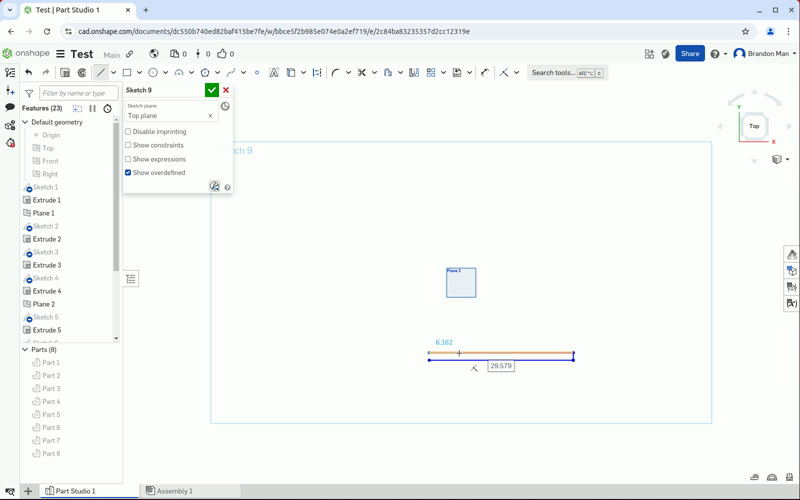
key_down(shift)
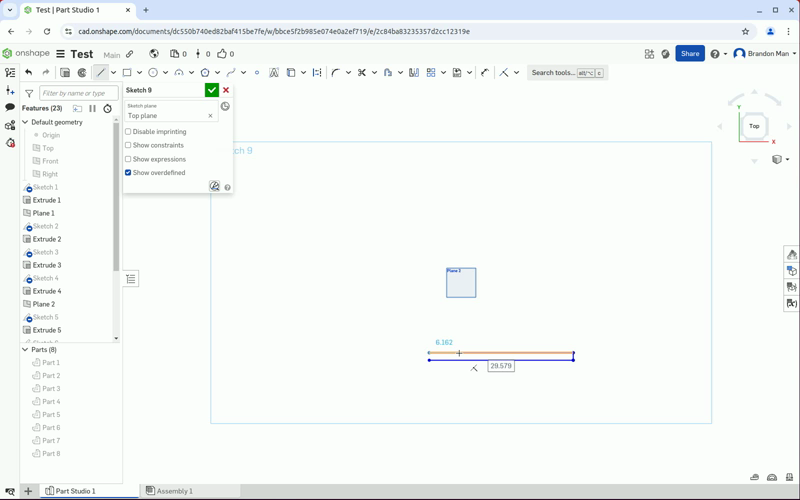
mouse_move(429, 360)
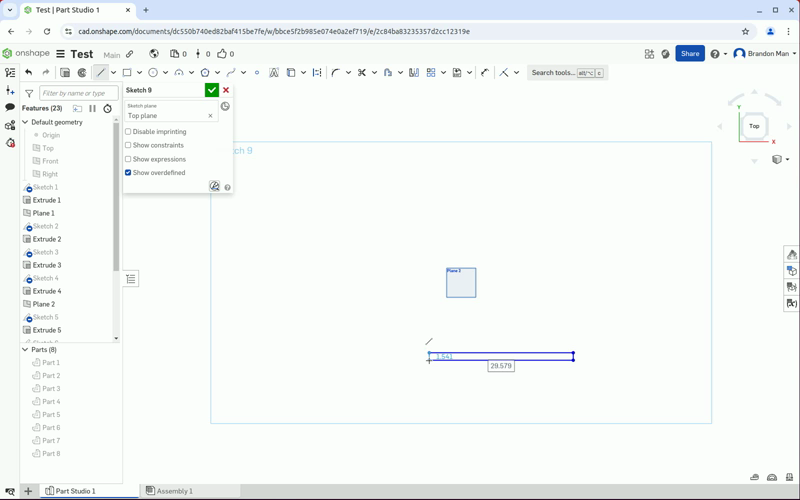
scroll(6)
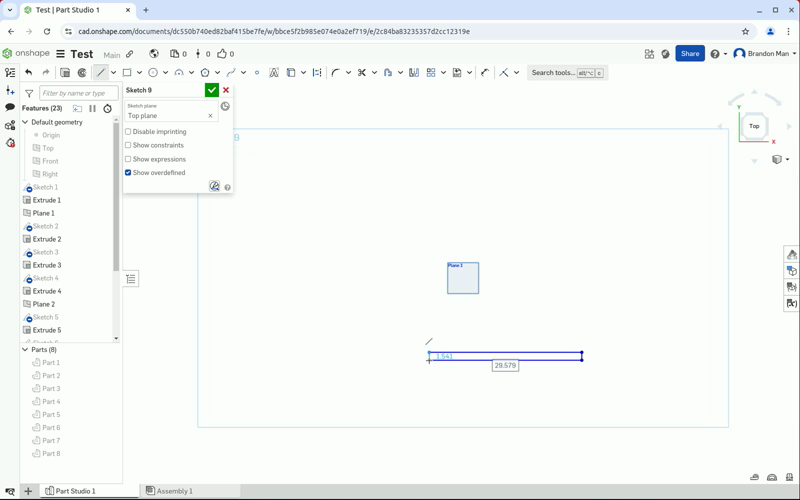
scroll(6)
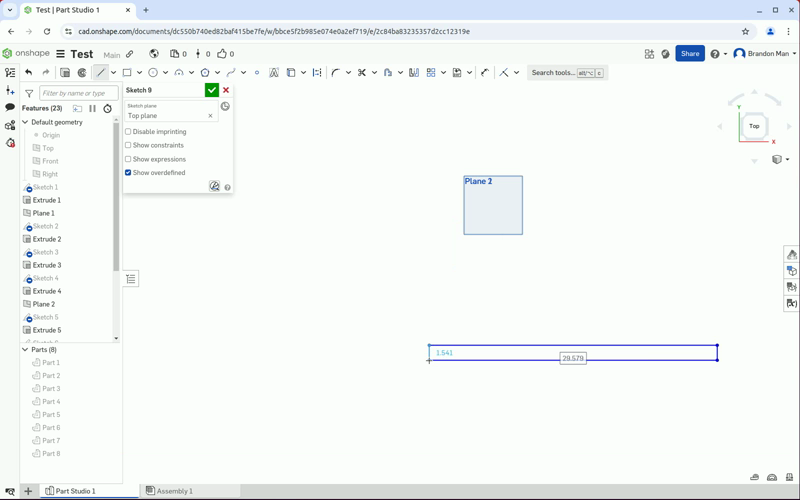
scroll(6)
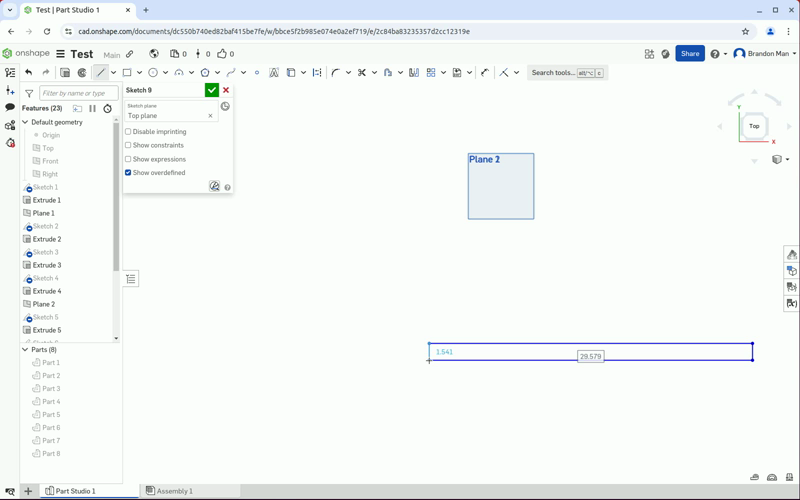
scroll(6)
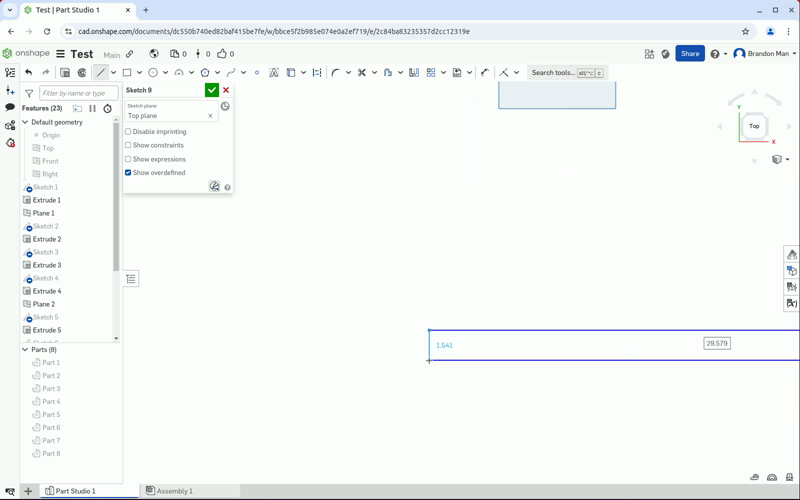
scroll(6)
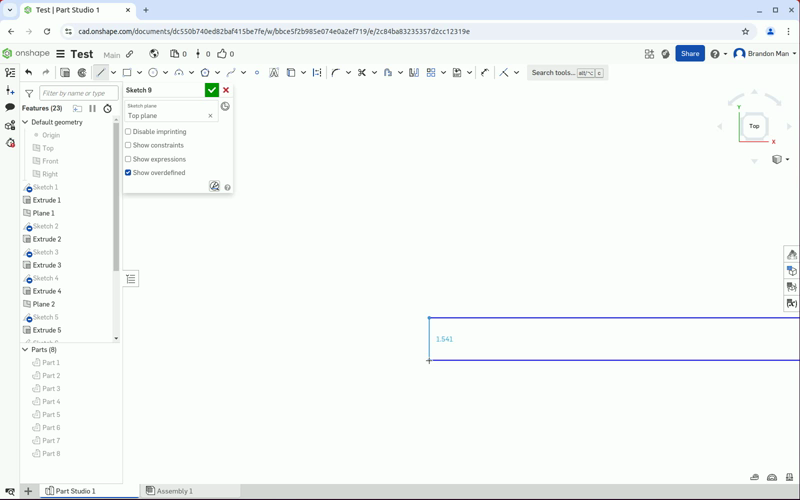
scroll(6)
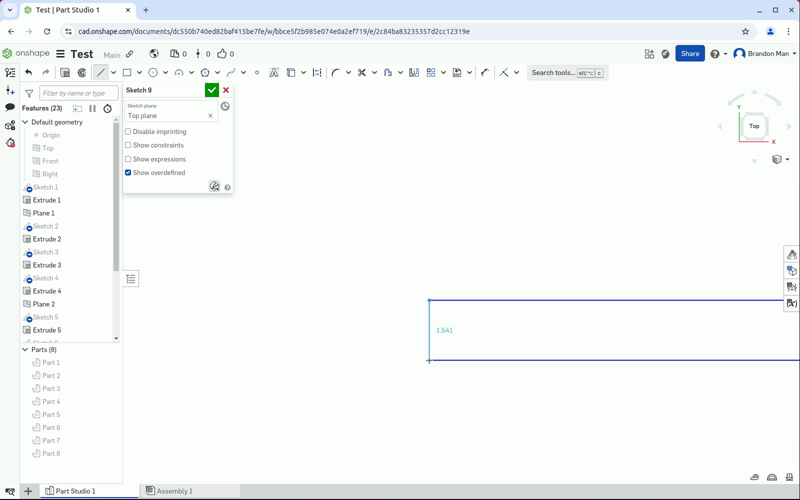
scroll(6)
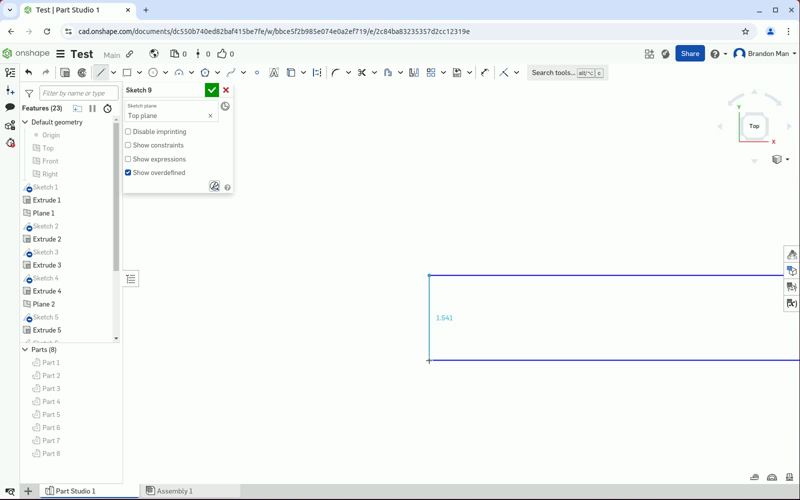
key_up(shift)
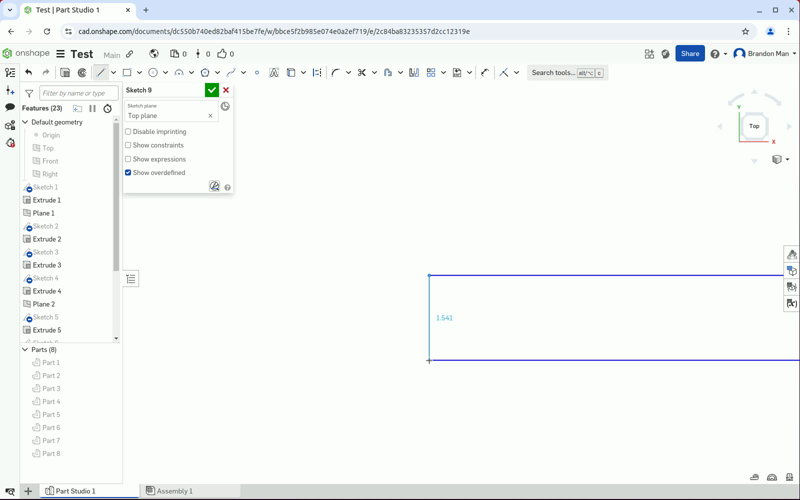
click(429, 360)
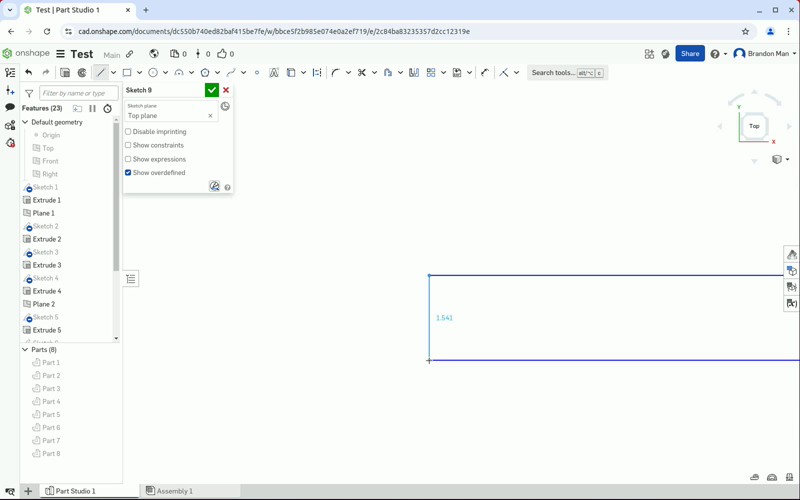
scroll(-6)
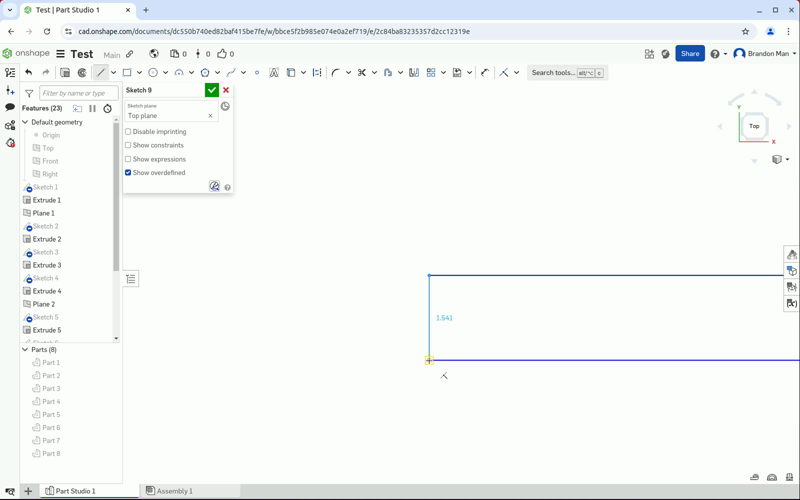
scroll(-6)
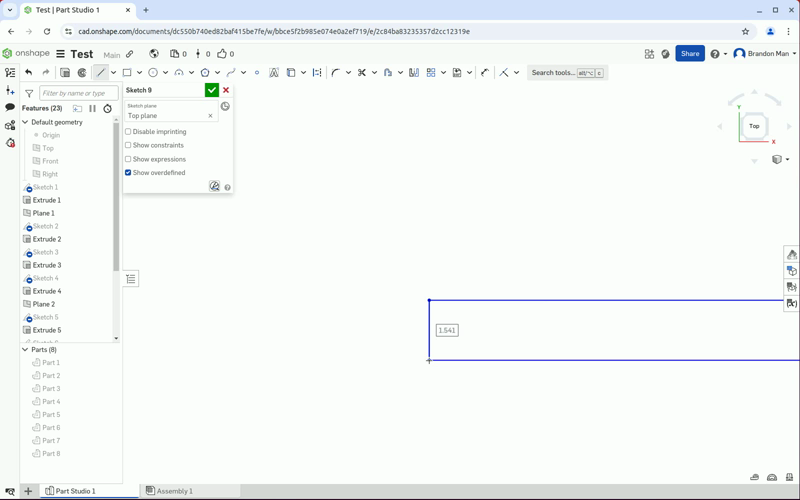
scroll(-6)
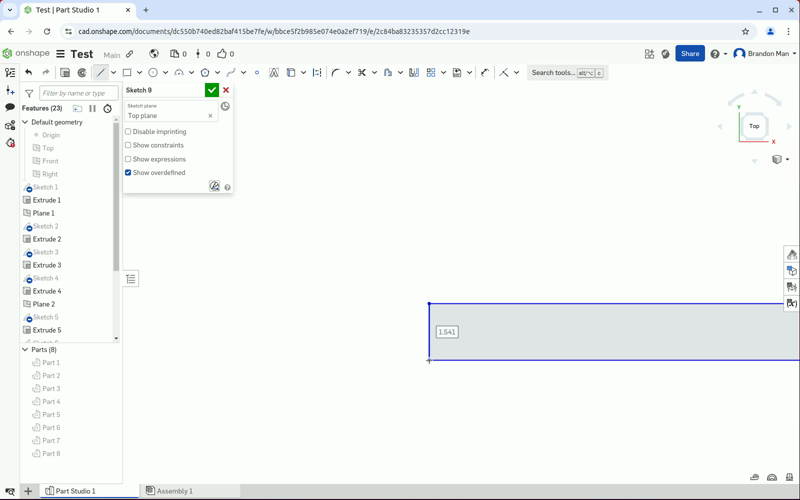
scroll(-6)
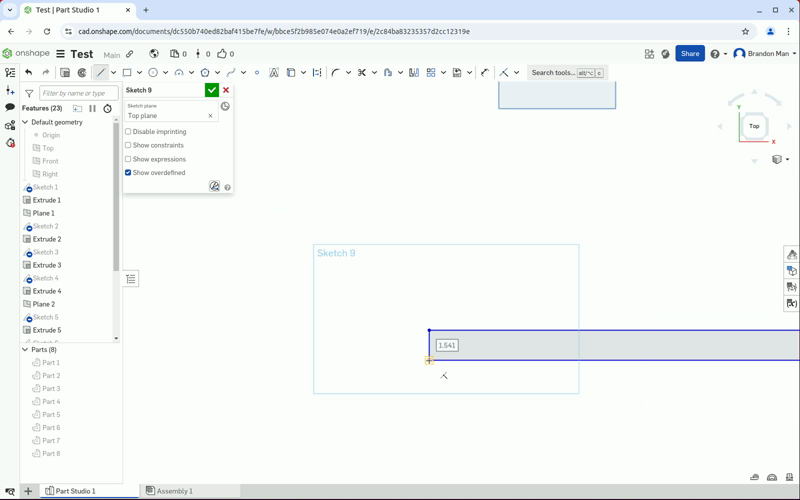
scroll(-6)
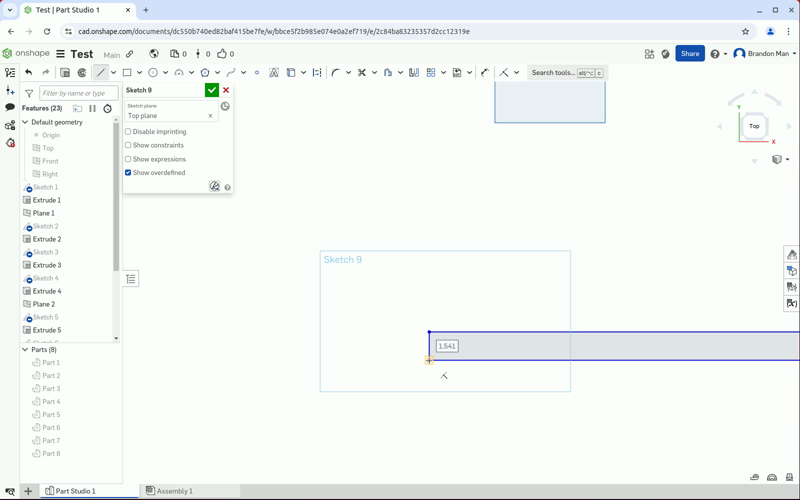
scroll(-6)
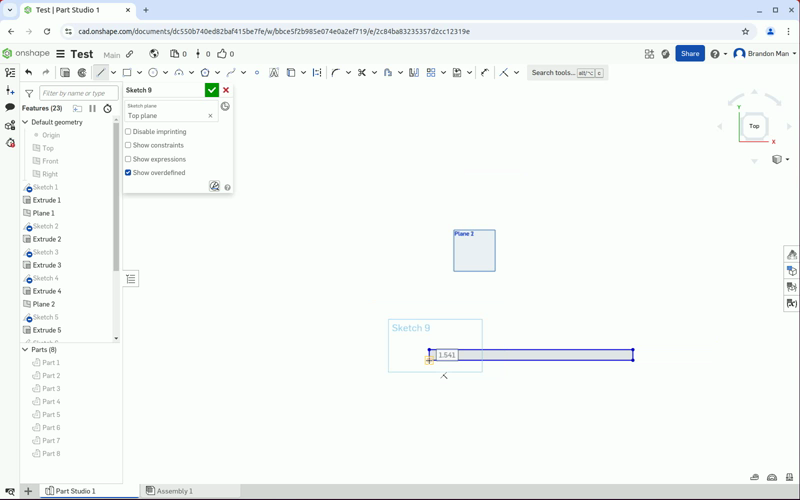
scroll(-6)
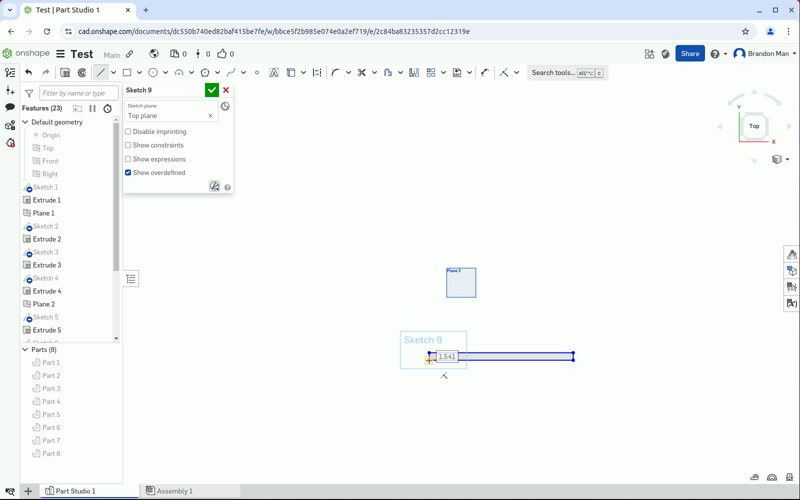
key(esc)
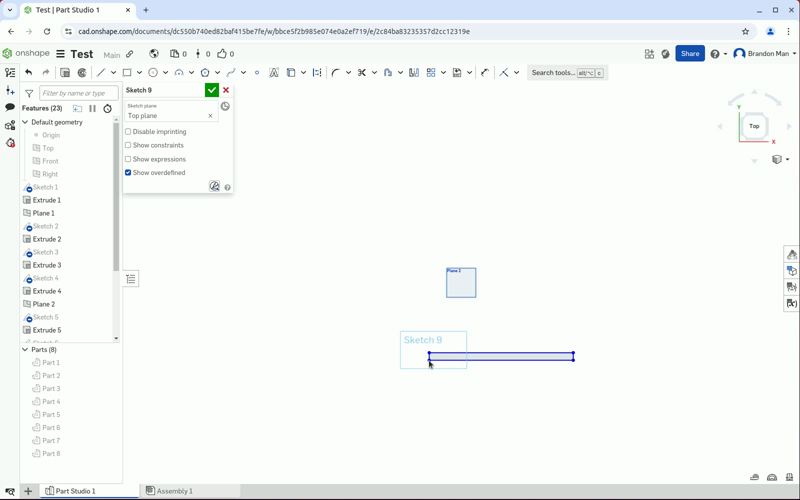
mouse_move(496, 355)
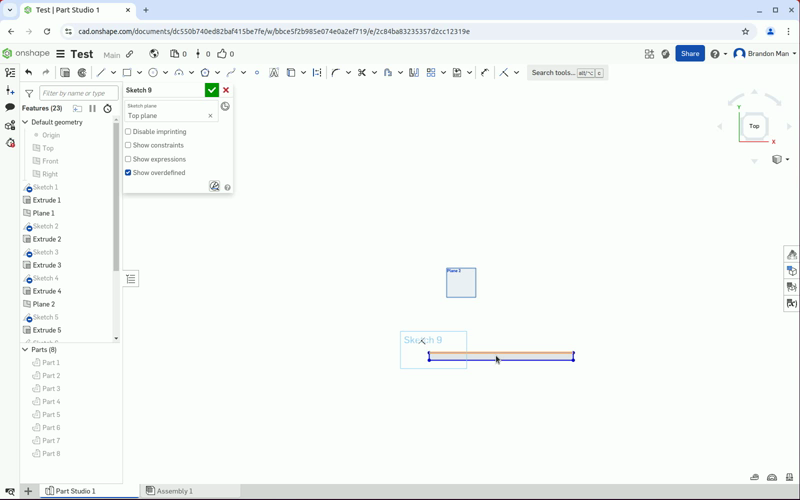
scroll(6)
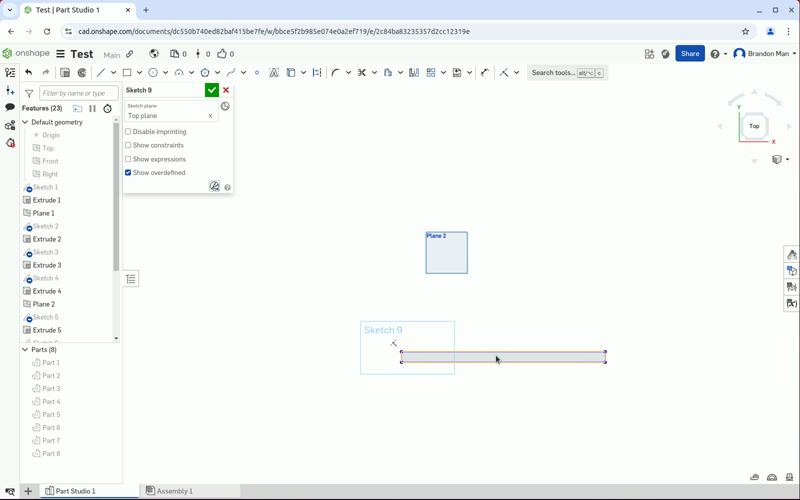
scroll(6)
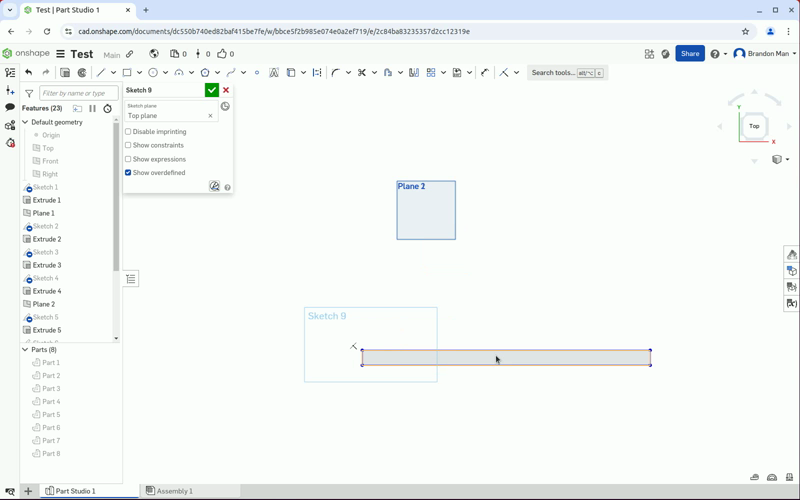
scroll(6)
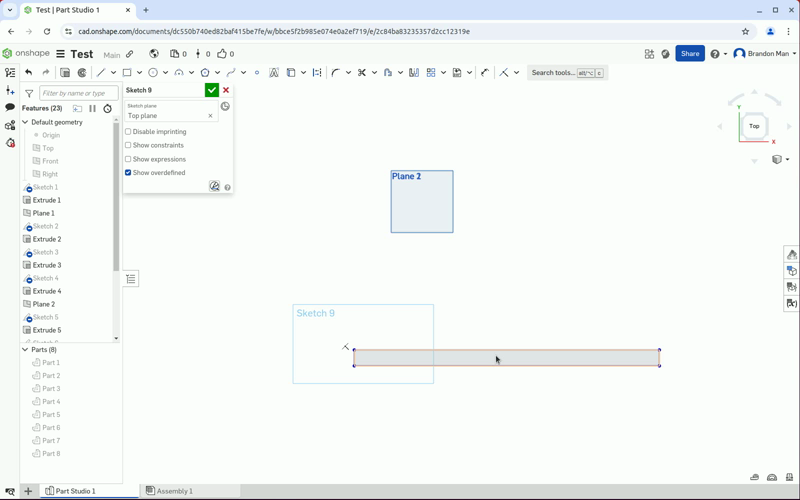
scroll(6)
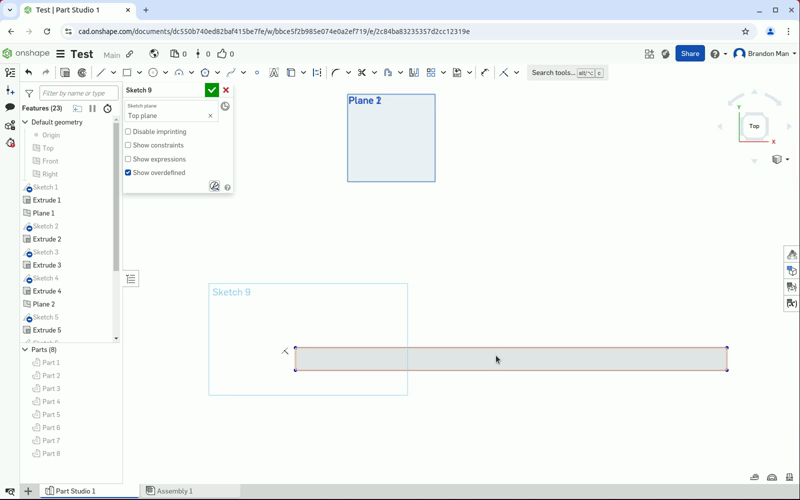
scroll(6)
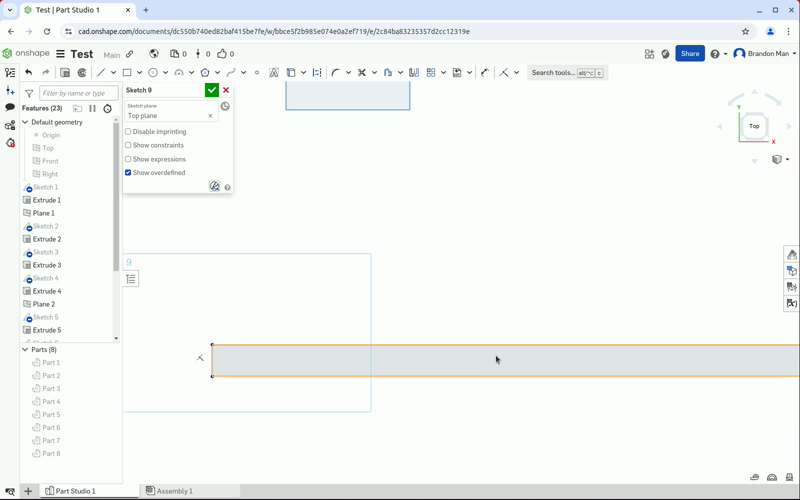
scroll(6)
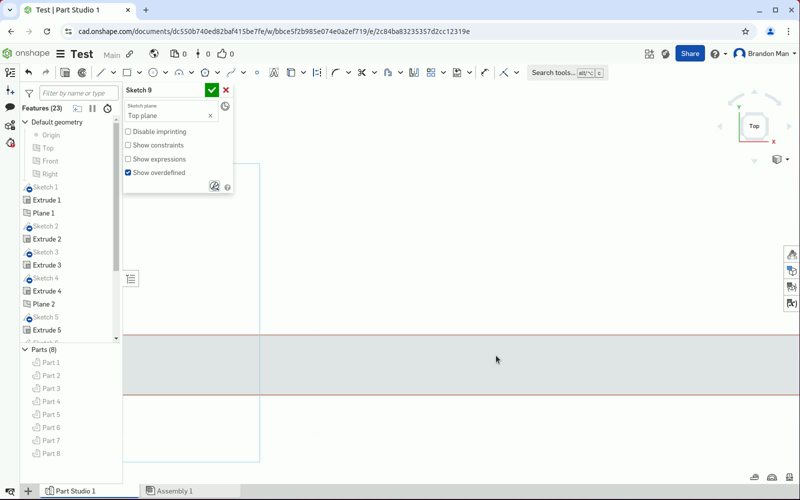
scroll(6)
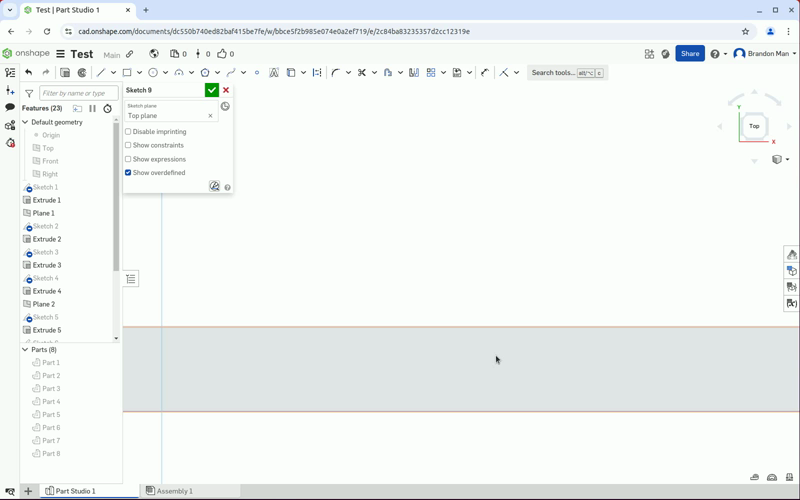
click(496, 355)
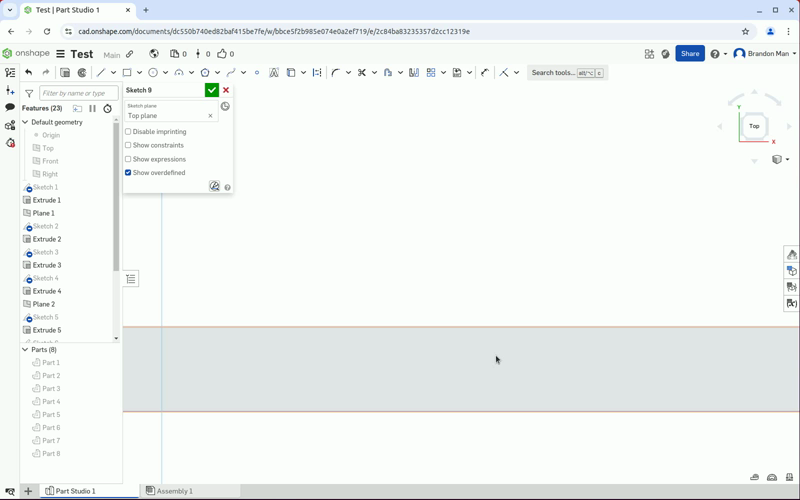
scroll(-6)
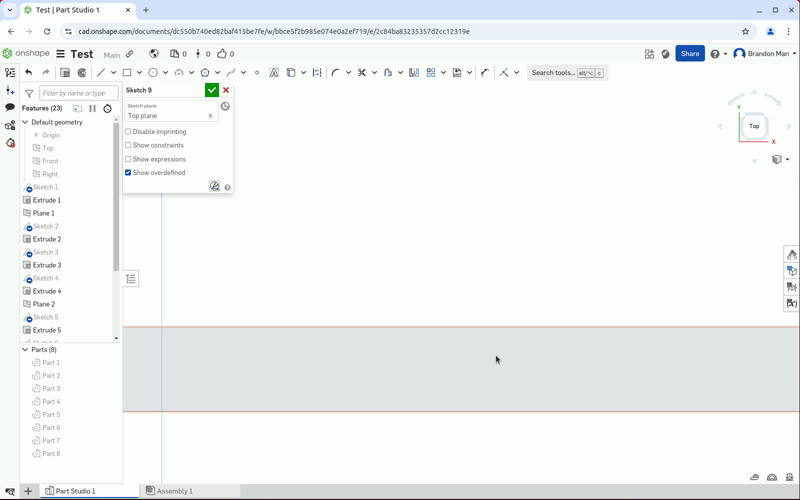
scroll(-6)
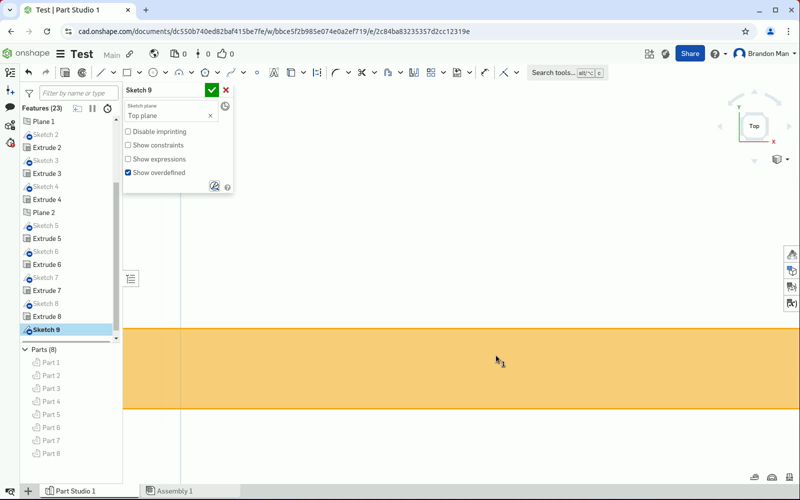
scroll(-6)
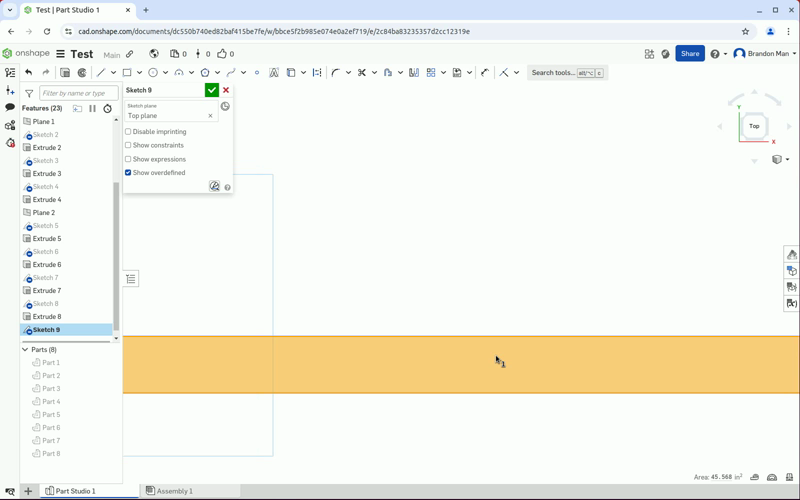
scroll(-6)
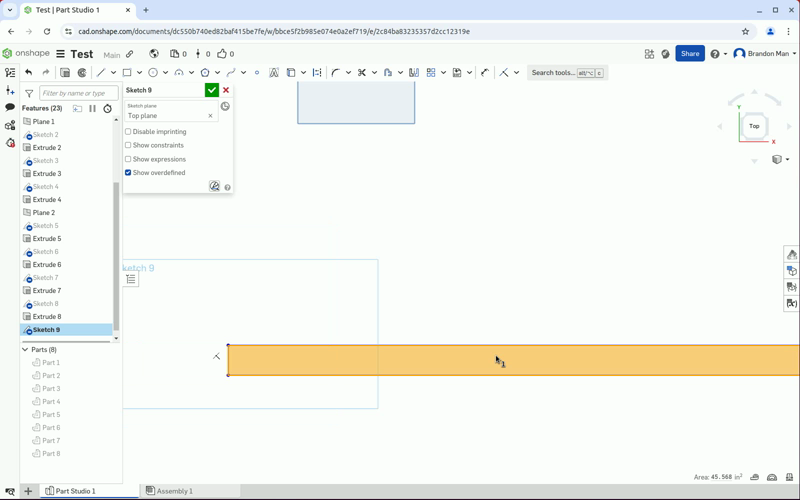
scroll(-6)
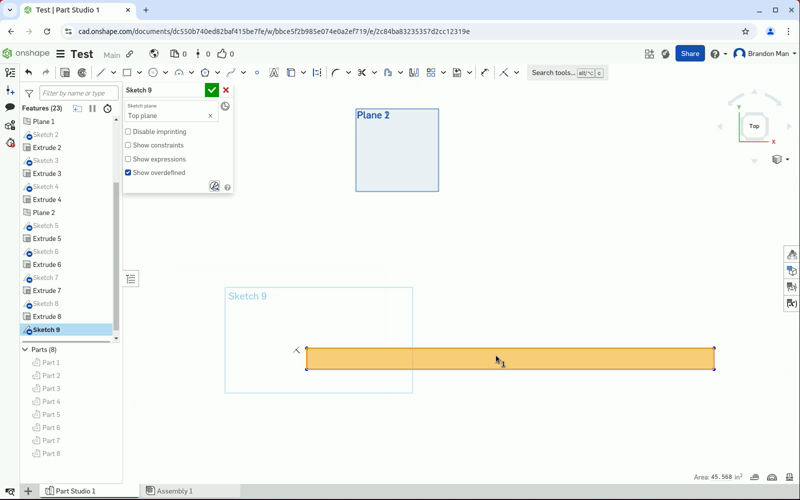
scroll(-6)
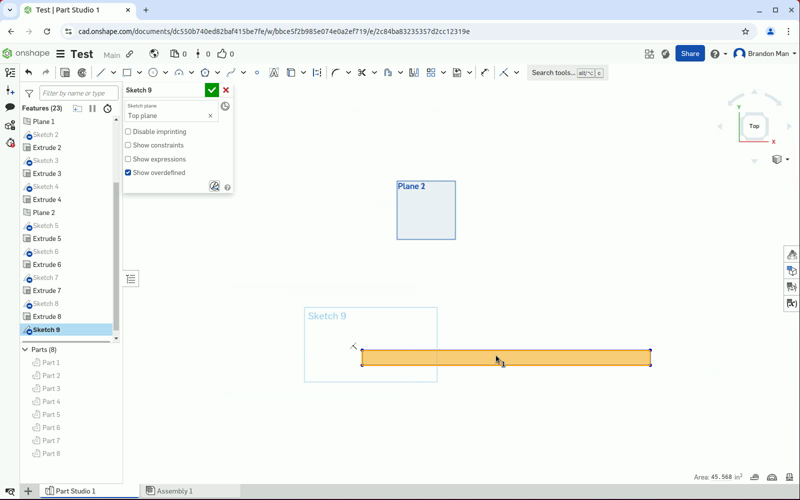
scroll(-6)
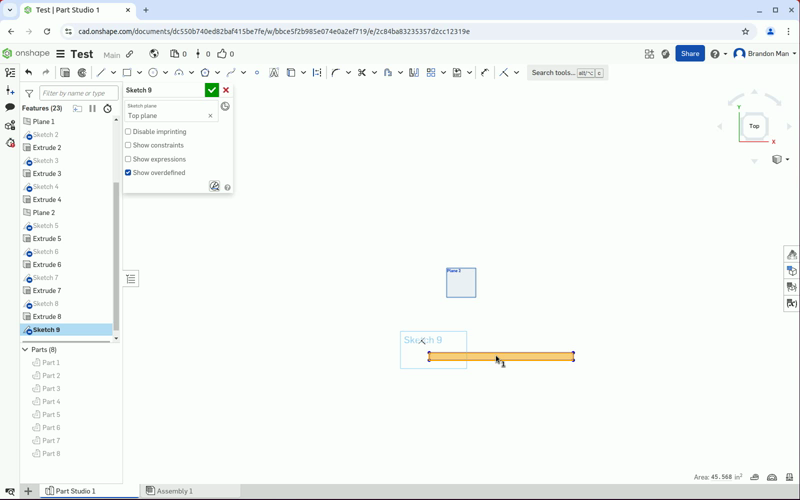
mouse_move(73, 352)
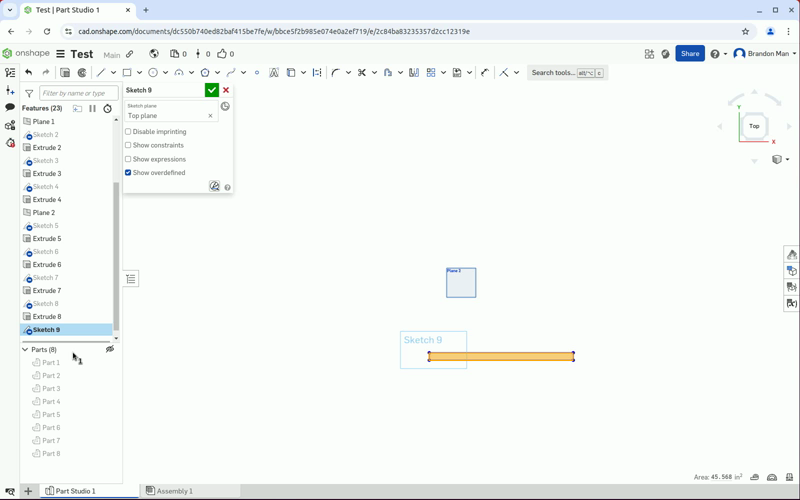
key(shift+y)
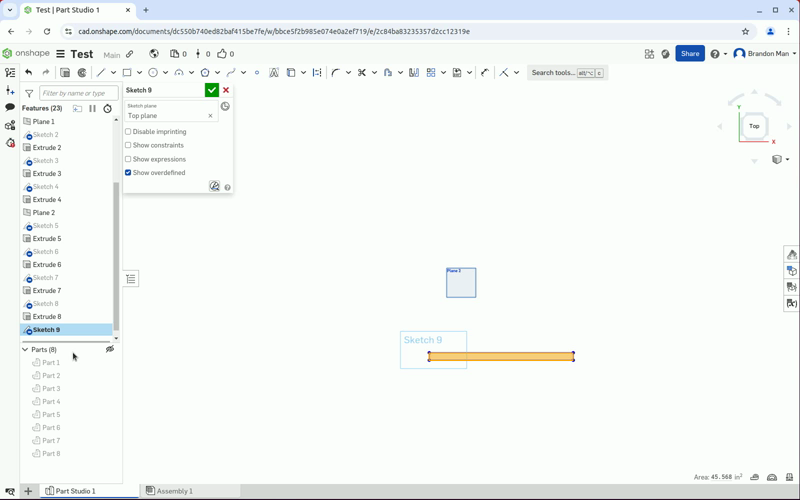
key(shift+e)
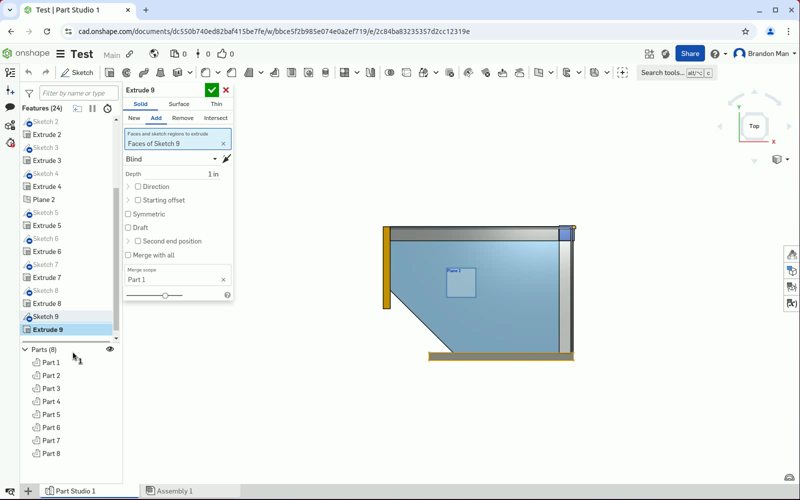
mouse_move(143, 106)
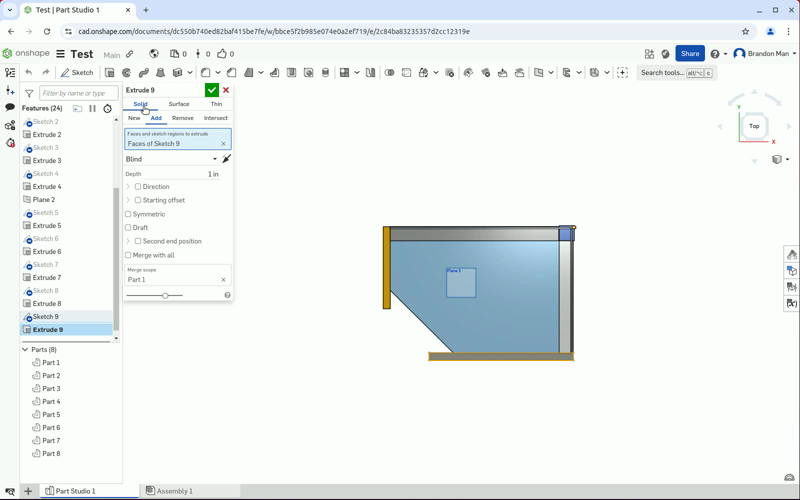
click(143, 106)
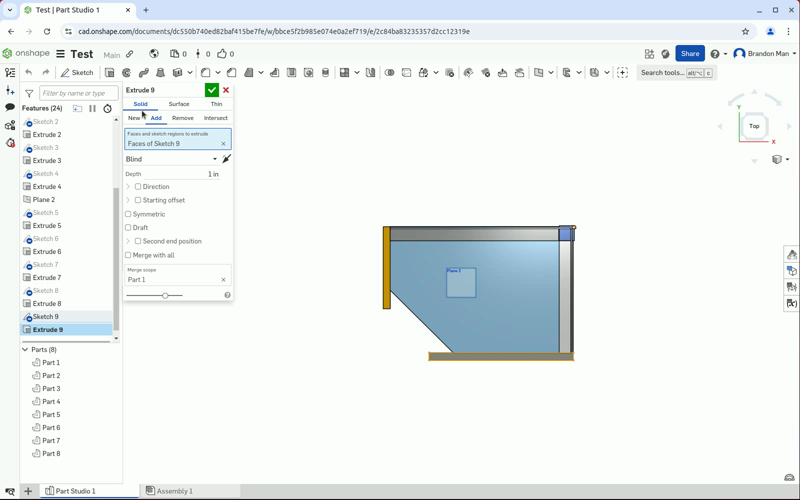
mouse_move(137, 120)
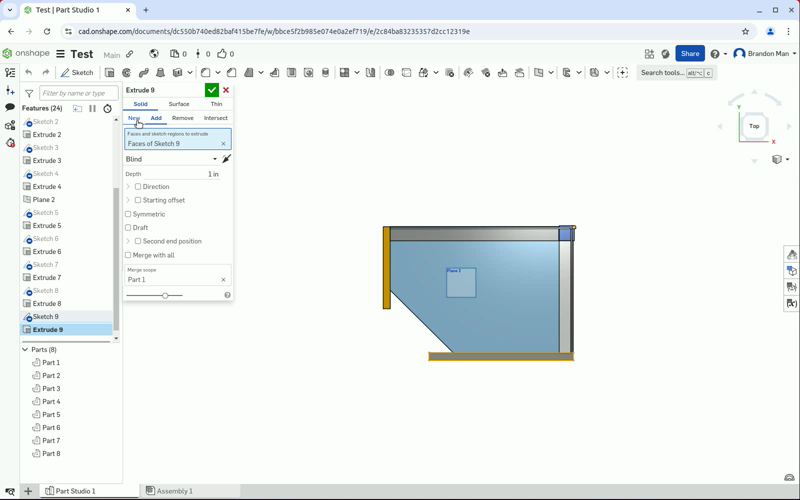
click(137, 120)
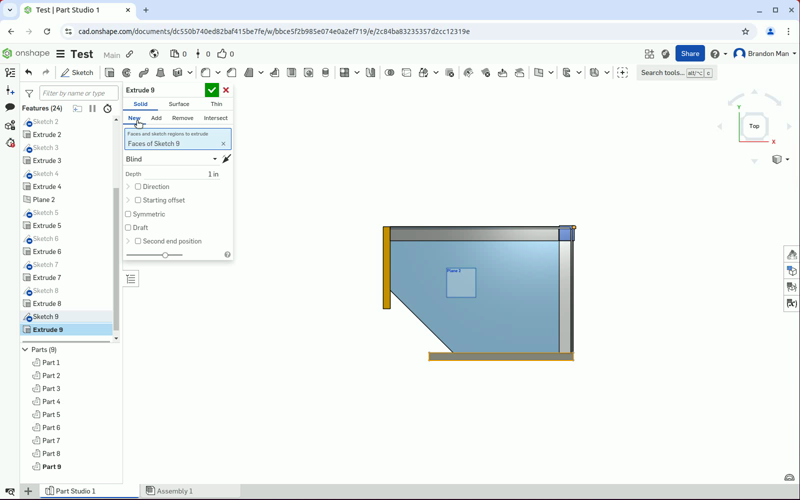
key(tab, 4)
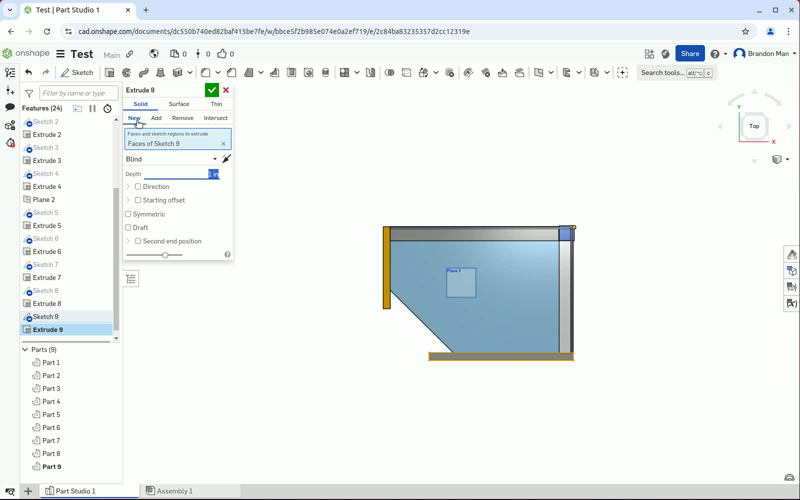
text(0.722)
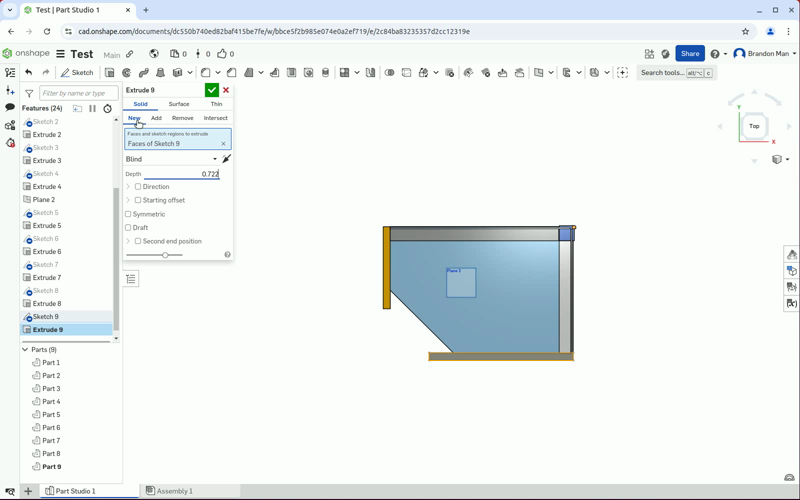
key(enter)
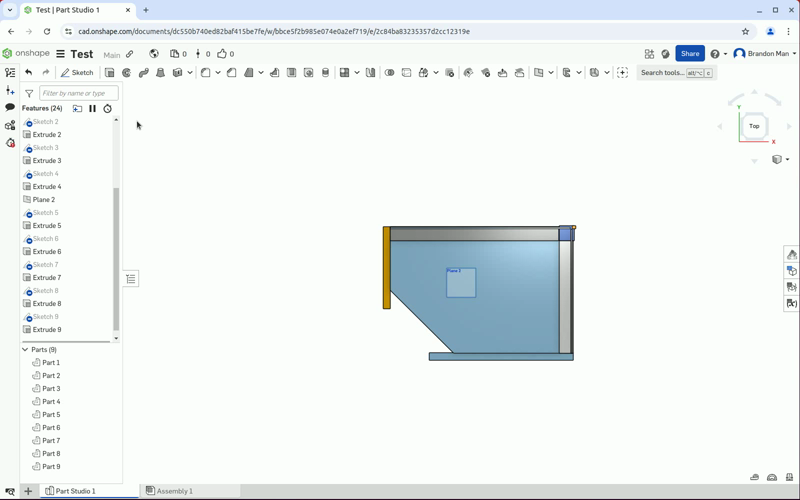
key(shift+h)
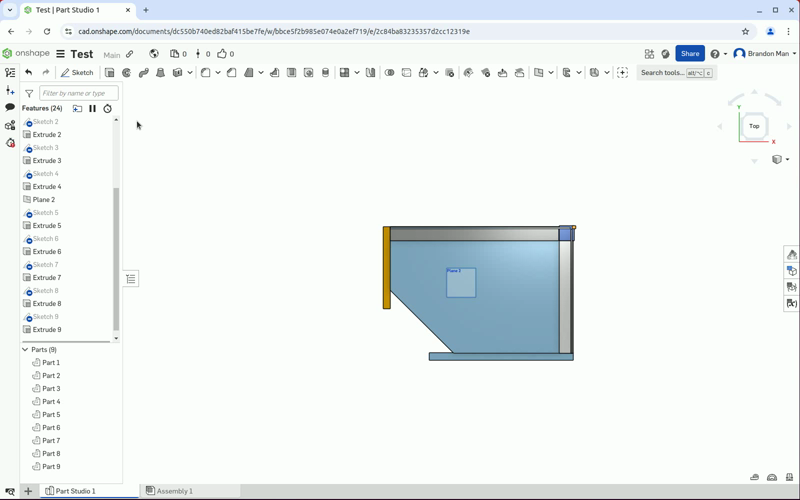
key(shift+h)
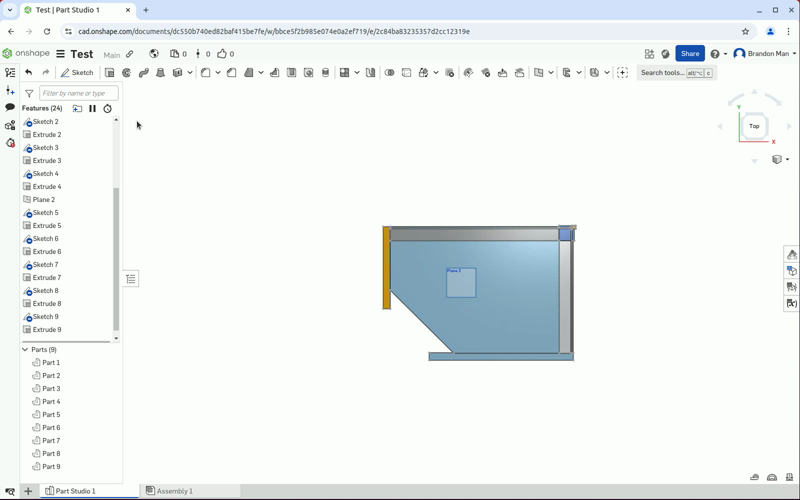
key(shift+7)
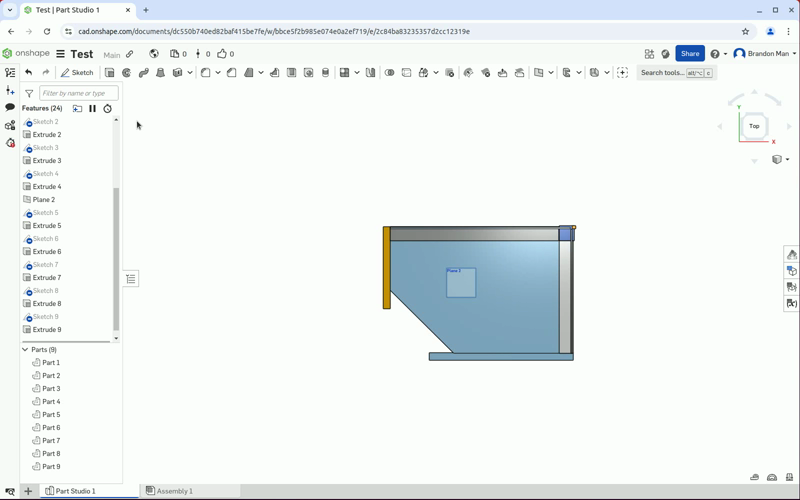
key(up, 3)
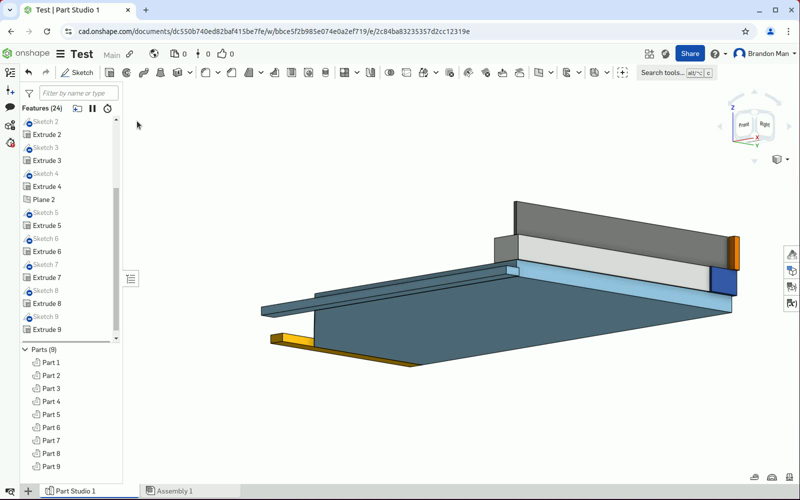
key(left, 3)
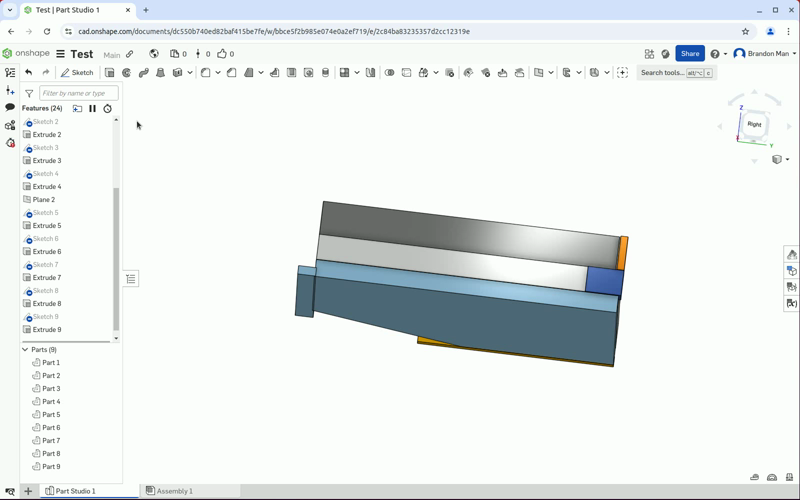
key(right, 3)
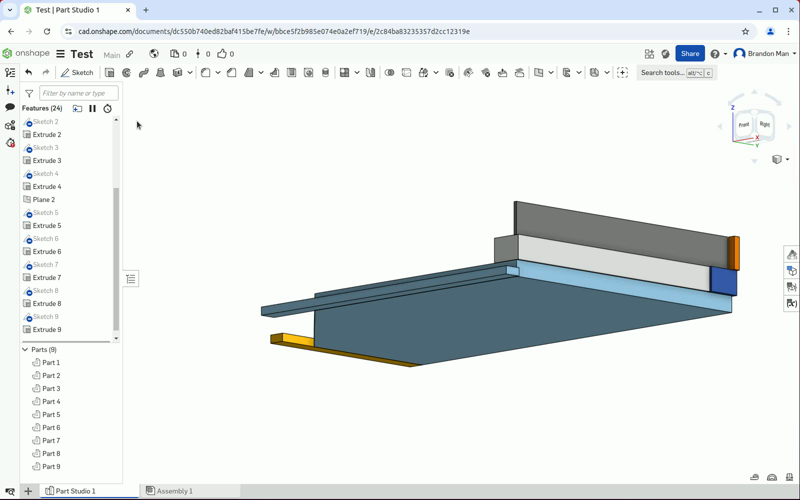
key(down, 3)
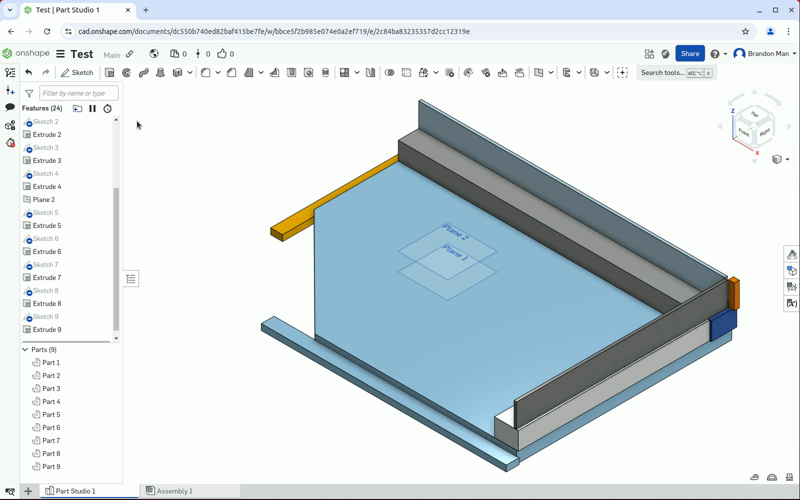
mouse_move(69, 85)
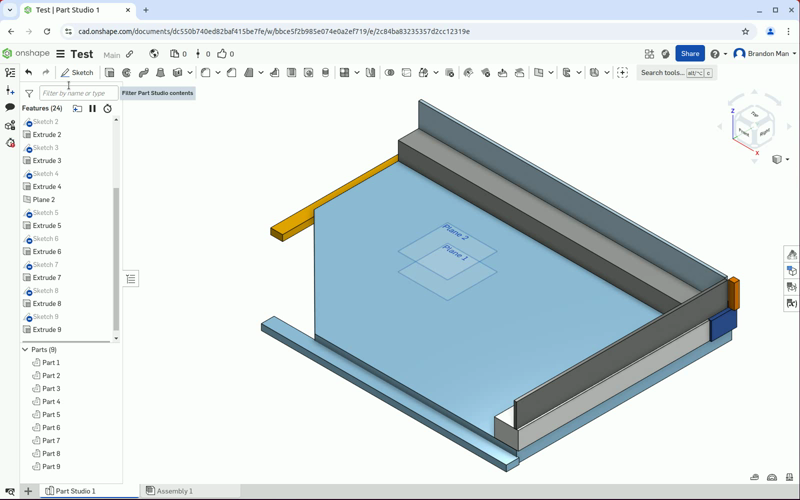
click(69, 85)